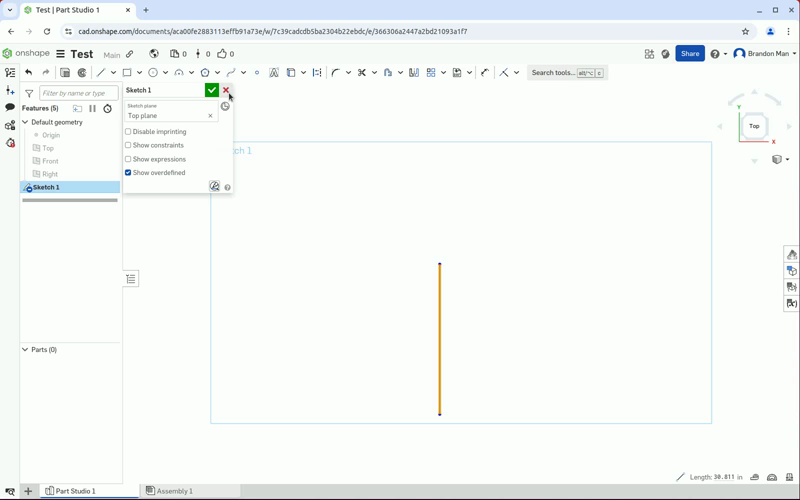
key(shift+h)
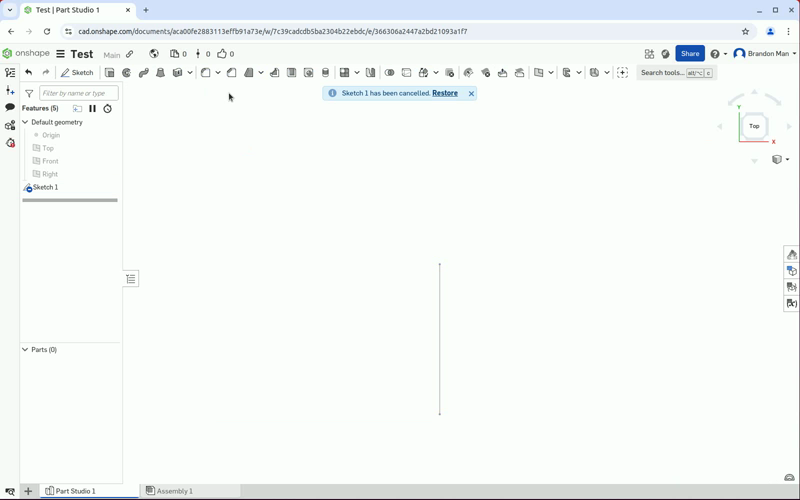
key(shift+s)
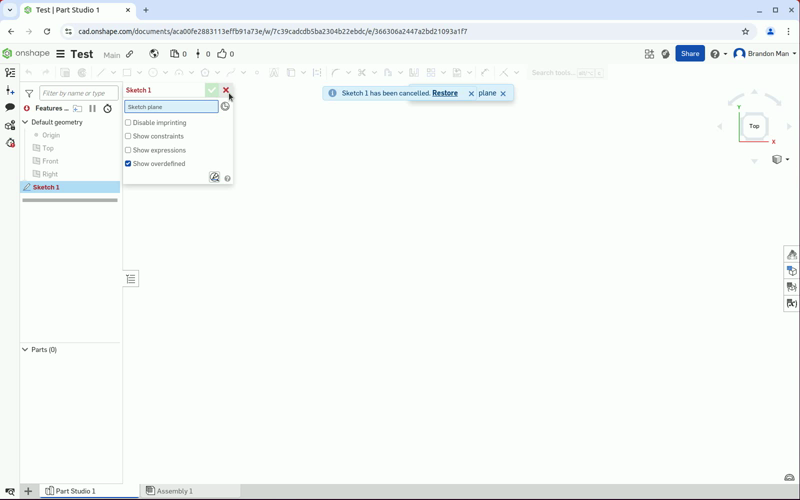
mouse_move(73, 150)
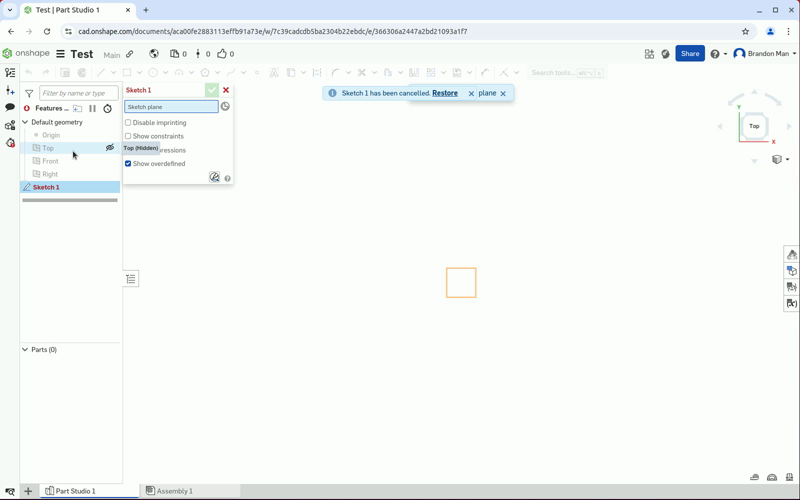
click(73, 150)
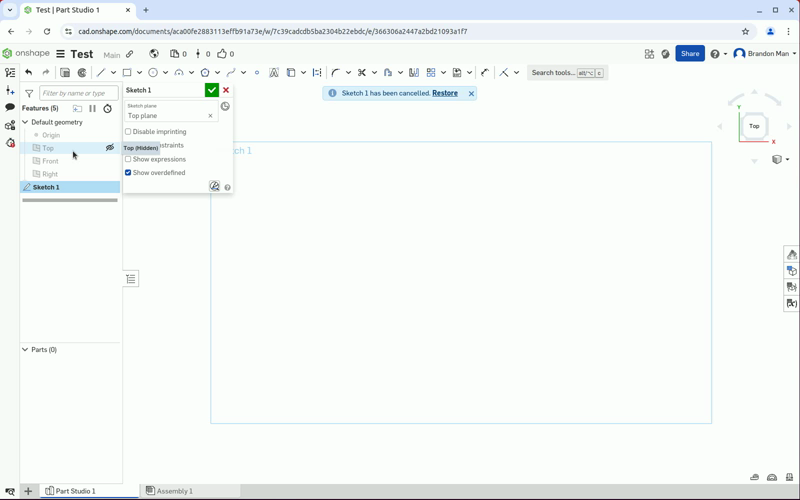
mouse_move(73, 352)
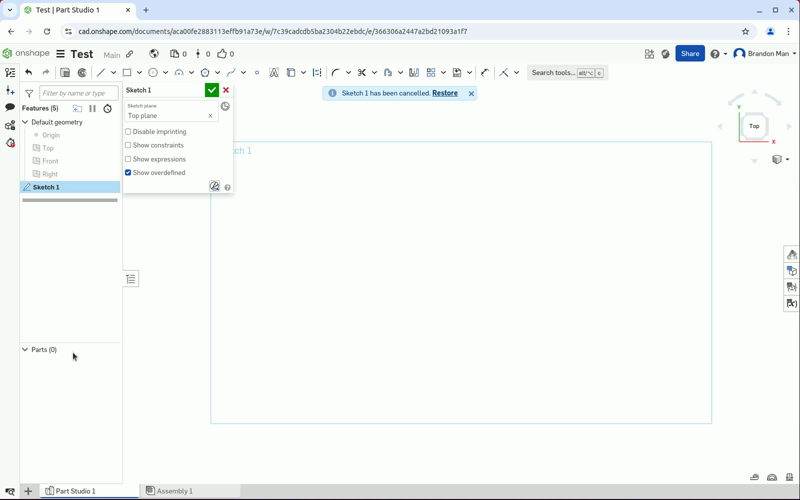
key(y)
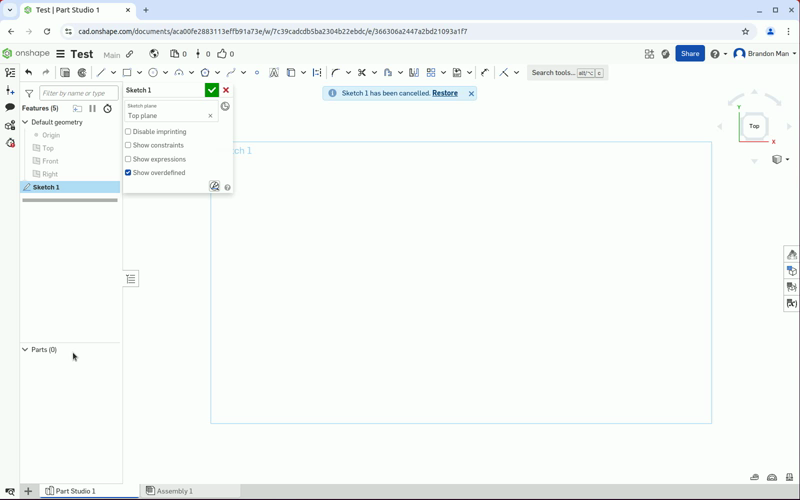
key(a)
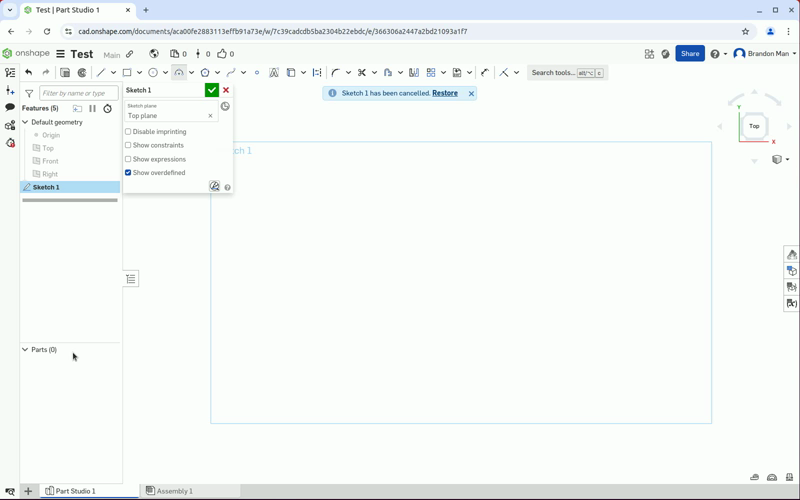
key_down(shift)
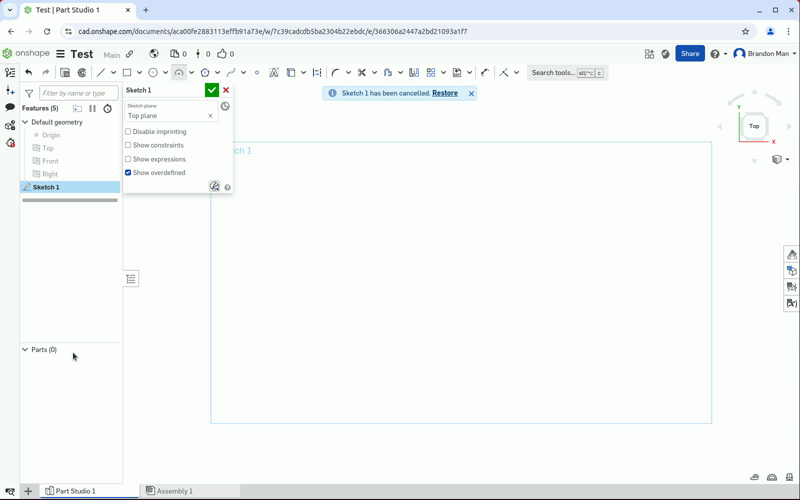
mouse_move(452, 274)
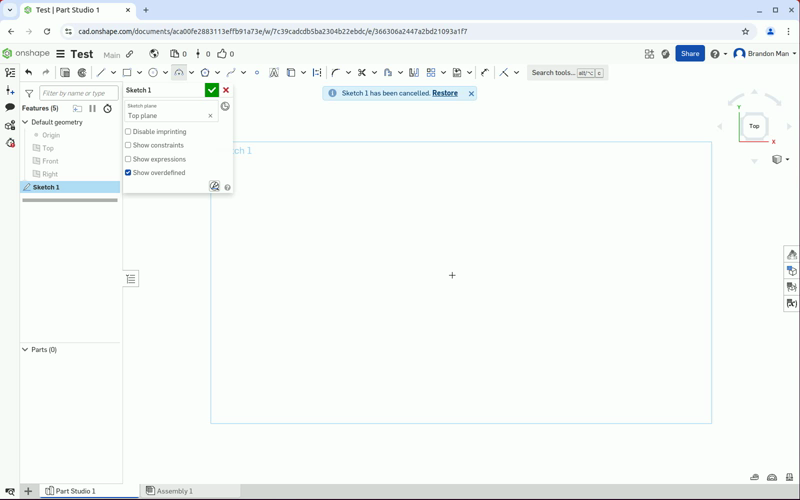
click(452, 274)
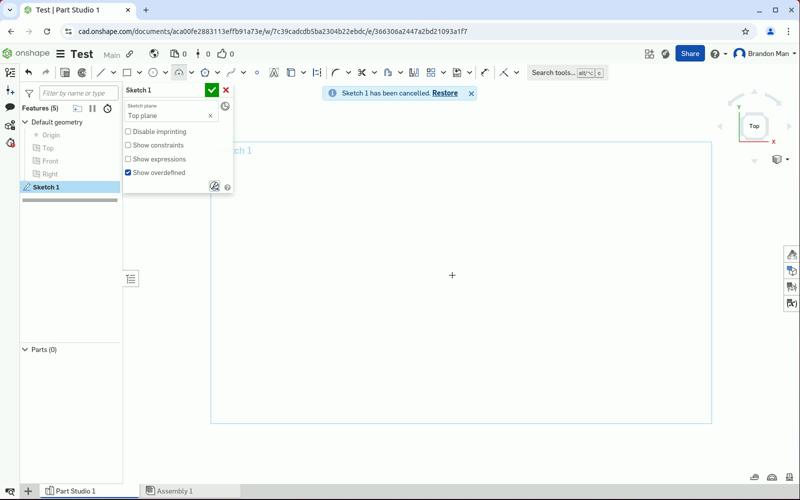
key_up(shift)
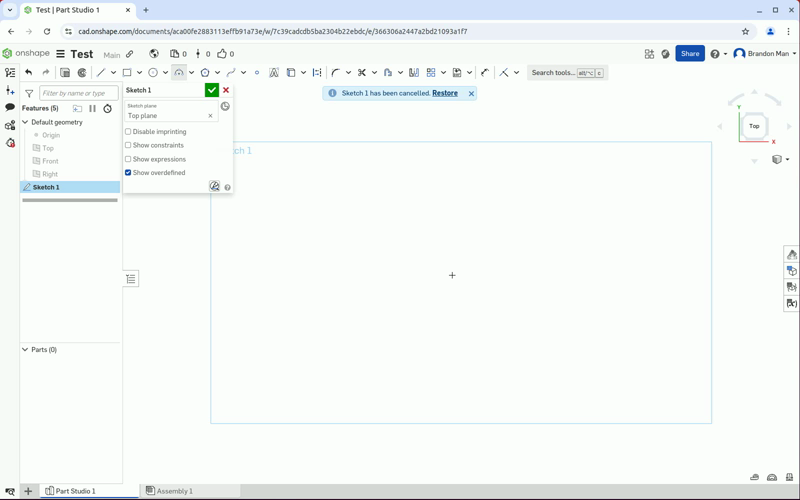
key_down(shift)
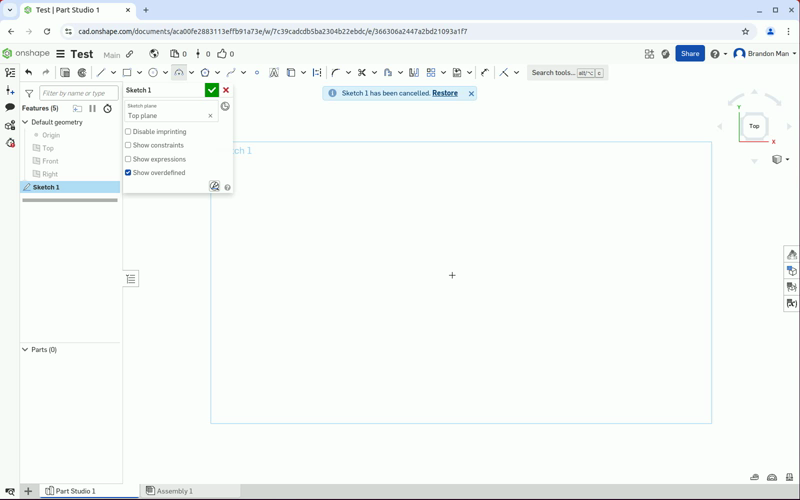
mouse_move(467, 274)
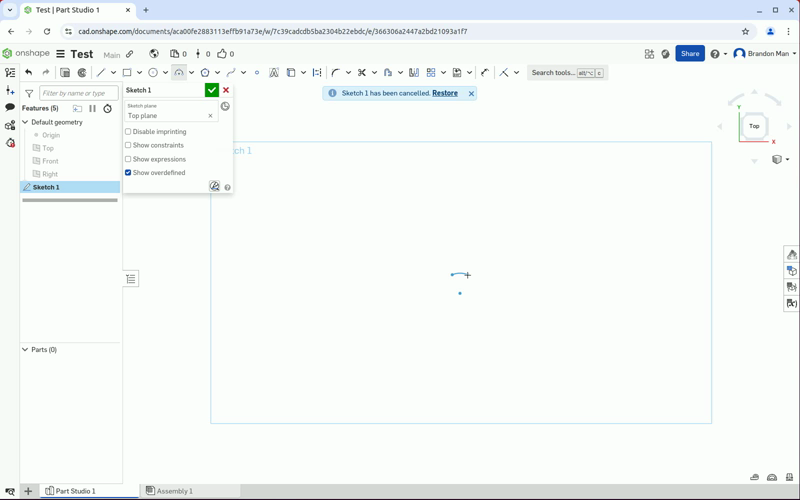
click(467, 274)
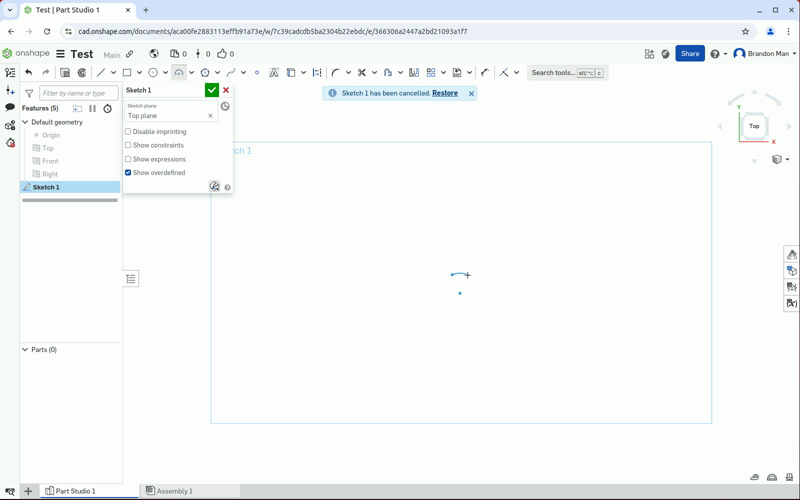
mouse_move(460, 271)
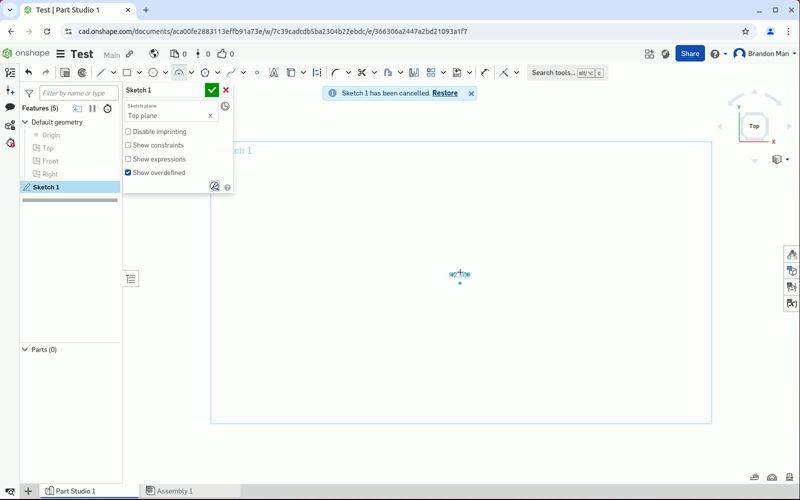
click(460, 271)
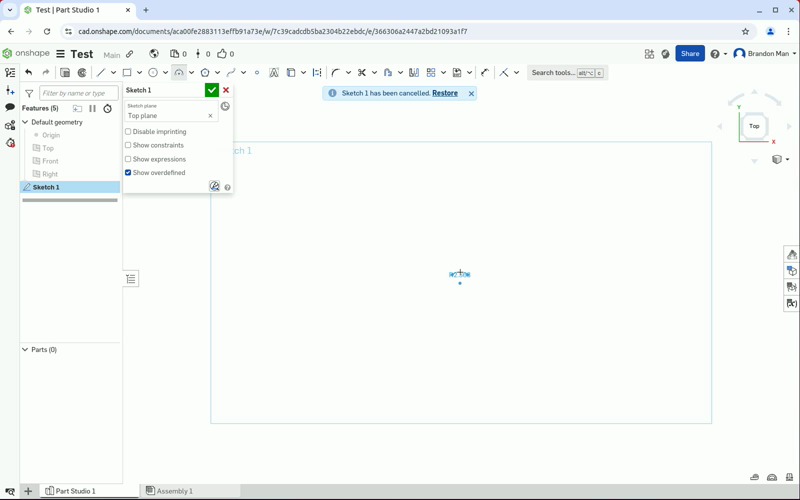
key_up(shift)
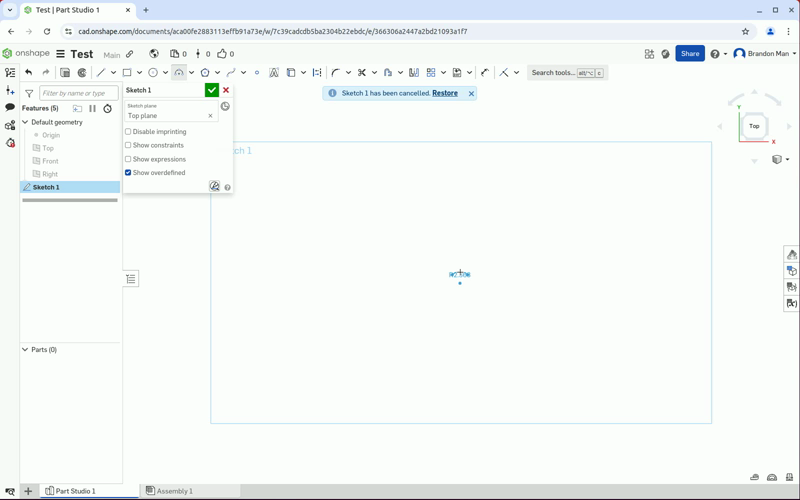
mouse_move(467, 274)
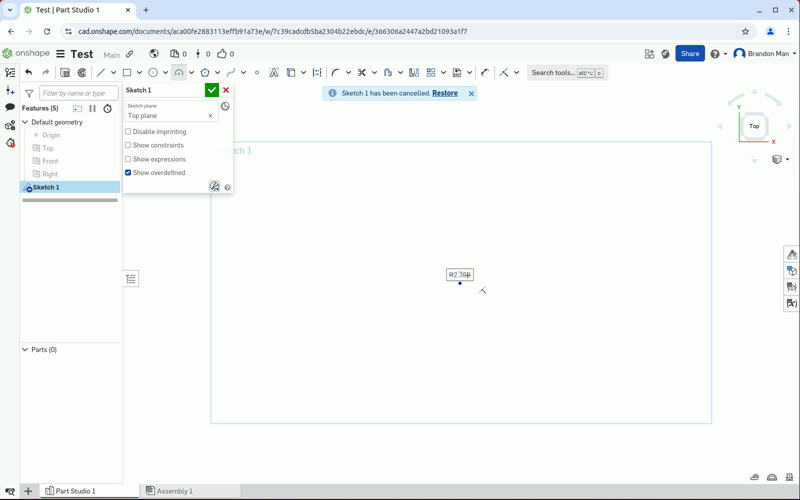
click(467, 274)
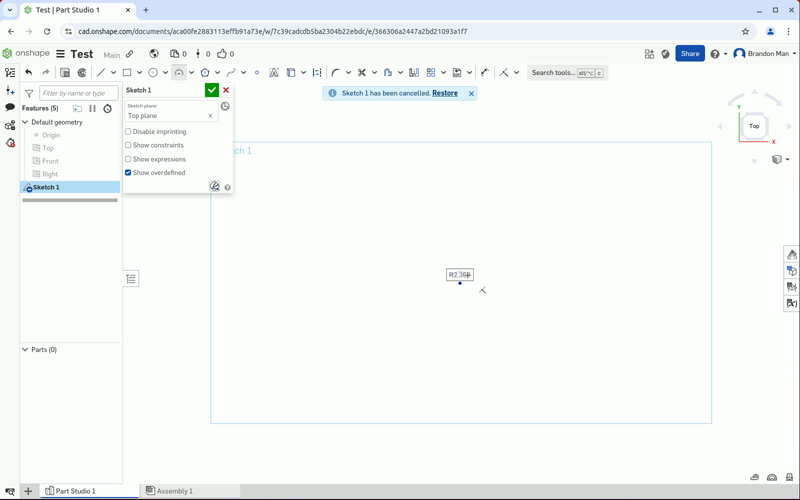
key_down(shift)
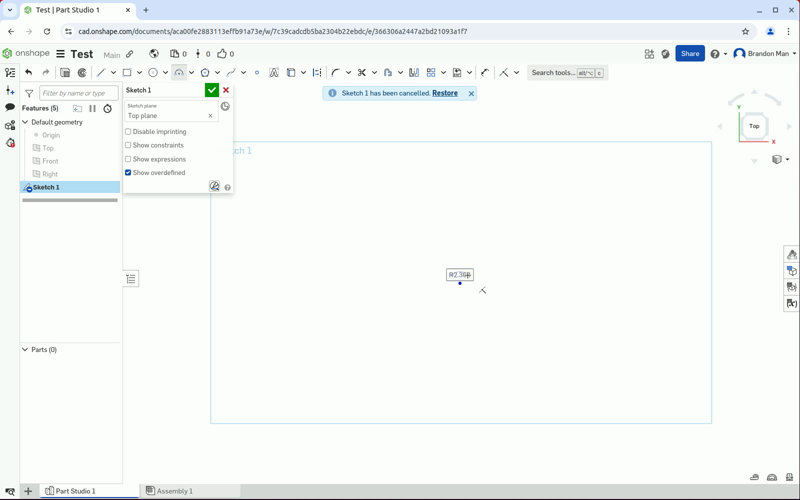
mouse_move(464, 265)
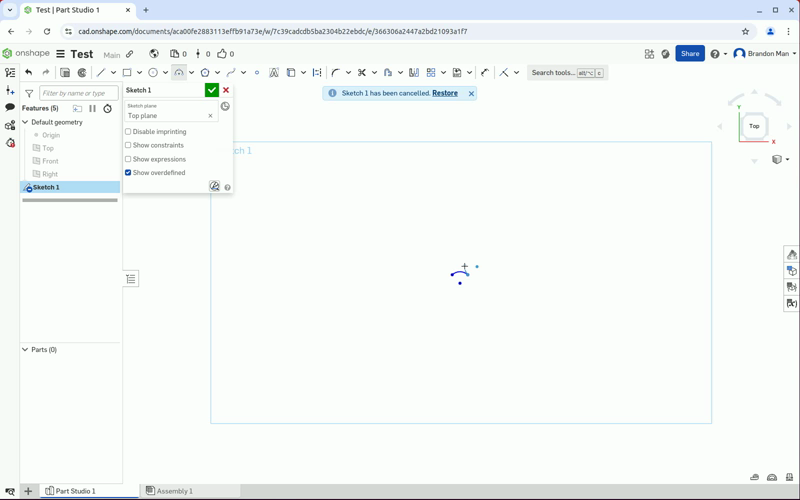
click(464, 265)
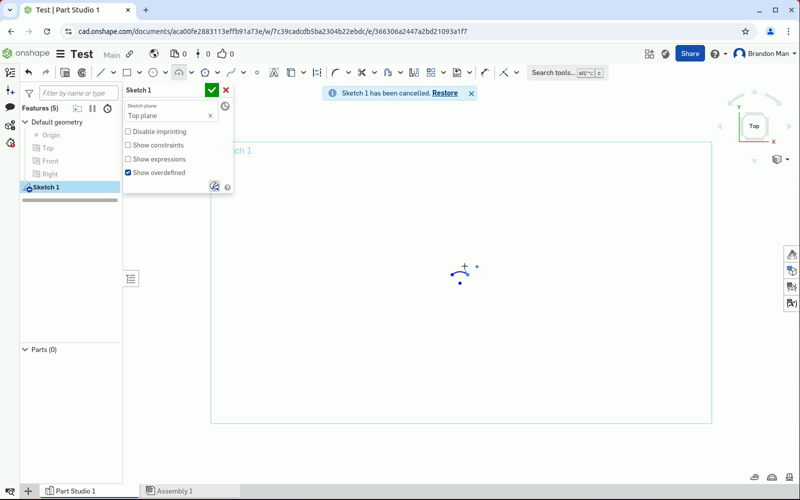
mouse_move(465, 270)
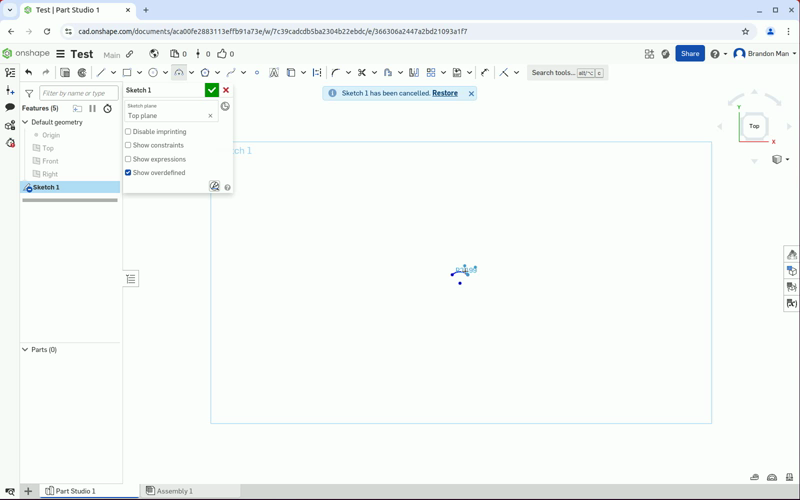
click(465, 270)
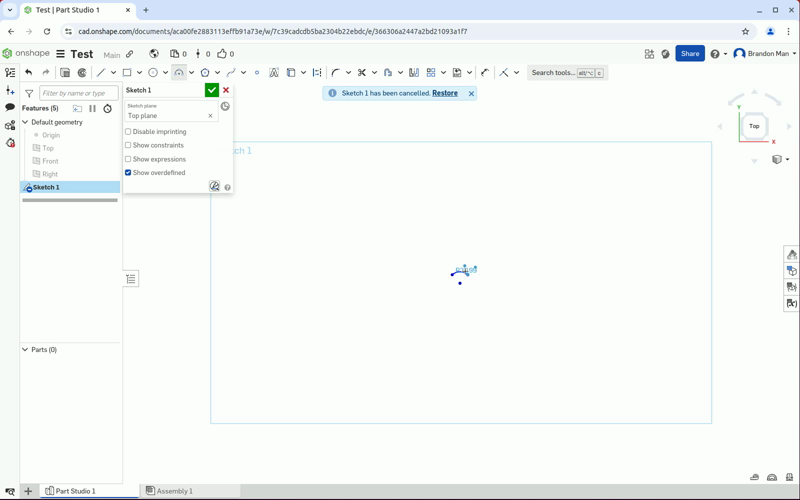
key_up(shift)
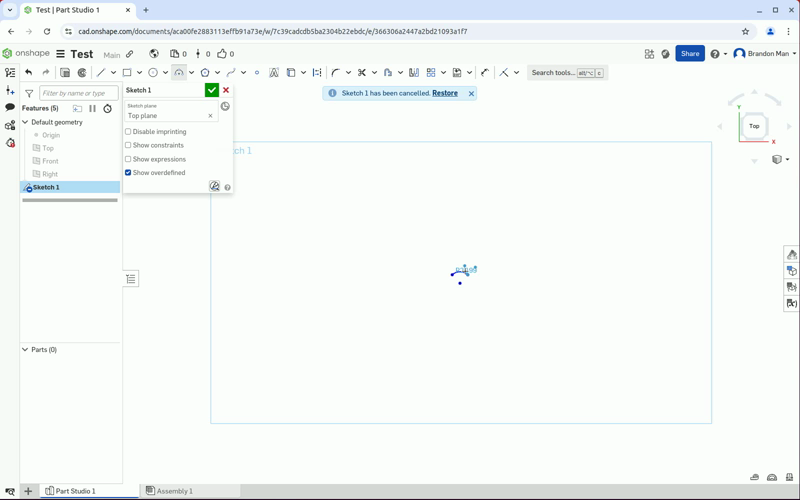
key(esc)
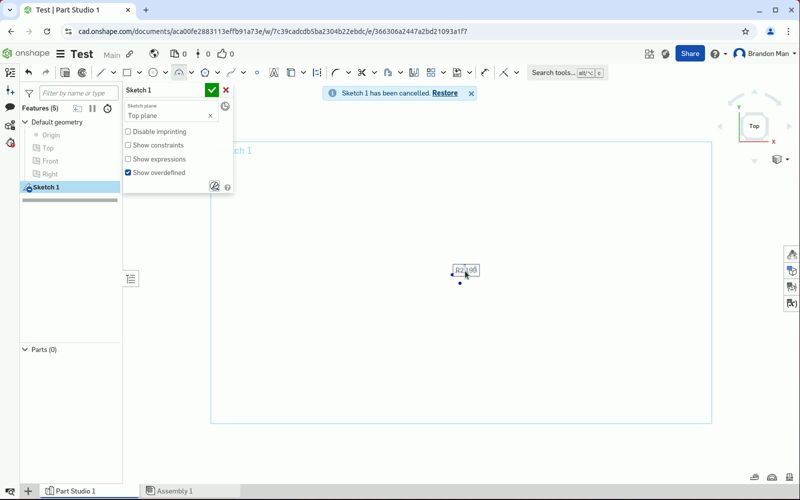
key(l)
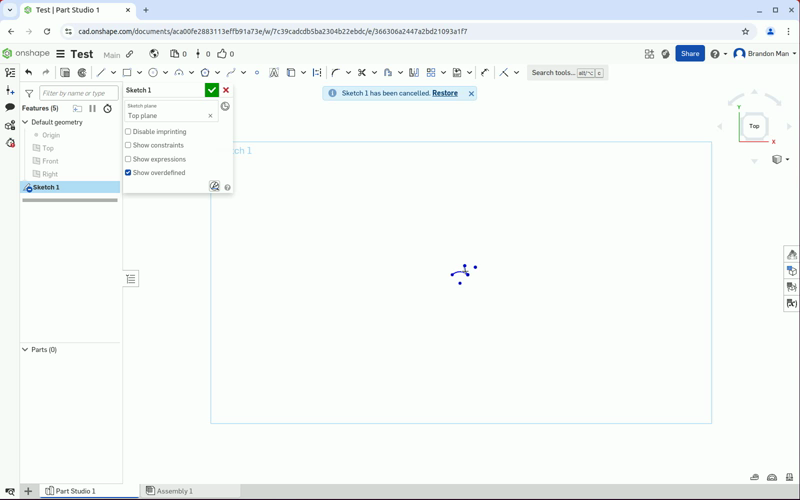
mouse_move(464, 265)
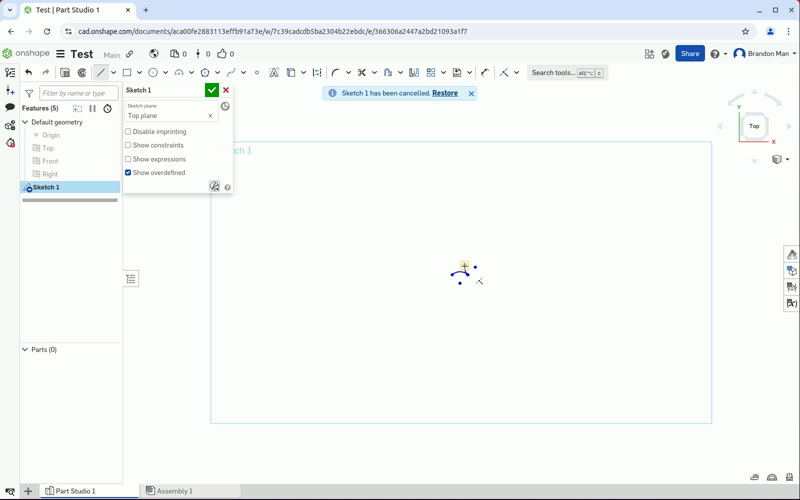
click(464, 265)
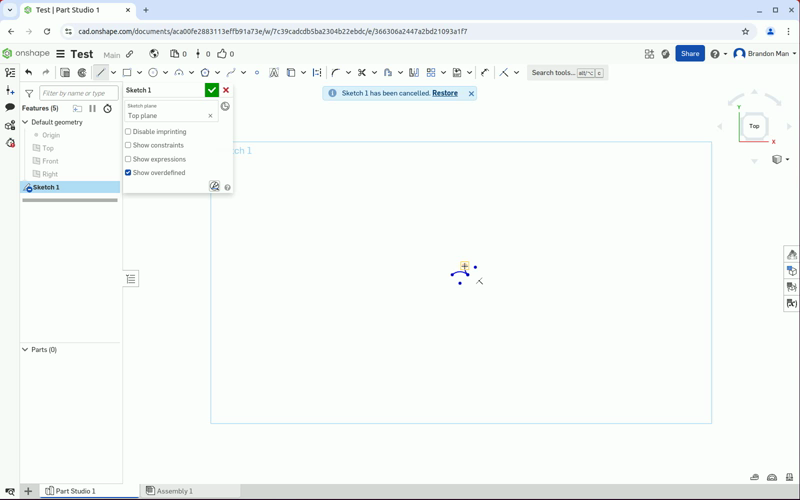
key_down(shift)
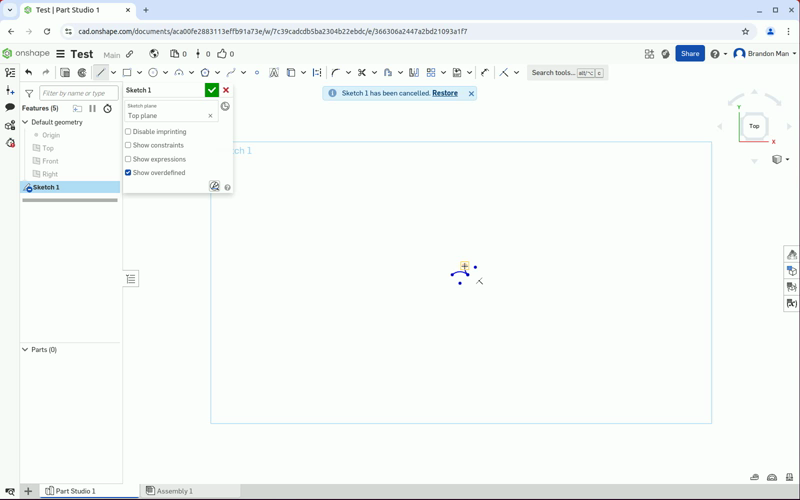
mouse_move(464, 195)
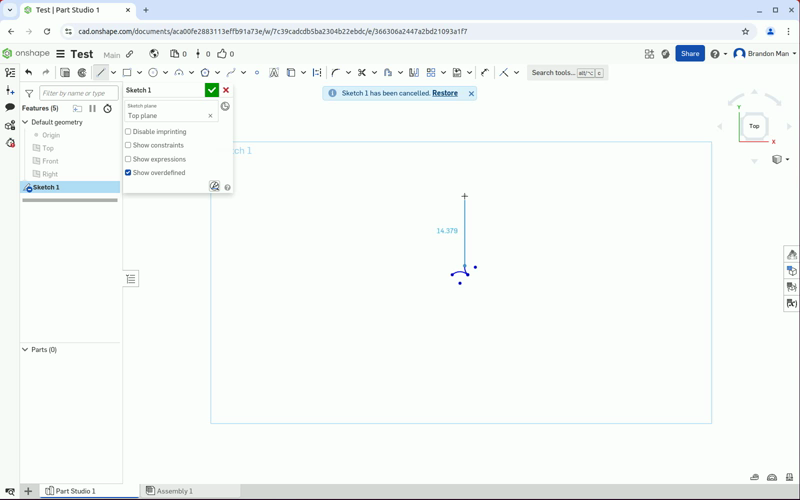
click(464, 195)
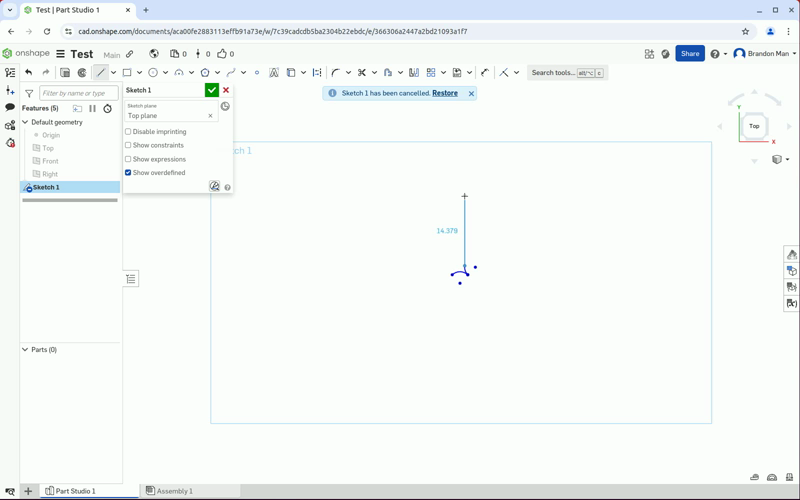
key_up(shift)
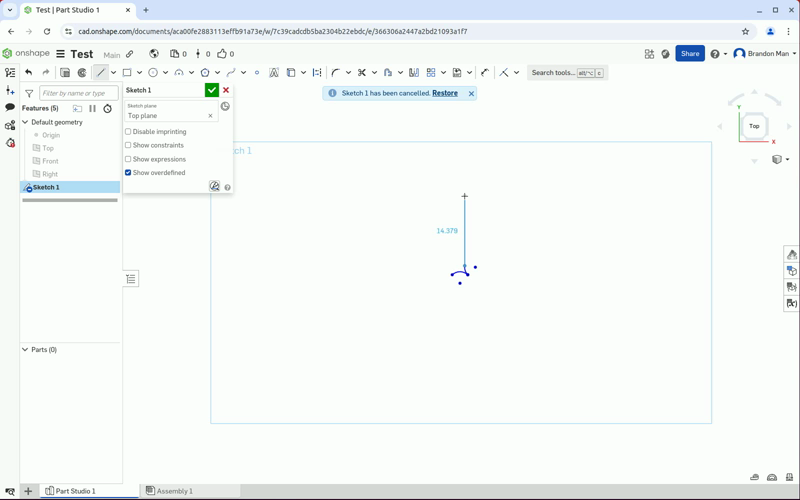
key(esc)
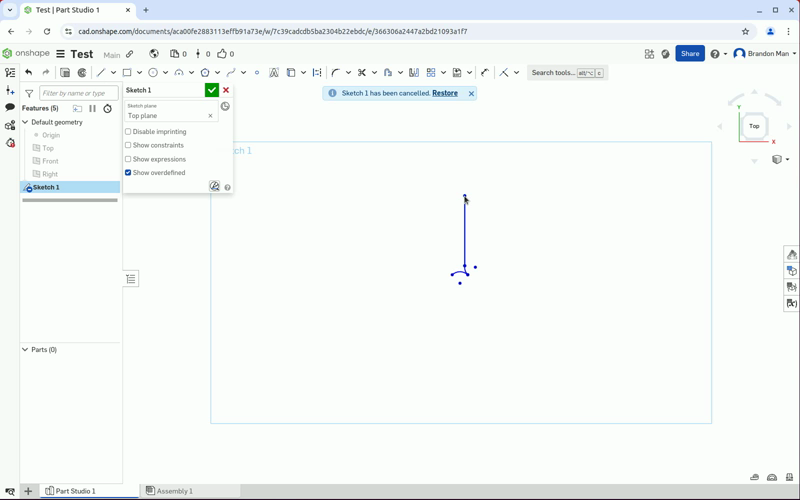
key(a)
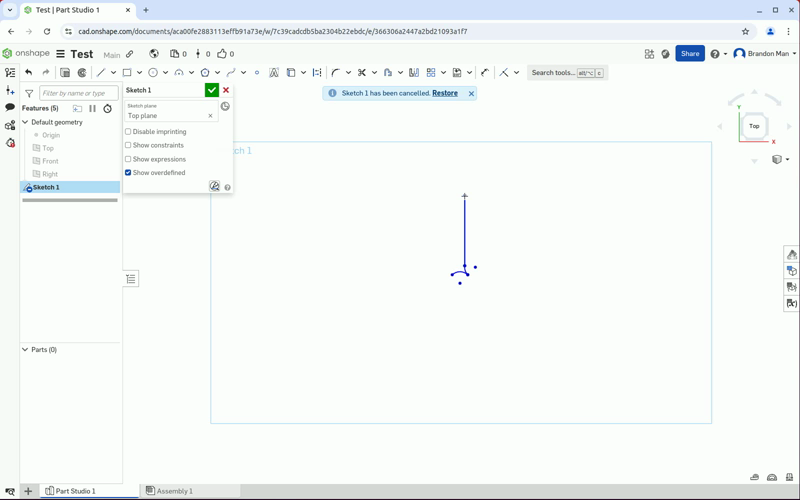
mouse_move(464, 195)
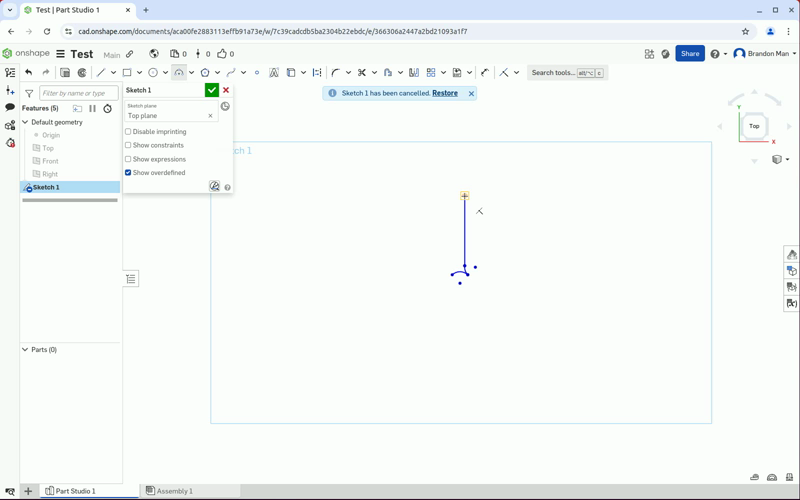
click(464, 195)
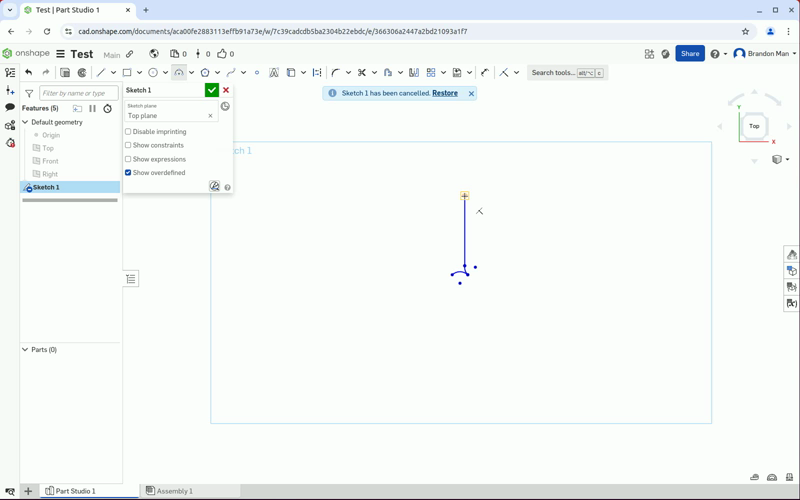
key_down(shift)
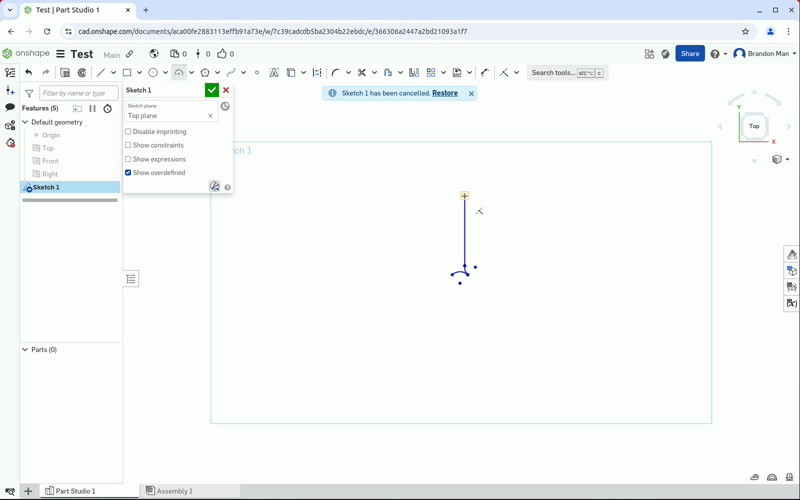
mouse_move(467, 190)
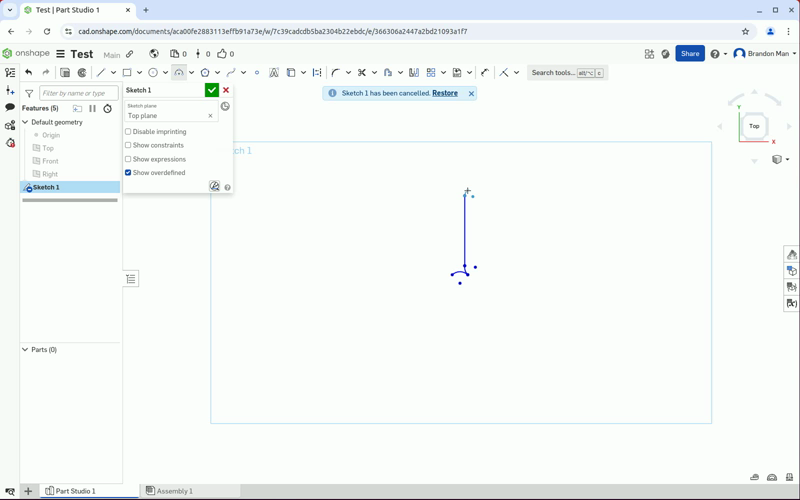
scroll(6)
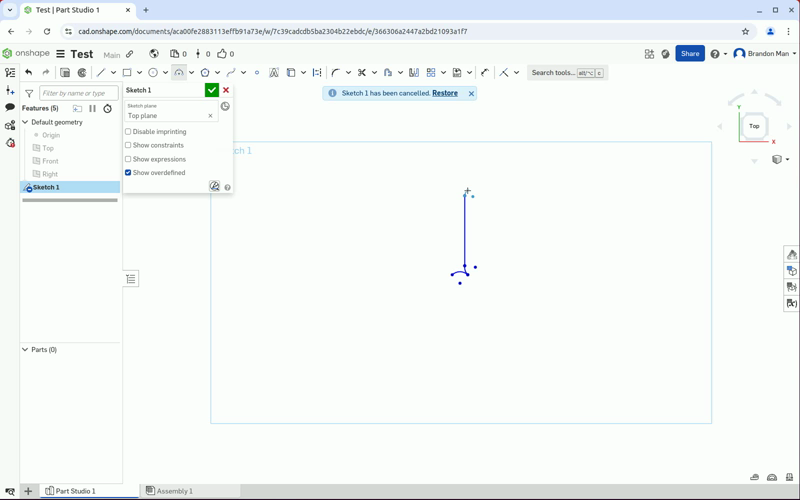
scroll(6)
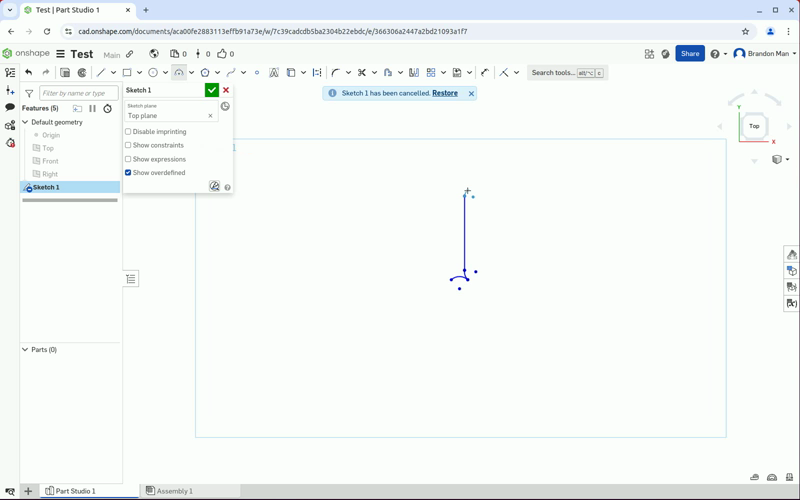
scroll(6)
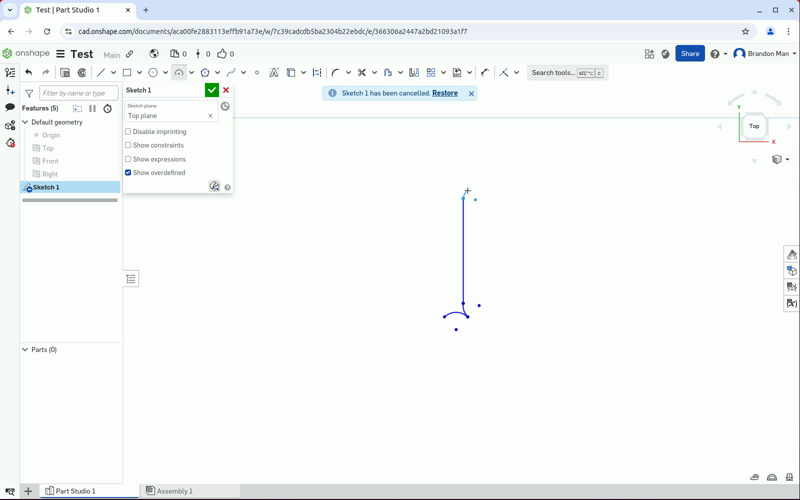
scroll(6)
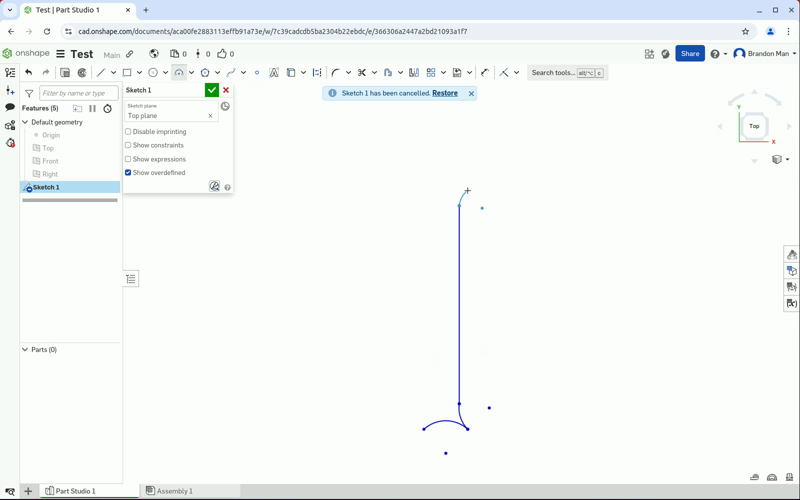
scroll(6)
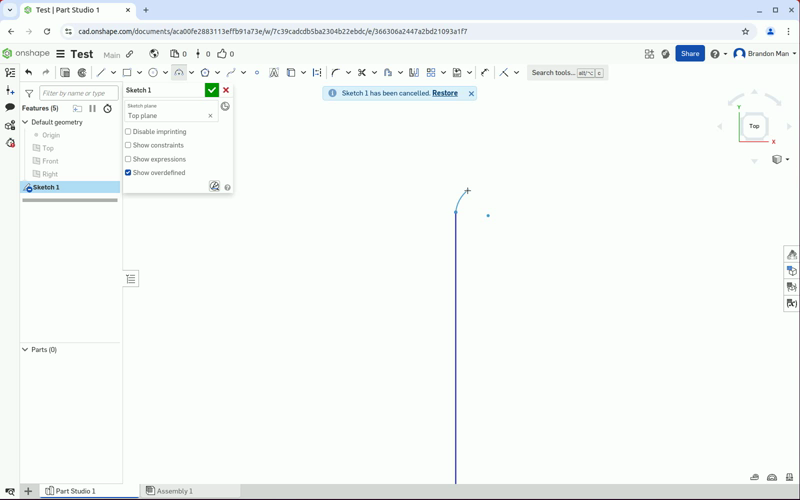
scroll(6)
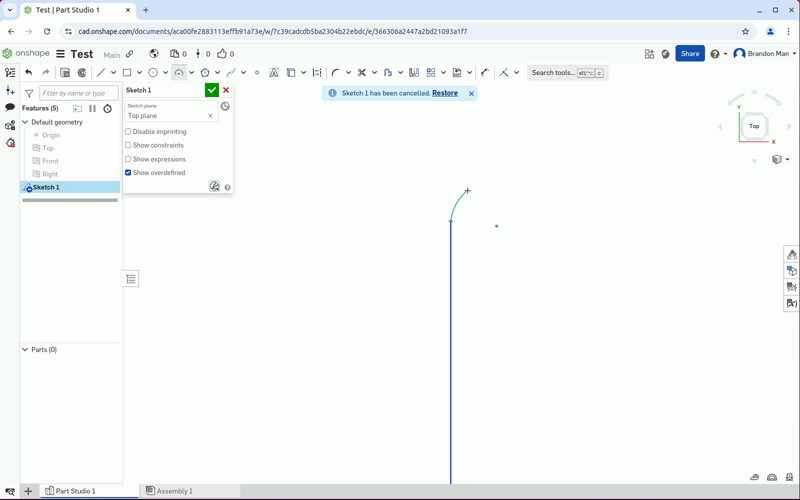
scroll(6)
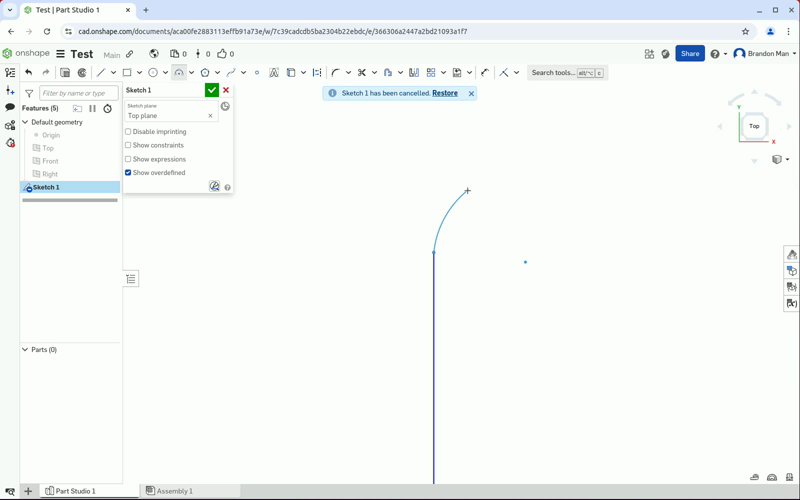
click(467, 190)
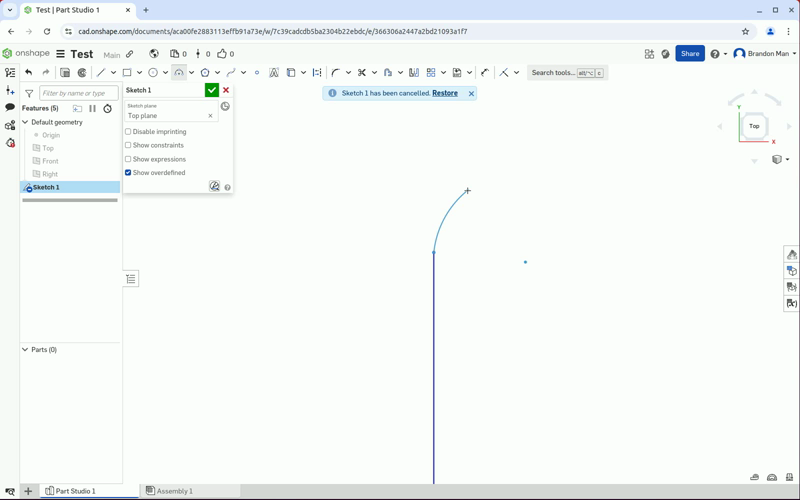
scroll(-6)
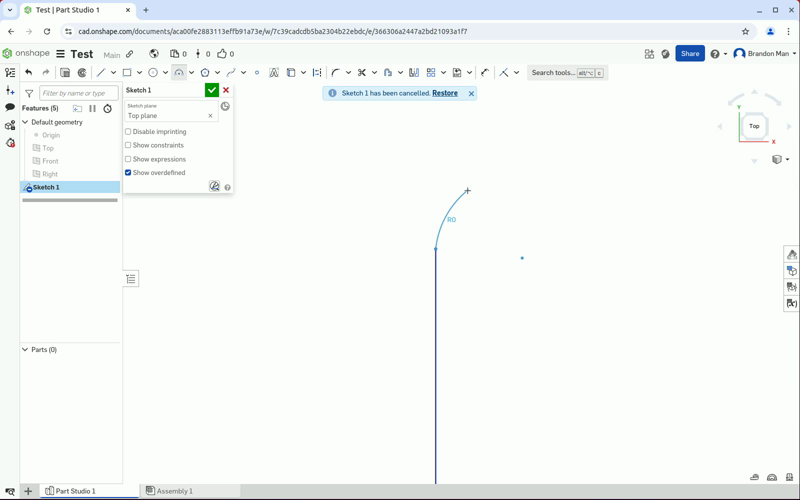
scroll(-6)
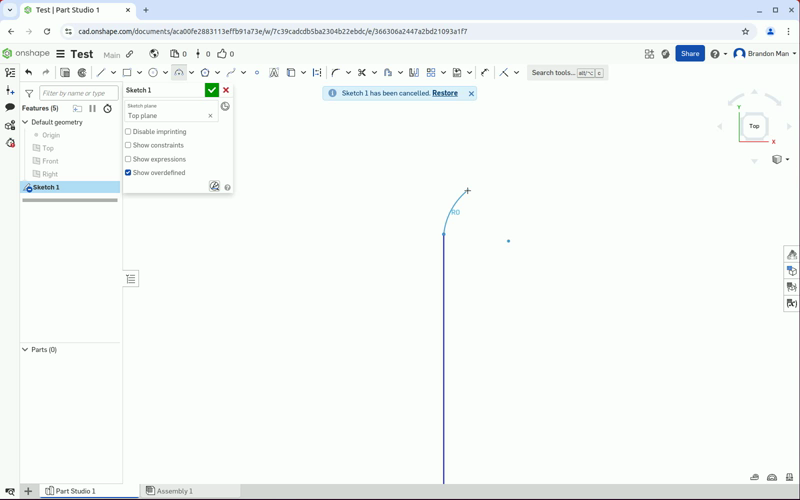
scroll(-6)
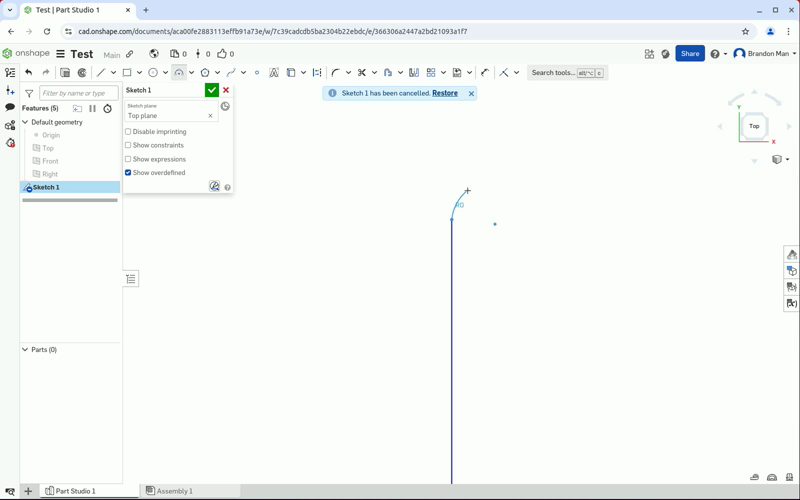
scroll(-6)
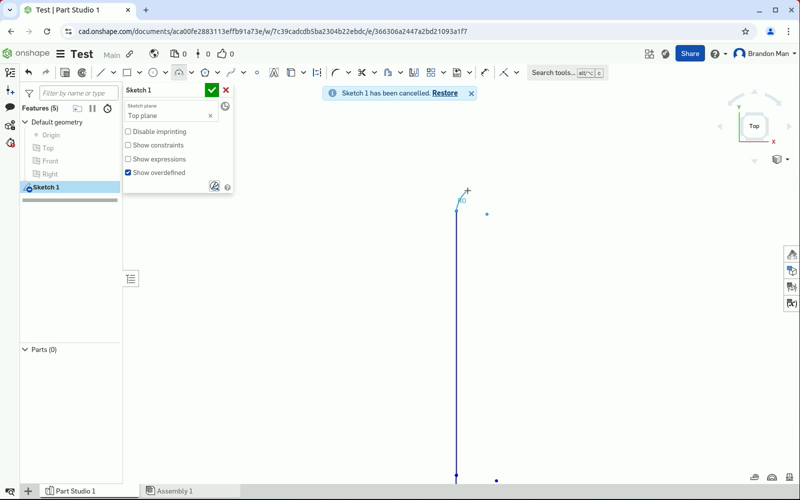
scroll(-6)
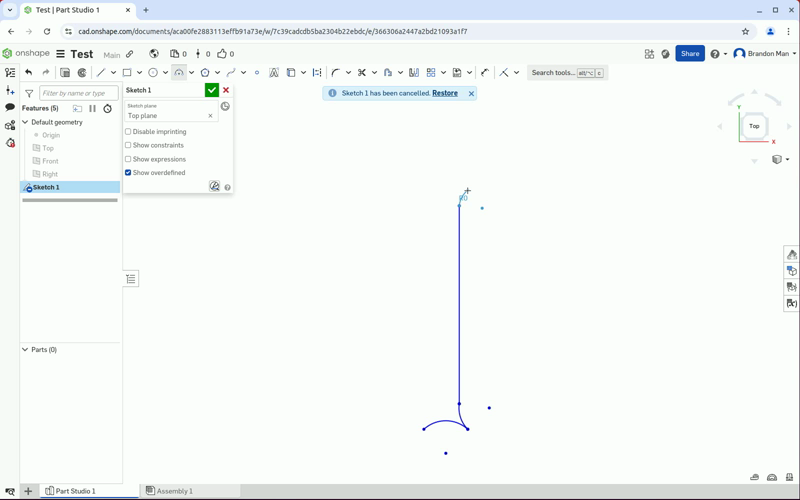
scroll(-6)
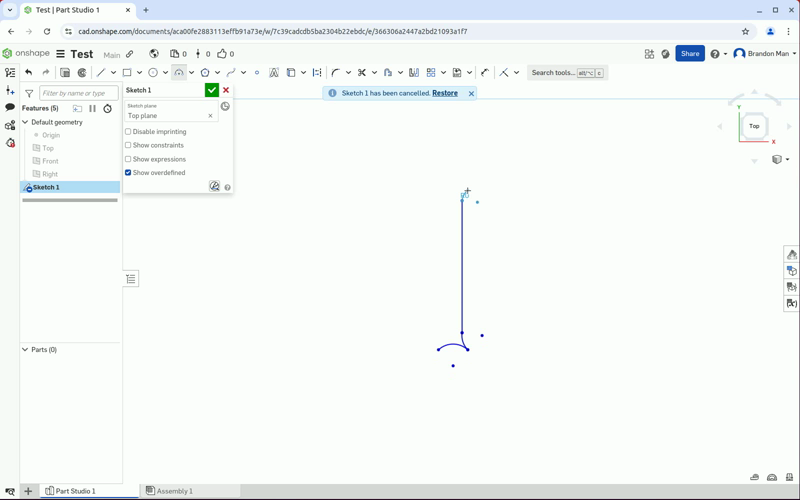
scroll(-6)
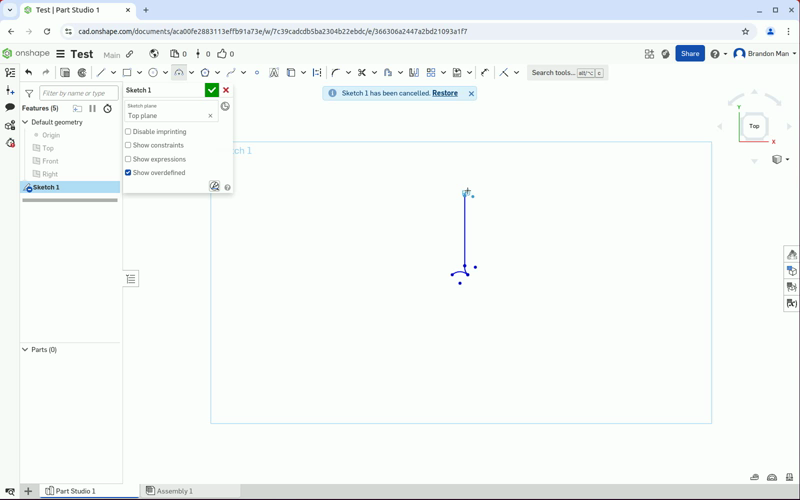
mouse_move(465, 192)
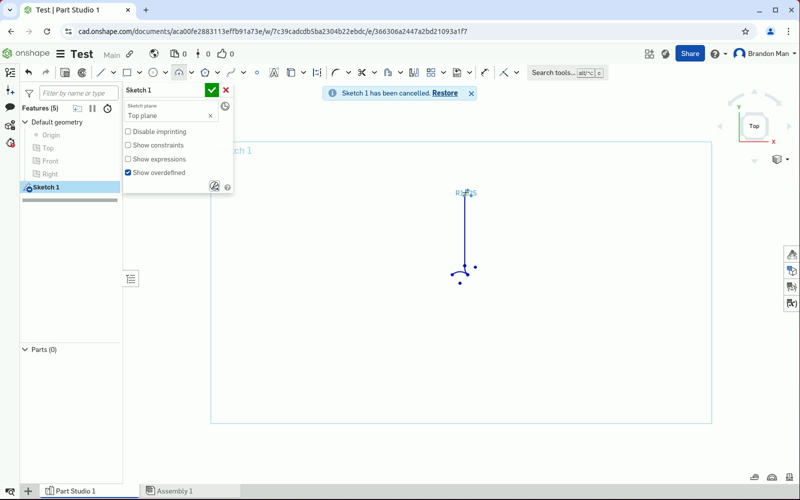
scroll(6)
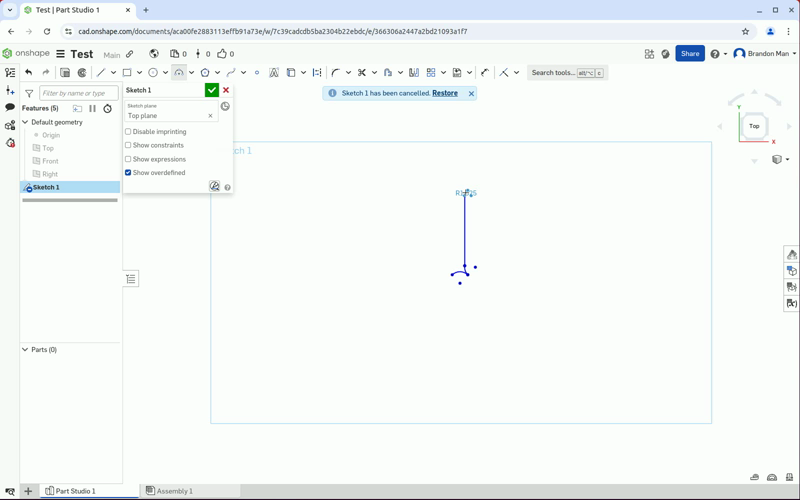
scroll(6)
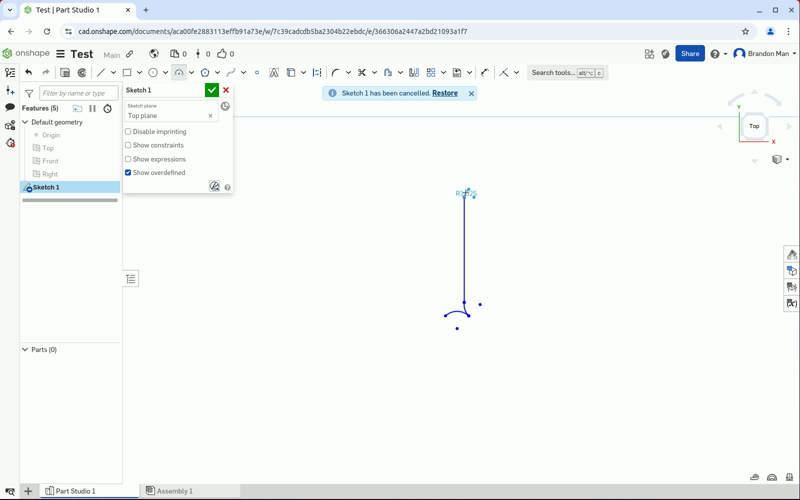
scroll(6)
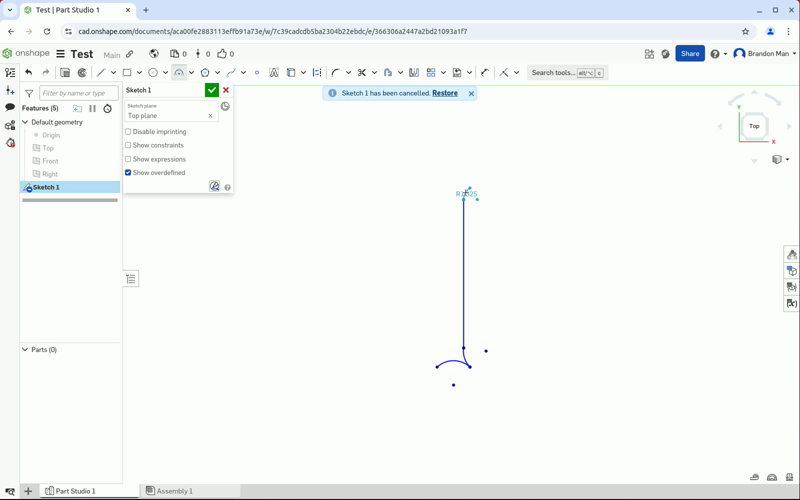
scroll(6)
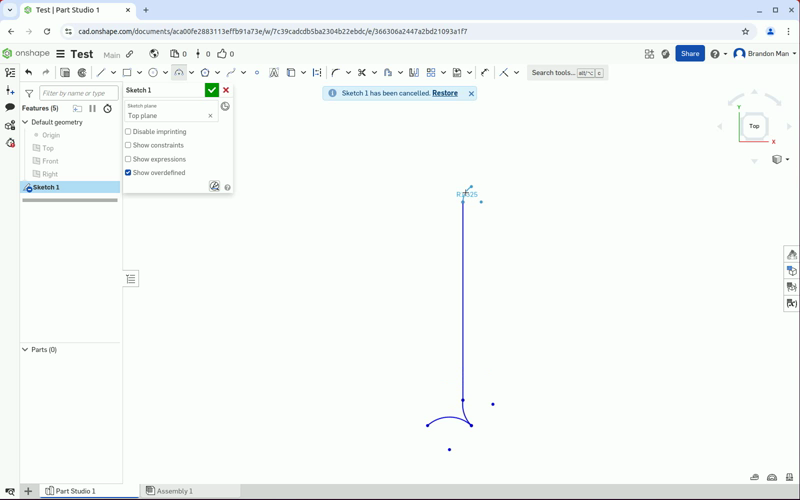
scroll(6)
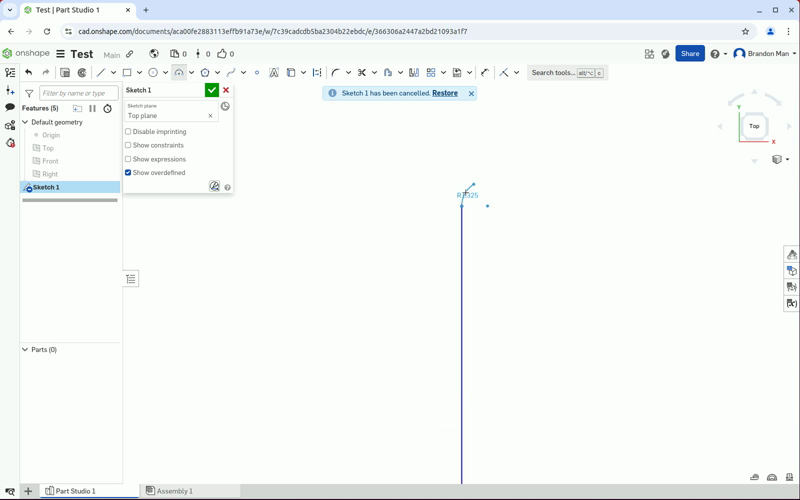
scroll(6)
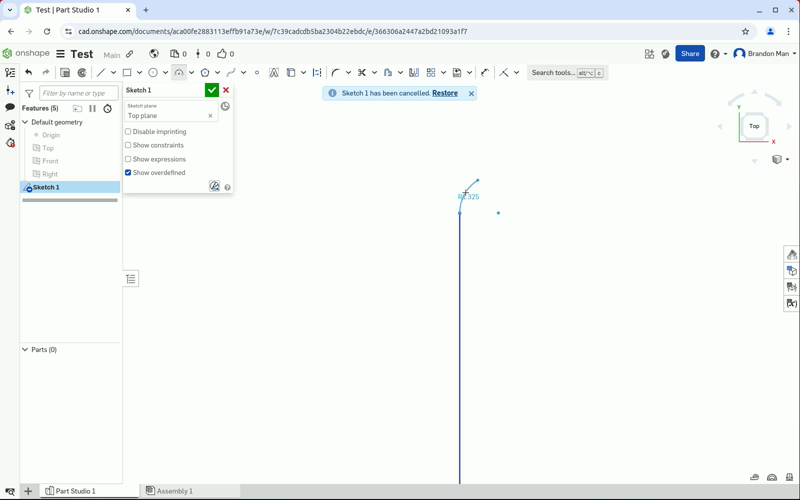
scroll(6)
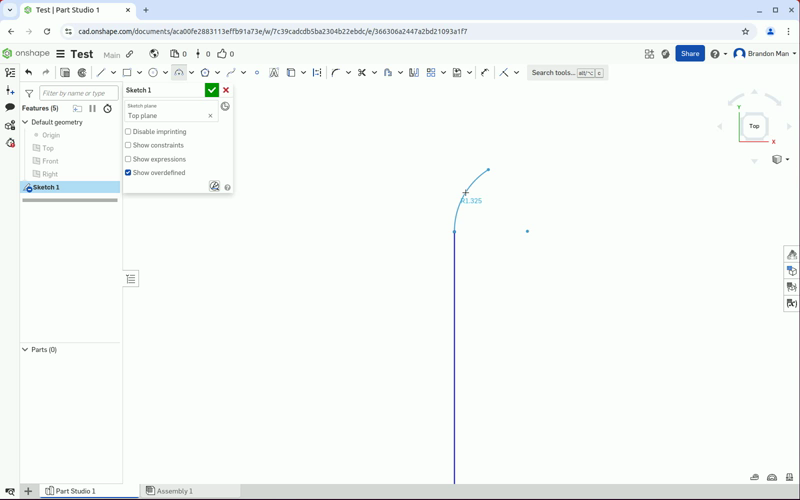
click(465, 192)
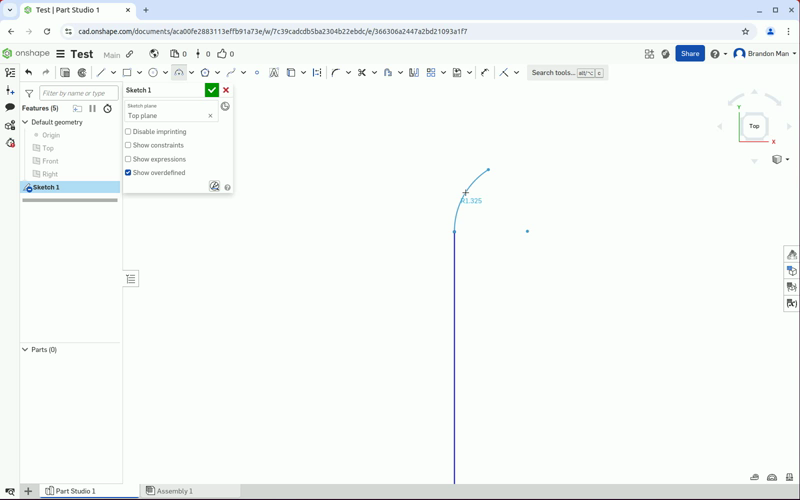
scroll(-6)
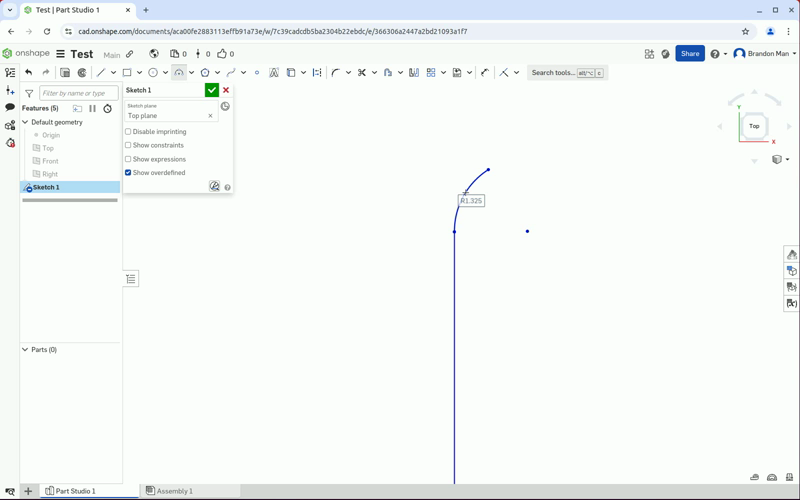
scroll(-6)
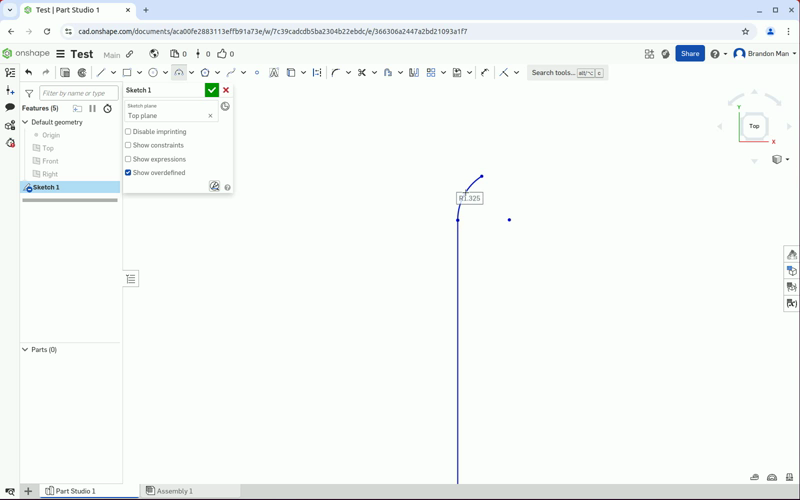
scroll(-6)
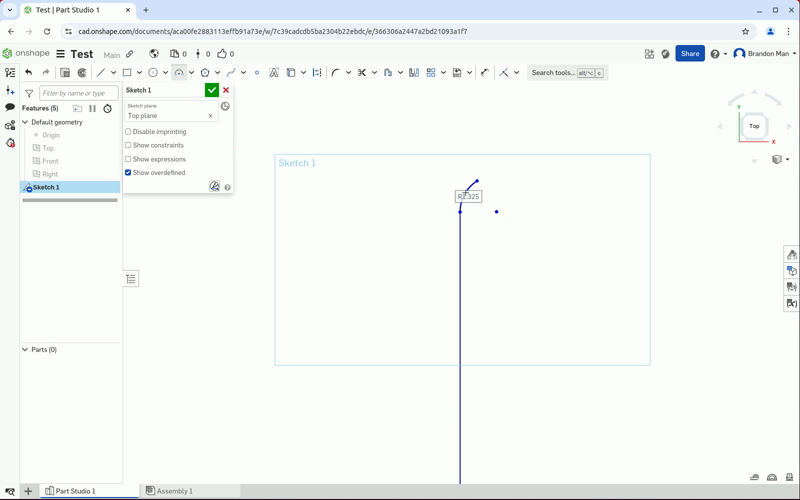
scroll(-6)
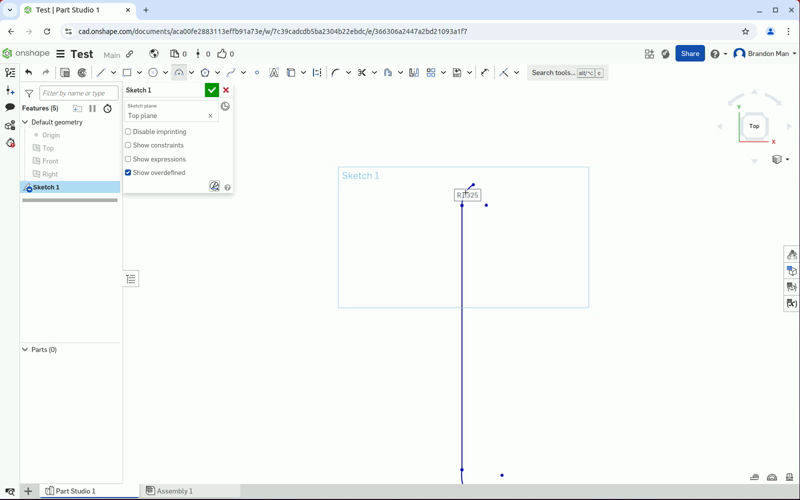
scroll(-6)
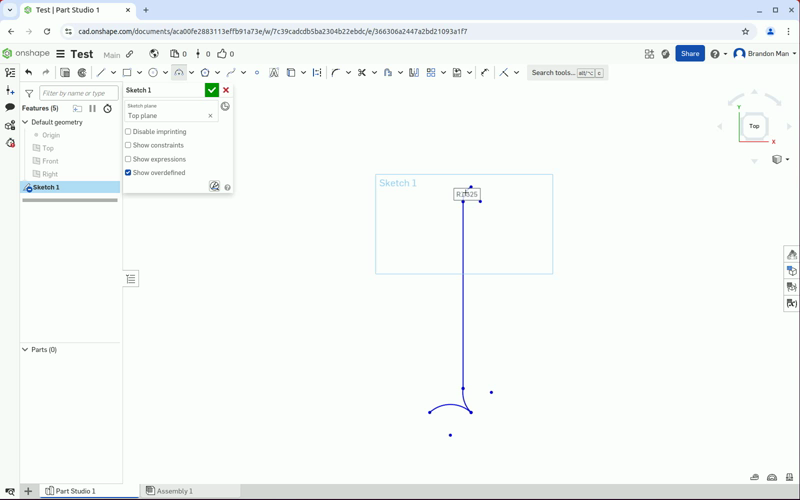
scroll(-6)
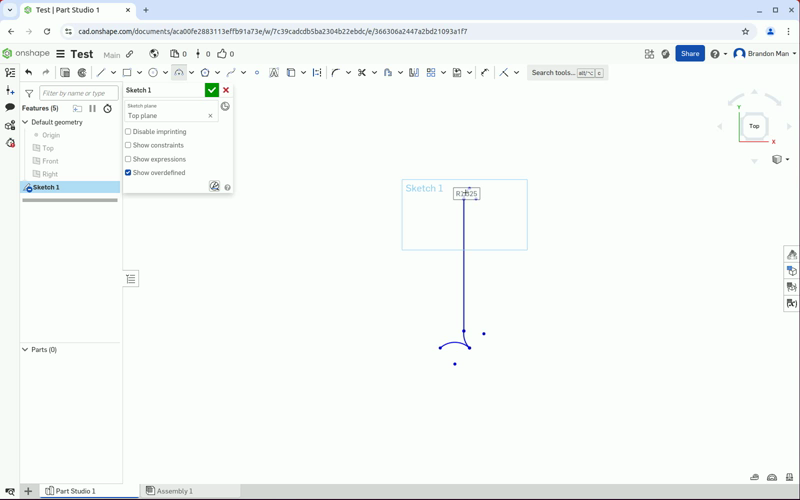
scroll(-6)
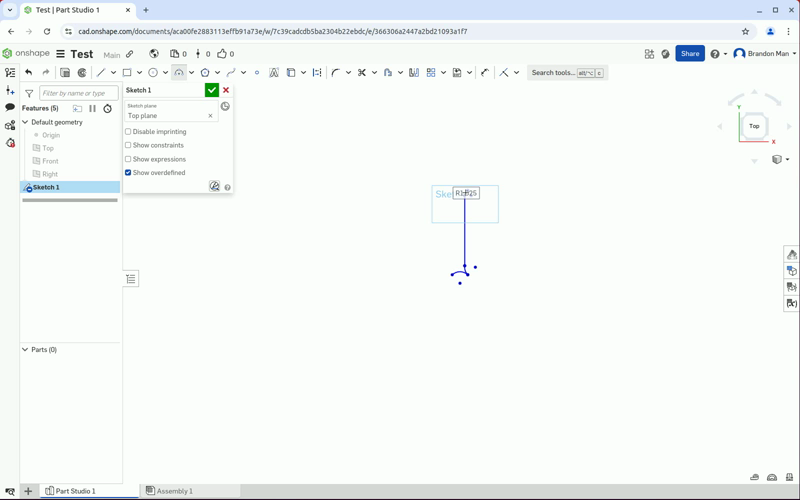
key_up(shift)
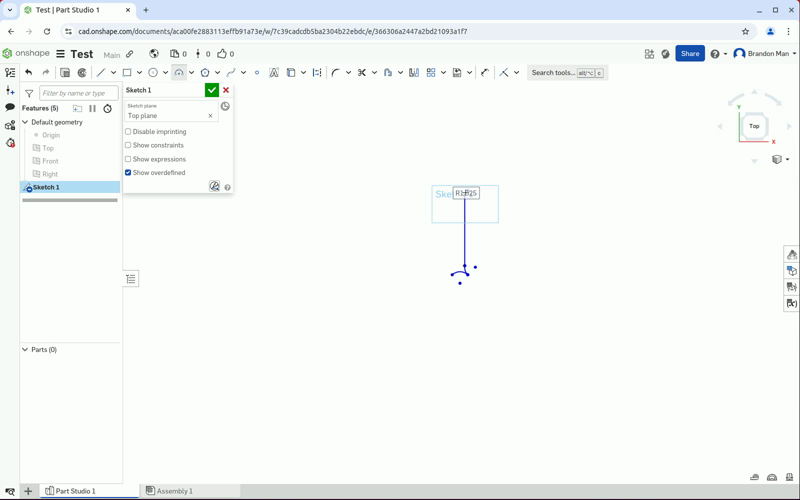
mouse_move(467, 190)
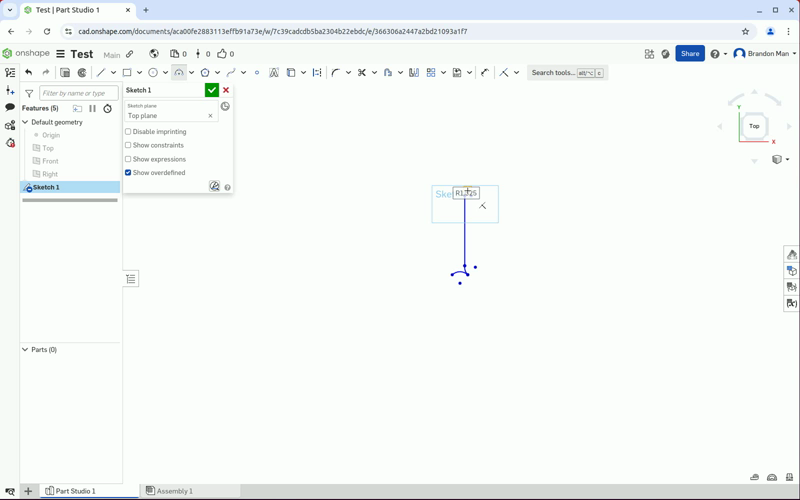
scroll(6)
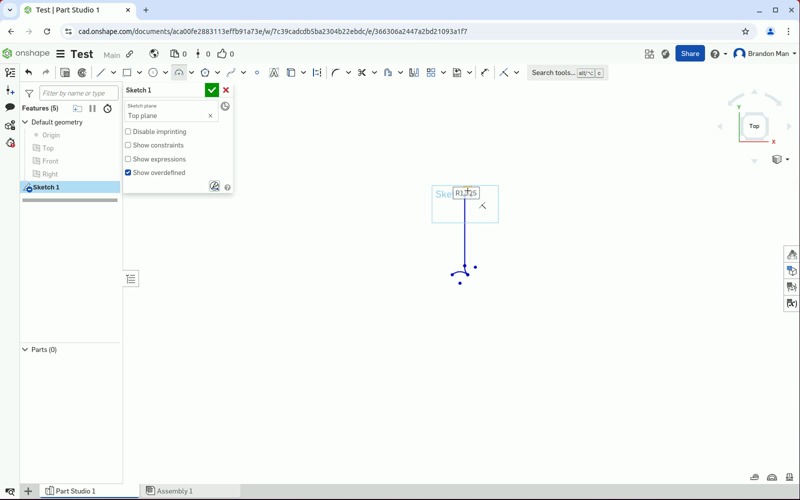
scroll(6)
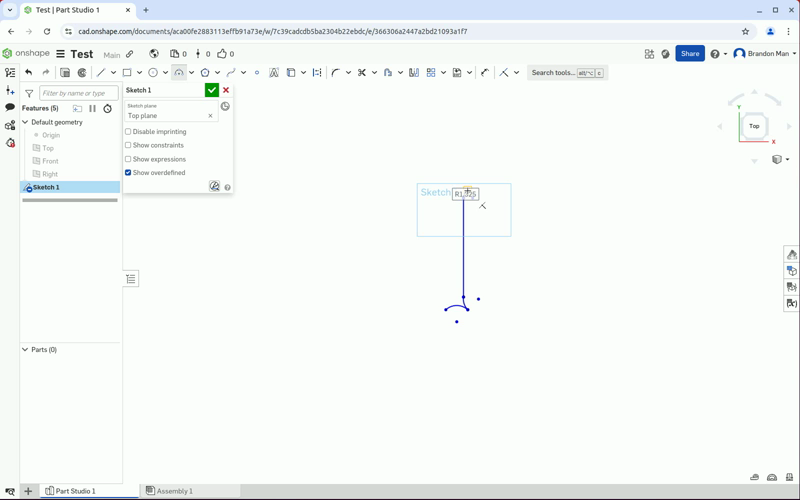
scroll(6)
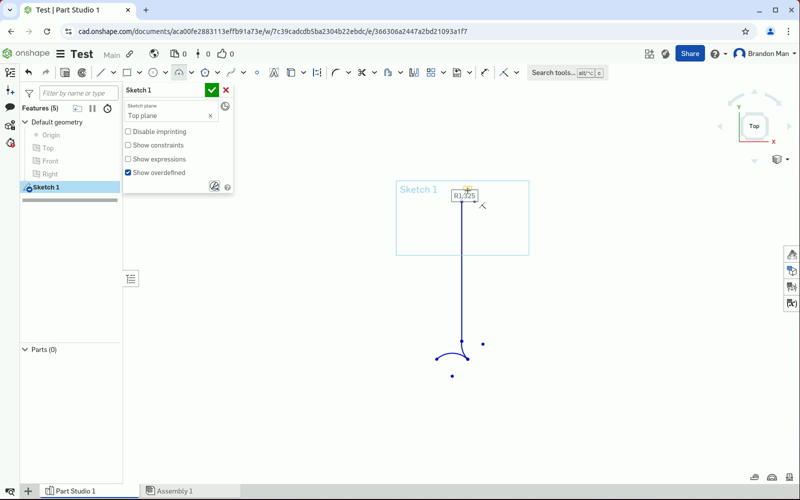
scroll(6)
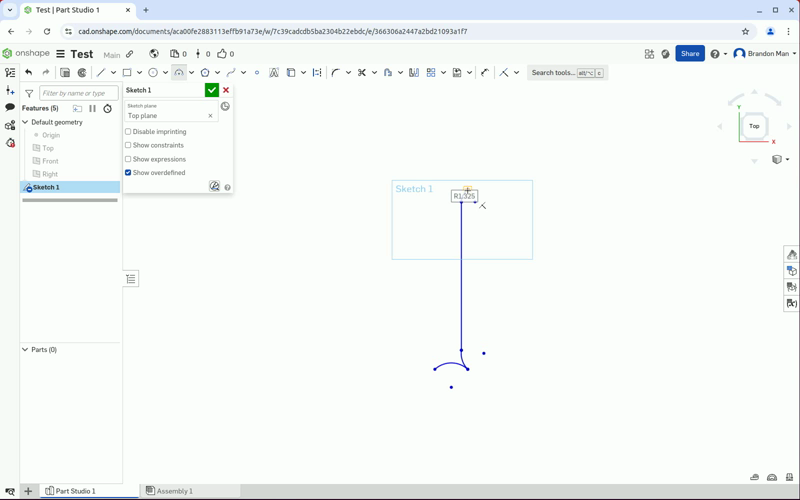
scroll(6)
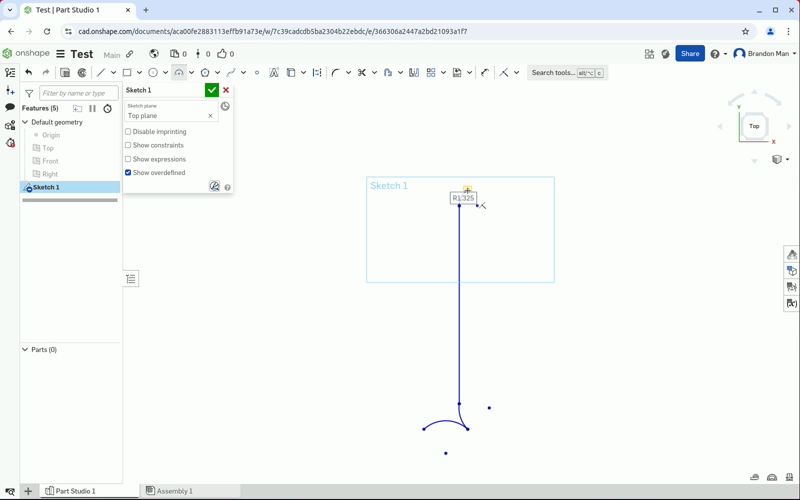
scroll(6)
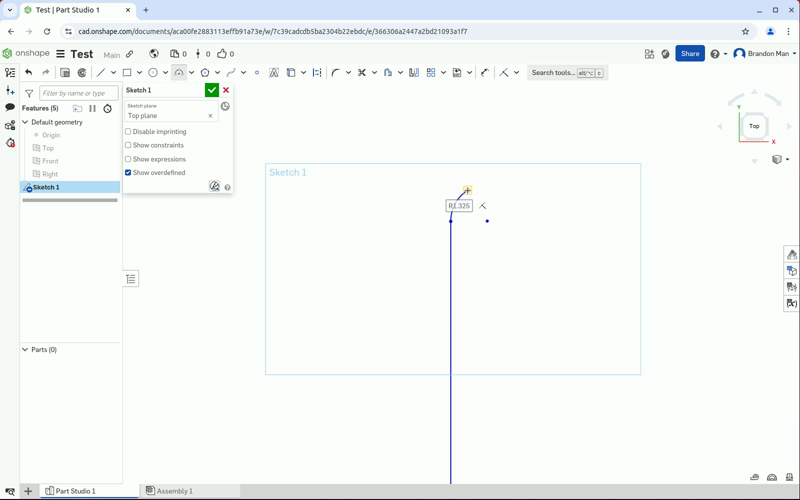
scroll(6)
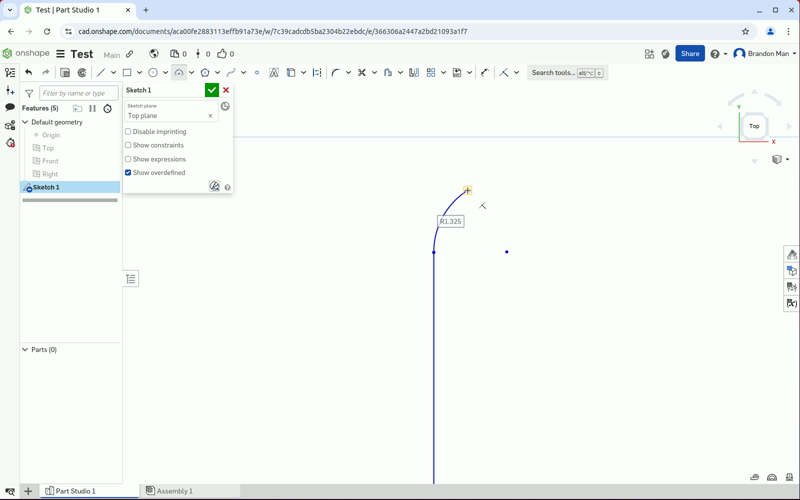
click(467, 190)
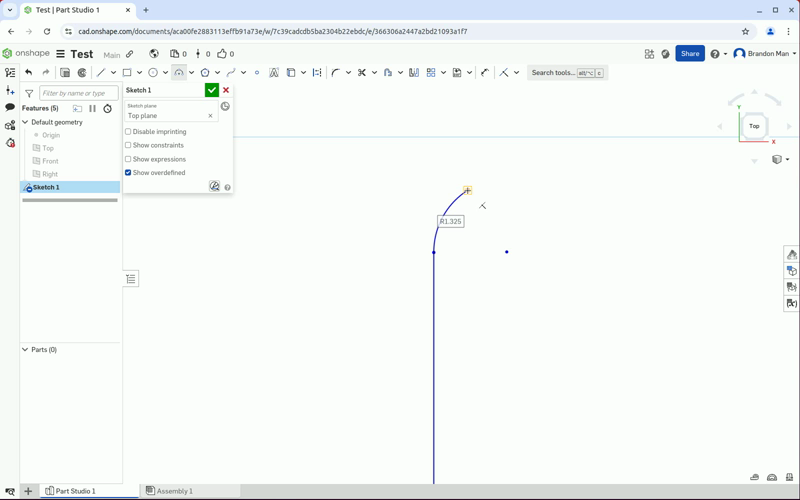
scroll(-6)
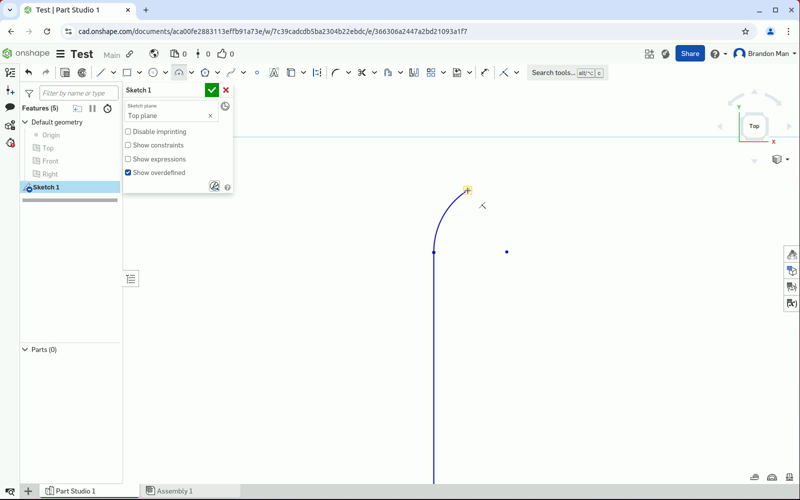
scroll(-6)
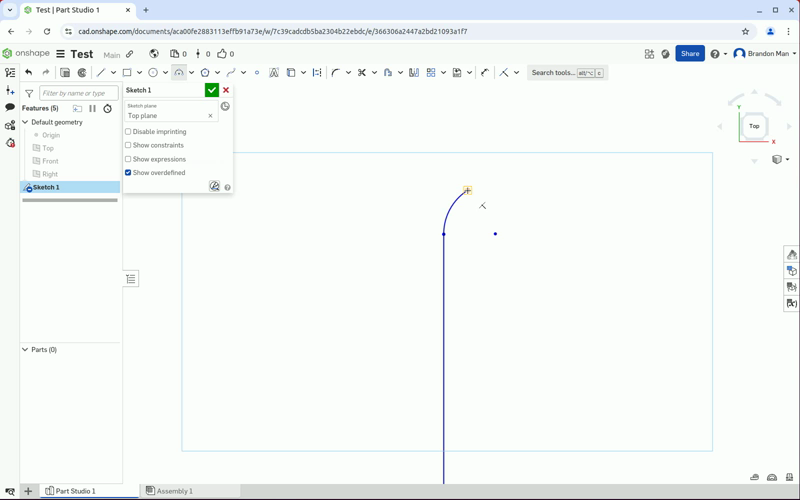
scroll(-6)
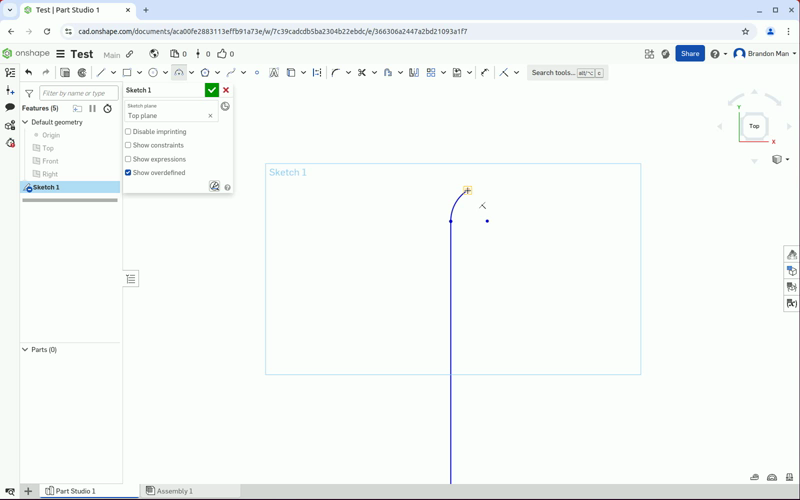
scroll(-6)
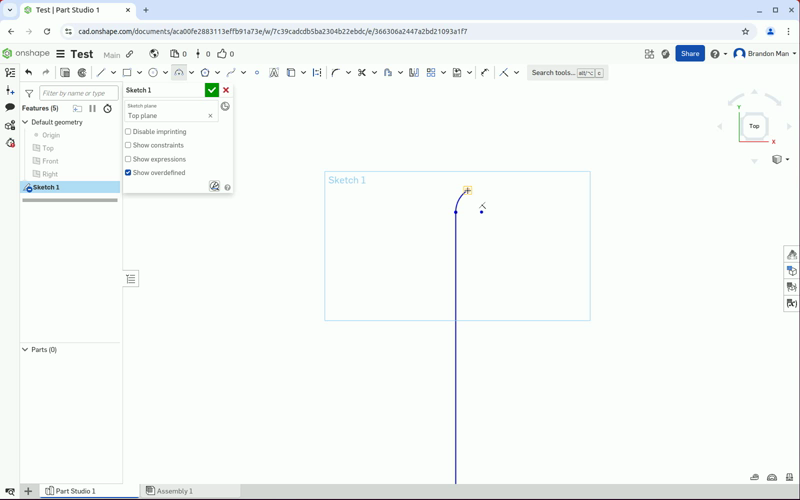
scroll(-6)
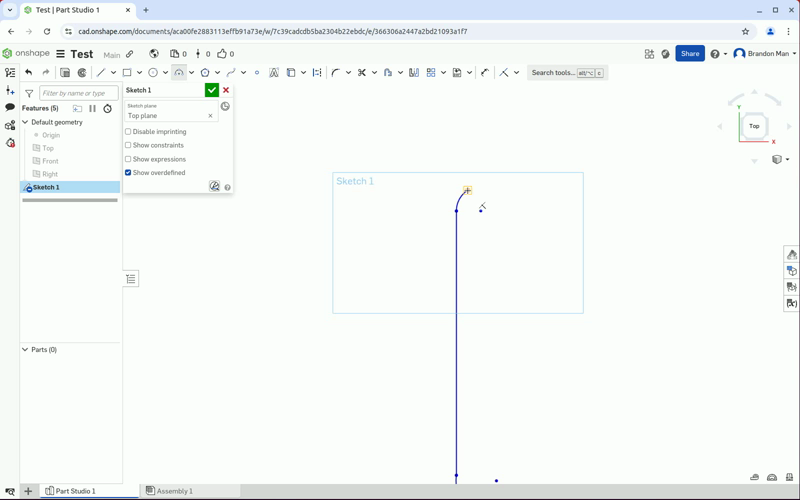
scroll(-6)
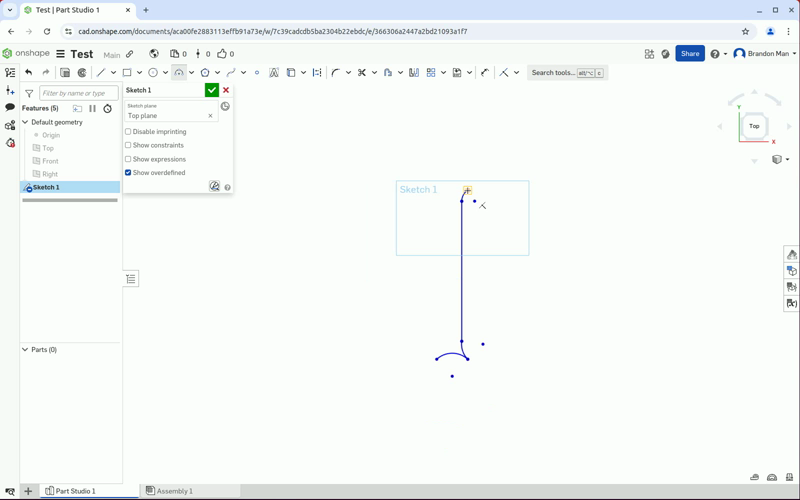
scroll(-6)
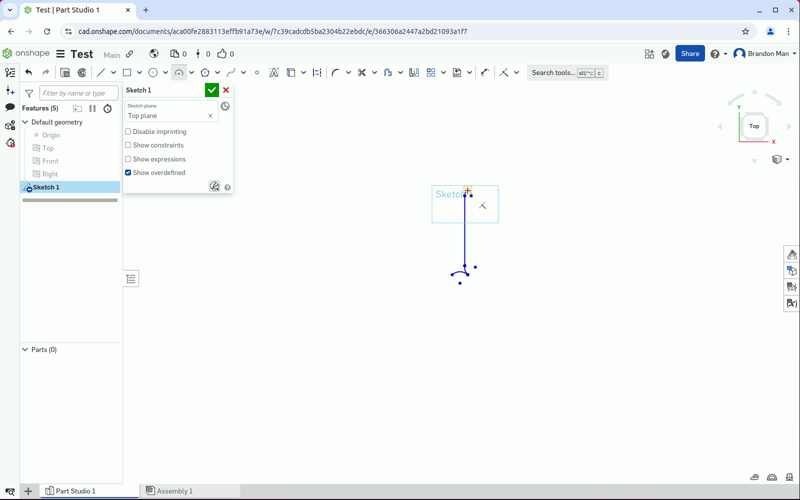
key_down(shift)
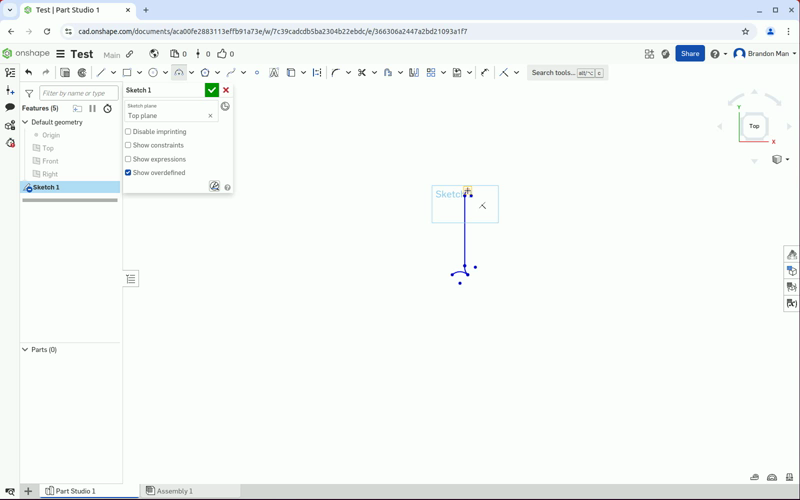
mouse_move(453, 190)
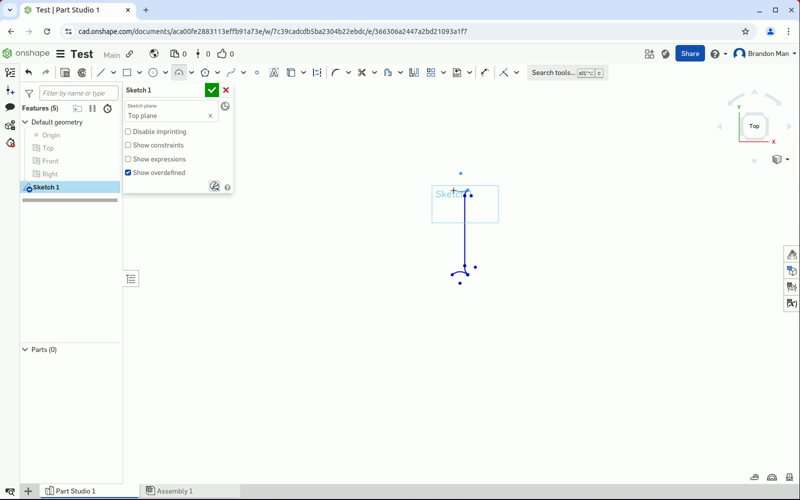
click(453, 190)
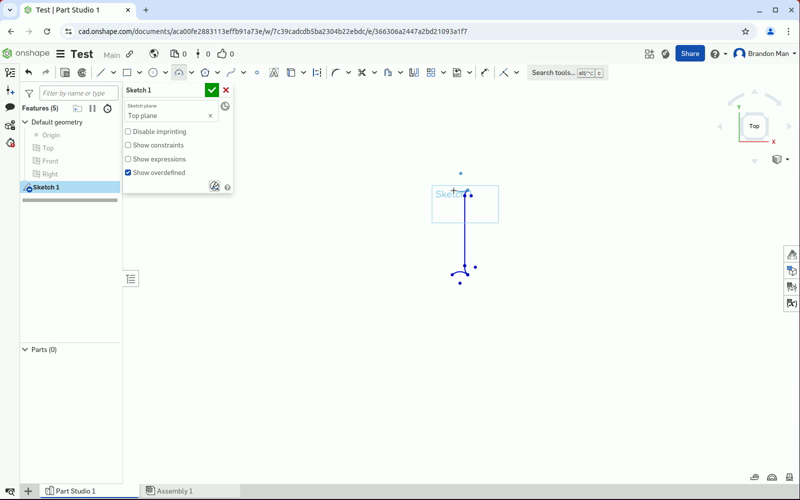
mouse_move(460, 169)
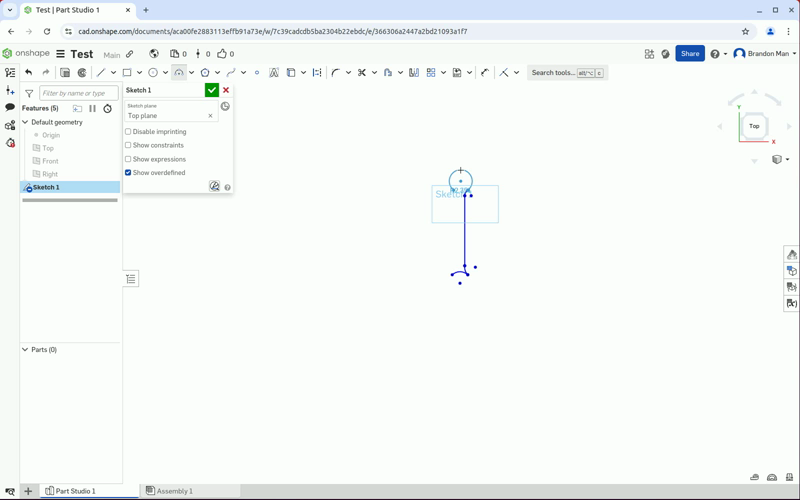
click(460, 169)
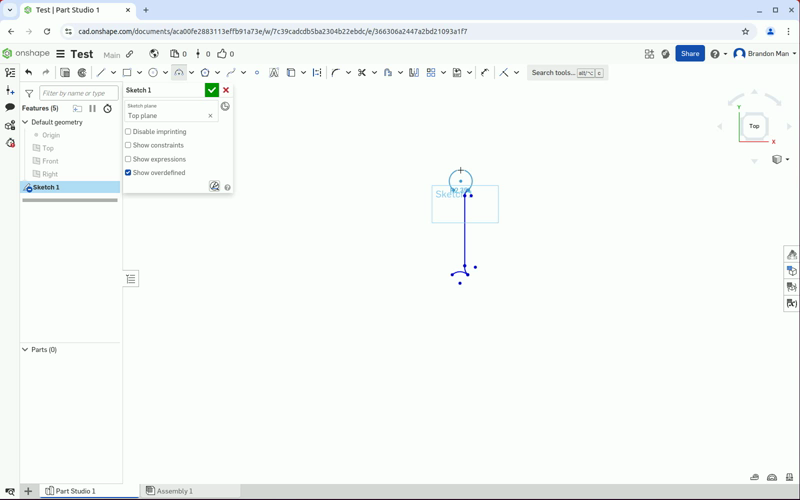
key_up(shift)
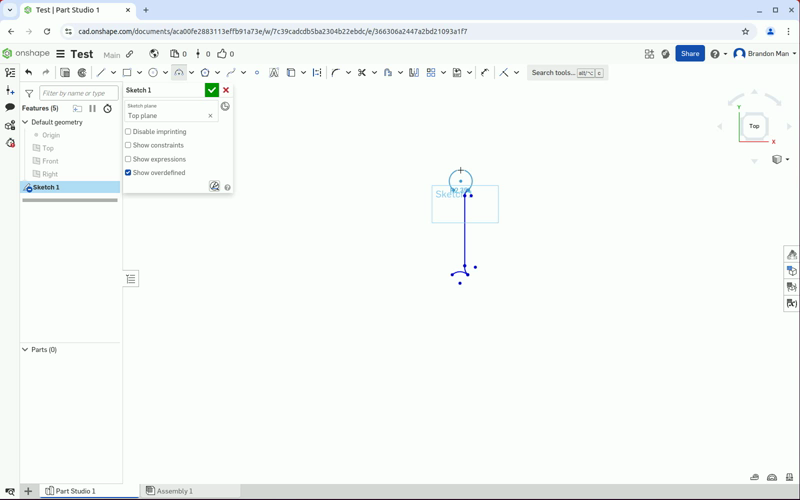
mouse_move(453, 190)
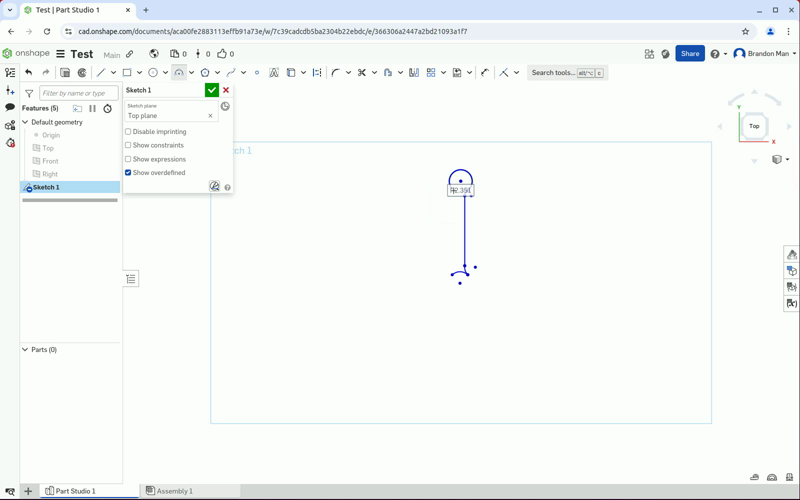
click(453, 190)
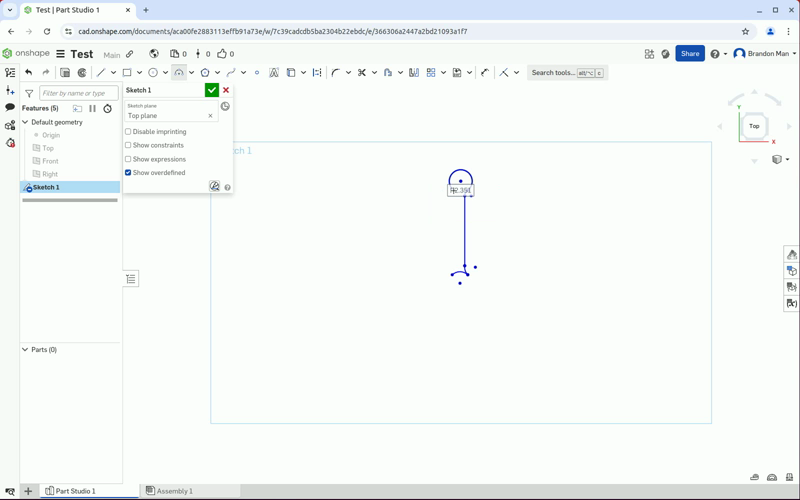
key_down(shift)
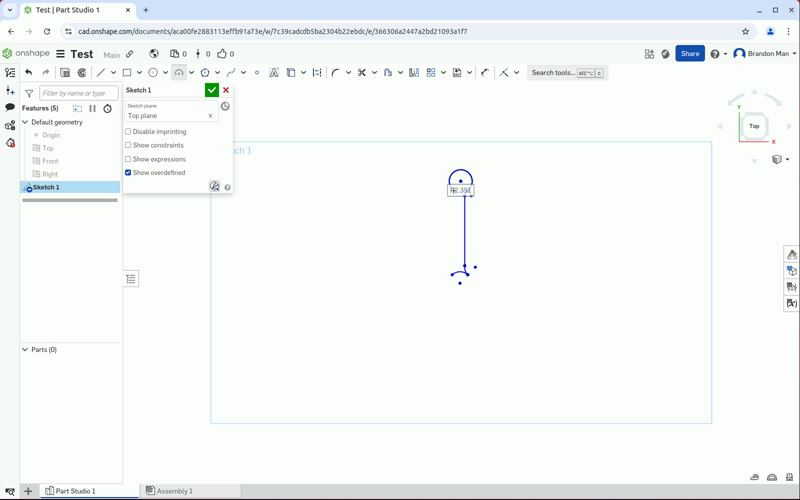
mouse_move(455, 195)
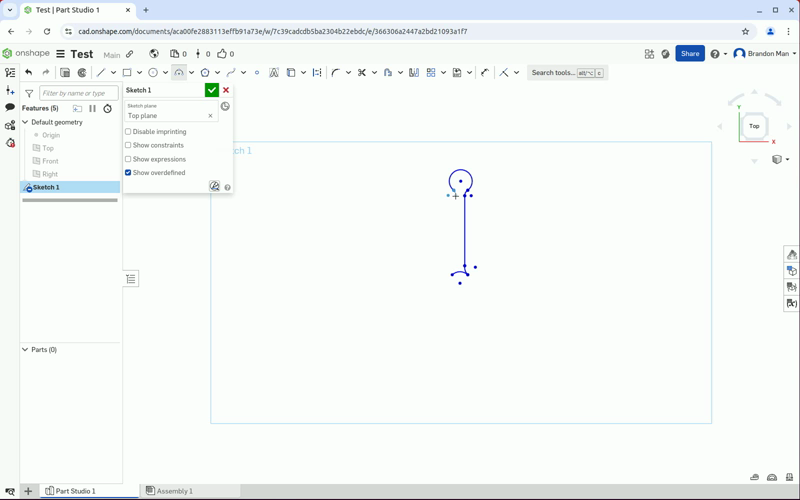
scroll(6)
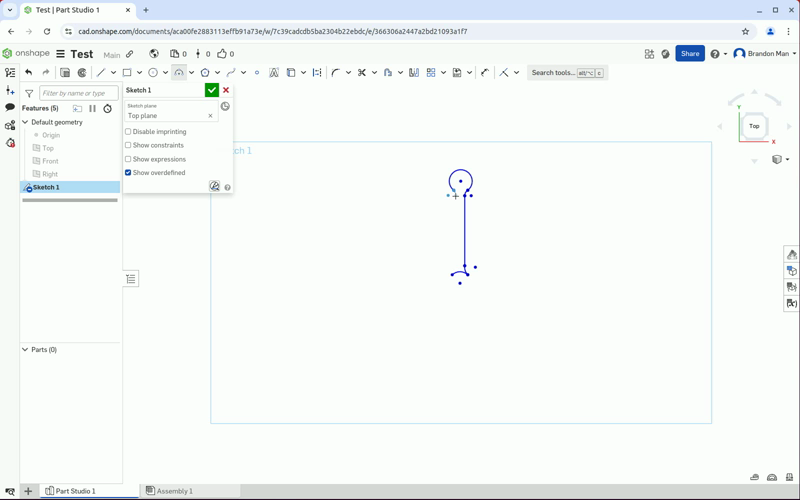
scroll(6)
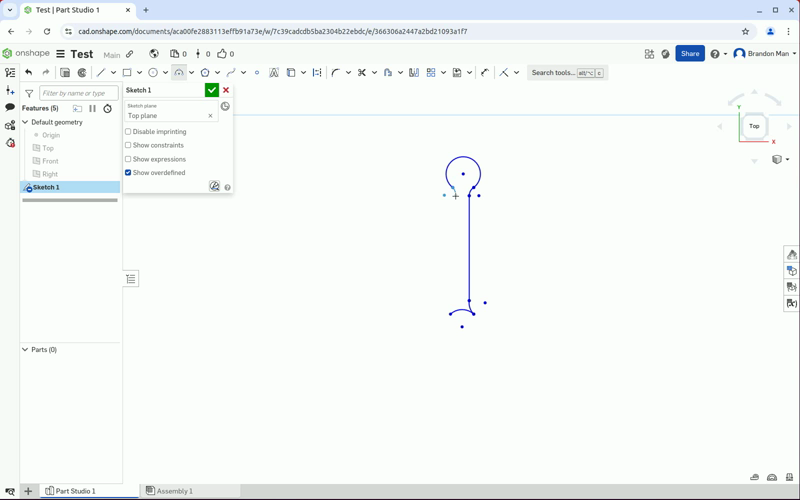
scroll(6)
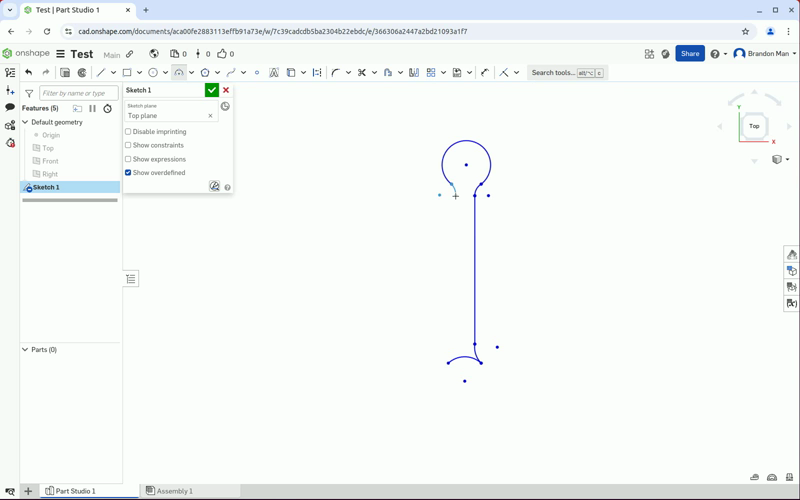
scroll(6)
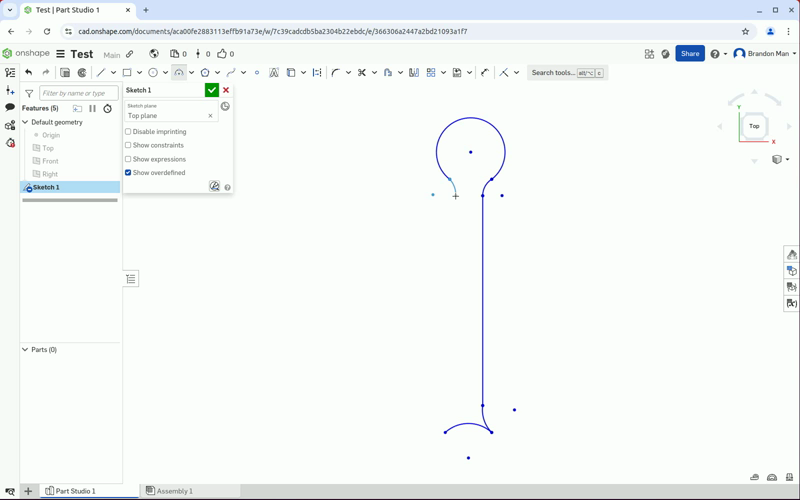
scroll(6)
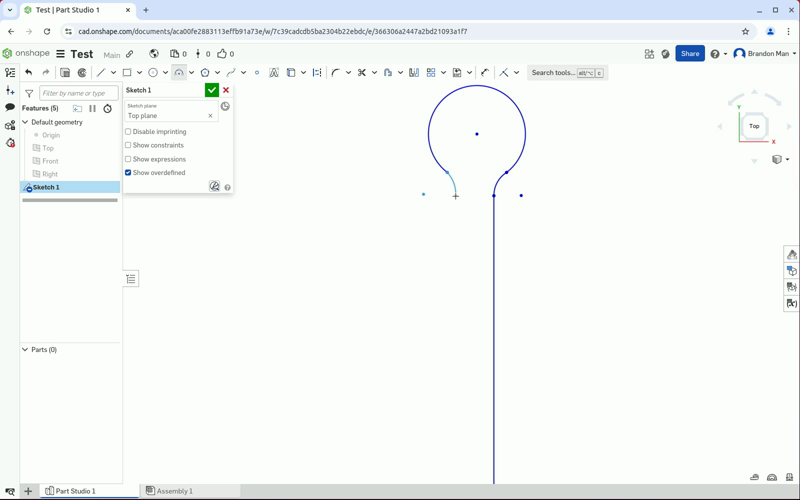
scroll(6)
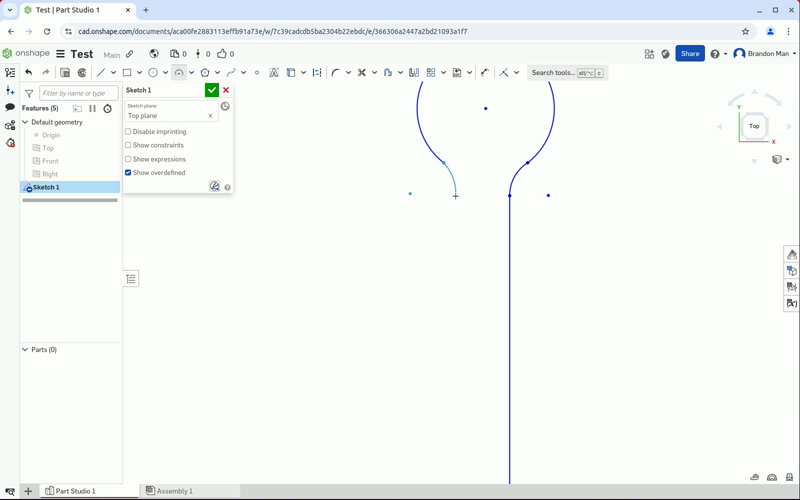
scroll(6)
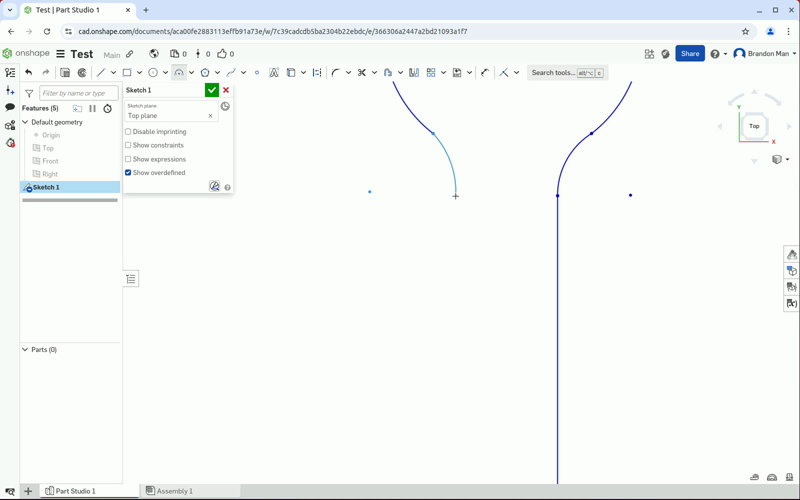
click(455, 195)
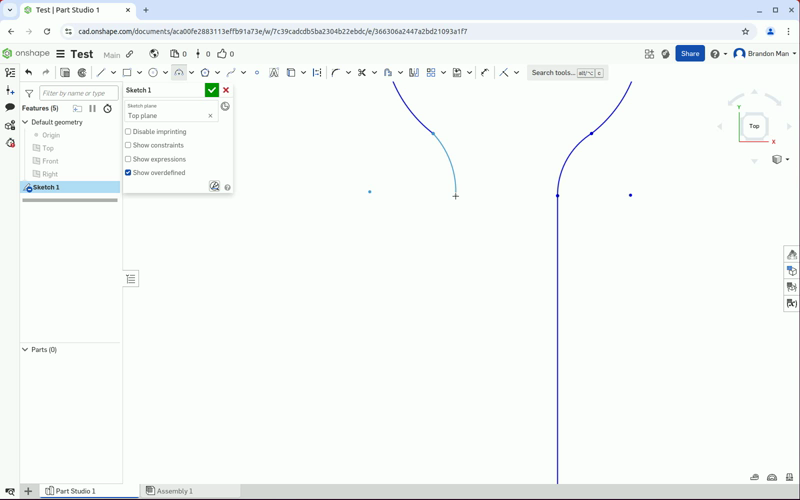
scroll(-6)
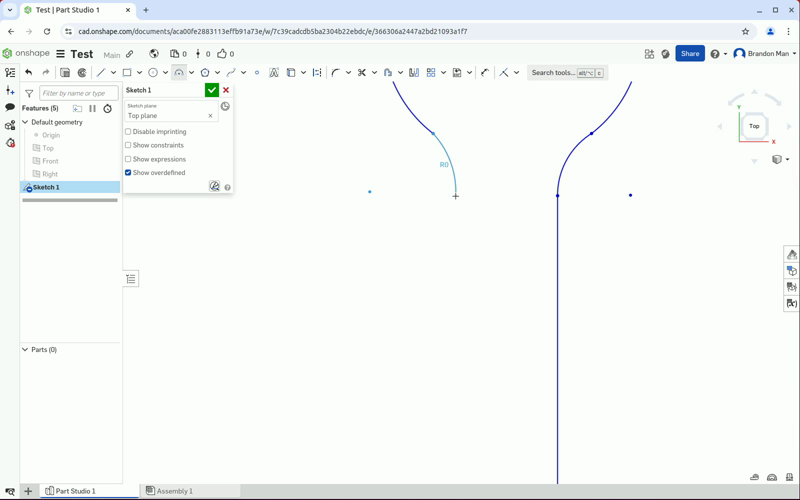
scroll(-6)
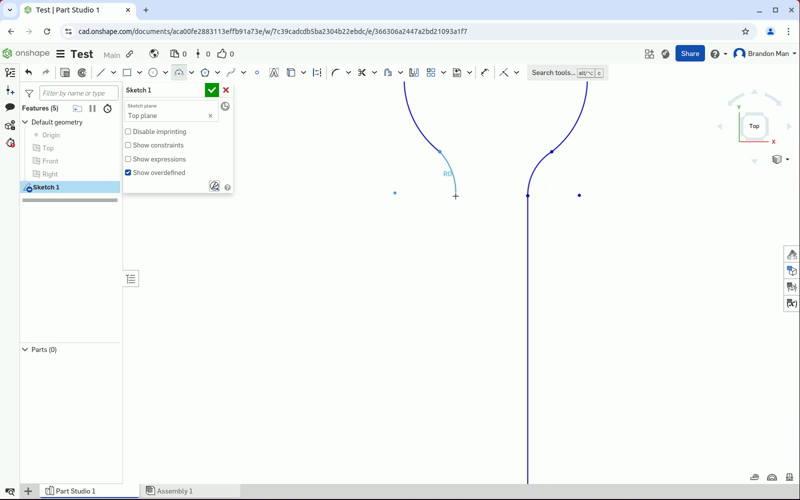
scroll(-6)
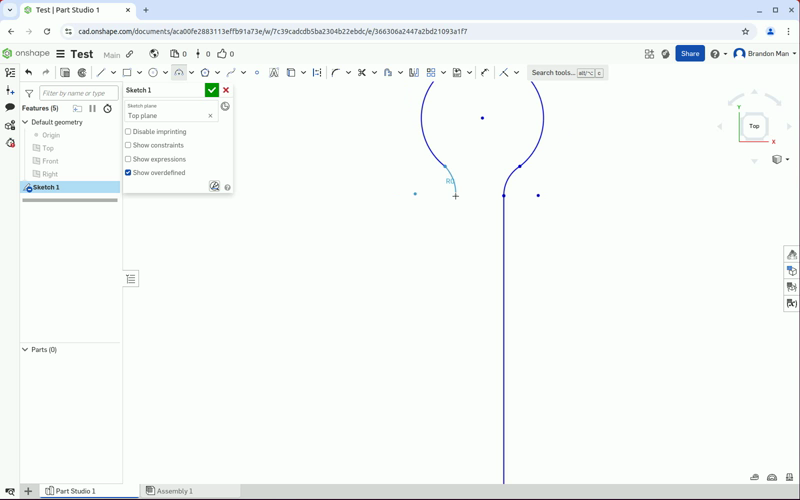
scroll(-6)
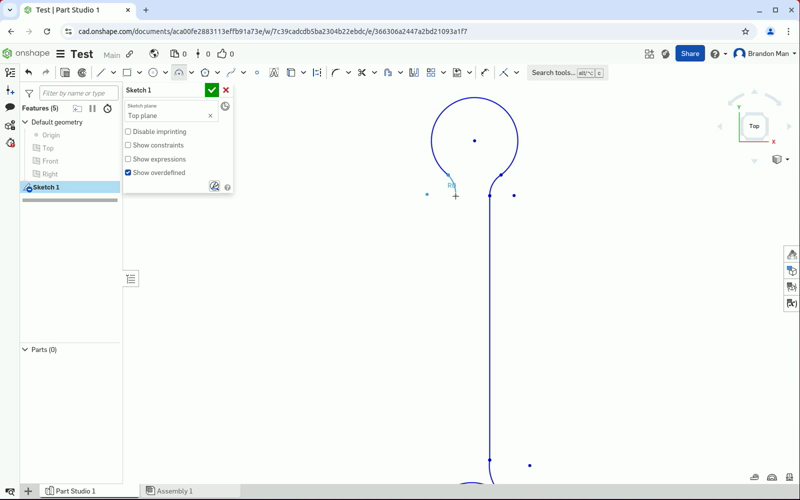
scroll(-6)
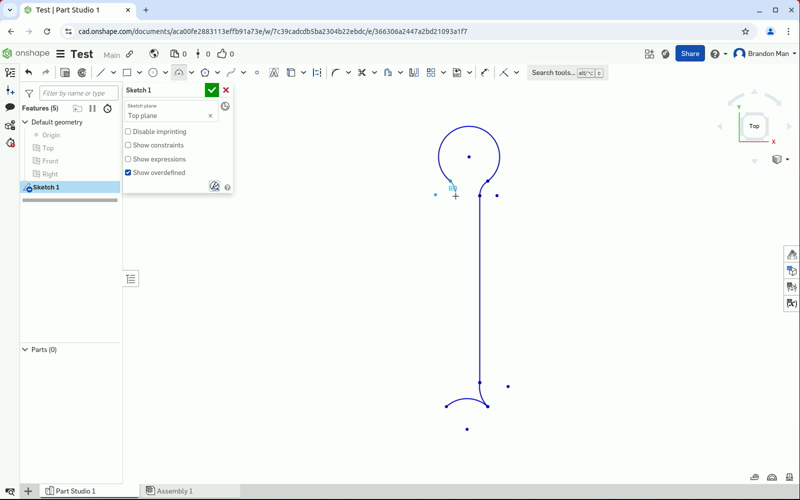
scroll(-6)
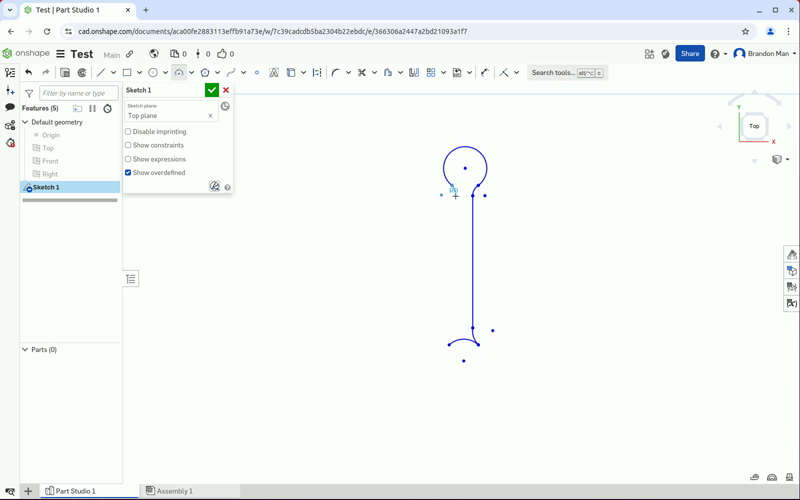
scroll(-6)
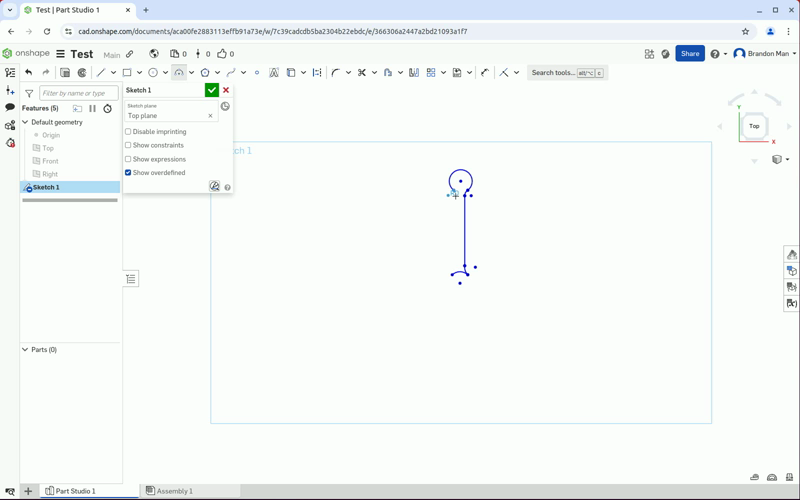
mouse_move(456, 192)
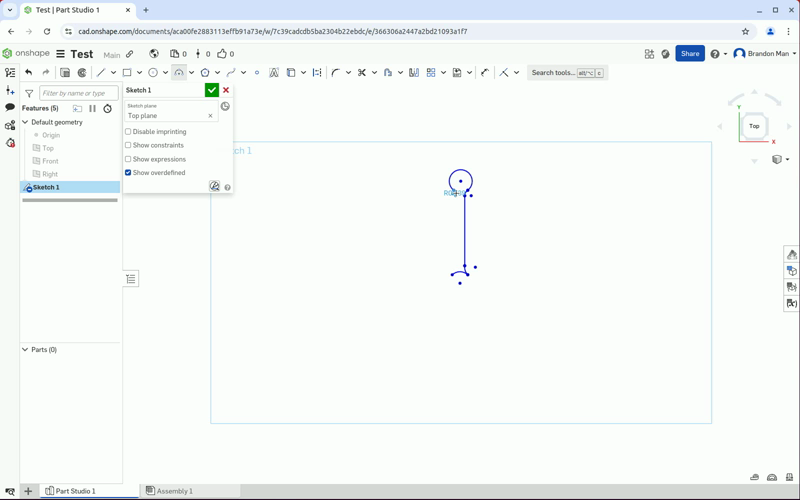
scroll(6)
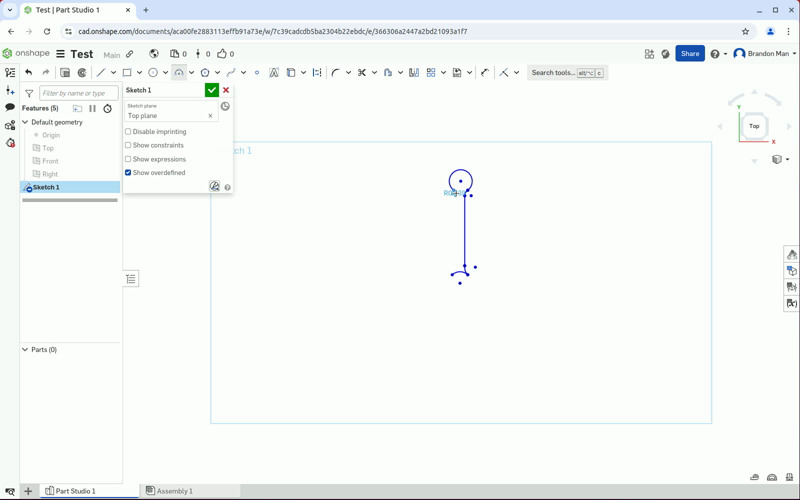
scroll(6)
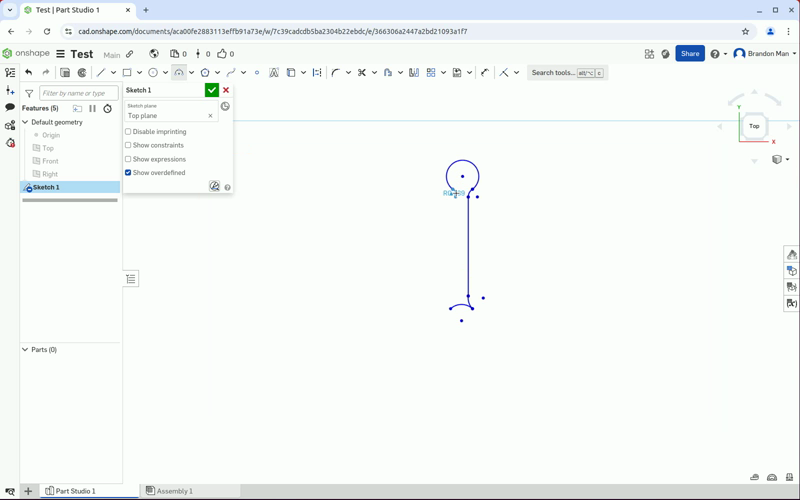
scroll(6)
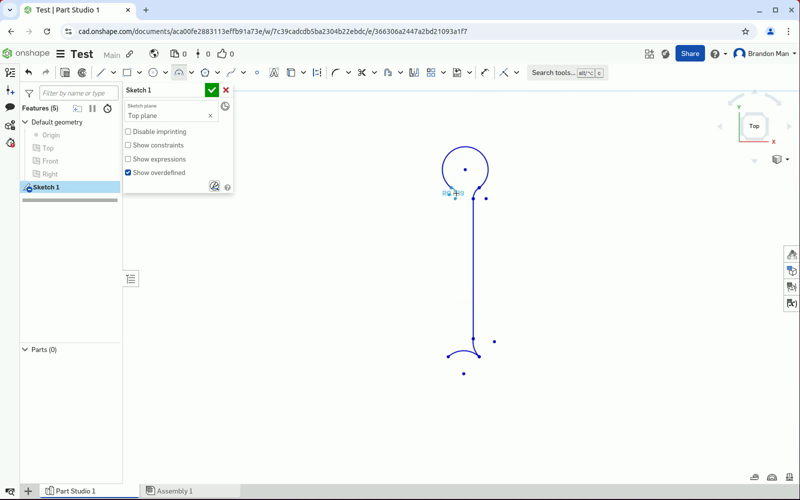
scroll(6)
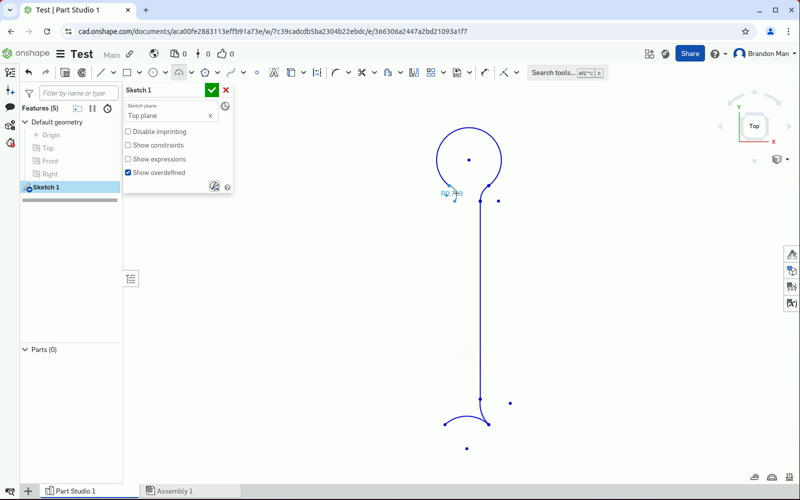
scroll(6)
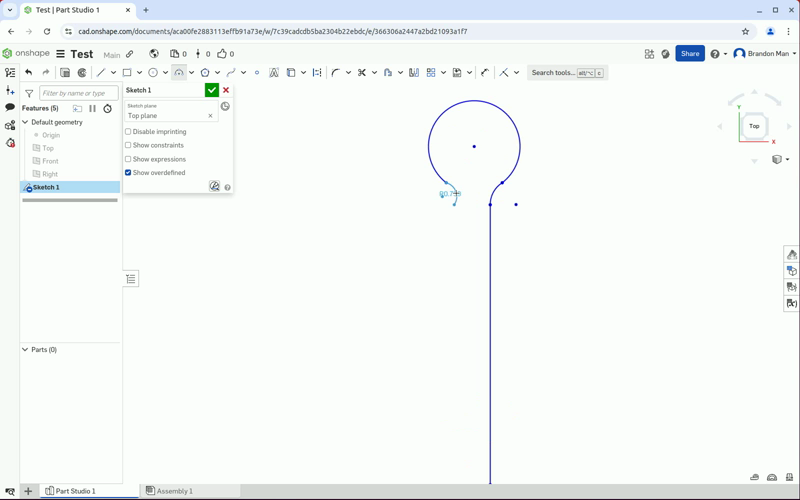
scroll(6)
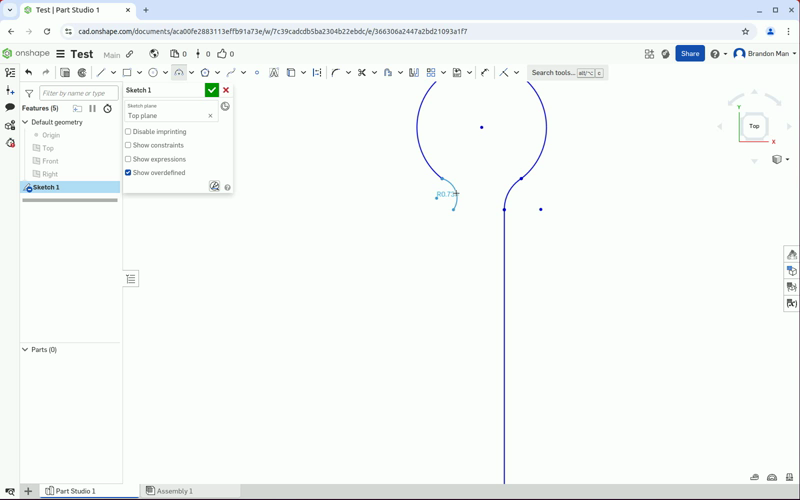
scroll(6)
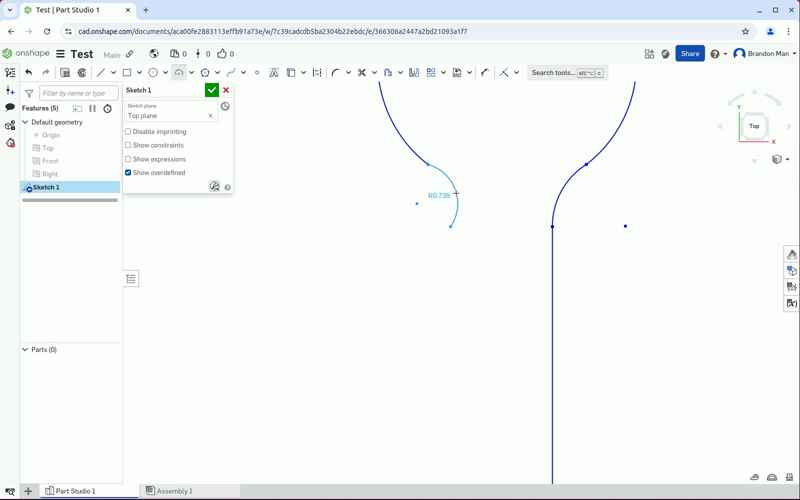
click(456, 192)
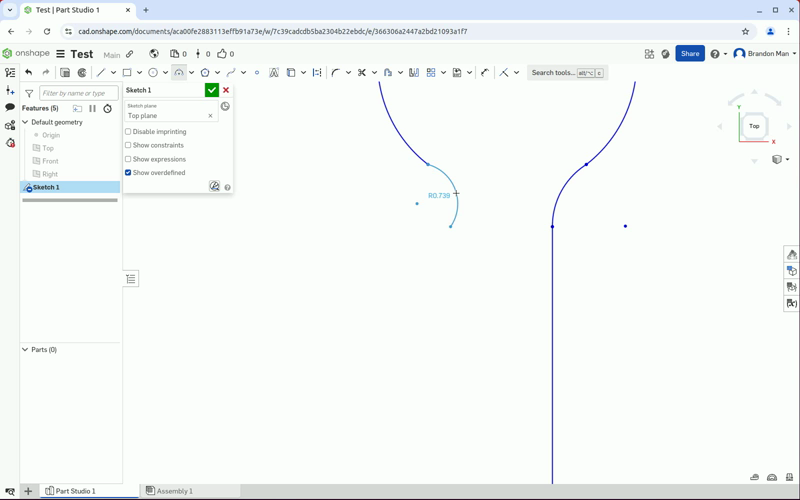
scroll(-6)
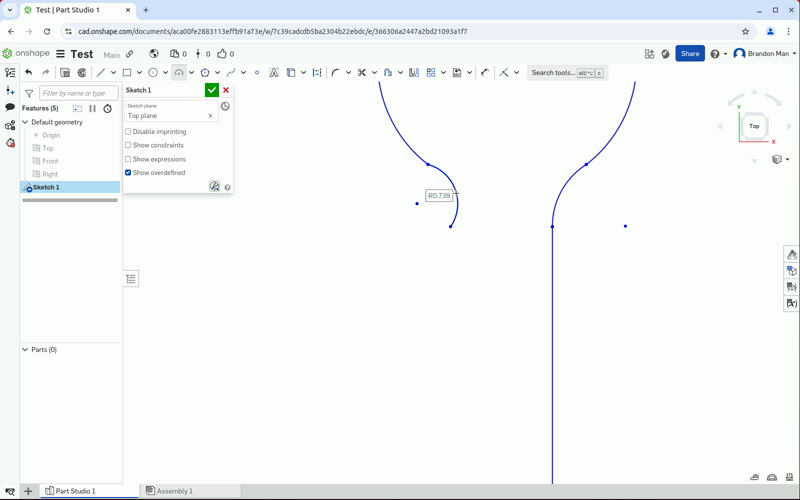
scroll(-6)
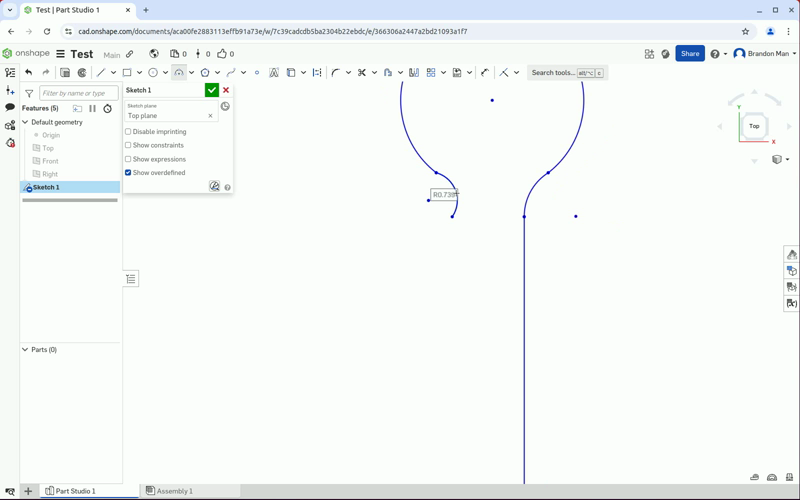
scroll(-6)
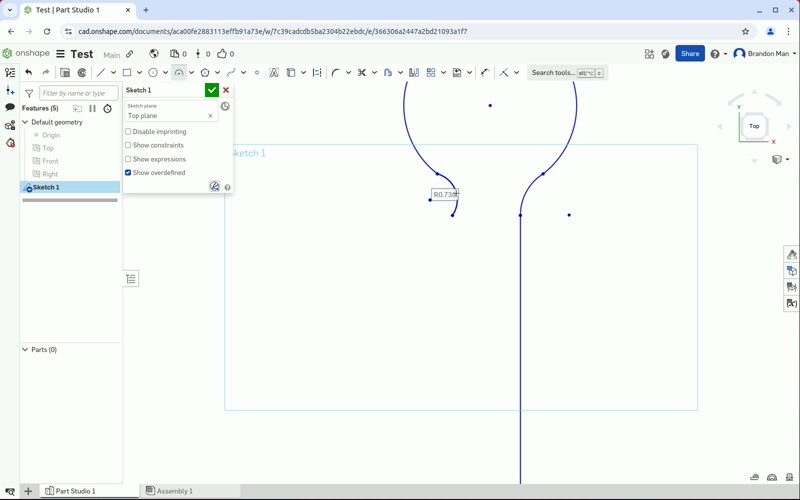
scroll(-6)
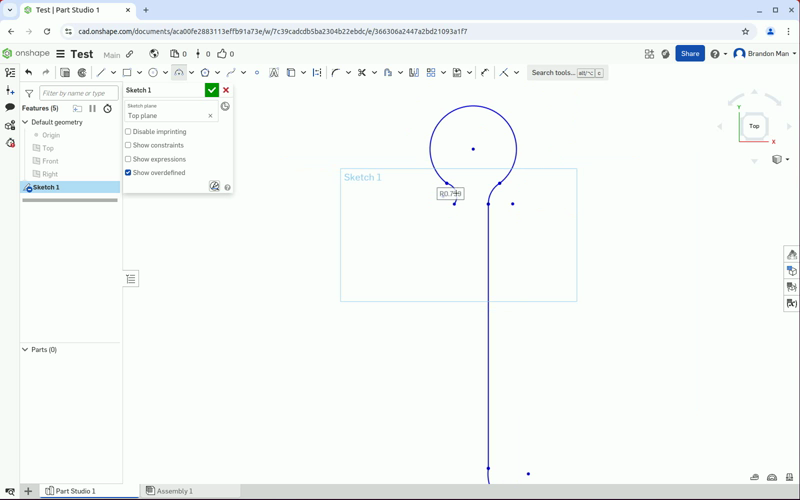
scroll(-6)
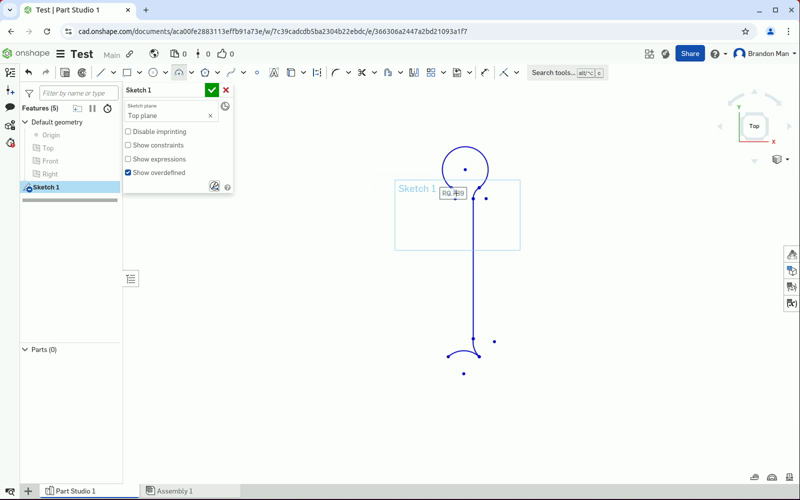
scroll(-6)
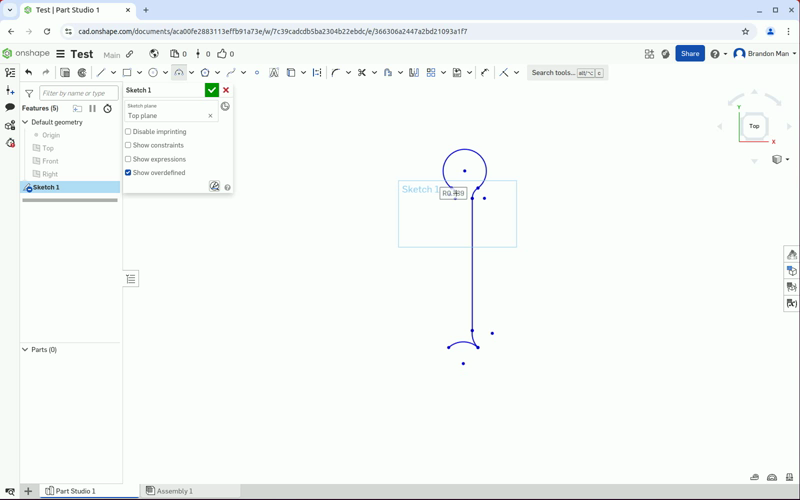
scroll(-6)
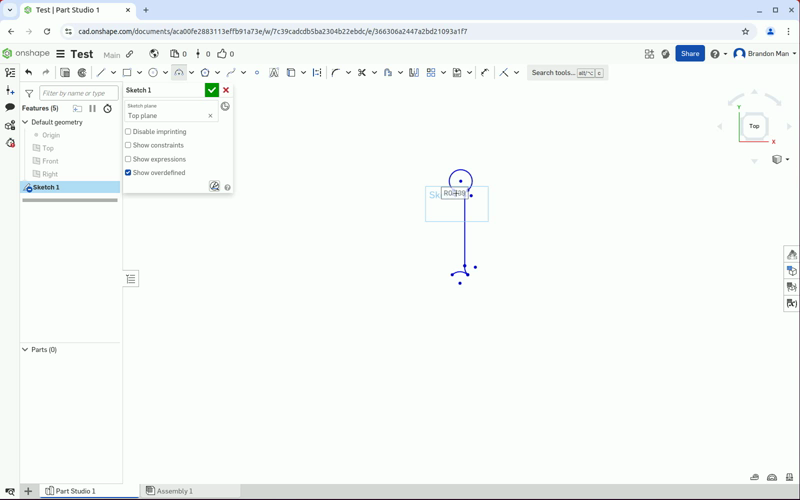
key_up(shift)
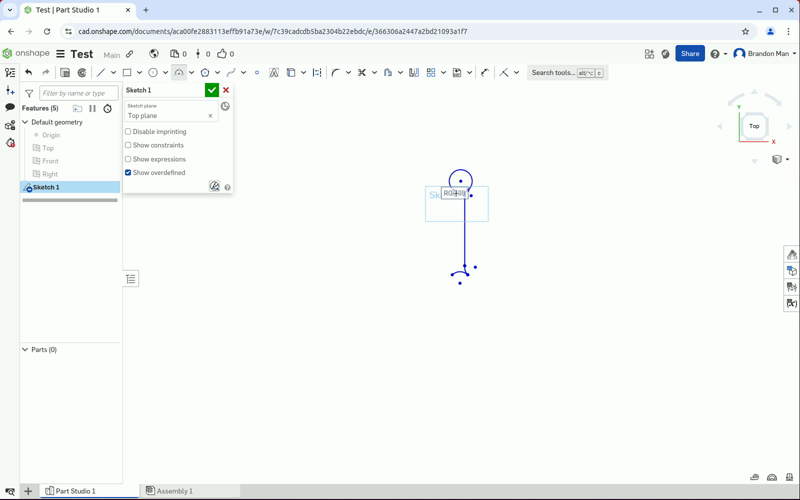
key(esc)
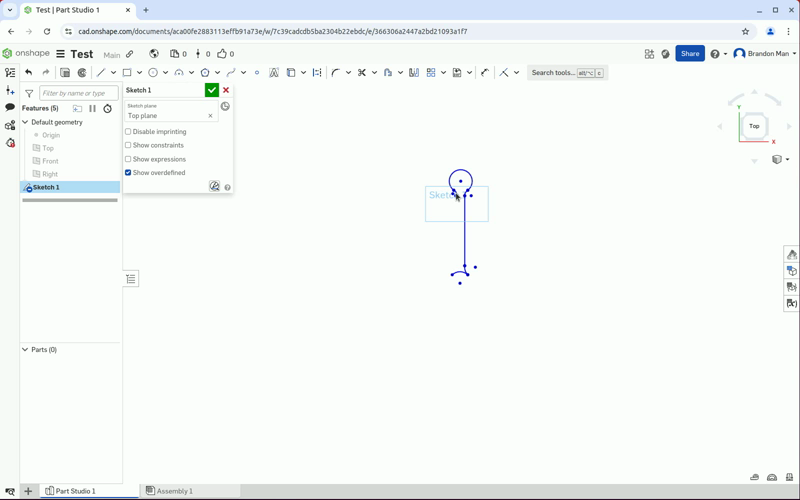
key(l)
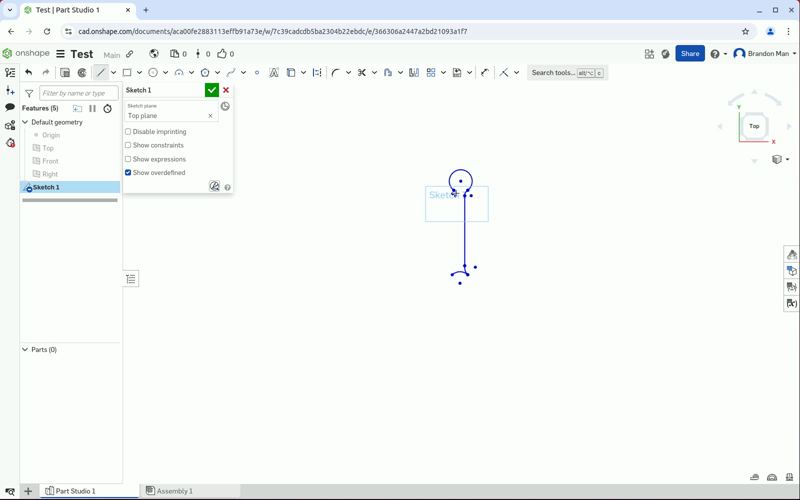
mouse_move(455, 195)
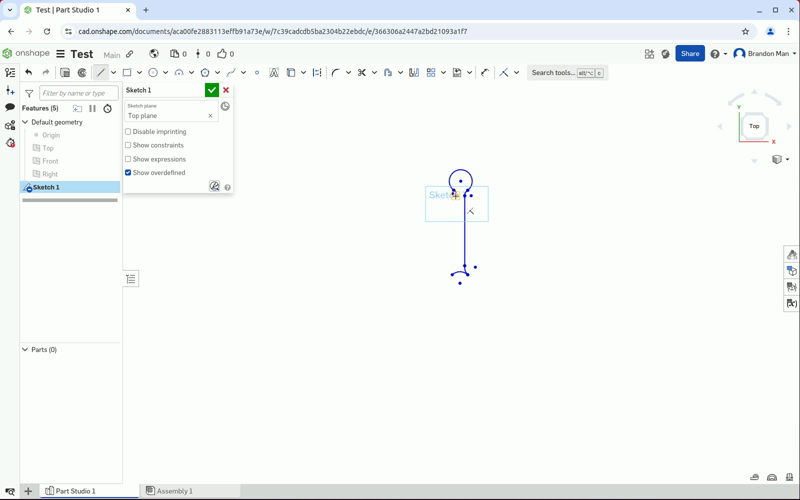
scroll(6)
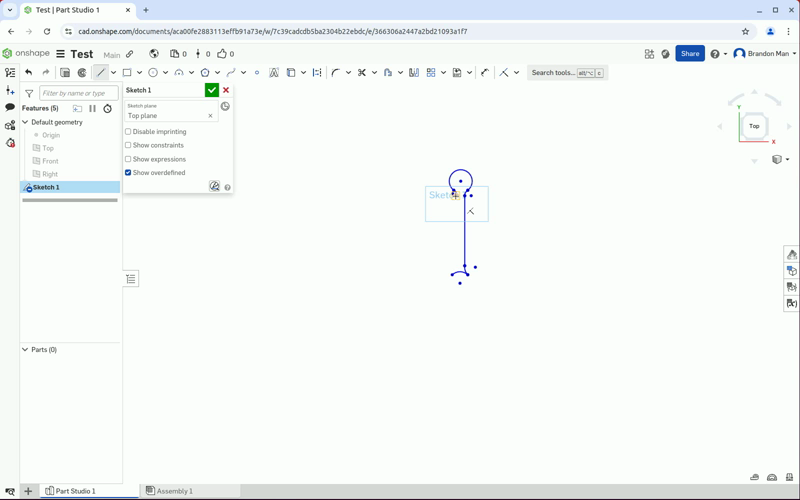
scroll(6)
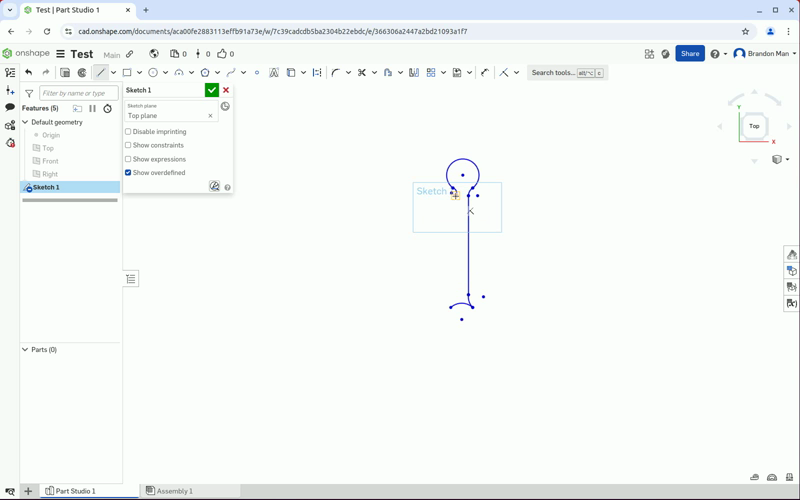
scroll(6)
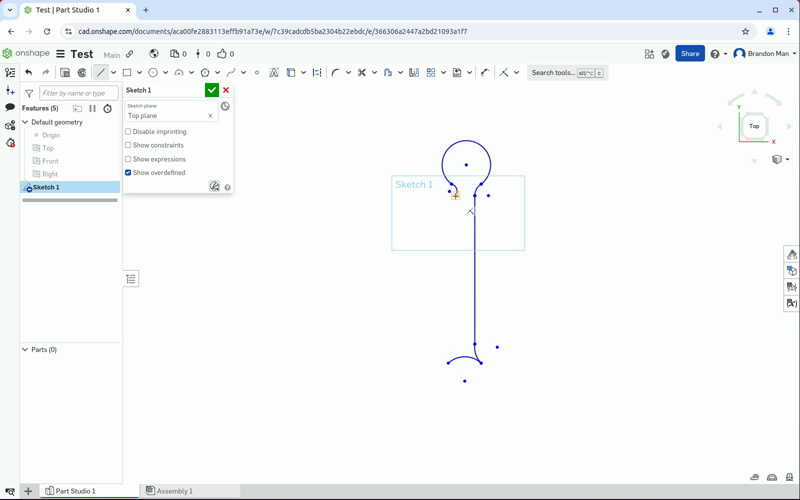
scroll(6)
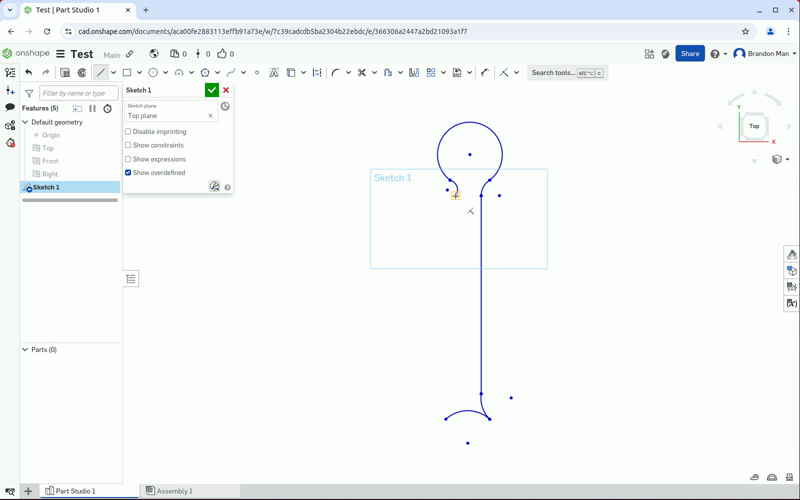
scroll(6)
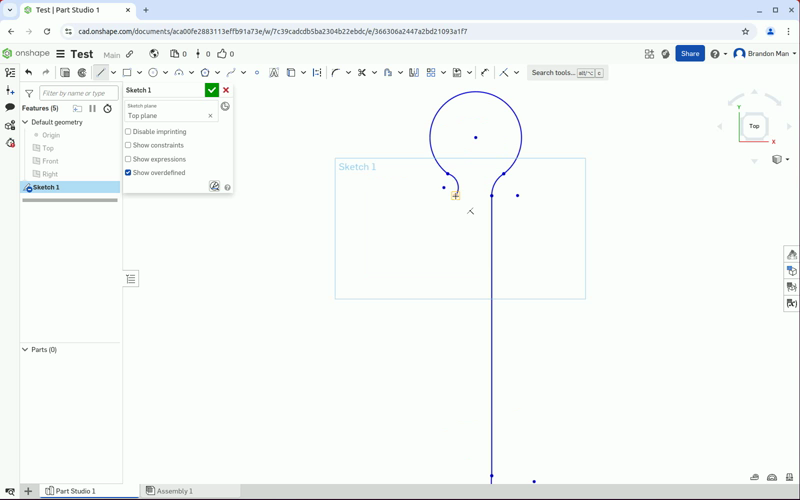
scroll(6)
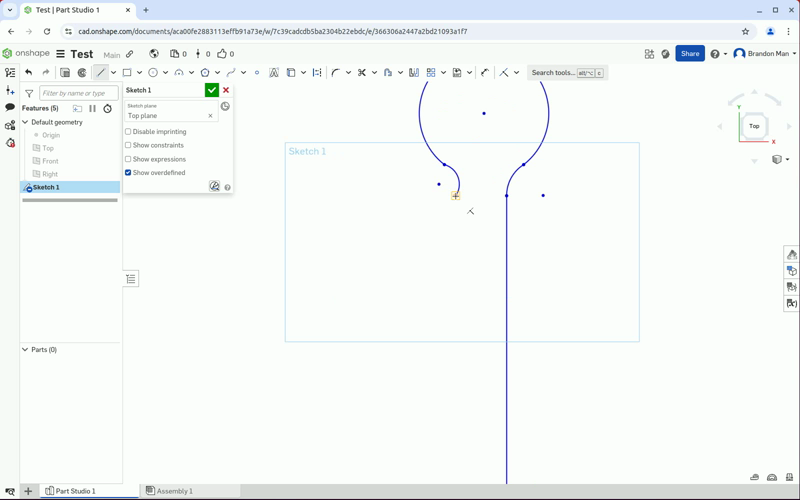
scroll(6)
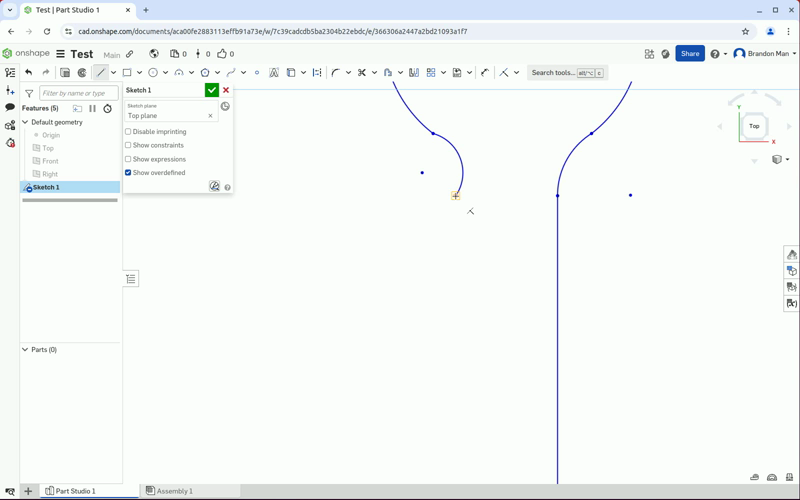
click(455, 195)
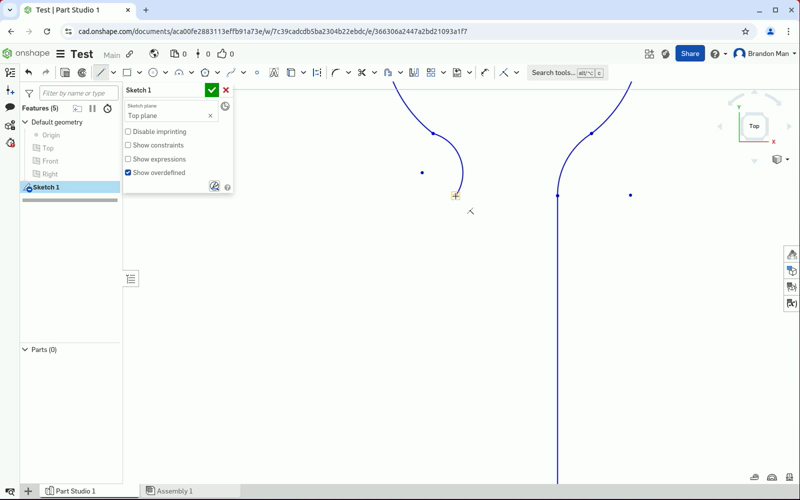
scroll(-6)
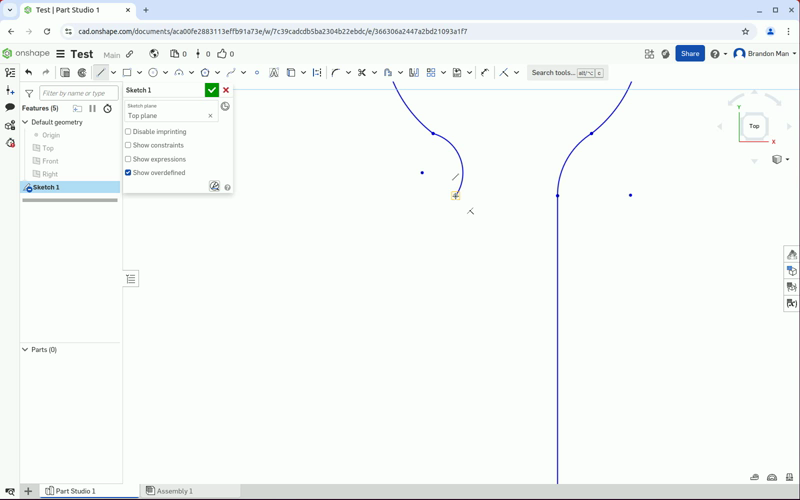
scroll(-6)
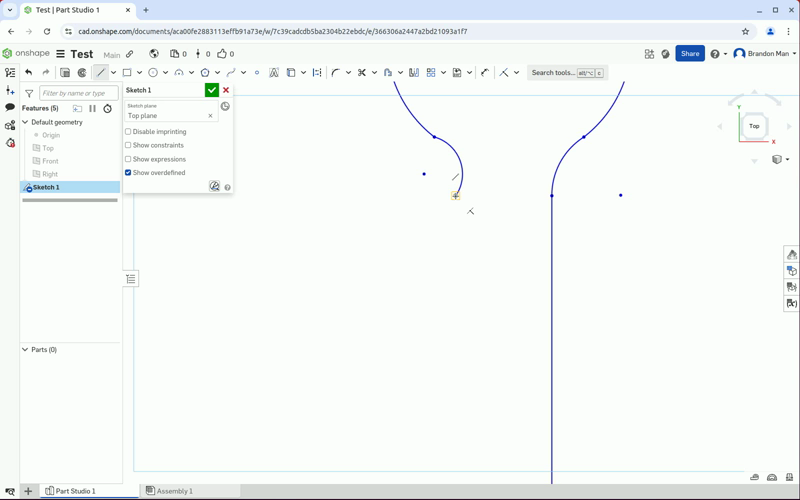
scroll(-6)
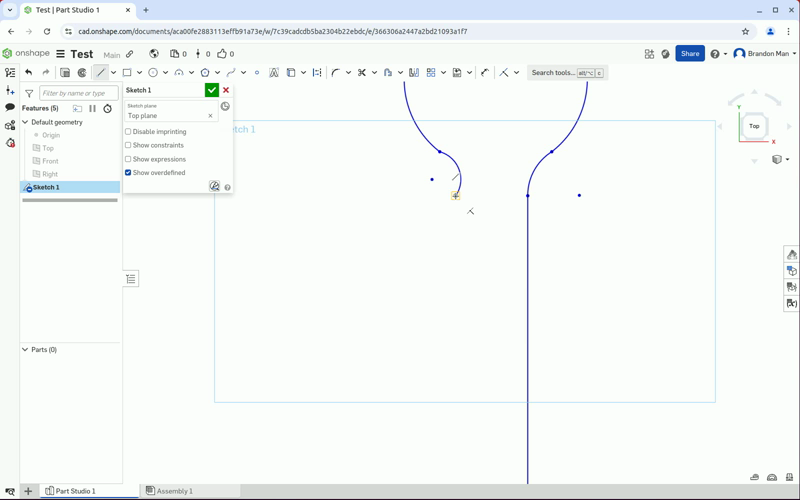
scroll(-6)
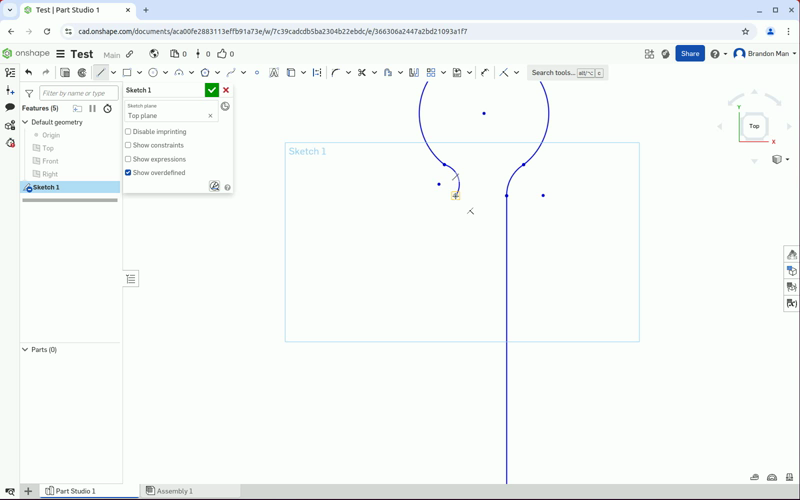
scroll(-6)
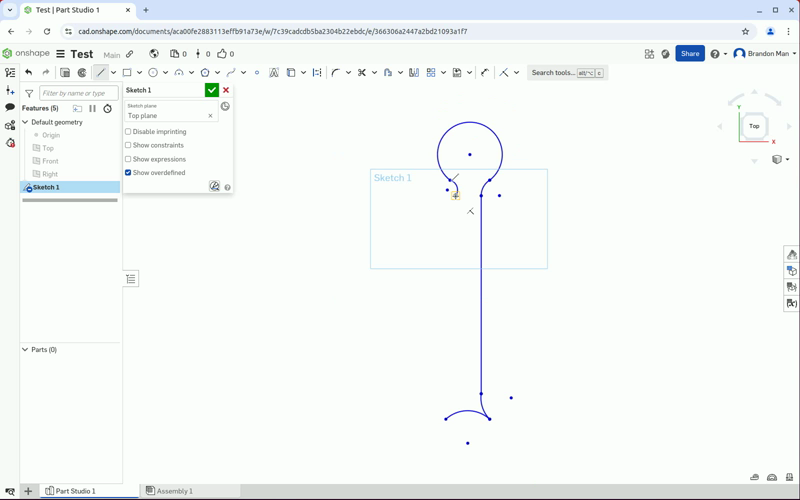
scroll(-6)
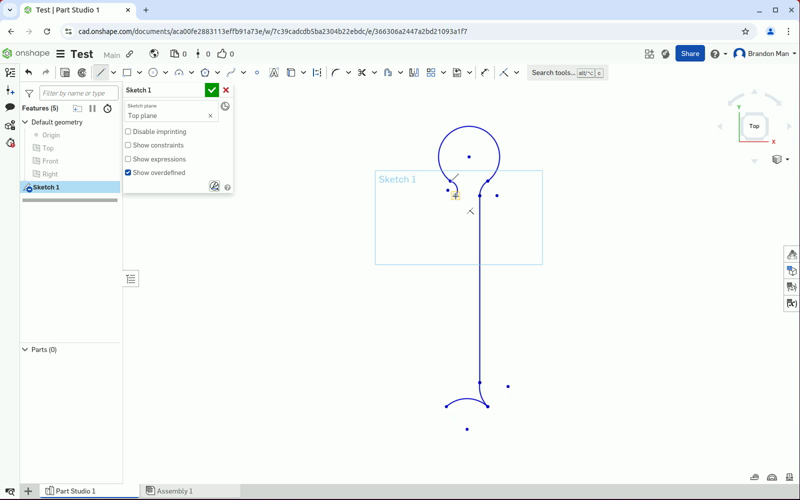
scroll(-6)
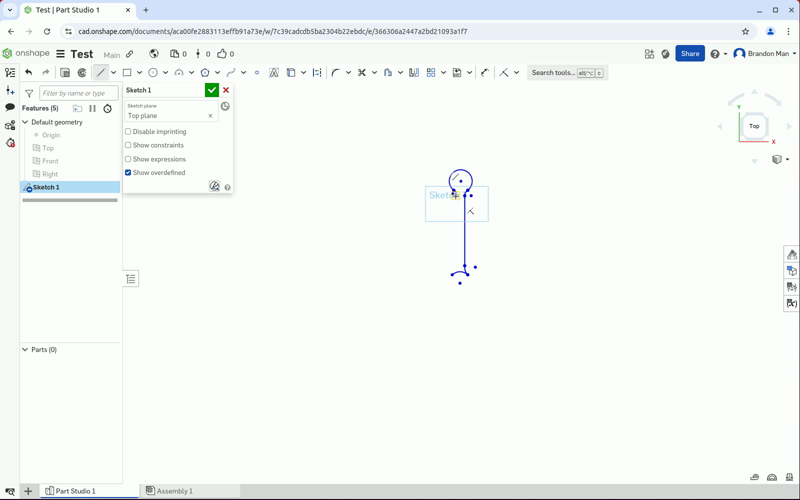
key_down(shift)
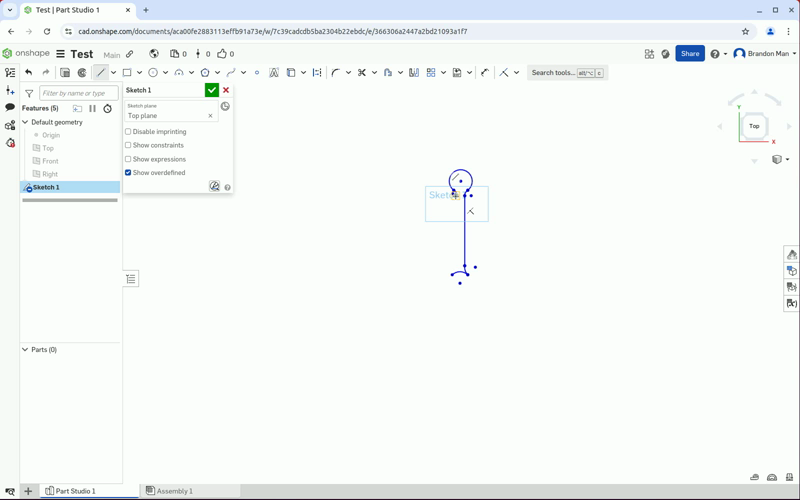
mouse_move(455, 265)
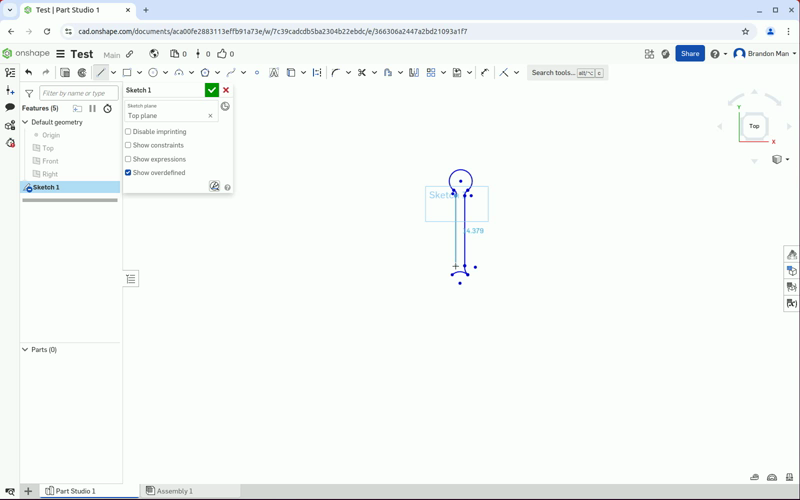
click(455, 265)
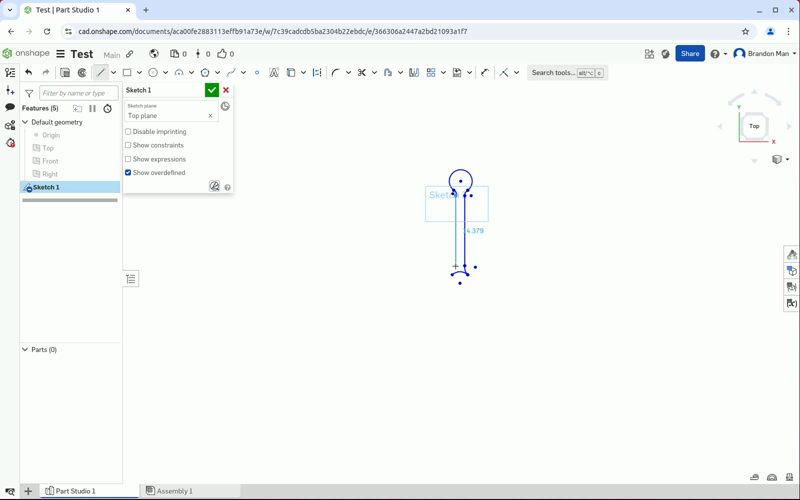
key_up(shift)
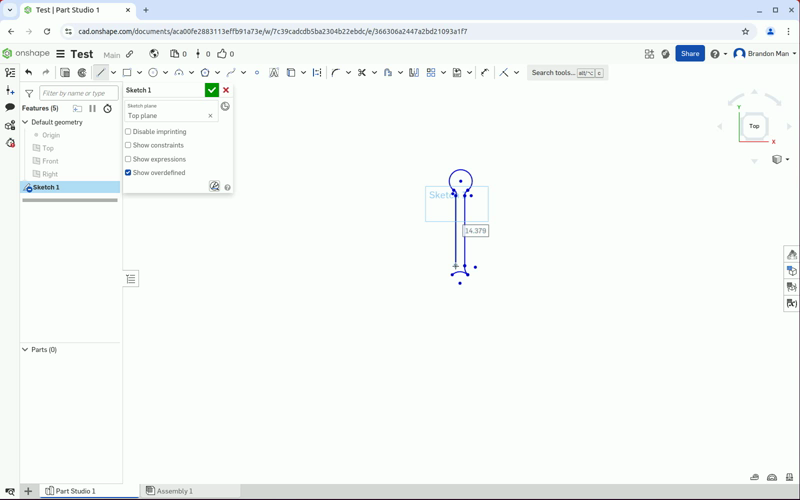
key(esc)
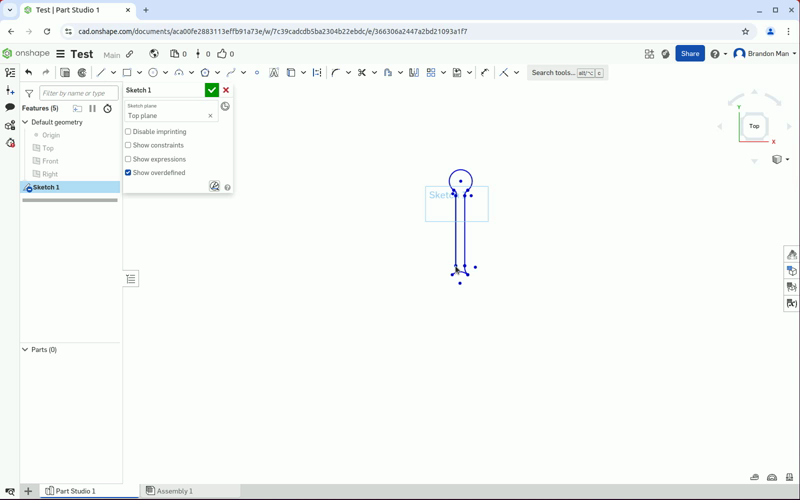
key(a)
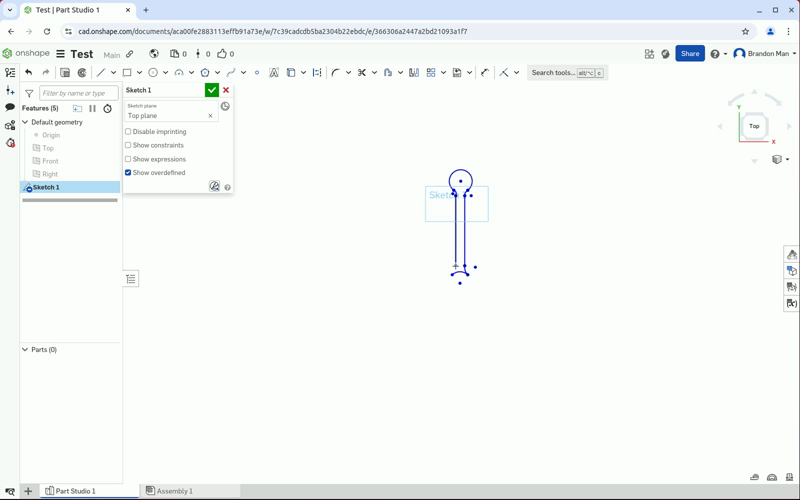
mouse_move(455, 265)
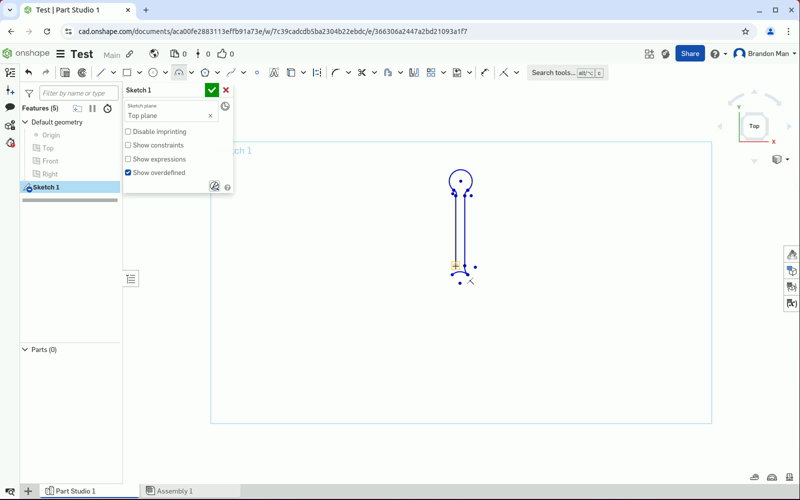
click(455, 265)
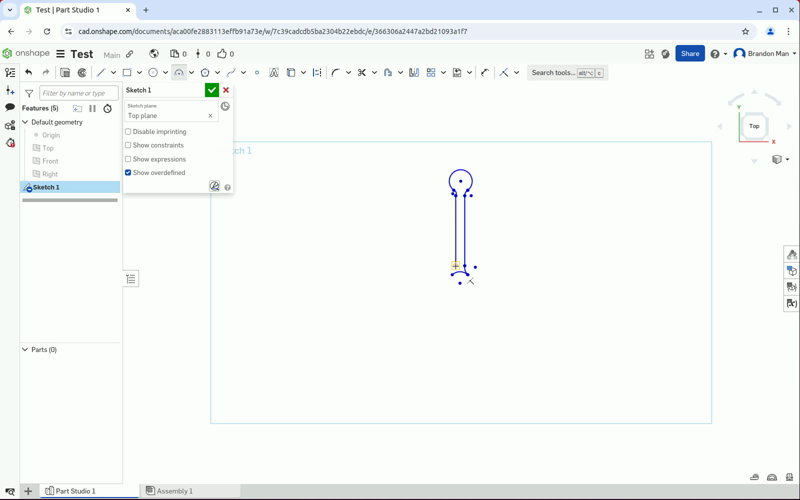
mouse_move(452, 274)
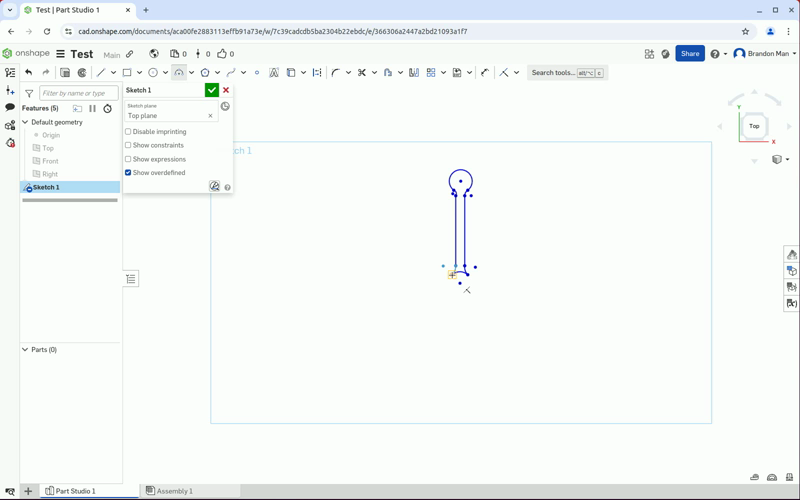
click(452, 274)
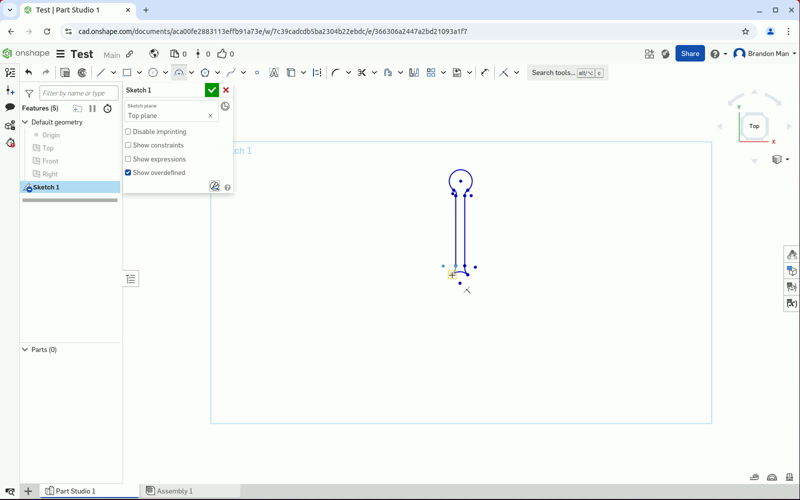
key_down(shift)
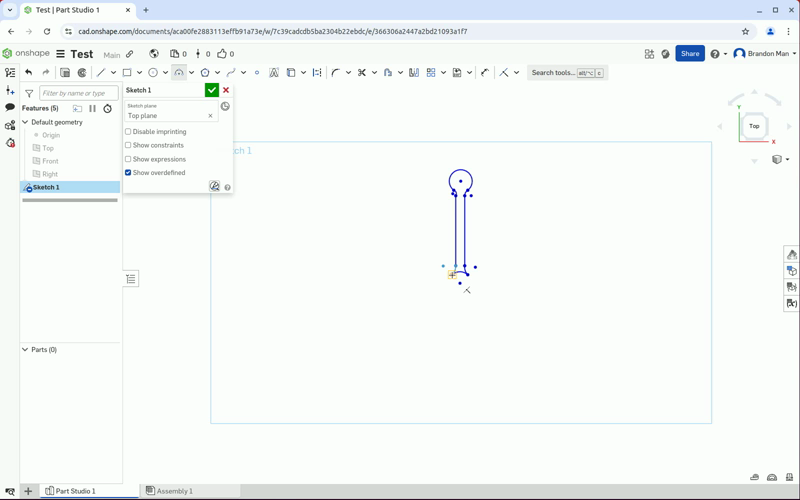
mouse_move(455, 270)
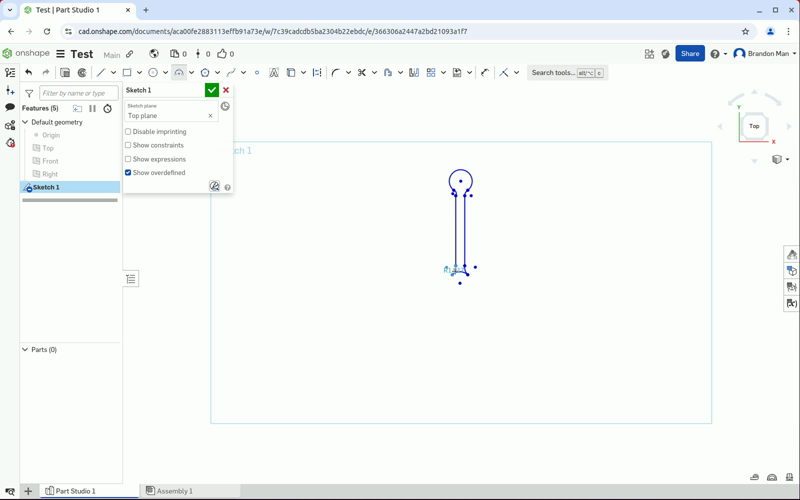
click(455, 270)
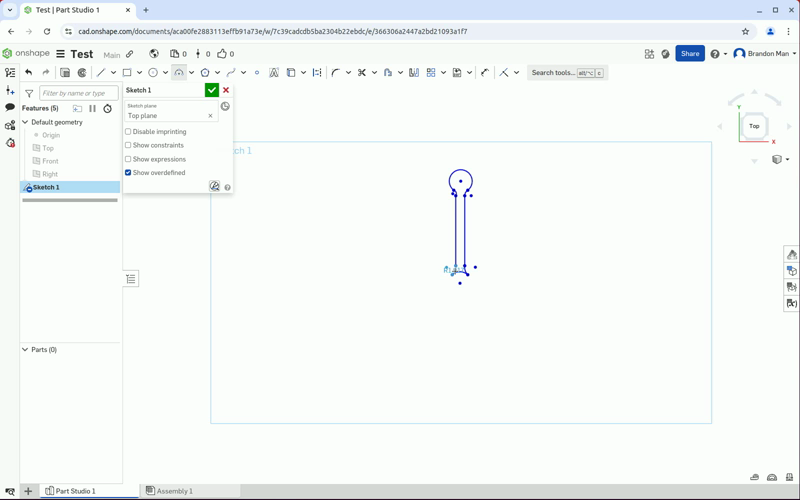
key_up(shift)
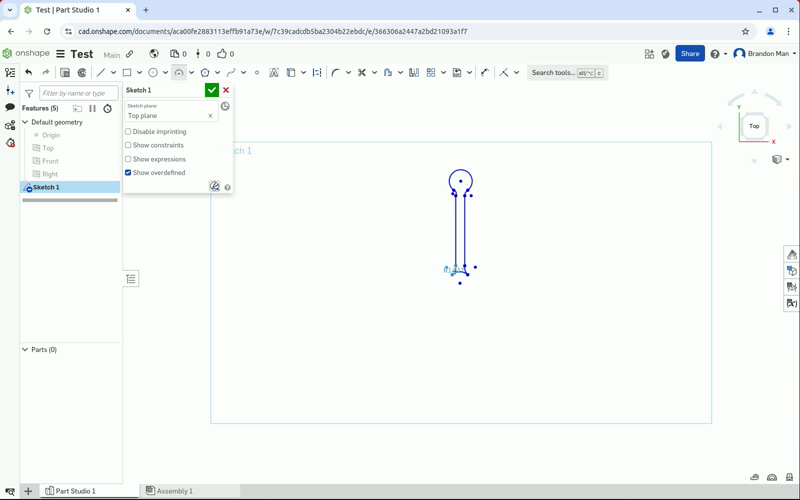
key(esc)
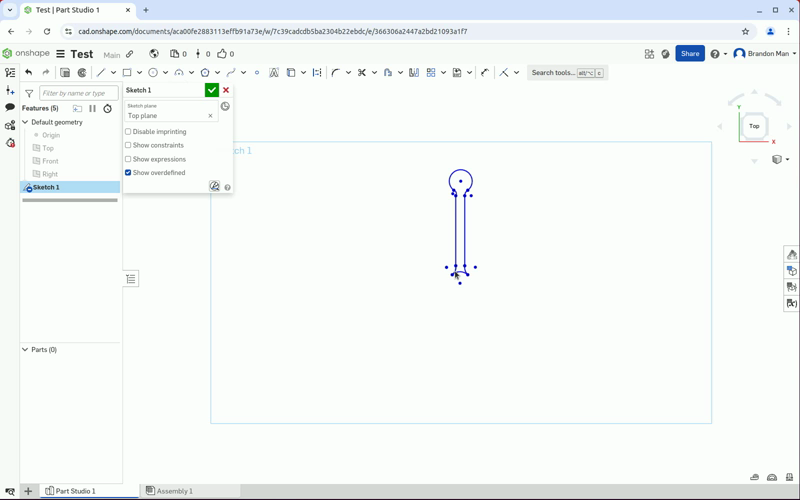
mouse_move(462, 263)
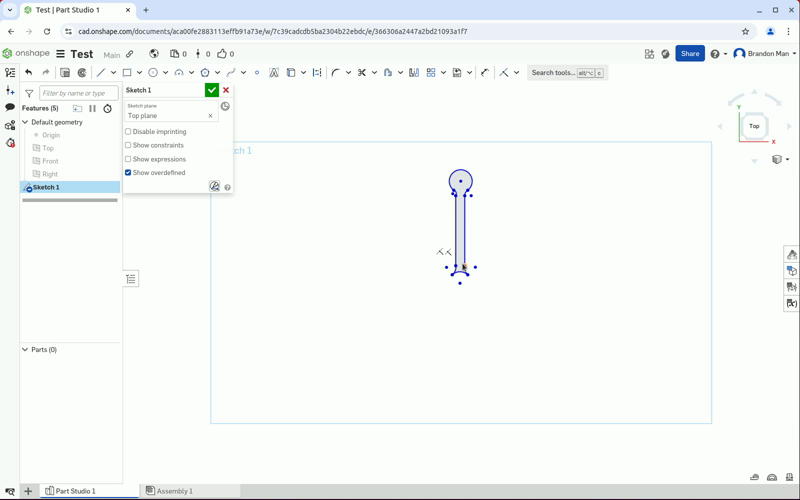
scroll(6)
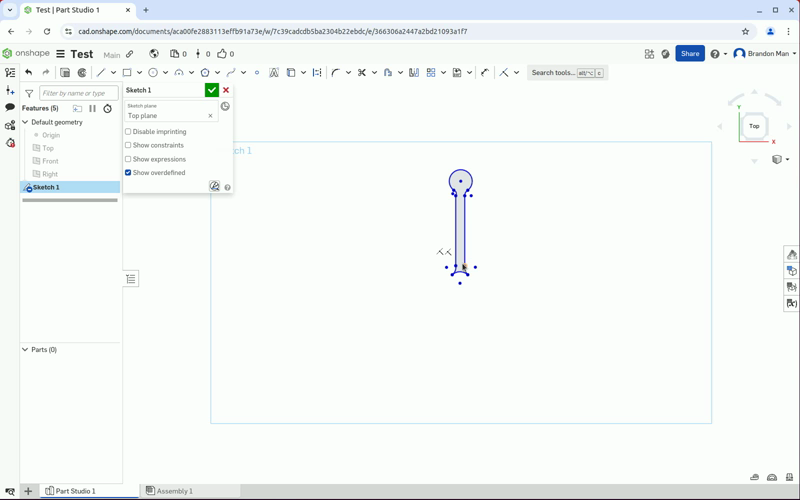
scroll(6)
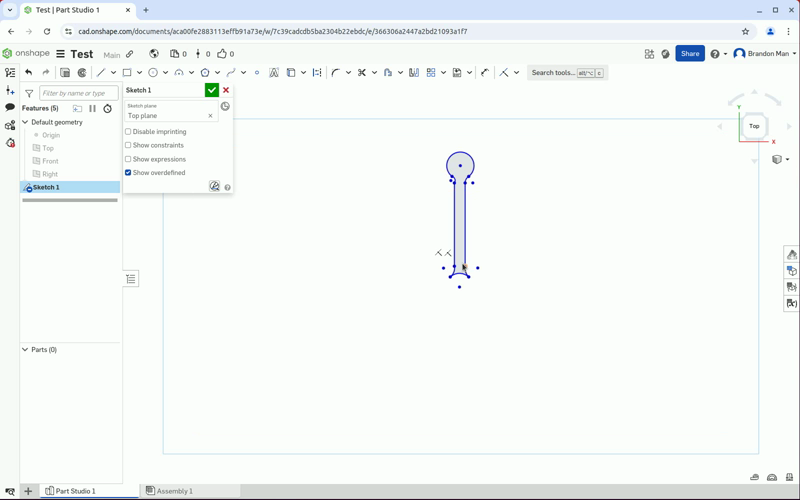
scroll(6)
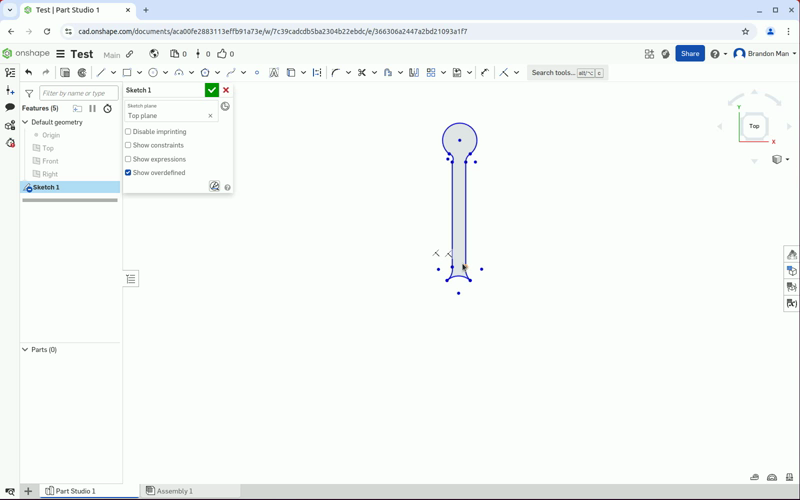
scroll(6)
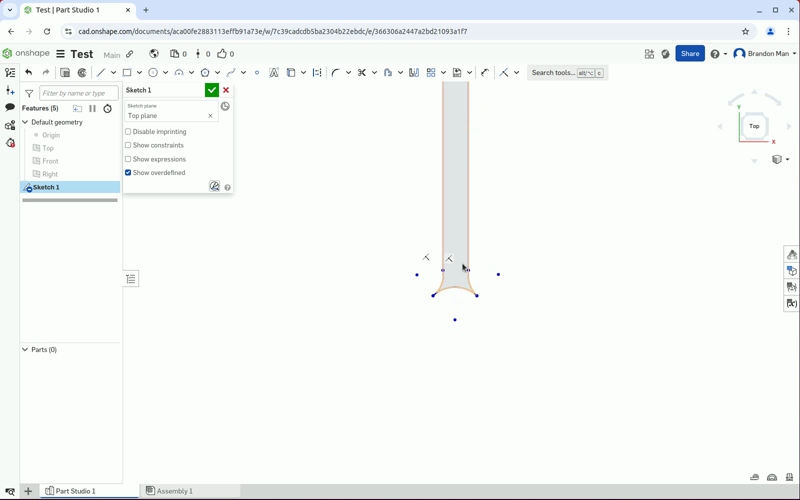
scroll(6)
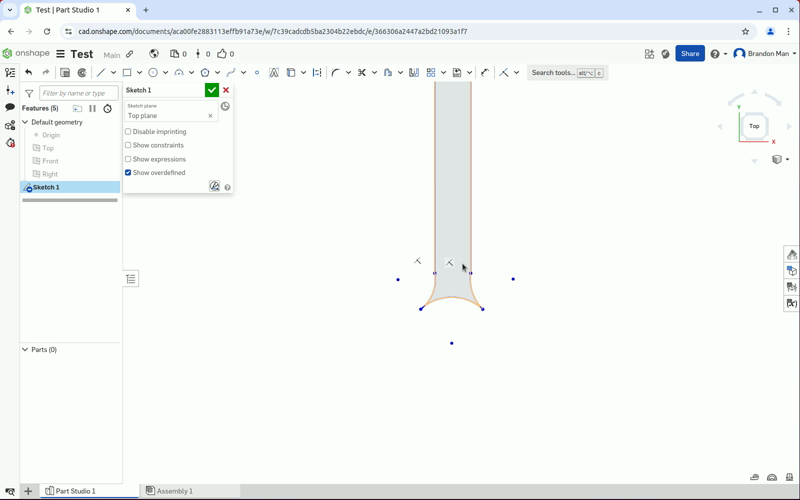
scroll(6)
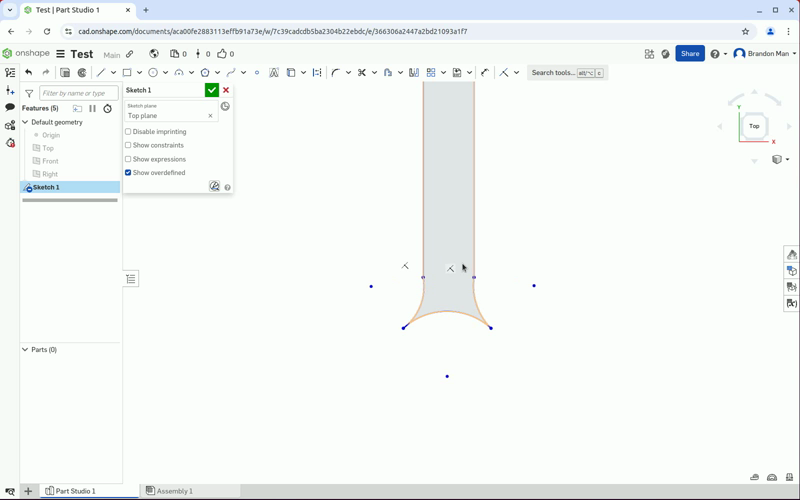
scroll(6)
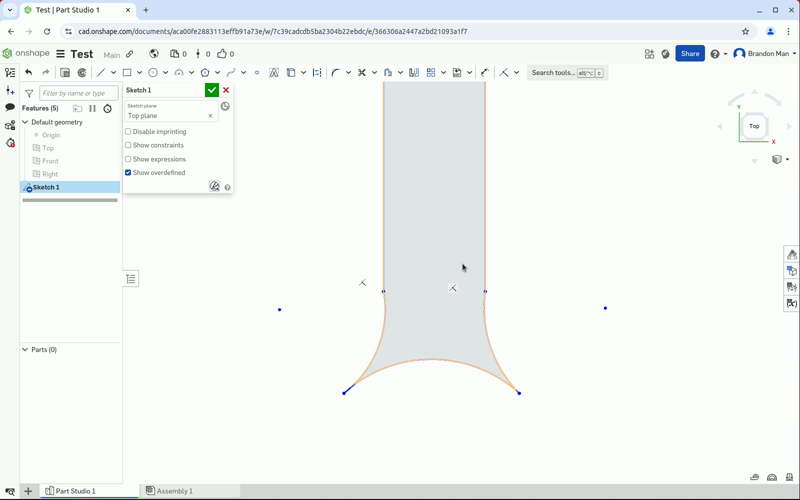
click(462, 263)
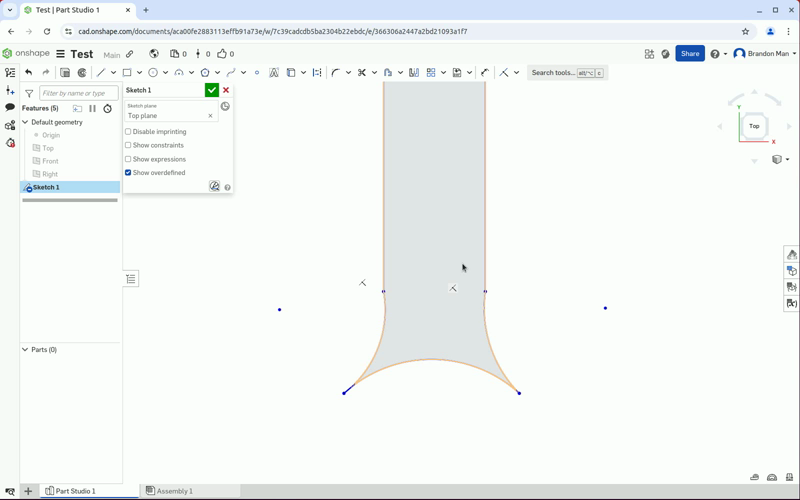
scroll(-6)
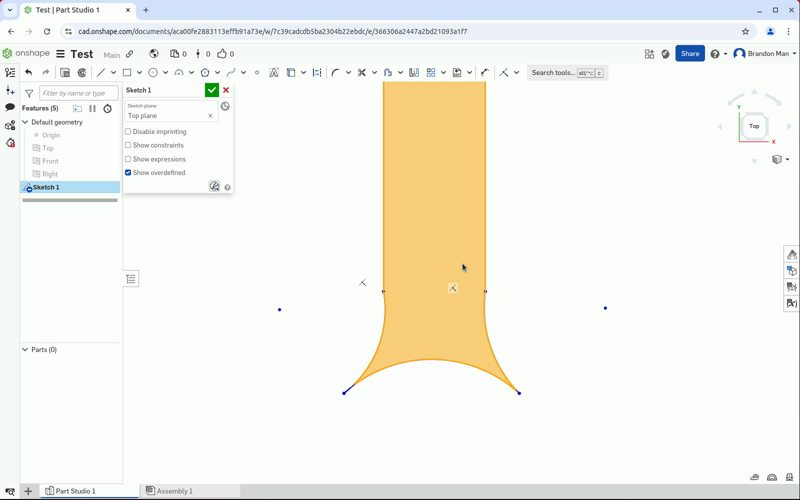
scroll(-6)
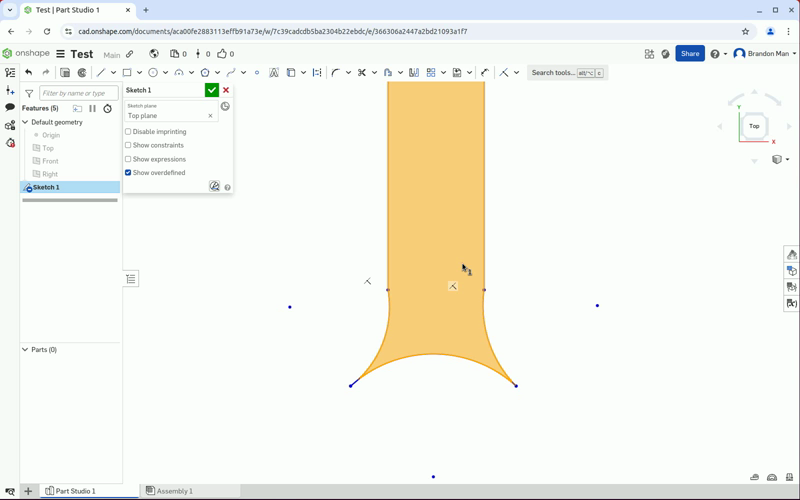
scroll(-6)
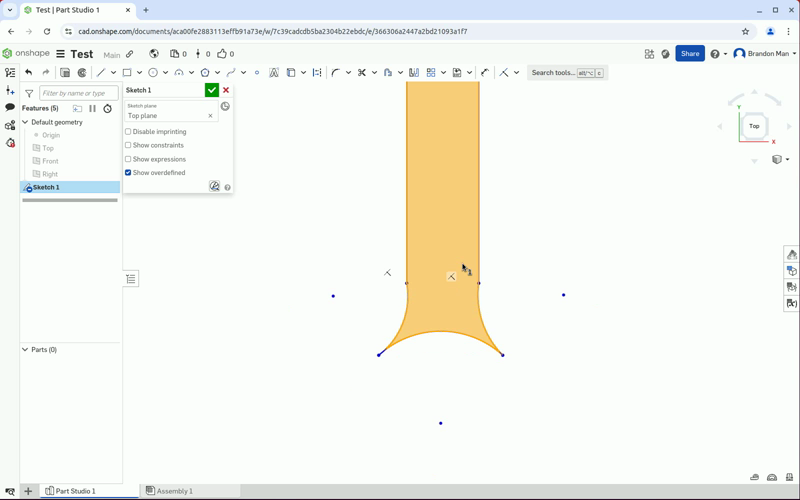
scroll(-6)
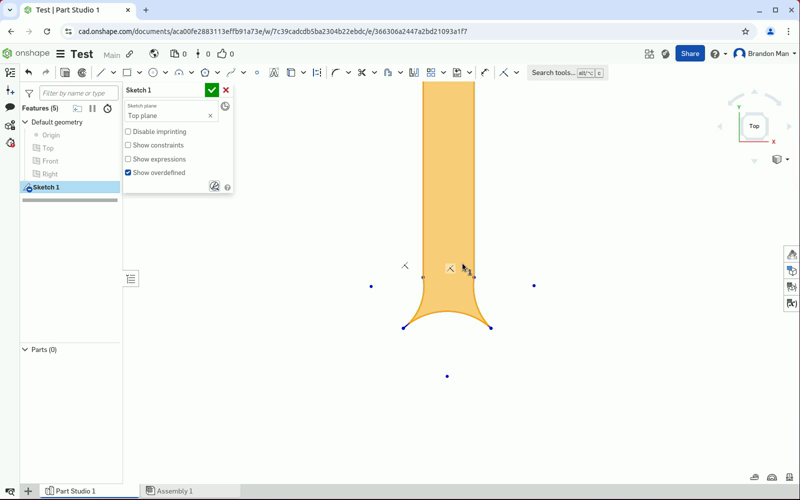
scroll(-6)
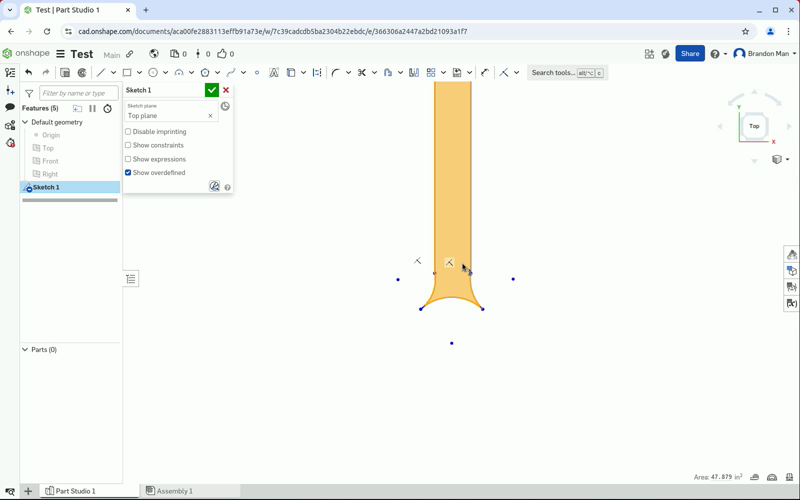
scroll(-6)
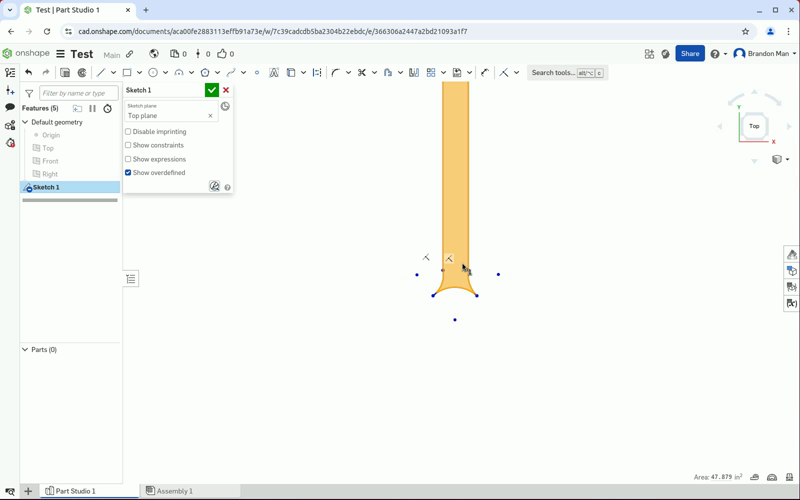
scroll(-6)
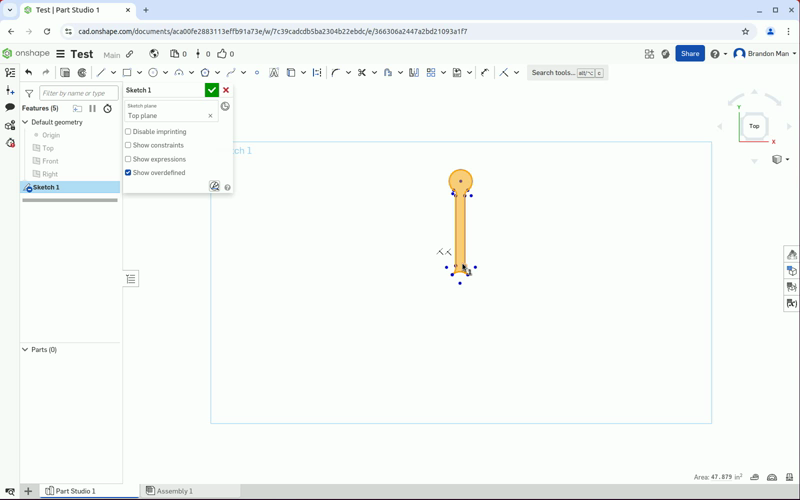
mouse_move(73, 352)
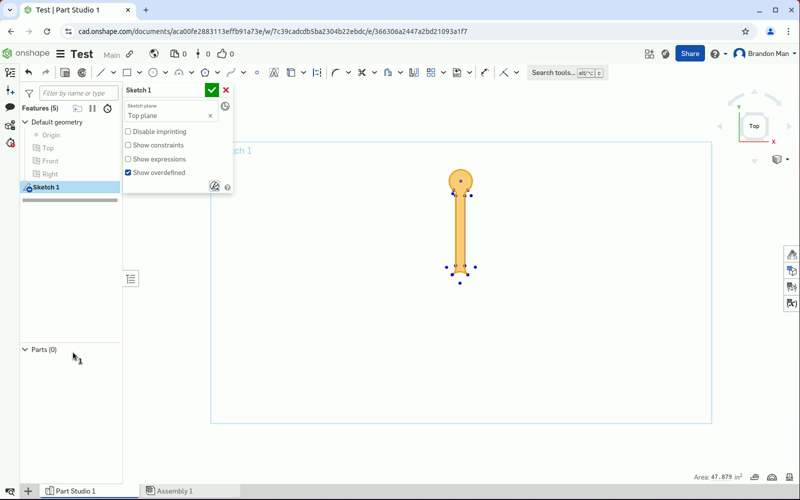
key(shift+y)
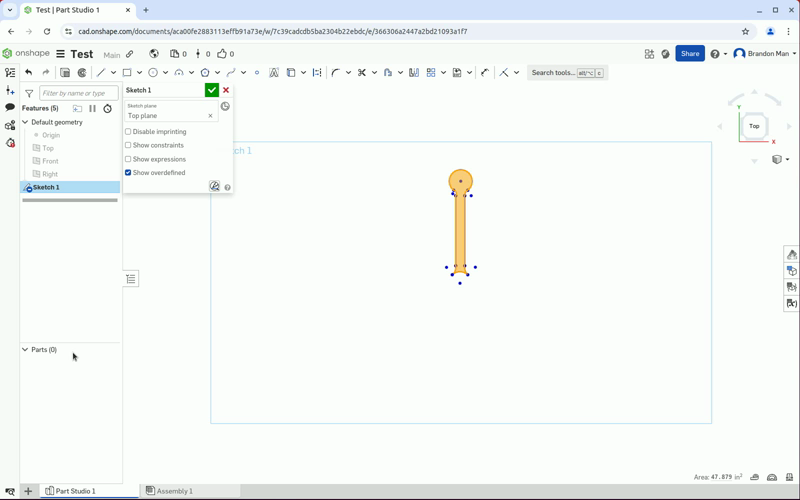
key(shift+e)
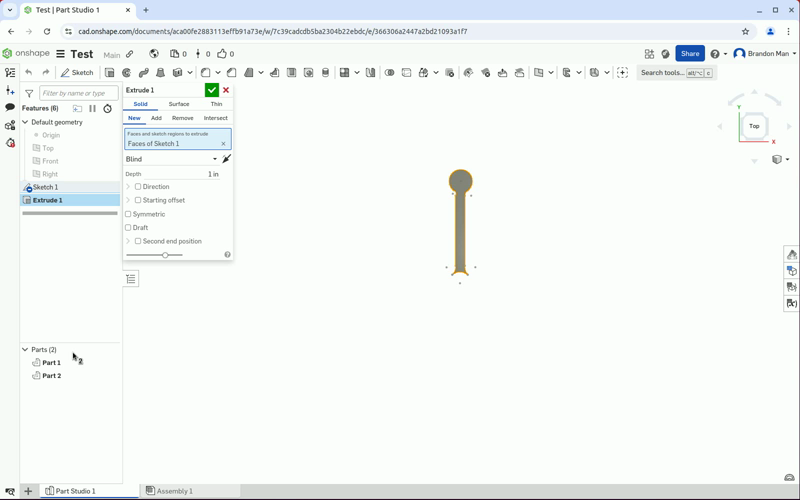
mouse_move(143, 106)
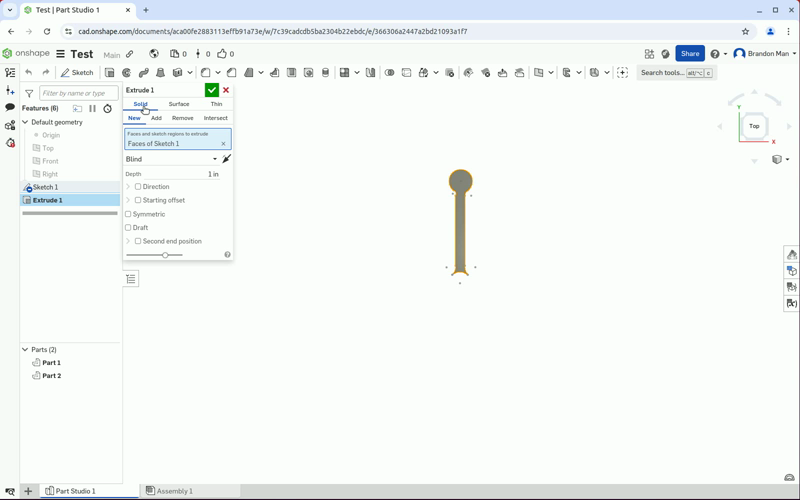
click(143, 106)
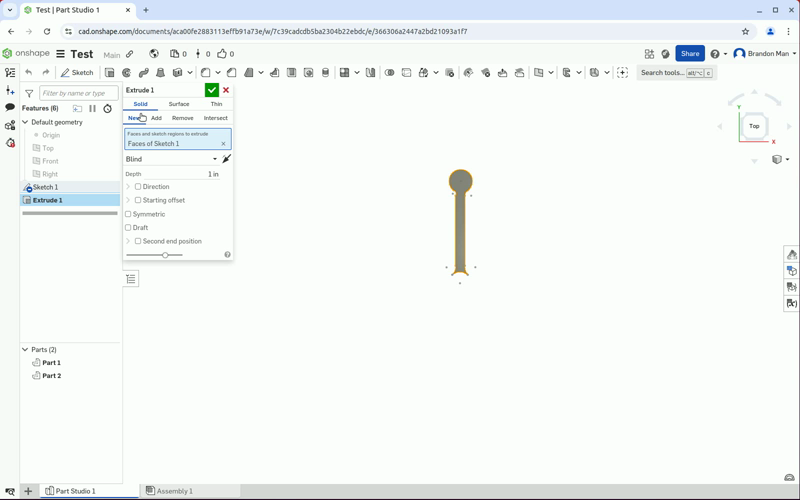
mouse_move(137, 120)
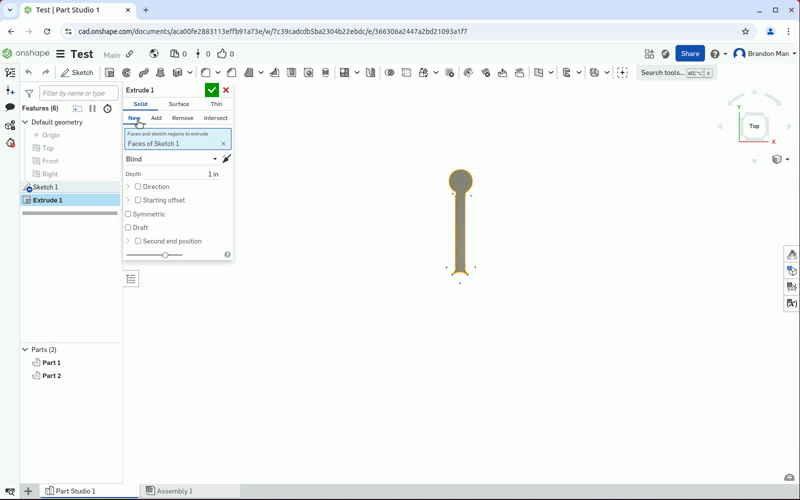
click(137, 120)
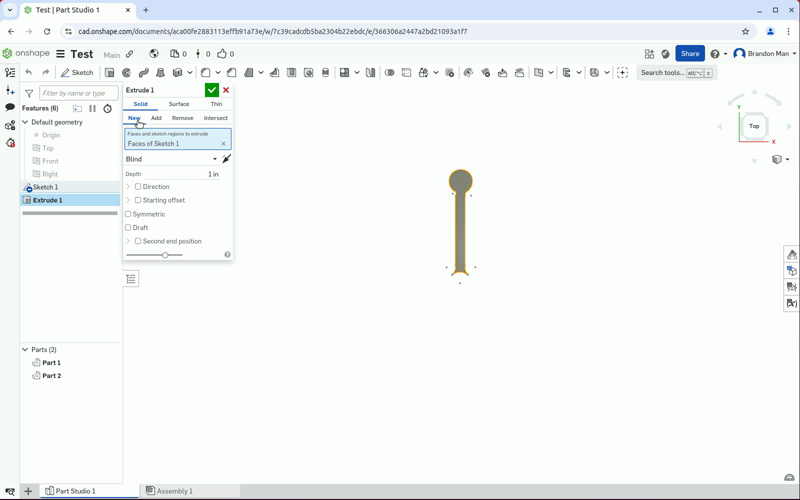
key(tab, 4)
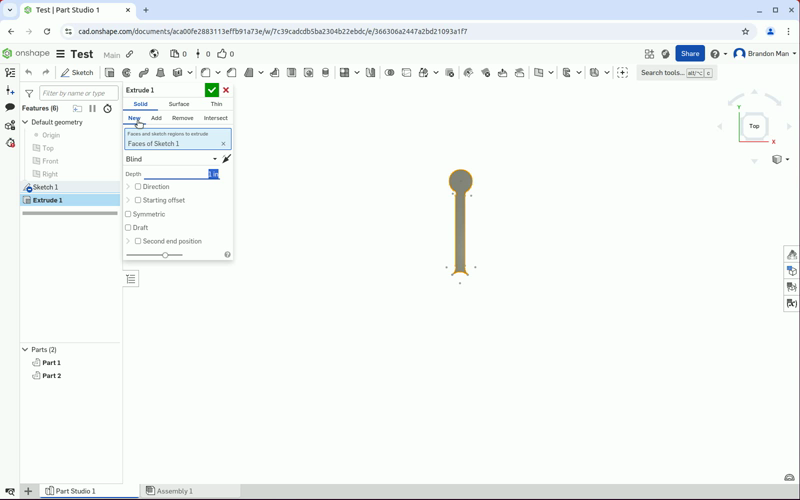
text(1.444)
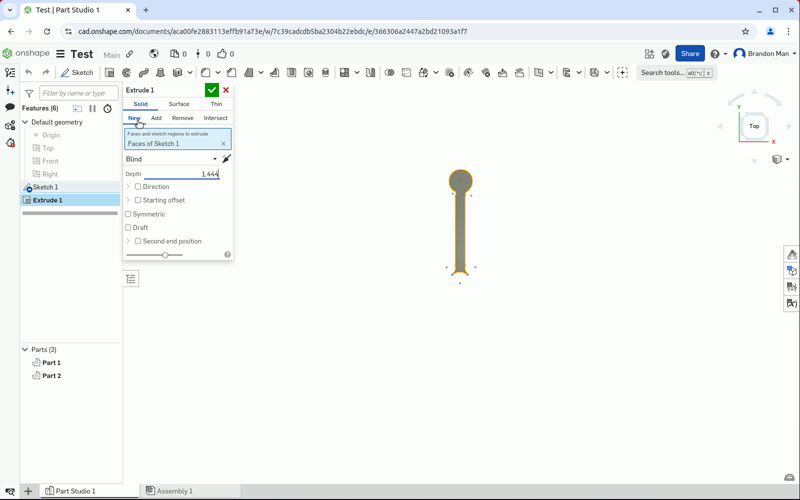
key(enter)
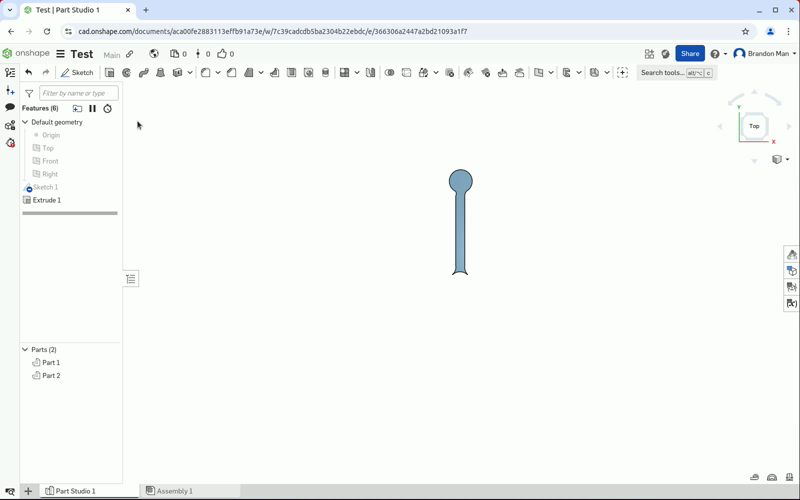
key(shift+h)
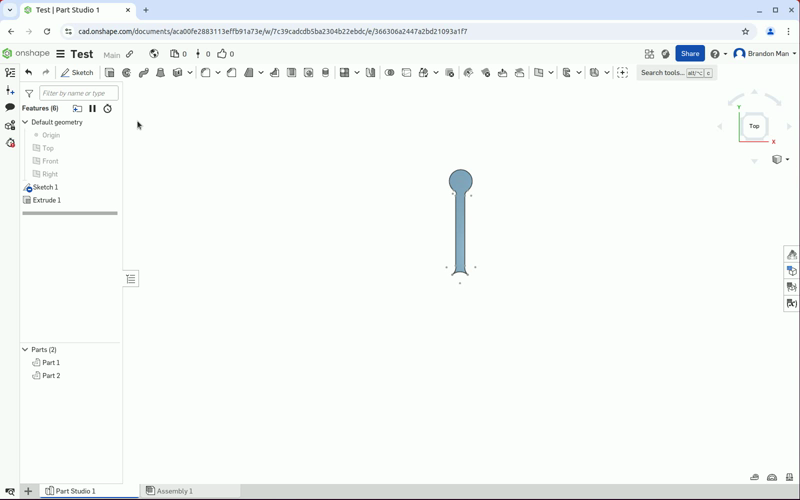
key(shift+h)
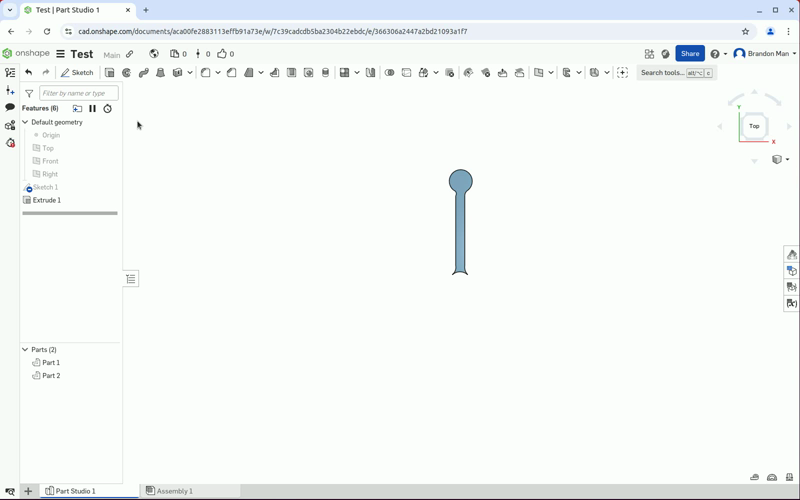
mouse_move(73, 189)
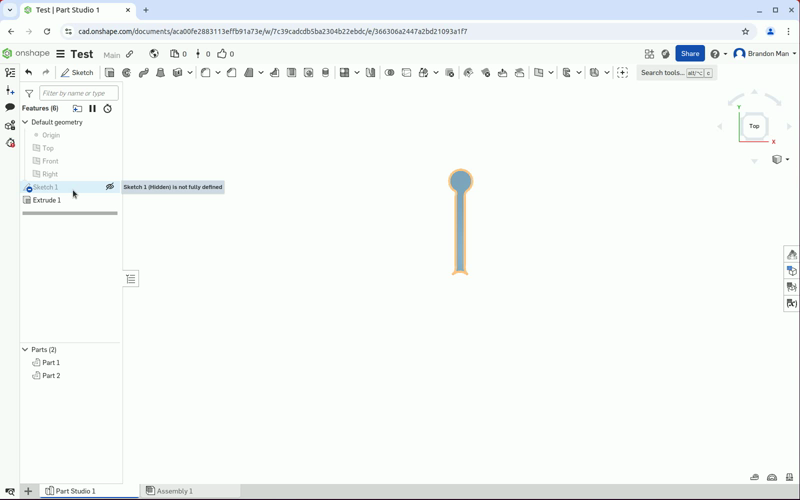
click(73, 189)
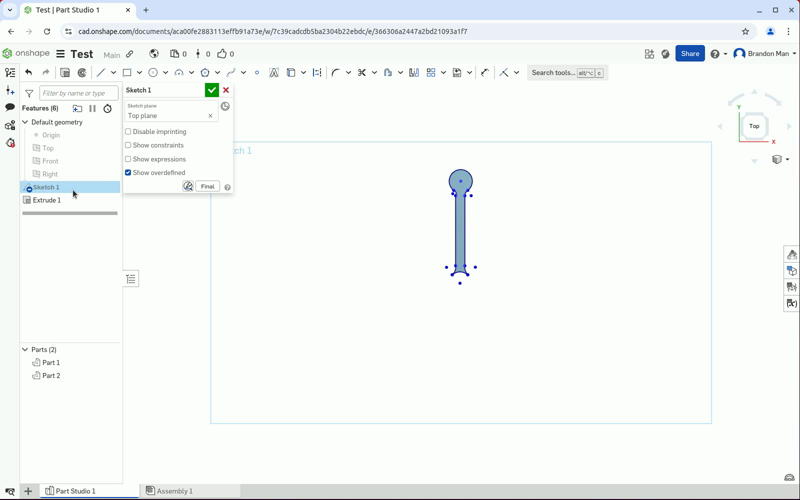
mouse_move(229, 92)
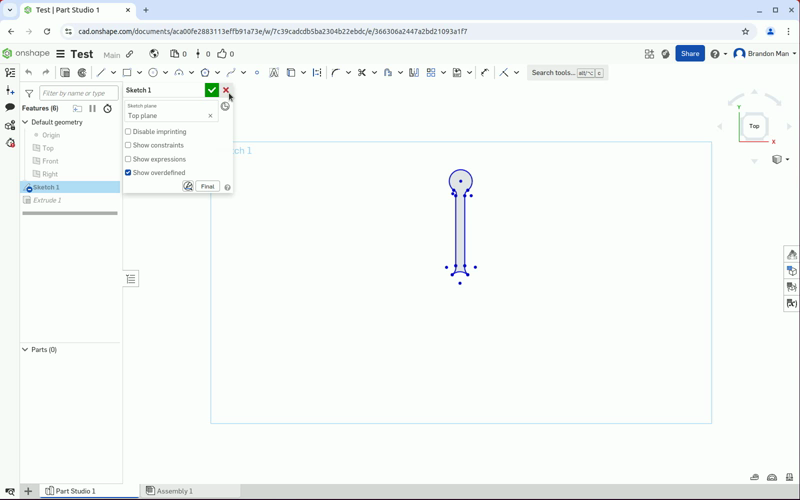
click(229, 92)
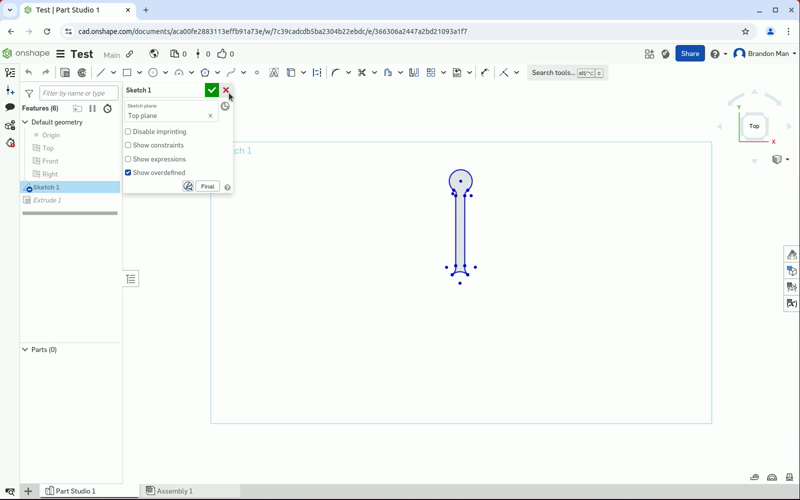
key(shift+s)
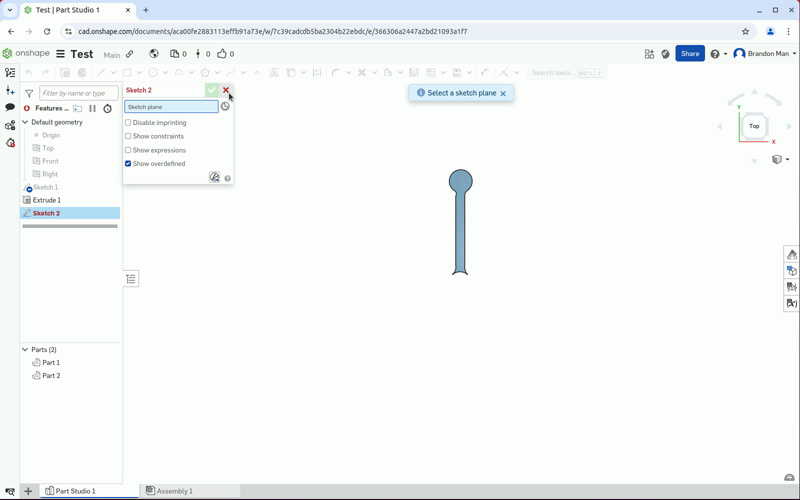
mouse_move(73, 150)
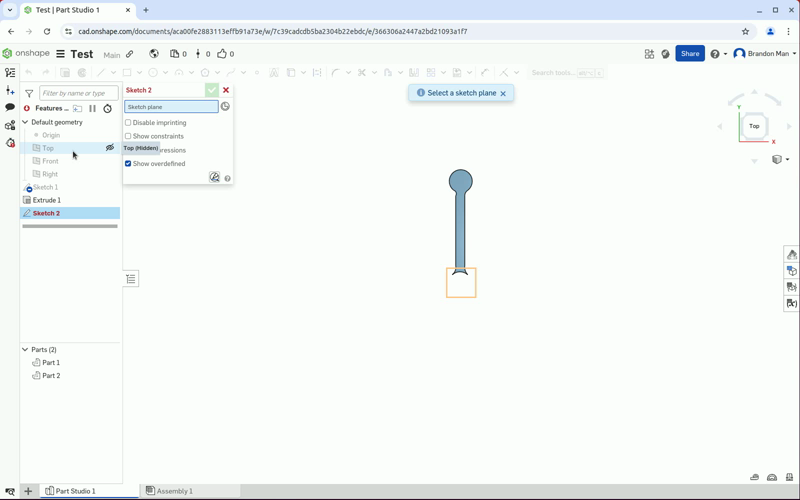
click(73, 150)
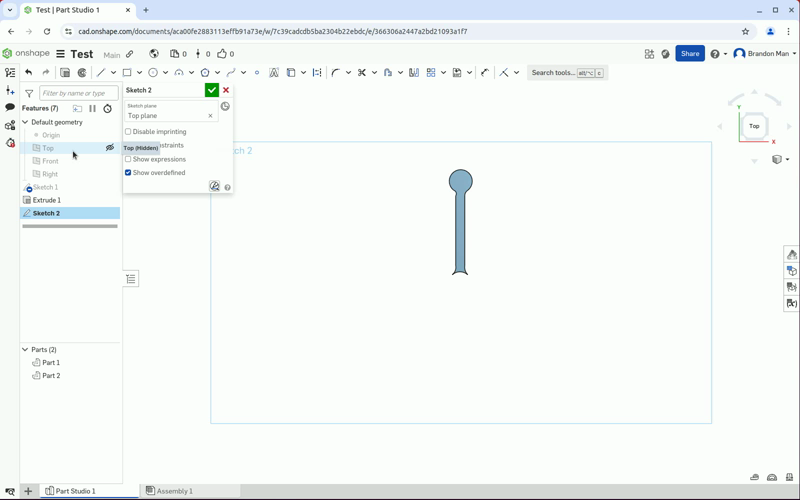
mouse_move(73, 352)
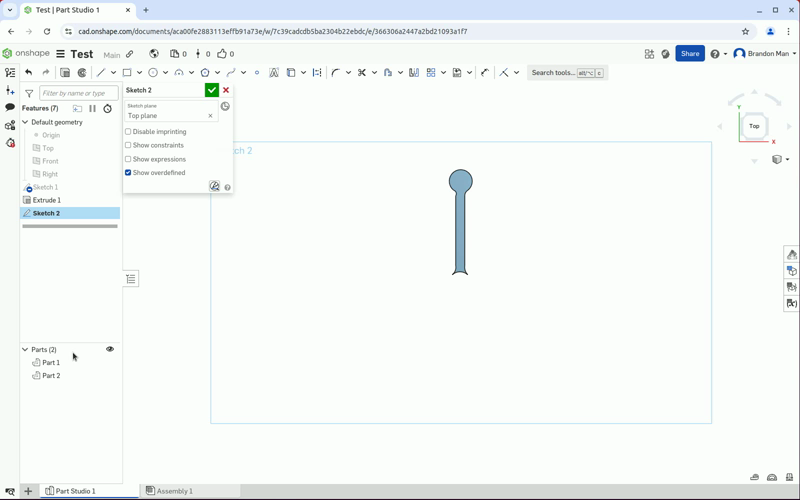
key(y)
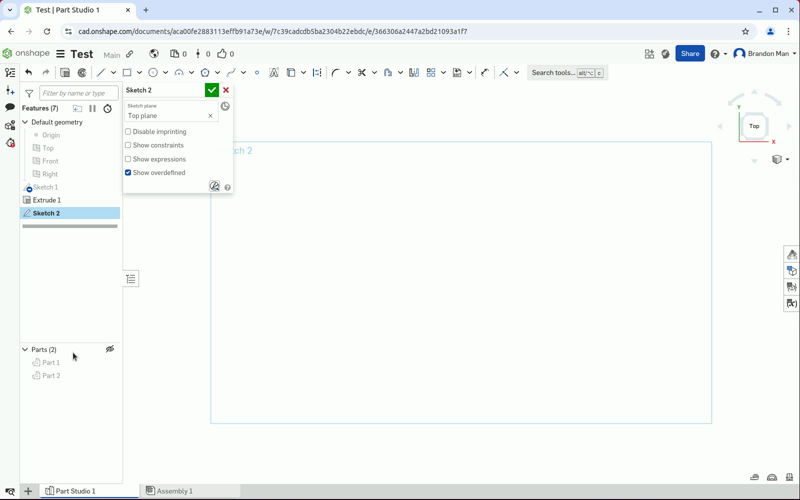
key(a)
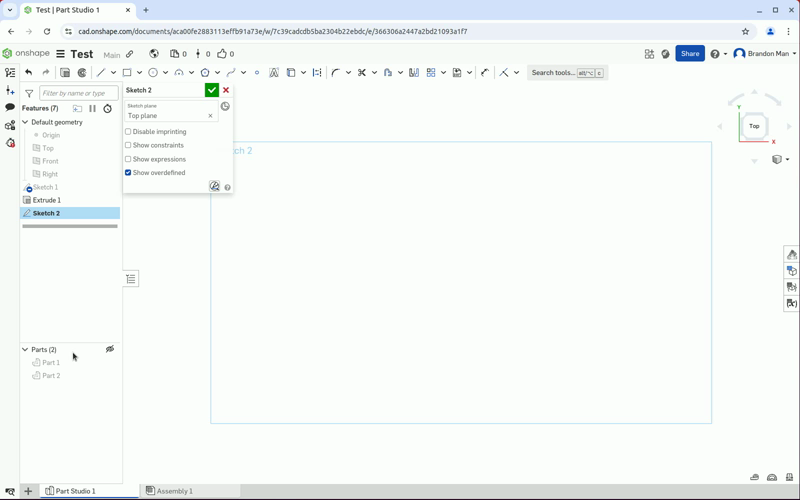
key_down(shift)
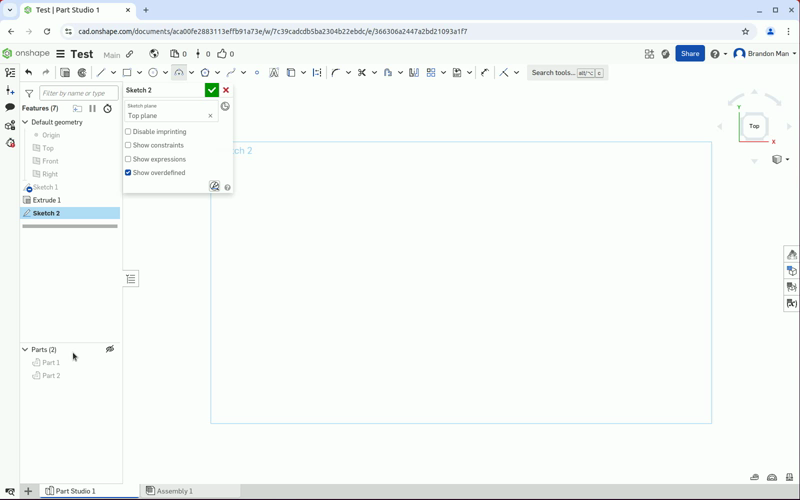
mouse_move(368, 290)
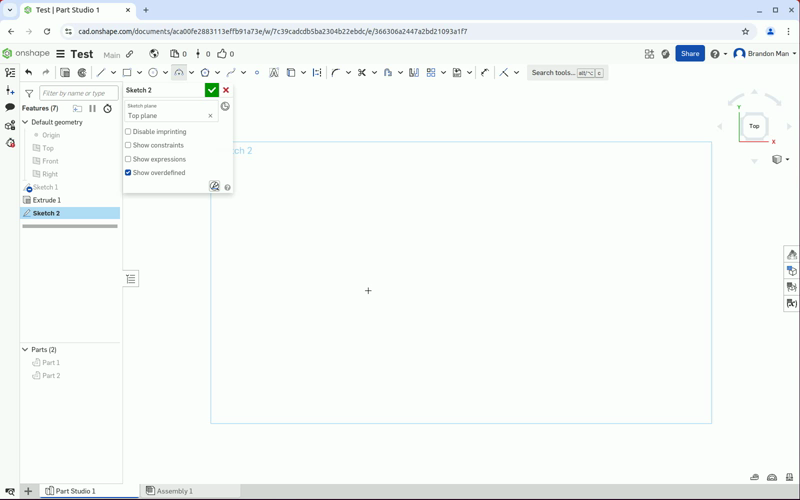
click(368, 290)
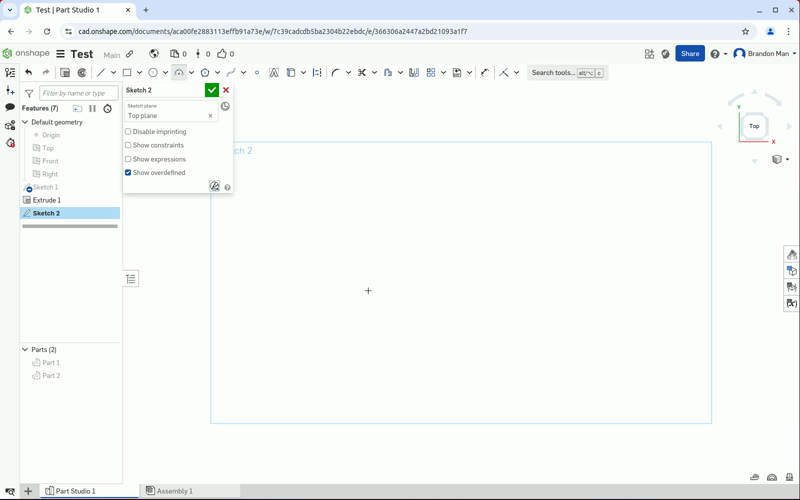
key_up(shift)
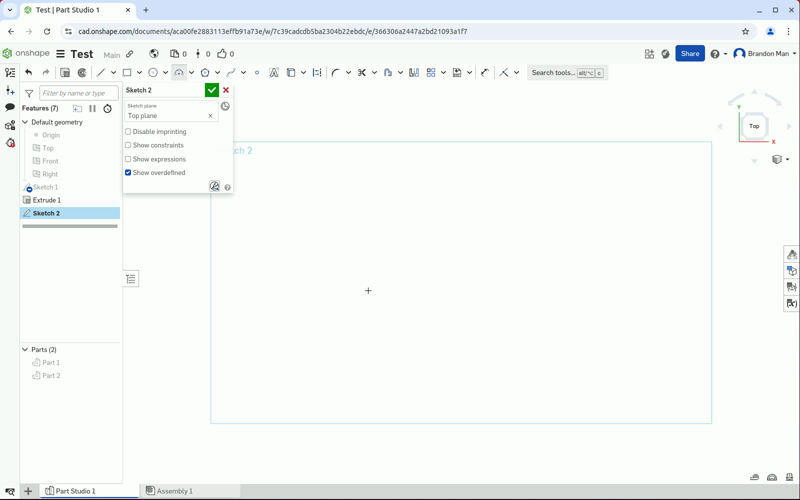
key_down(shift)
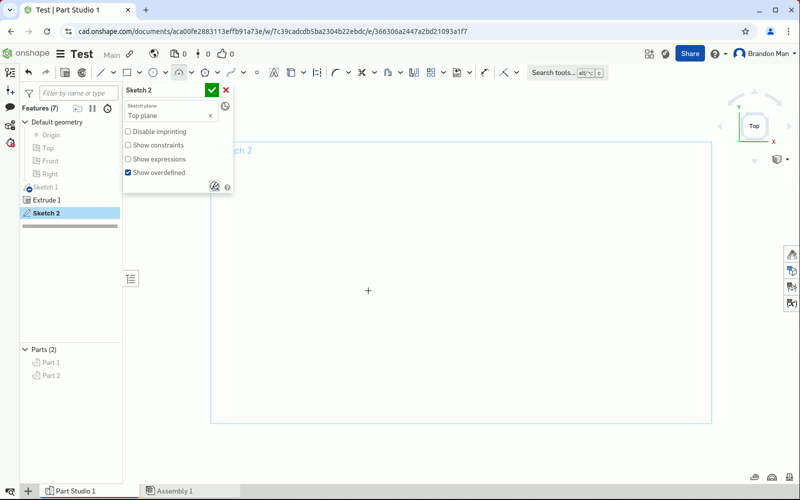
mouse_move(373, 287)
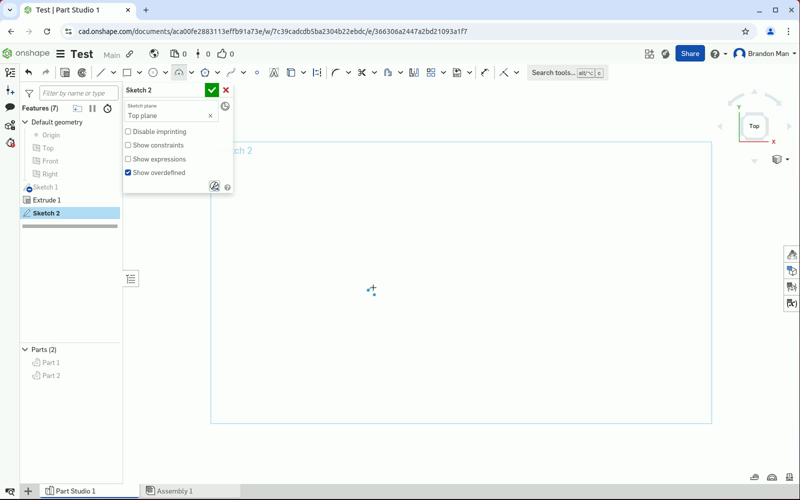
scroll(6)
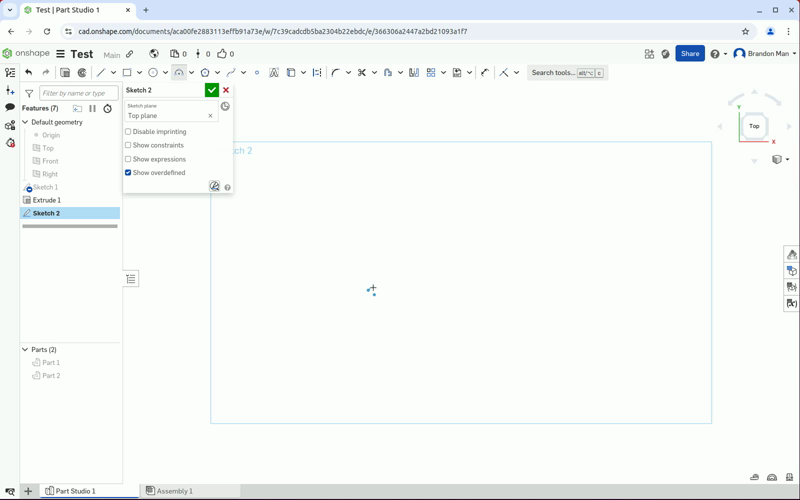
scroll(6)
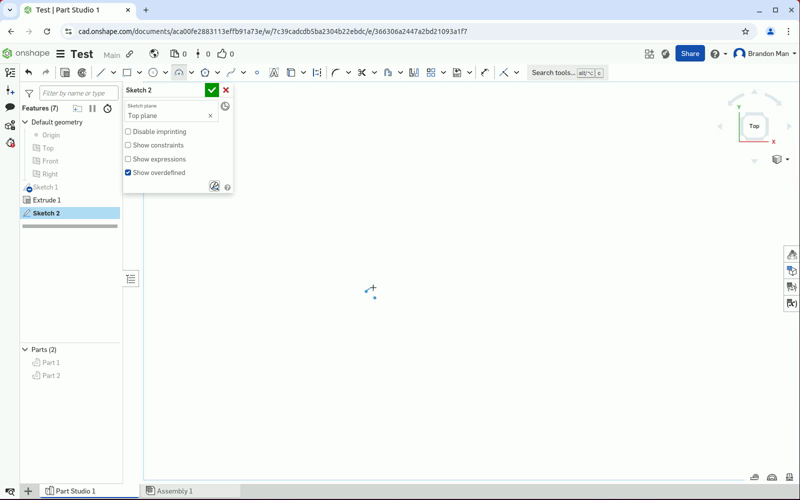
scroll(6)
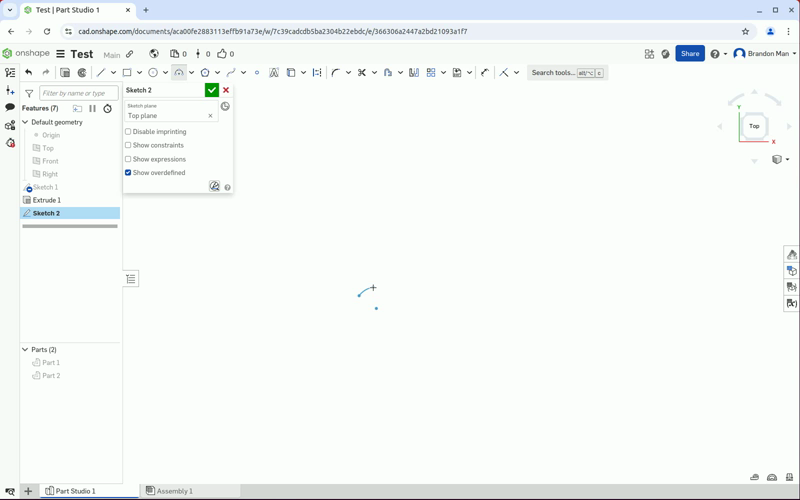
scroll(6)
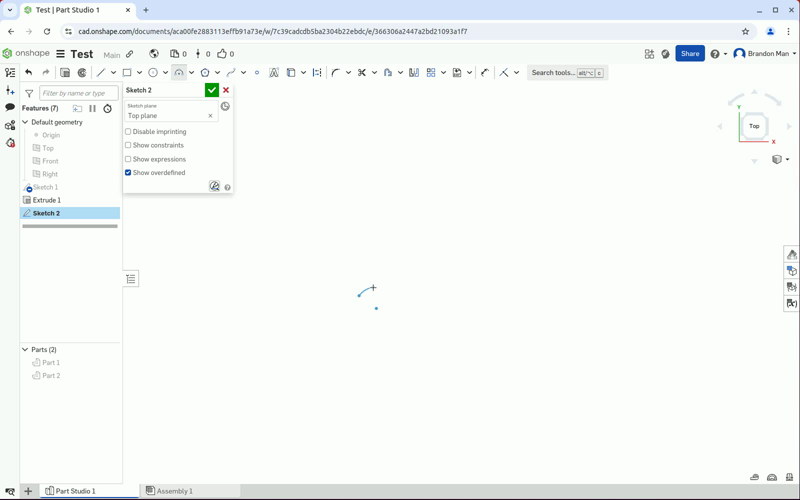
scroll(6)
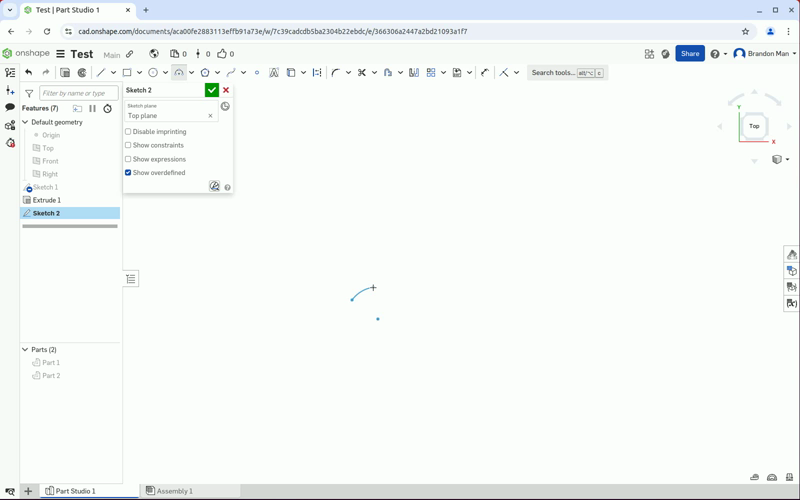
scroll(6)
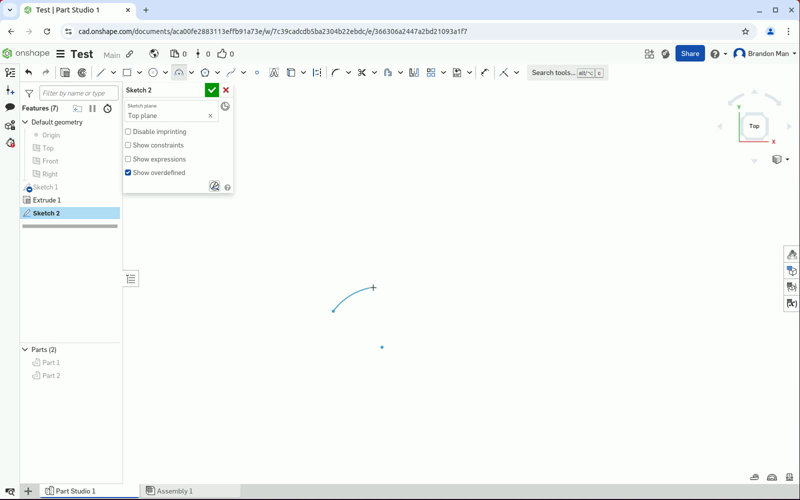
scroll(6)
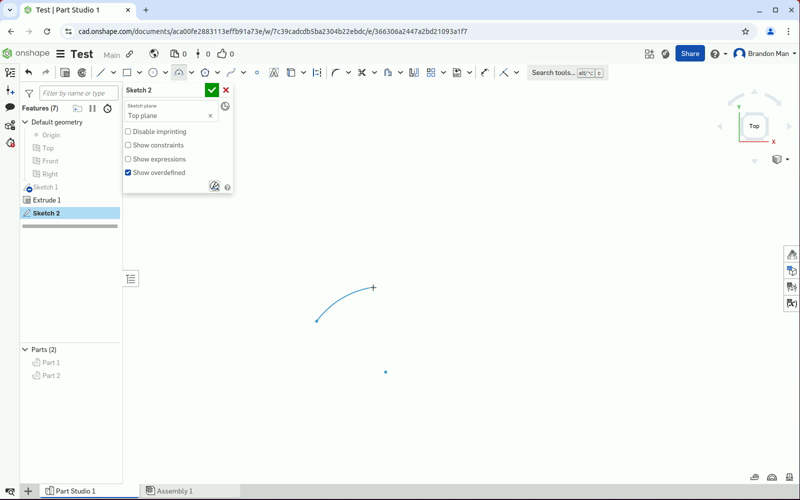
click(373, 287)
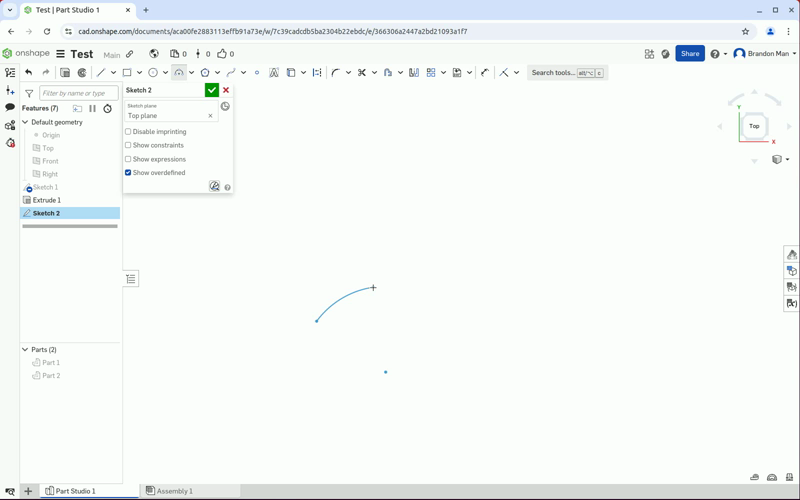
scroll(-6)
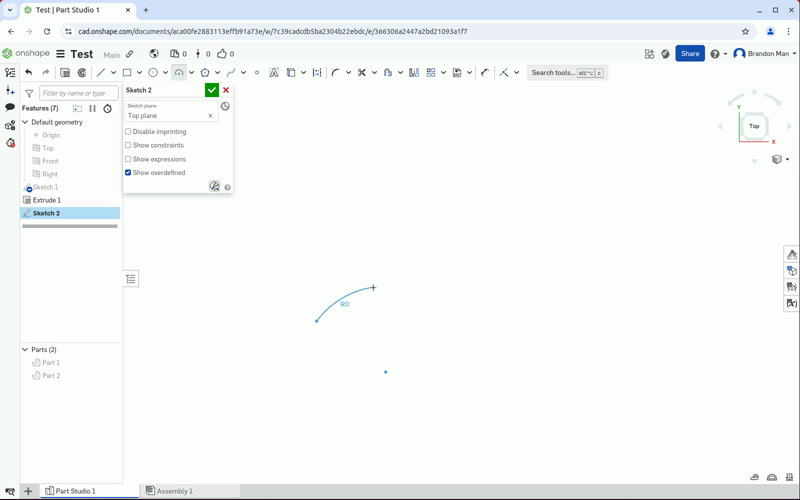
scroll(-6)
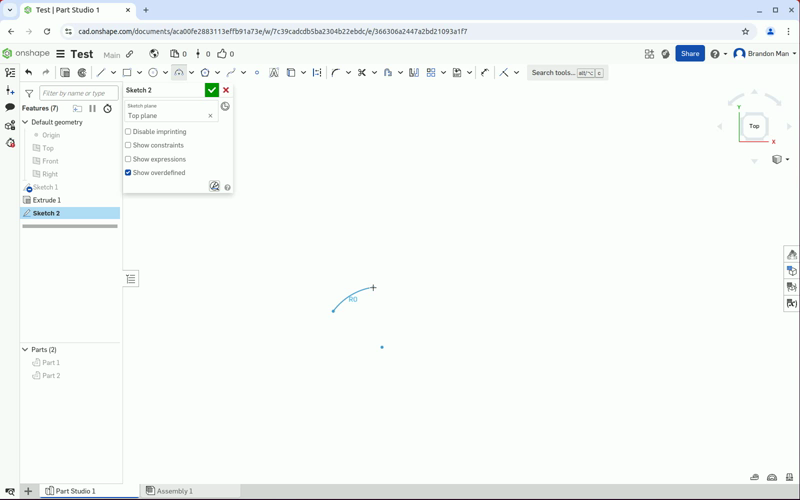
scroll(-6)
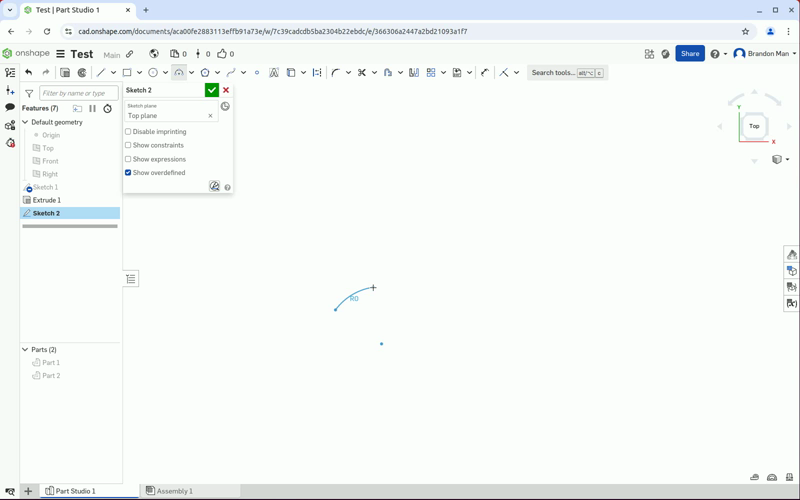
scroll(-6)
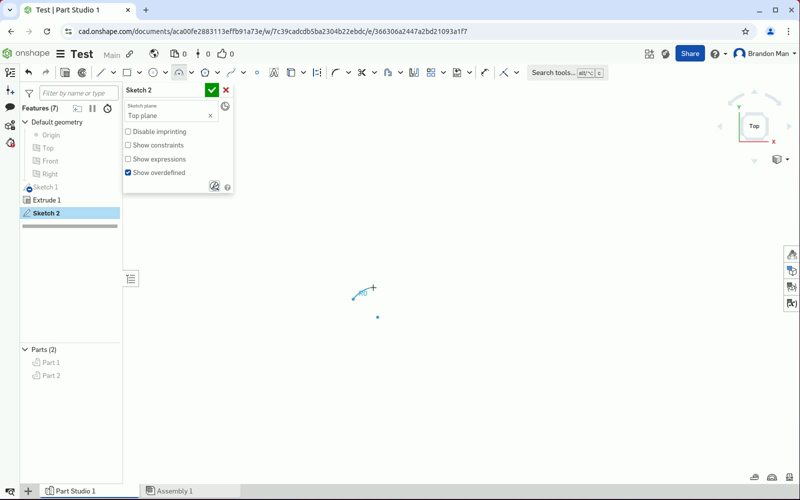
scroll(-6)
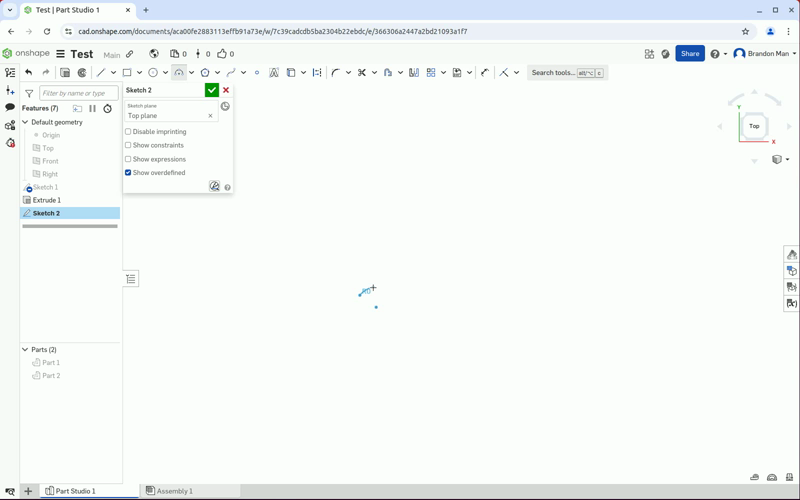
scroll(-6)
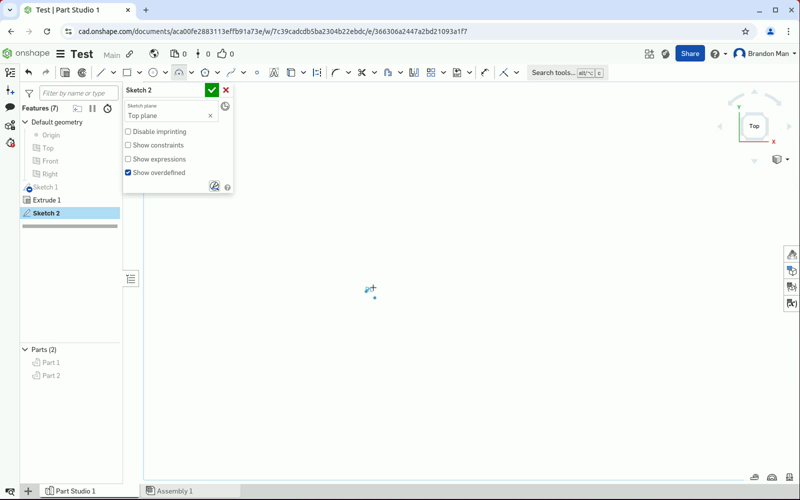
scroll(-6)
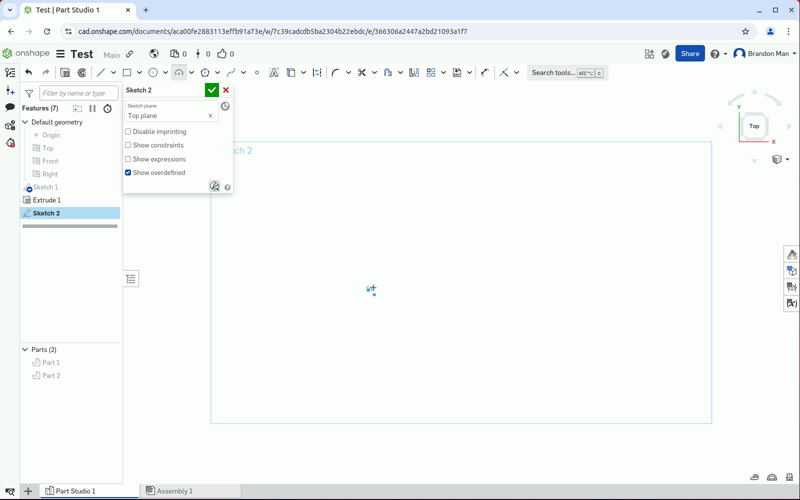
mouse_move(370, 288)
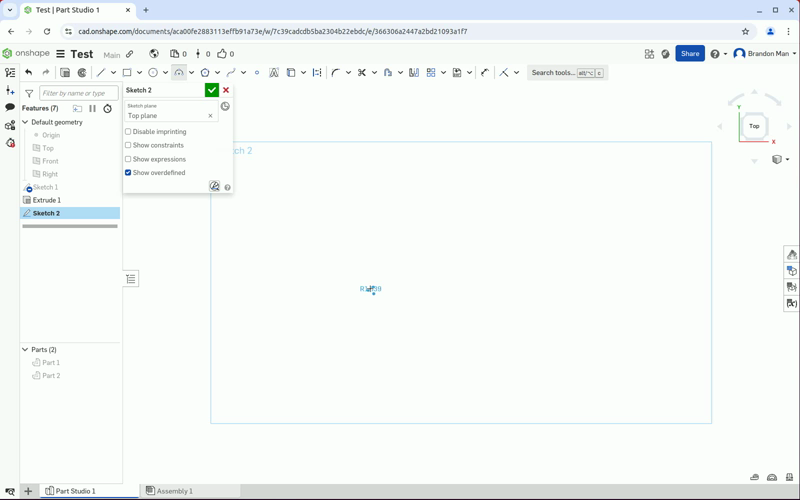
scroll(6)
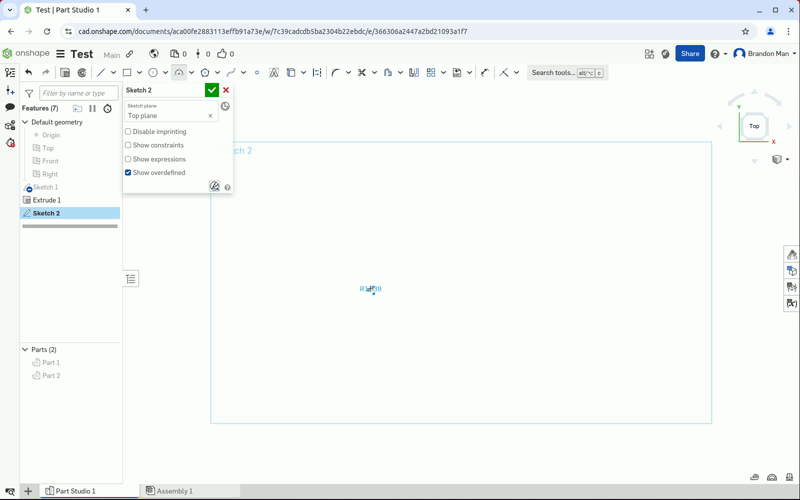
scroll(6)
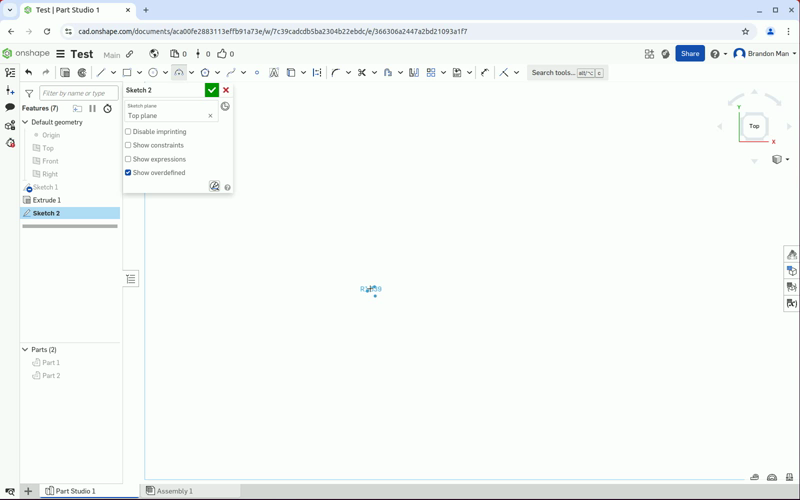
scroll(6)
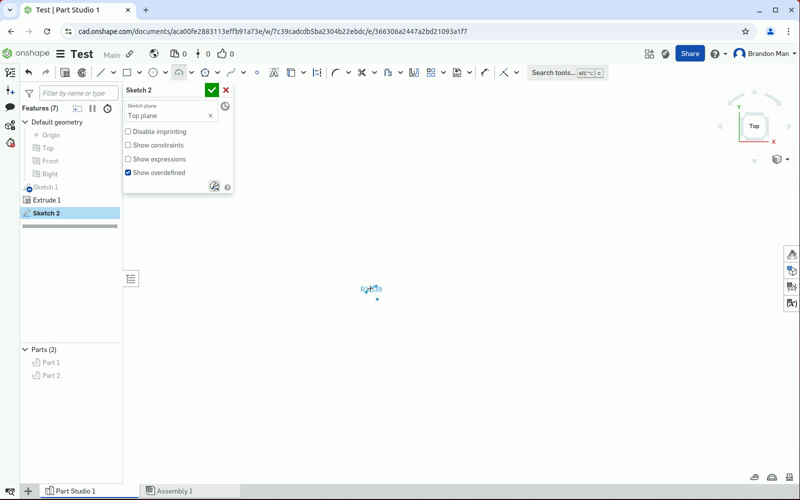
scroll(6)
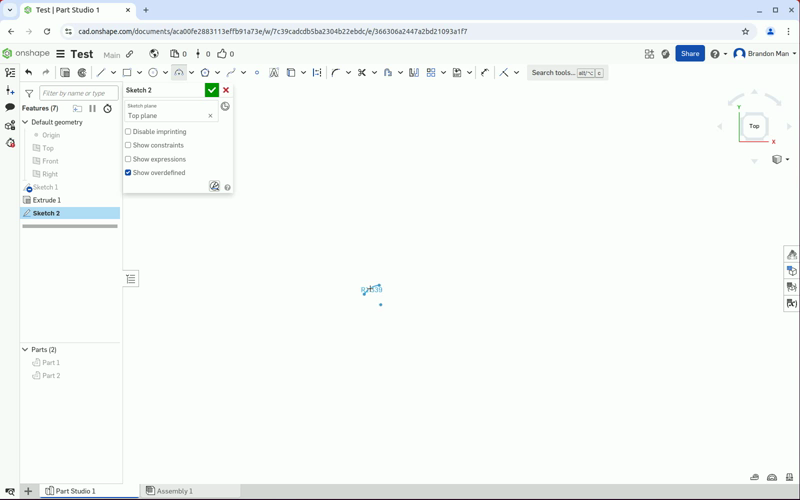
scroll(6)
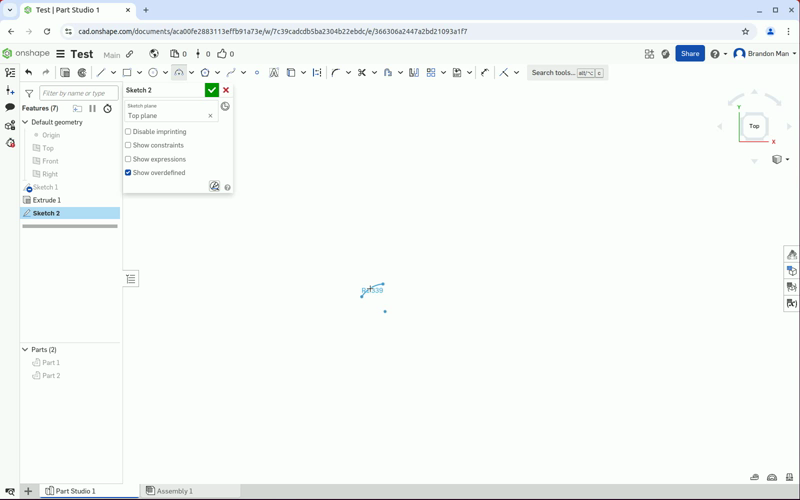
scroll(6)
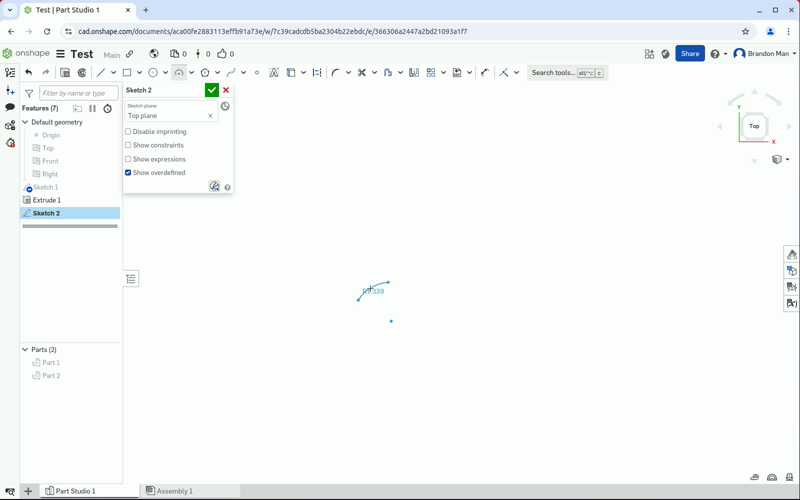
scroll(6)
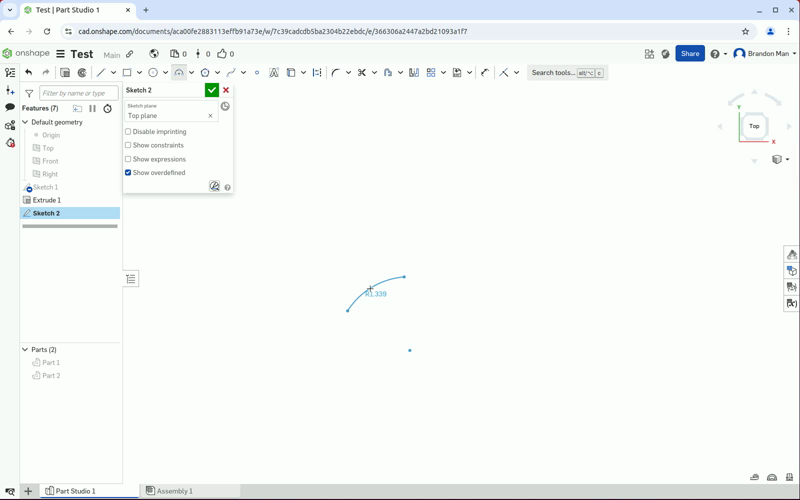
click(370, 288)
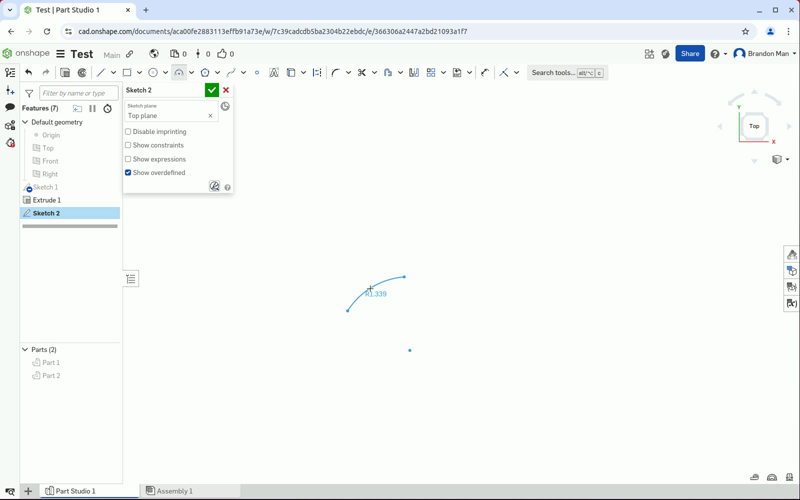
scroll(-6)
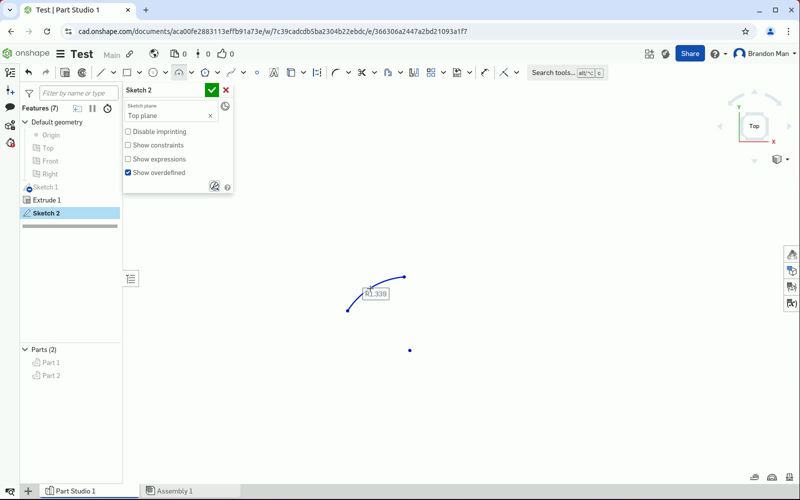
scroll(-6)
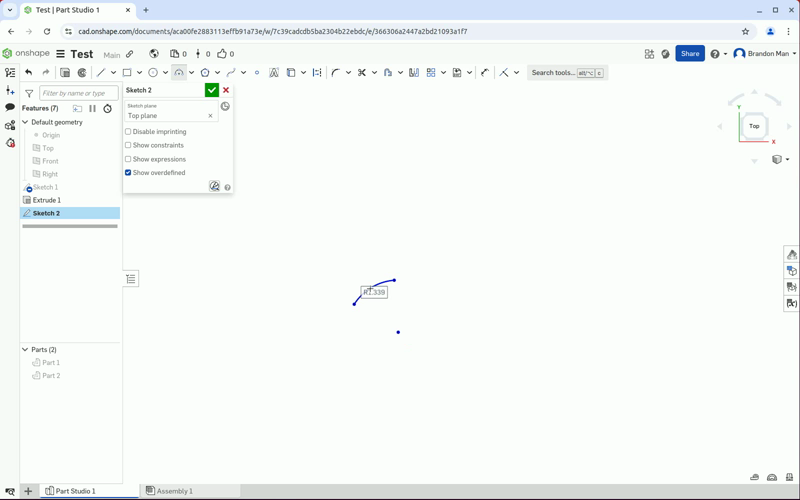
scroll(-6)
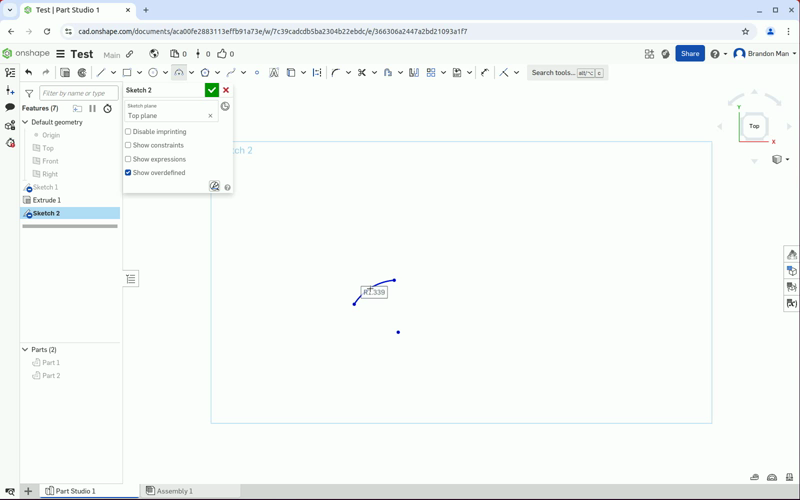
scroll(-6)
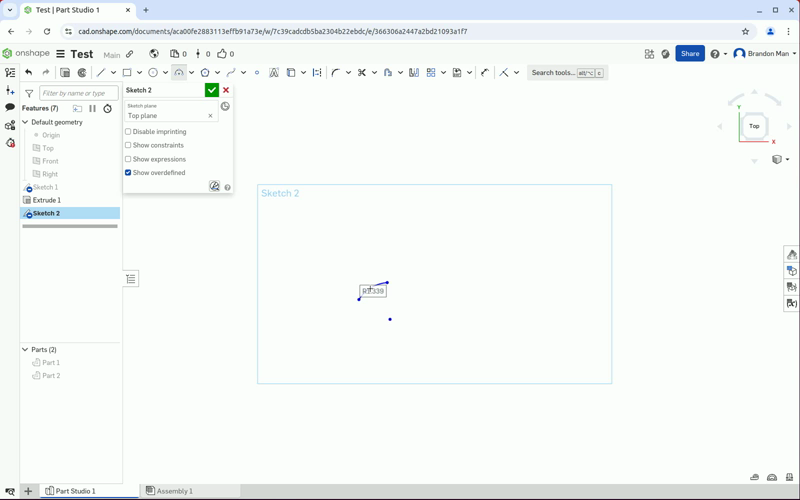
scroll(-6)
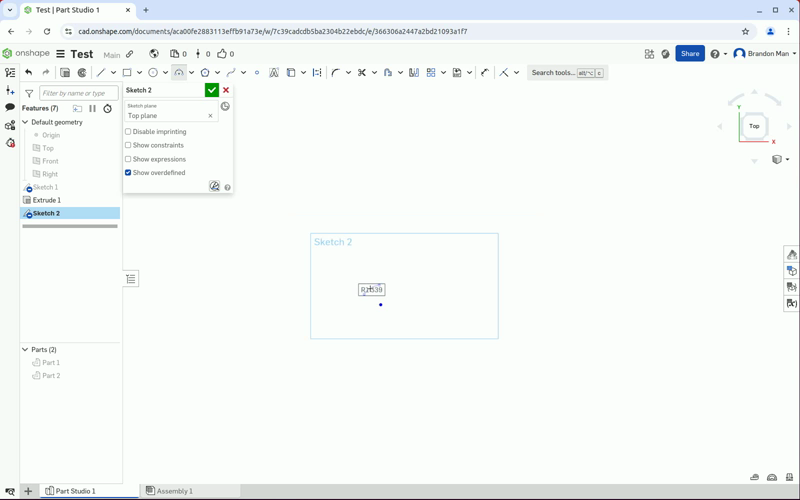
scroll(-6)
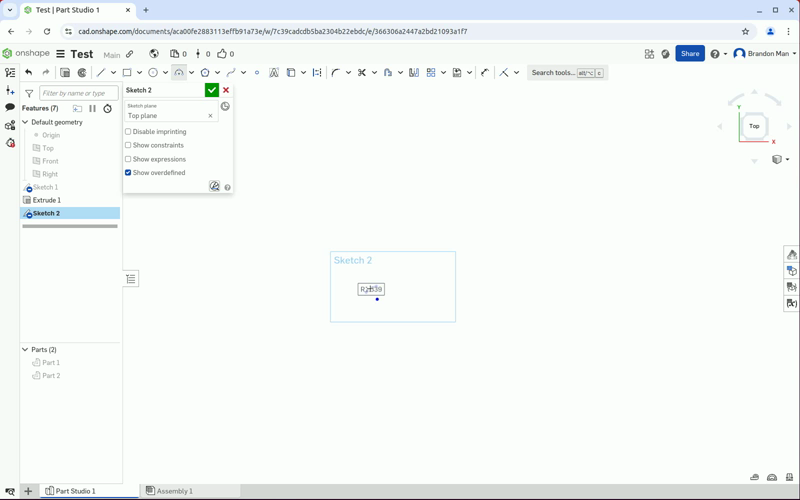
scroll(-6)
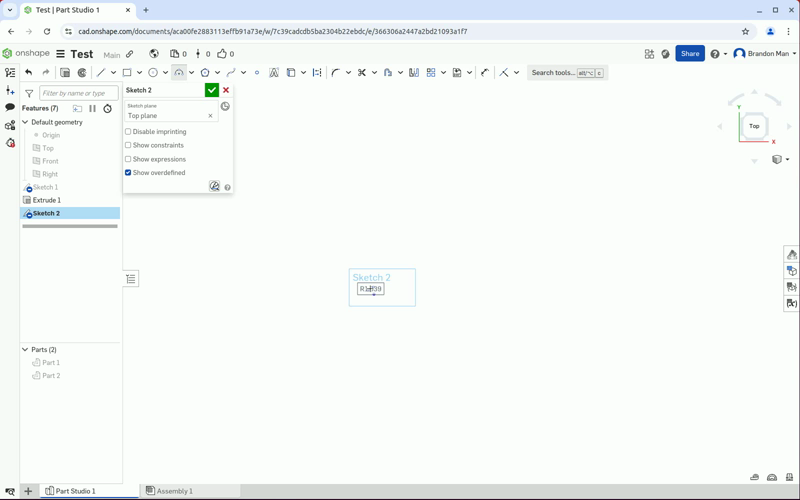
key_up(shift)
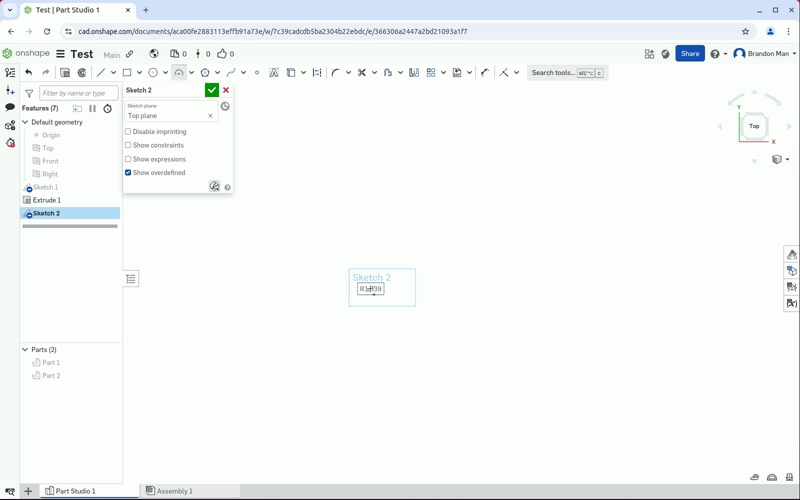
key(esc)
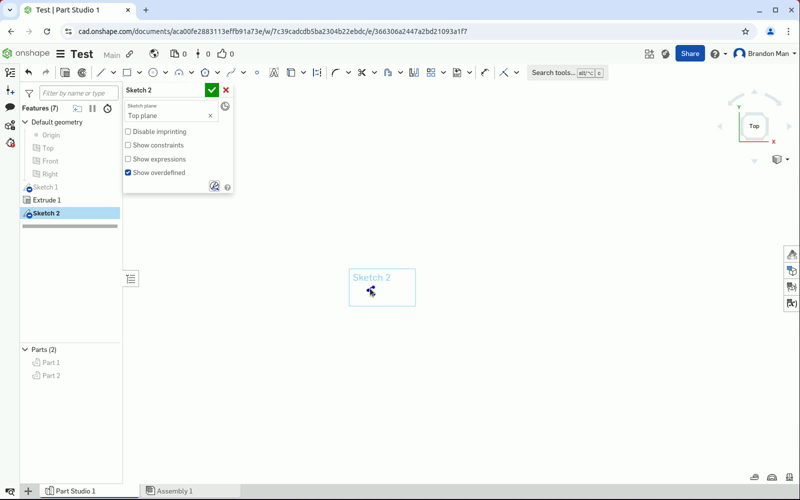
key(l)
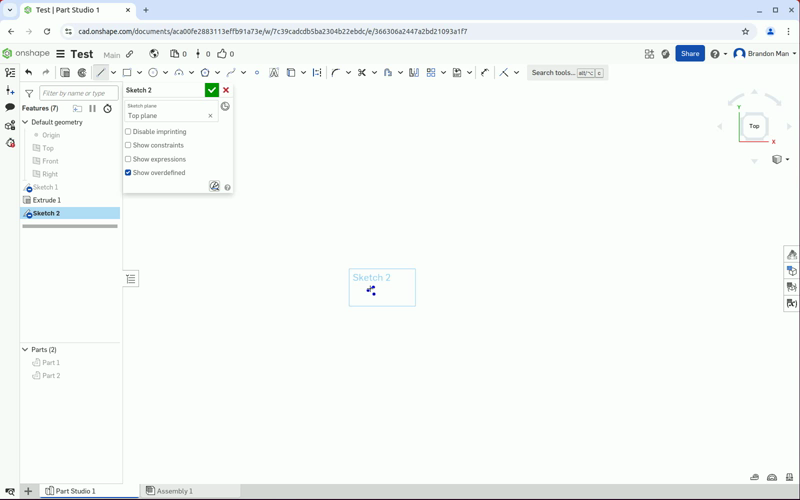
mouse_move(373, 287)
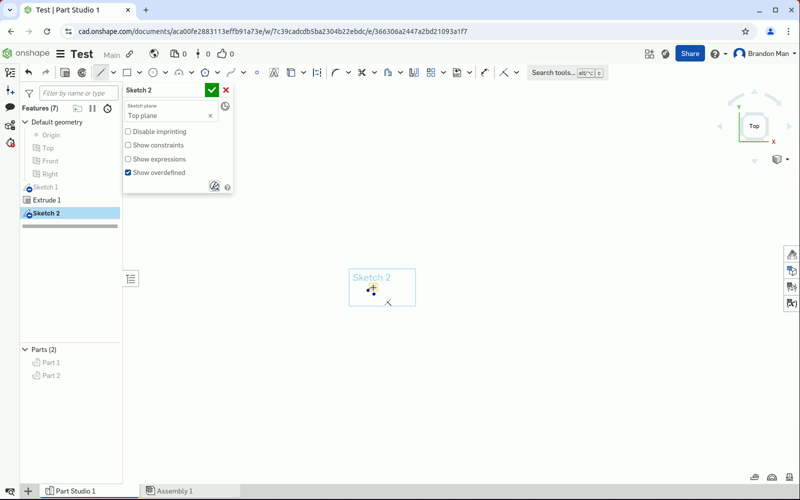
scroll(6)
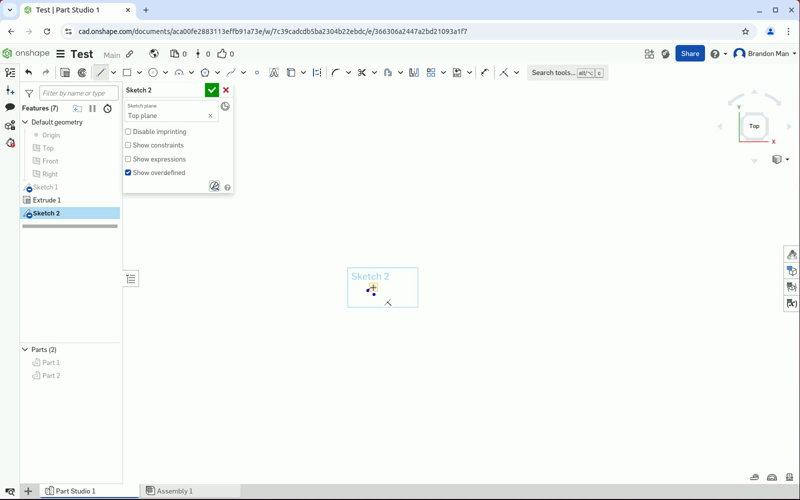
scroll(6)
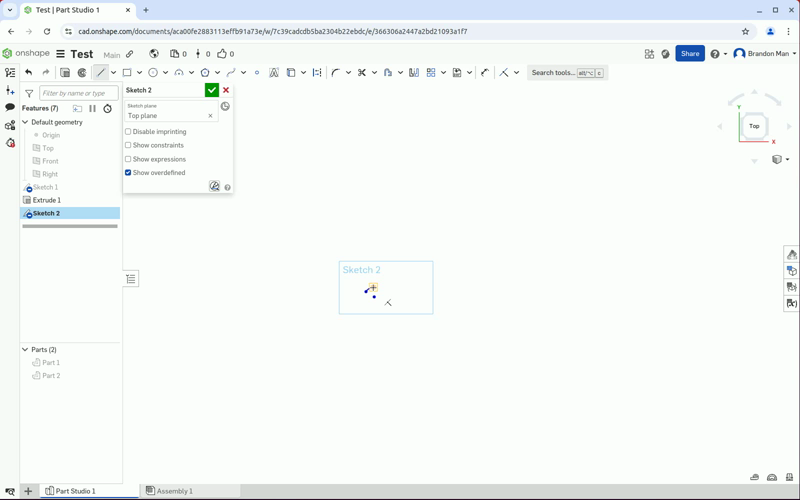
scroll(6)
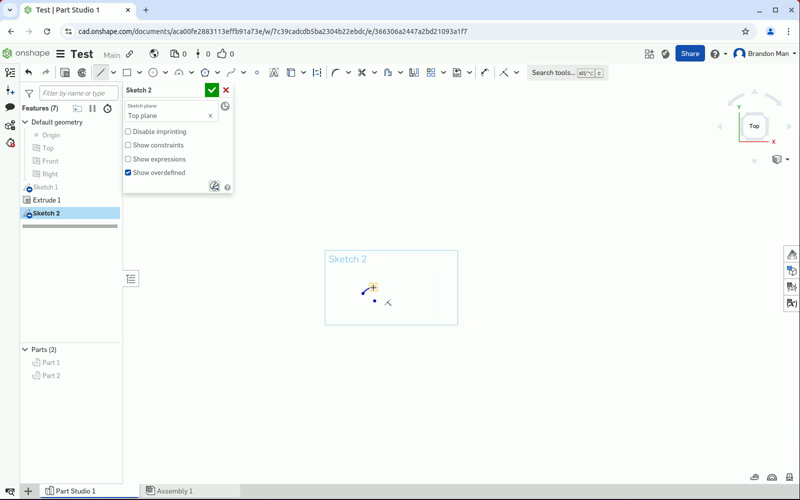
scroll(6)
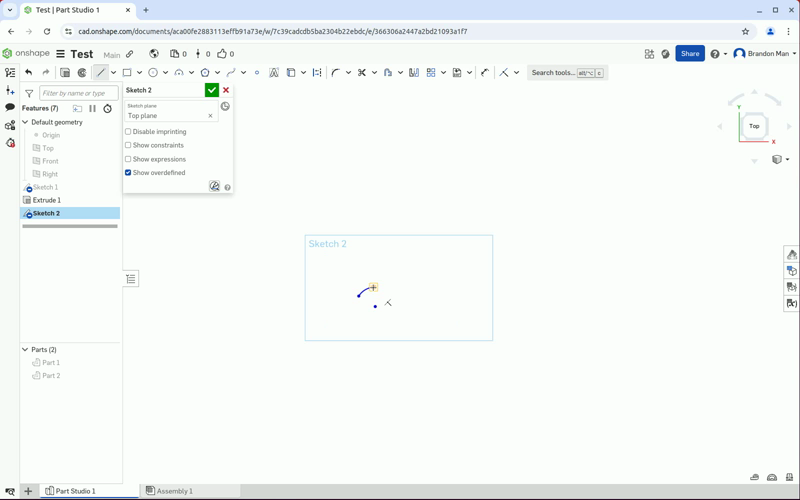
scroll(6)
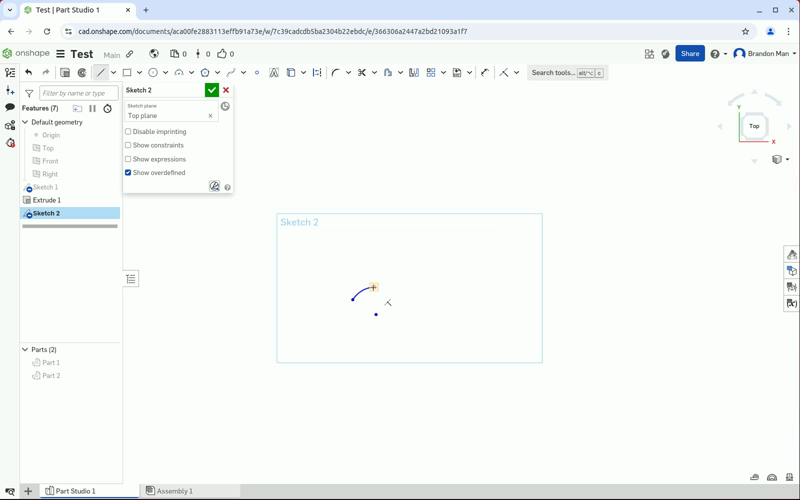
scroll(6)
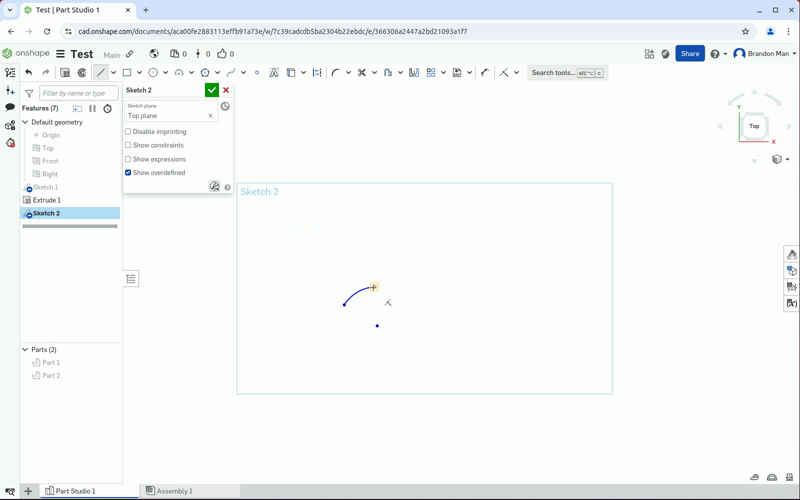
scroll(6)
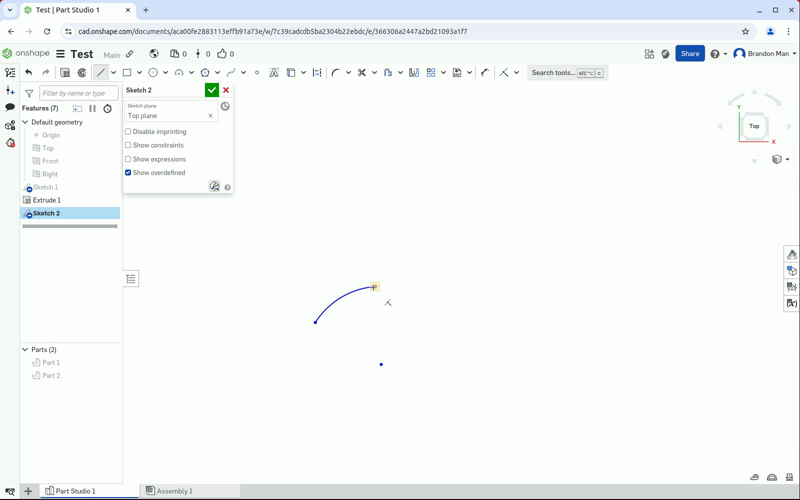
click(373, 287)
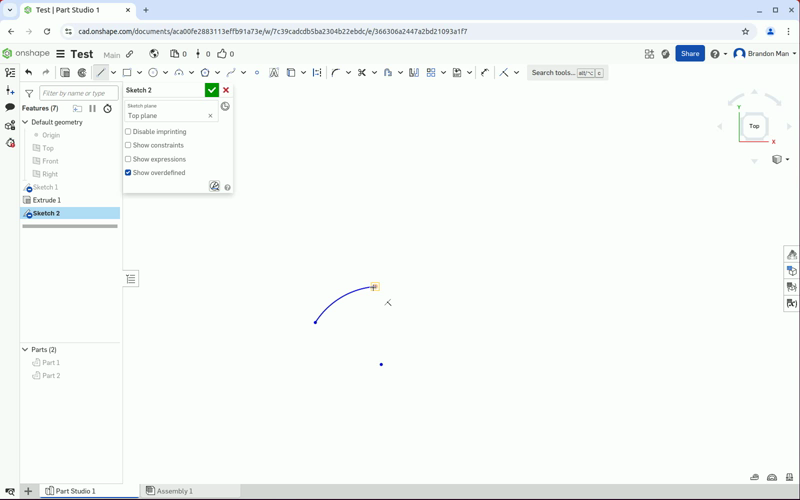
scroll(-6)
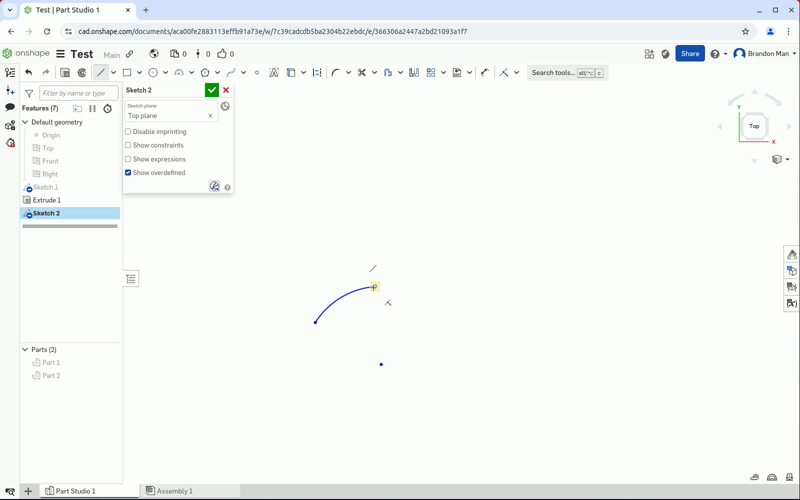
scroll(-6)
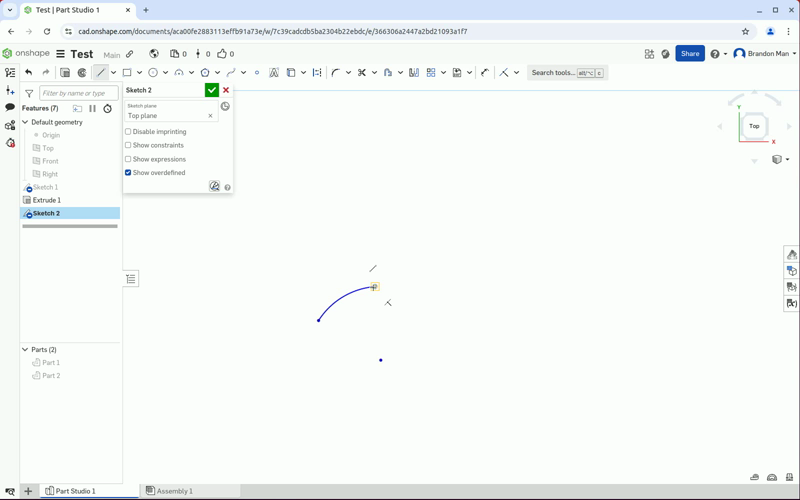
scroll(-6)
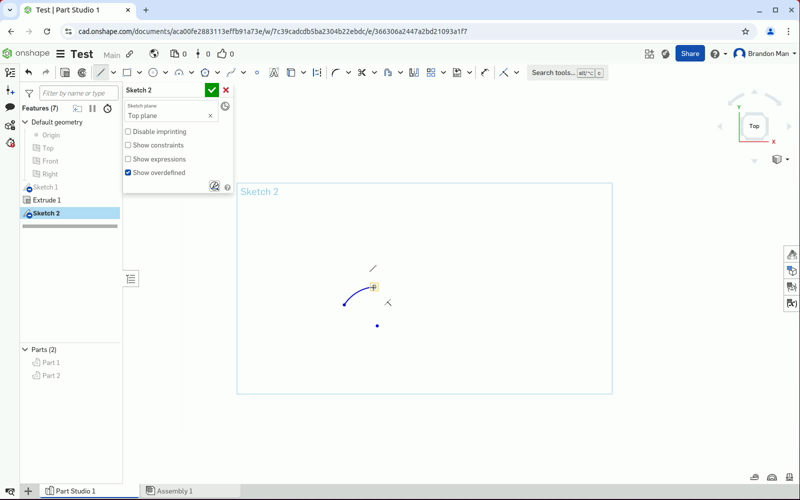
scroll(-6)
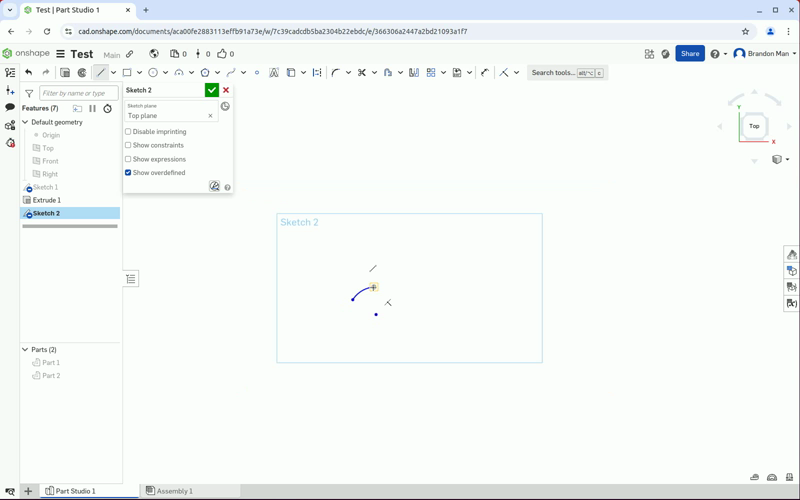
scroll(-6)
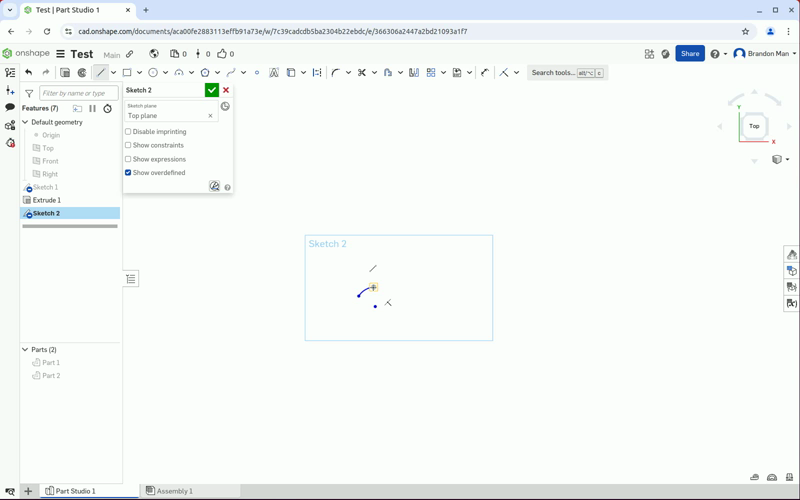
scroll(-6)
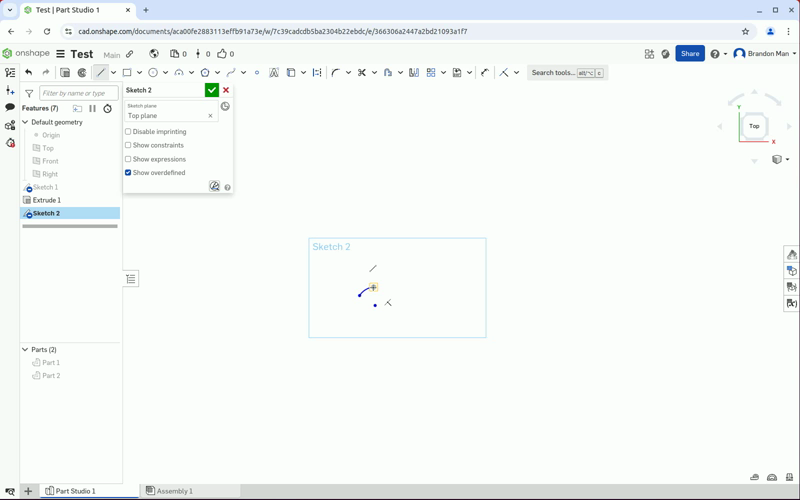
scroll(-6)
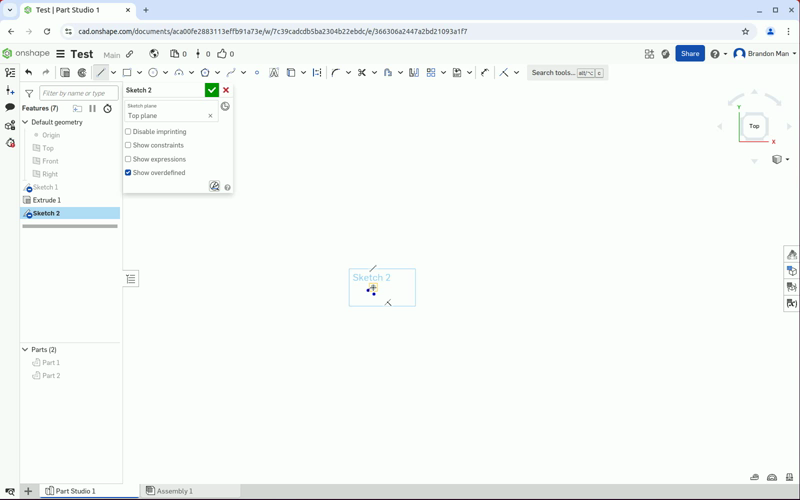
key_down(shift)
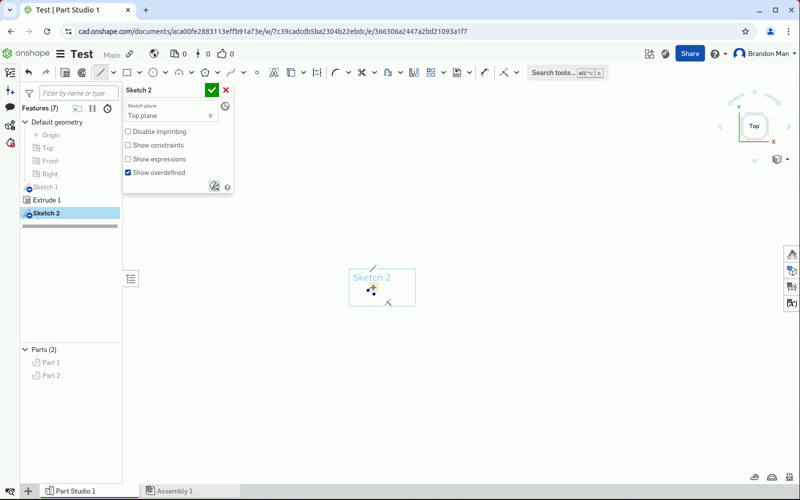
mouse_move(444, 287)
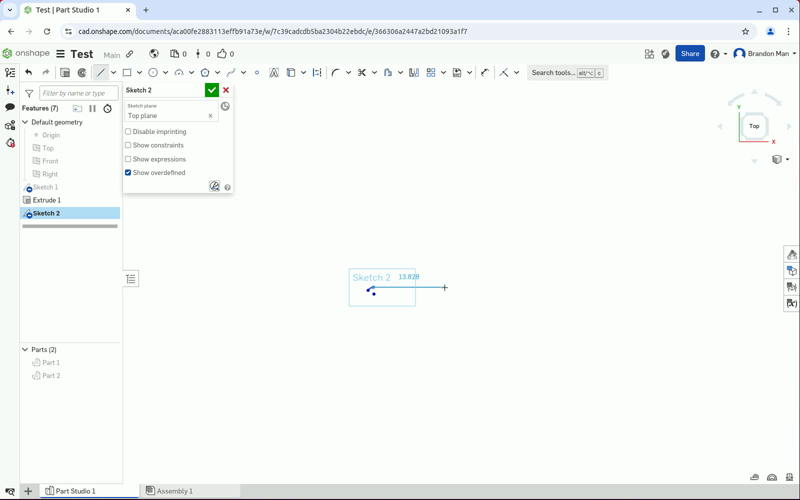
click(444, 287)
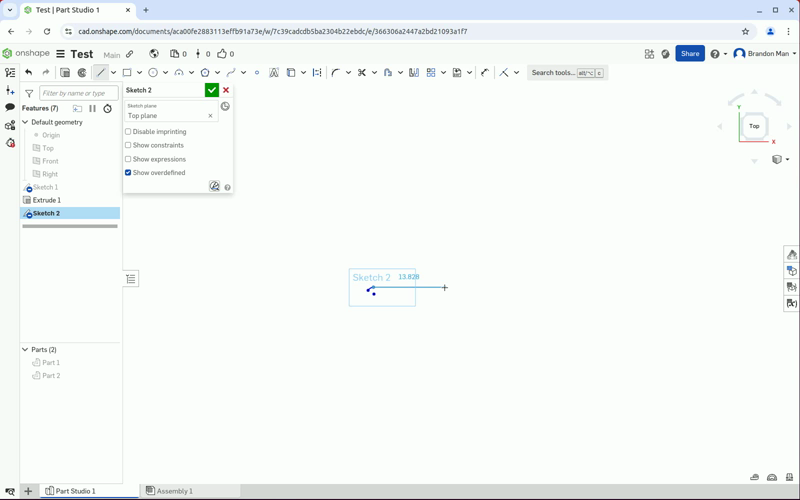
key_up(shift)
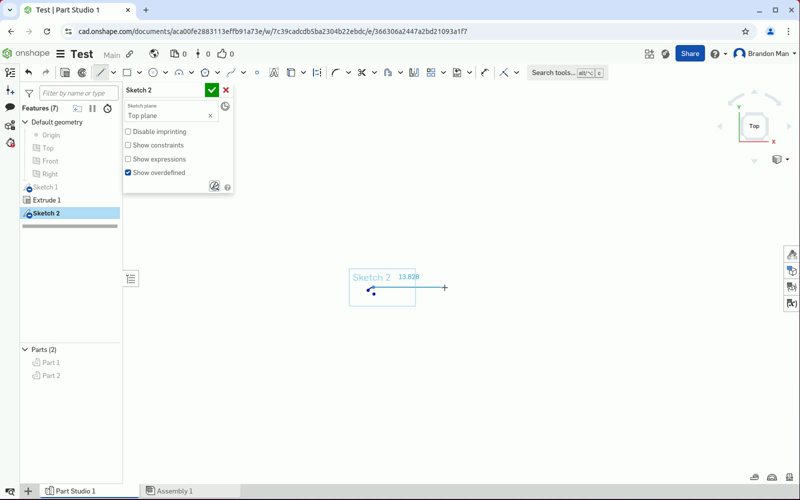
key(esc)
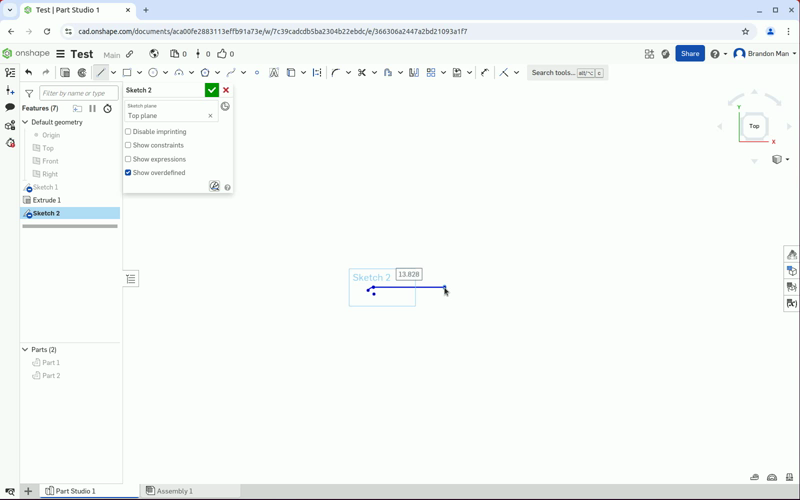
key(a)
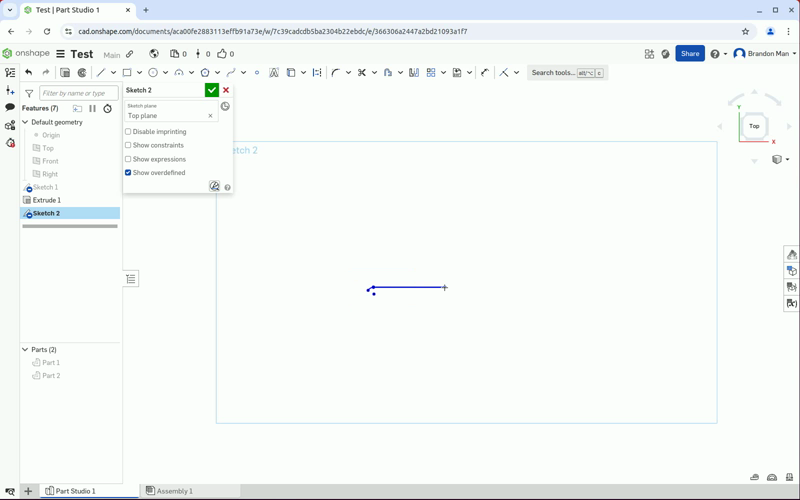
mouse_move(444, 287)
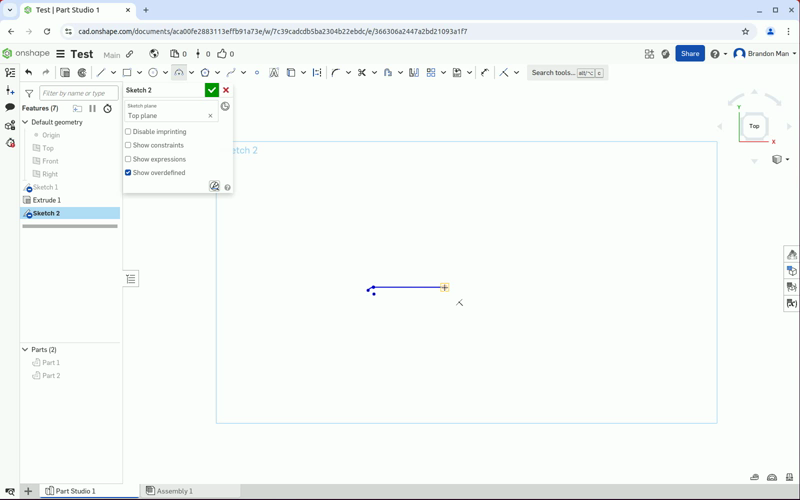
click(444, 287)
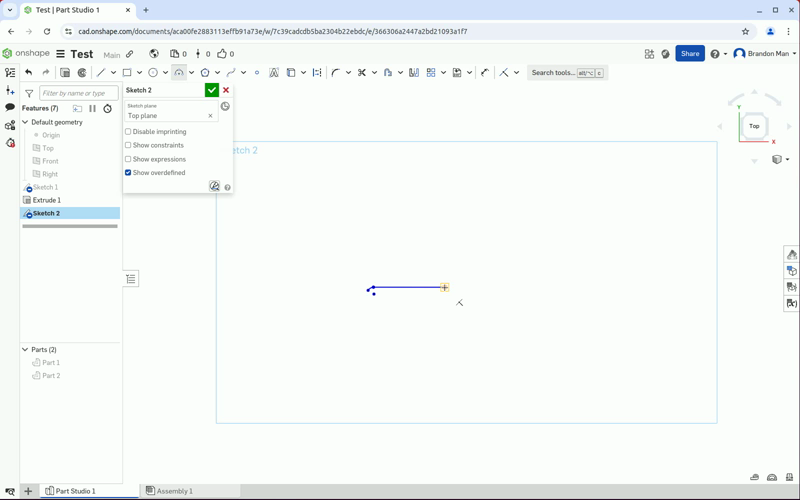
key_down(shift)
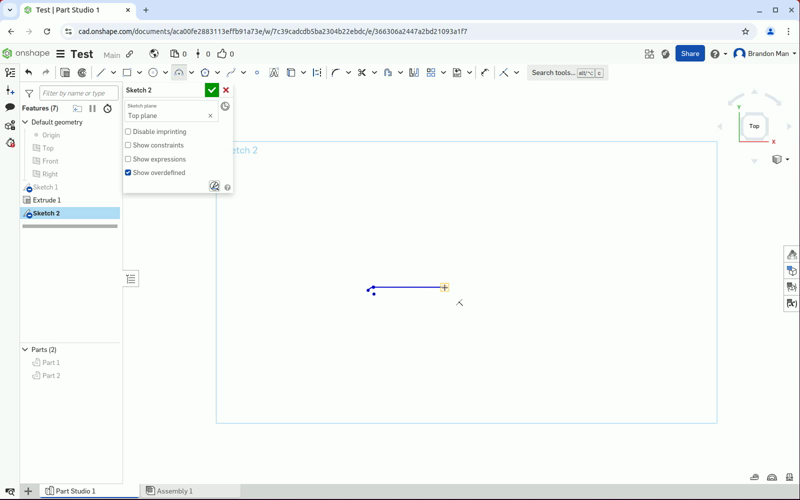
mouse_move(453, 290)
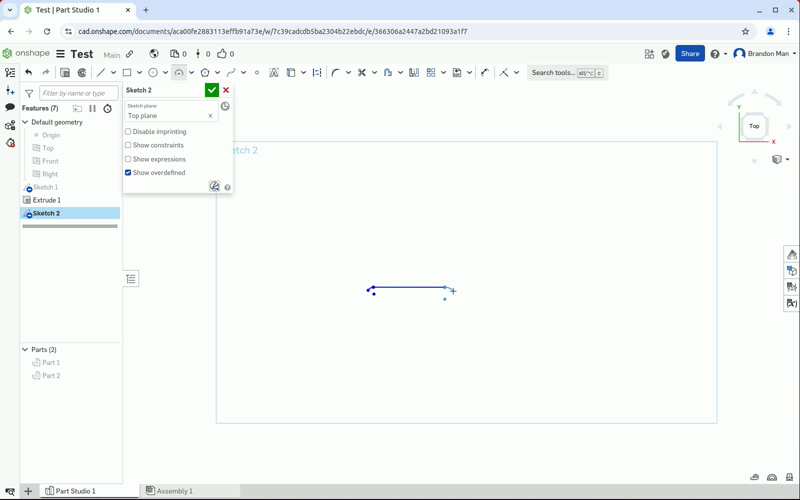
click(453, 290)
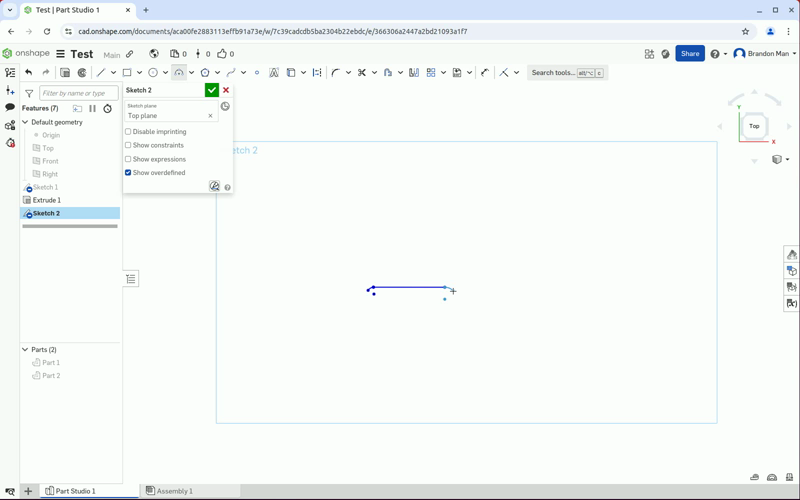
mouse_move(449, 288)
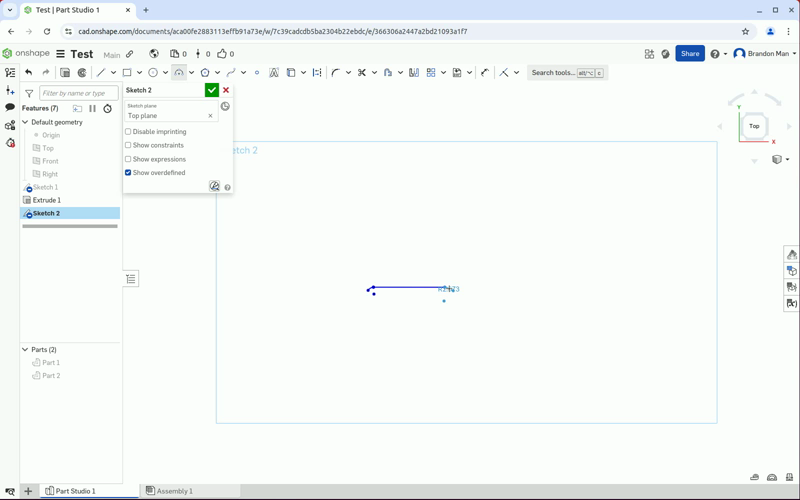
click(449, 288)
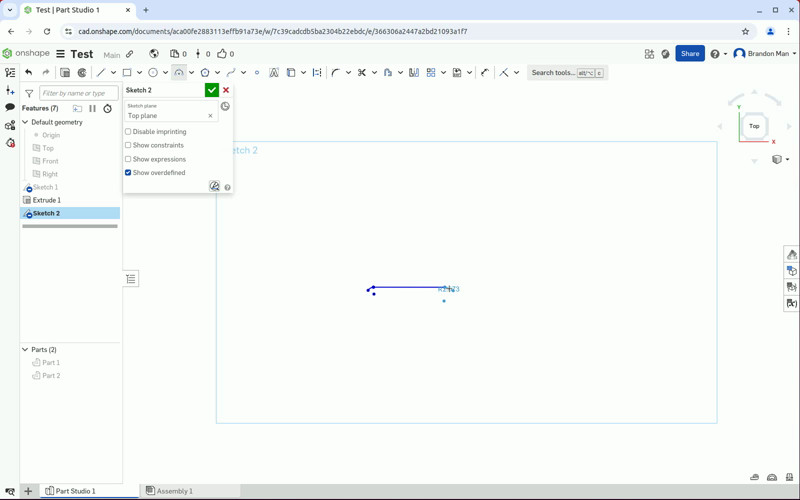
key_up(shift)
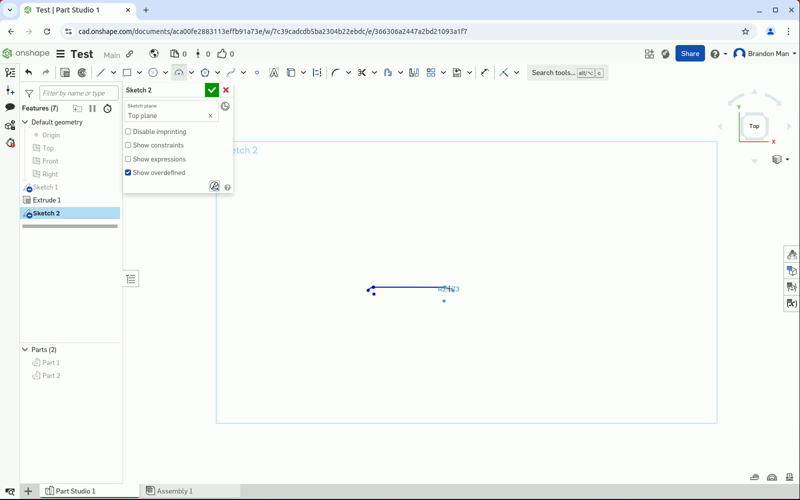
mouse_move(453, 290)
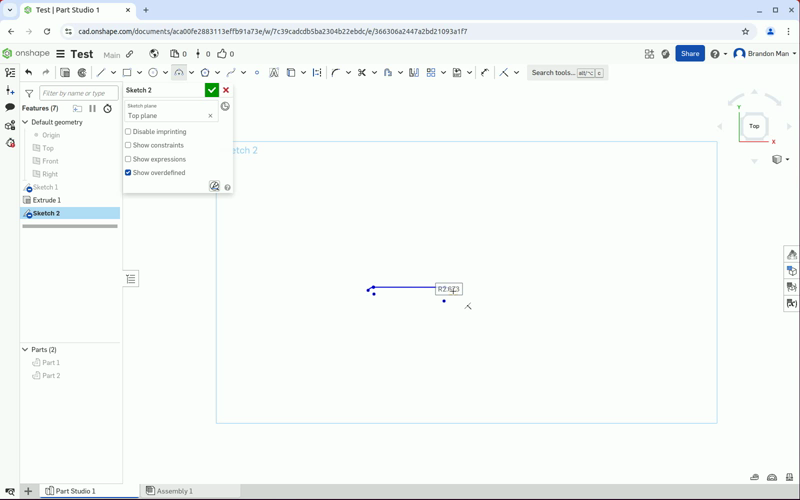
scroll(6)
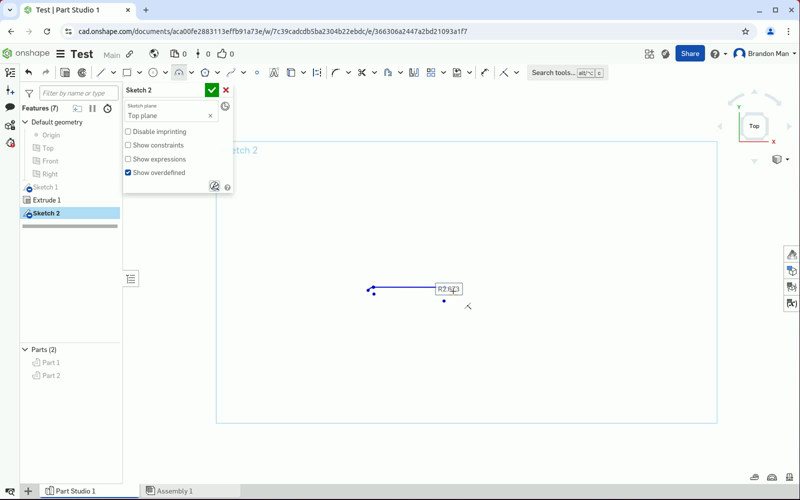
scroll(6)
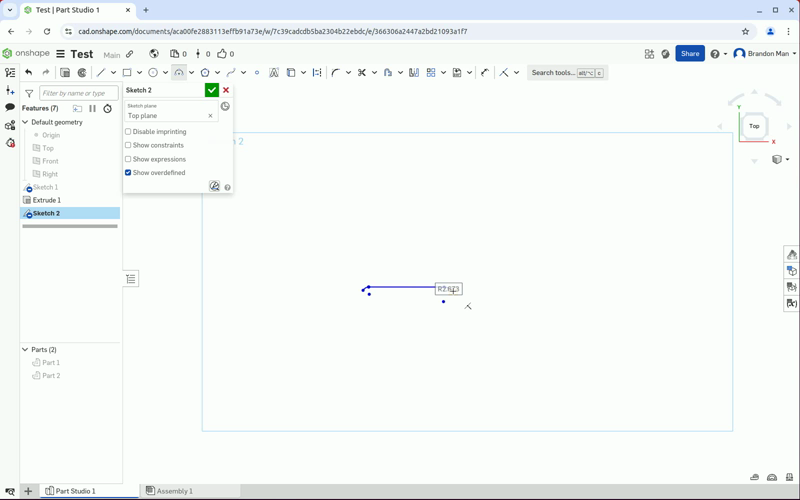
scroll(6)
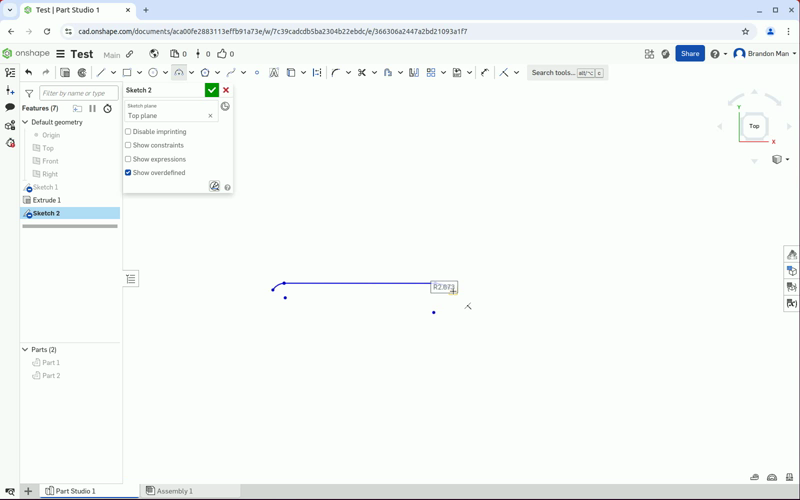
scroll(6)
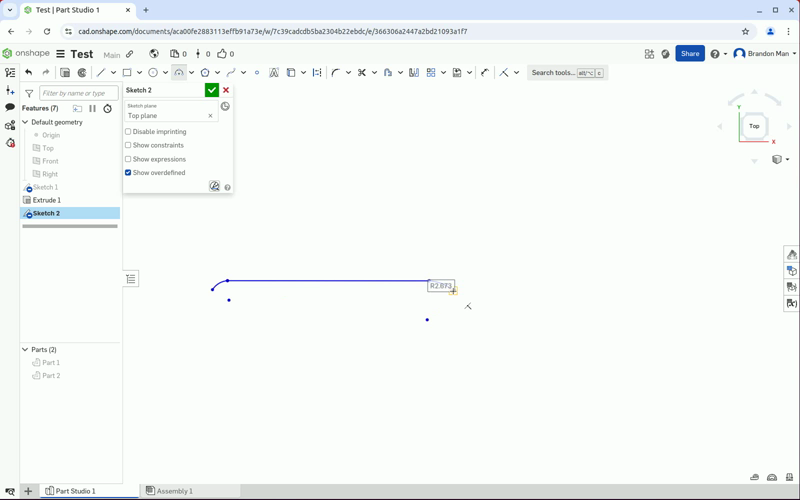
scroll(6)
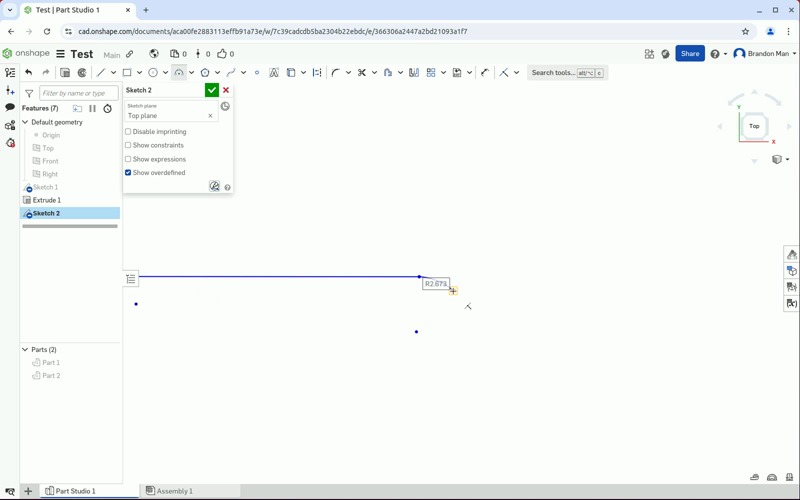
scroll(6)
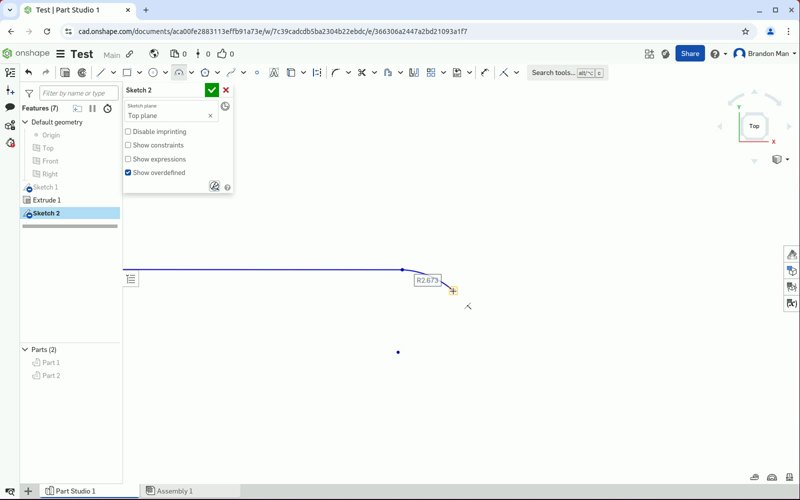
scroll(6)
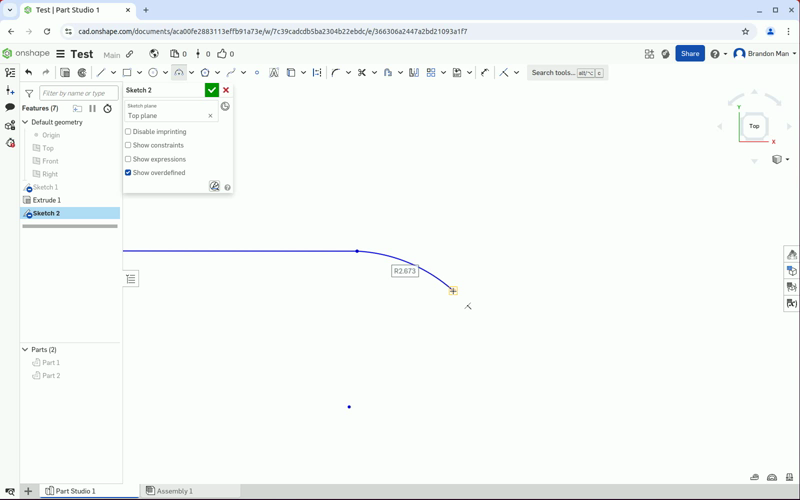
click(453, 290)
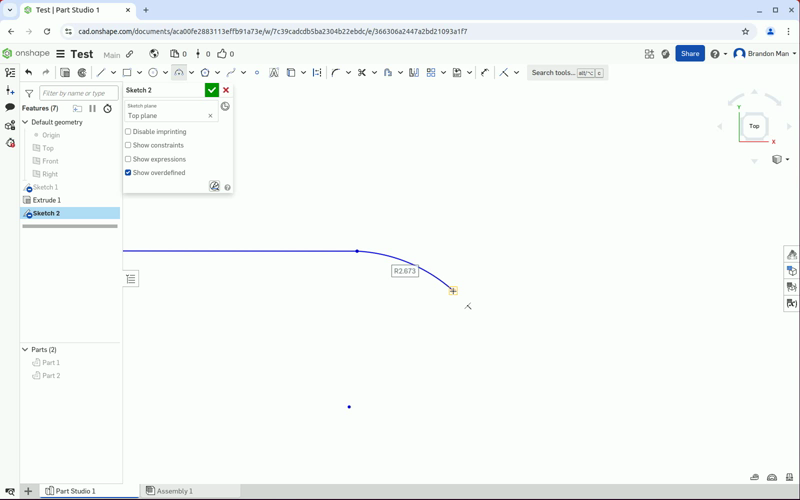
scroll(-6)
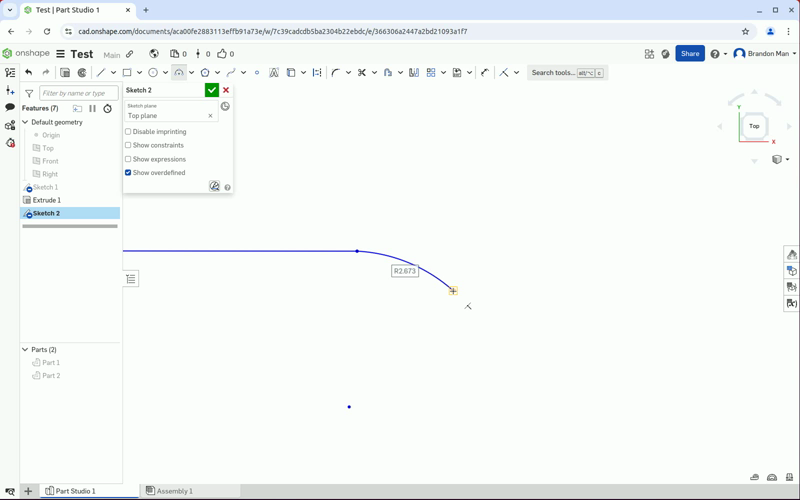
scroll(-6)
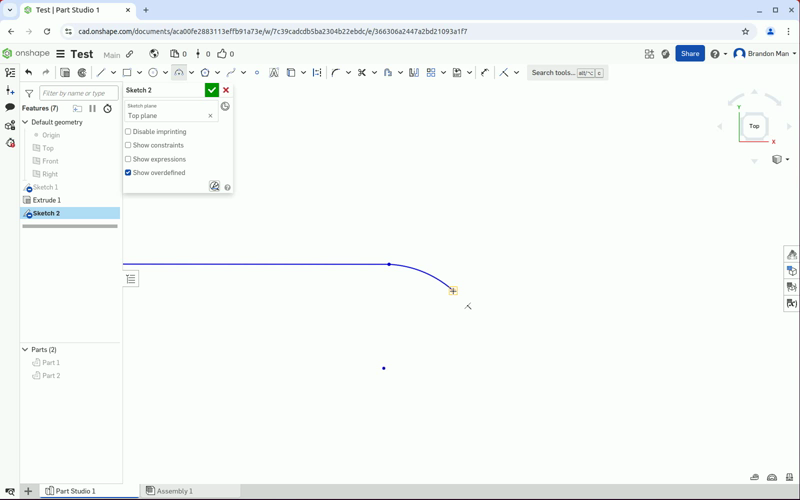
scroll(-6)
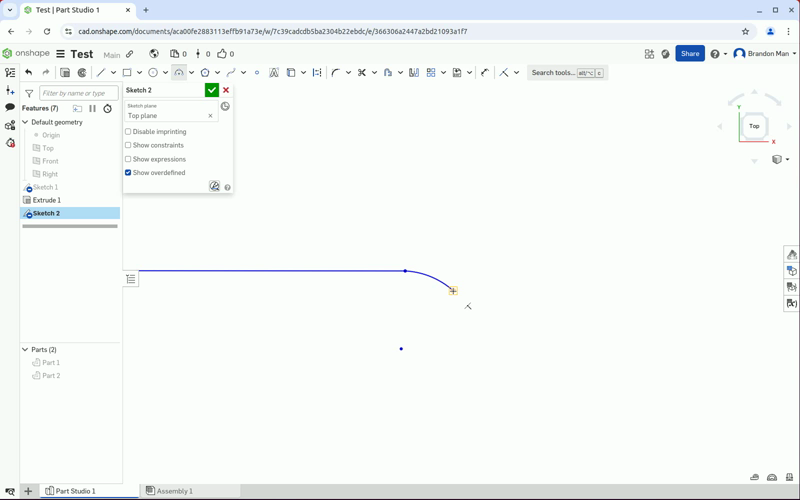
scroll(-6)
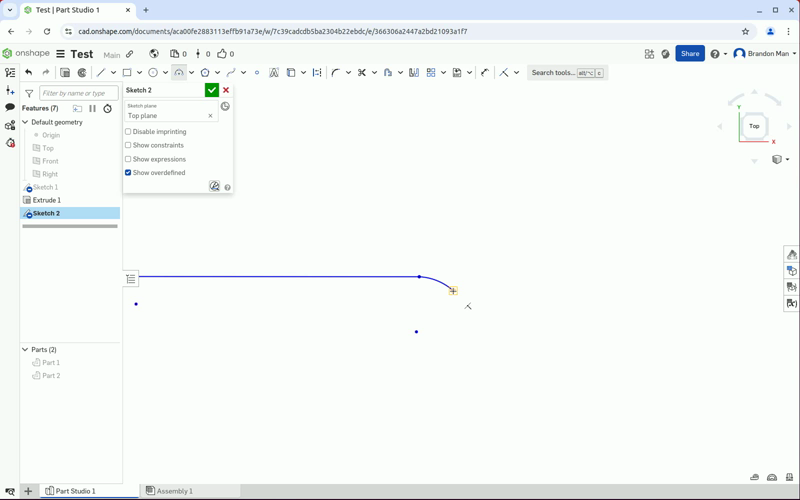
scroll(-6)
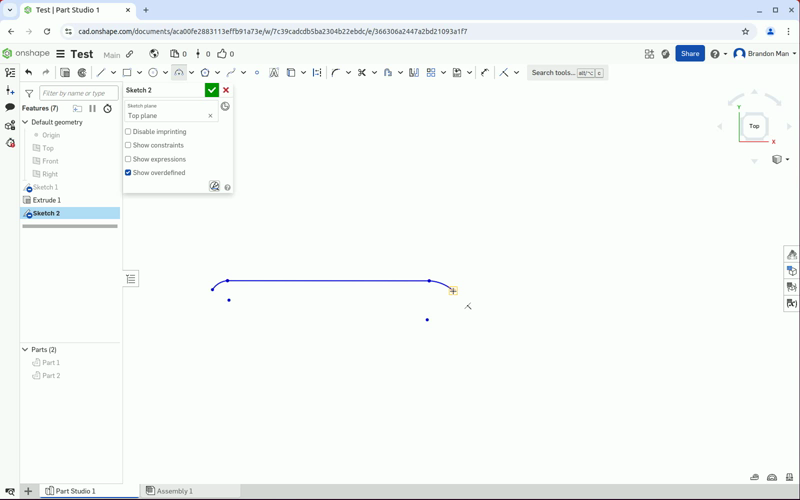
scroll(-6)
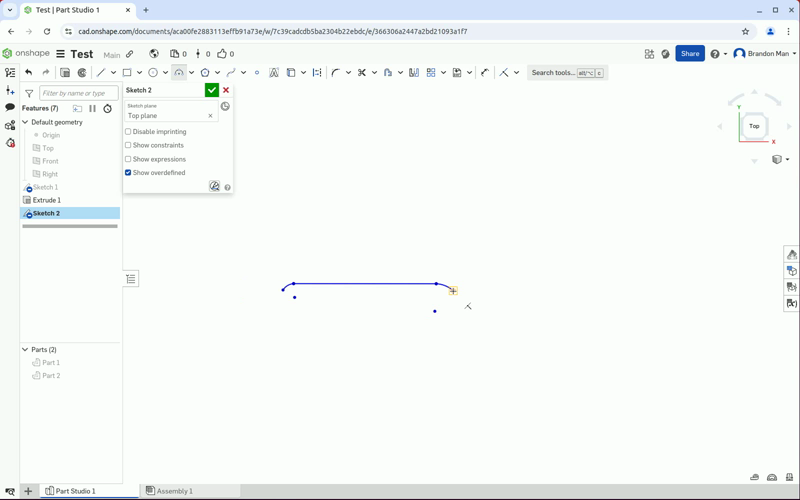
scroll(-6)
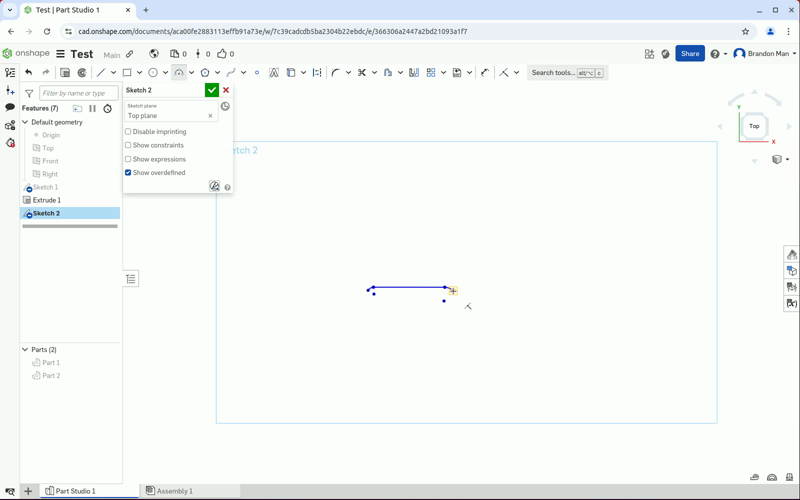
key_down(shift)
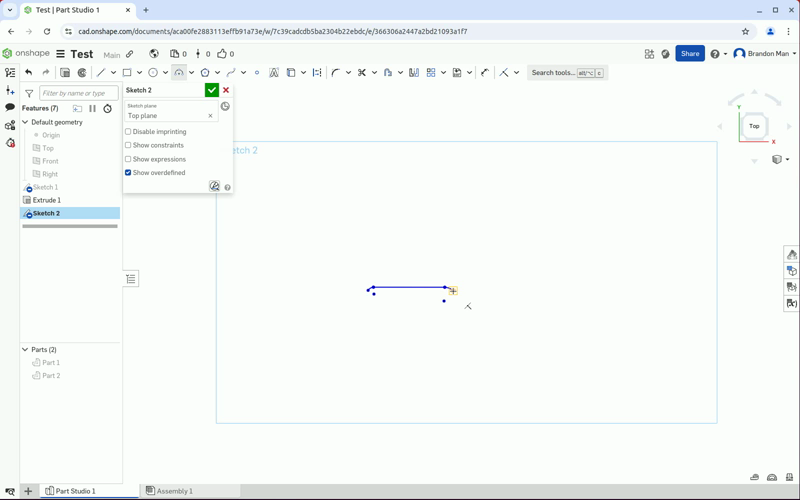
mouse_move(453, 274)
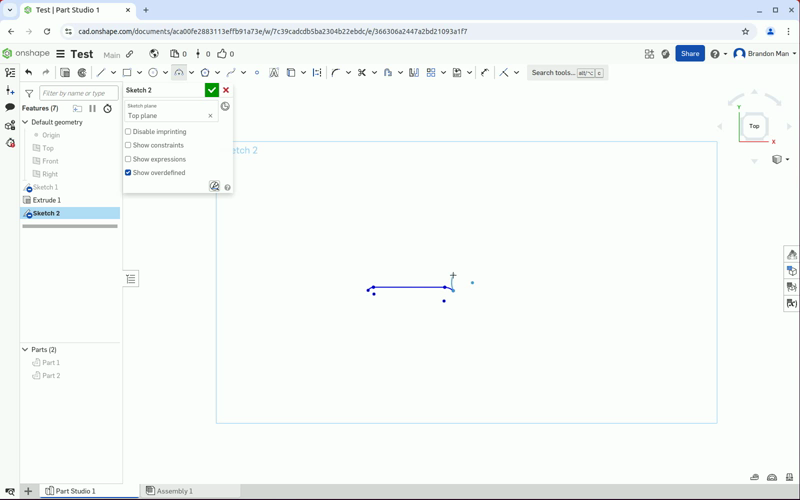
click(453, 274)
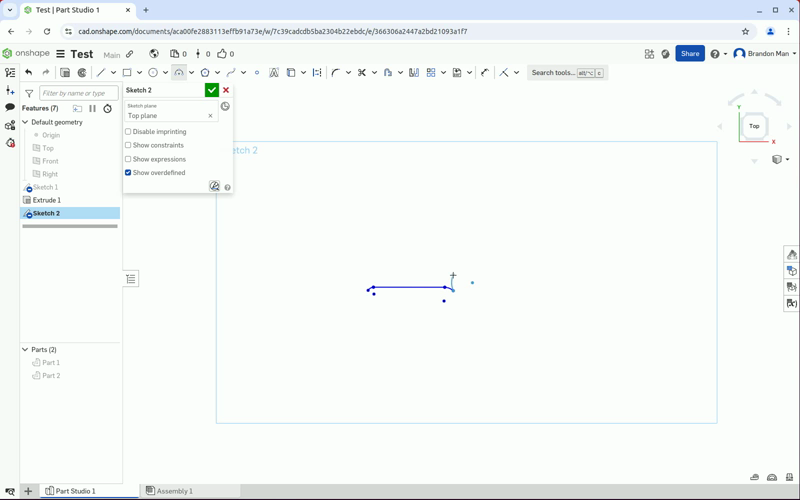
mouse_move(449, 282)
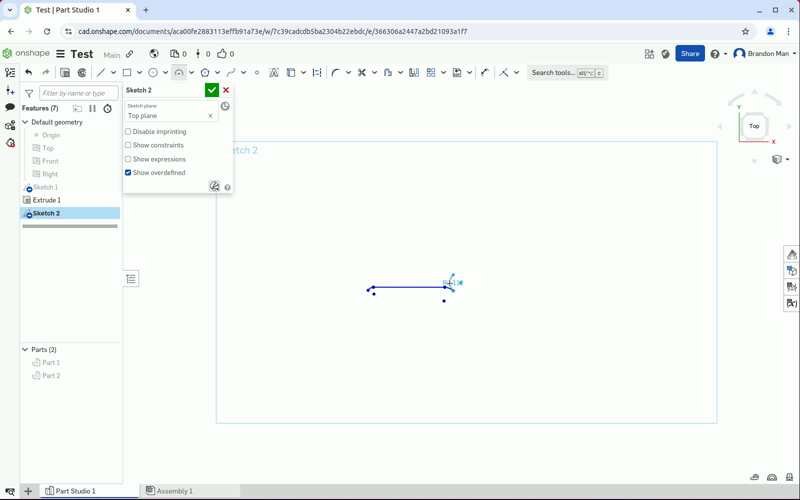
click(449, 282)
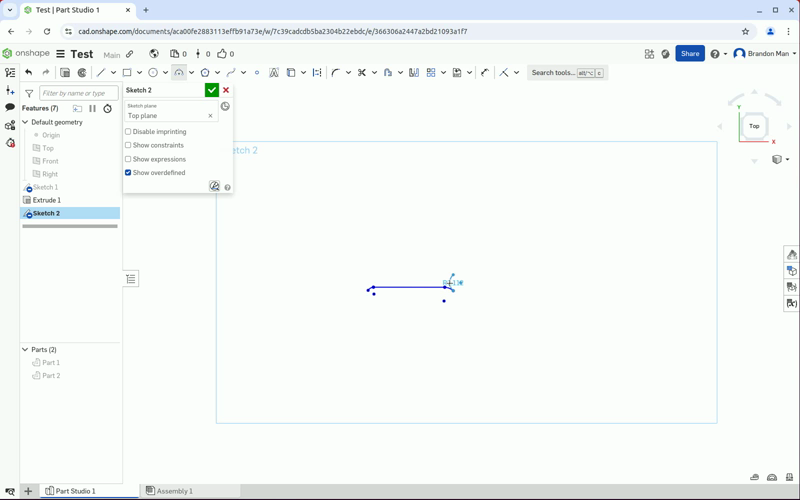
key_up(shift)
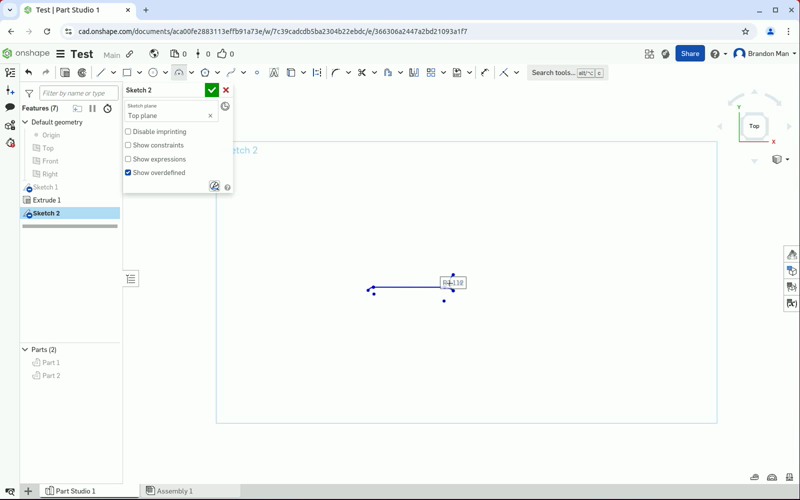
mouse_move(453, 274)
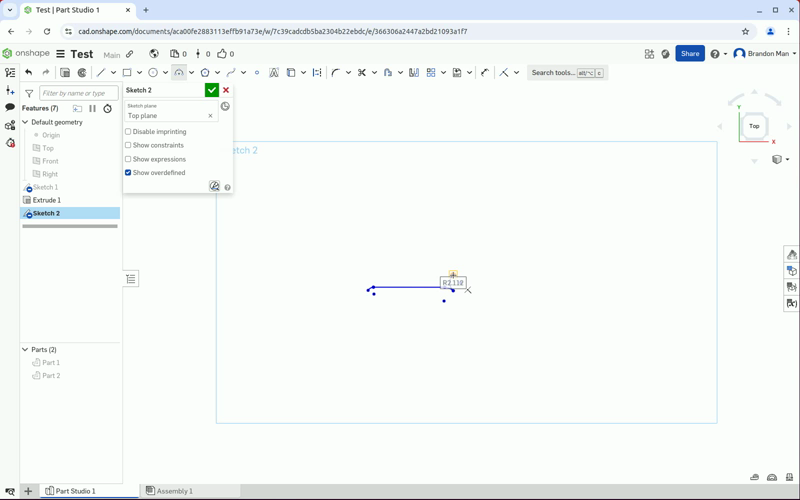
click(453, 274)
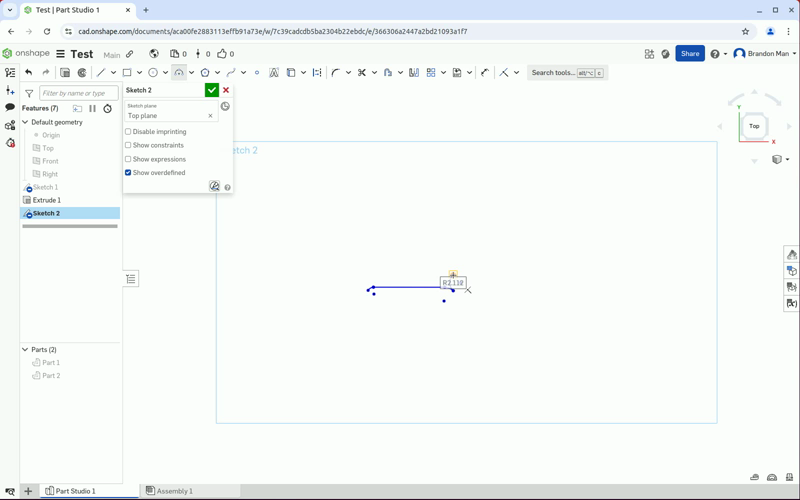
key_down(shift)
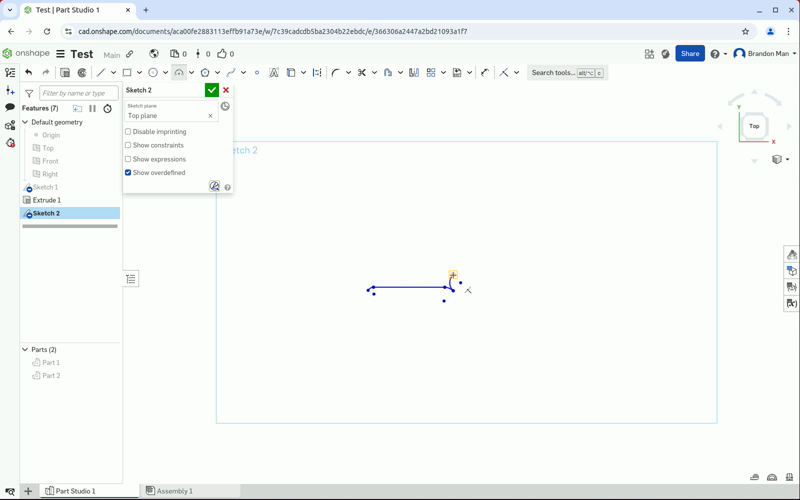
mouse_move(444, 278)
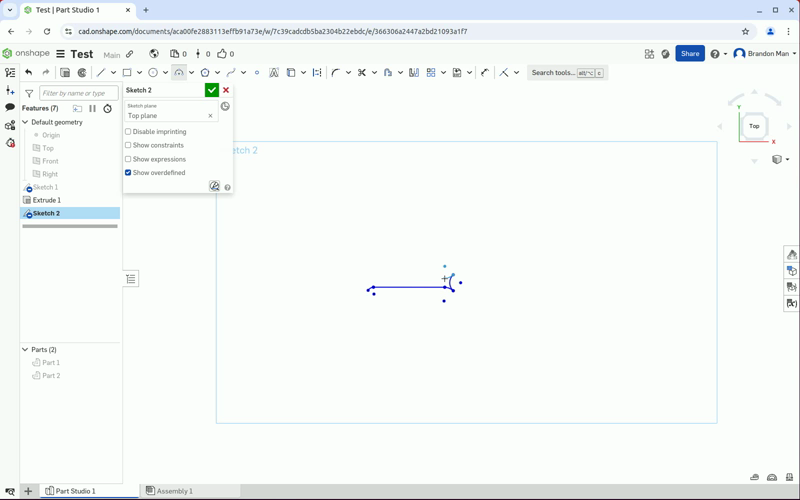
click(444, 278)
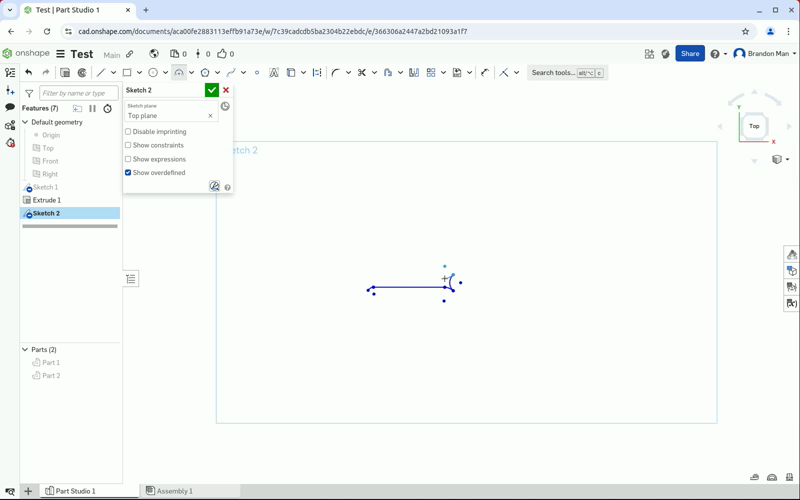
mouse_move(449, 277)
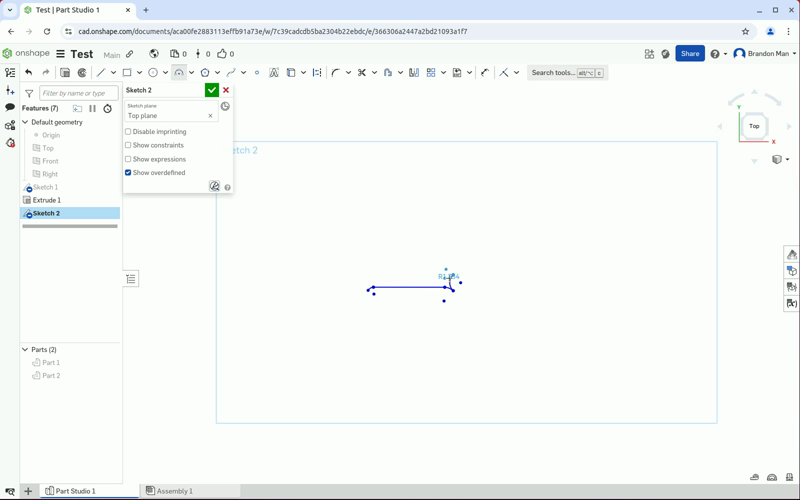
click(449, 277)
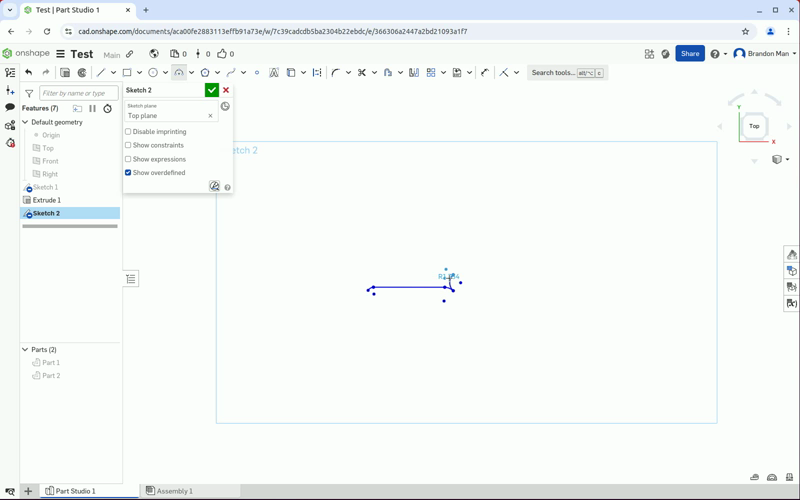
key_up(shift)
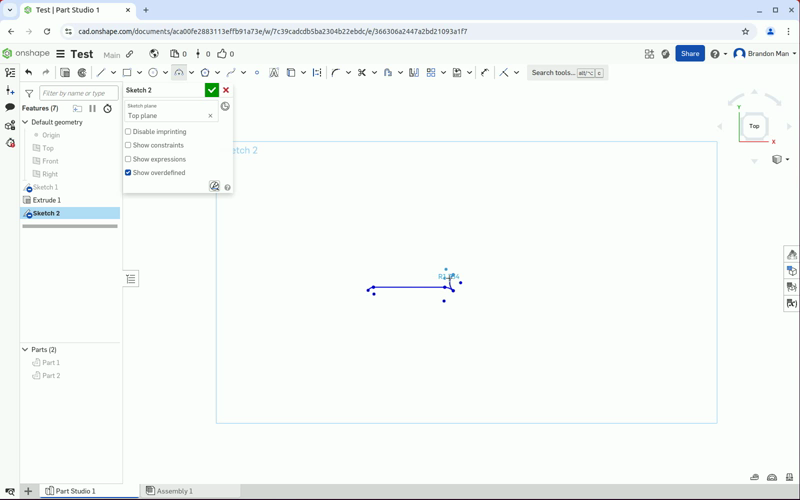
key(esc)
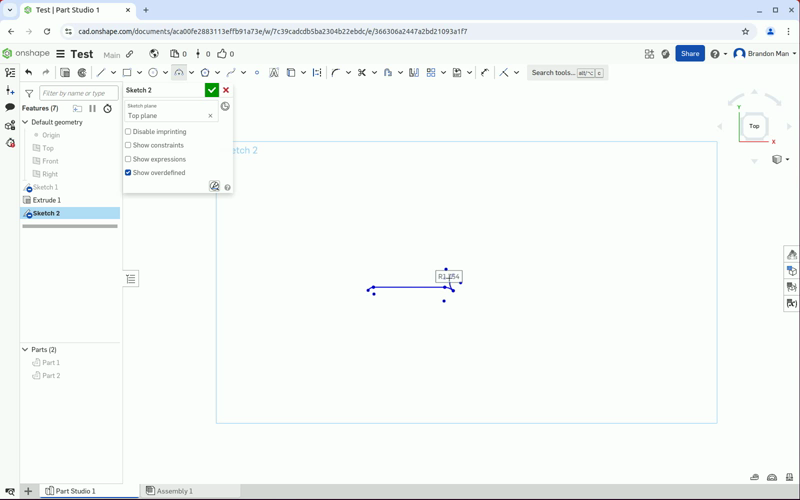
key(l)
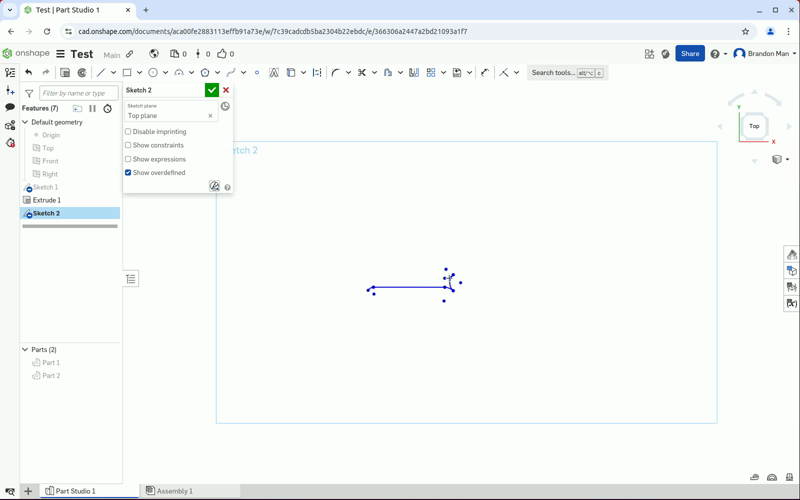
mouse_move(444, 278)
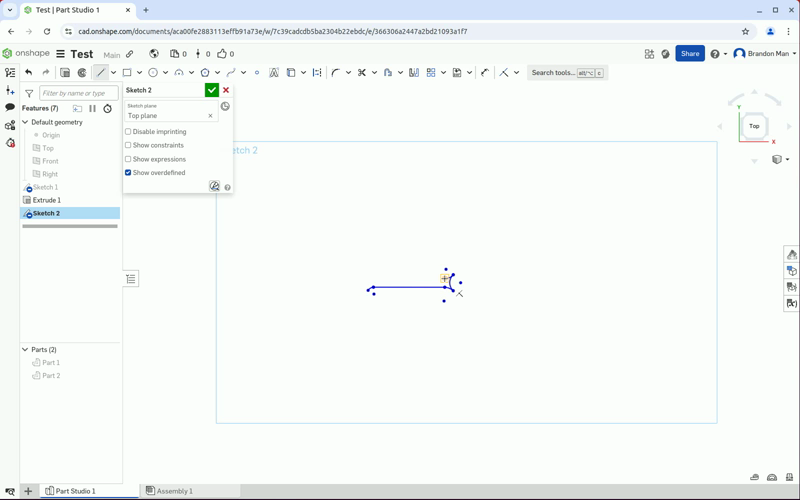
click(444, 278)
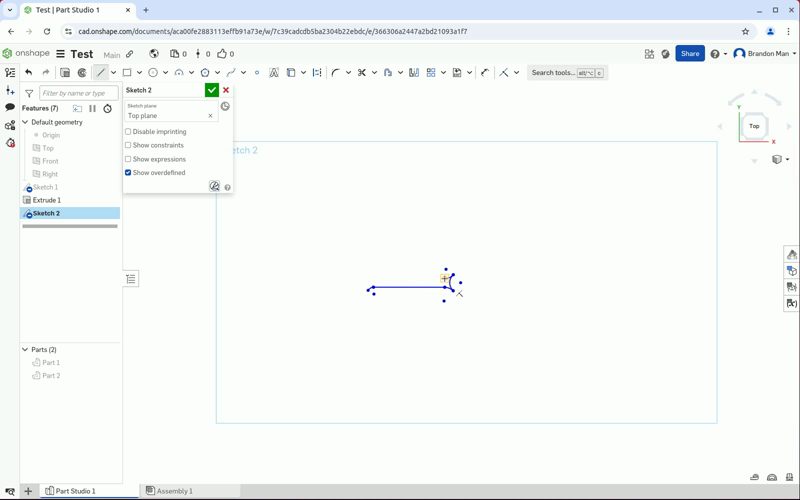
key_down(shift)
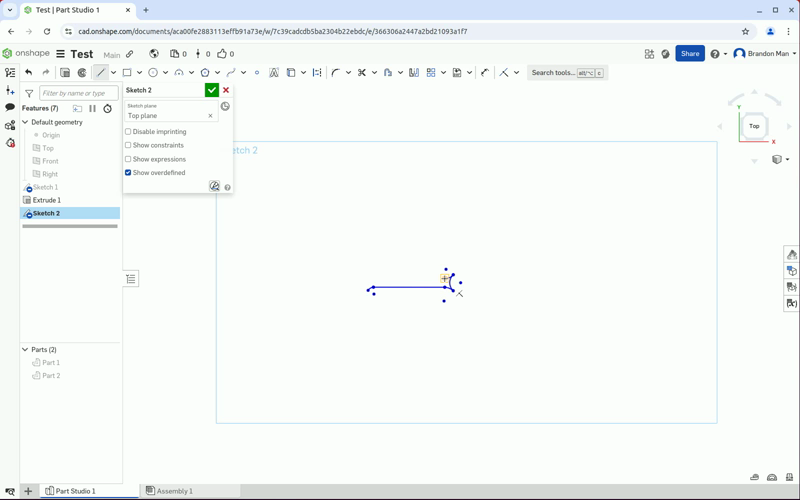
mouse_move(373, 278)
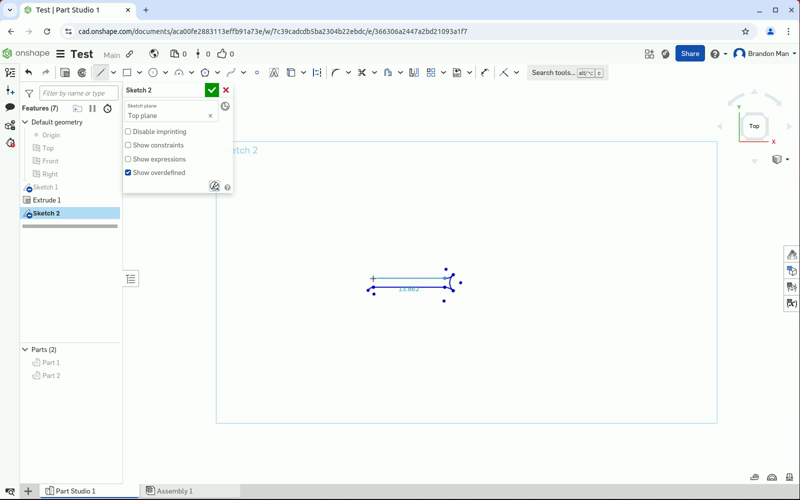
click(373, 278)
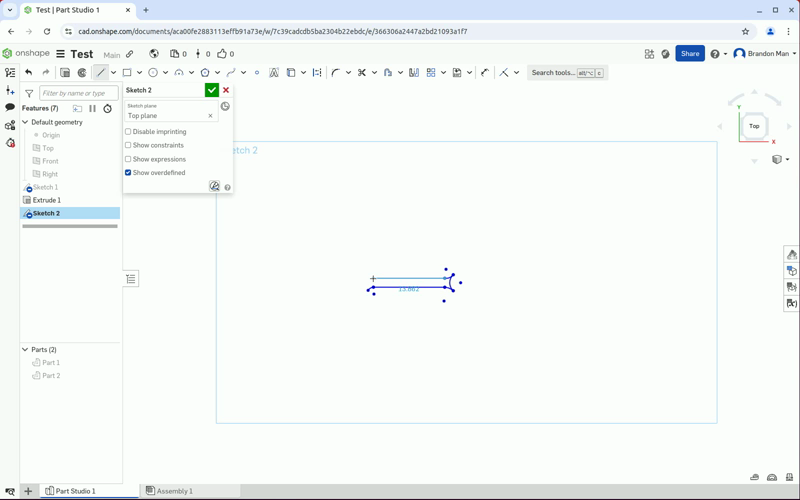
key_up(shift)
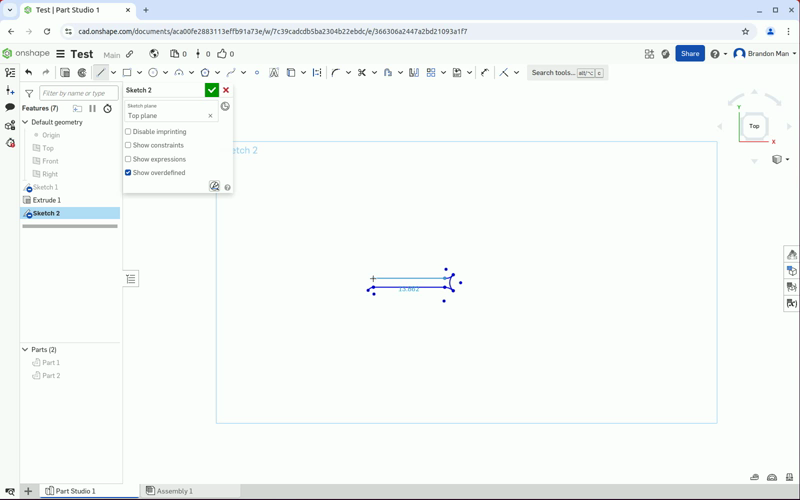
key(esc)
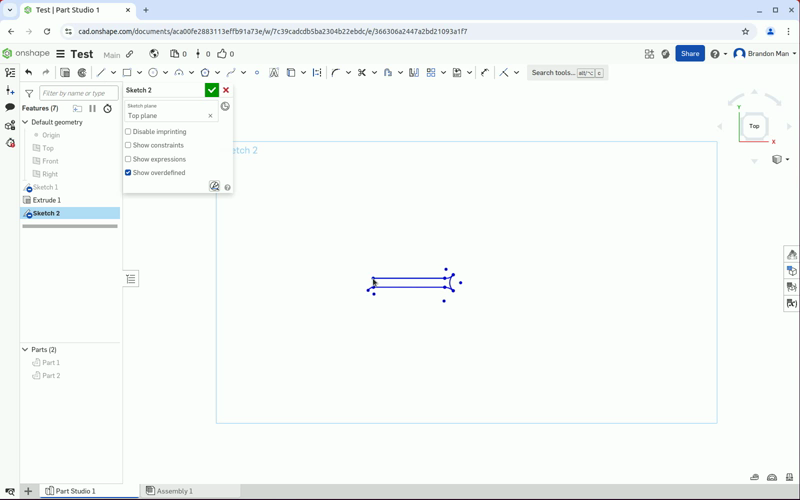
key(a)
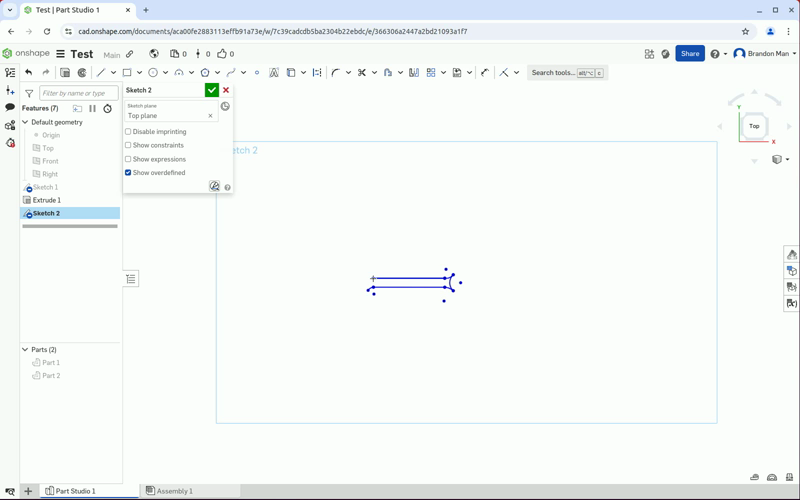
mouse_move(373, 278)
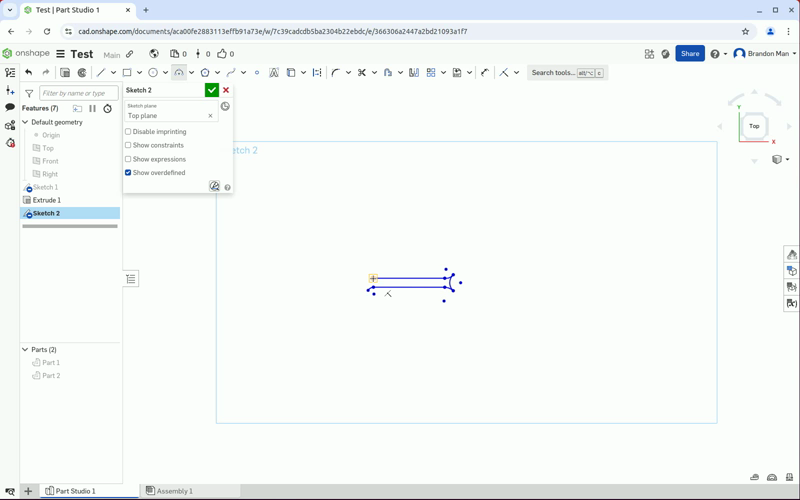
click(373, 278)
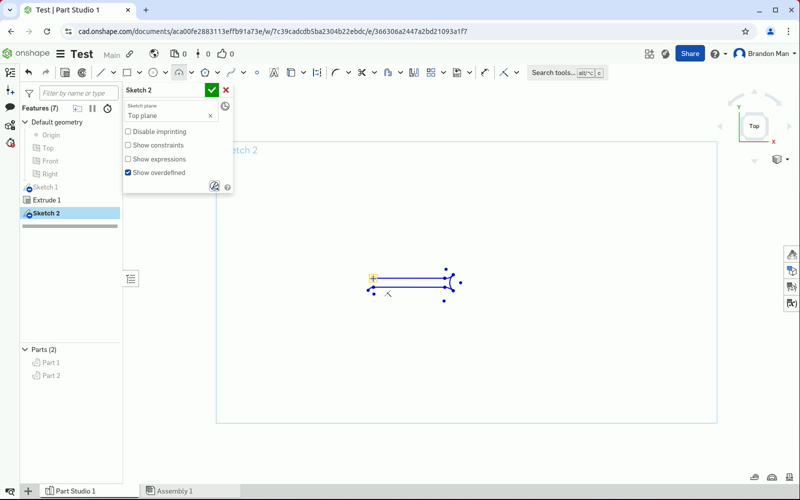
key_down(shift)
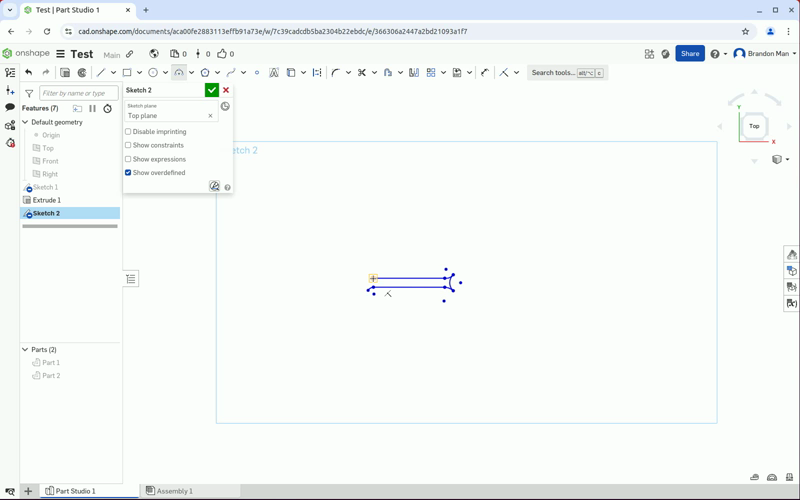
mouse_move(368, 275)
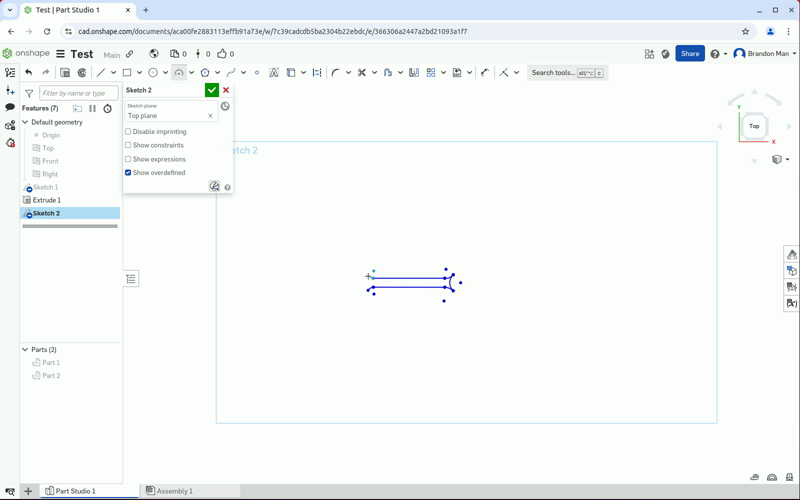
scroll(6)
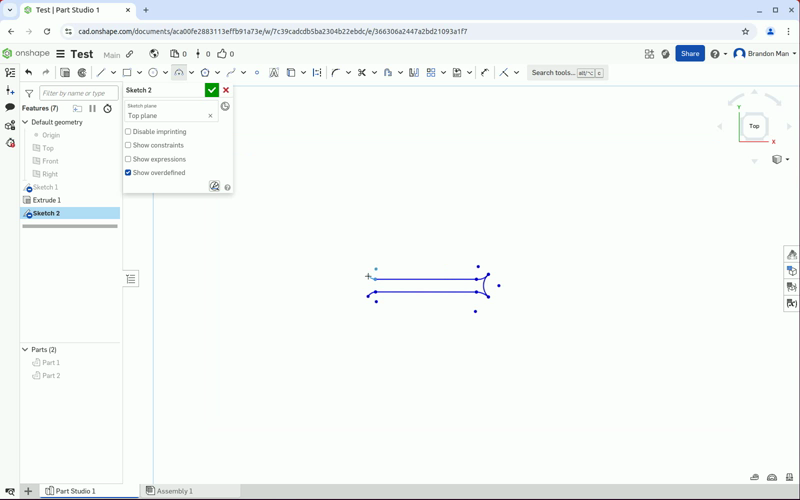
scroll(6)
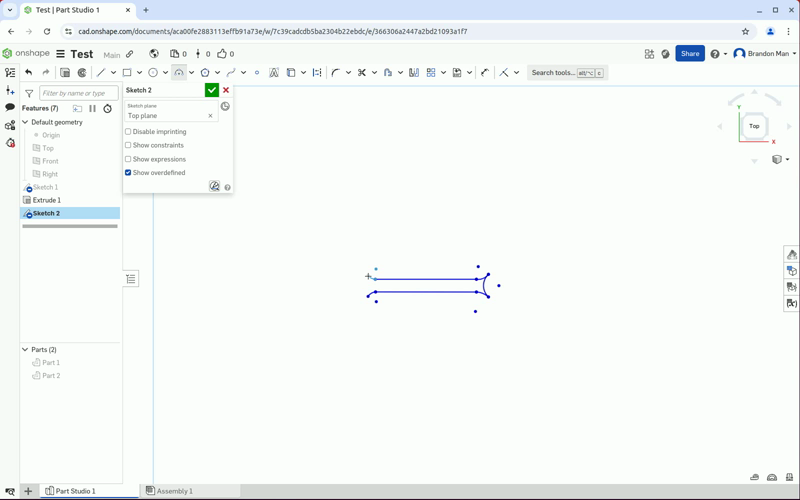
scroll(6)
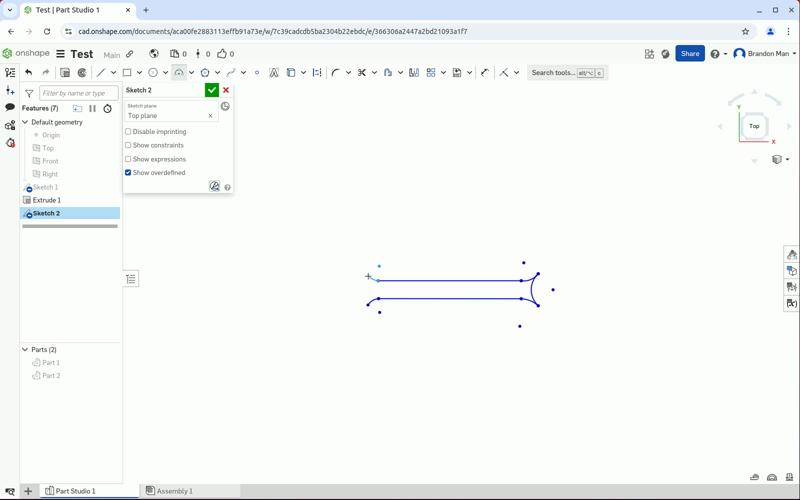
scroll(6)
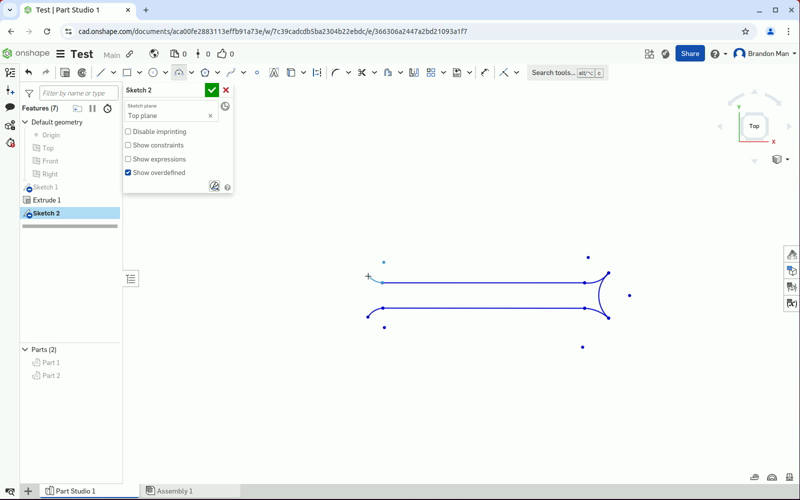
scroll(6)
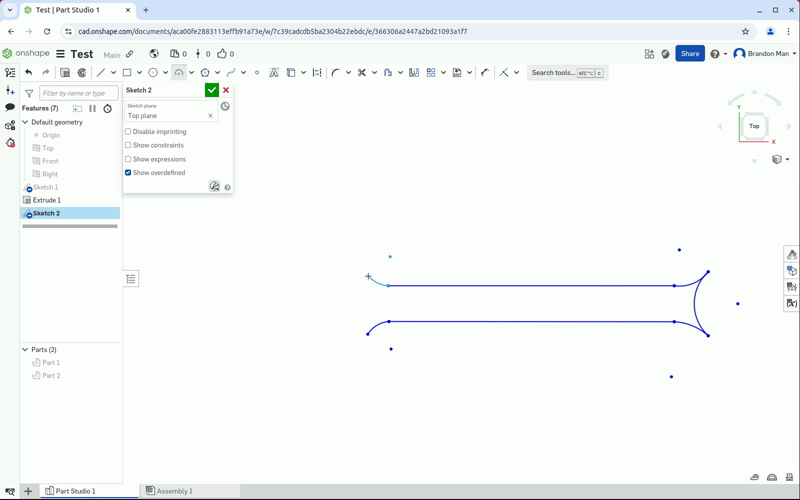
scroll(6)
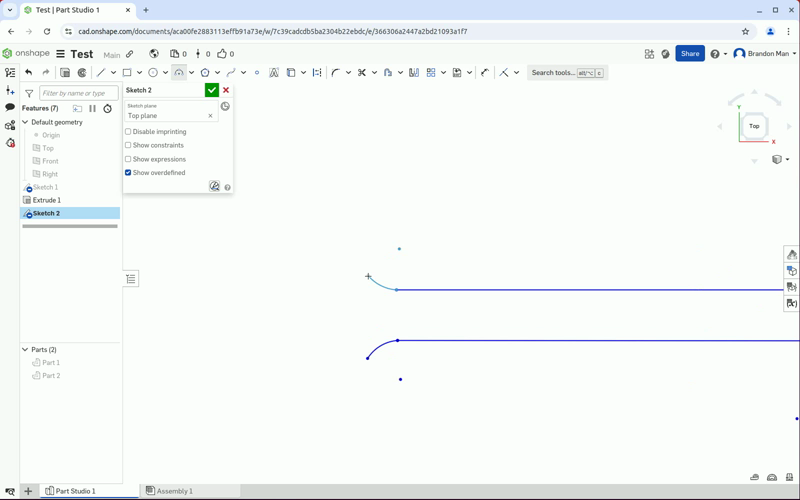
scroll(6)
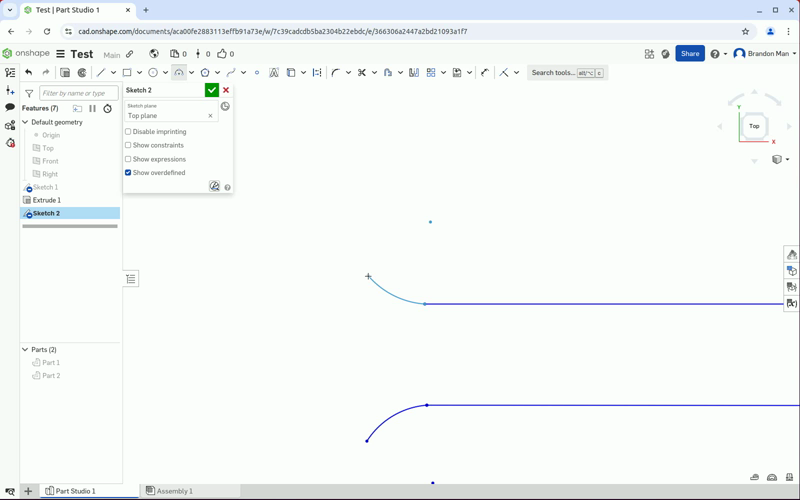
click(368, 275)
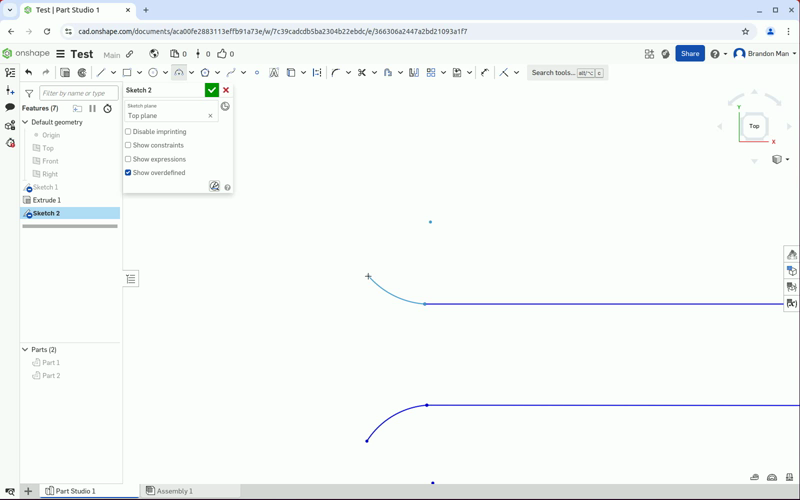
scroll(-6)
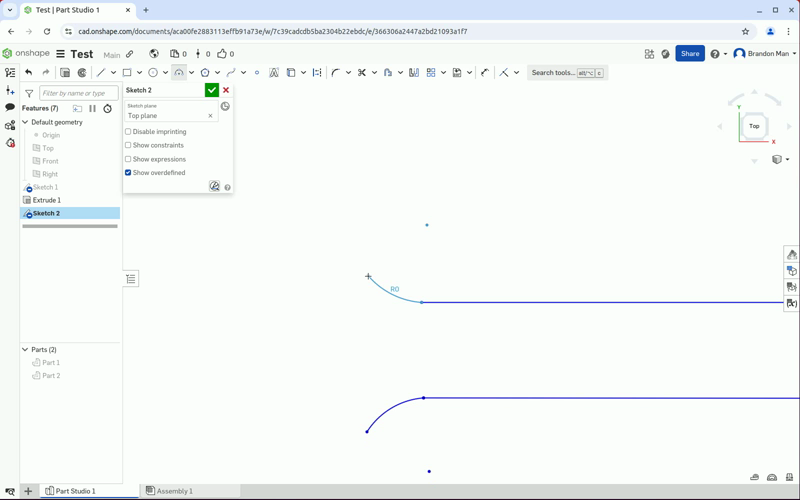
scroll(-6)
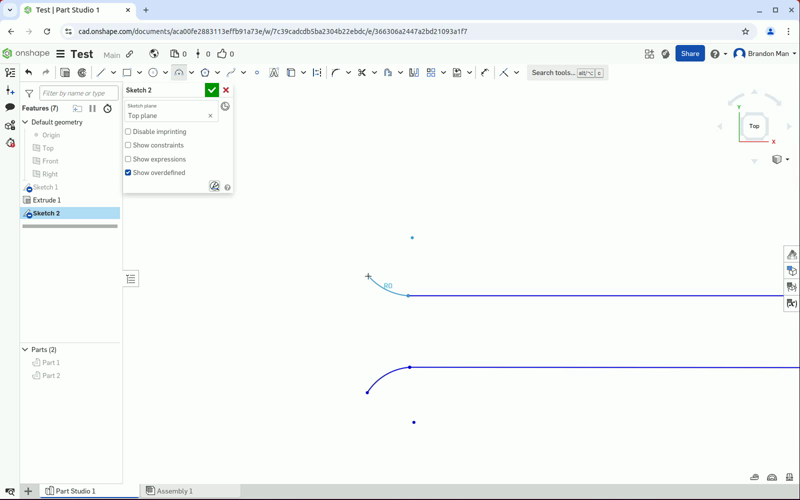
scroll(-6)
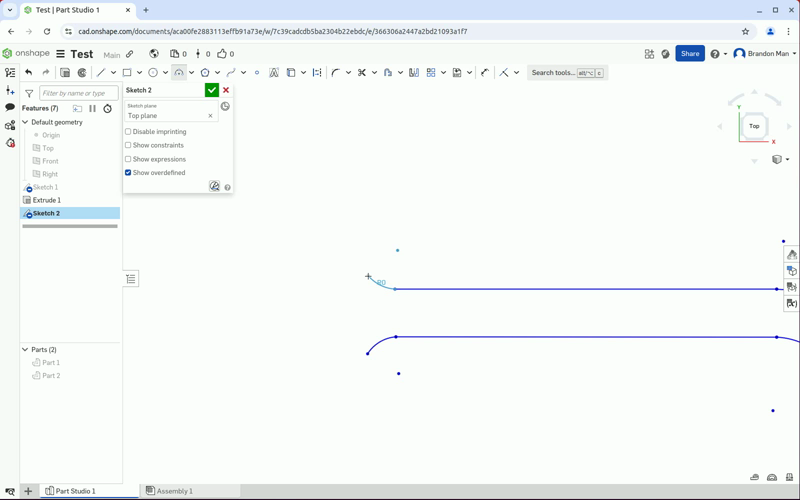
scroll(-6)
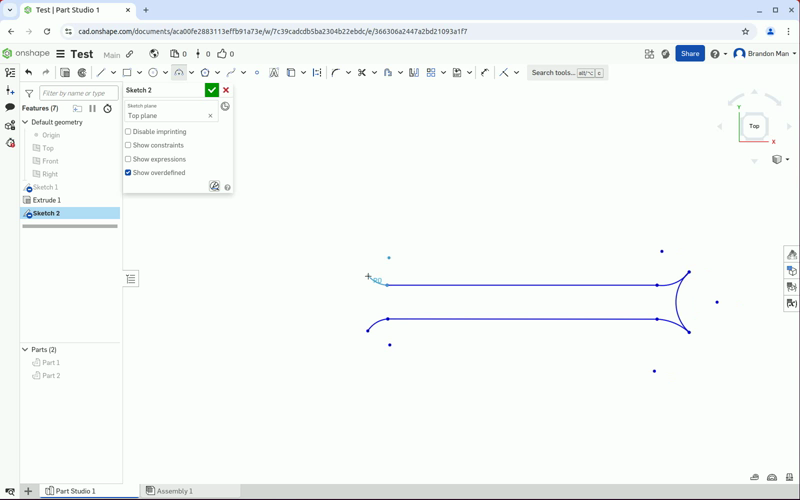
scroll(-6)
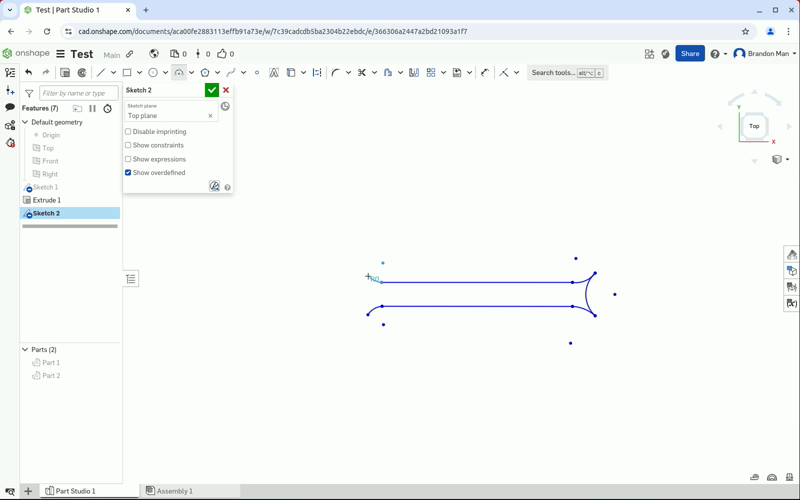
scroll(-6)
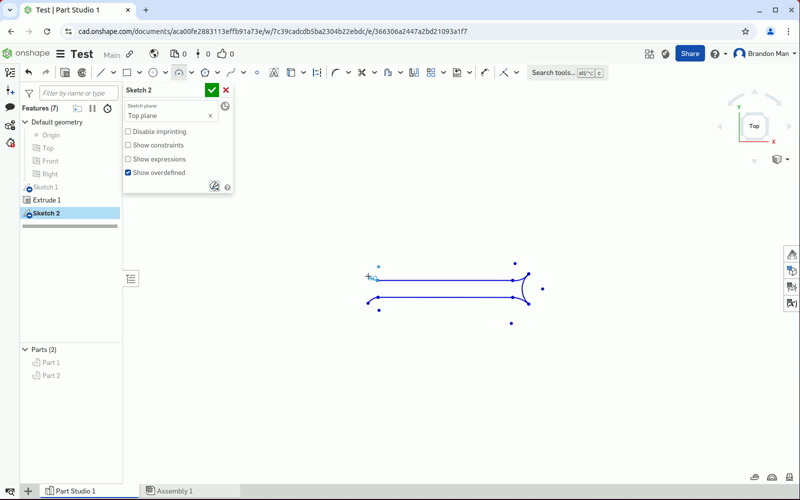
scroll(-6)
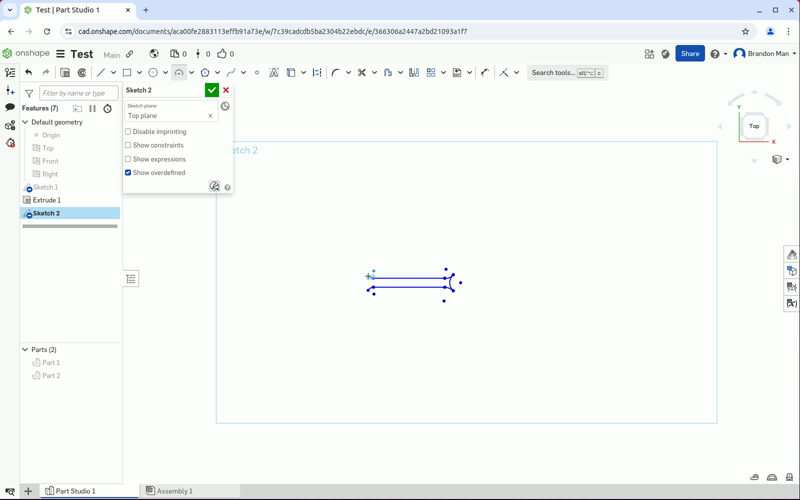
mouse_move(370, 277)
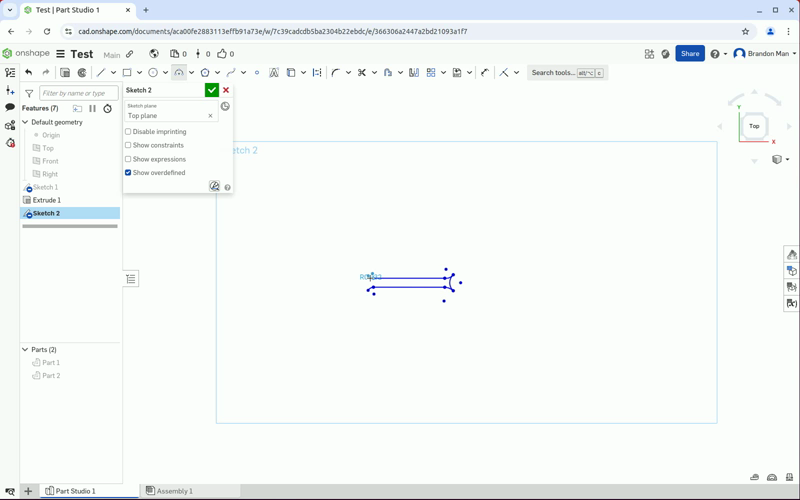
scroll(6)
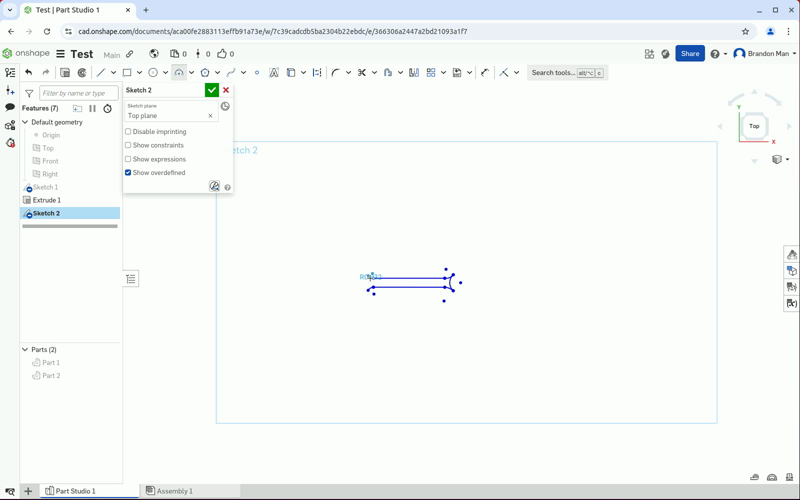
scroll(6)
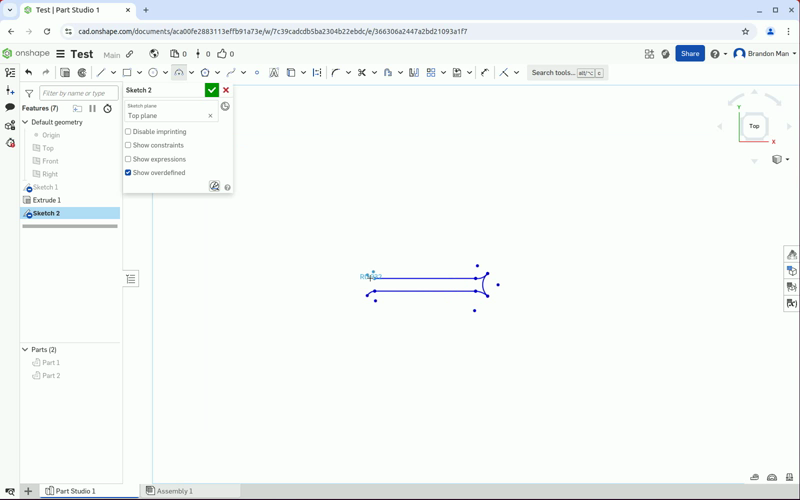
scroll(6)
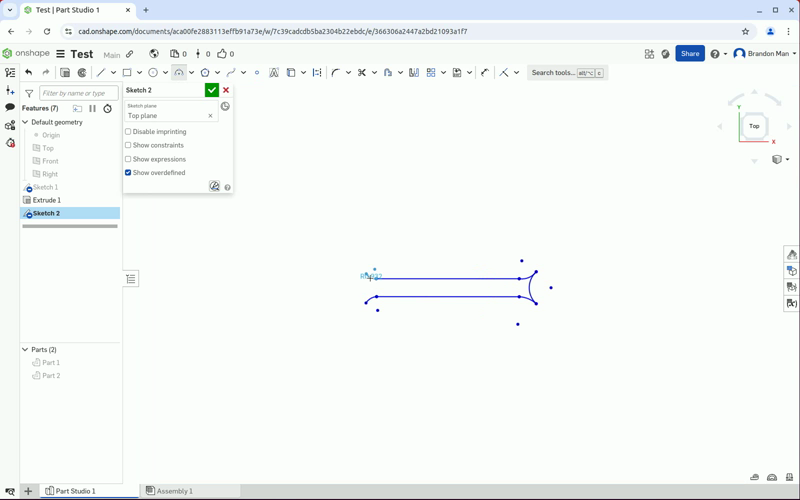
scroll(6)
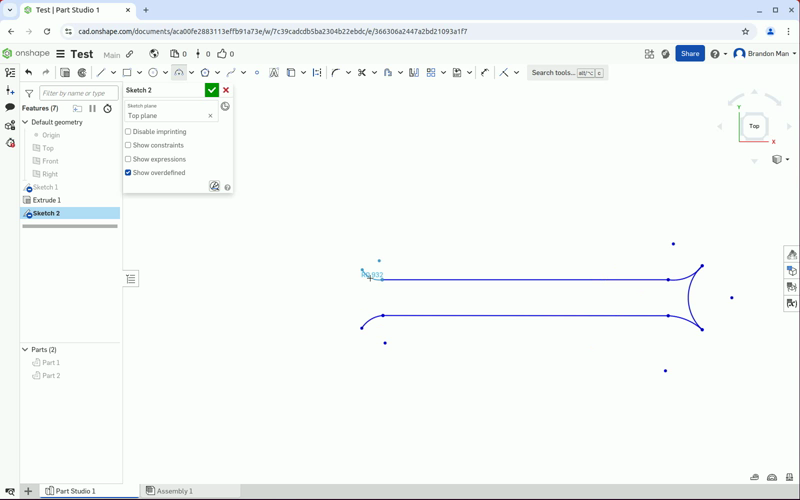
scroll(6)
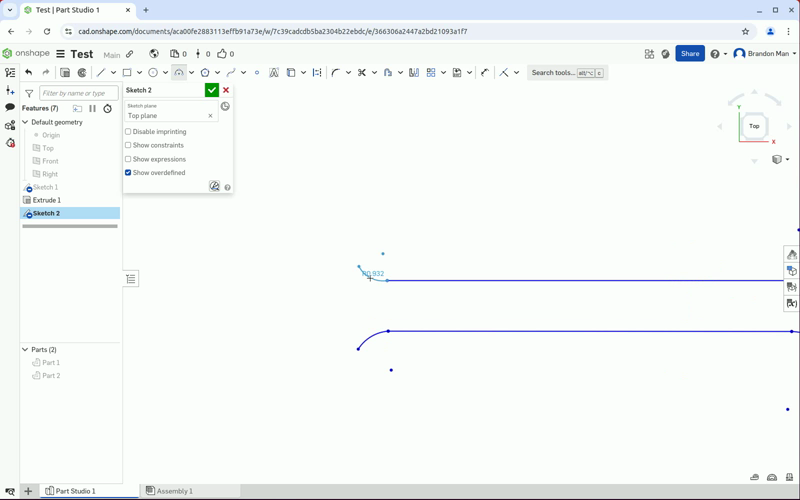
scroll(6)
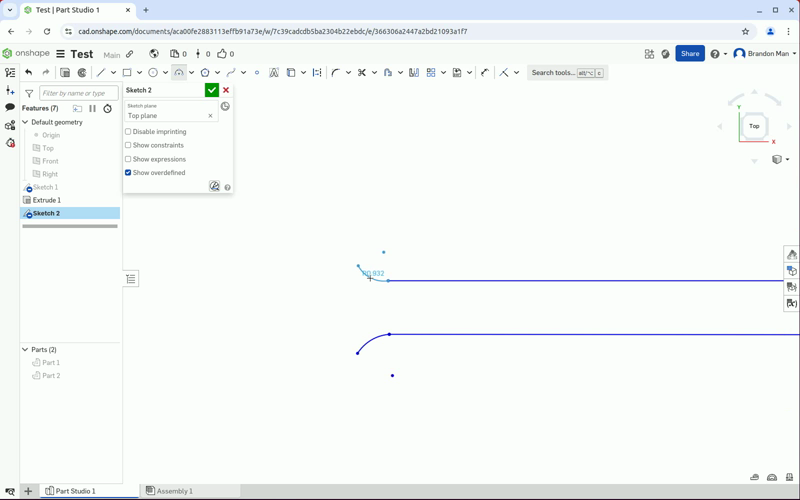
scroll(6)
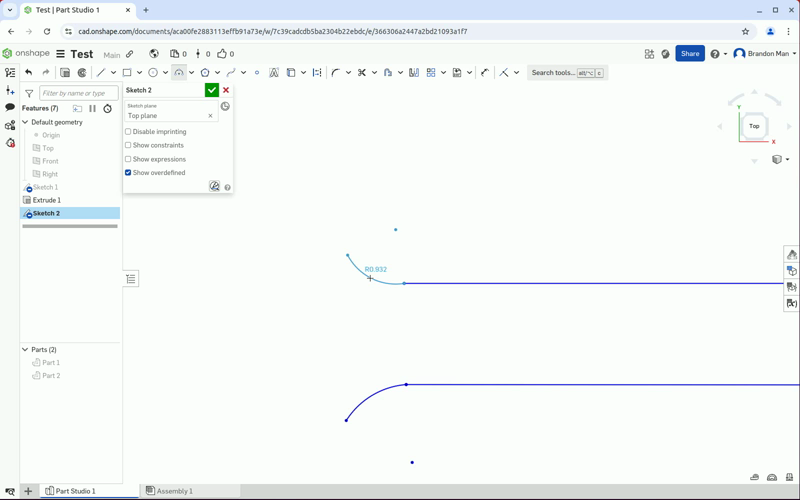
click(370, 277)
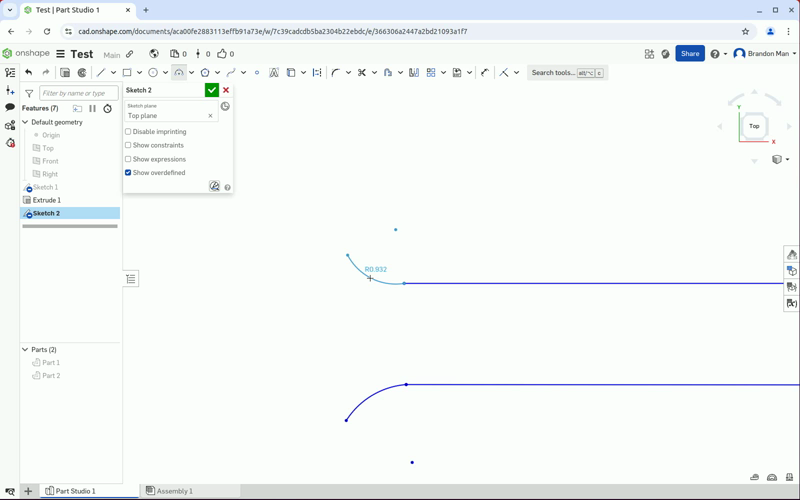
scroll(-6)
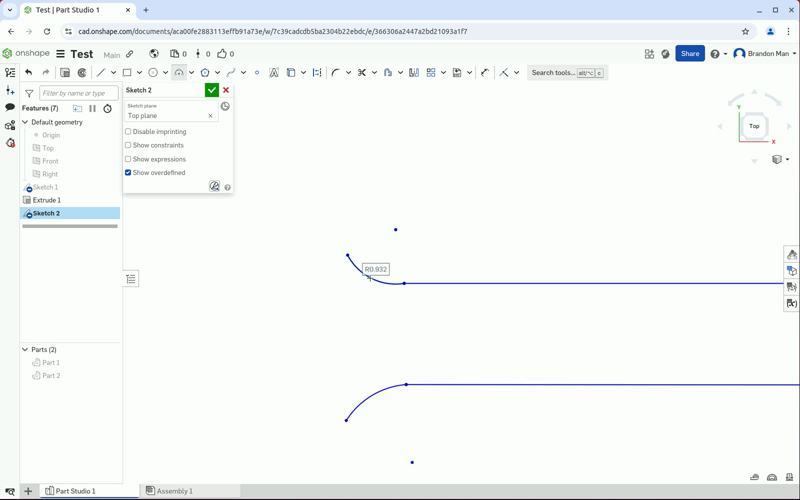
scroll(-6)
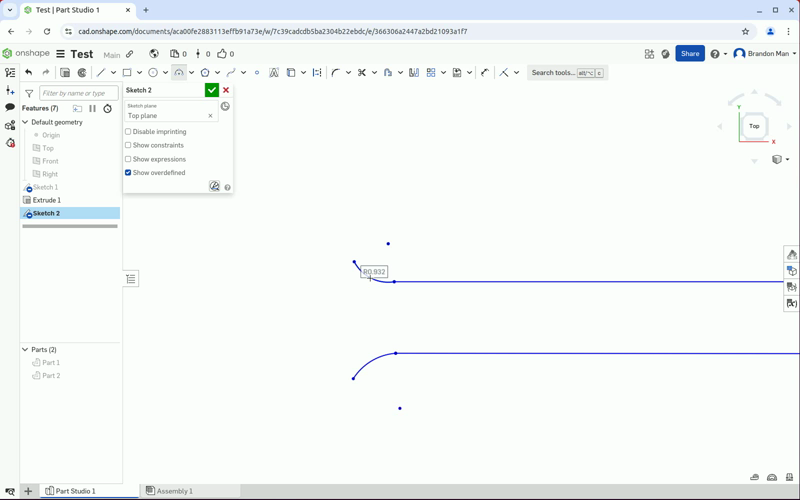
scroll(-6)
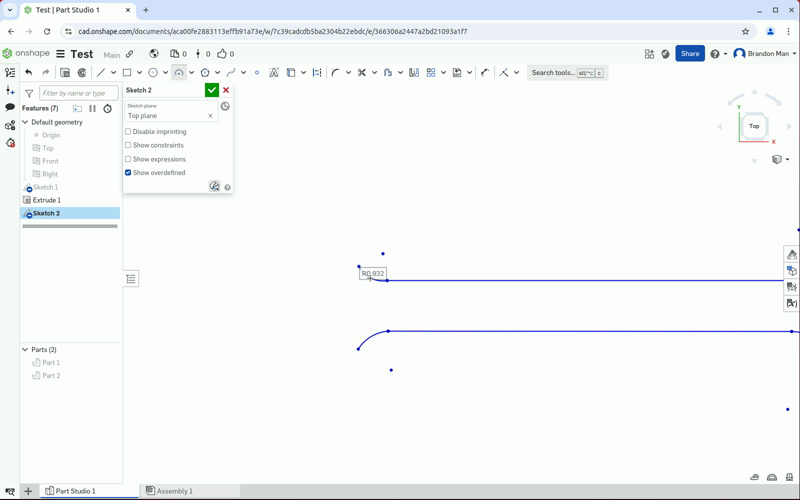
scroll(-6)
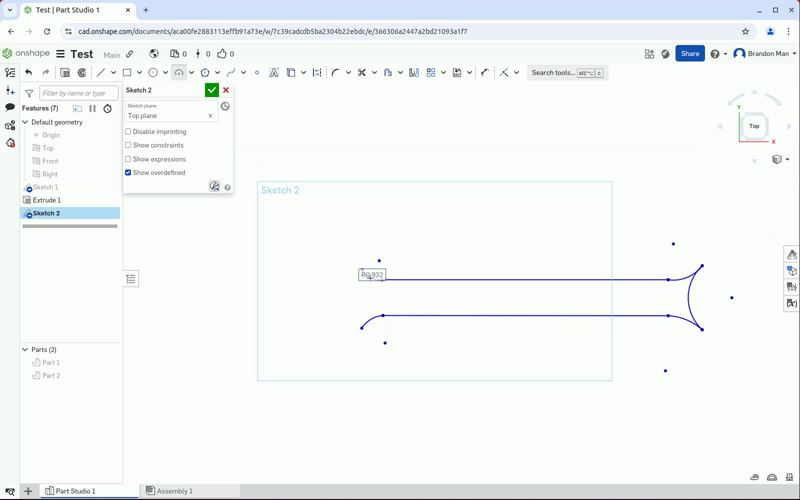
scroll(-6)
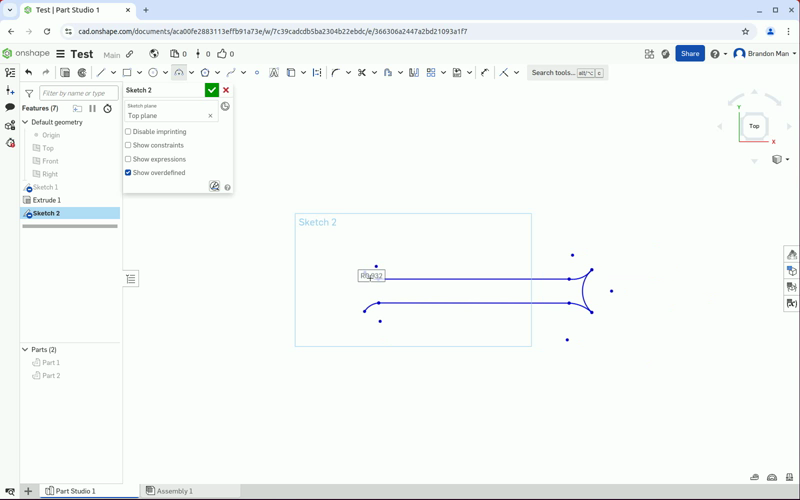
scroll(-6)
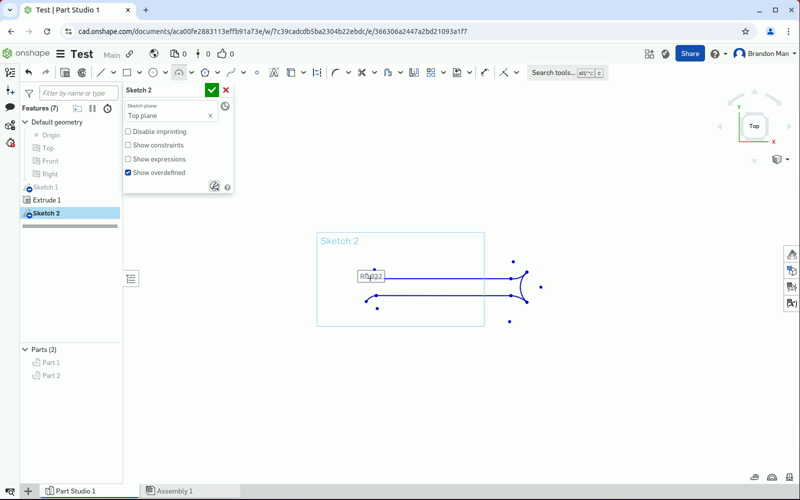
scroll(-6)
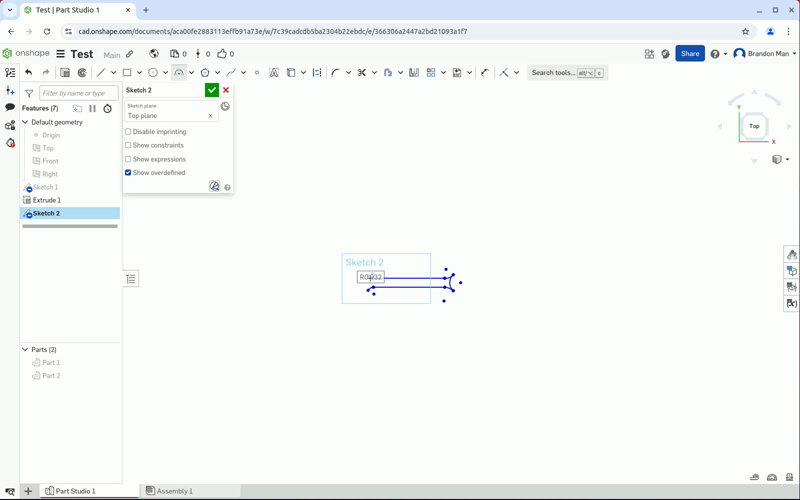
key_up(shift)
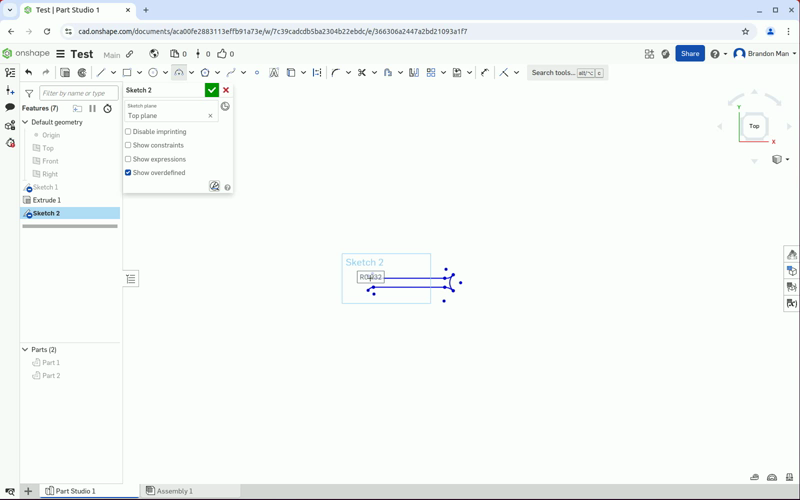
mouse_move(368, 275)
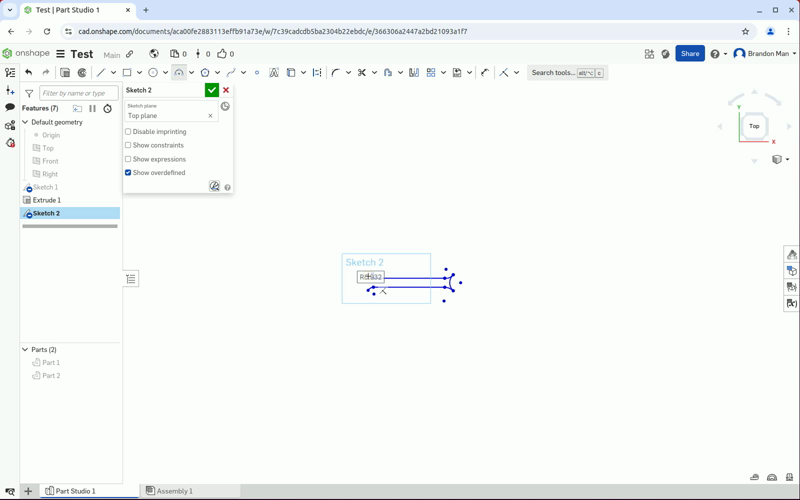
scroll(6)
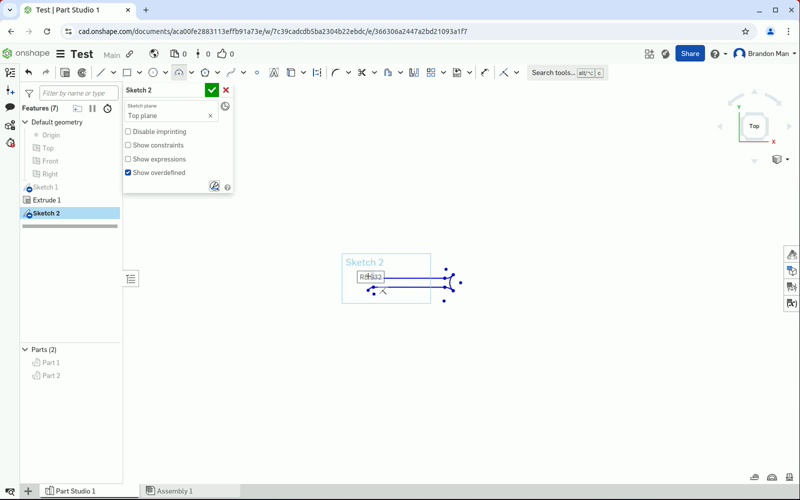
scroll(6)
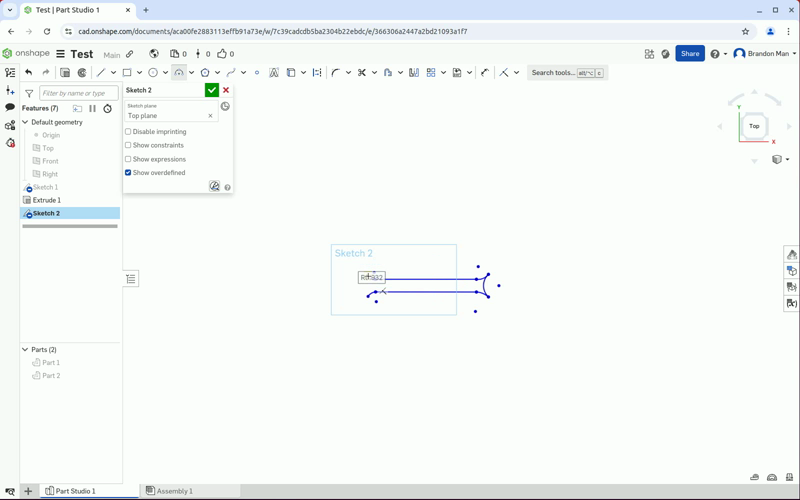
scroll(6)
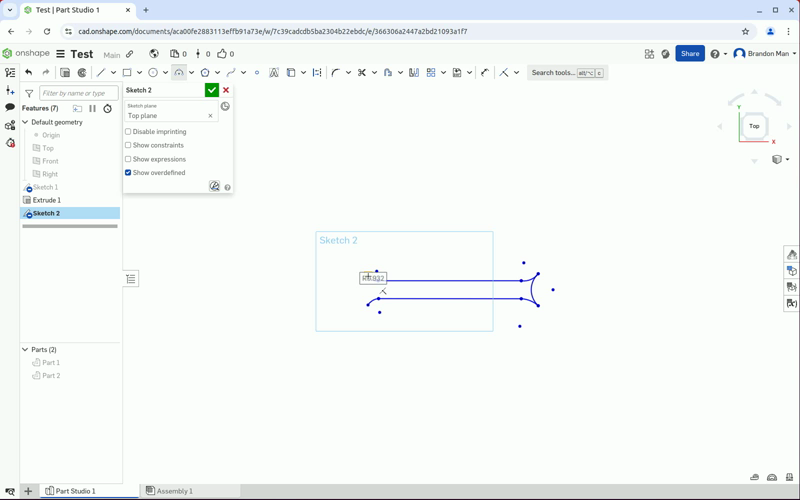
scroll(6)
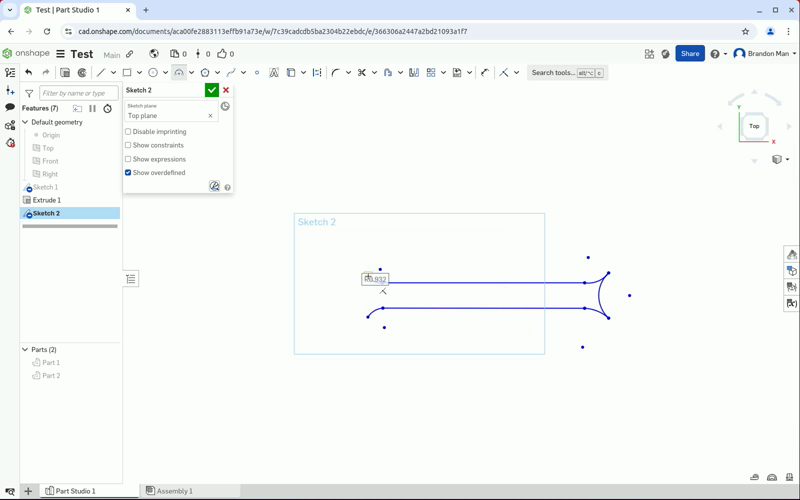
scroll(6)
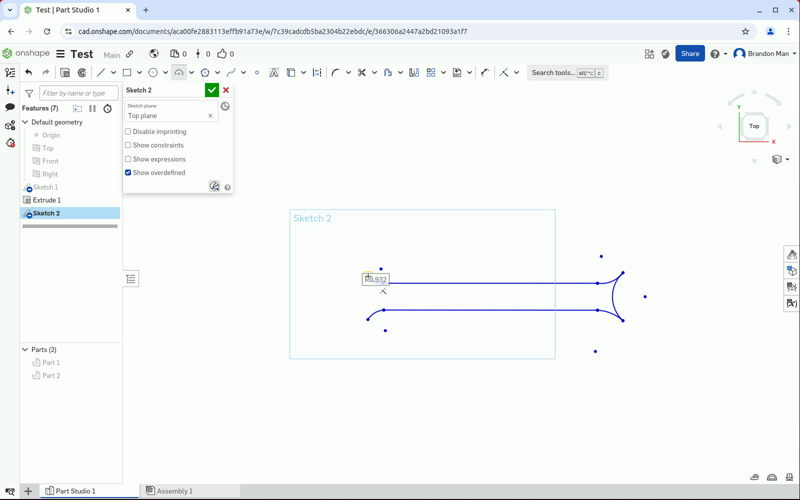
scroll(6)
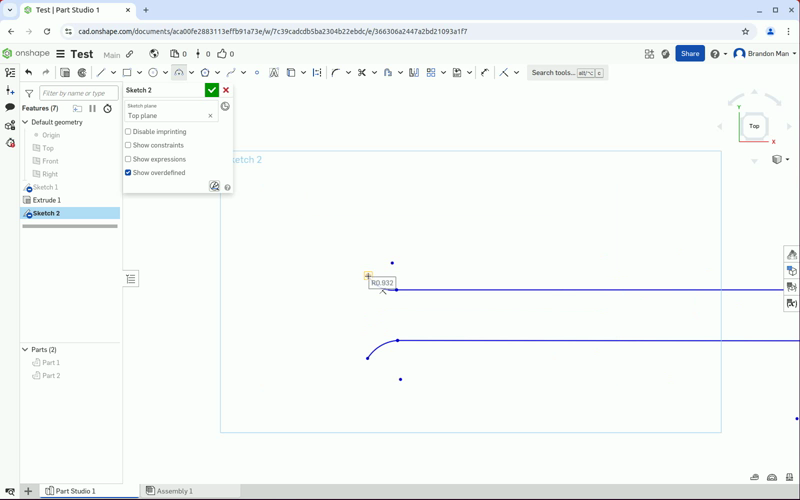
scroll(6)
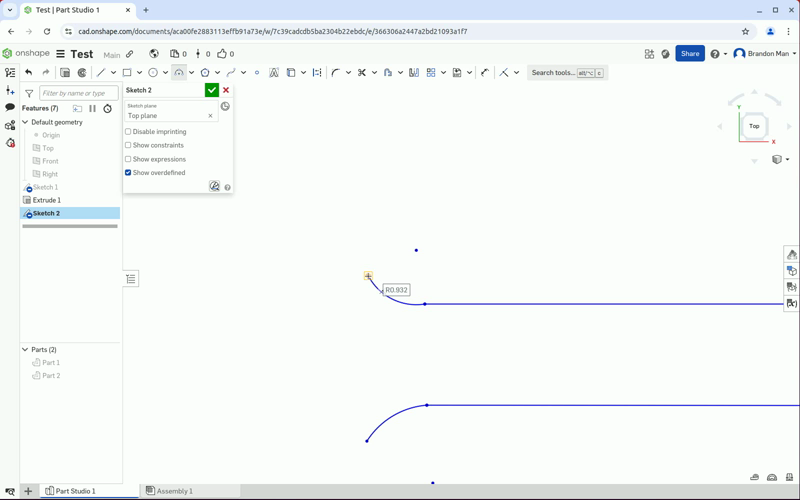
click(368, 275)
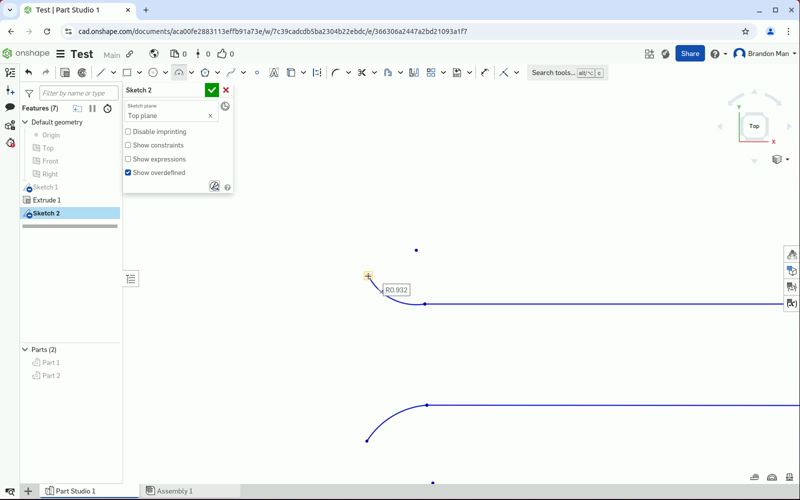
scroll(-6)
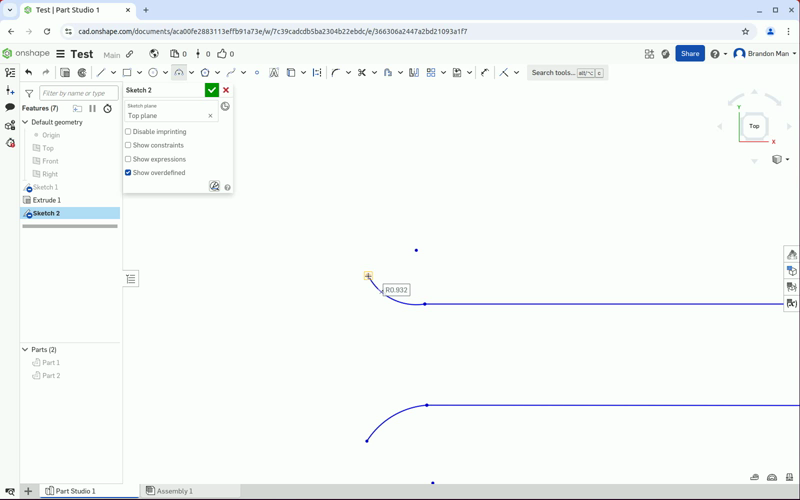
scroll(-6)
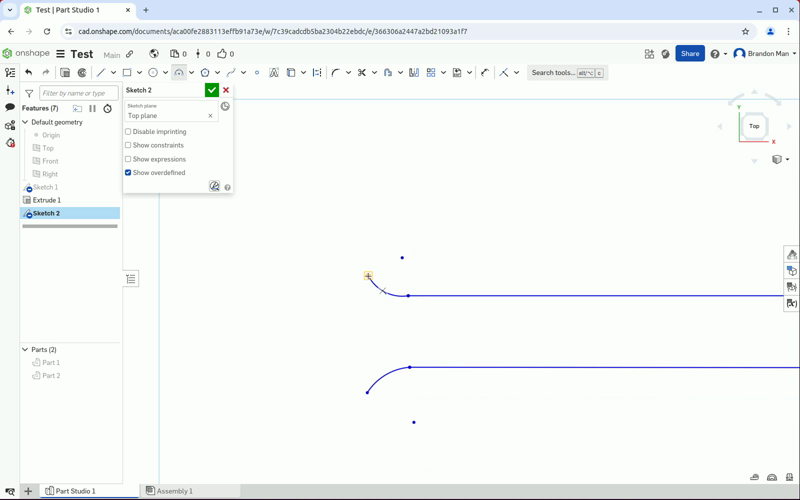
scroll(-6)
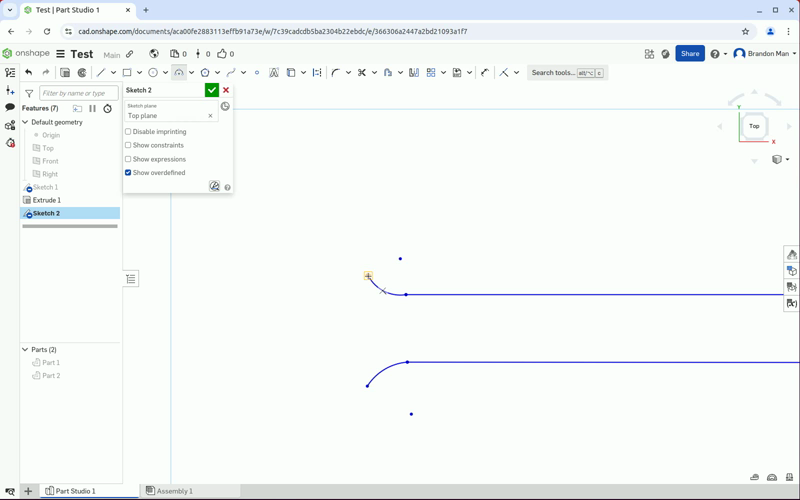
scroll(-6)
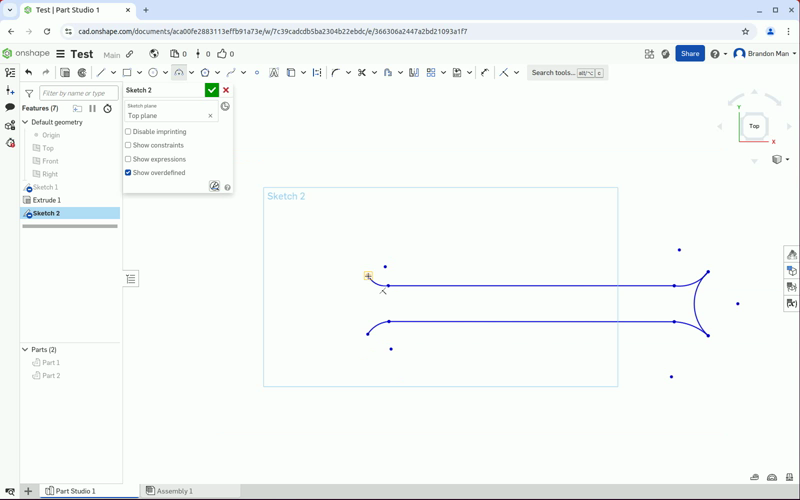
scroll(-6)
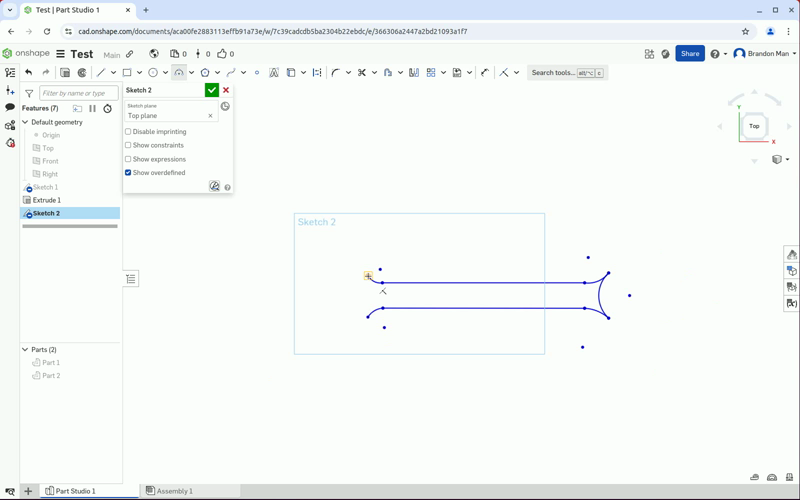
scroll(-6)
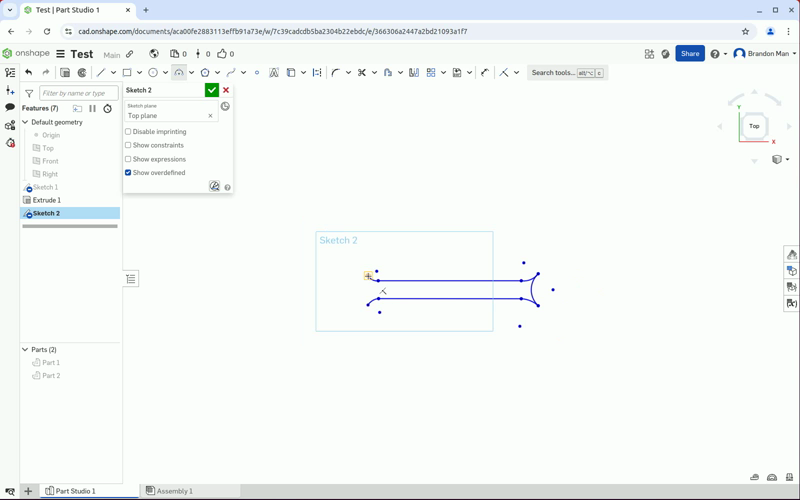
scroll(-6)
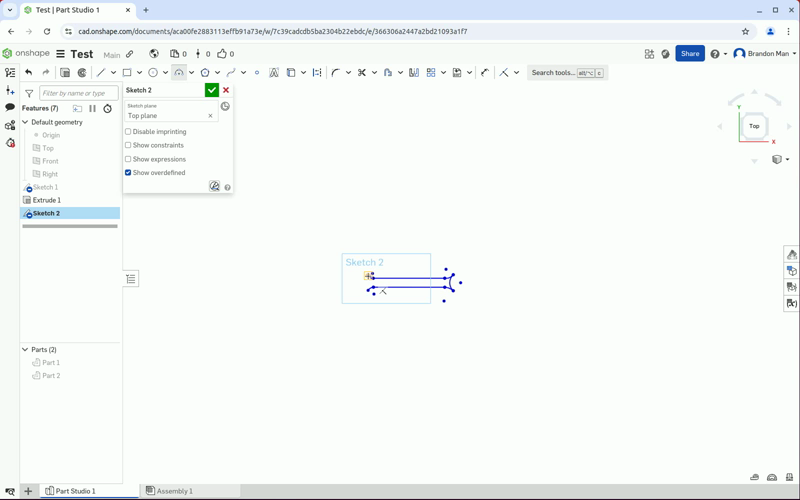
mouse_move(368, 290)
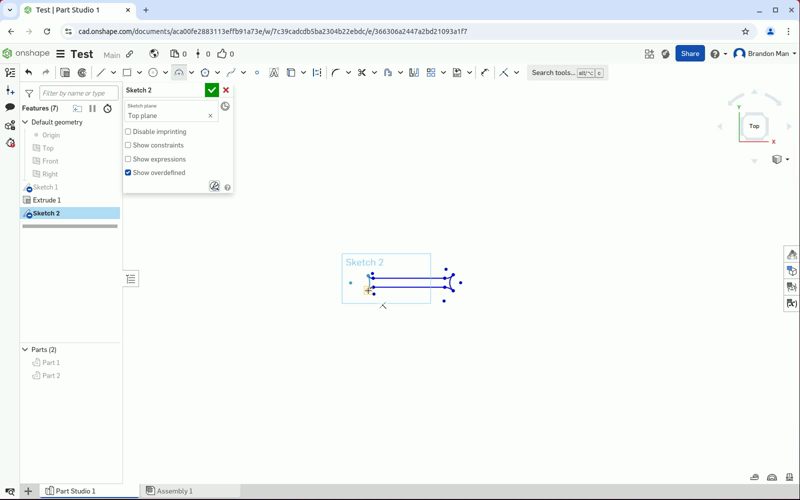
scroll(6)
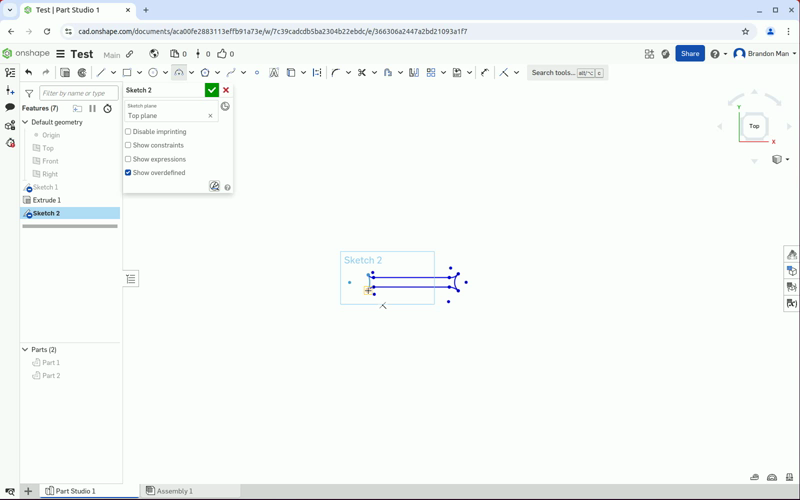
scroll(6)
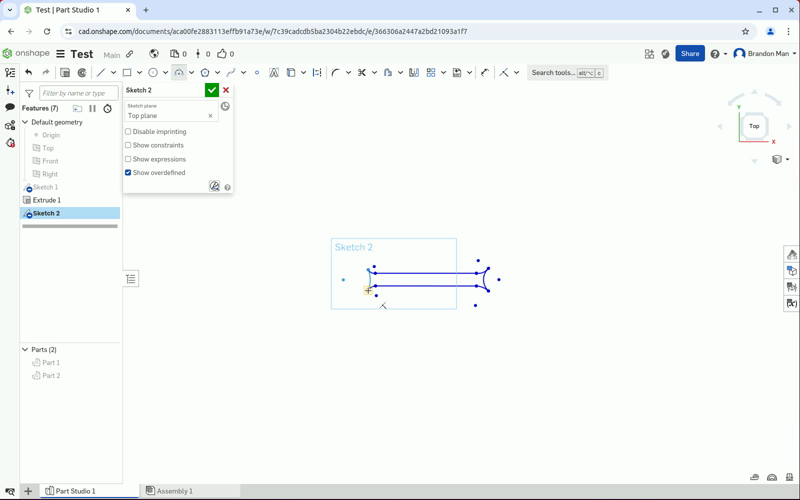
scroll(6)
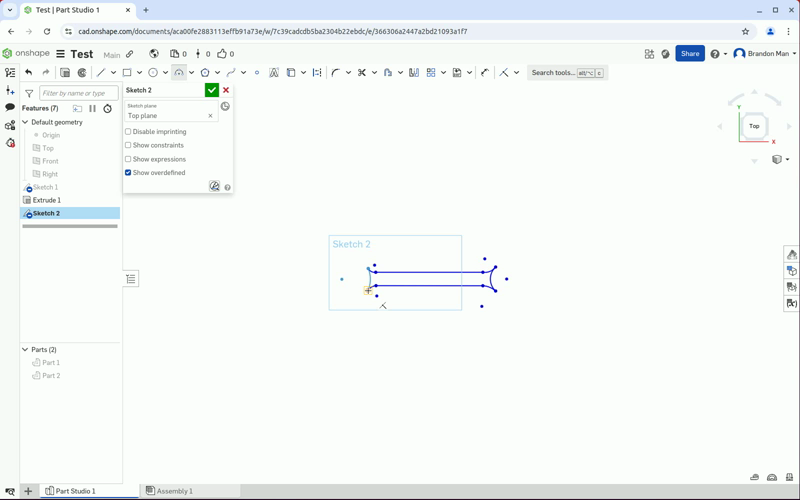
scroll(6)
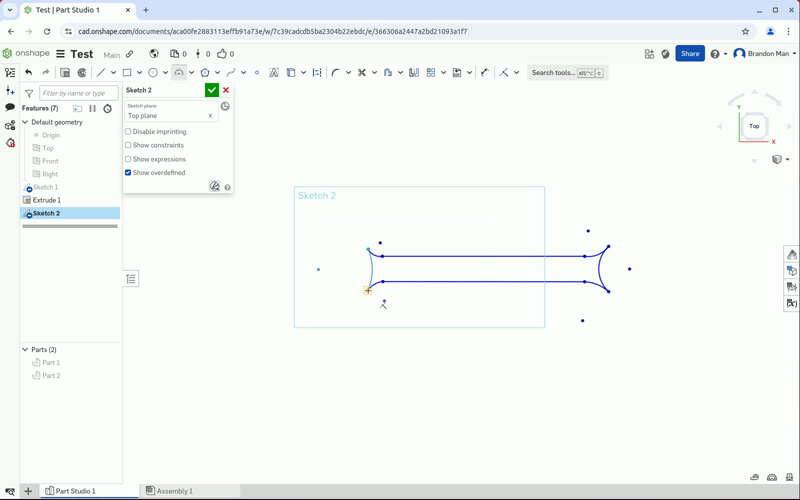
scroll(6)
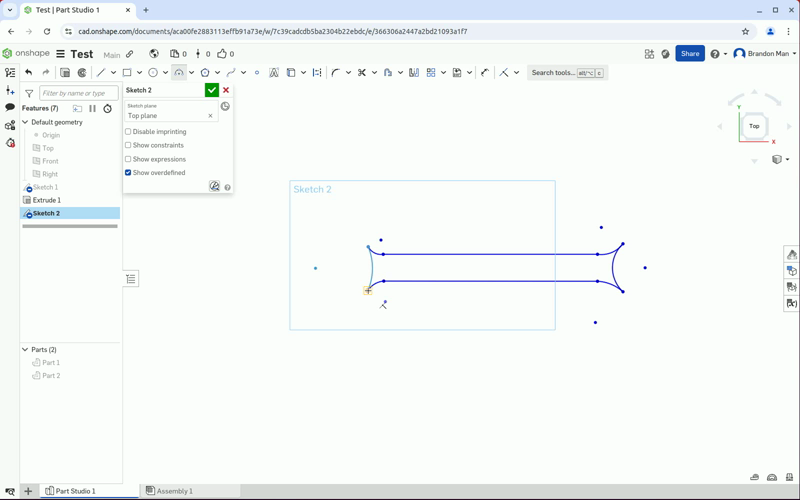
scroll(6)
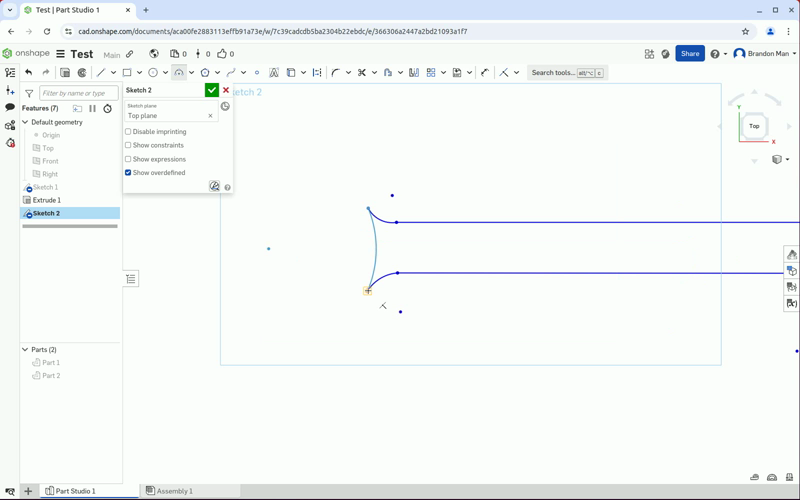
scroll(6)
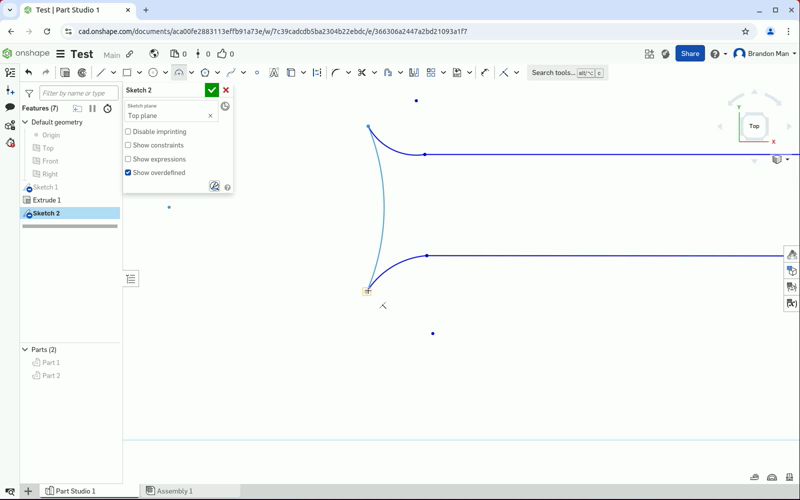
click(368, 290)
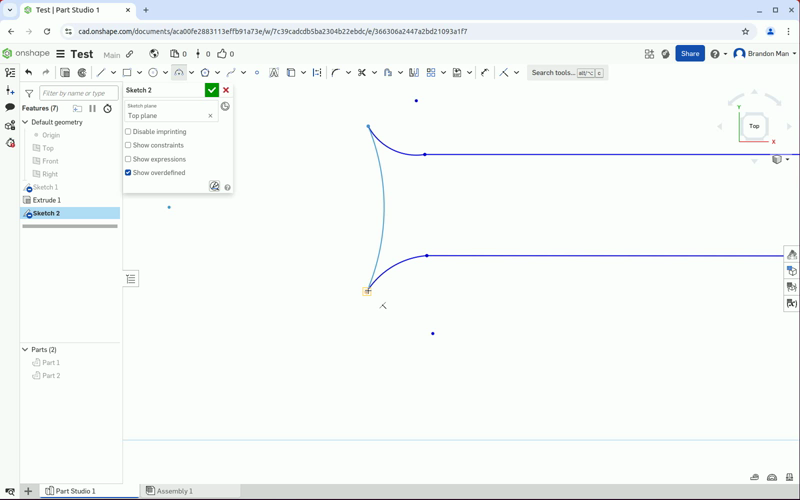
scroll(-6)
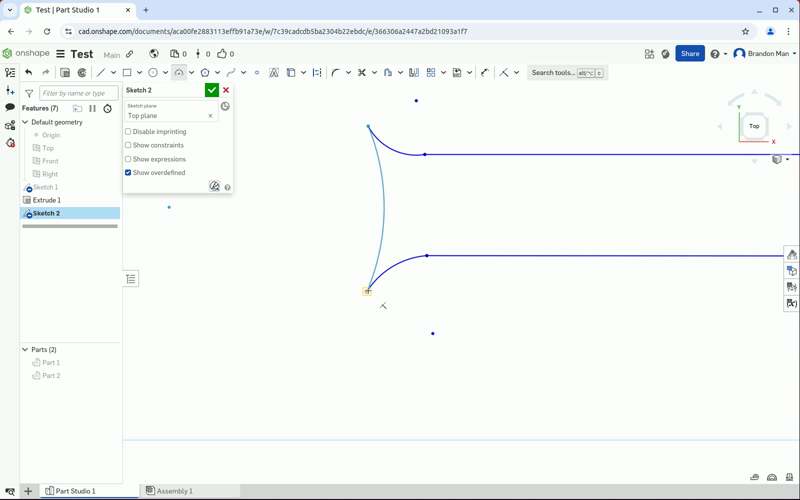
scroll(-6)
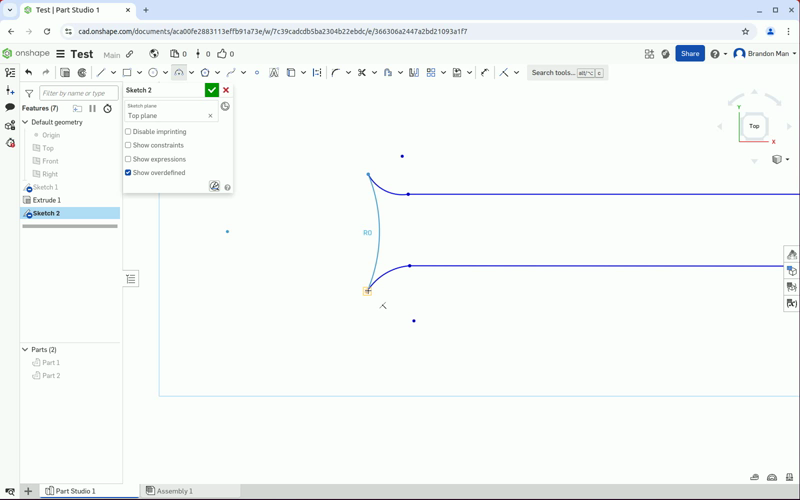
scroll(-6)
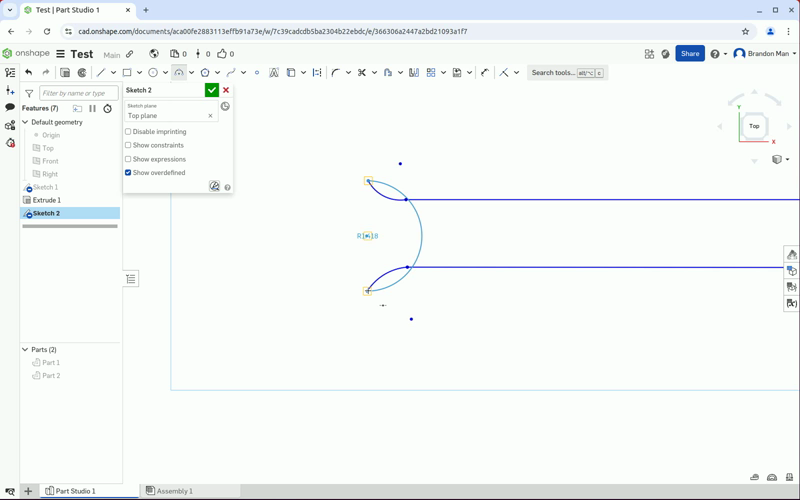
scroll(-6)
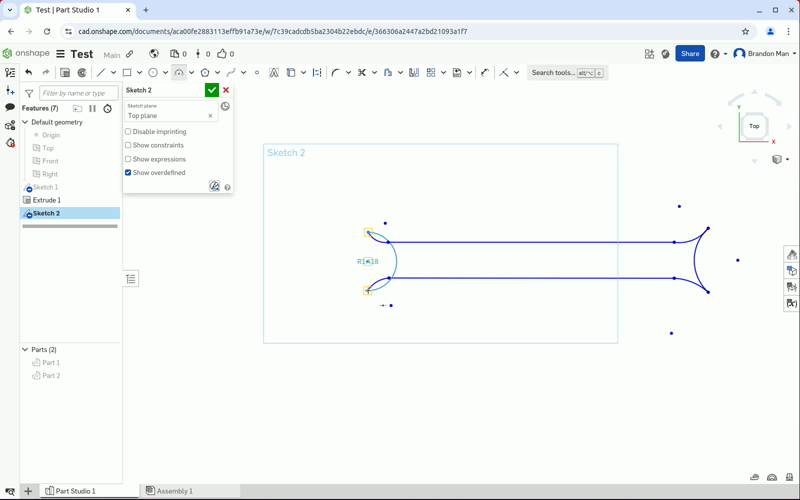
scroll(-6)
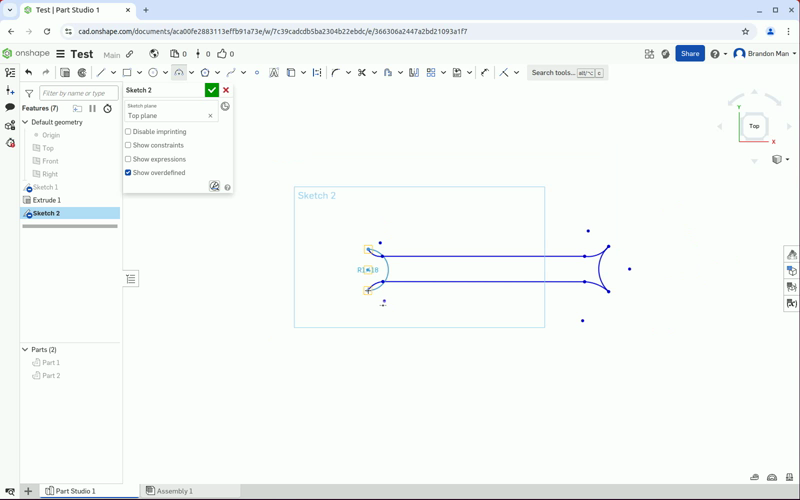
scroll(-6)
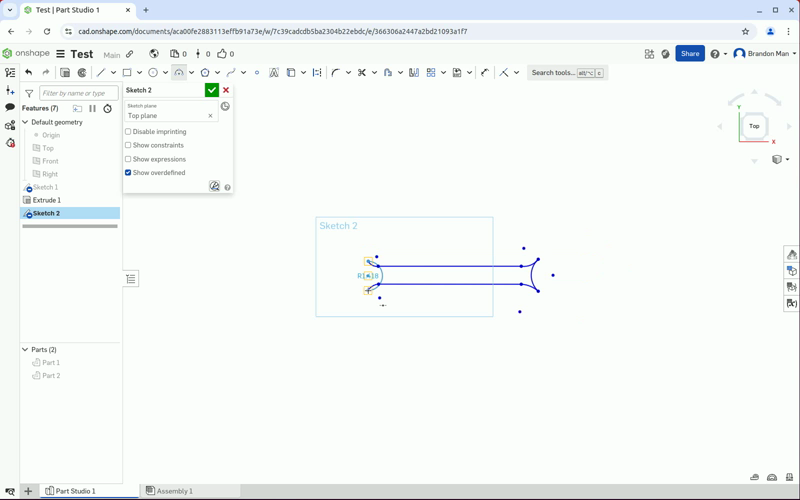
scroll(-6)
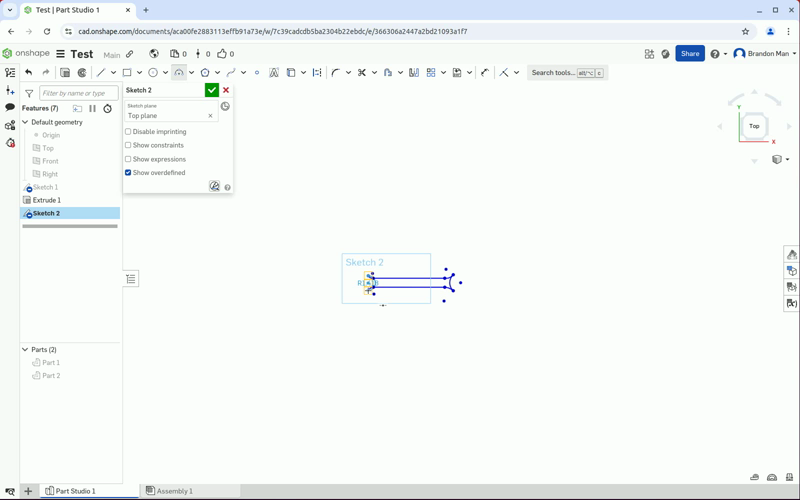
key_down(shift)
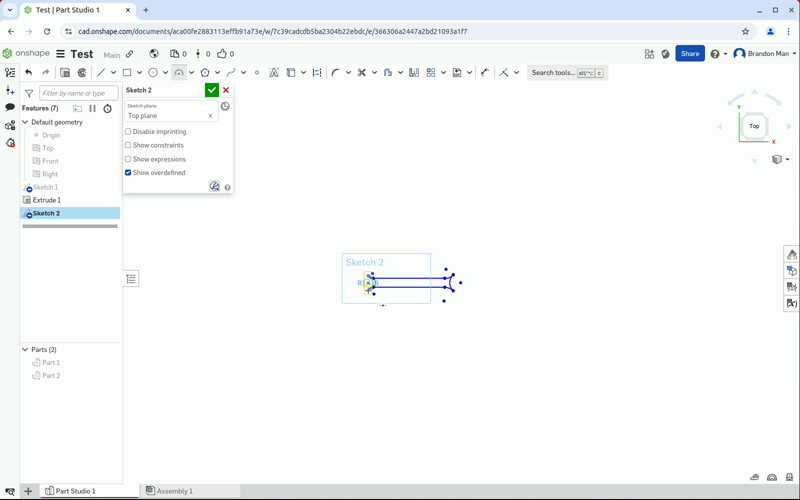
mouse_move(347, 282)
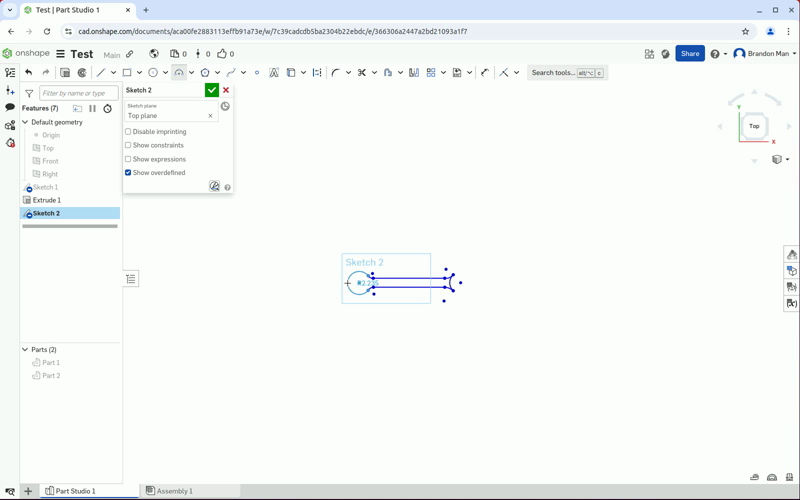
click(347, 282)
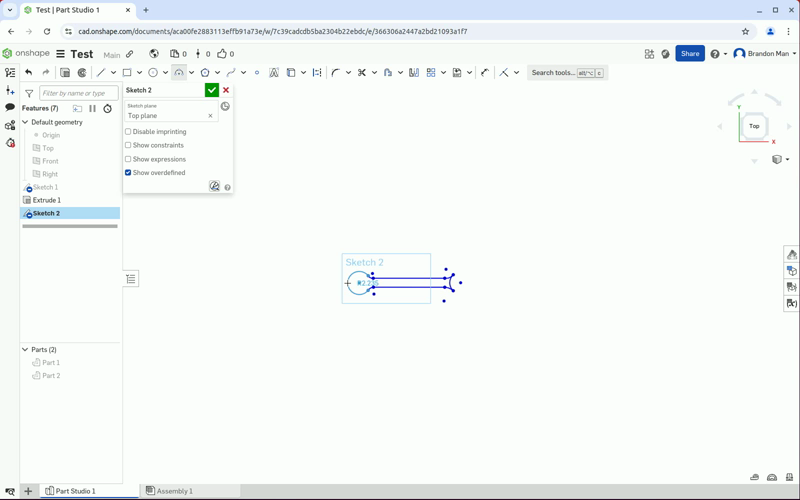
key_up(shift)
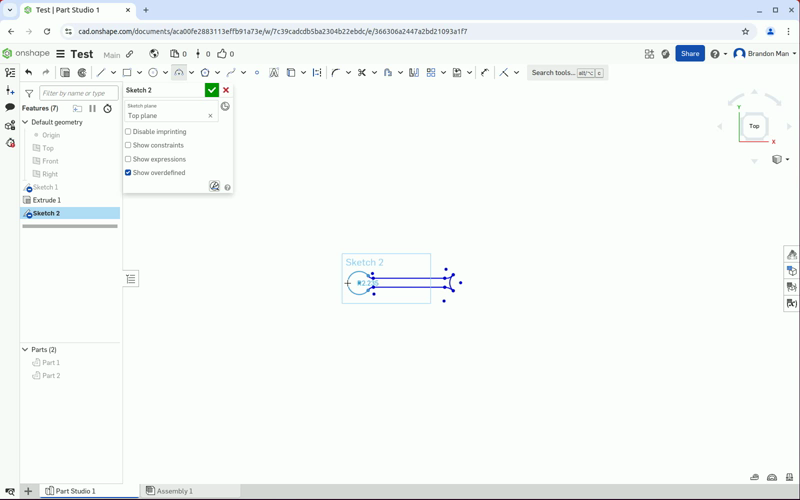
key(esc)
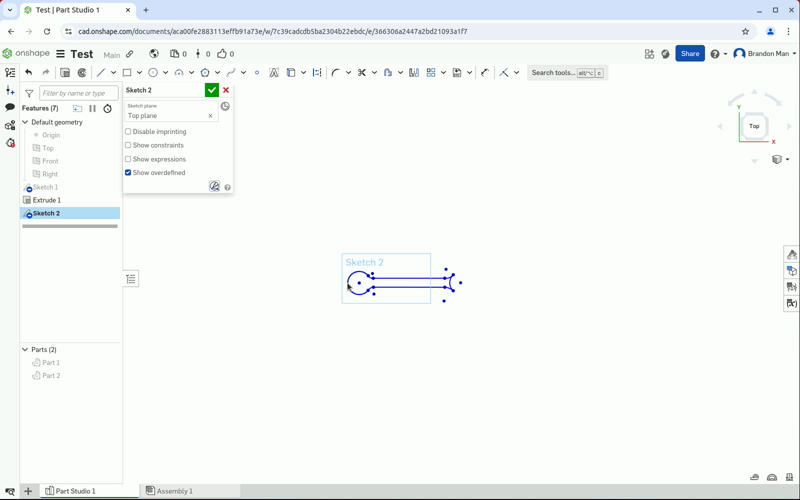
mouse_move(400, 283)
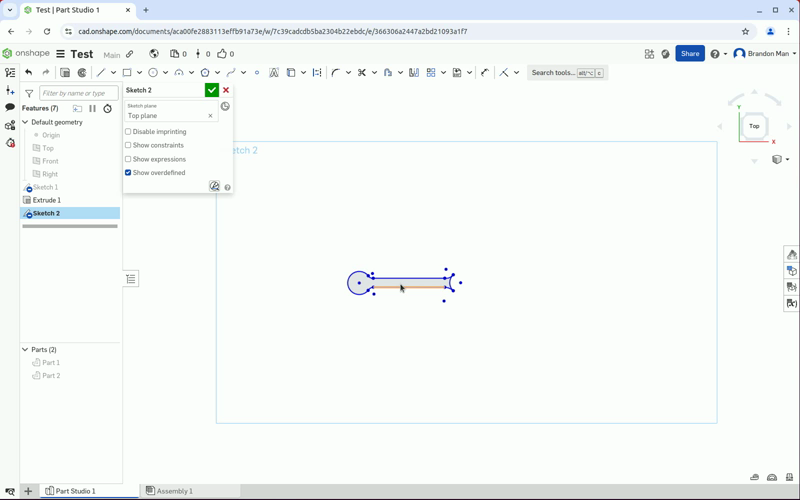
scroll(6)
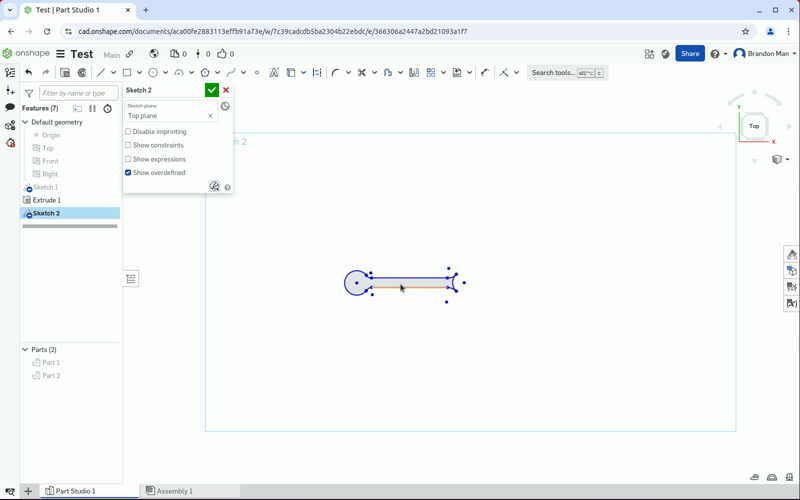
scroll(6)
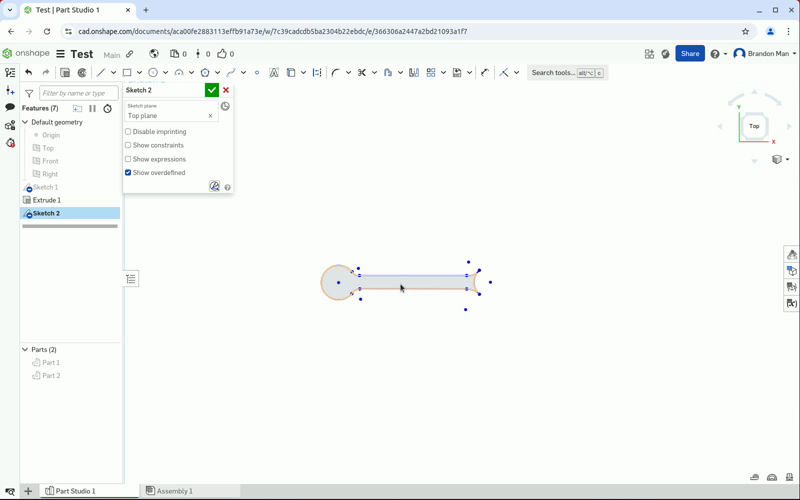
scroll(6)
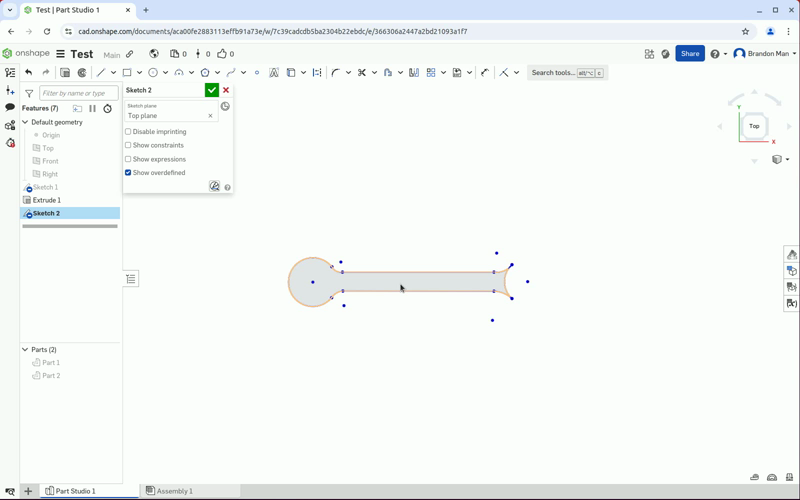
scroll(6)
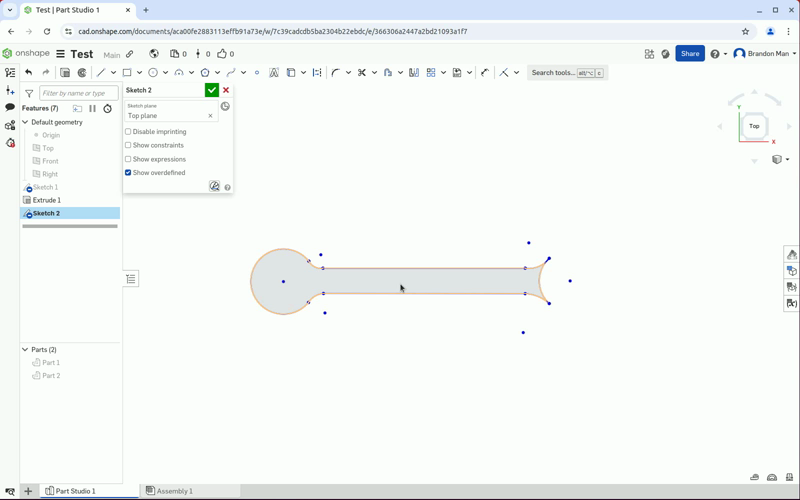
scroll(6)
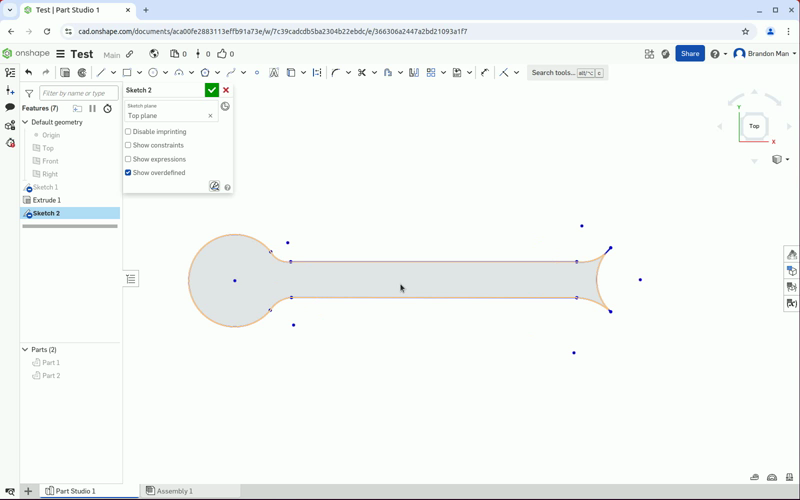
scroll(6)
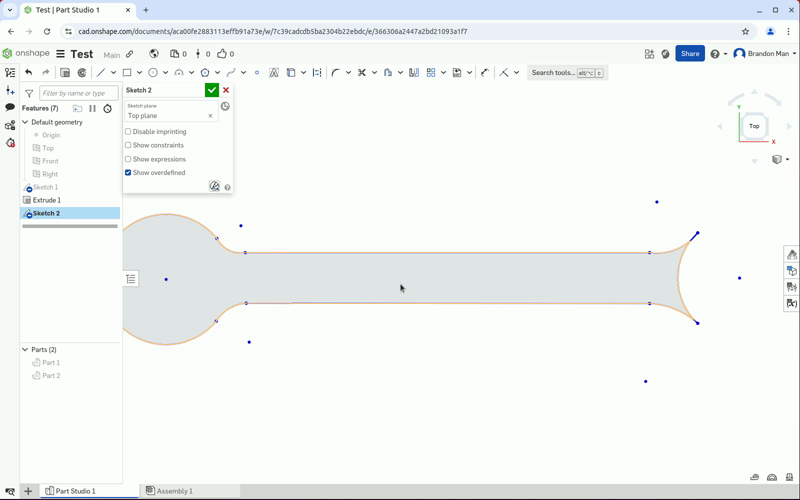
scroll(6)
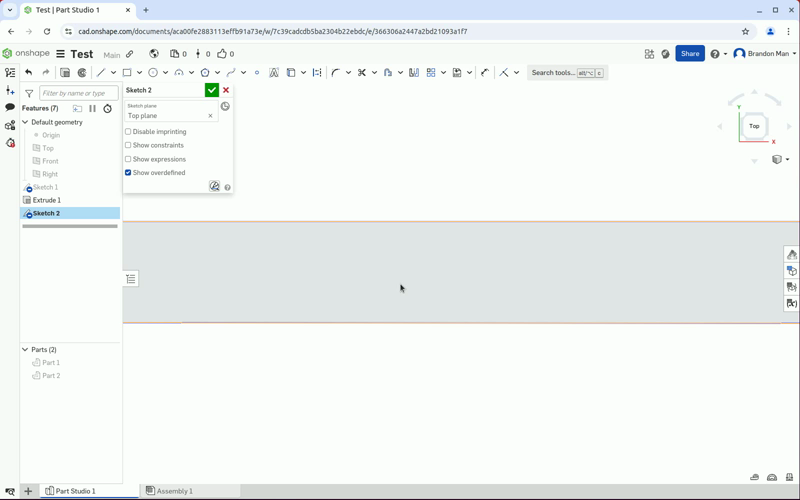
click(400, 283)
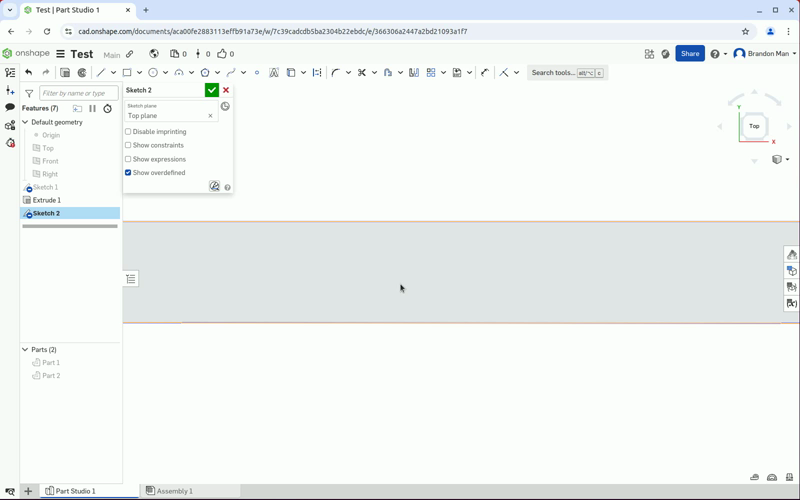
scroll(-6)
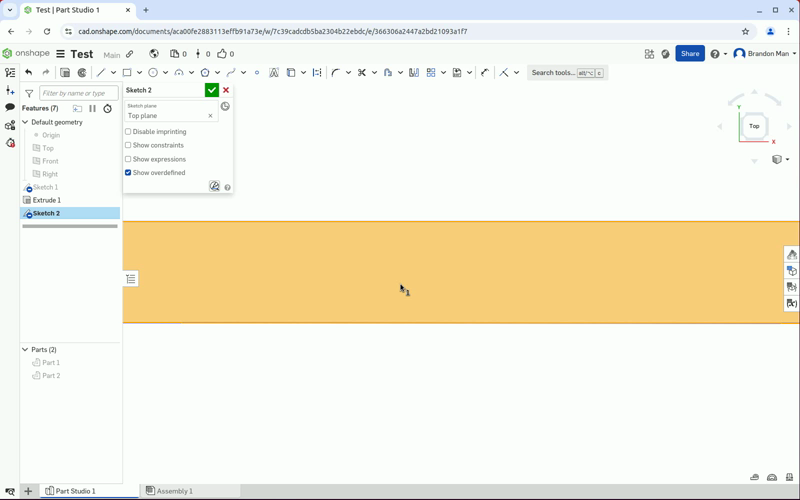
scroll(-6)
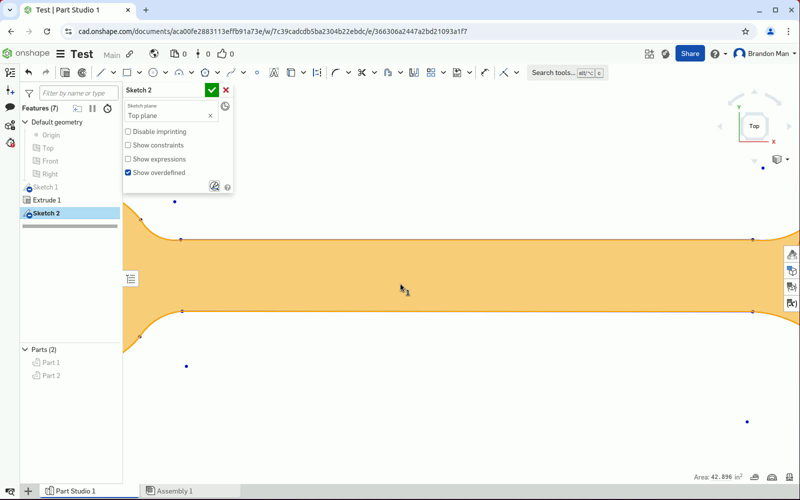
scroll(-6)
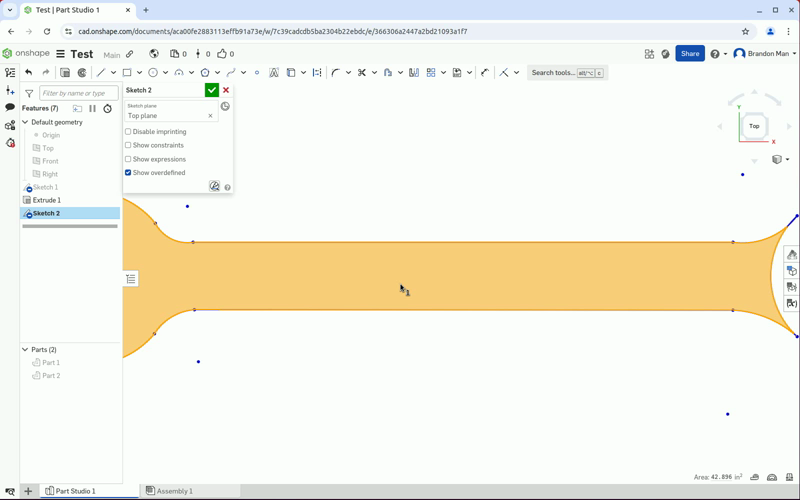
scroll(-6)
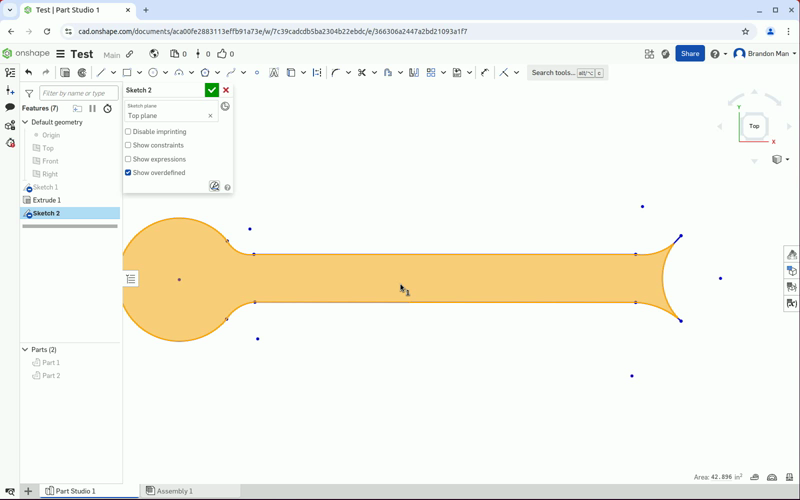
scroll(-6)
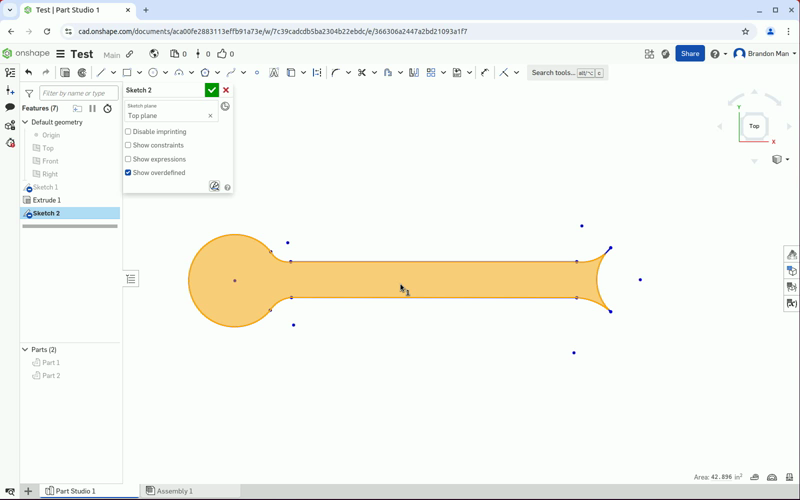
scroll(-6)
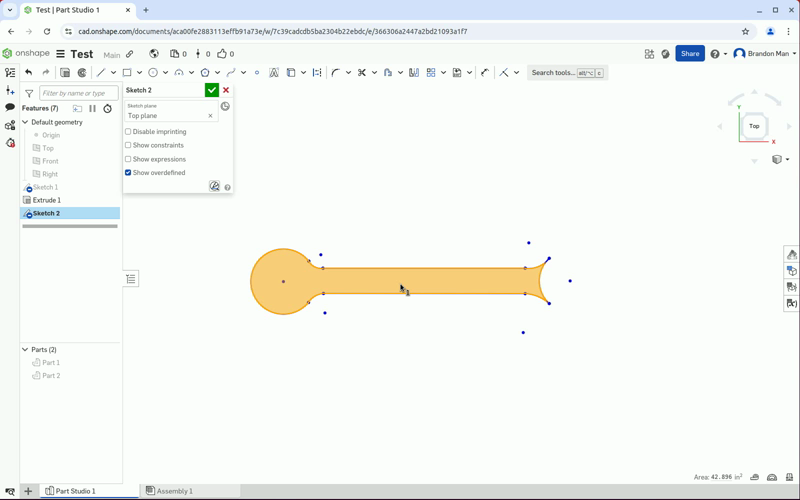
scroll(-6)
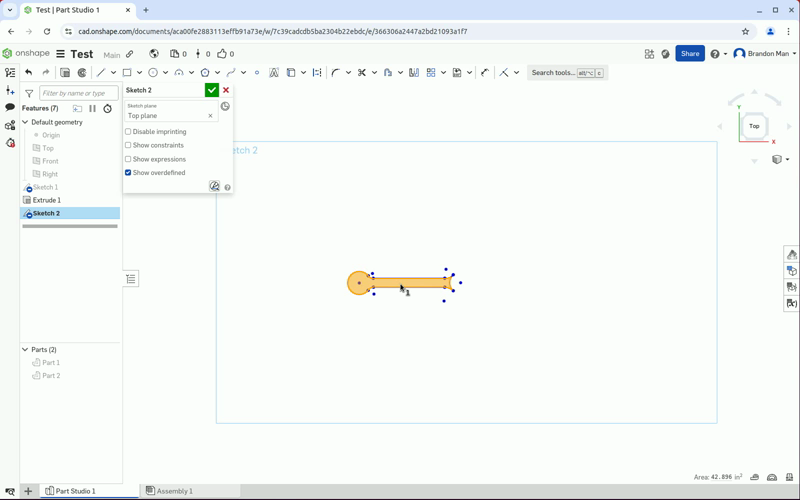
mouse_move(73, 352)
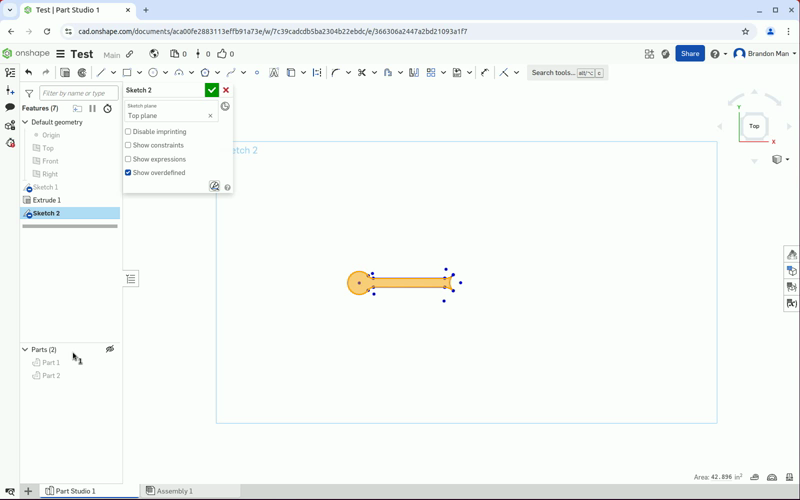
key(shift+y)
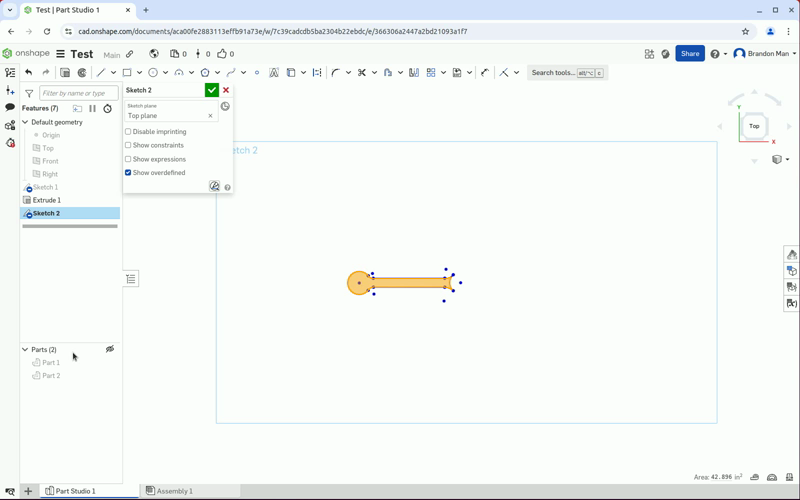
key(shift+e)
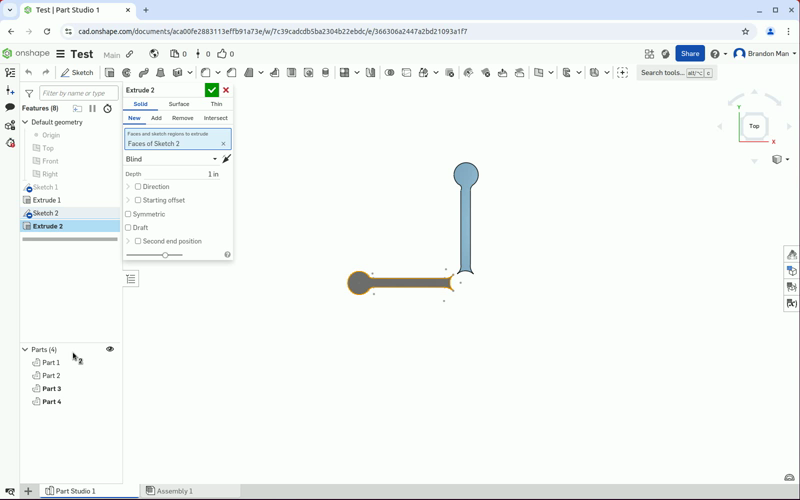
mouse_move(143, 106)
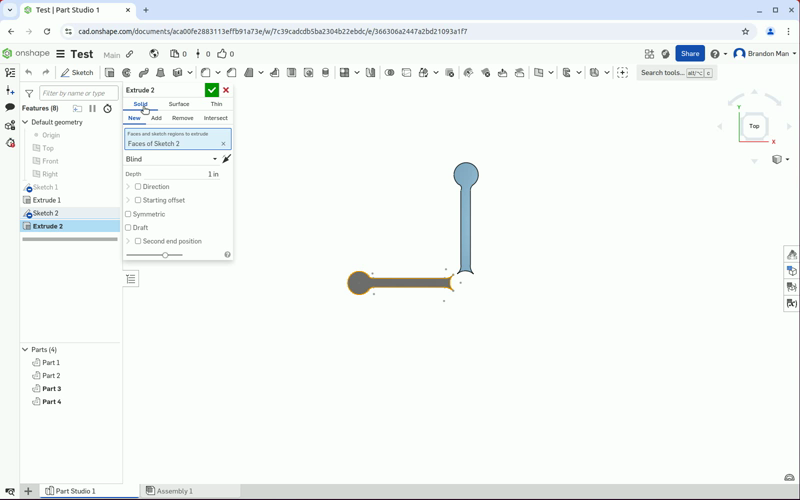
click(143, 106)
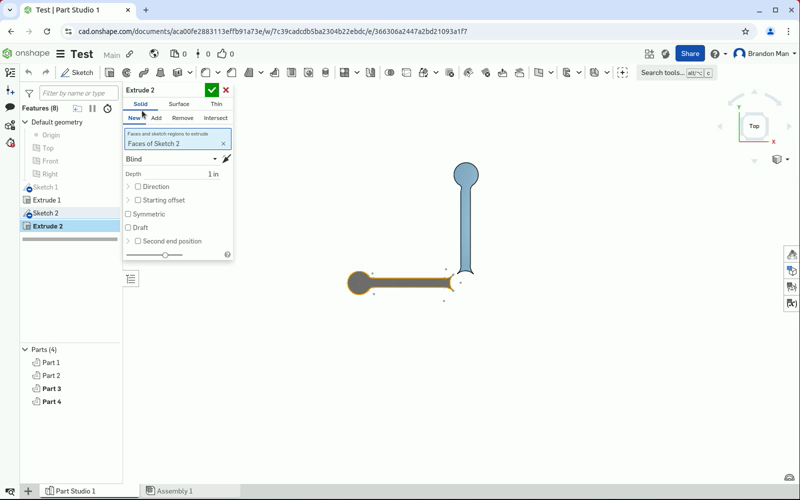
mouse_move(137, 120)
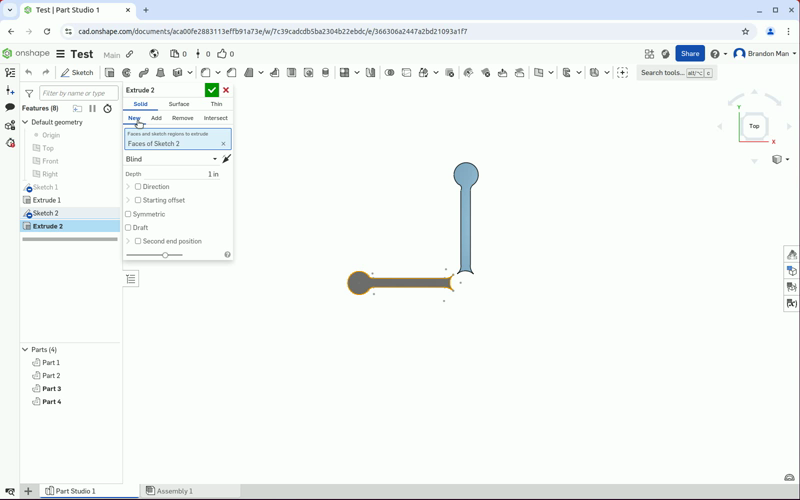
click(137, 120)
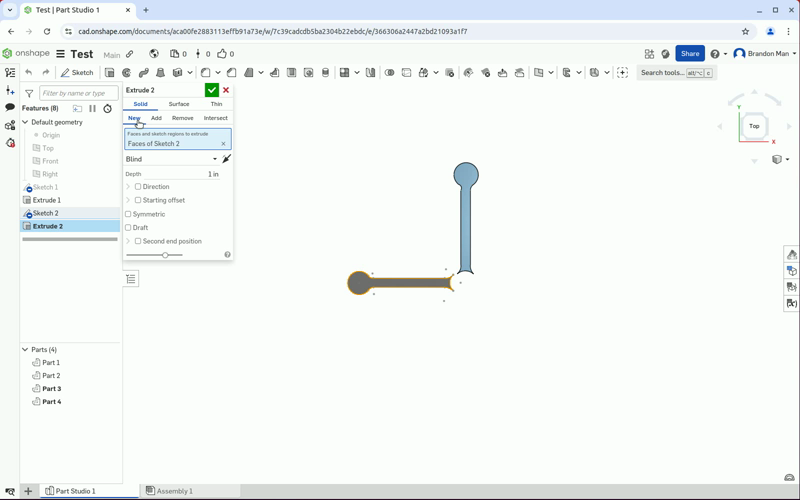
key(tab, 4)
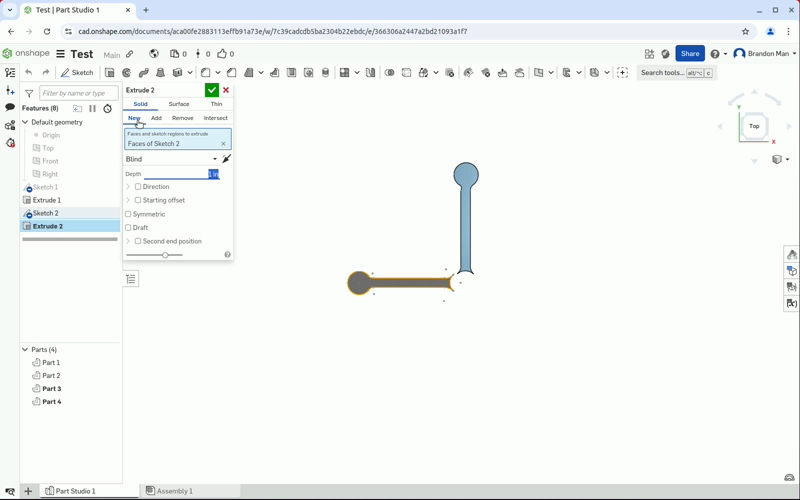
text(1.444)
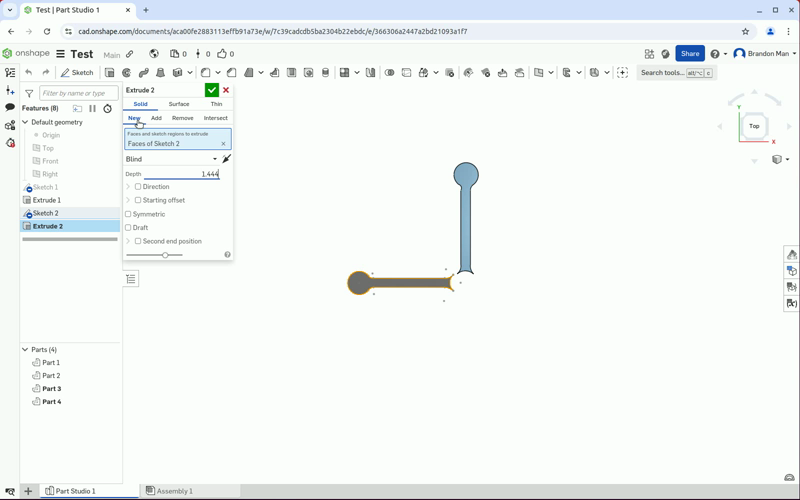
key(enter)
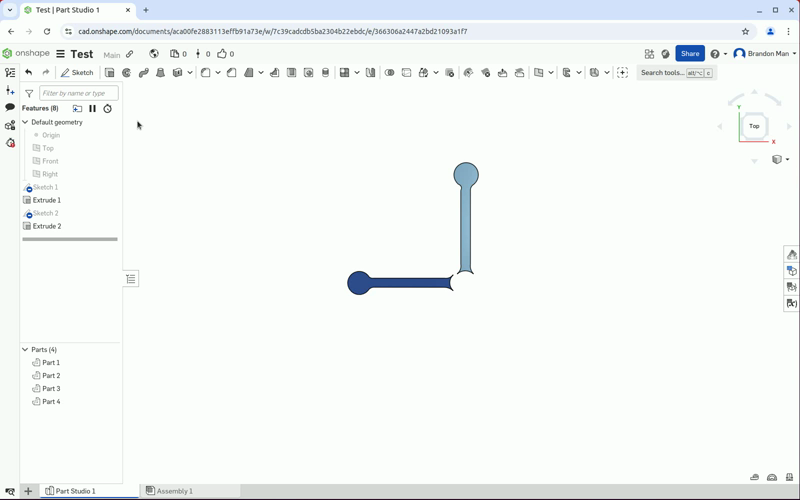
key(shift+h)
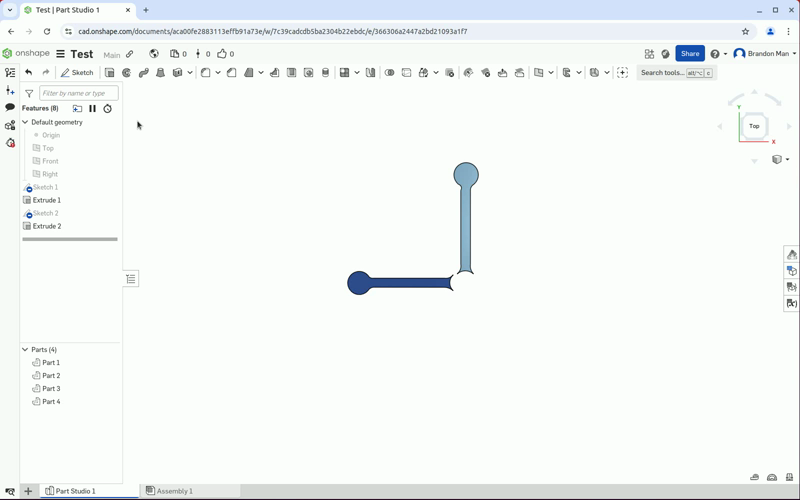
key(shift+h)
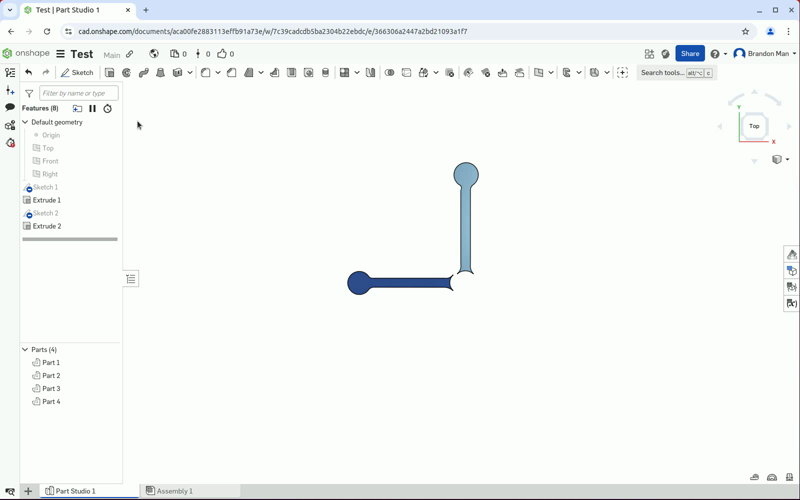
mouse_move(73, 189)
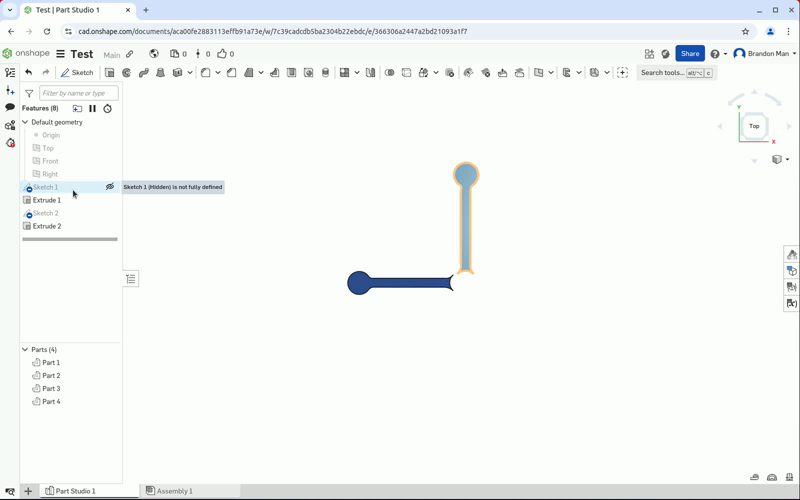
click(73, 189)
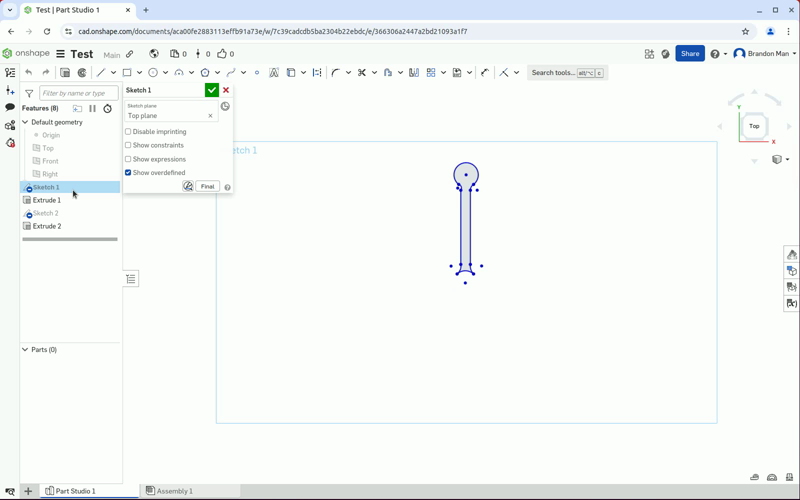
mouse_move(229, 92)
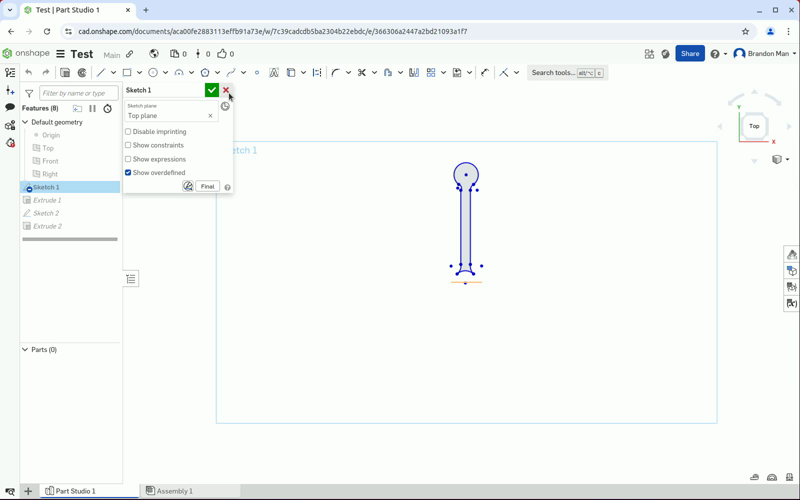
click(229, 92)
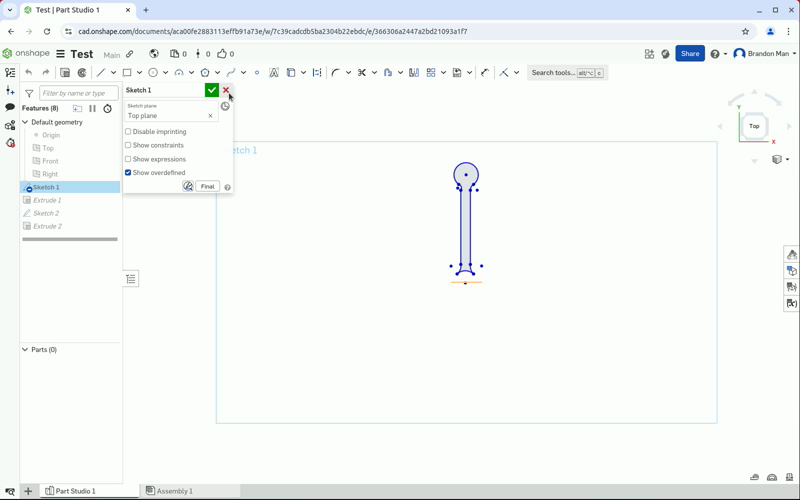
key(shift+s)
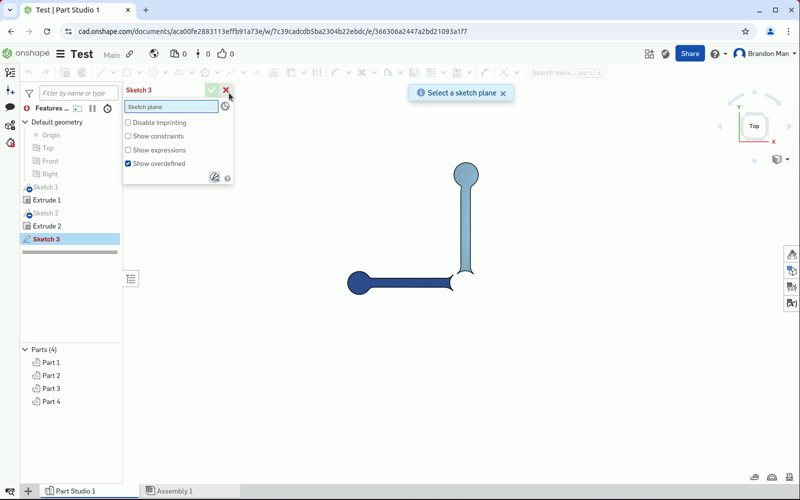
mouse_move(73, 150)
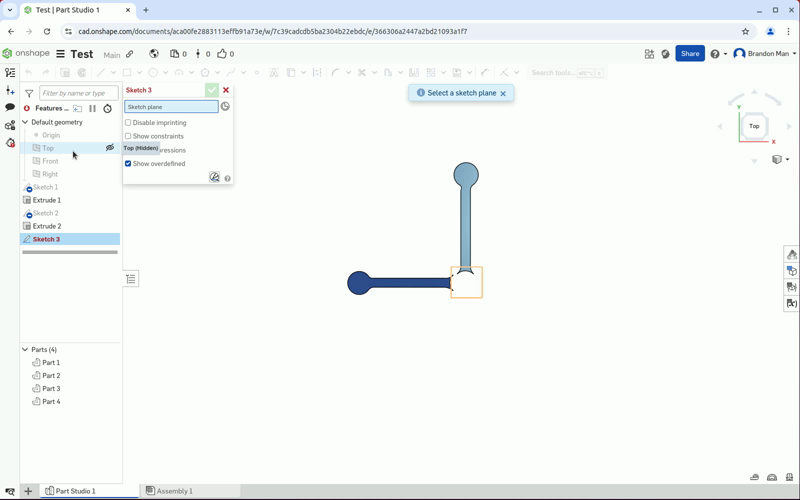
click(73, 150)
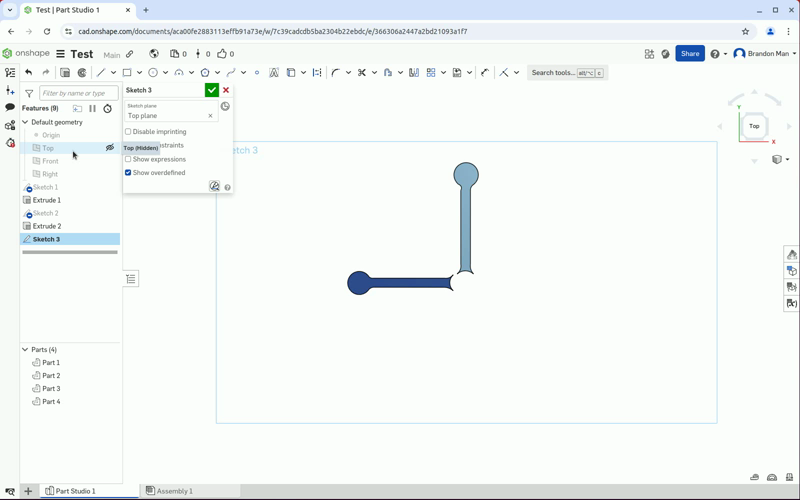
mouse_move(73, 352)
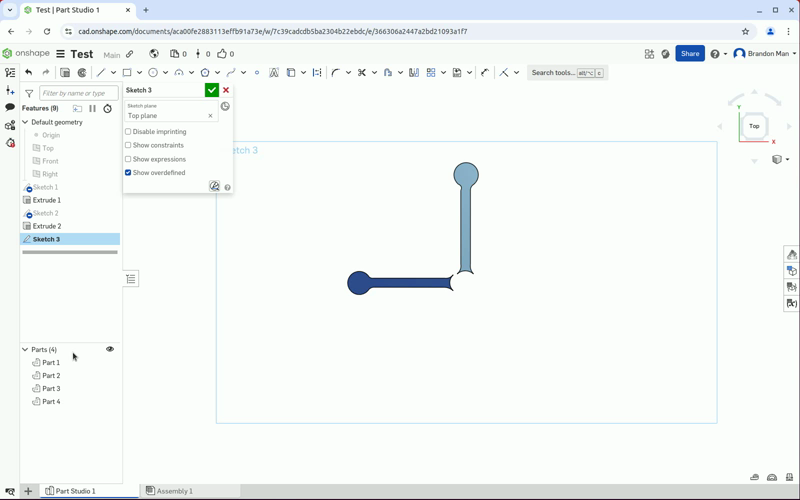
key(y)
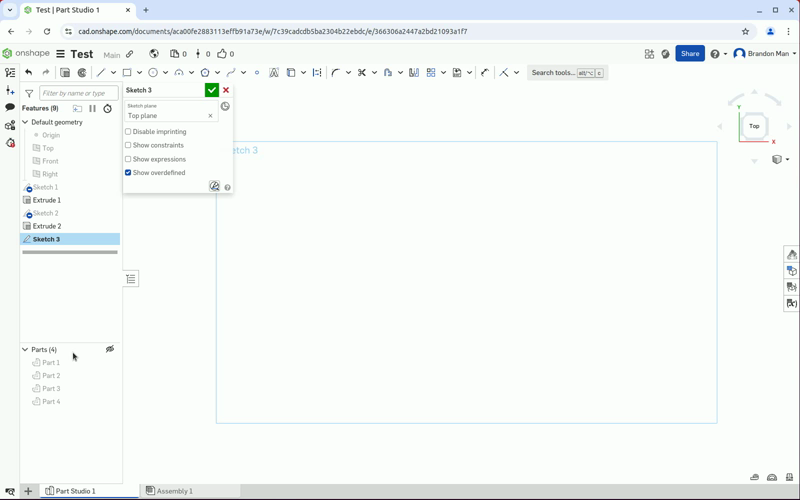
key(a)
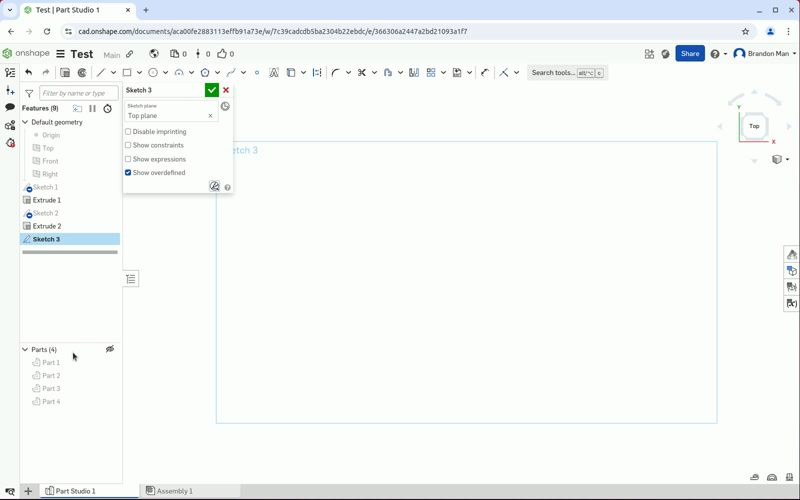
key_down(shift)
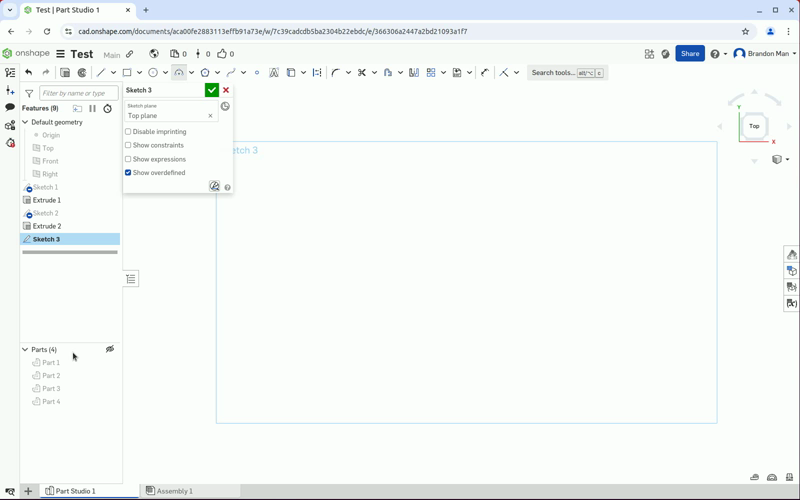
mouse_move(468, 291)
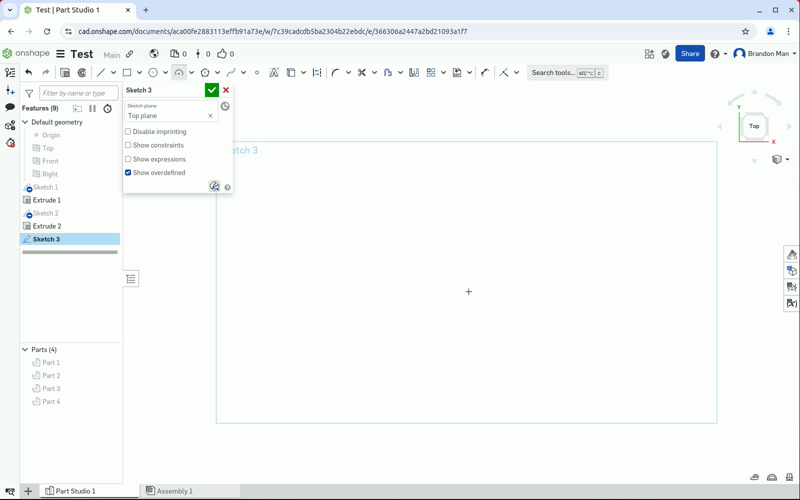
click(468, 291)
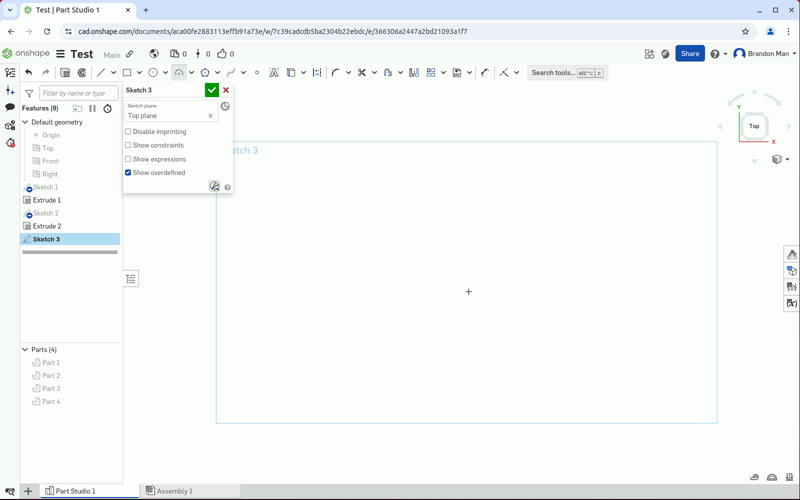
key_up(shift)
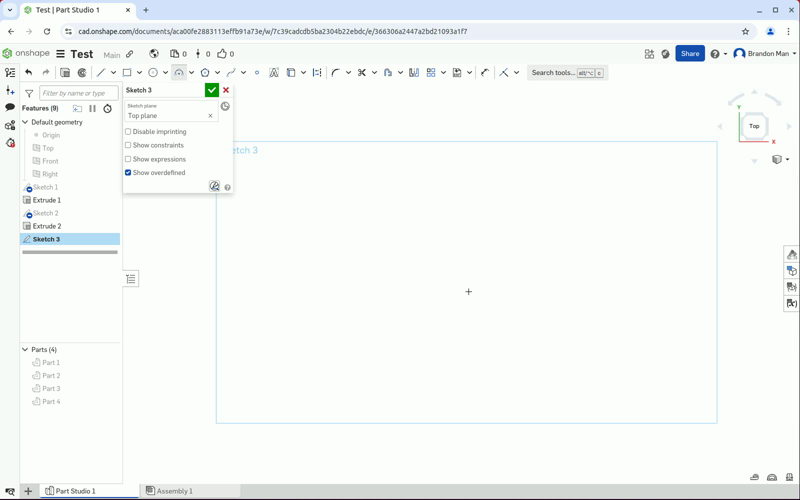
key_down(shift)
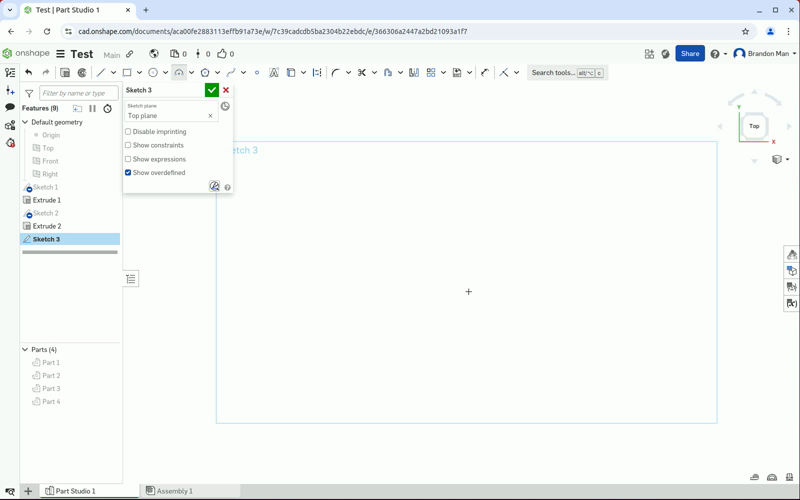
mouse_move(477, 288)
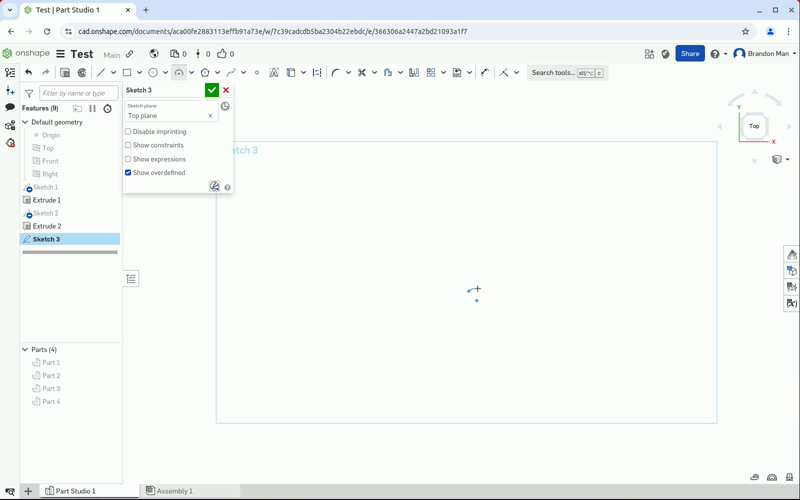
click(477, 288)
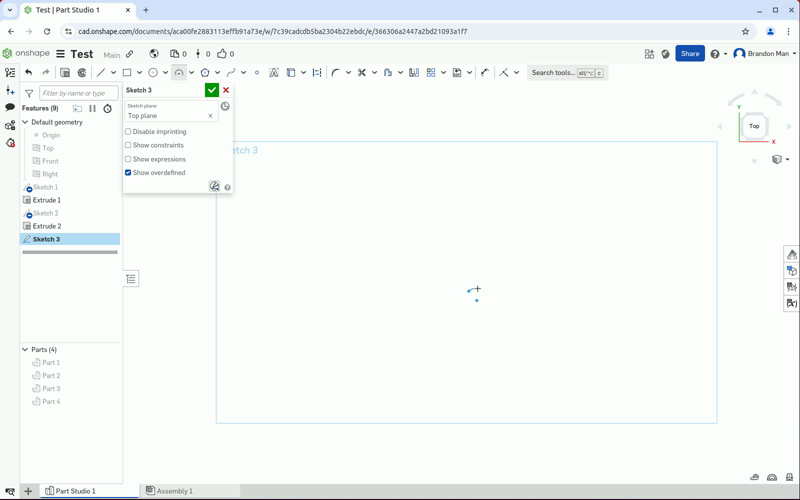
mouse_move(473, 288)
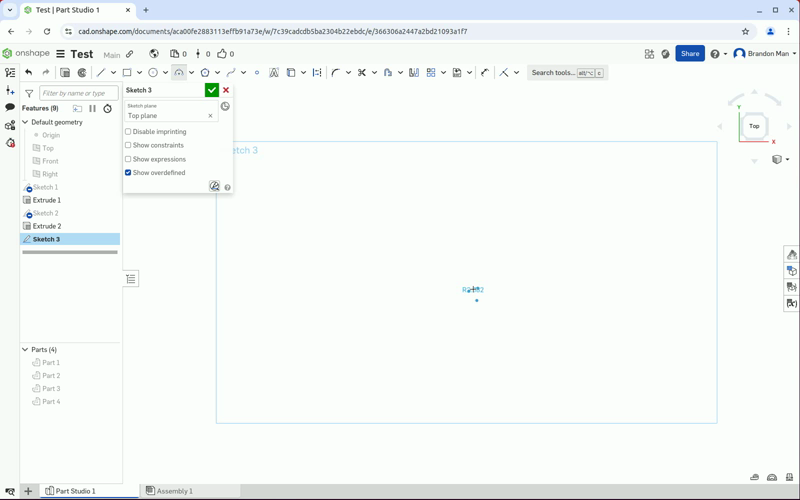
click(473, 288)
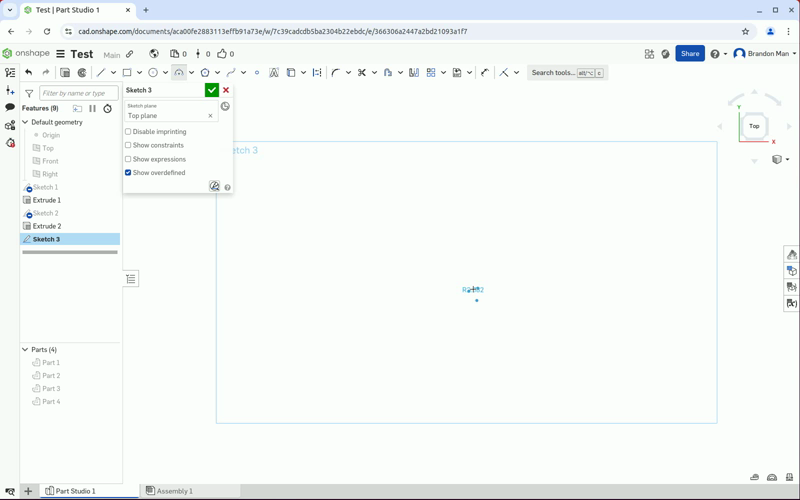
key_up(shift)
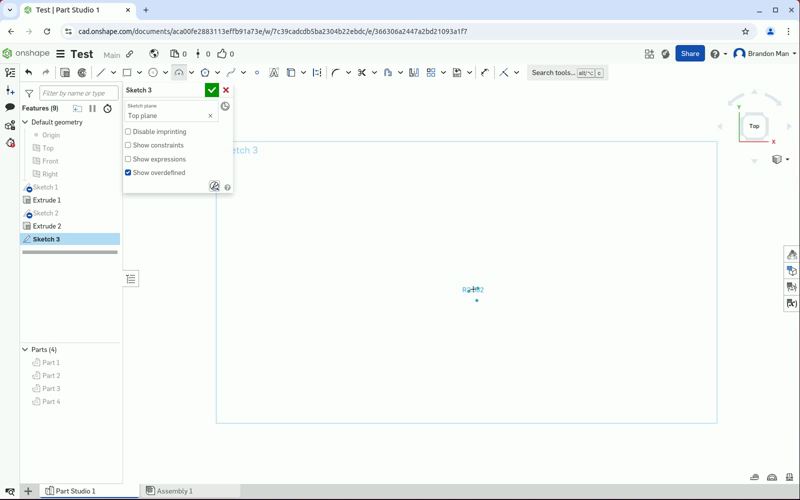
key(esc)
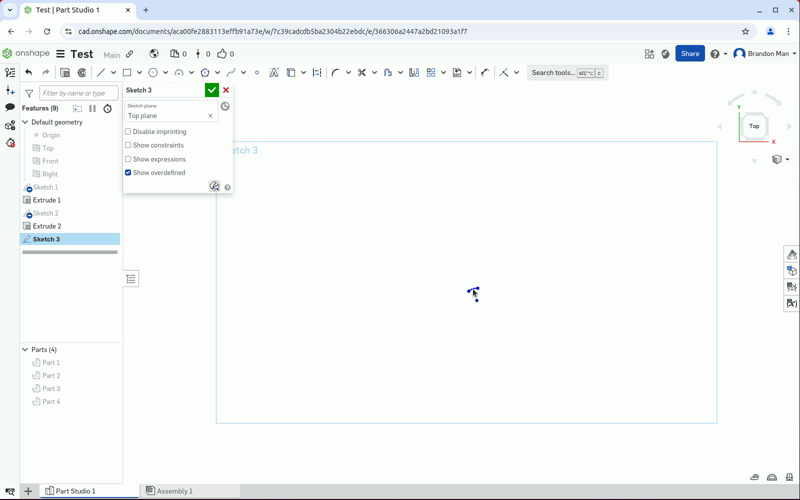
key(l)
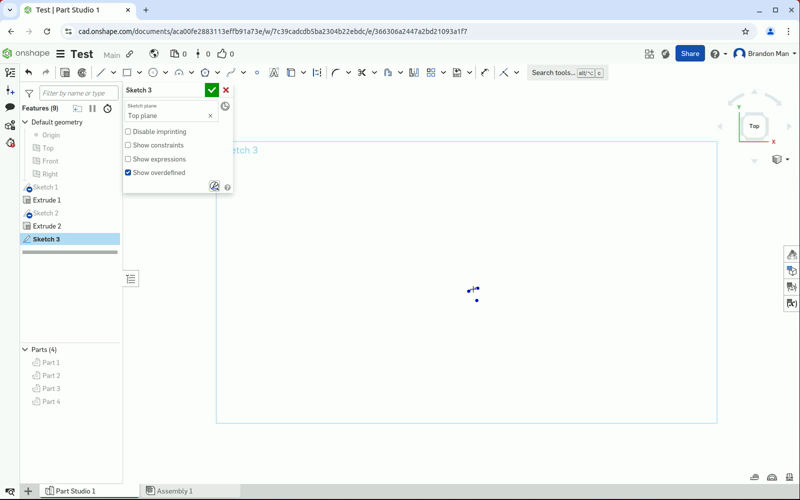
mouse_move(477, 288)
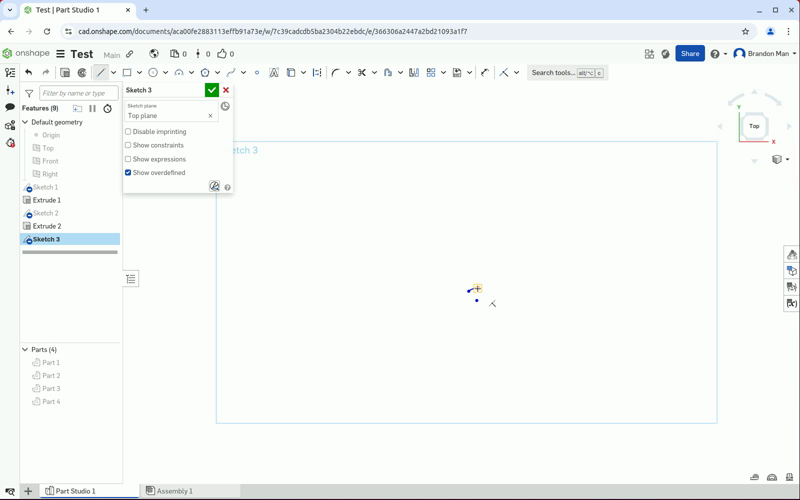
click(477, 288)
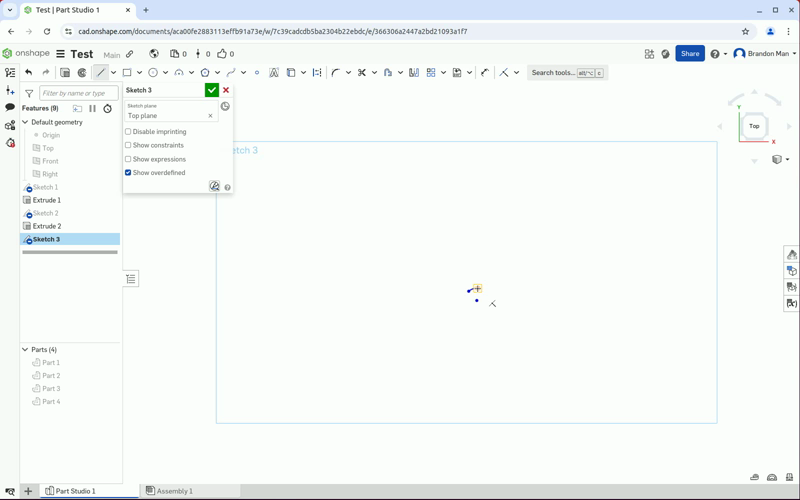
key_down(shift)
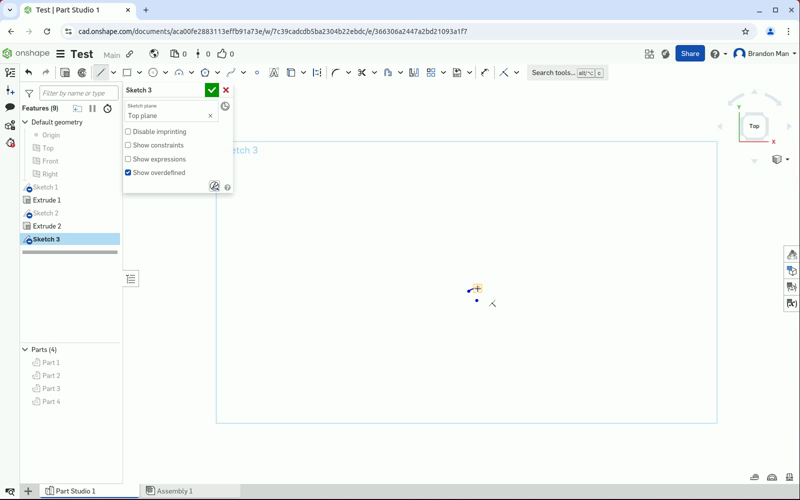
mouse_move(548, 288)
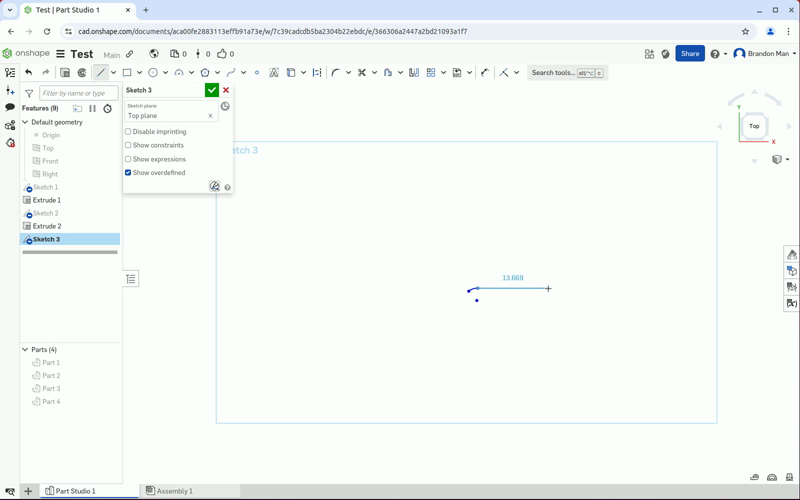
click(548, 288)
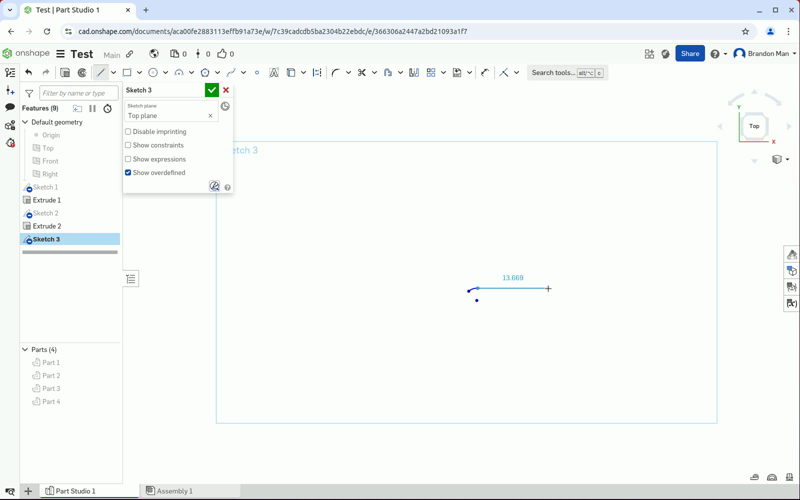
key_up(shift)
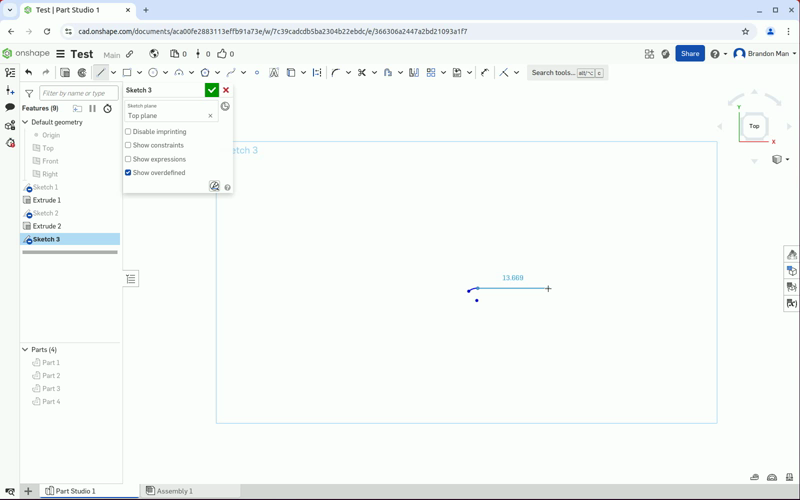
key(esc)
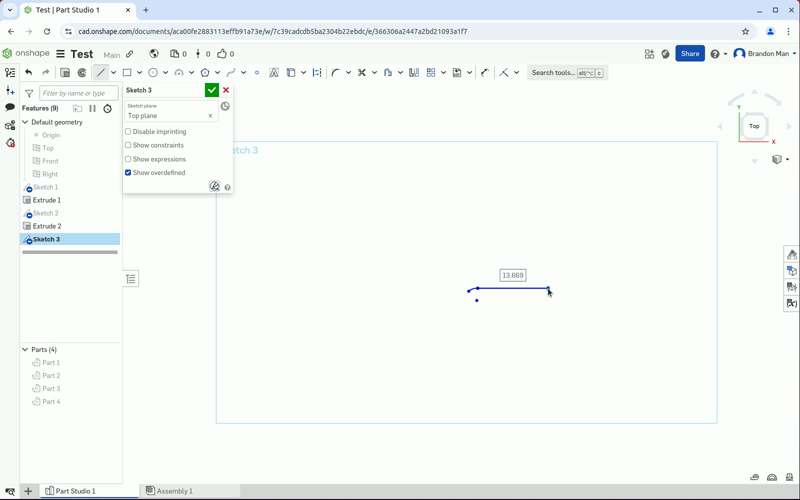
key(a)
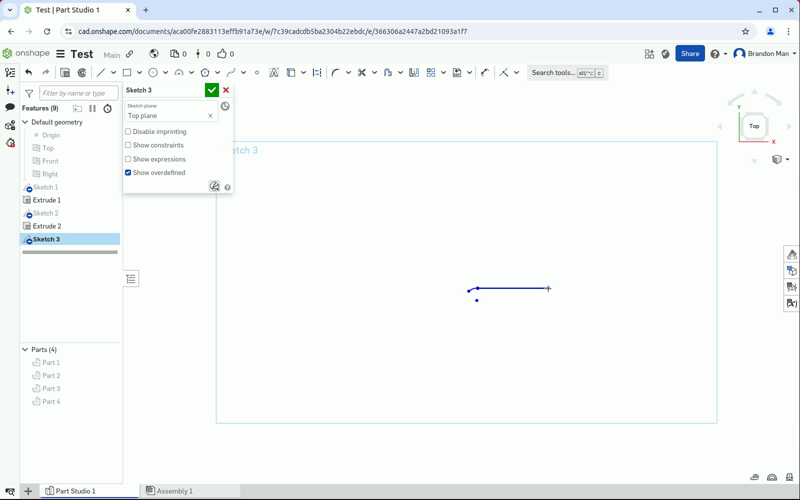
mouse_move(548, 288)
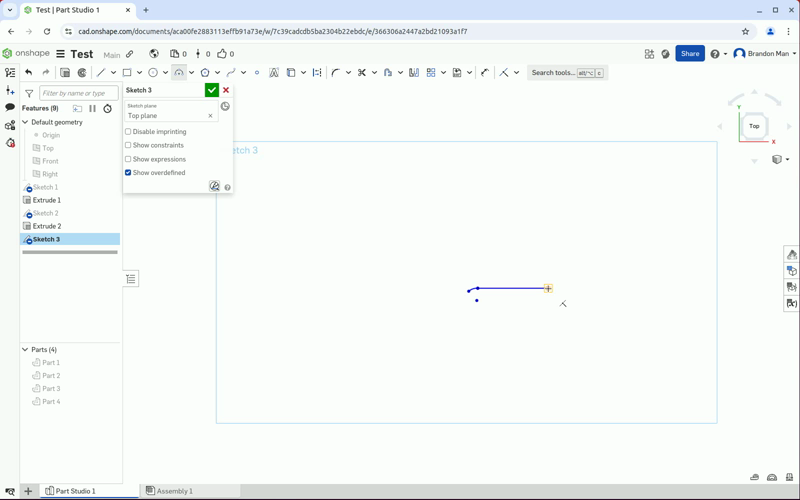
click(548, 288)
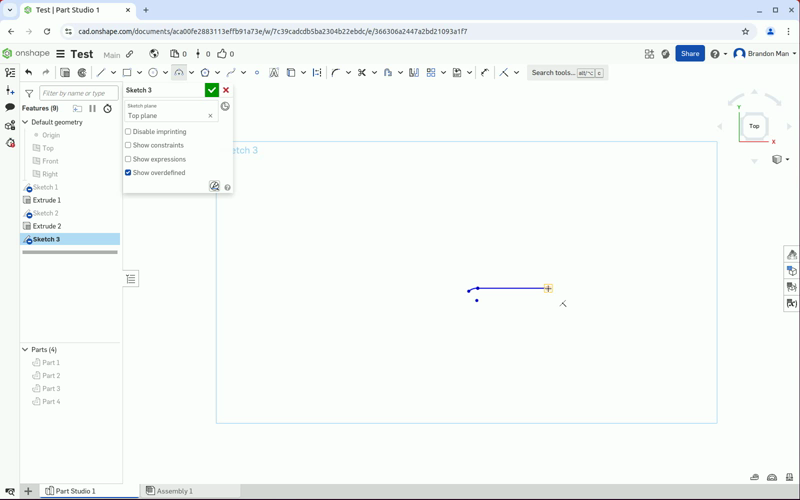
key_down(shift)
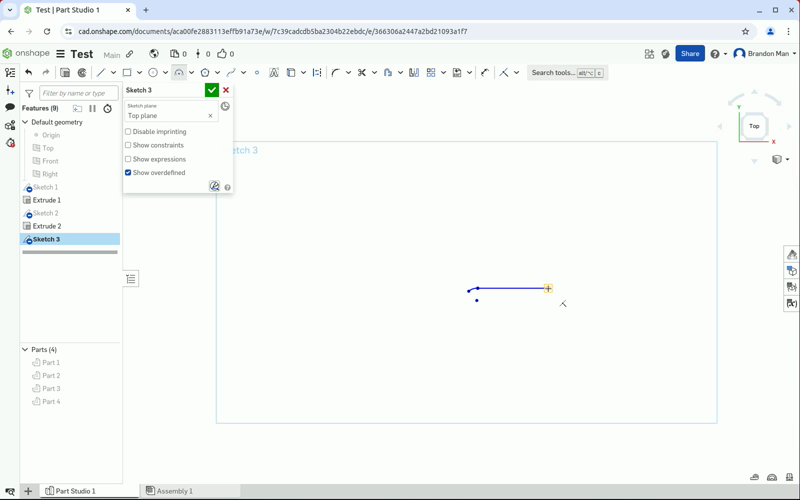
mouse_move(553, 290)
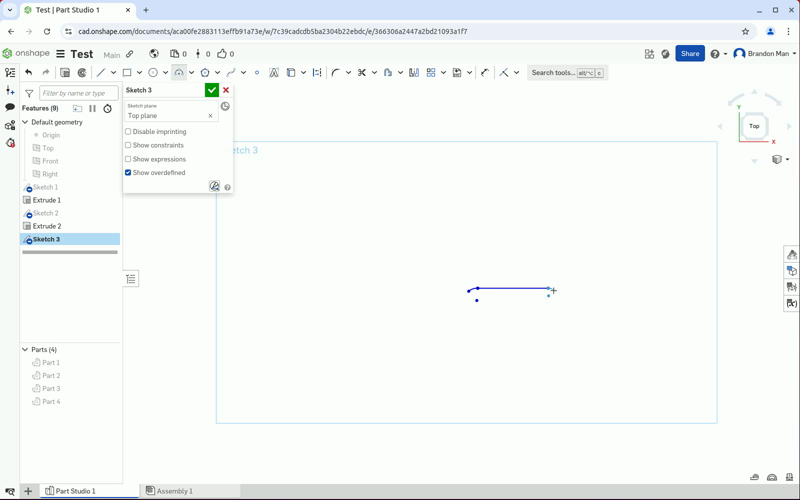
scroll(6)
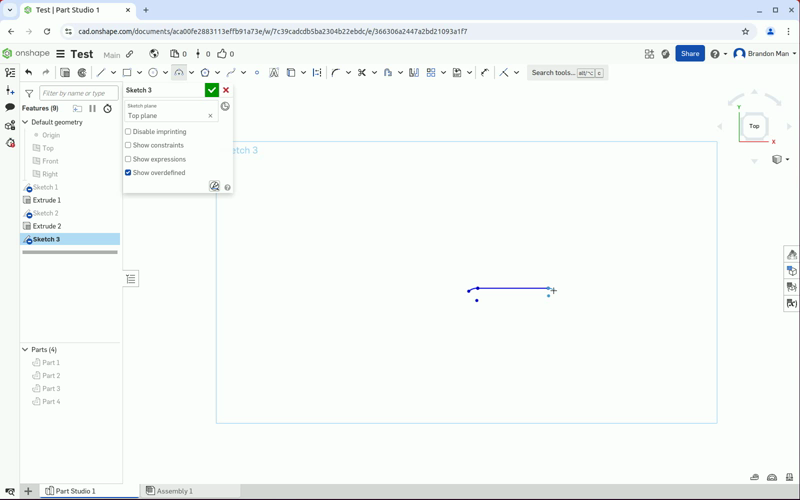
scroll(6)
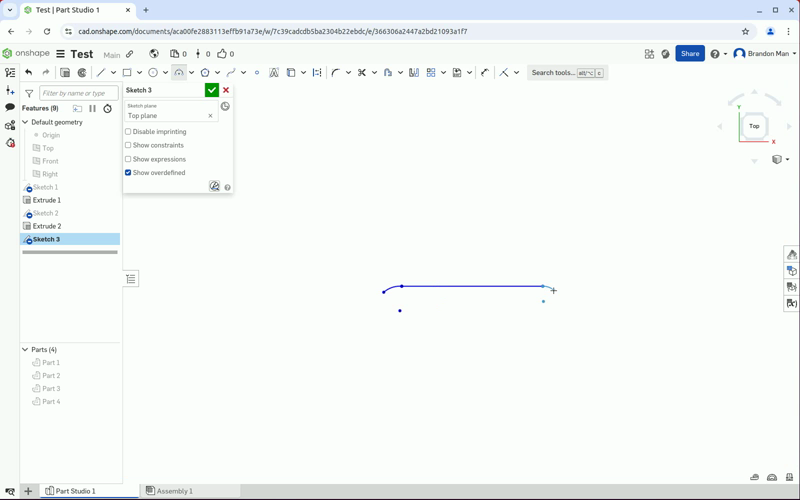
scroll(6)
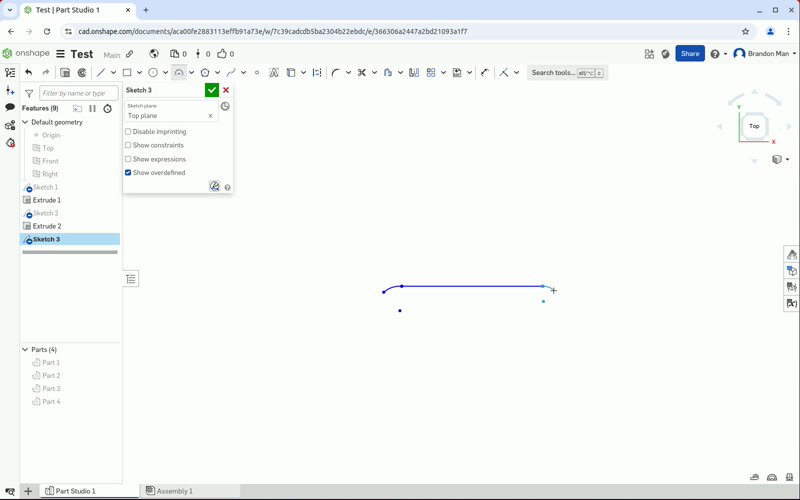
scroll(6)
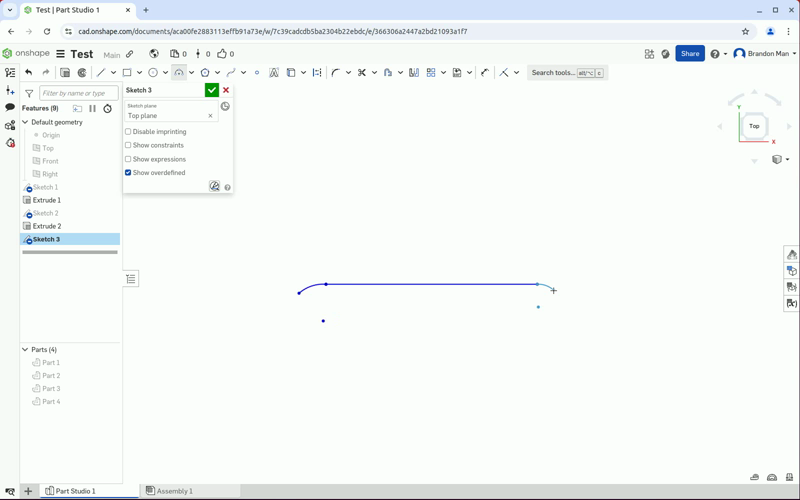
scroll(6)
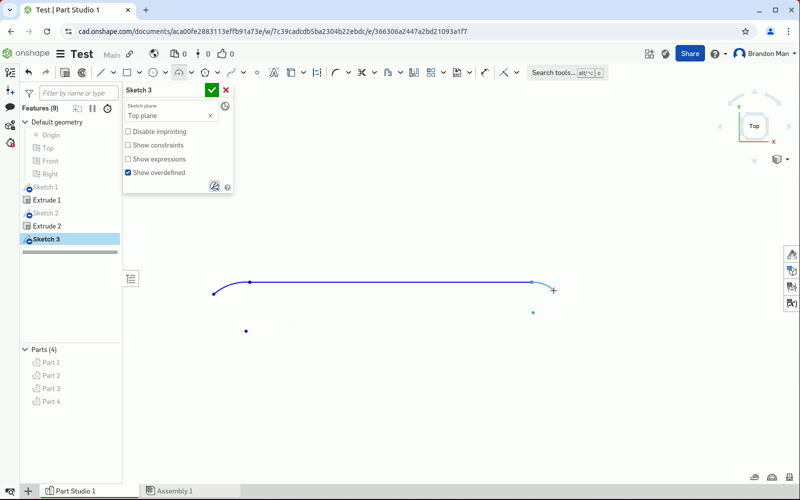
scroll(6)
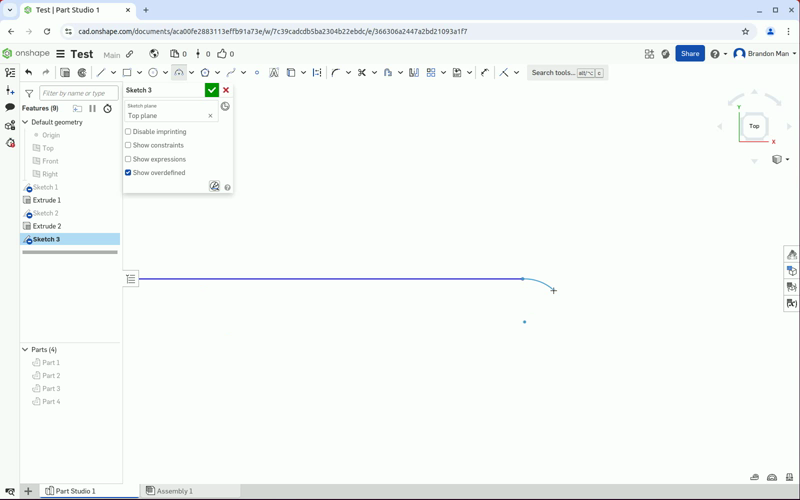
scroll(6)
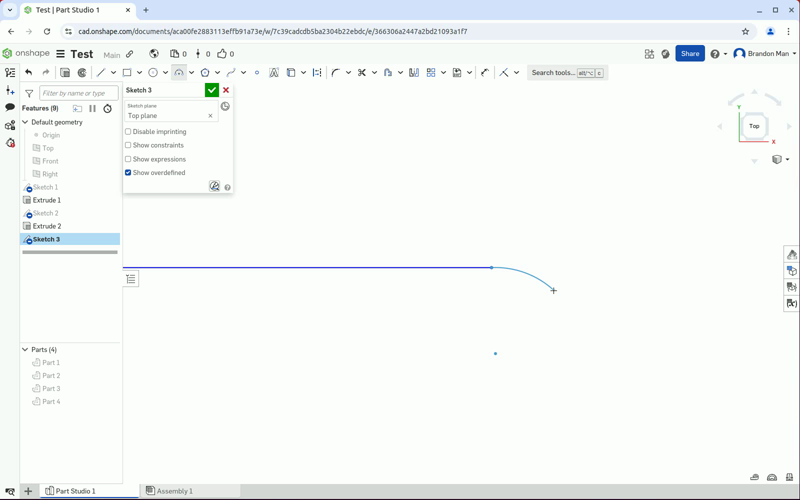
click(553, 290)
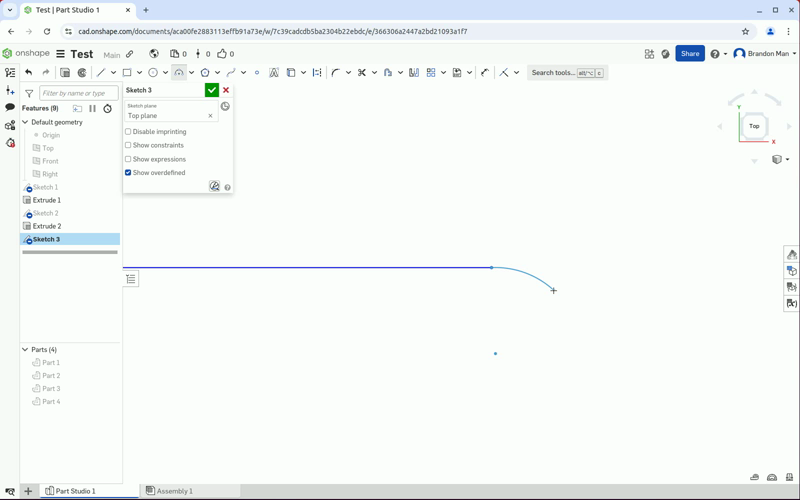
scroll(-6)
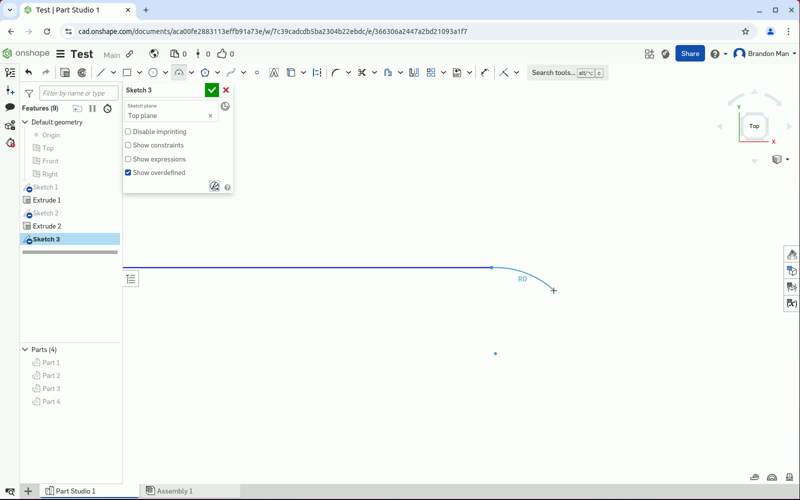
scroll(-6)
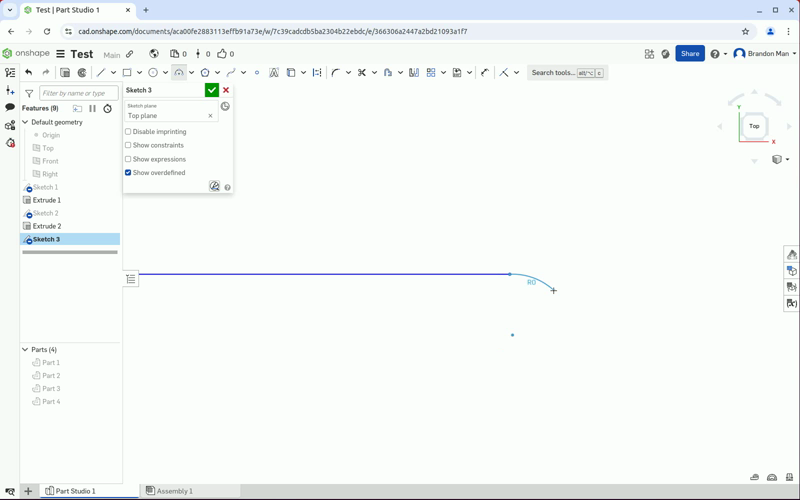
scroll(-6)
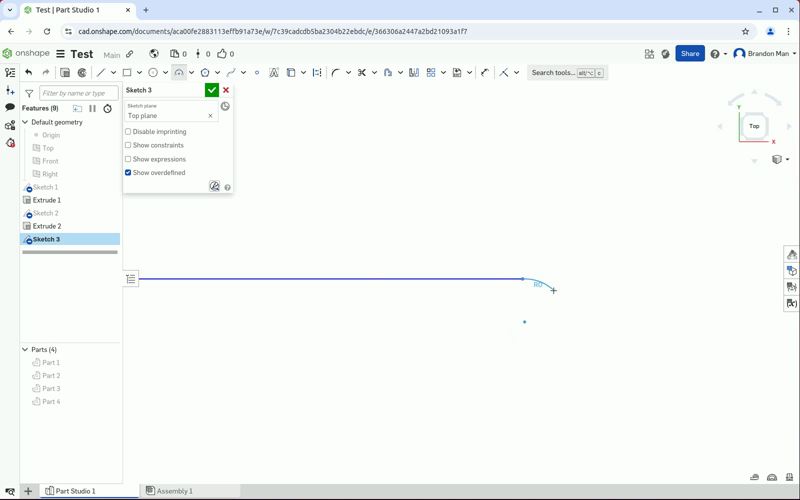
scroll(-6)
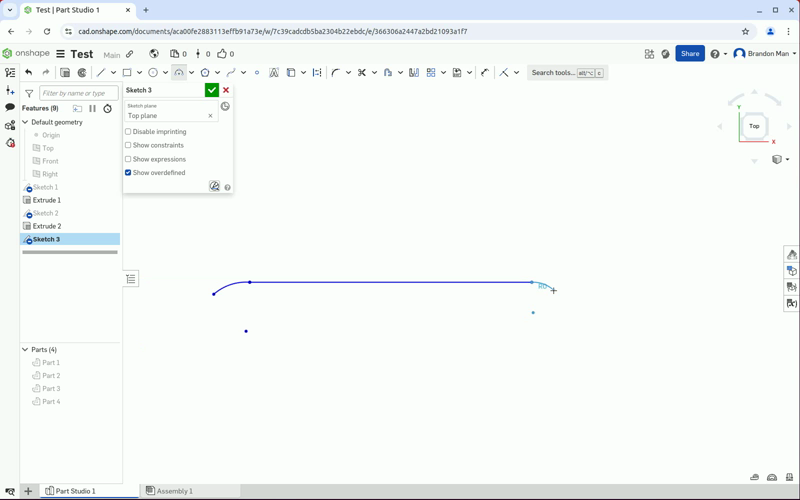
scroll(-6)
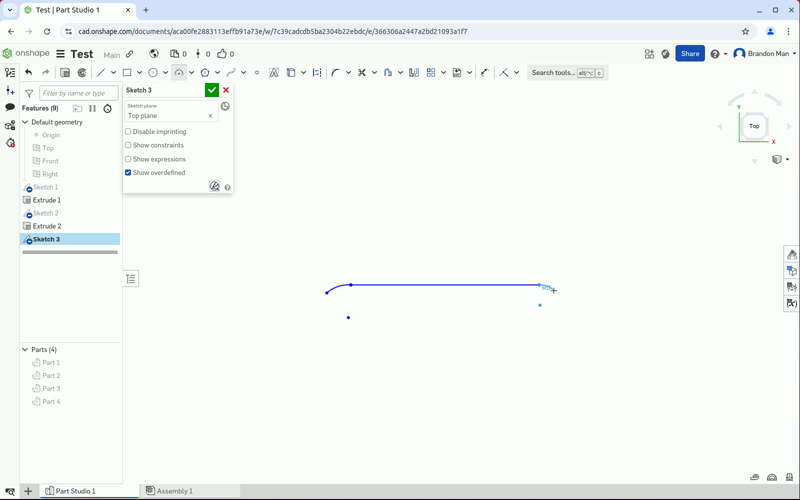
scroll(-6)
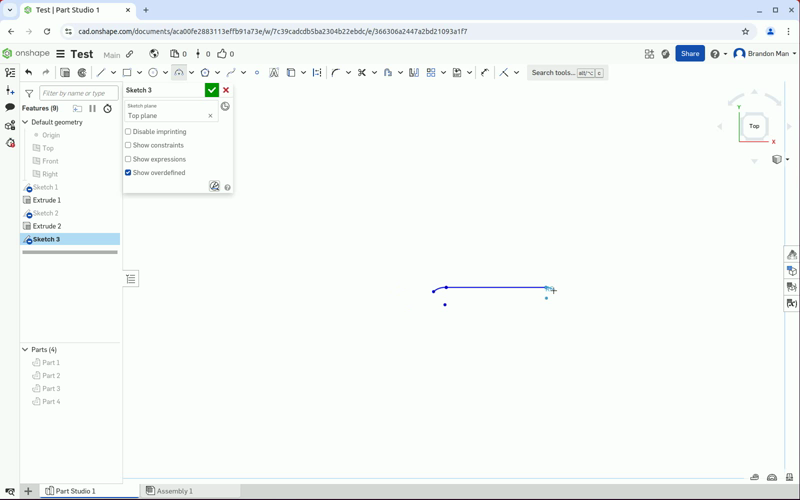
scroll(-6)
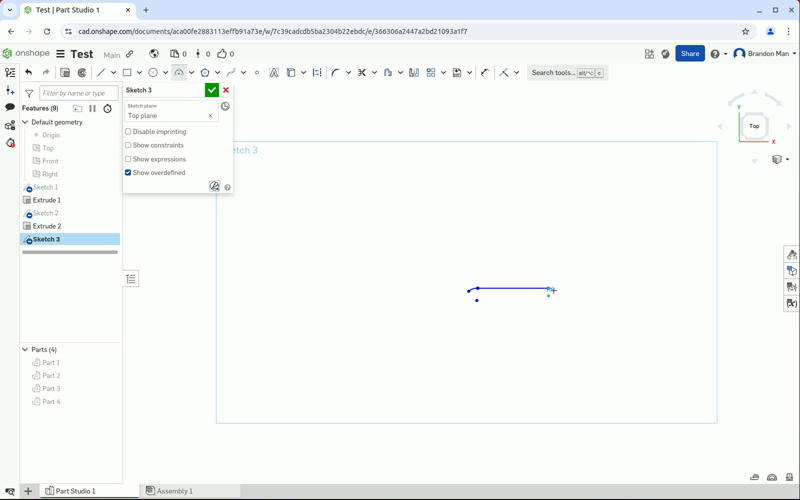
mouse_move(551, 287)
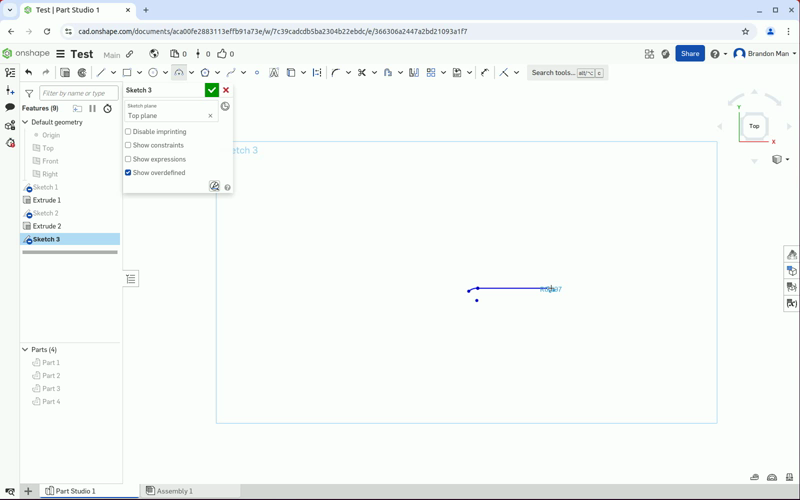
scroll(6)
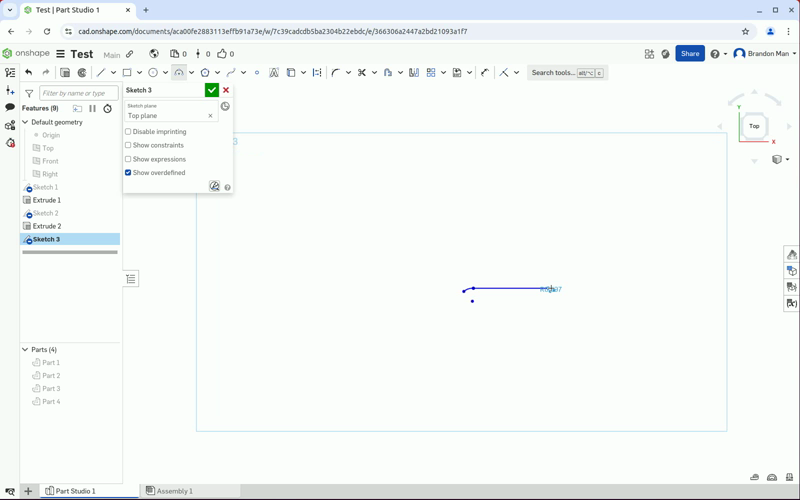
scroll(6)
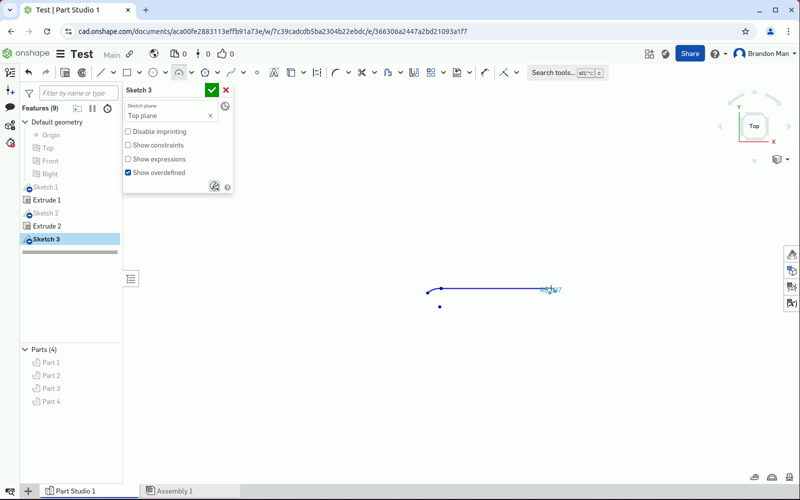
scroll(6)
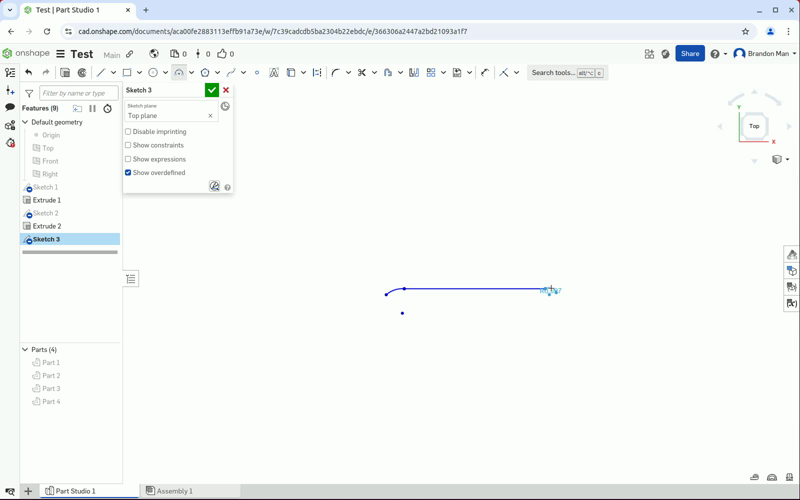
scroll(6)
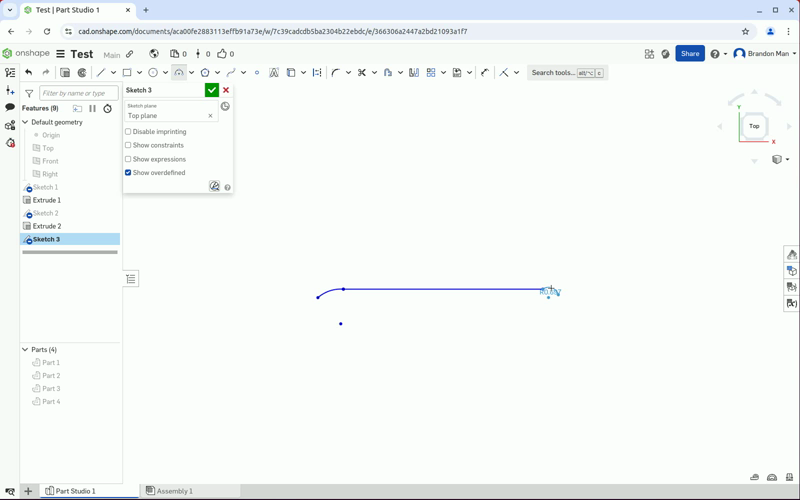
scroll(6)
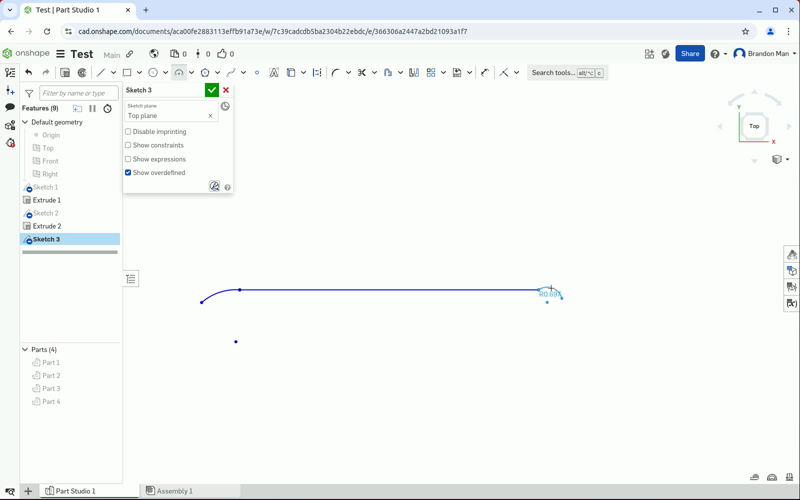
scroll(6)
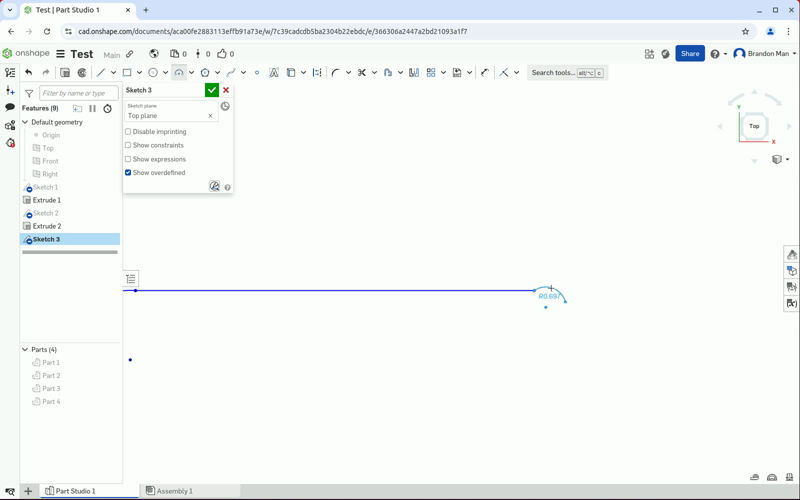
scroll(6)
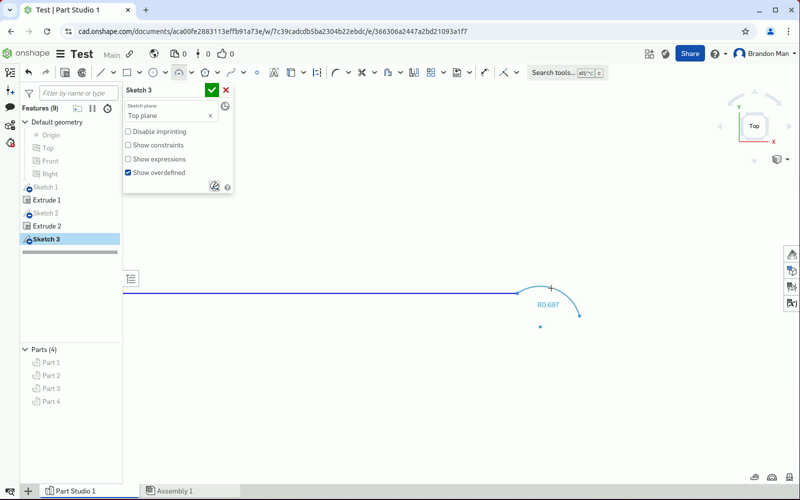
click(551, 287)
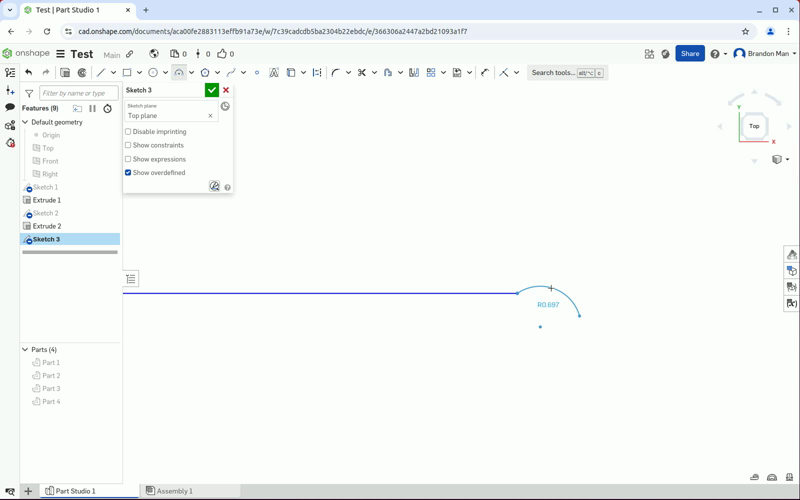
scroll(-6)
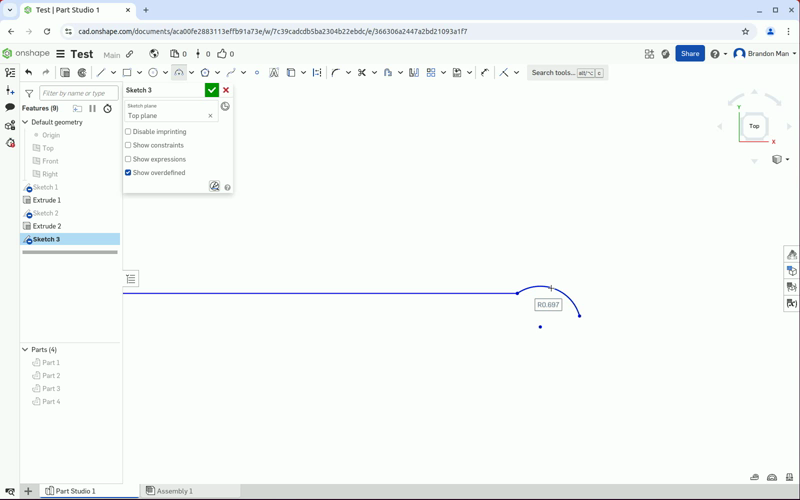
scroll(-6)
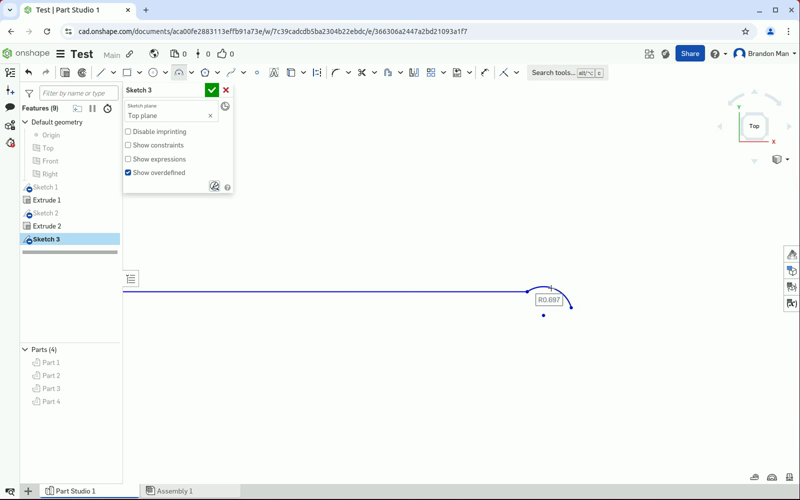
scroll(-6)
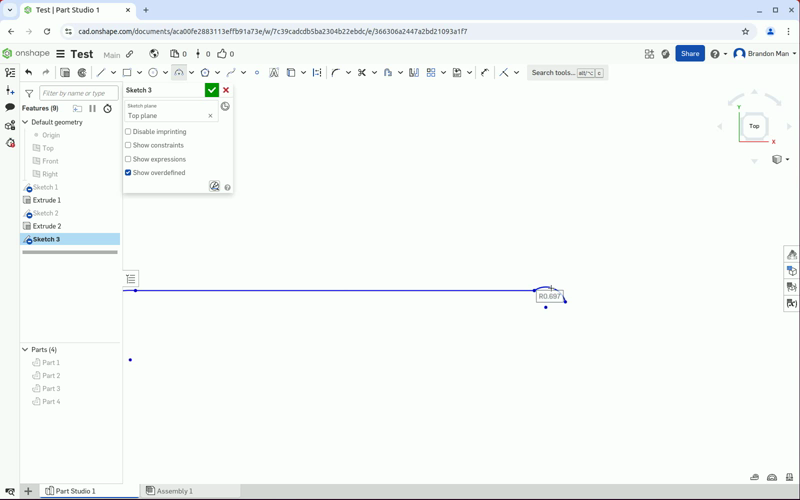
scroll(-6)
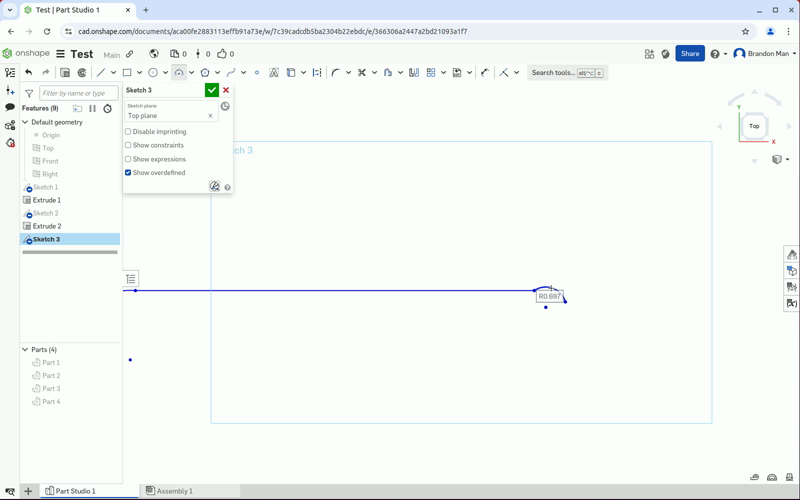
scroll(-6)
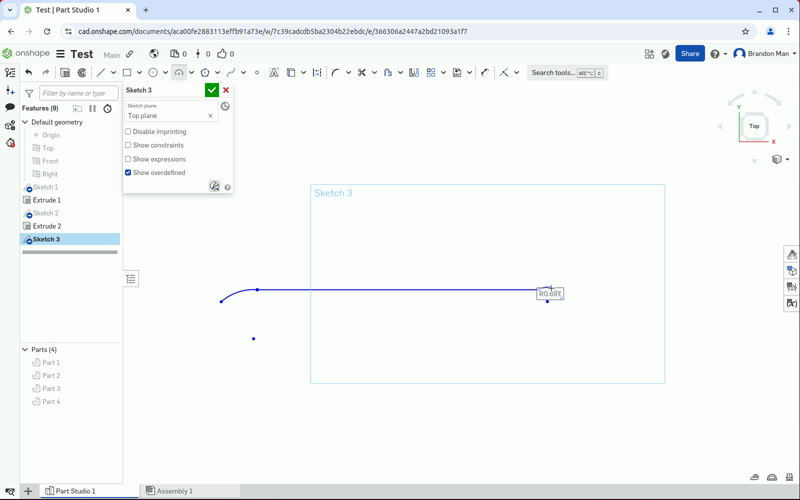
scroll(-6)
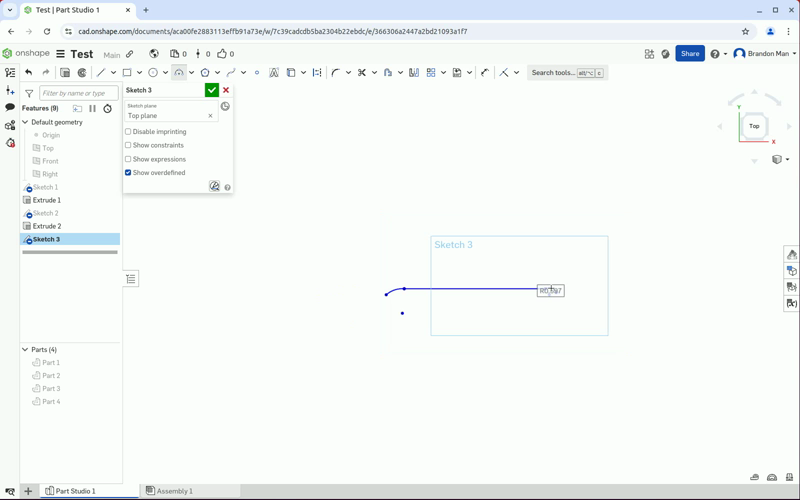
scroll(-6)
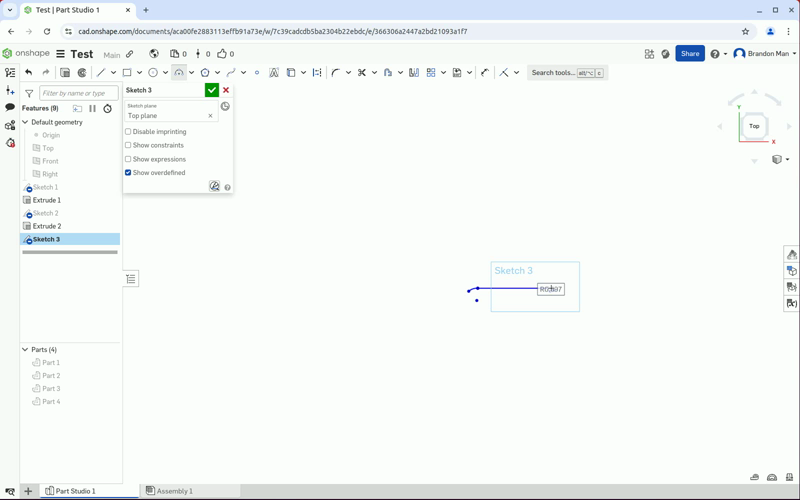
key_up(shift)
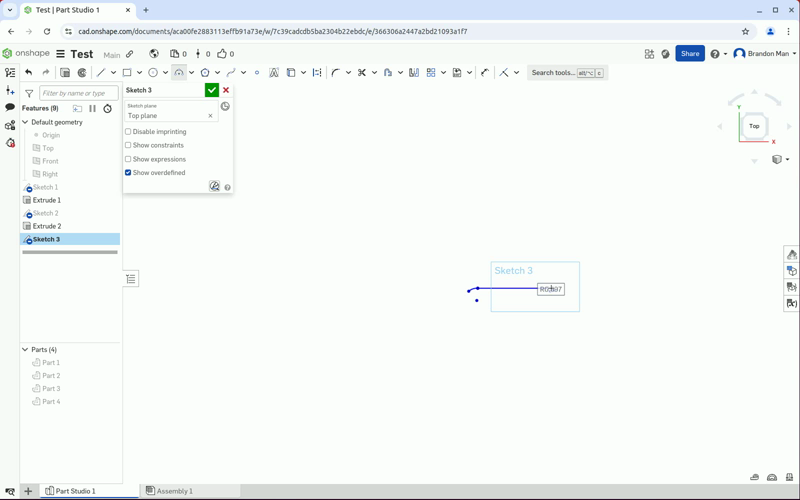
mouse_move(553, 290)
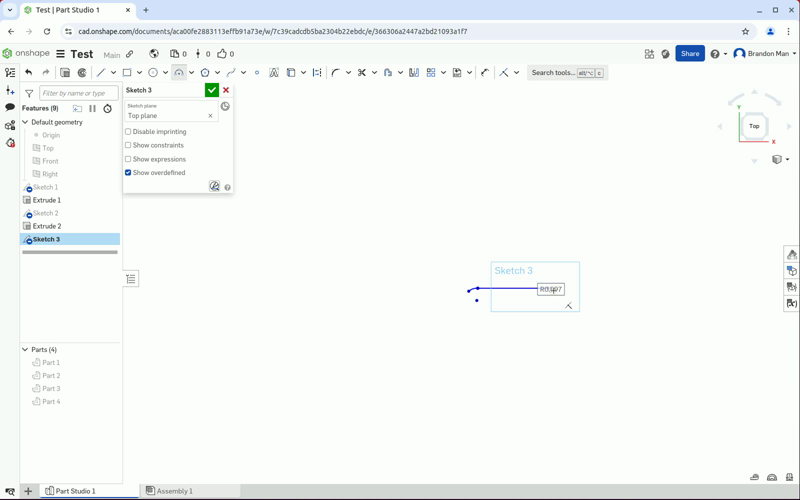
scroll(6)
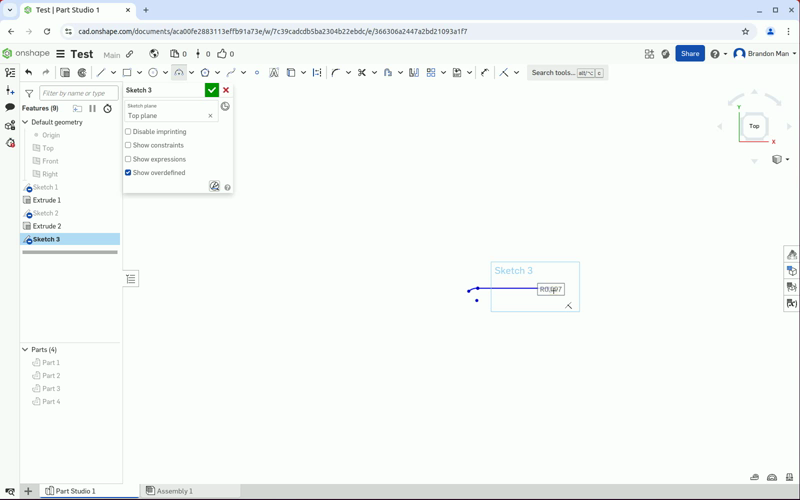
scroll(6)
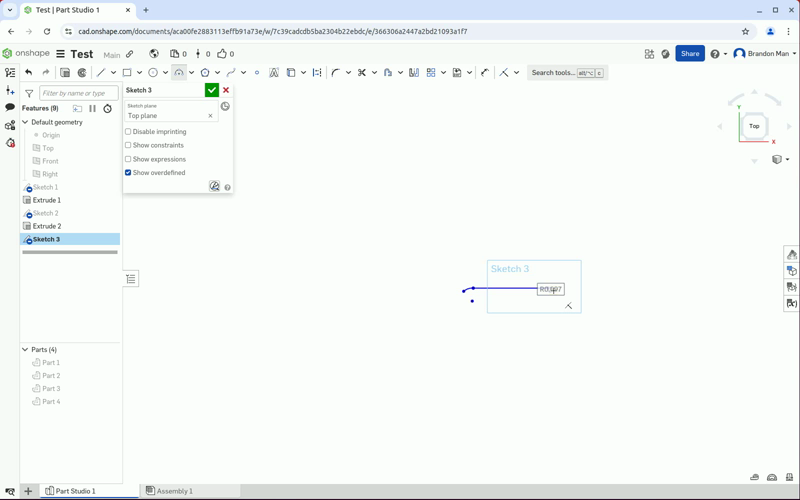
scroll(6)
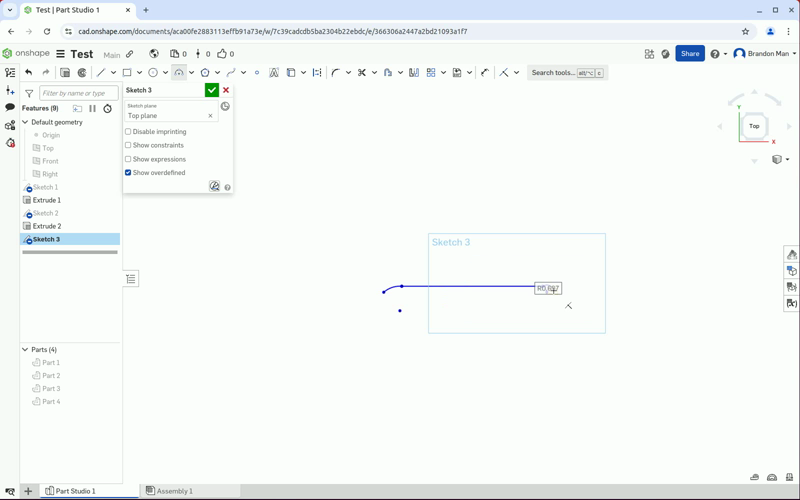
scroll(6)
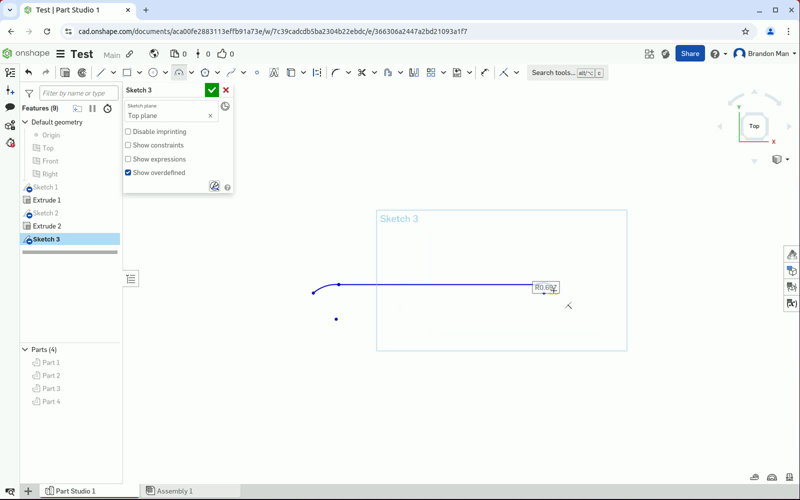
scroll(6)
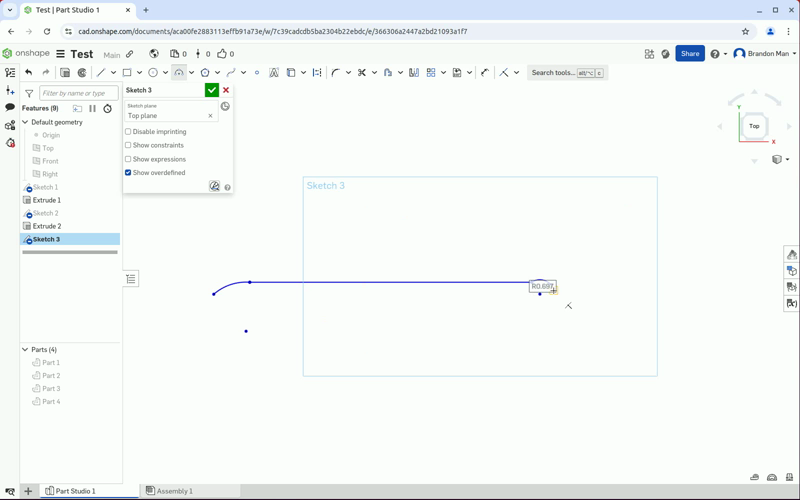
scroll(6)
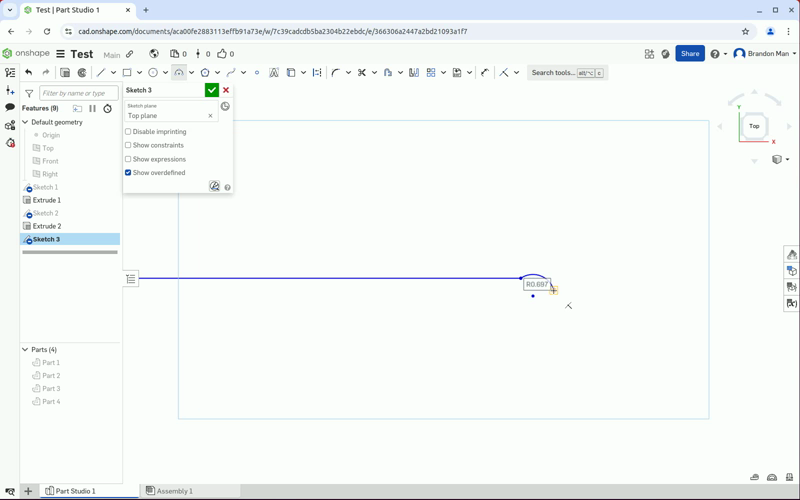
scroll(6)
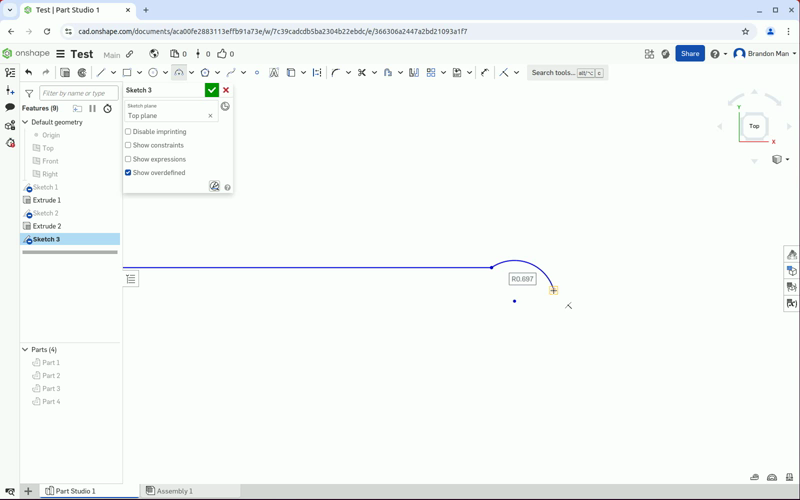
click(553, 290)
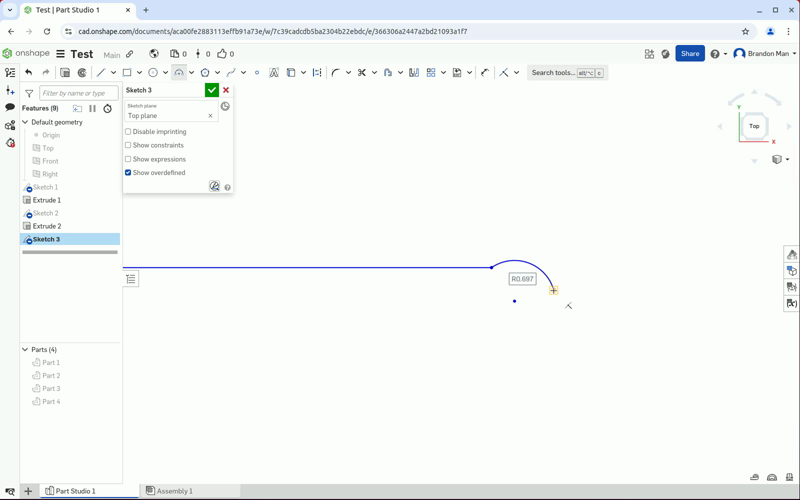
scroll(-6)
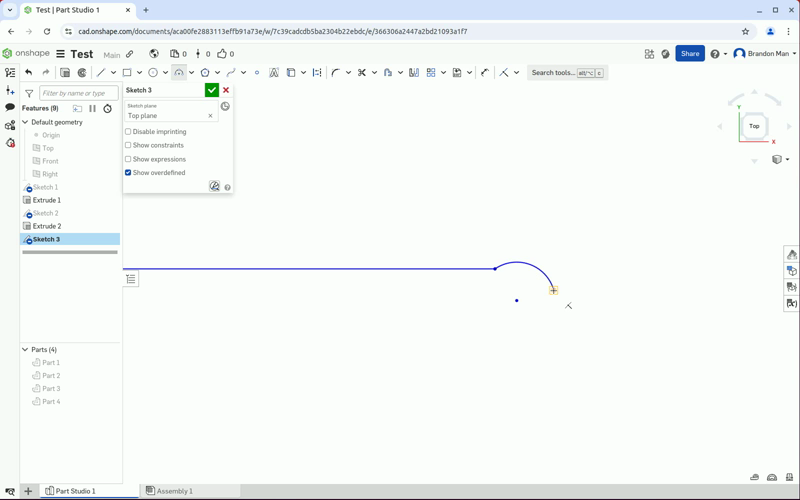
scroll(-6)
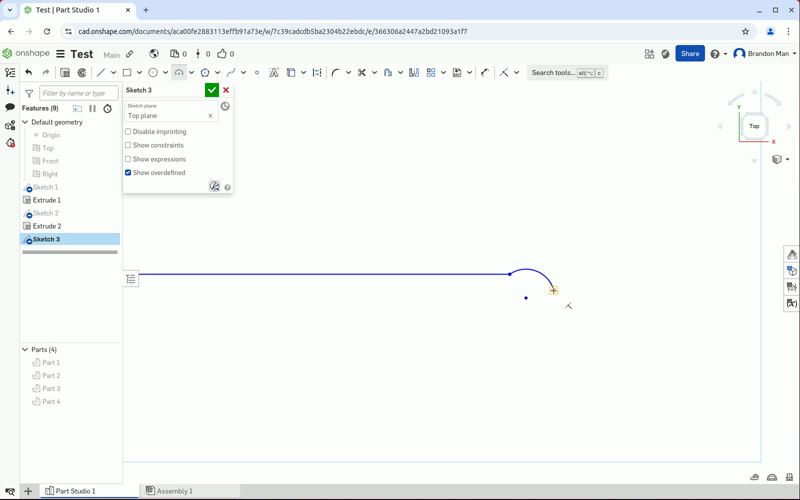
scroll(-6)
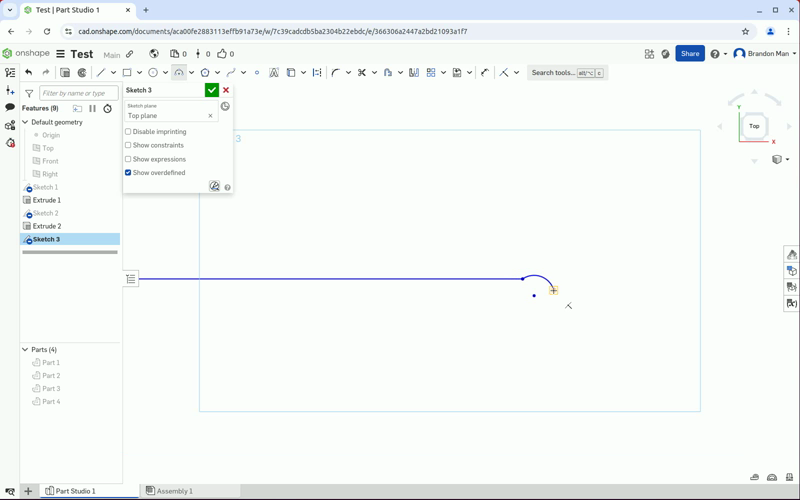
scroll(-6)
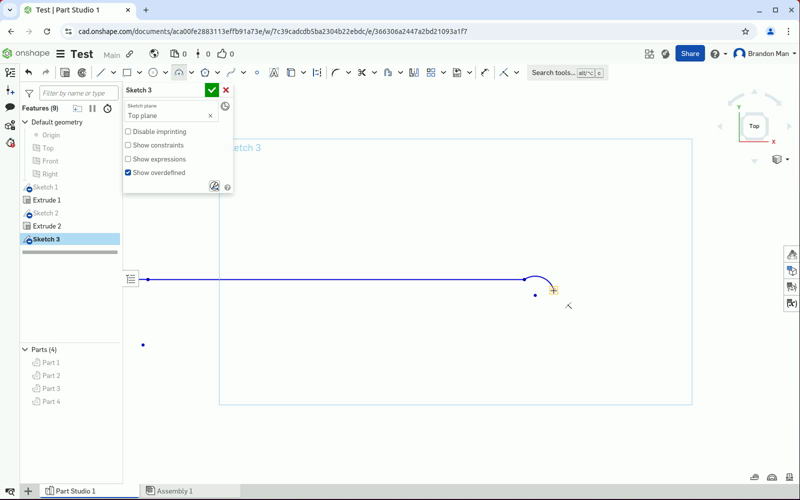
scroll(-6)
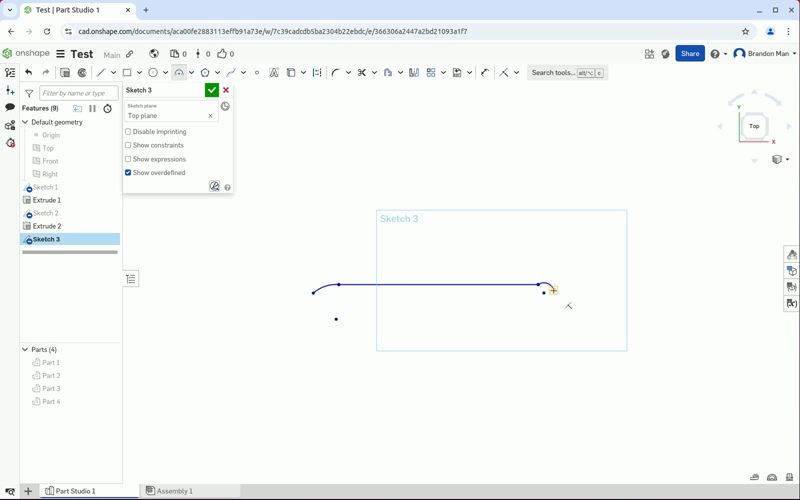
scroll(-6)
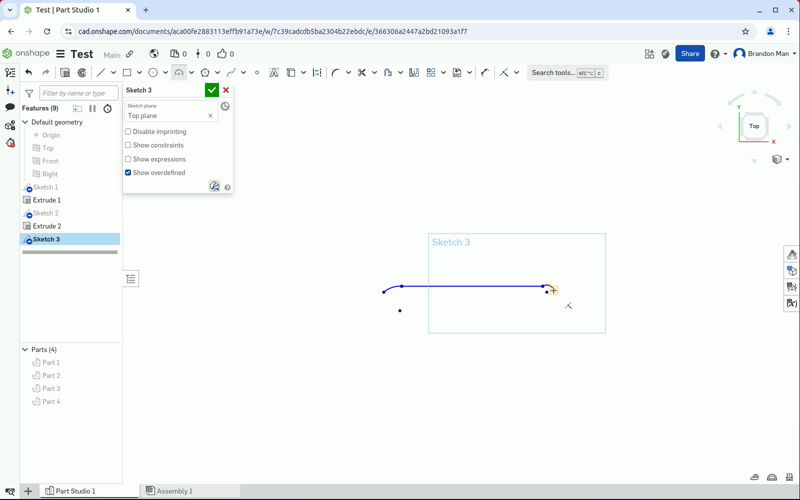
scroll(-6)
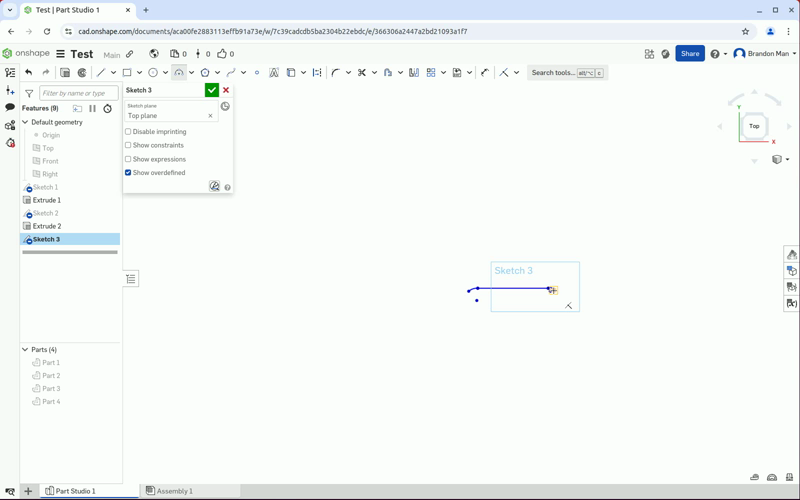
key_down(shift)
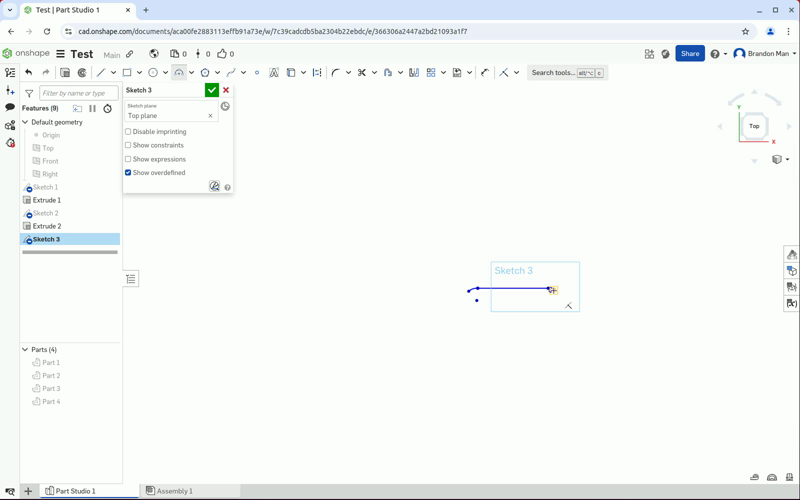
mouse_move(553, 275)
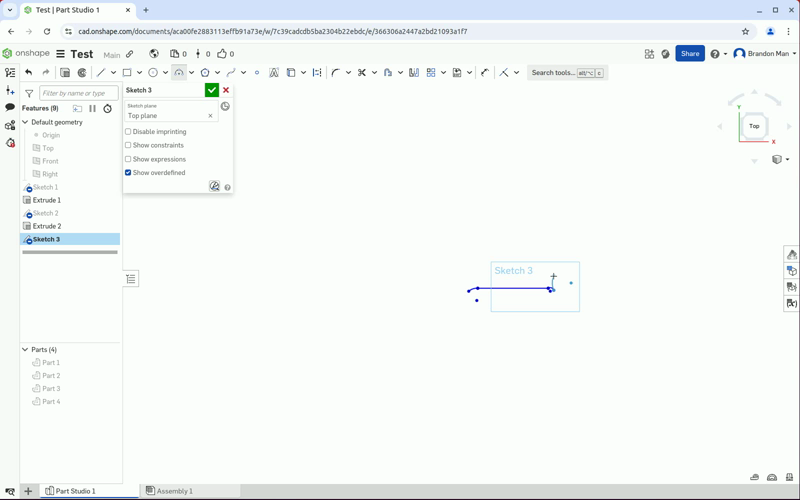
click(553, 275)
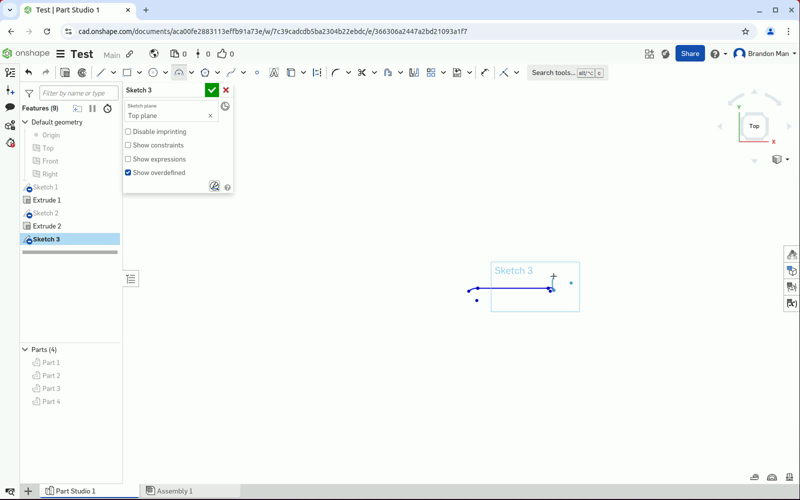
mouse_move(573, 282)
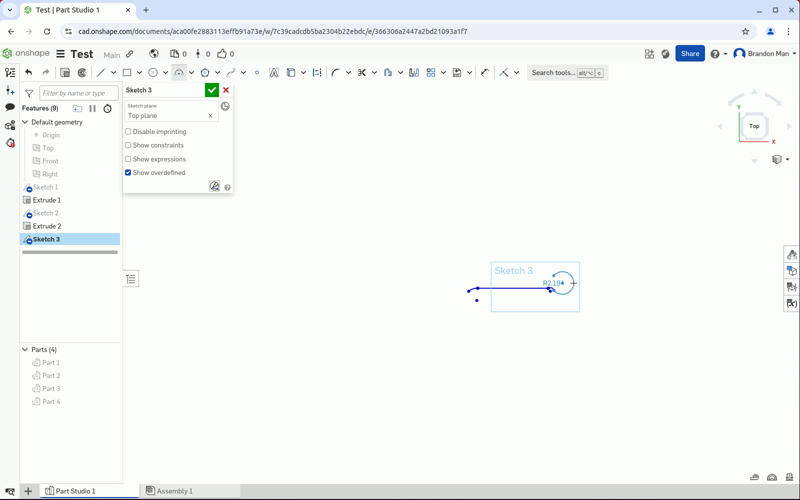
click(573, 282)
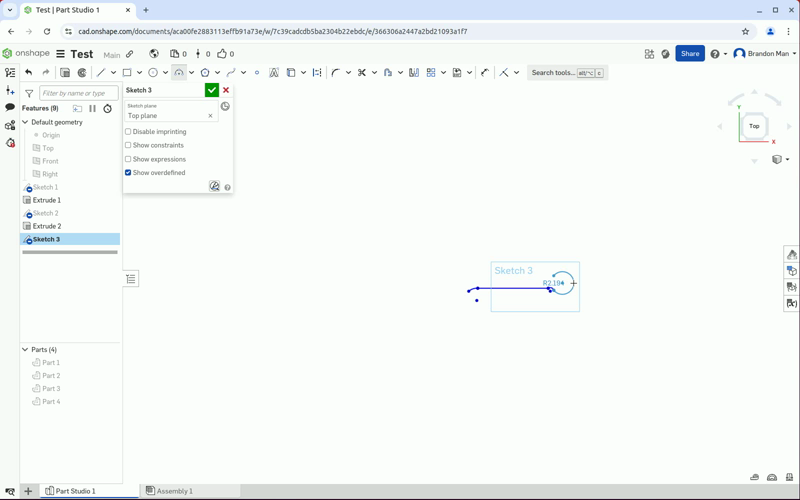
key_up(shift)
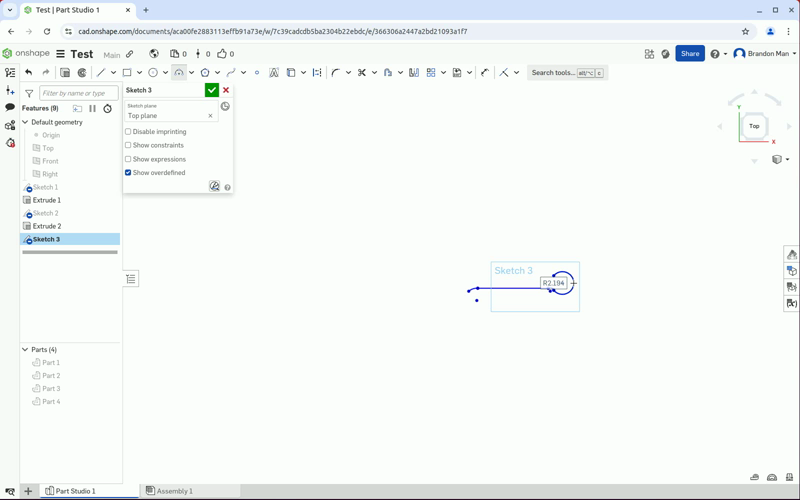
mouse_move(553, 275)
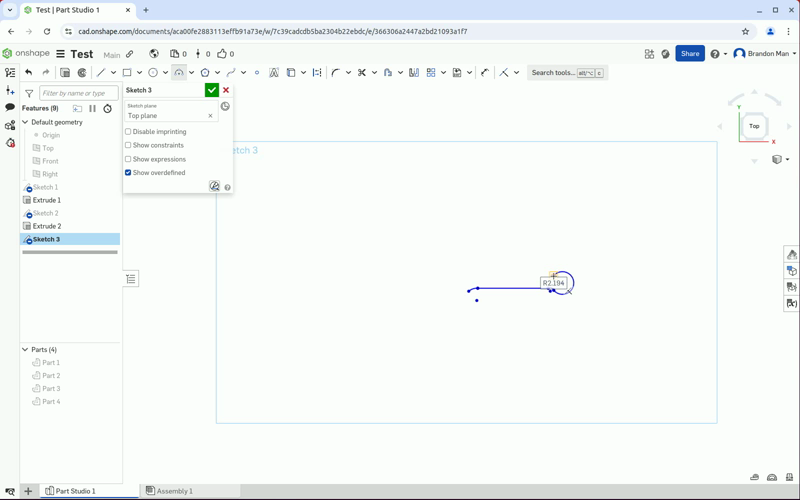
click(553, 275)
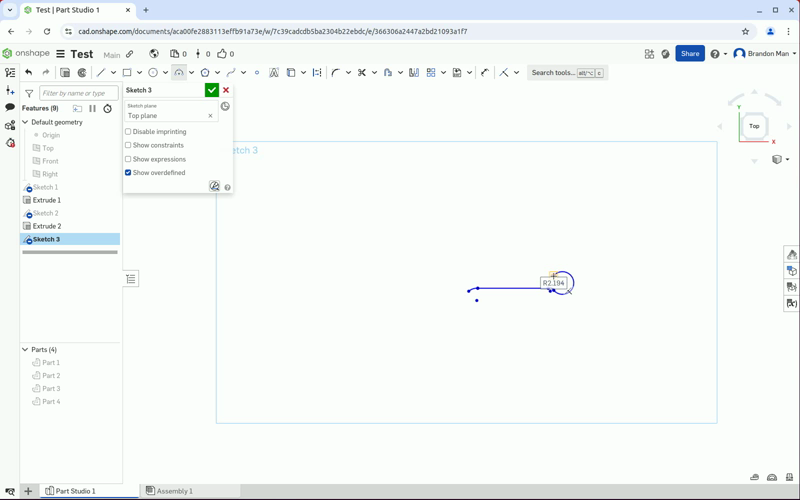
key_down(shift)
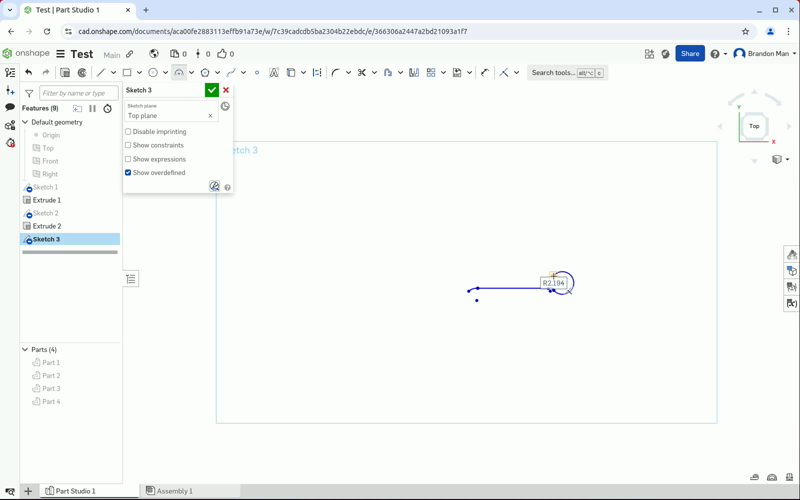
mouse_move(548, 279)
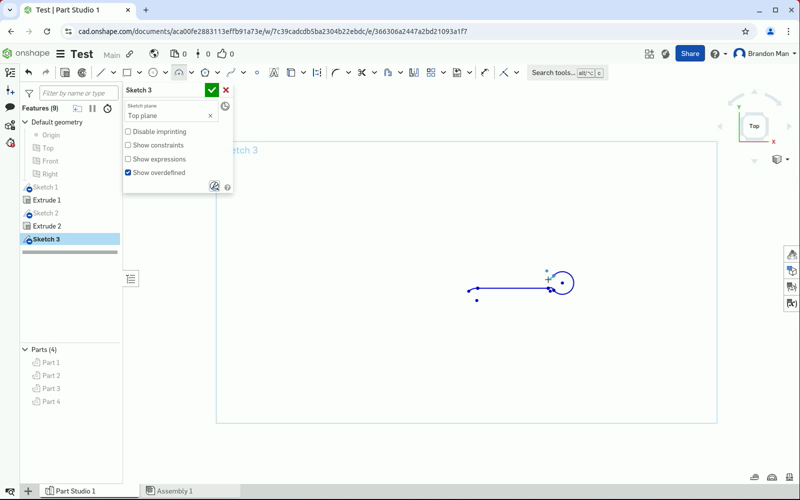
scroll(6)
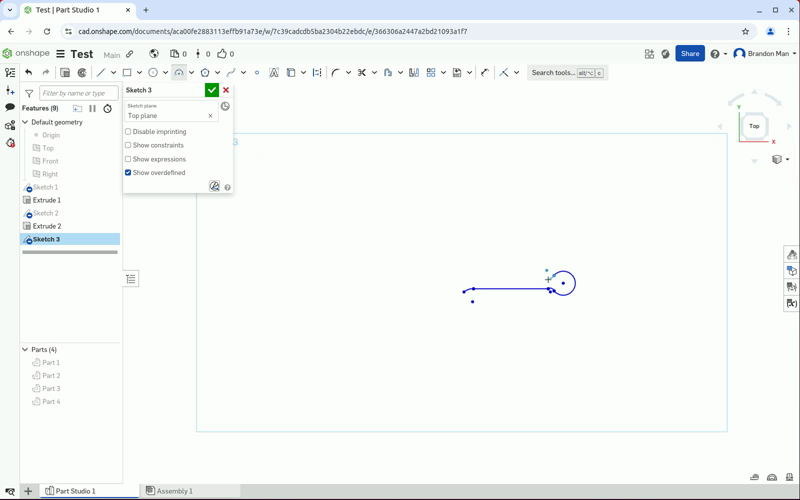
scroll(6)
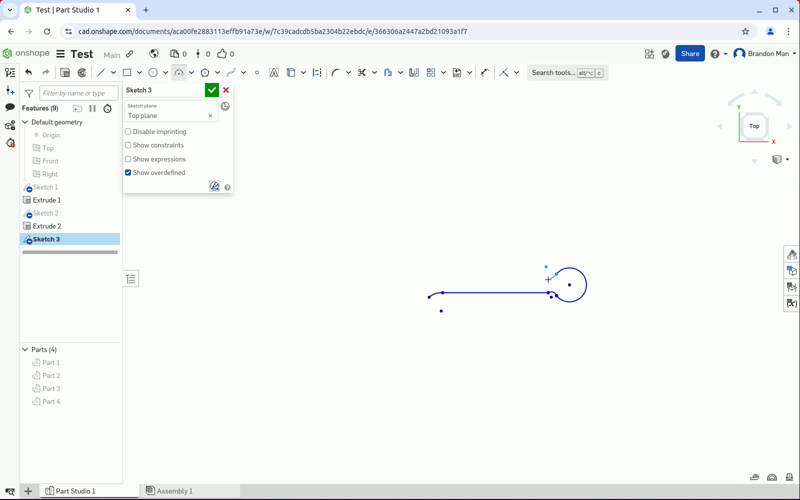
scroll(6)
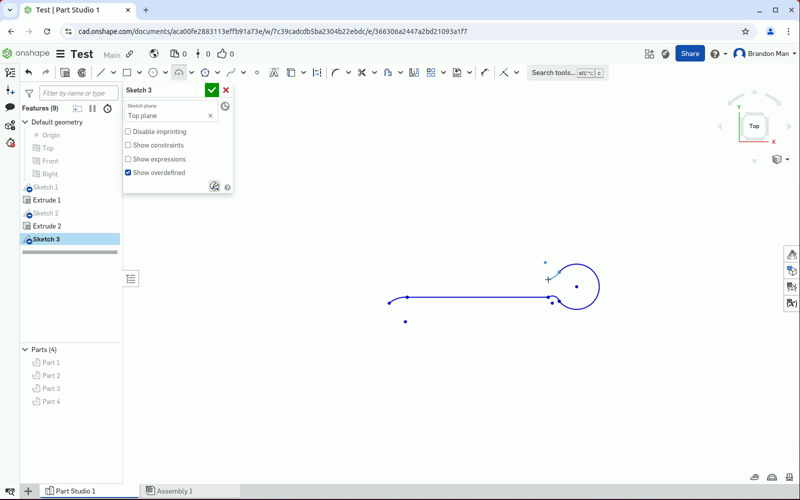
scroll(6)
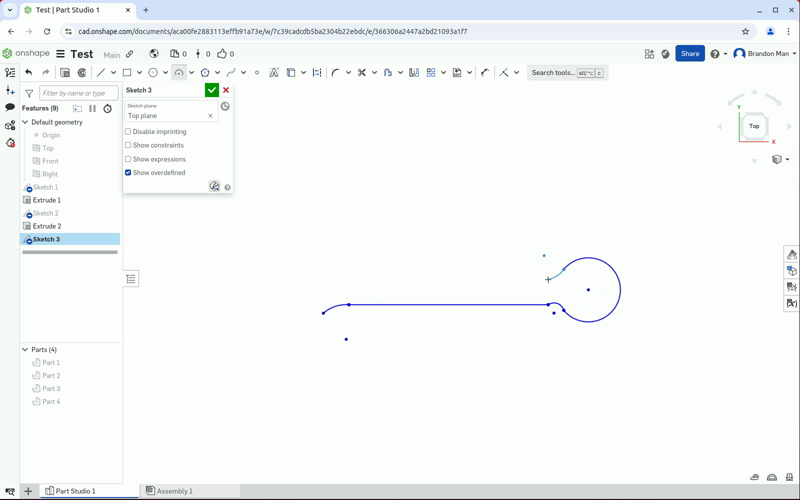
scroll(6)
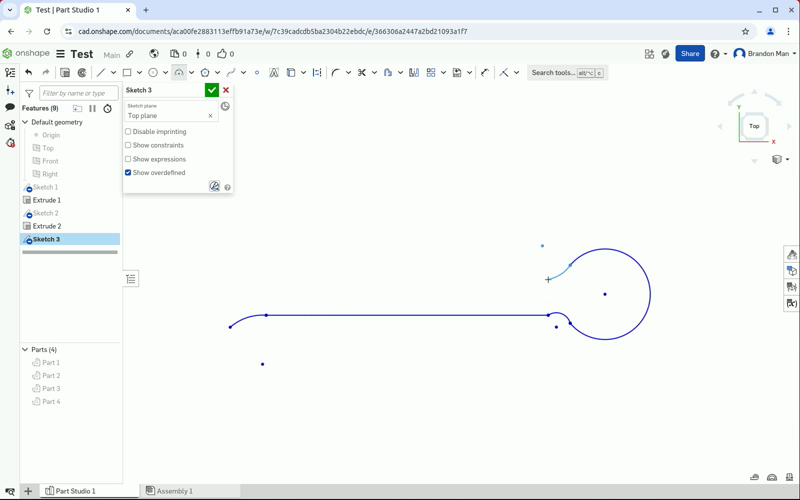
scroll(6)
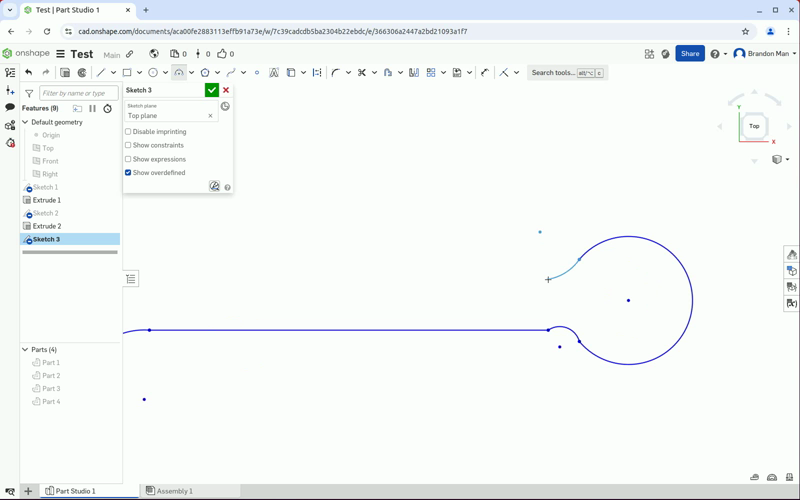
scroll(6)
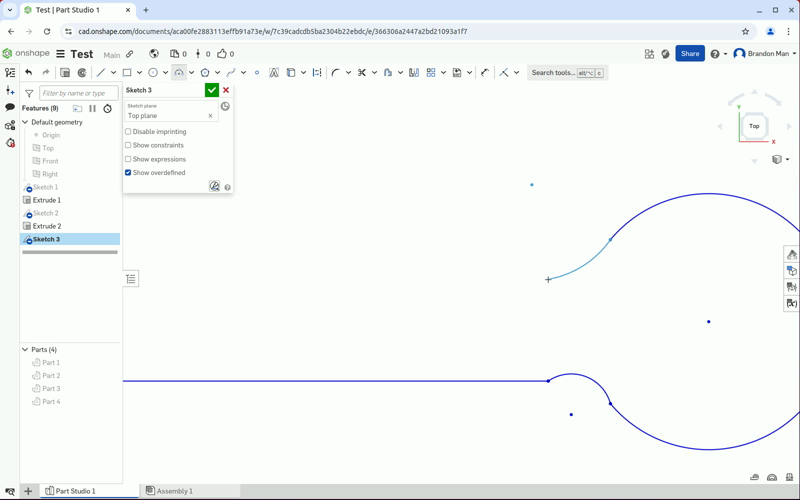
click(548, 279)
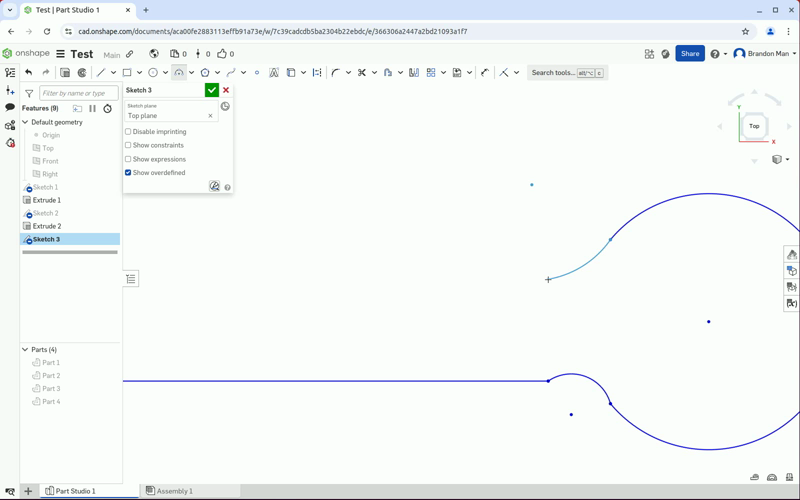
scroll(-6)
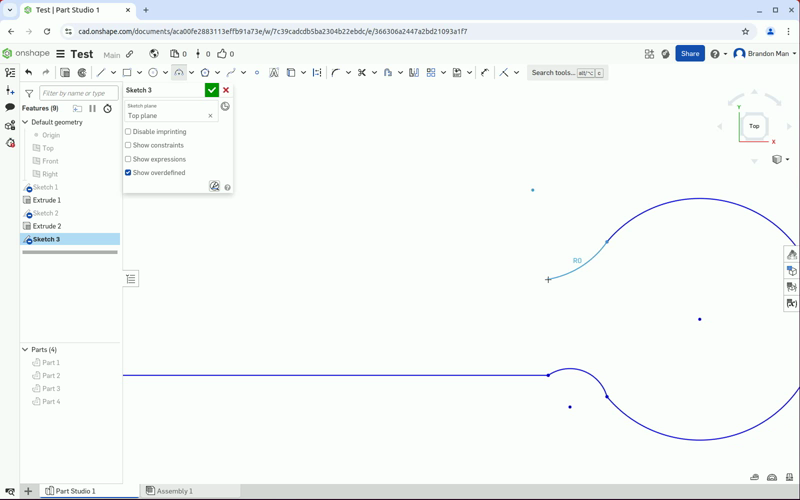
scroll(-6)
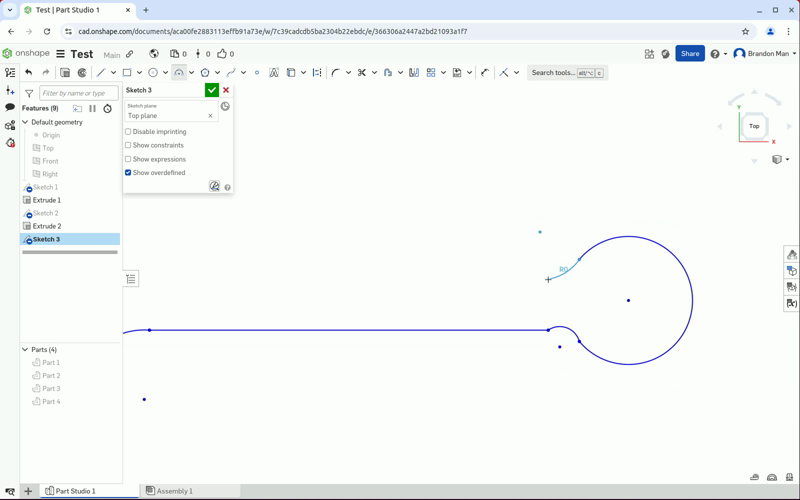
scroll(-6)
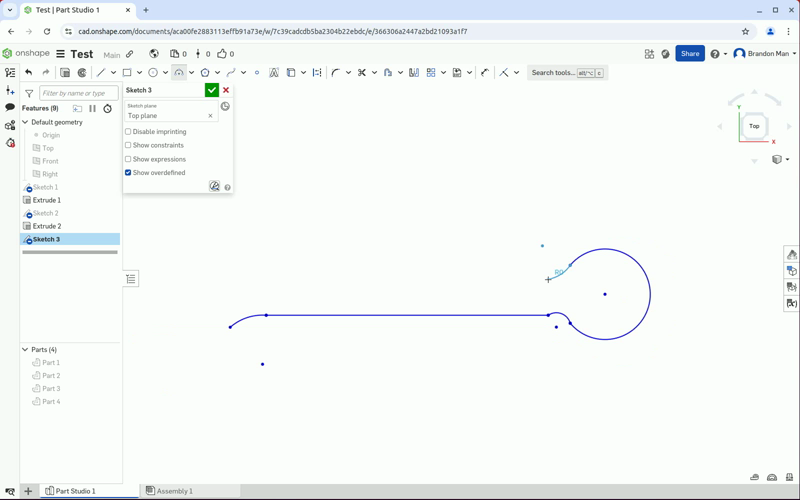
scroll(-6)
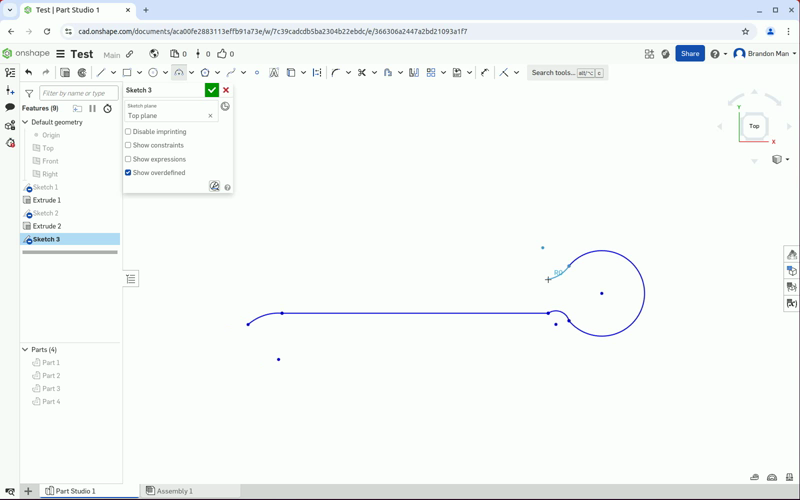
scroll(-6)
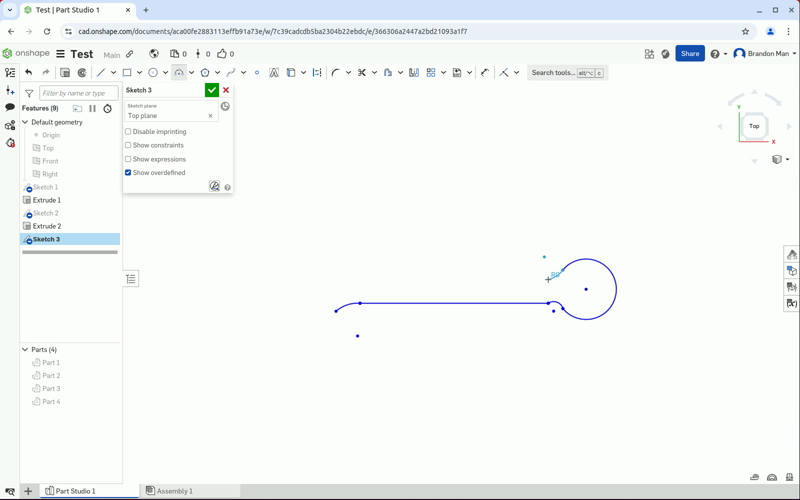
scroll(-6)
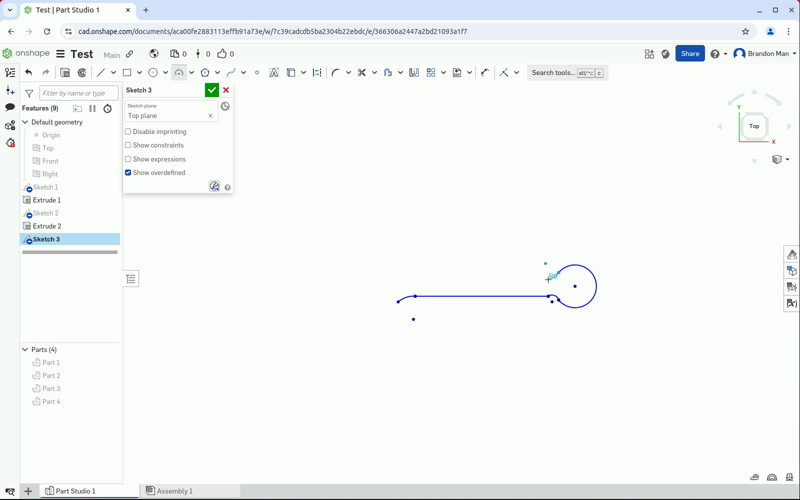
scroll(-6)
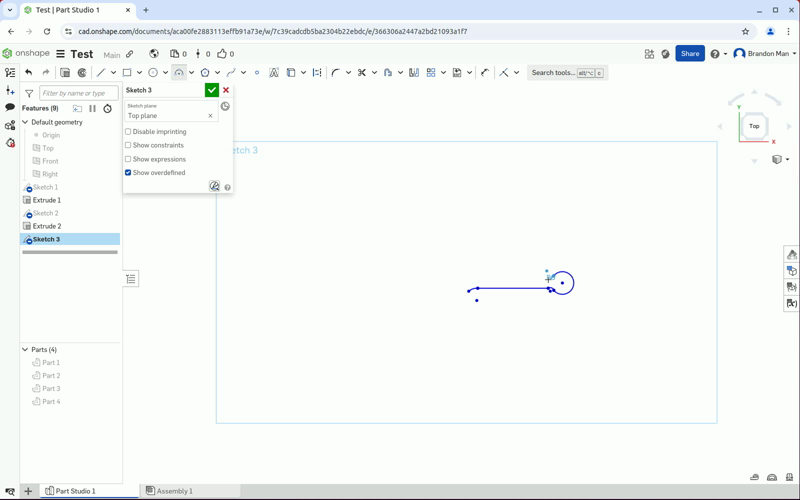
mouse_move(551, 278)
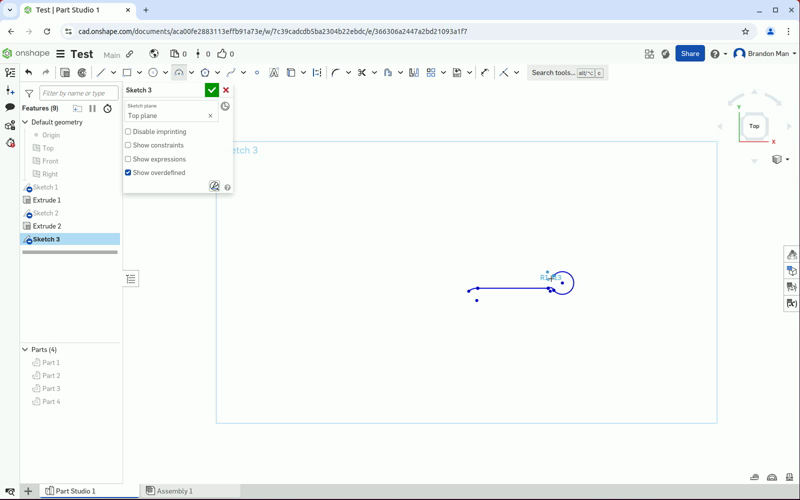
scroll(6)
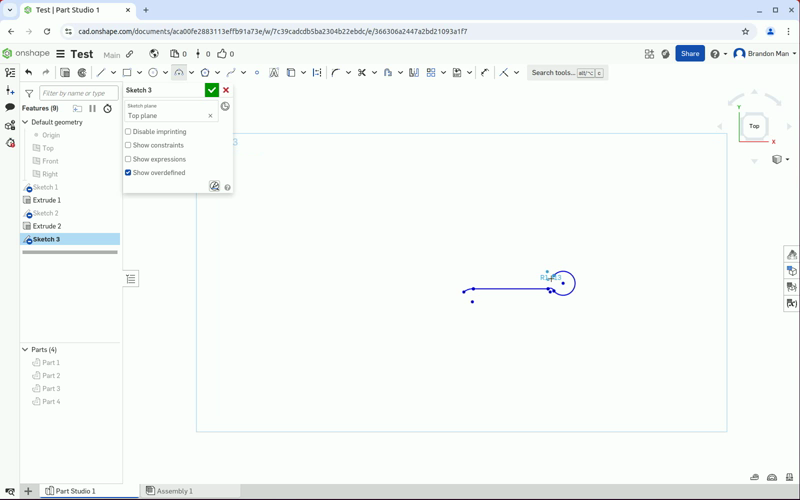
scroll(6)
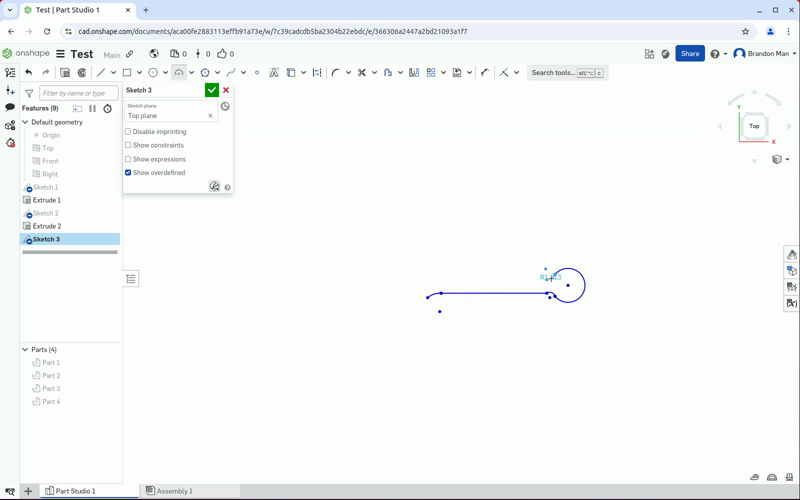
scroll(6)
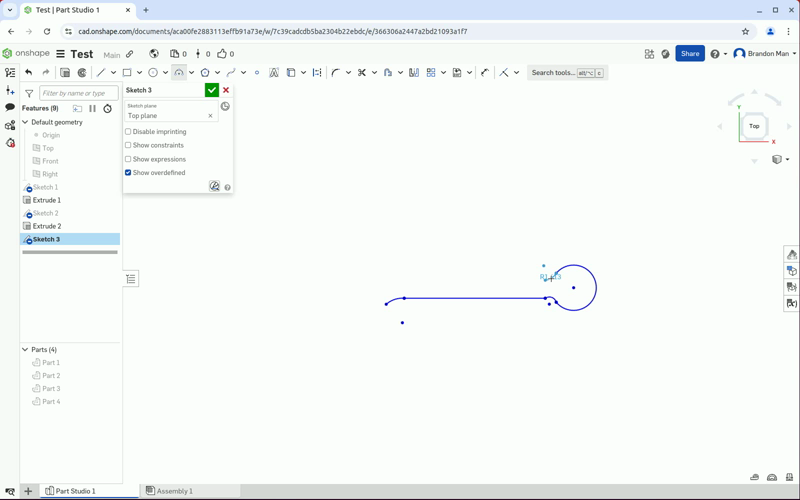
scroll(6)
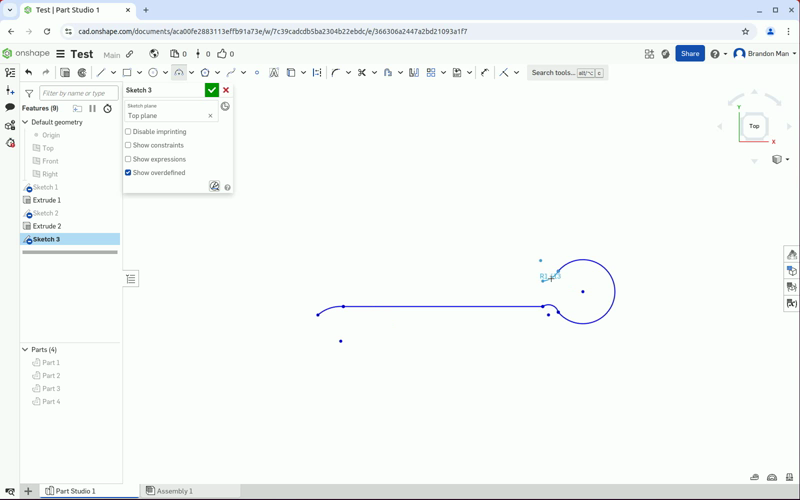
scroll(6)
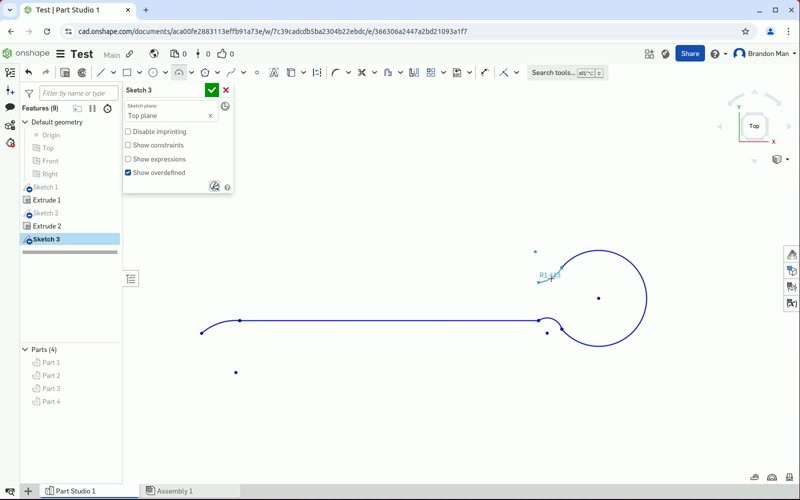
scroll(6)
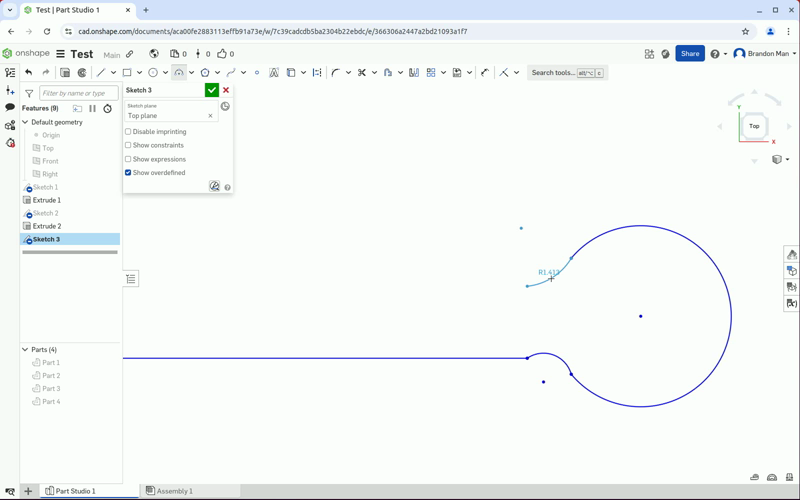
scroll(6)
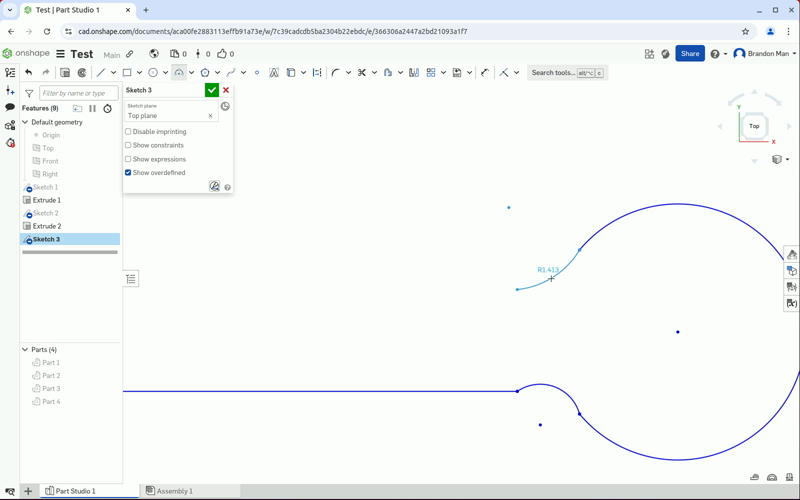
click(551, 278)
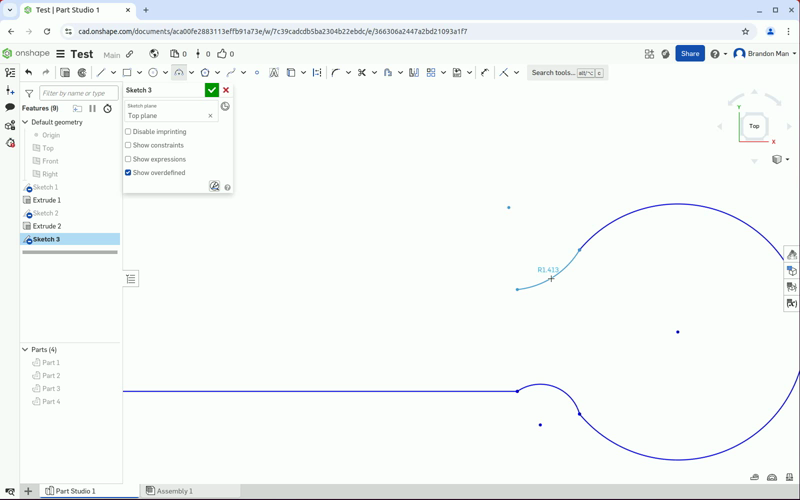
scroll(-6)
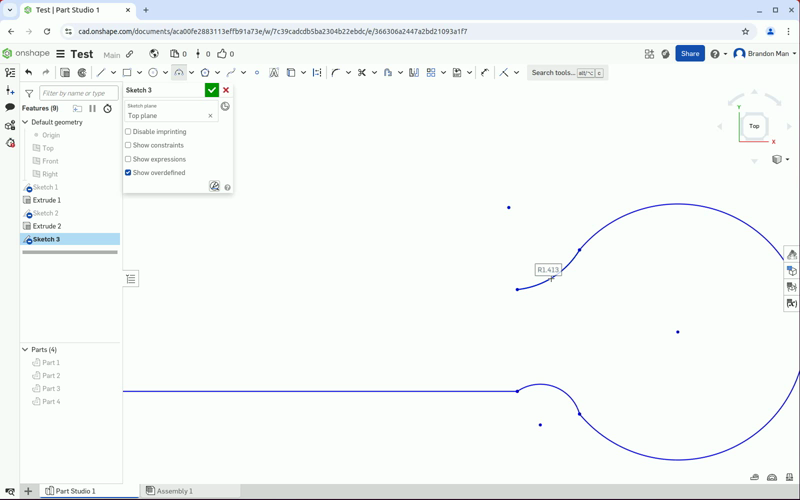
scroll(-6)
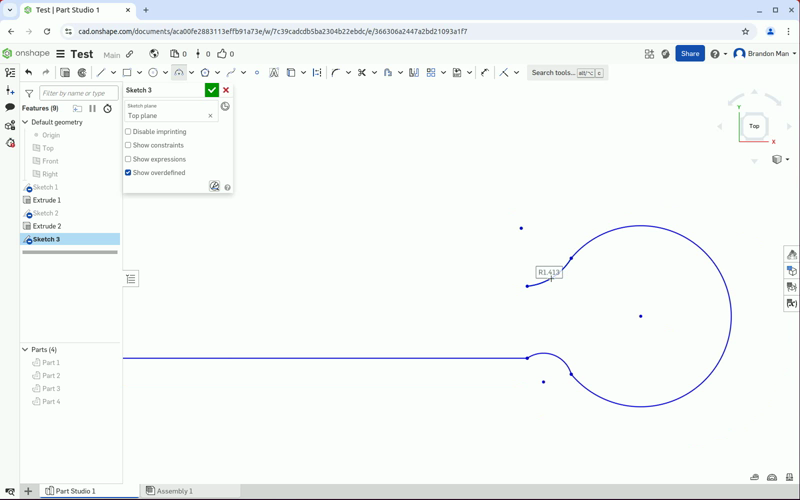
scroll(-6)
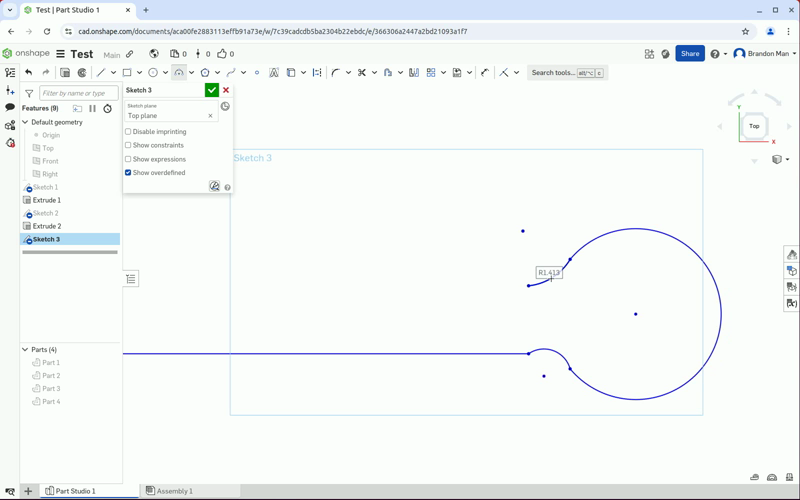
scroll(-6)
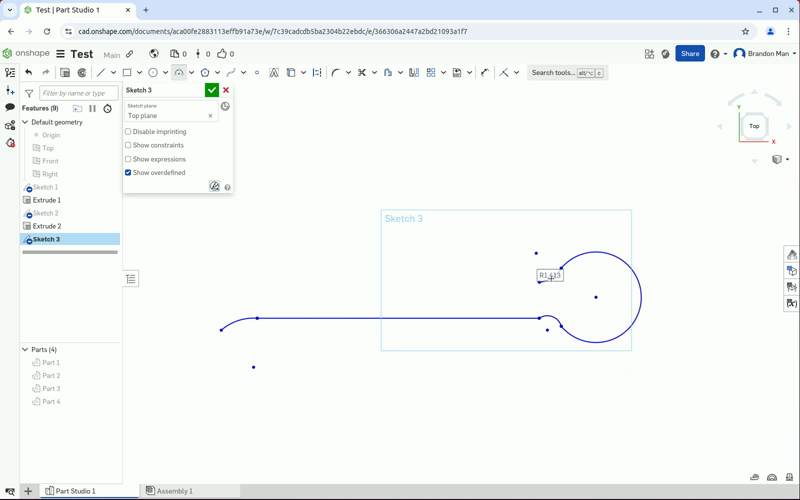
scroll(-6)
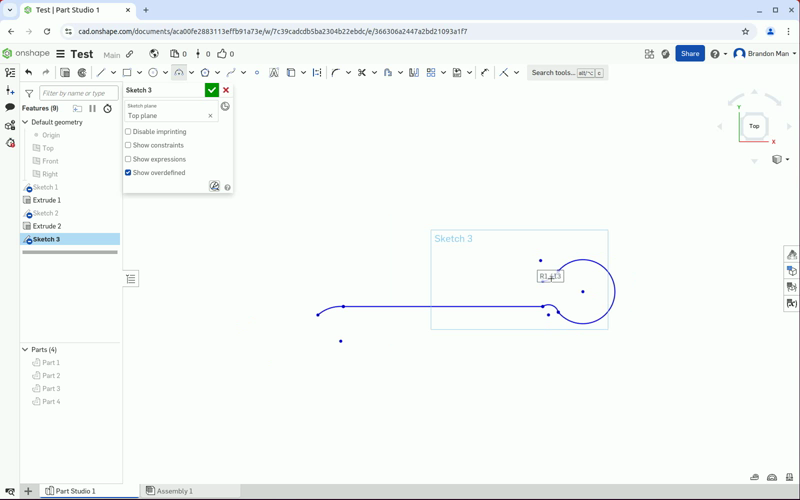
scroll(-6)
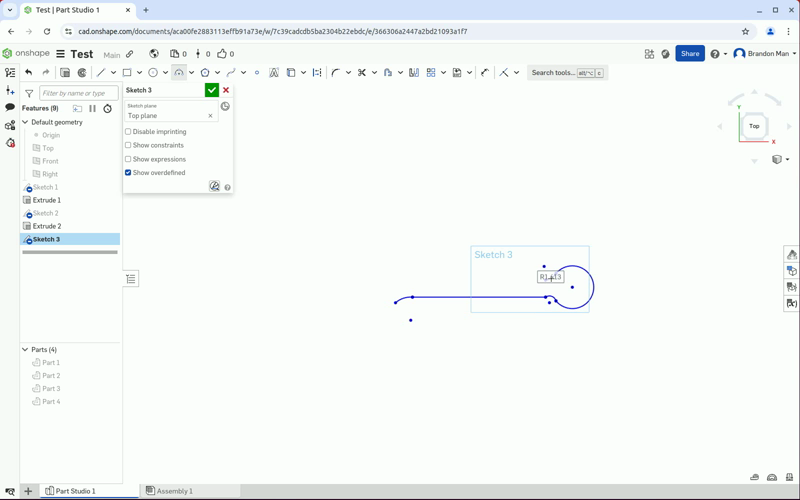
scroll(-6)
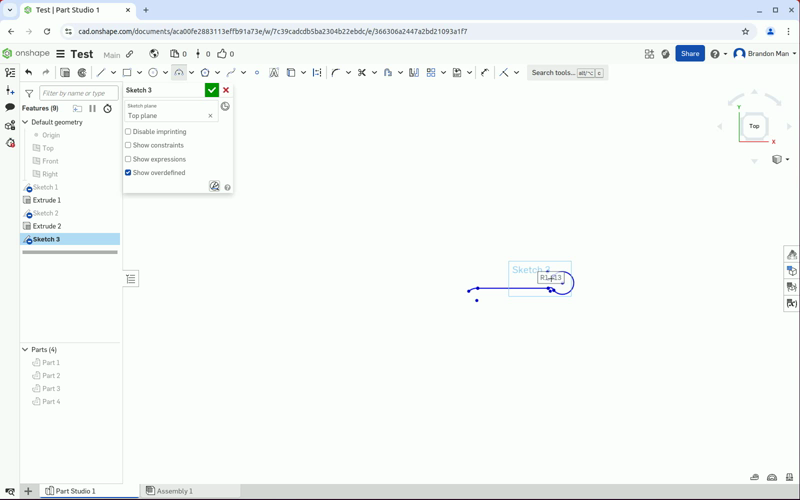
key_up(shift)
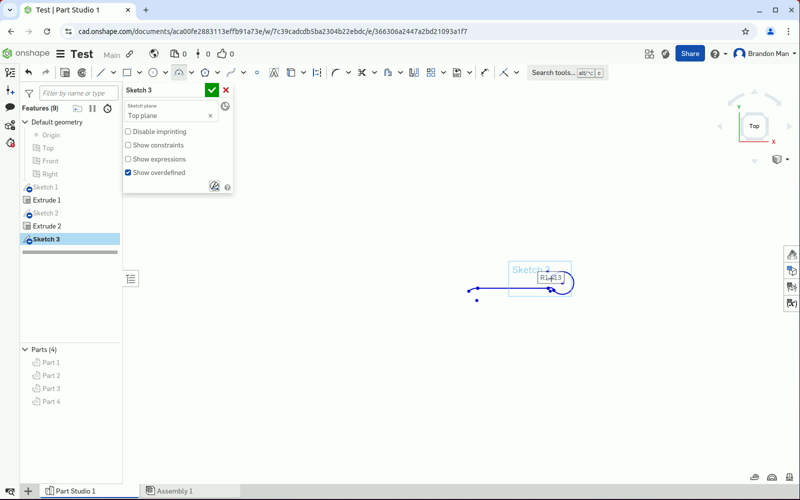
key(esc)
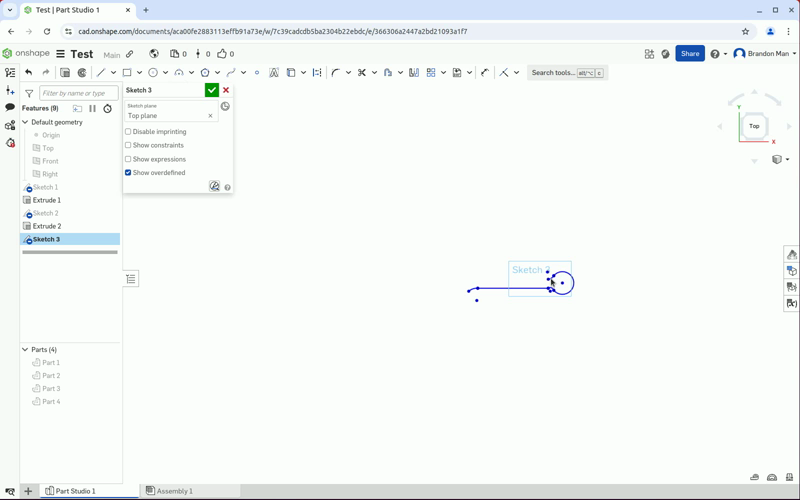
key(l)
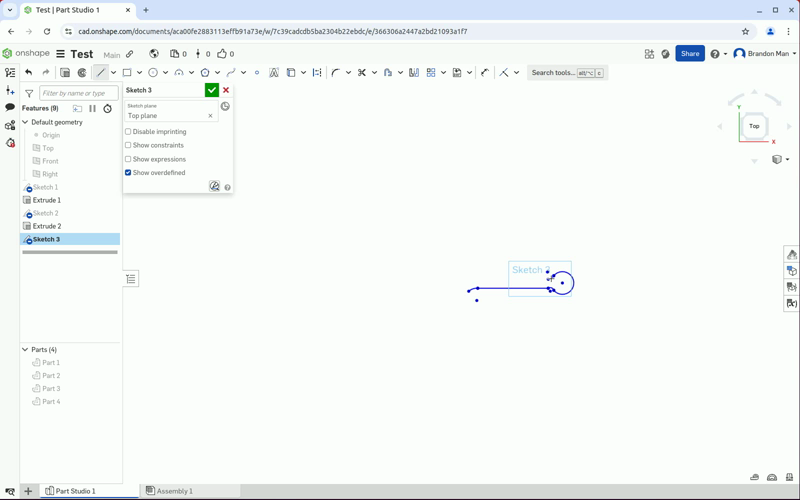
mouse_move(548, 279)
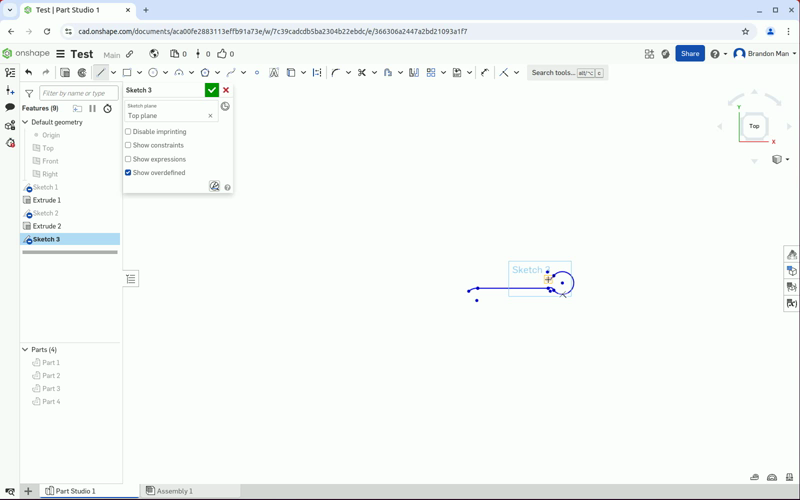
scroll(6)
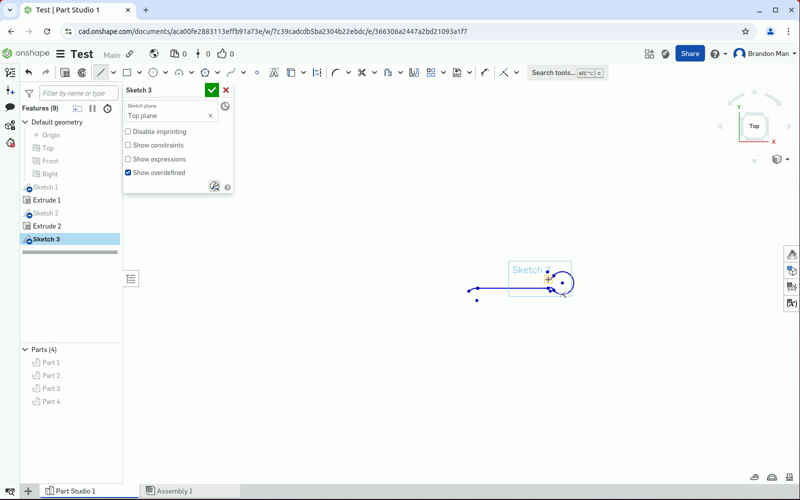
scroll(6)
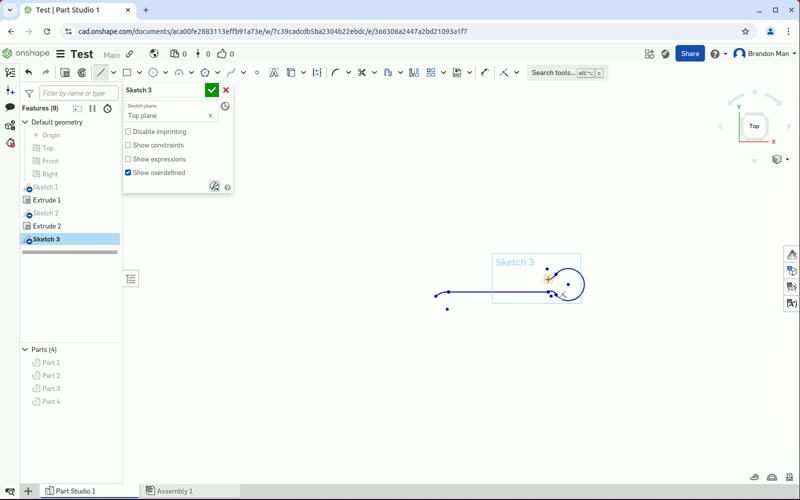
scroll(6)
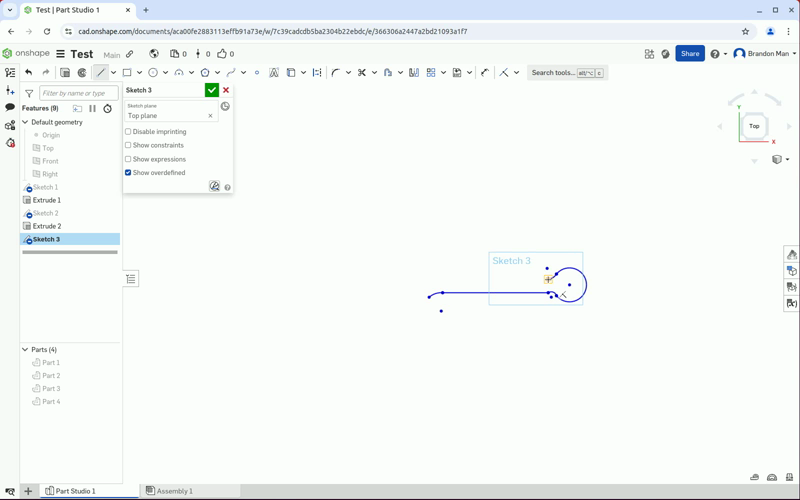
scroll(6)
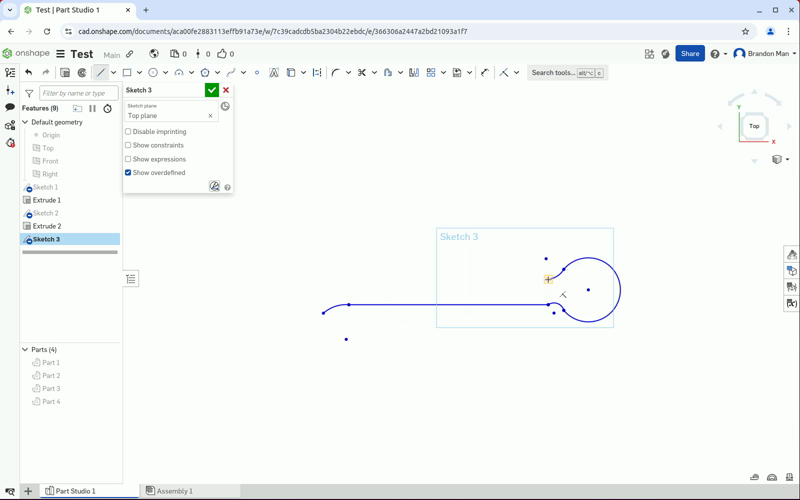
scroll(6)
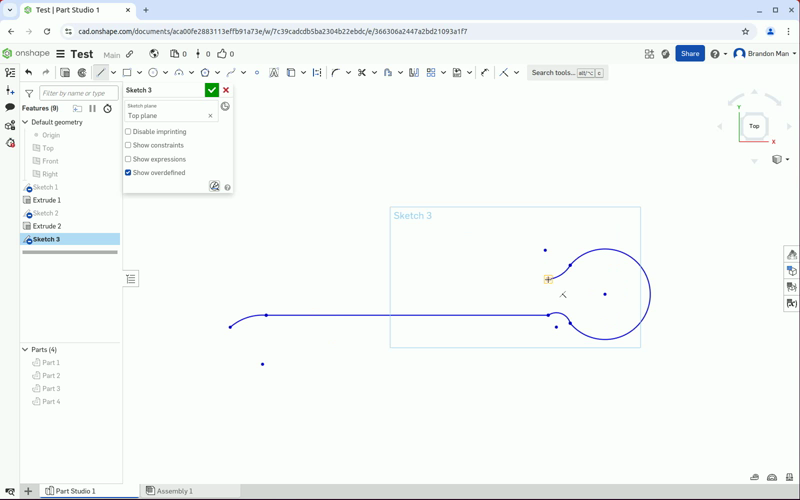
scroll(6)
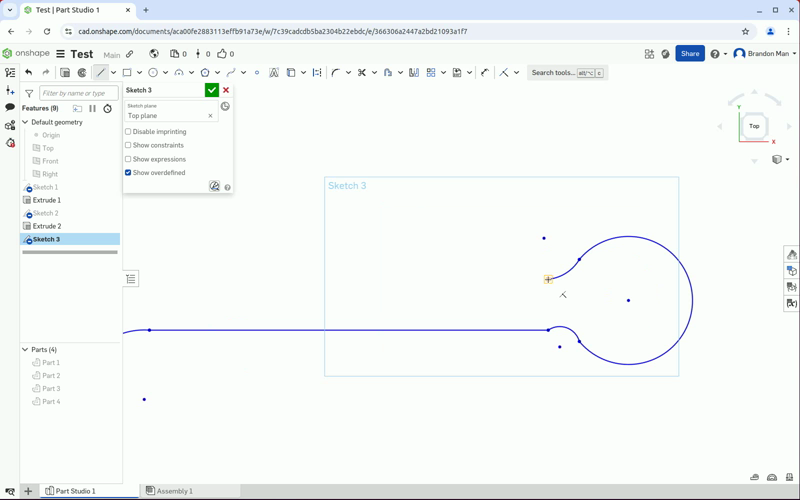
scroll(6)
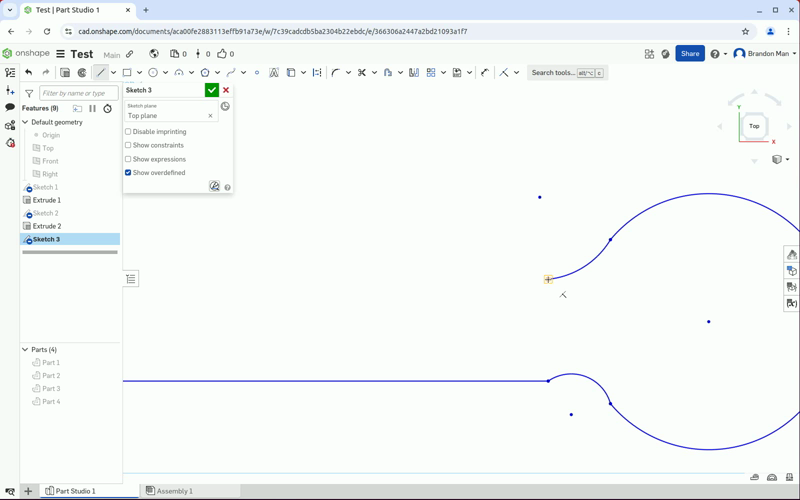
click(548, 279)
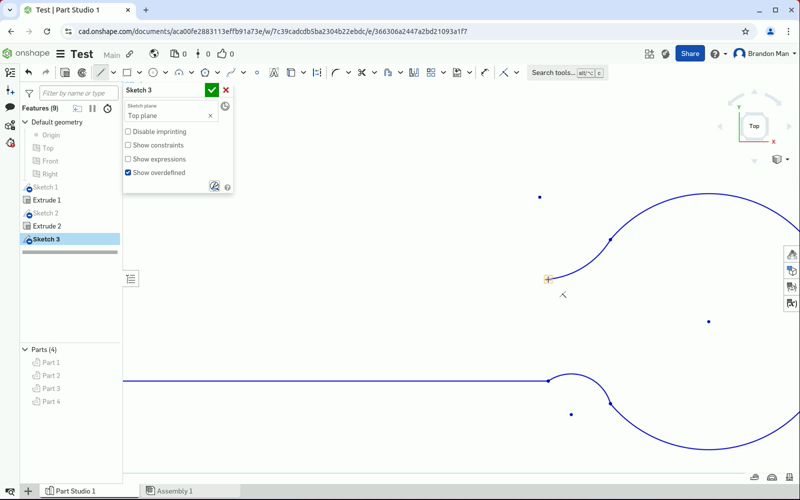
scroll(-6)
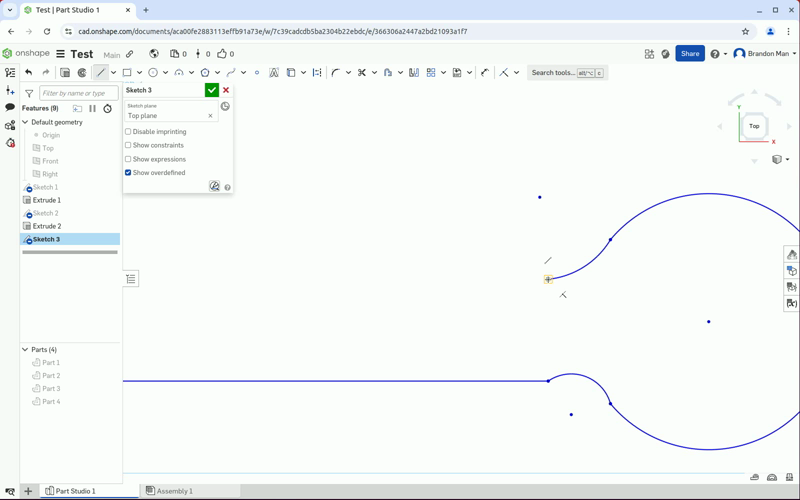
scroll(-6)
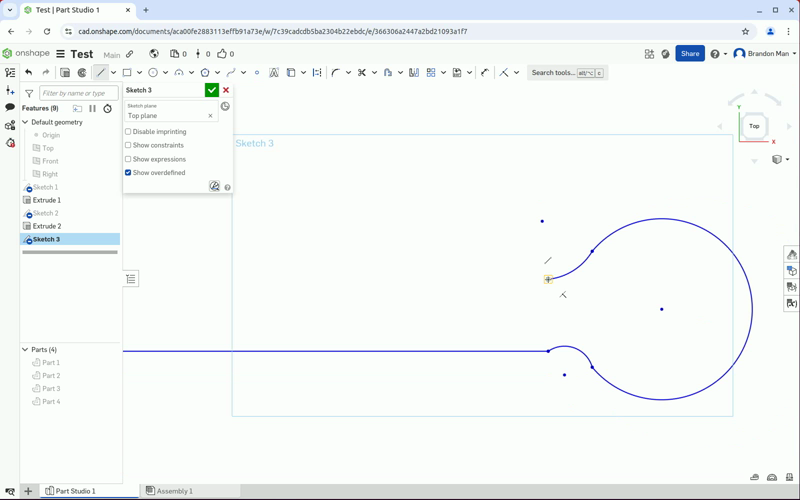
scroll(-6)
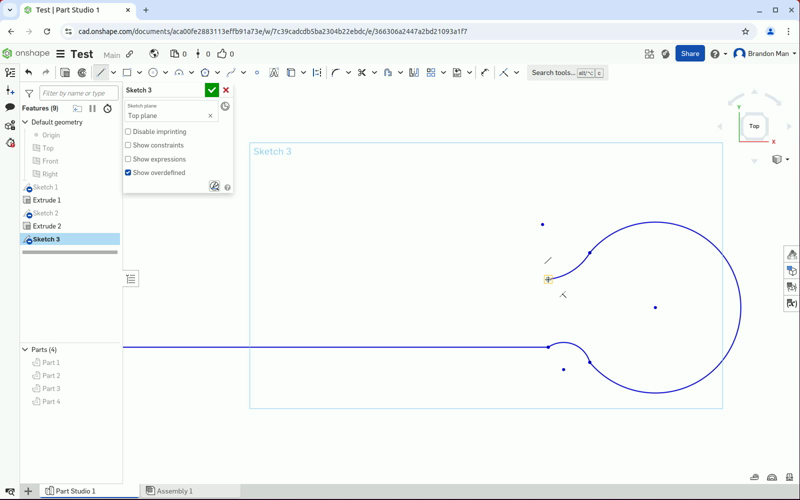
scroll(-6)
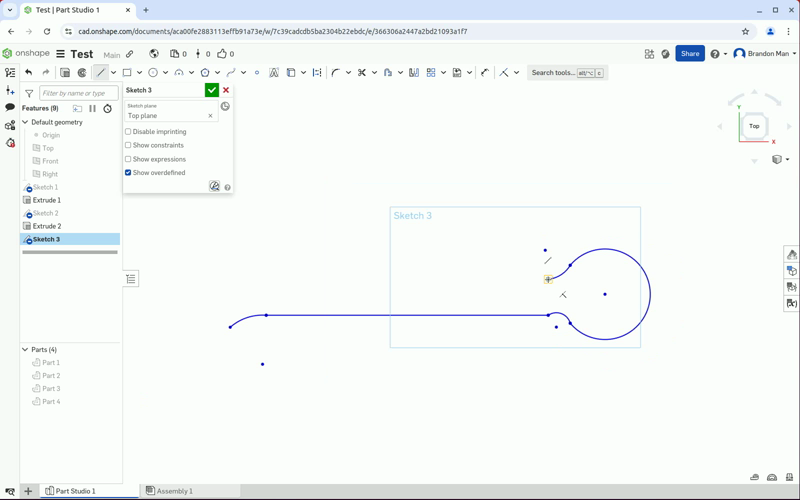
scroll(-6)
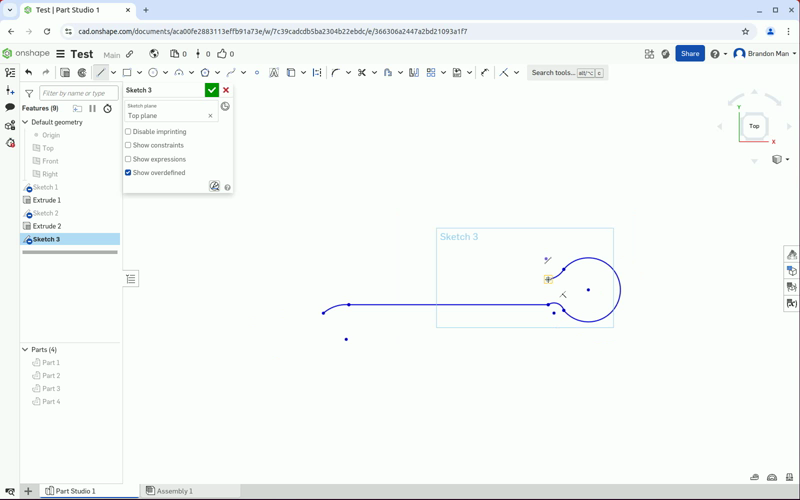
scroll(-6)
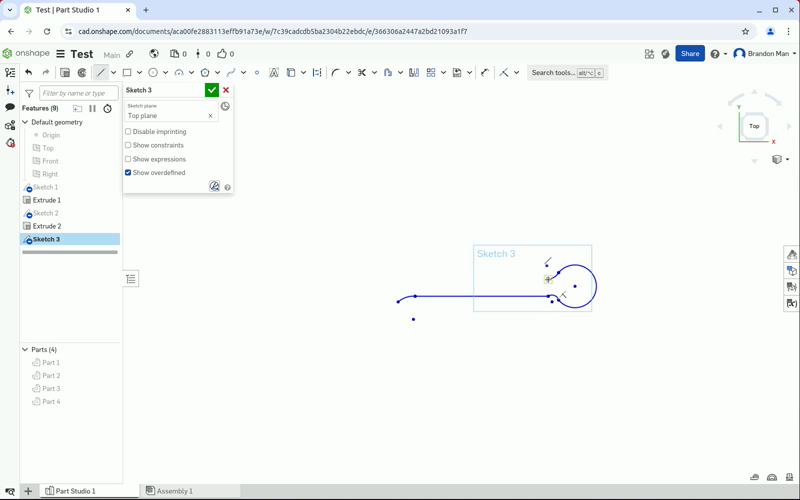
scroll(-6)
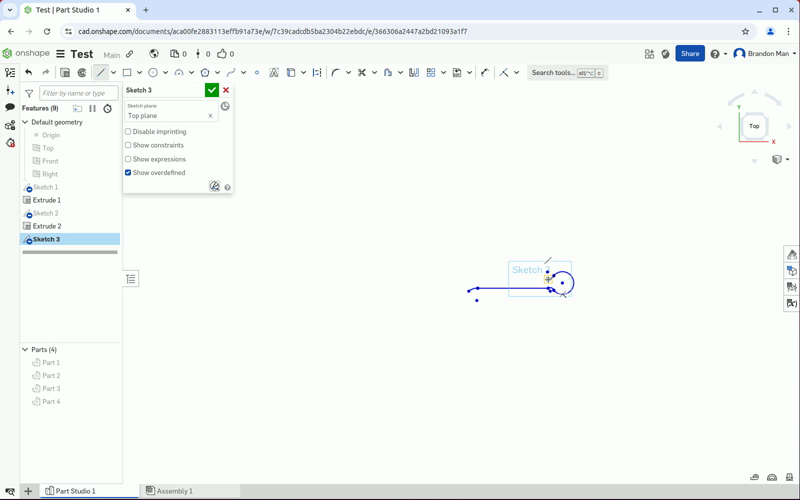
key_down(shift)
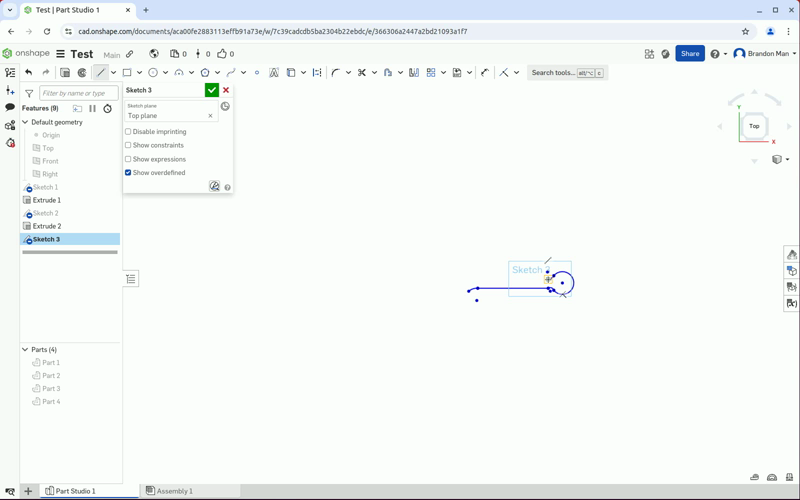
mouse_move(477, 279)
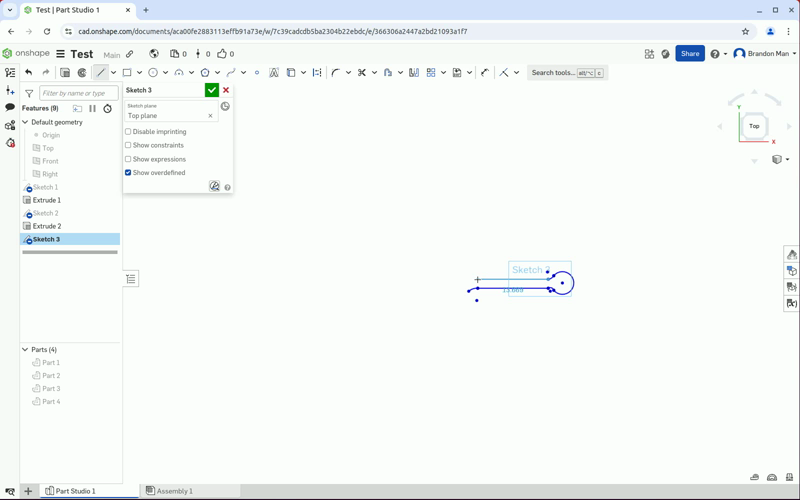
click(477, 279)
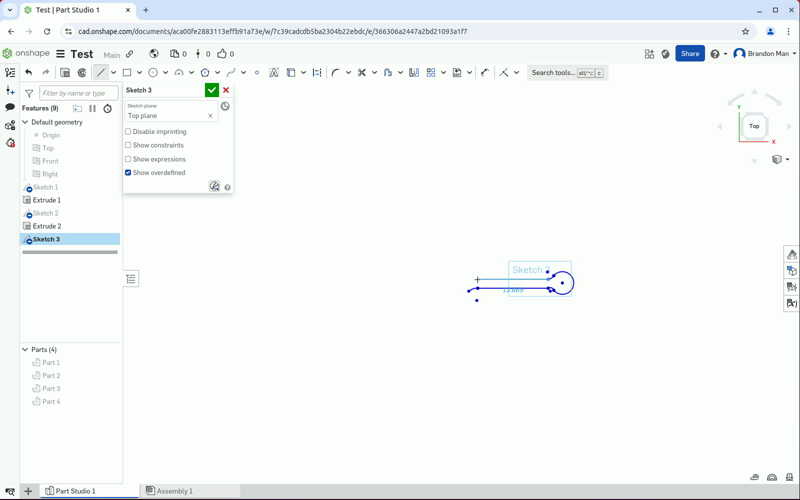
key_up(shift)
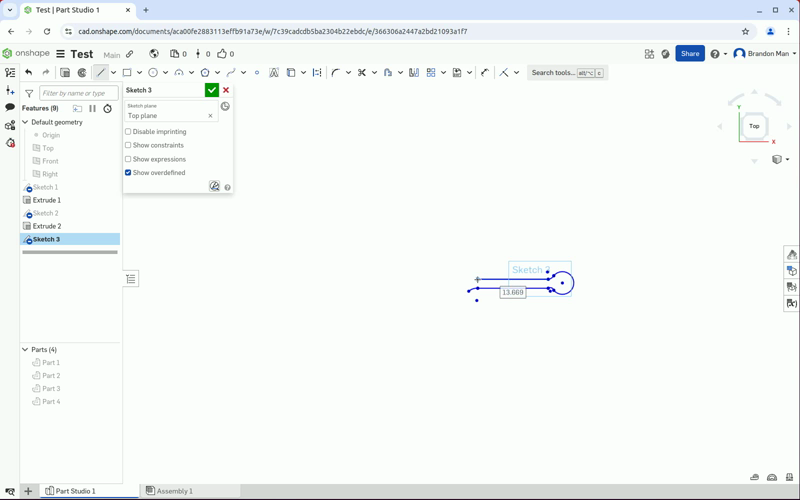
key(esc)
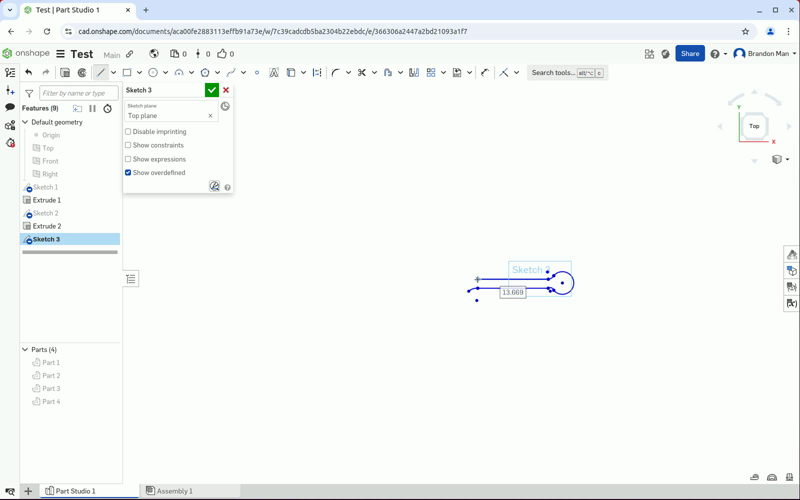
key(a)
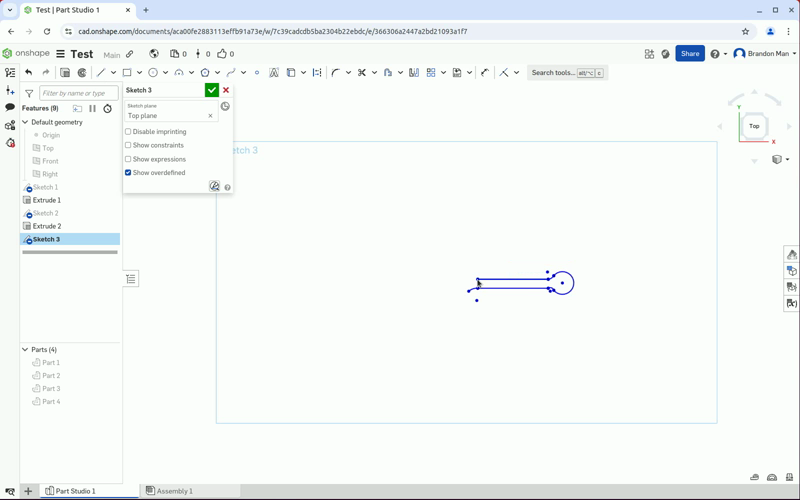
mouse_move(477, 279)
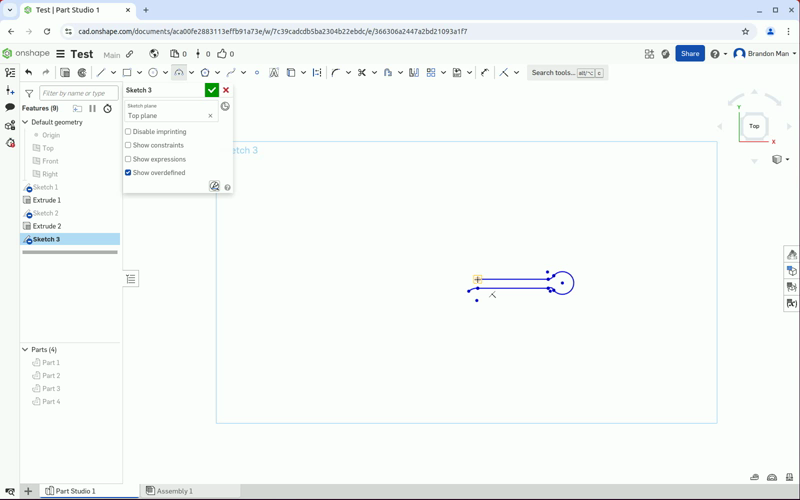
click(477, 279)
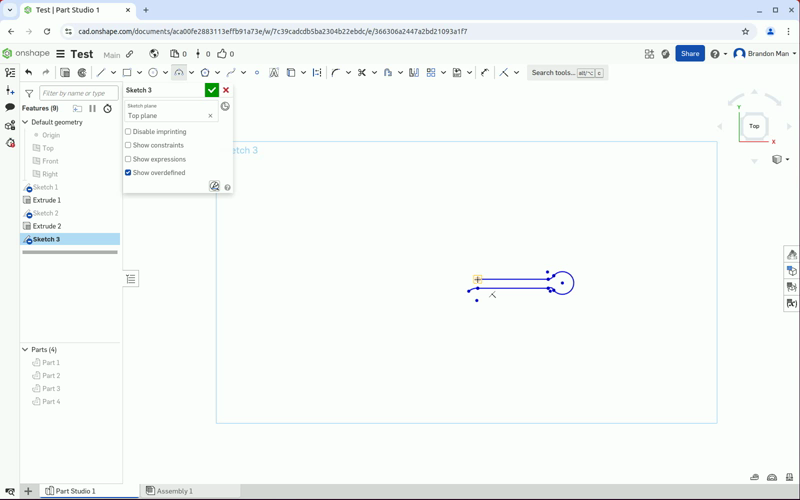
key_down(shift)
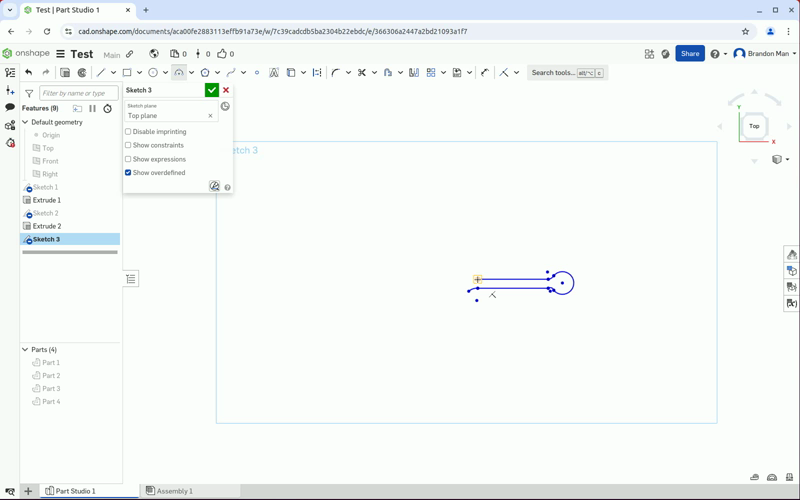
mouse_move(468, 275)
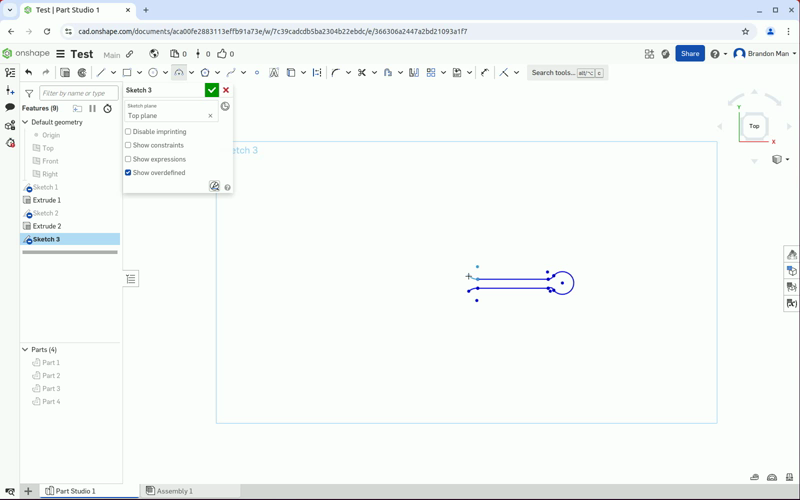
click(468, 275)
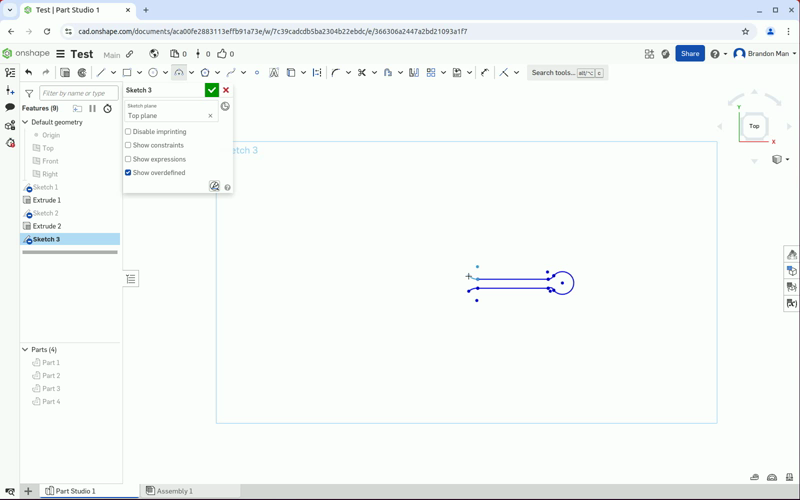
mouse_move(473, 278)
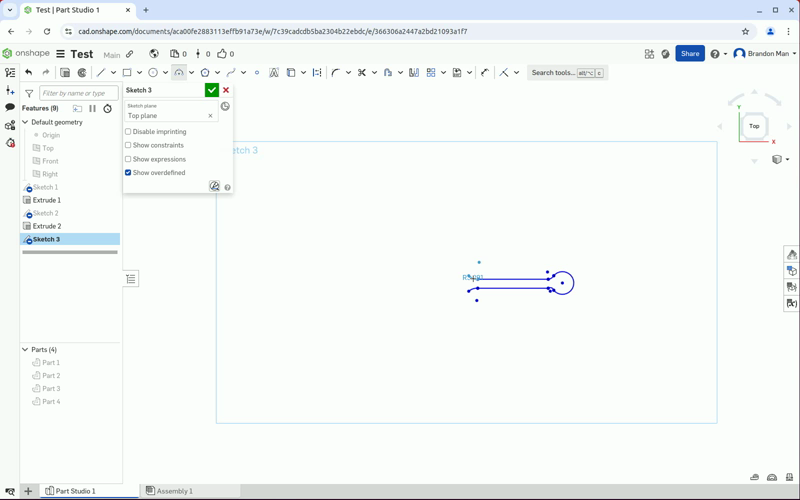
click(473, 278)
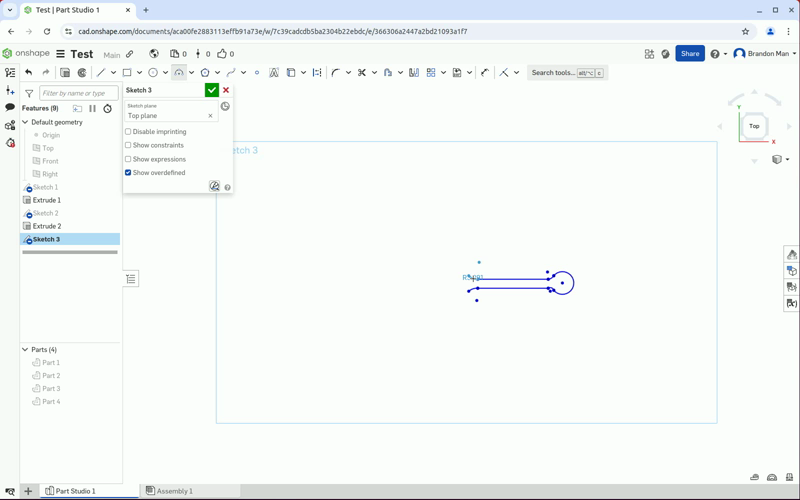
key_up(shift)
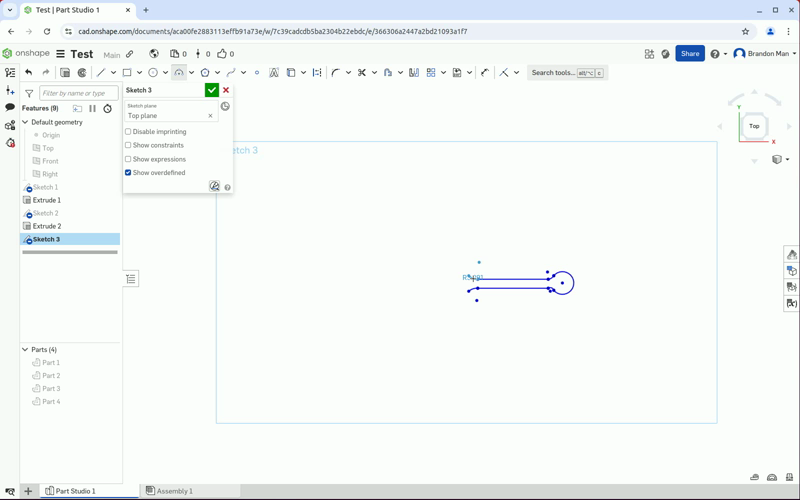
mouse_move(468, 275)
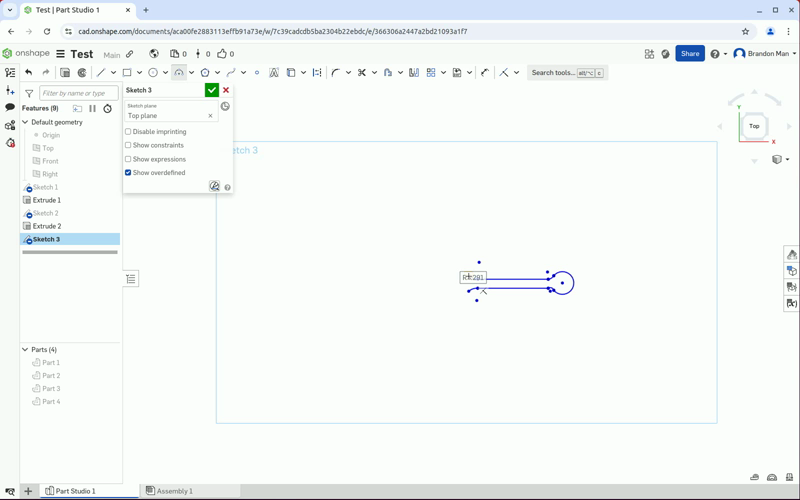
click(468, 275)
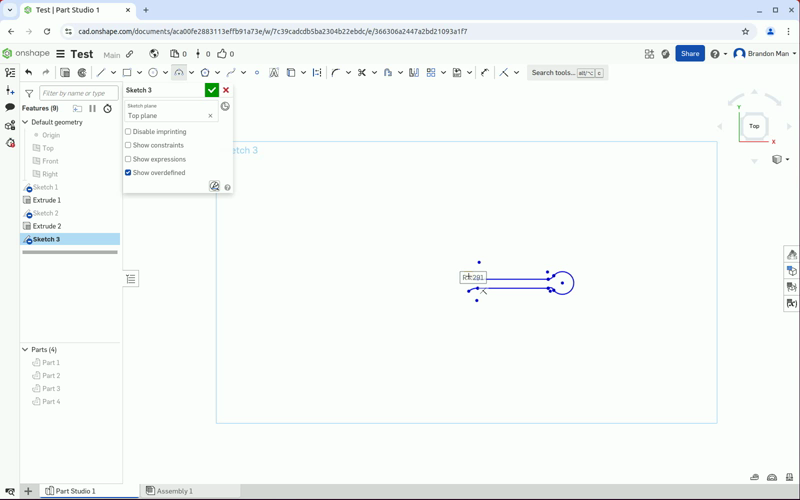
mouse_move(468, 291)
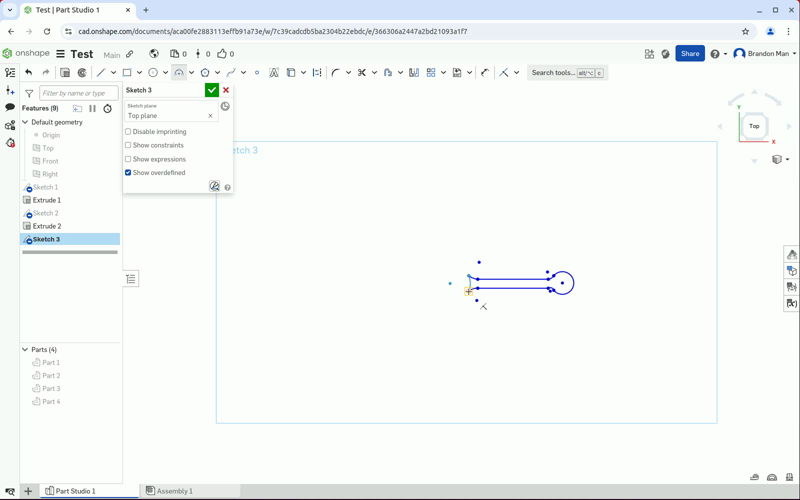
click(468, 291)
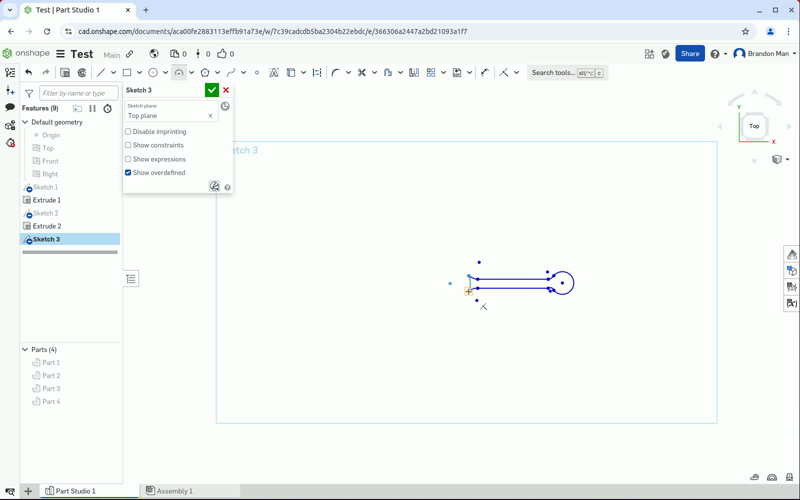
key_down(shift)
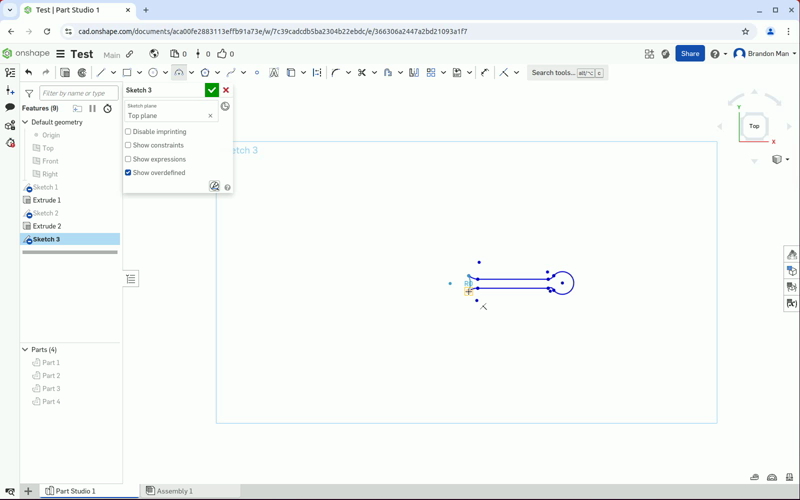
mouse_move(472, 283)
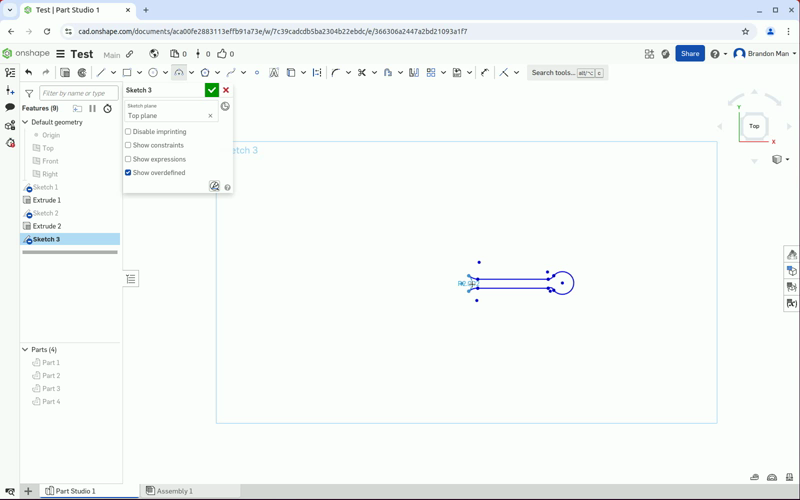
click(472, 283)
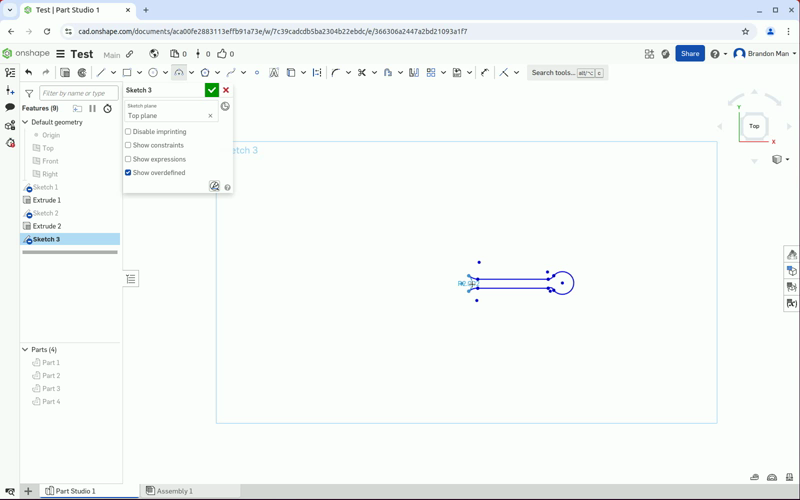
key_up(shift)
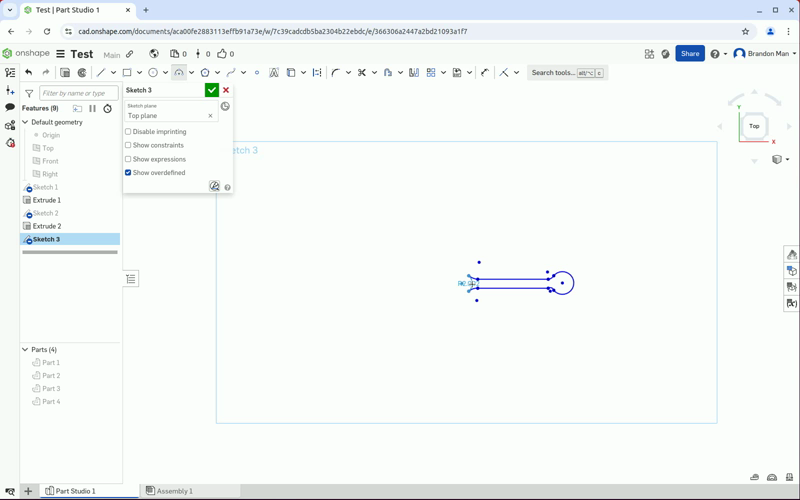
key(esc)
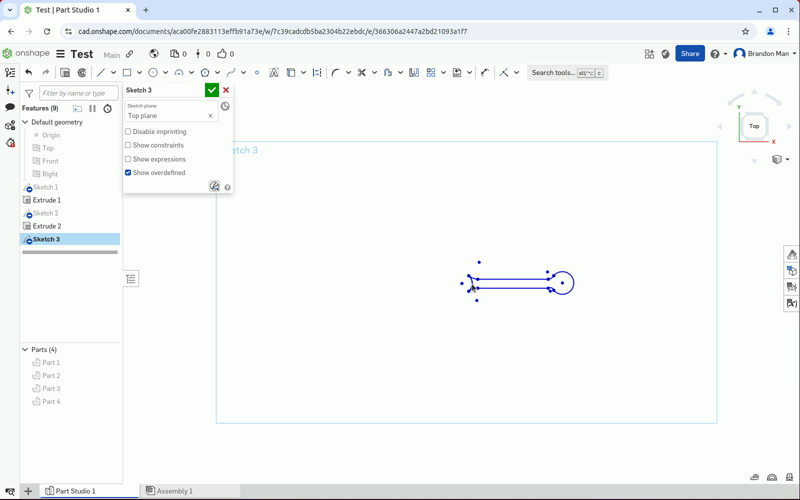
mouse_move(498, 282)
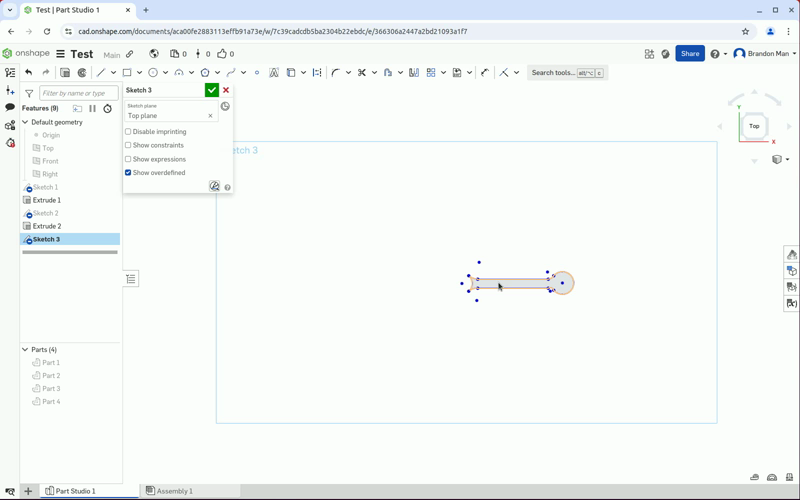
scroll(6)
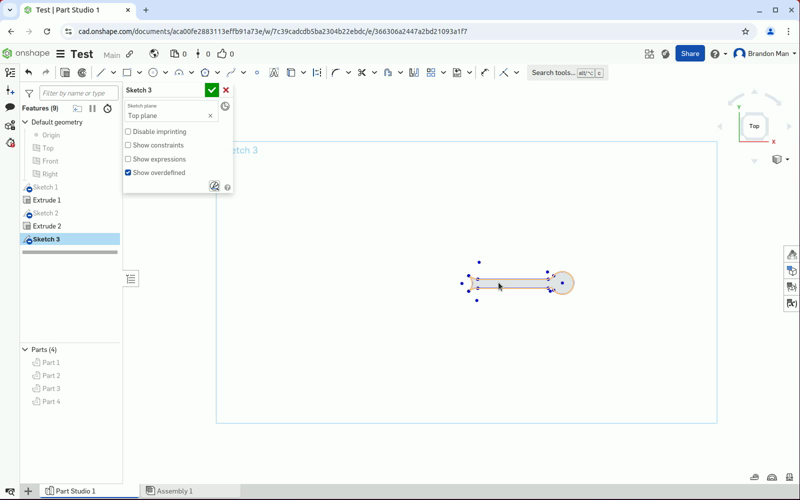
scroll(6)
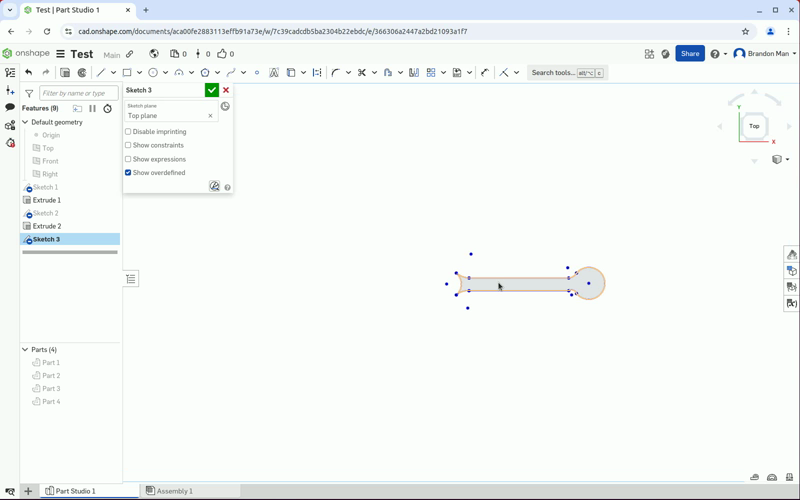
scroll(6)
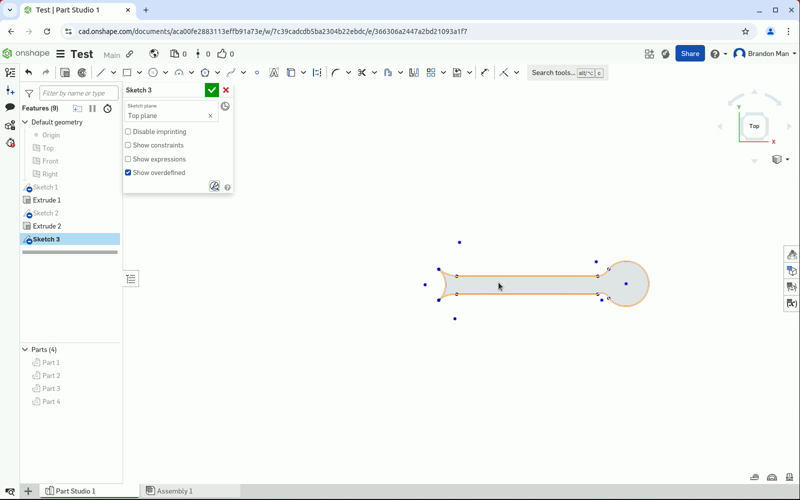
scroll(6)
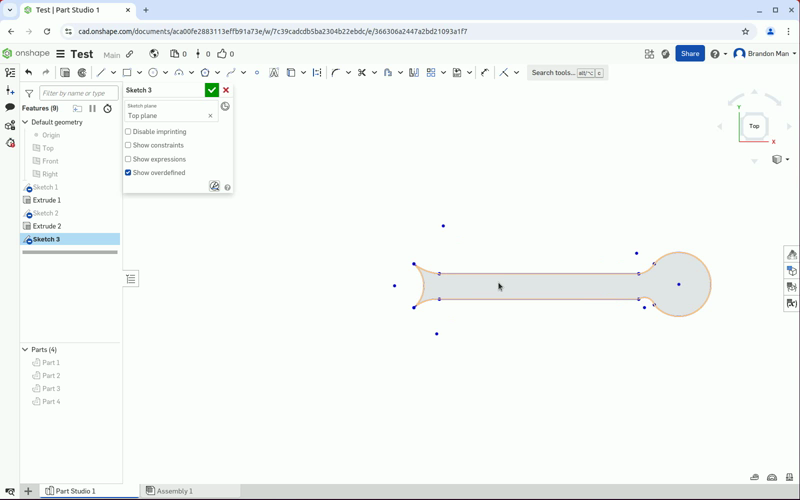
scroll(6)
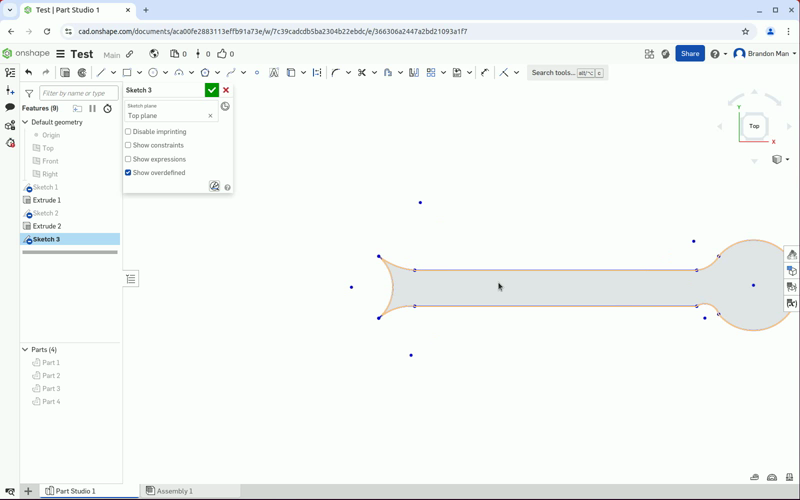
scroll(6)
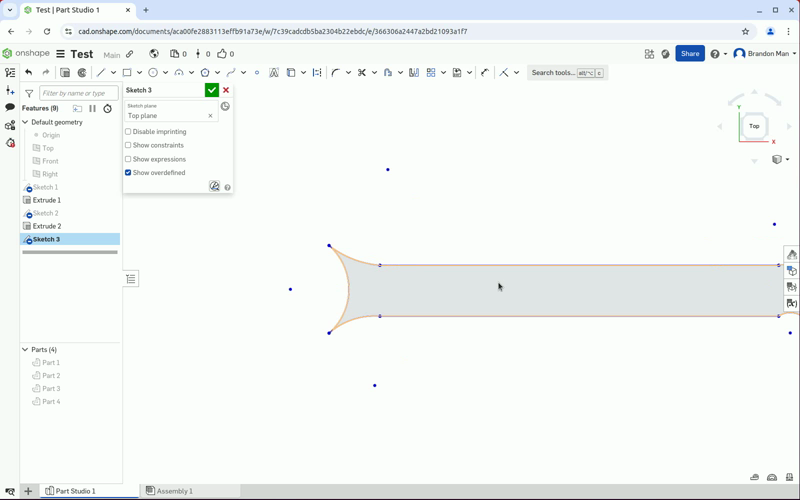
scroll(6)
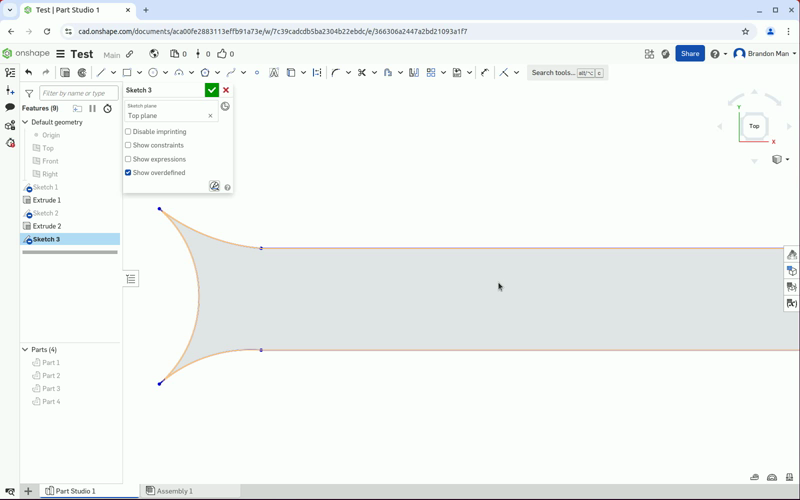
click(498, 282)
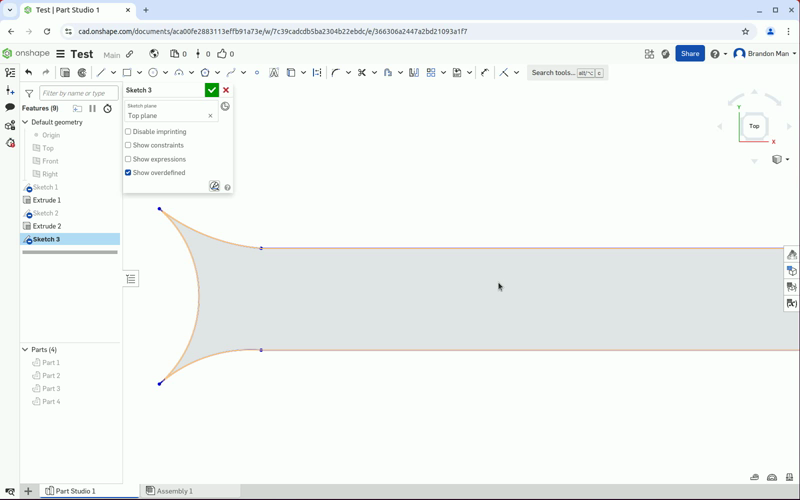
scroll(-6)
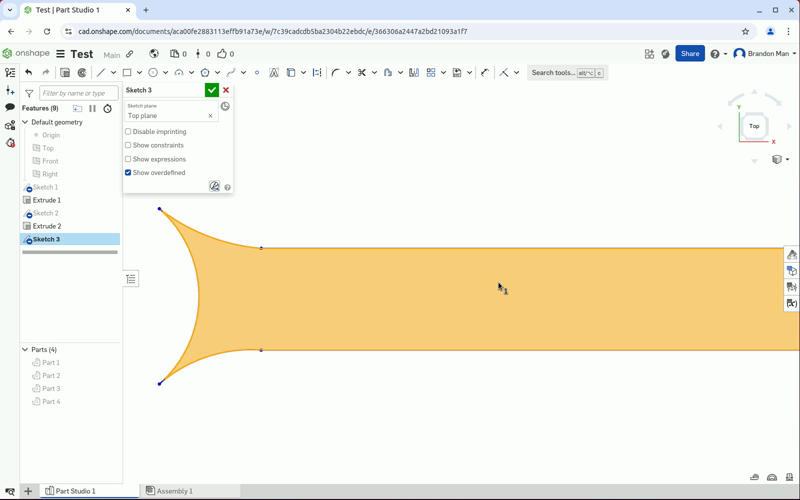
scroll(-6)
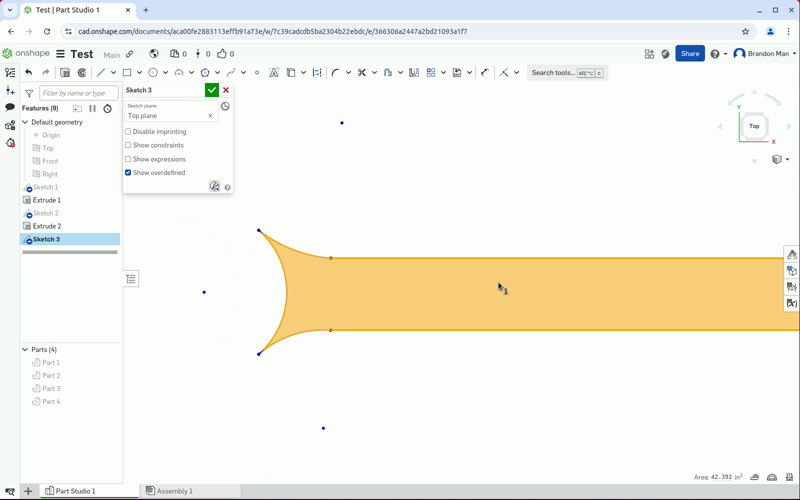
scroll(-6)
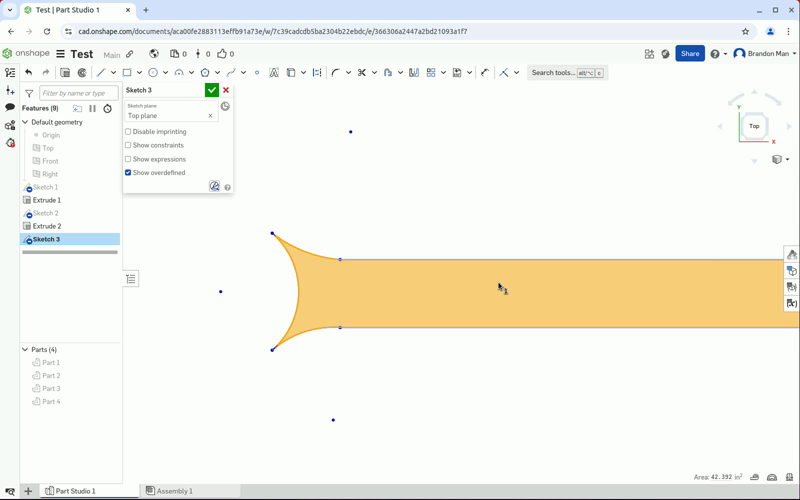
scroll(-6)
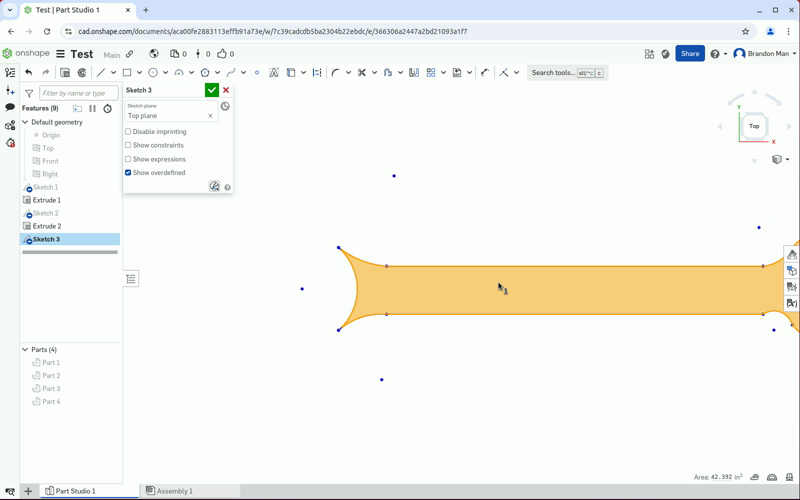
scroll(-6)
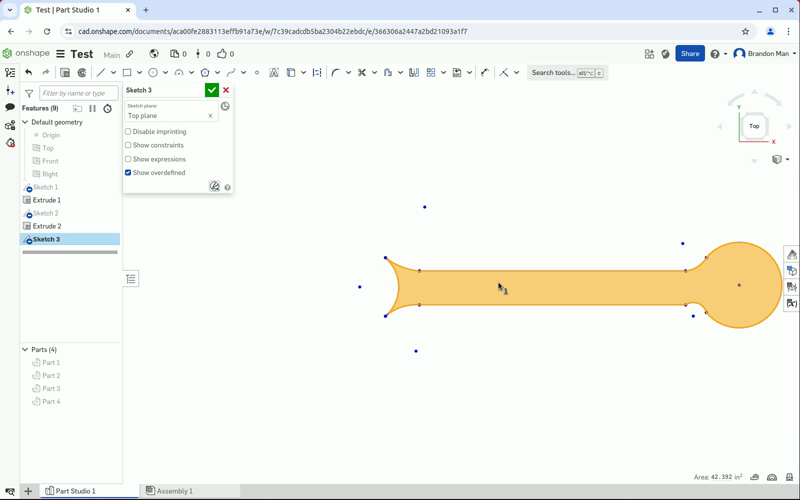
scroll(-6)
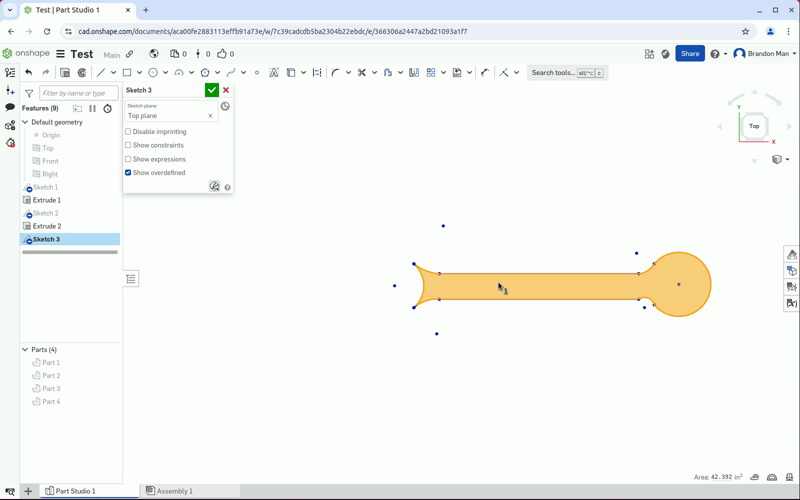
scroll(-6)
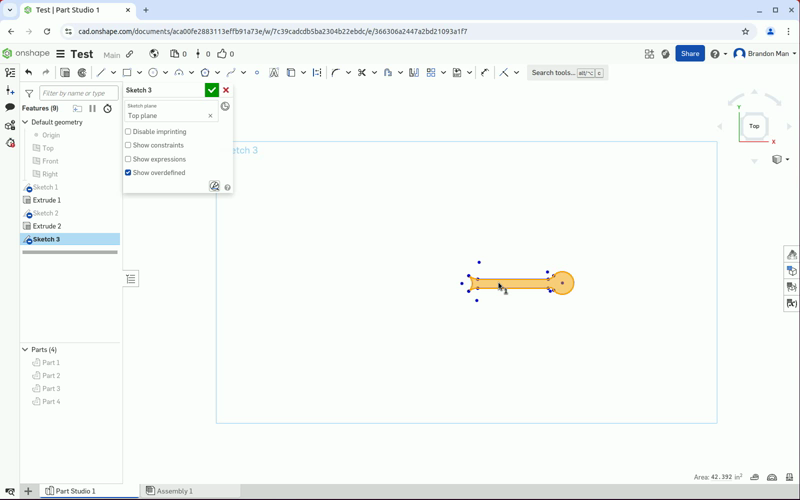
mouse_move(73, 352)
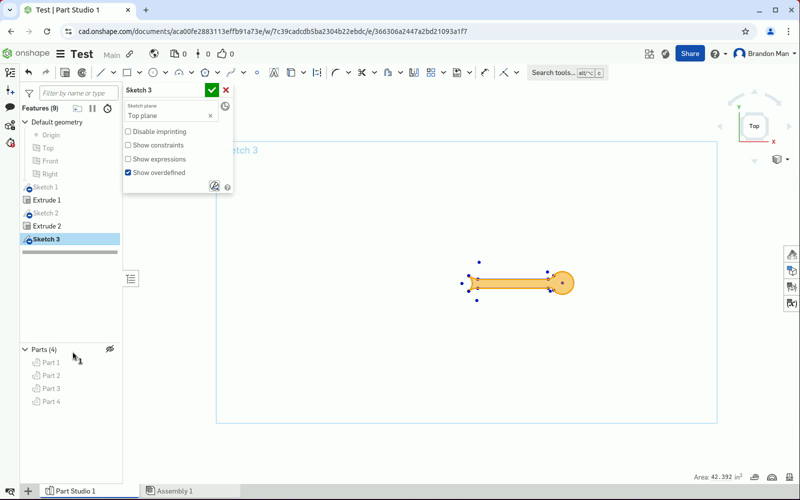
key(shift+y)
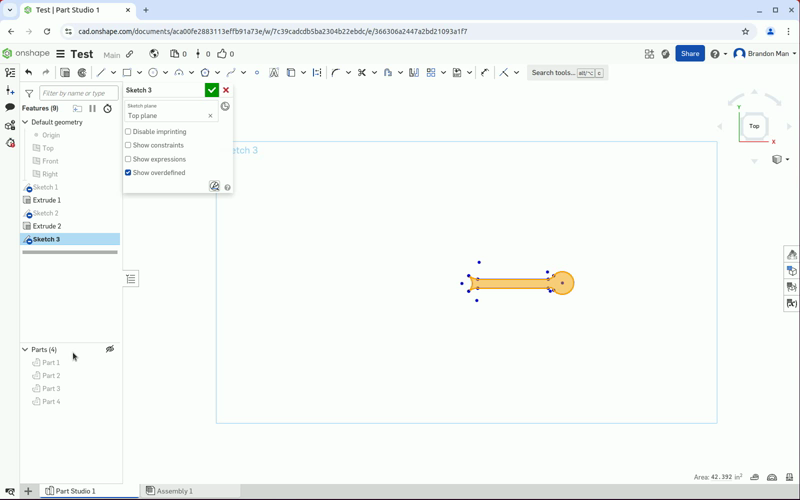
key(shift+e)
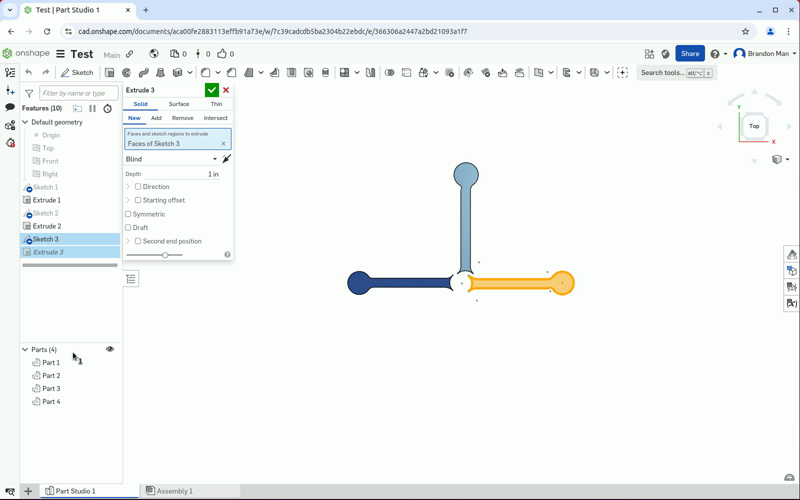
mouse_move(143, 106)
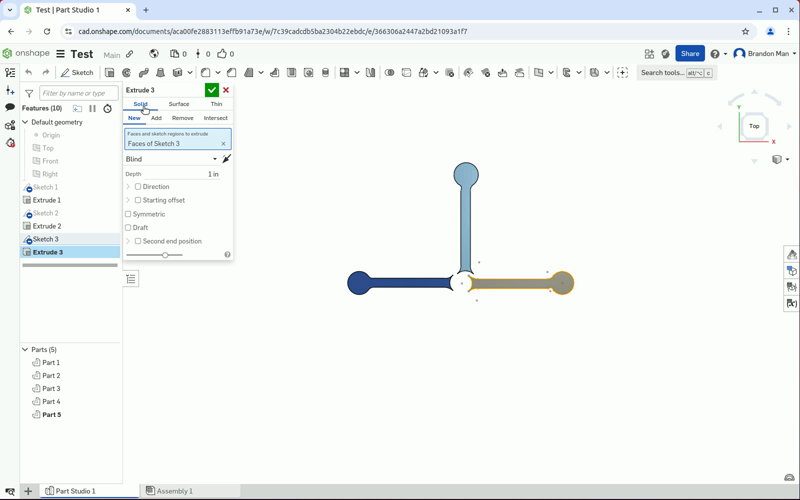
click(143, 106)
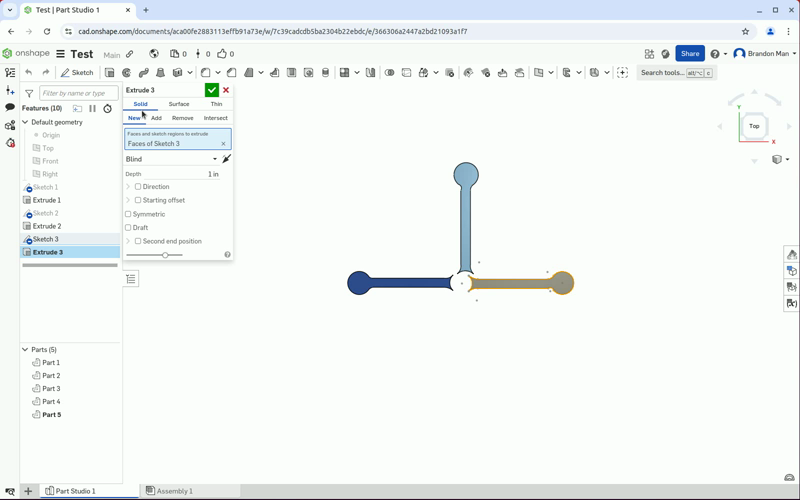
mouse_move(137, 120)
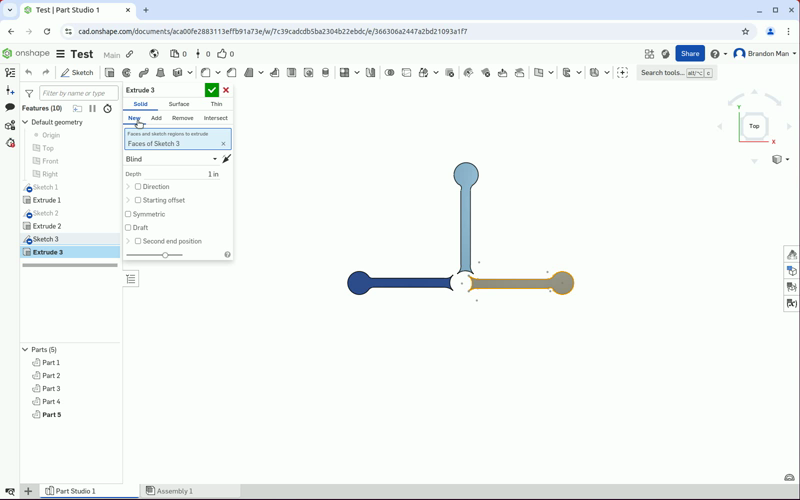
click(137, 120)
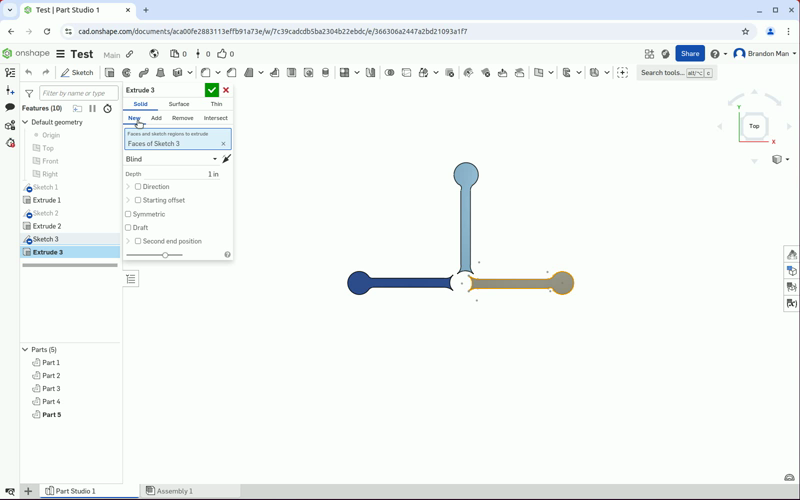
key(tab, 4)
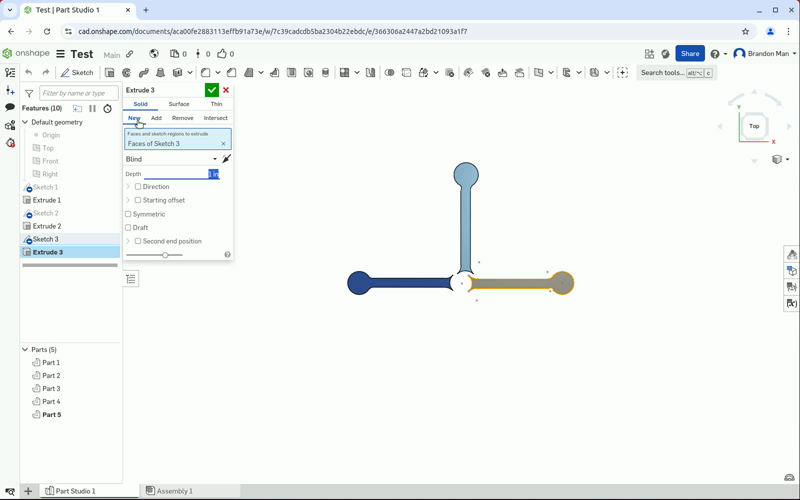
text(1.444)
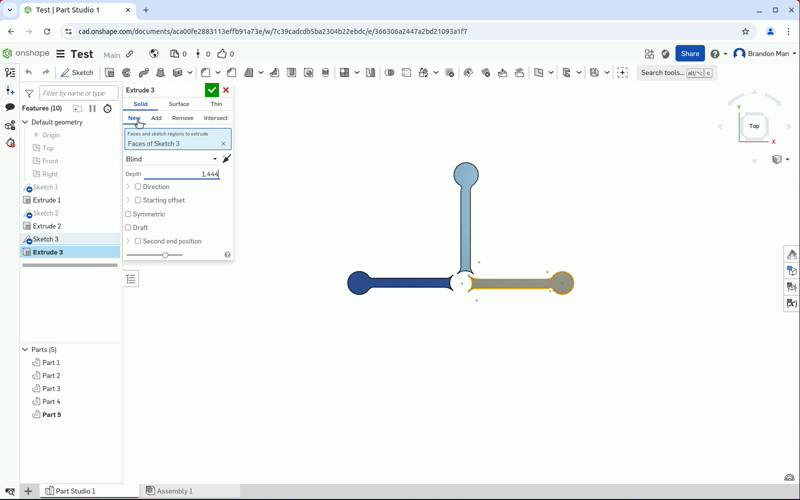
key(enter)
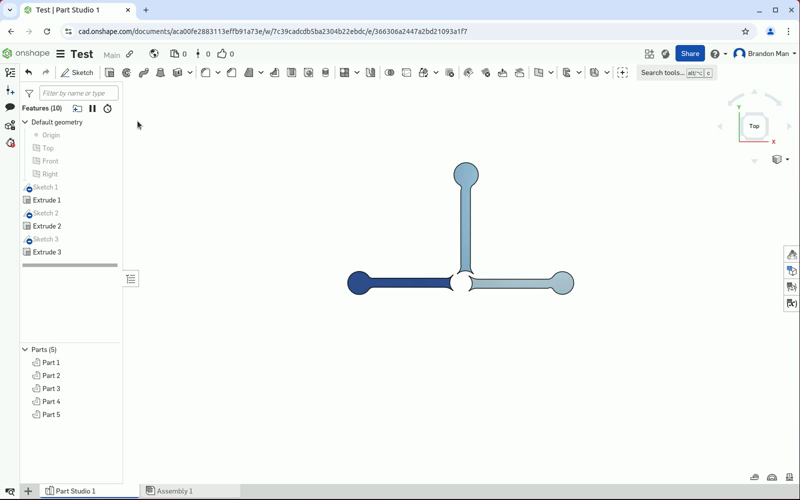
key(shift+h)
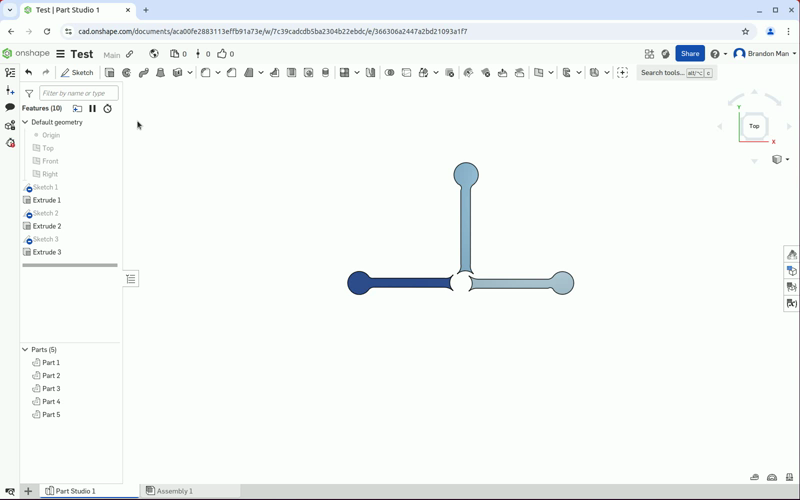
key(shift+h)
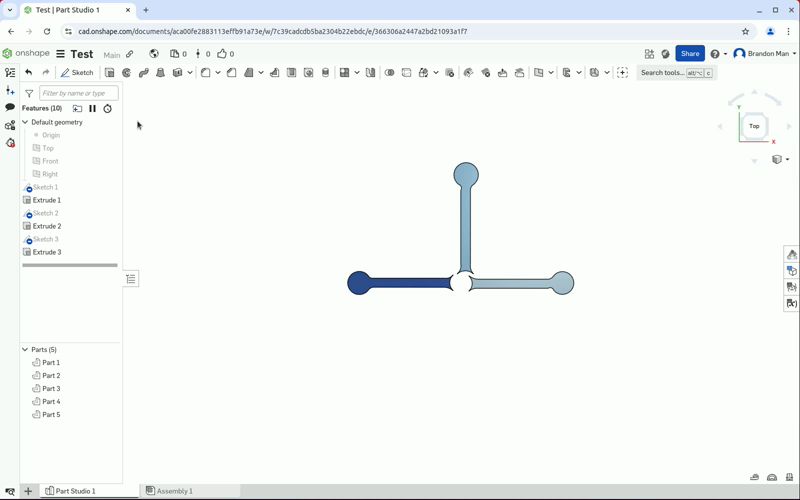
mouse_move(73, 189)
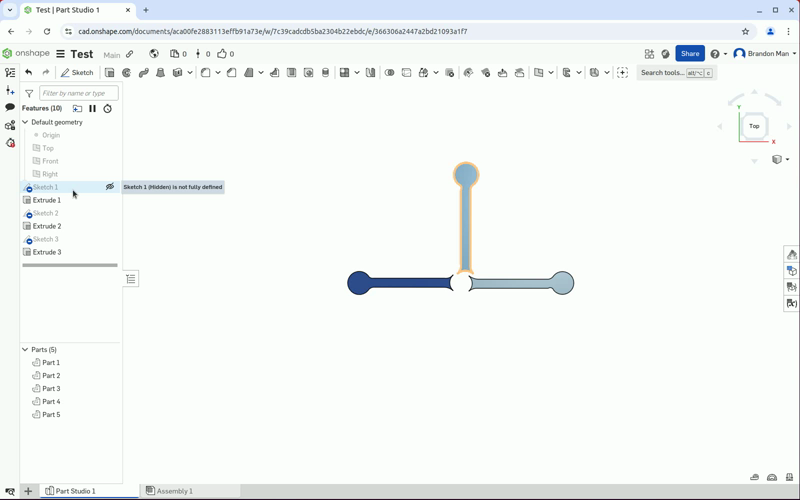
click(73, 189)
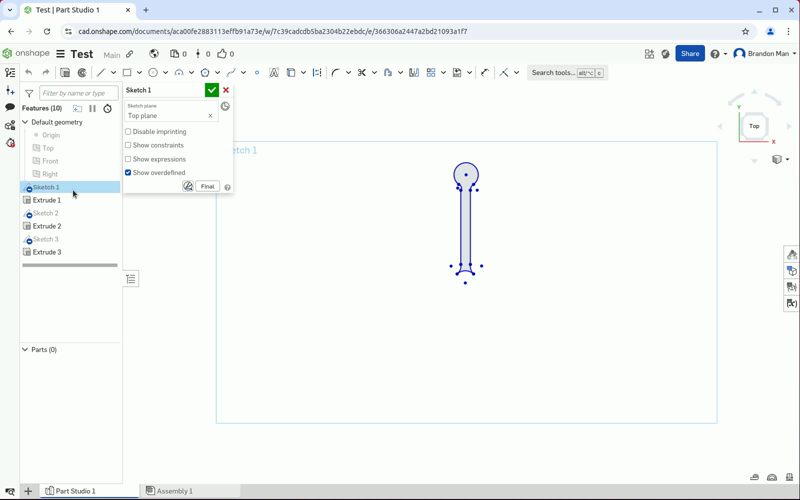
mouse_move(229, 92)
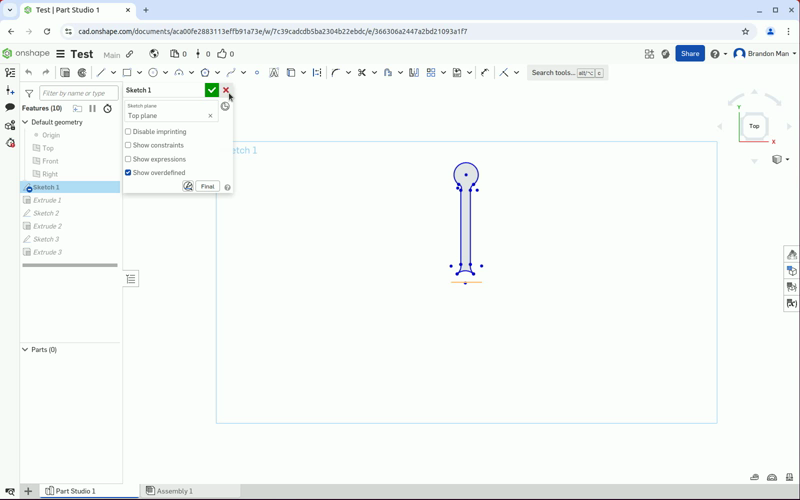
click(229, 92)
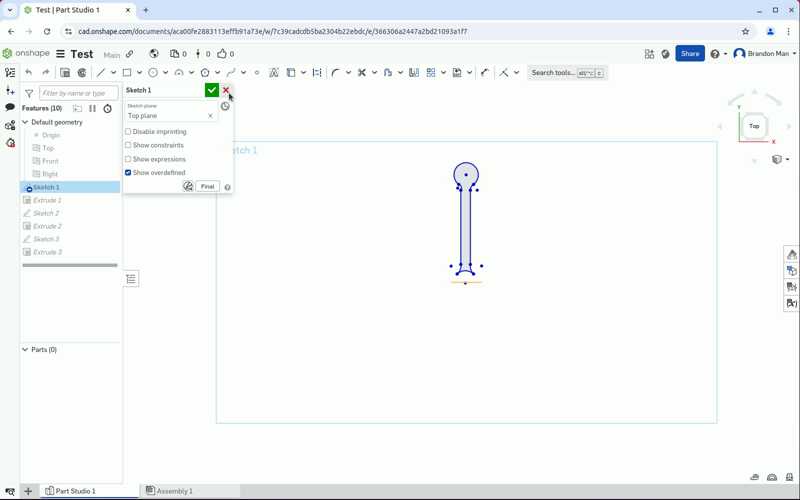
key(shift+s)
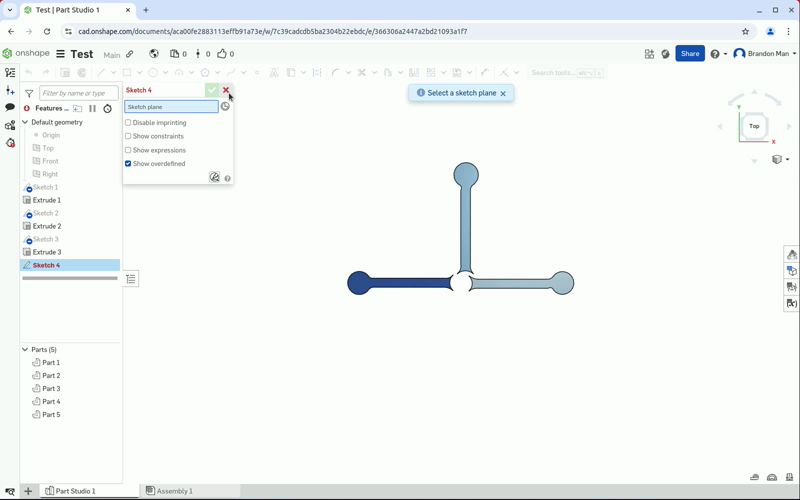
mouse_move(73, 150)
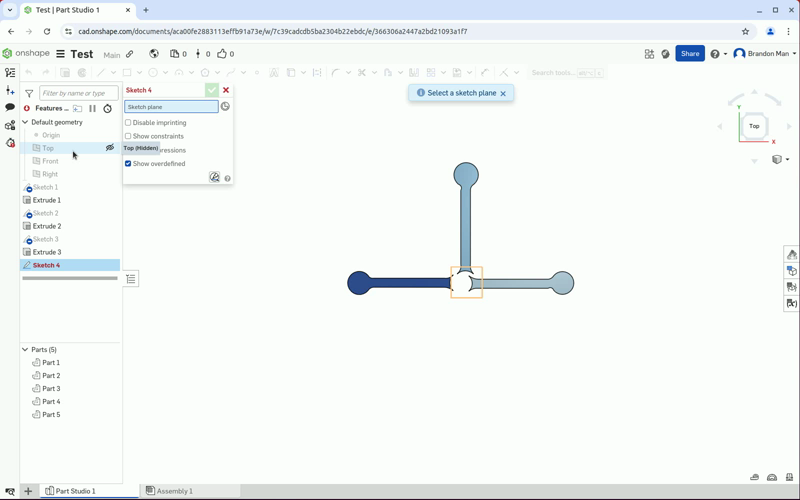
click(73, 150)
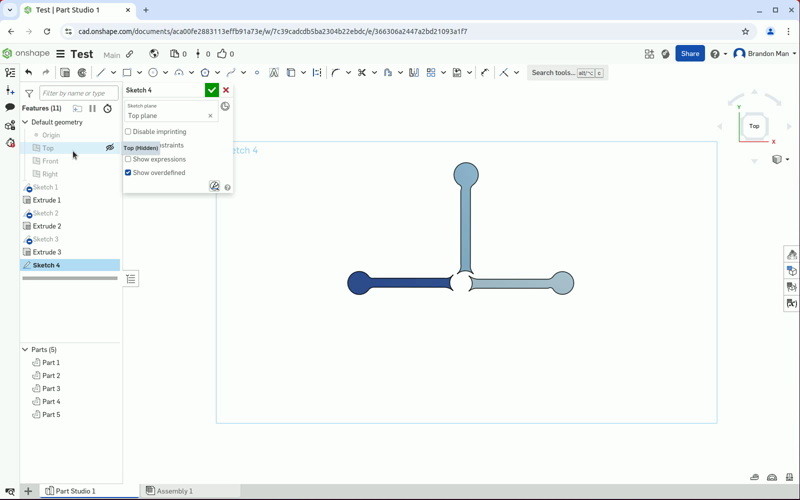
mouse_move(73, 352)
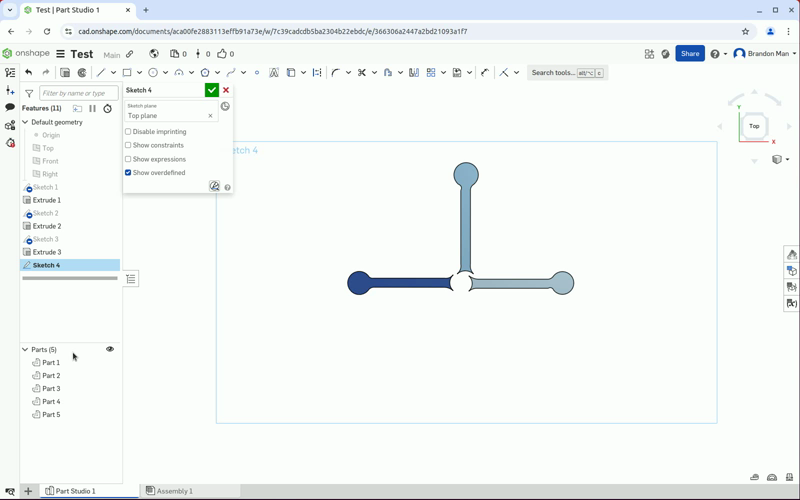
key(y)
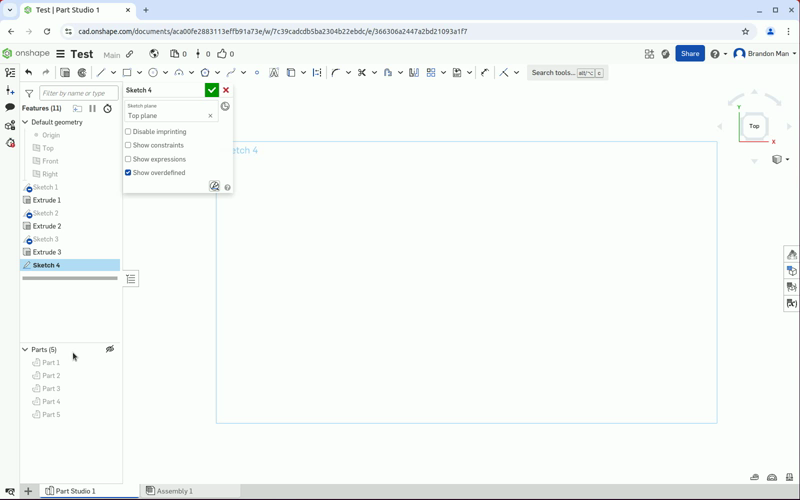
key(a)
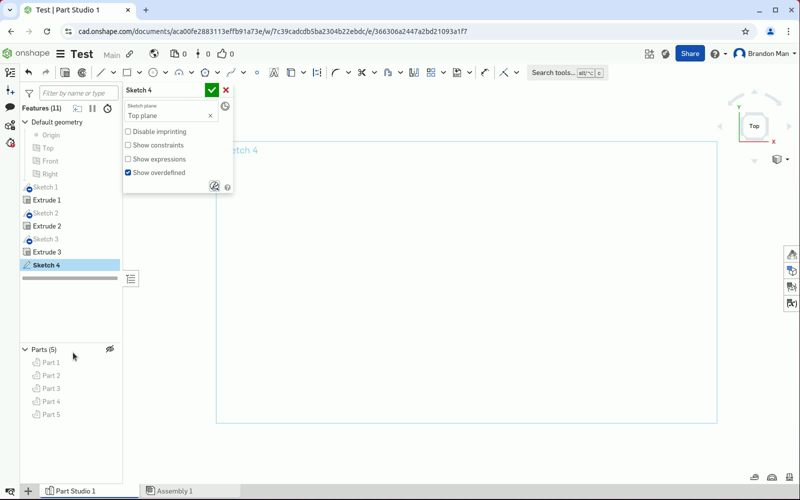
key_down(shift)
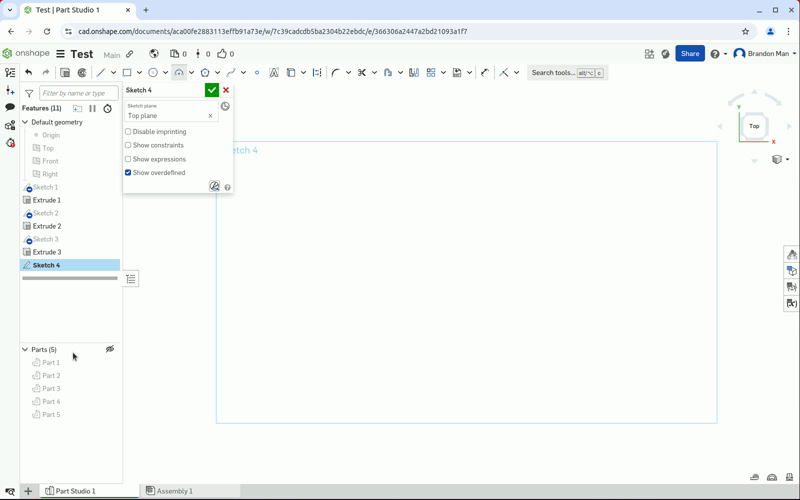
mouse_move(452, 291)
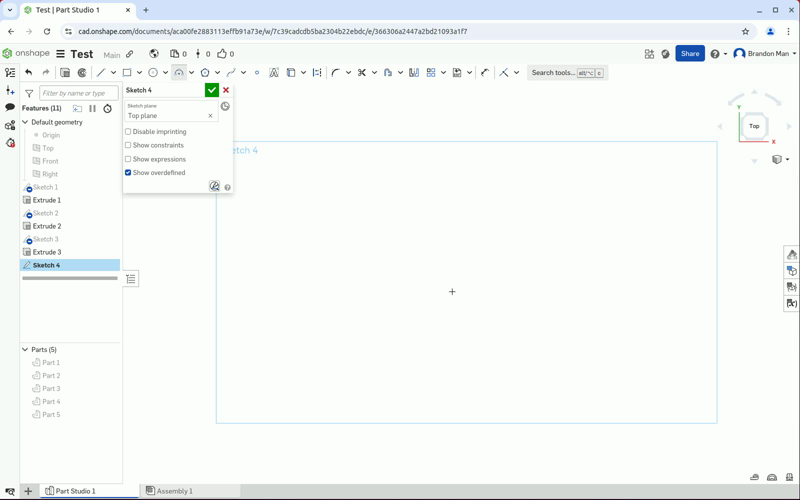
click(452, 291)
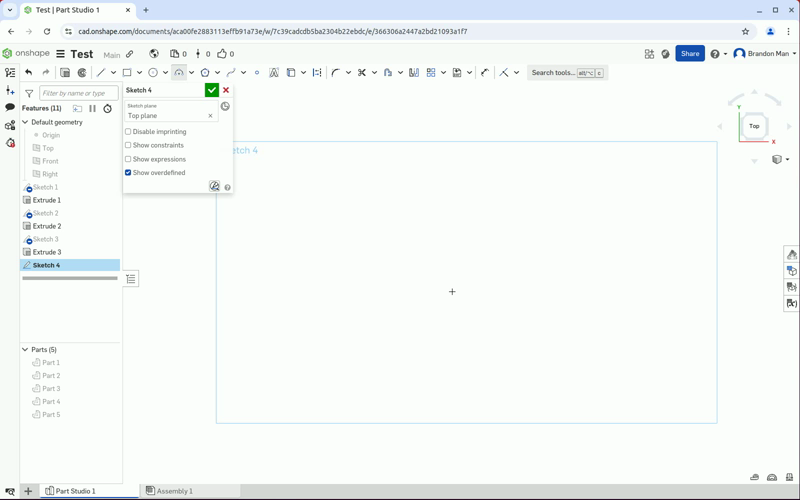
key_up(shift)
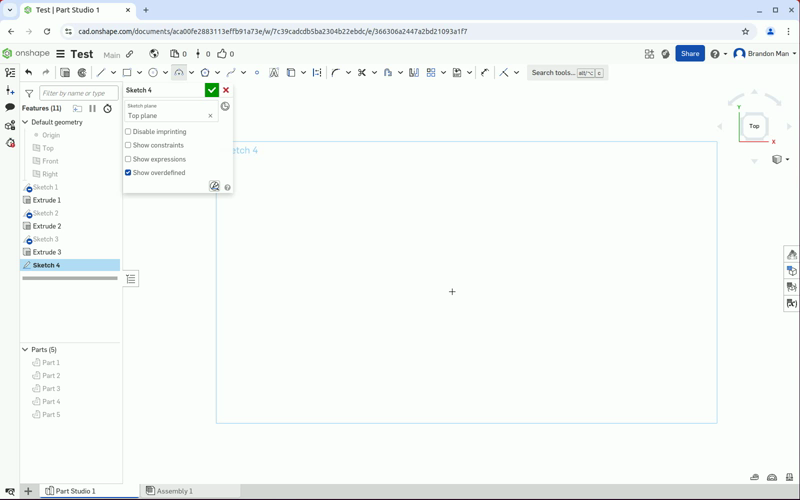
key_down(shift)
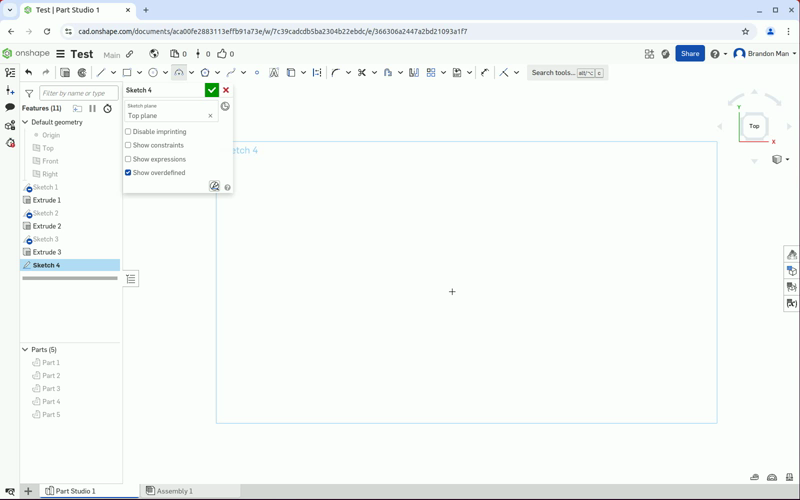
mouse_move(455, 300)
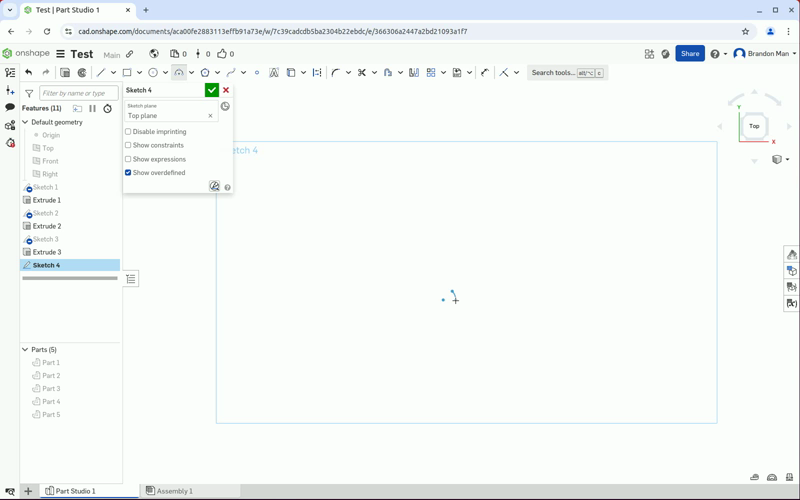
click(455, 300)
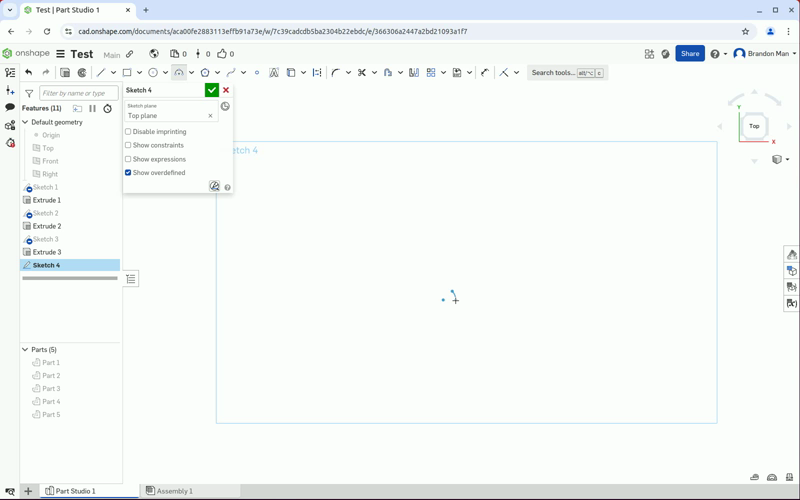
mouse_move(455, 295)
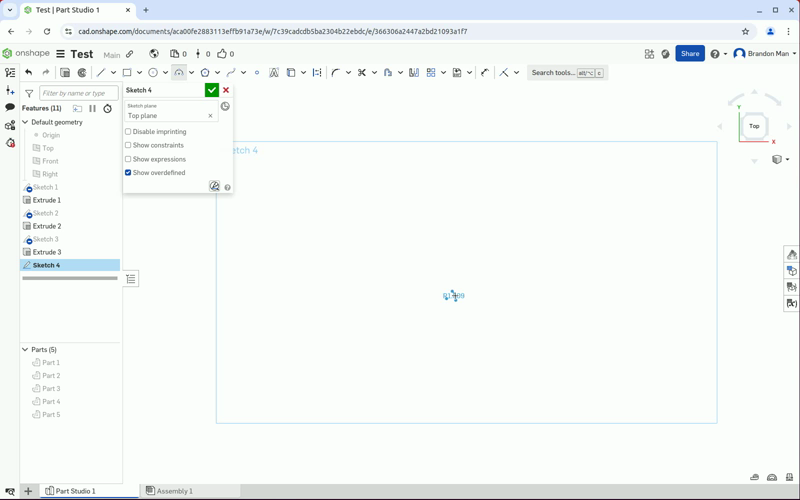
click(455, 295)
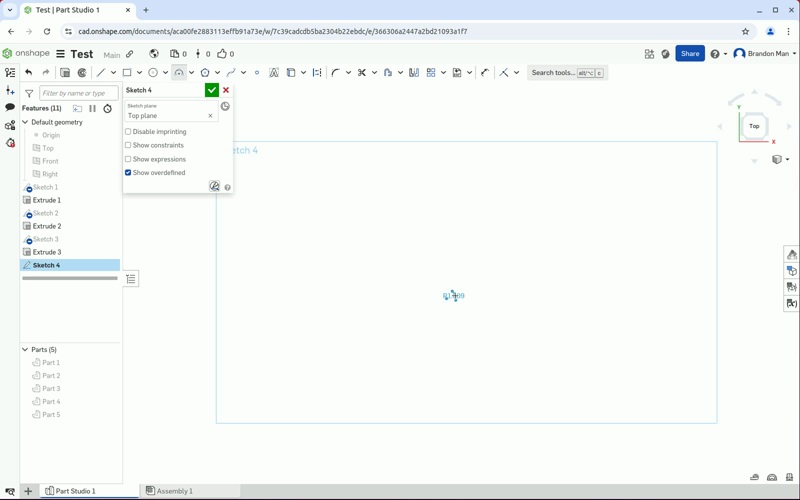
key_up(shift)
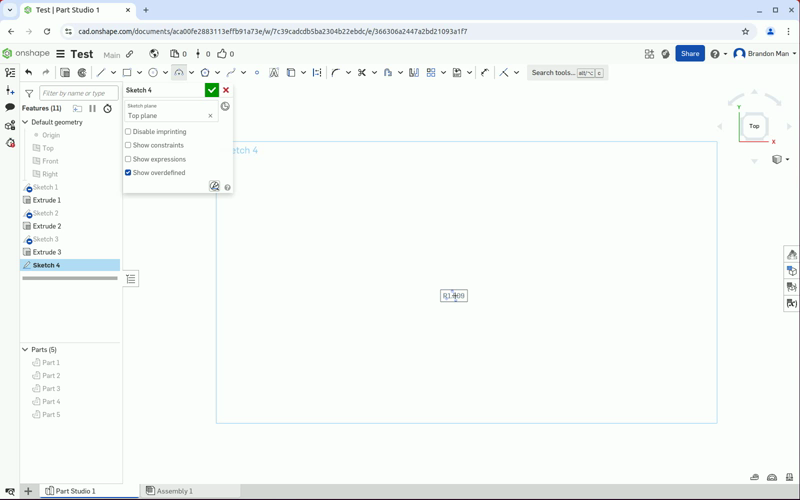
key(esc)
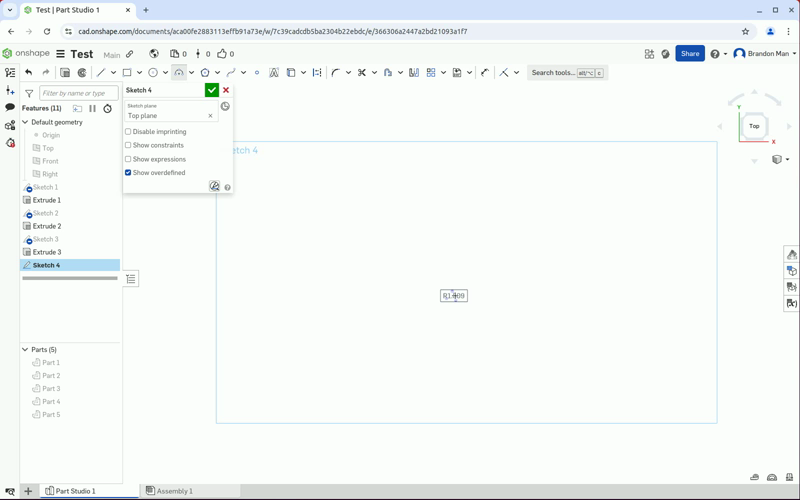
key(l)
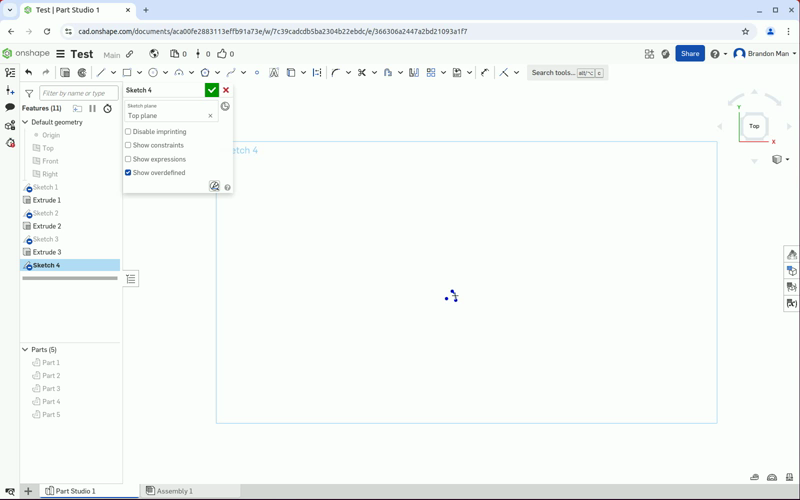
mouse_move(455, 300)
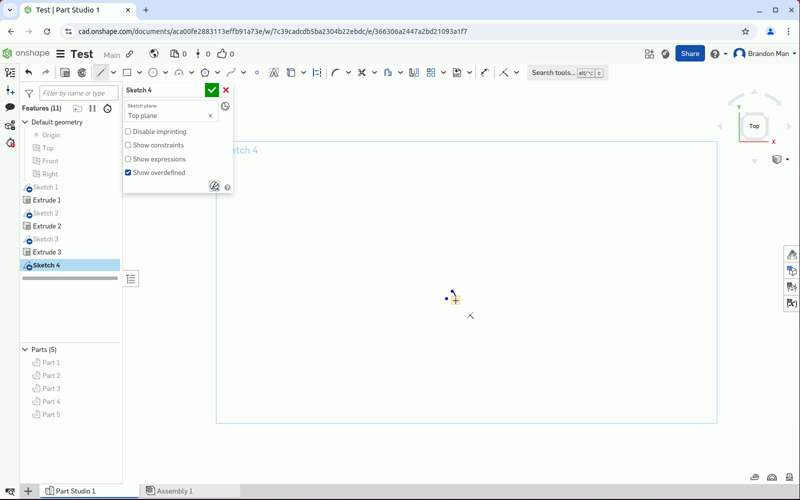
click(455, 300)
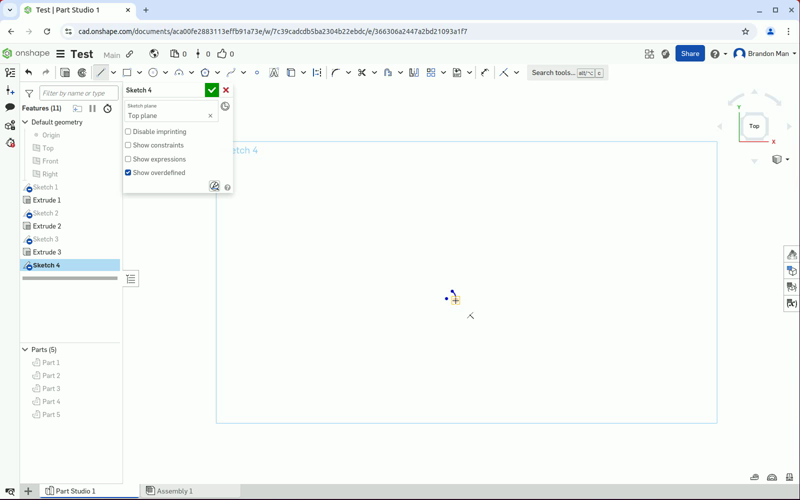
key_down(shift)
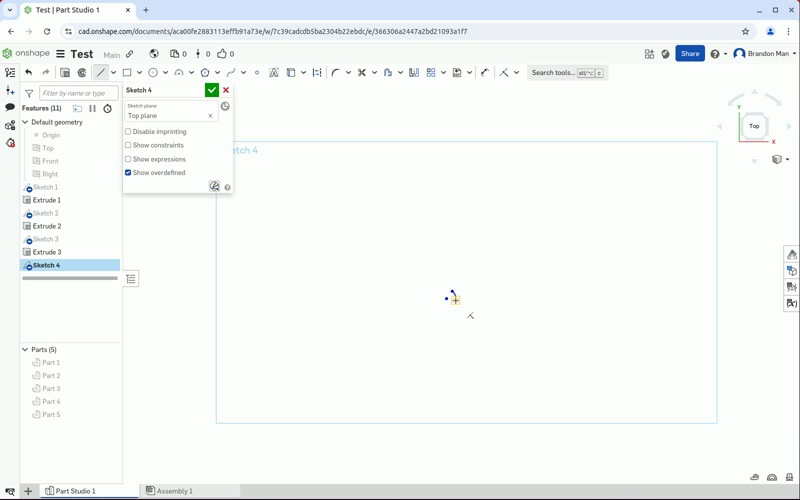
mouse_move(455, 370)
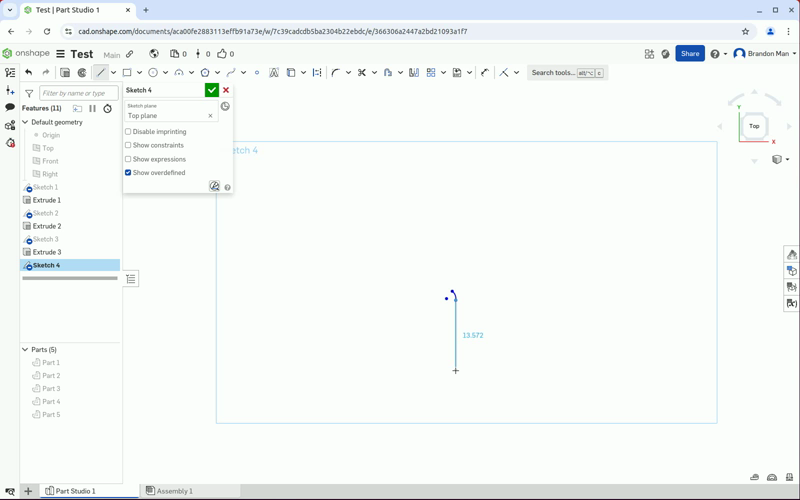
click(455, 370)
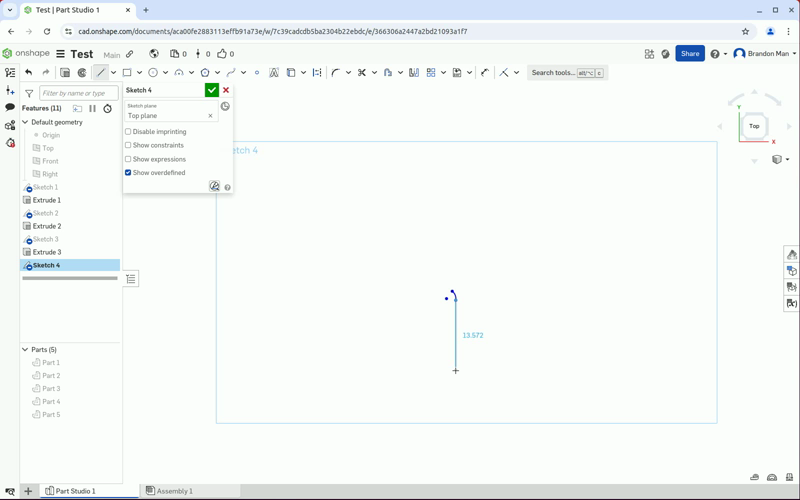
key_up(shift)
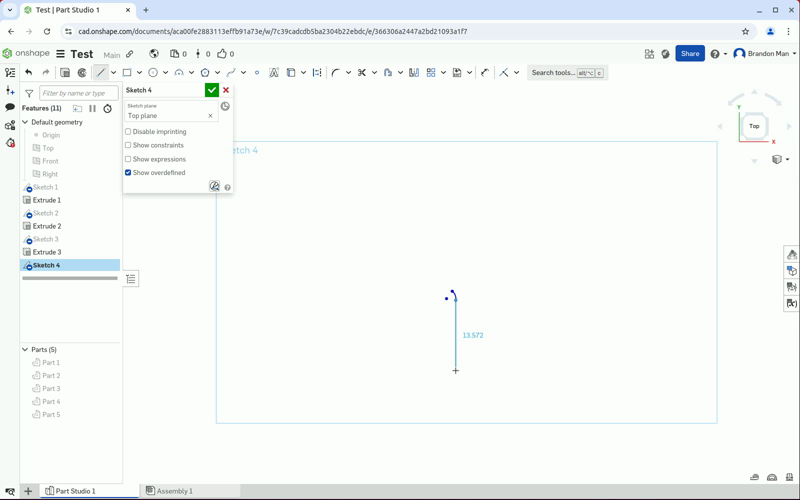
key(esc)
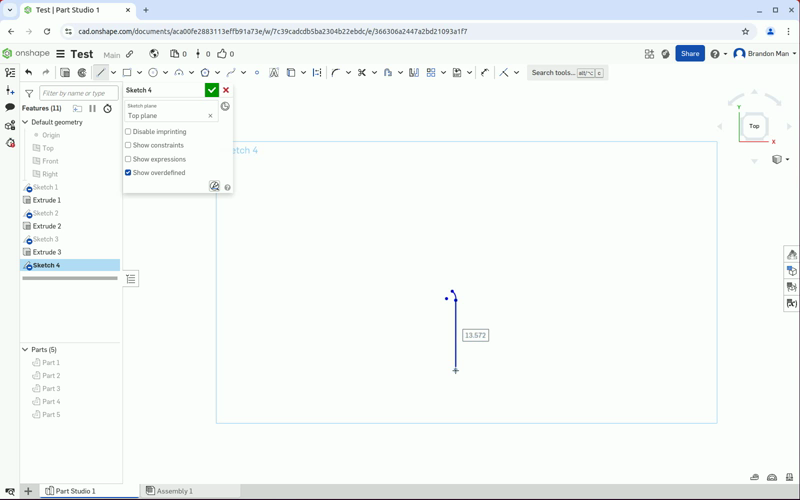
key(a)
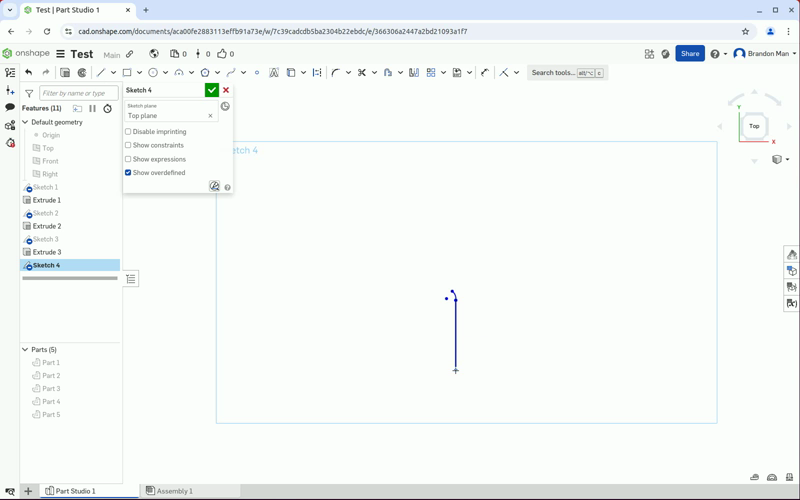
mouse_move(455, 370)
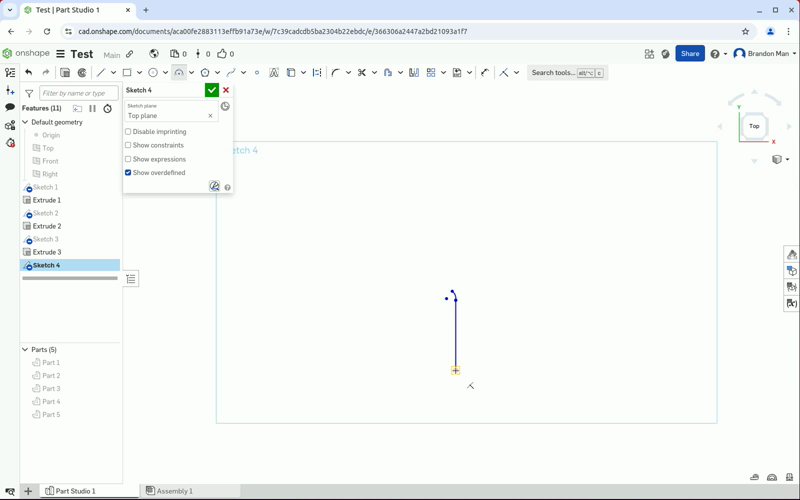
click(455, 370)
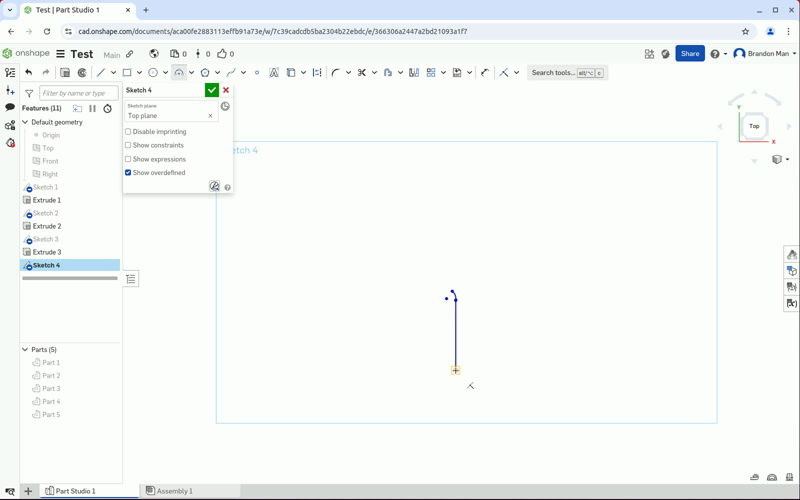
key_down(shift)
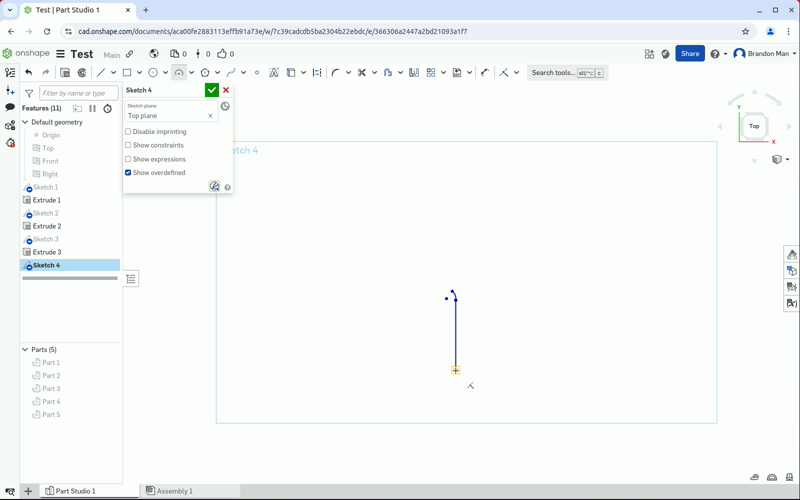
mouse_move(453, 375)
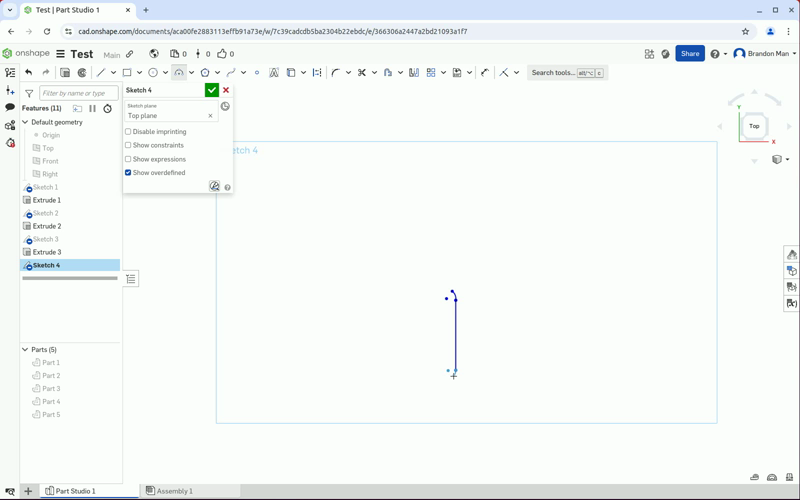
scroll(6)
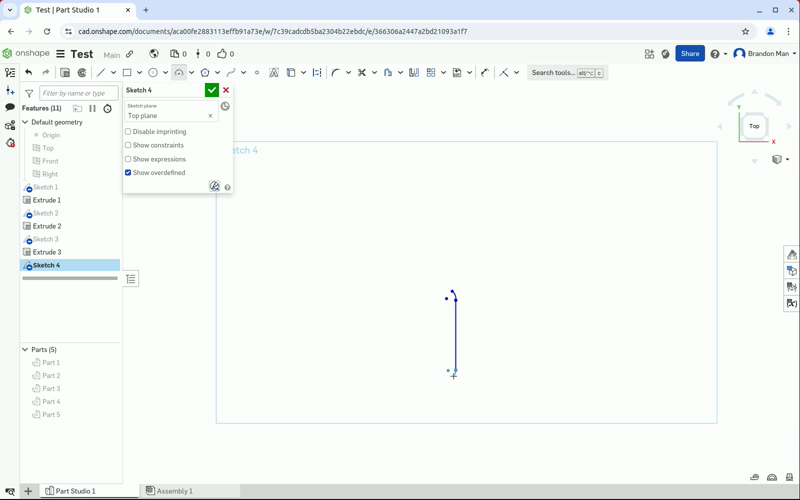
scroll(6)
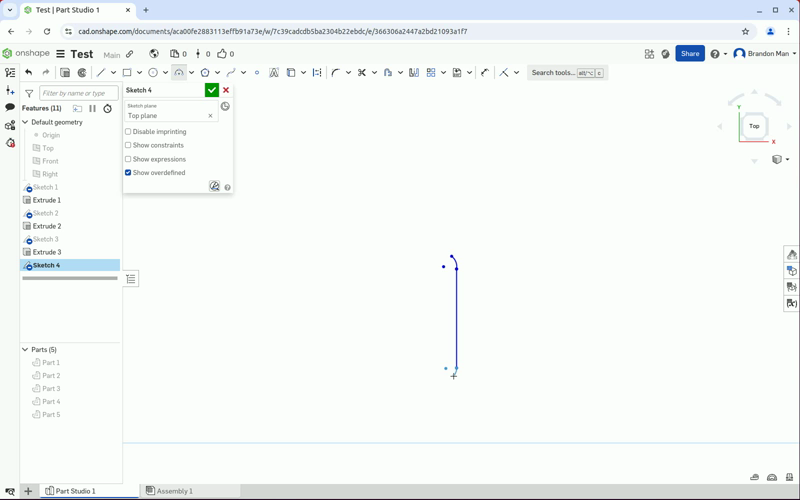
scroll(6)
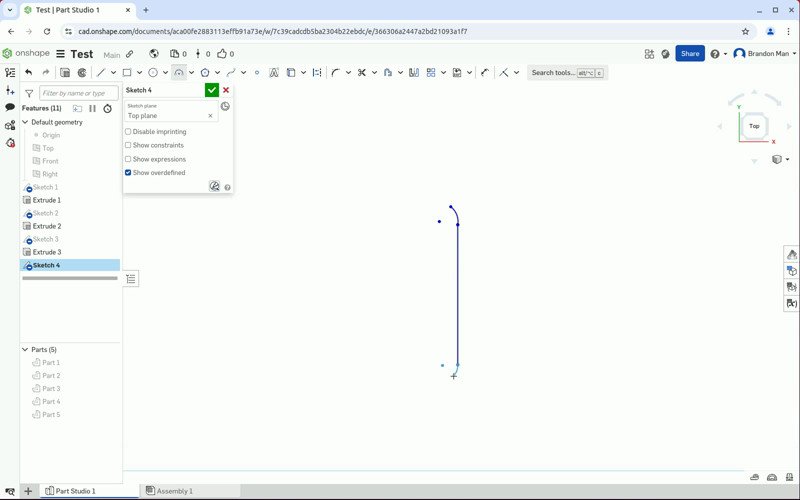
scroll(6)
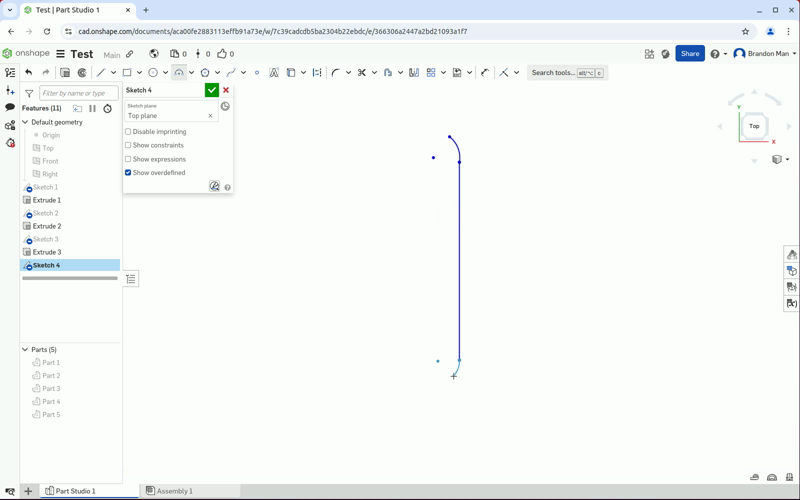
scroll(6)
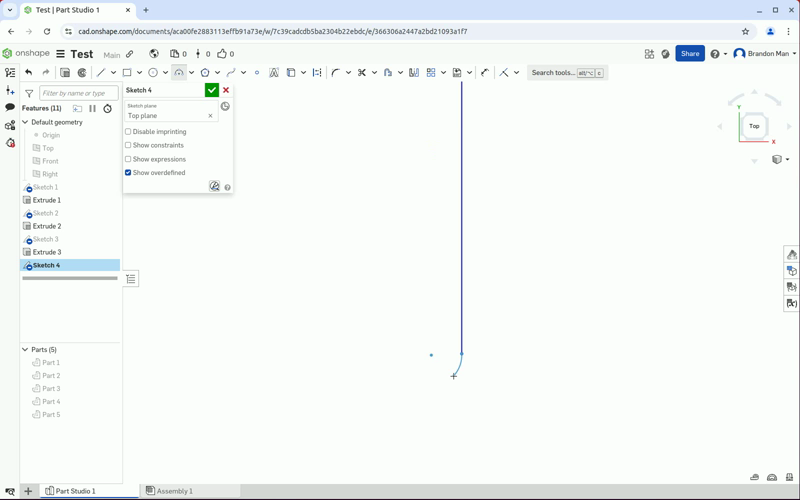
scroll(6)
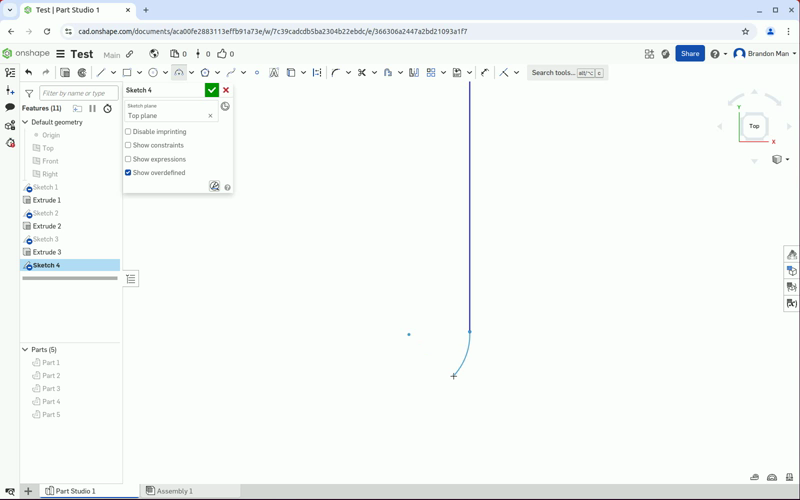
scroll(6)
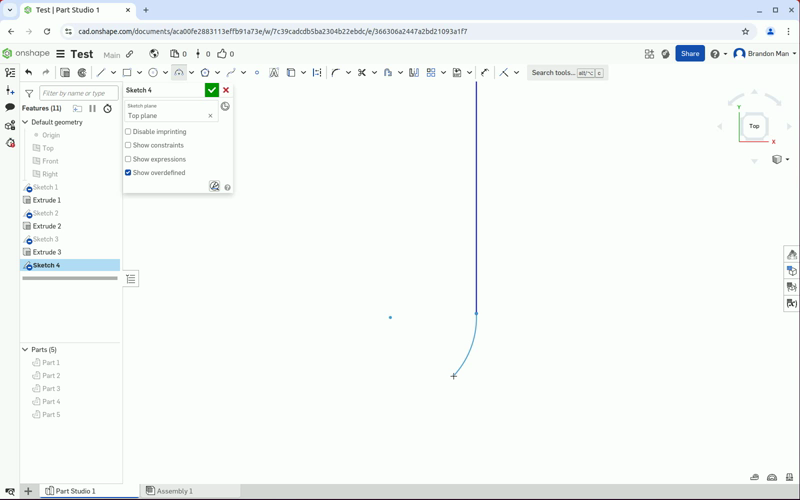
click(453, 375)
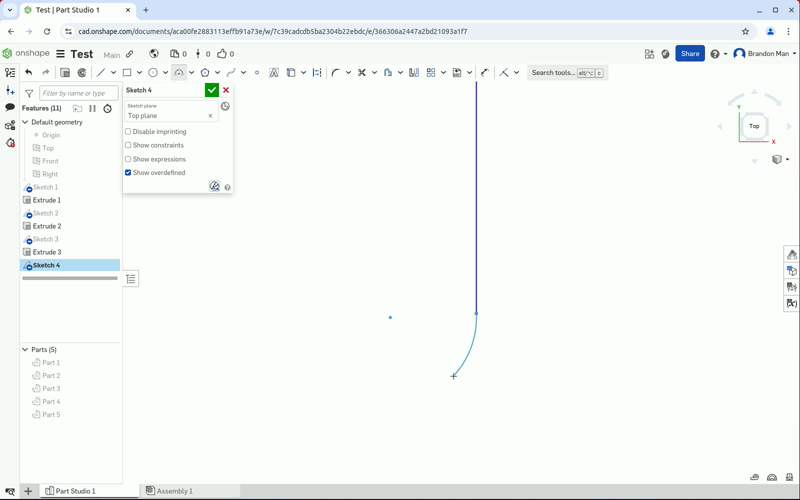
scroll(-6)
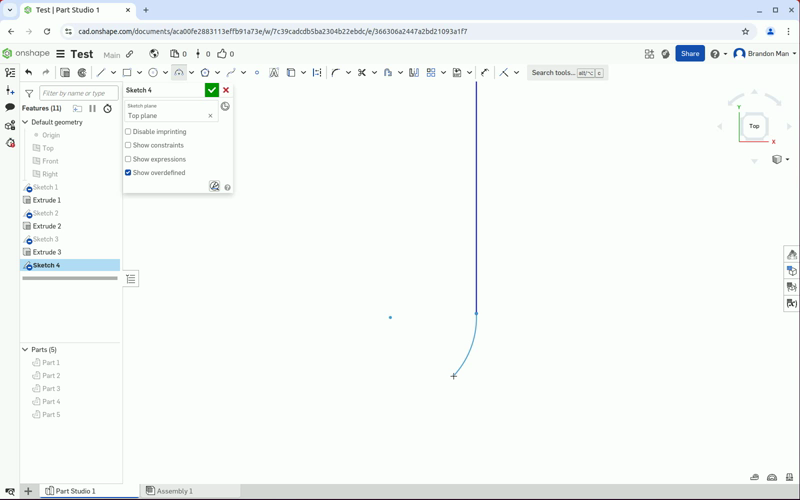
scroll(-6)
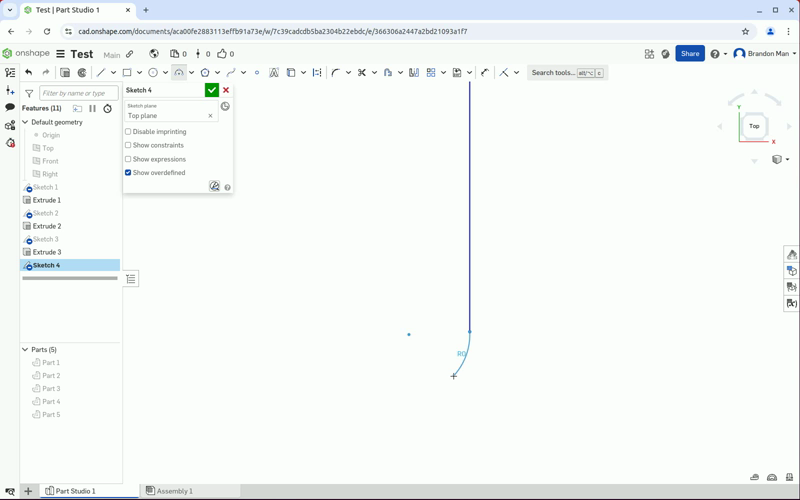
scroll(-6)
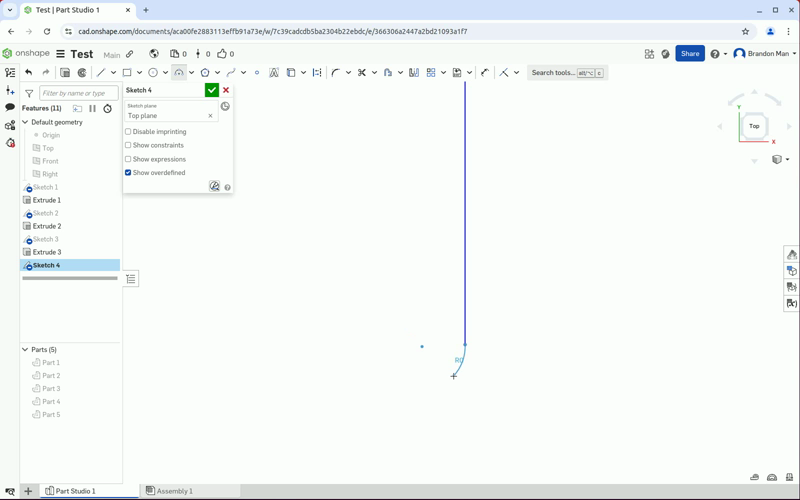
scroll(-6)
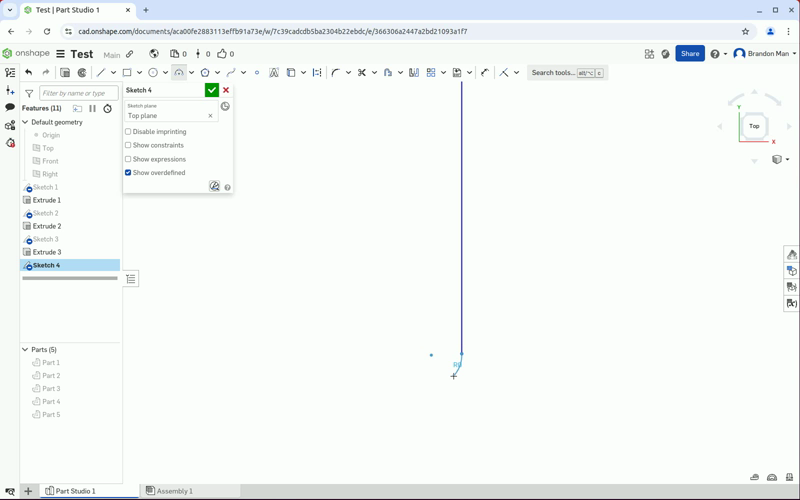
scroll(-6)
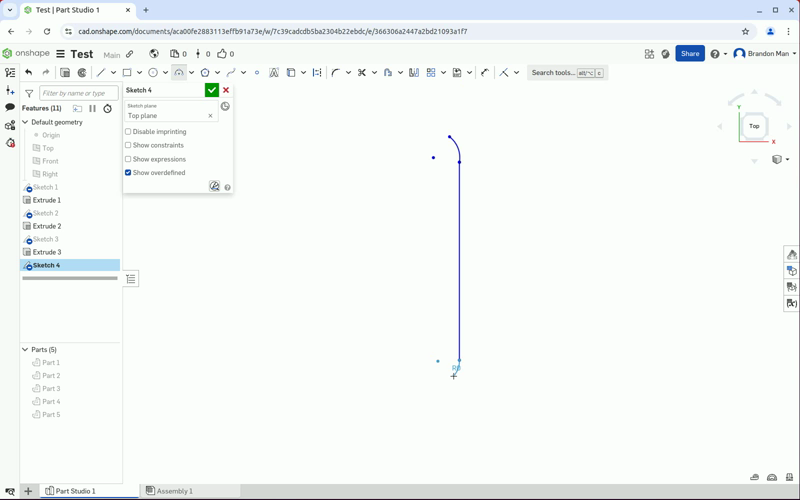
scroll(-6)
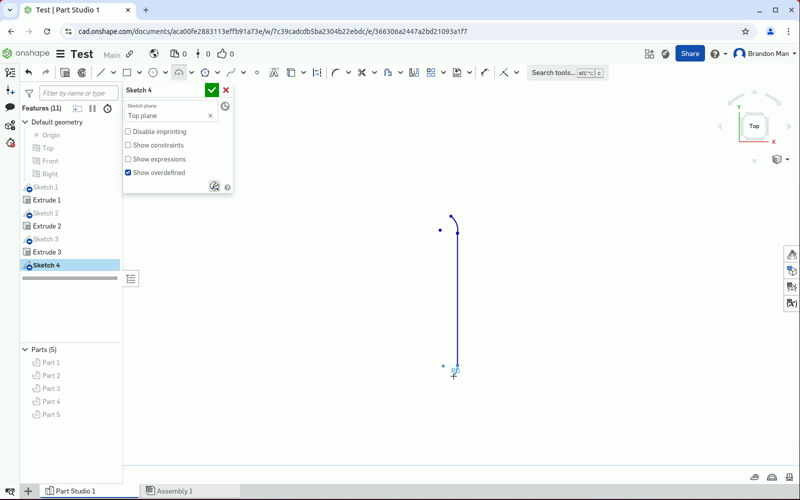
scroll(-6)
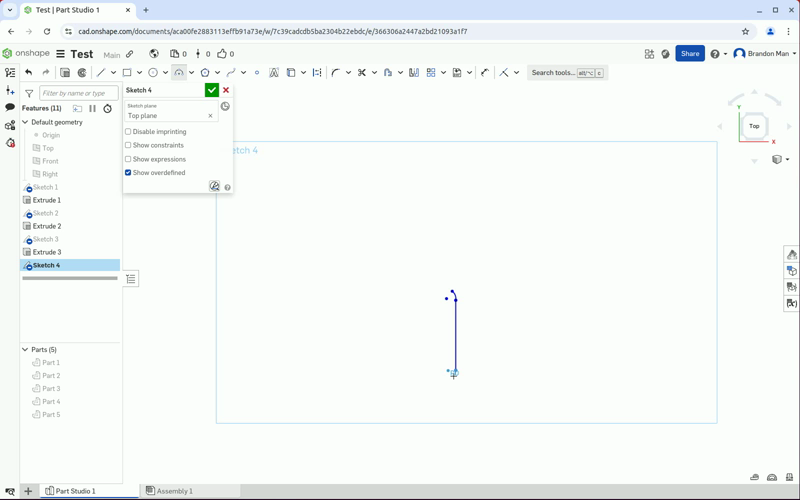
mouse_move(456, 373)
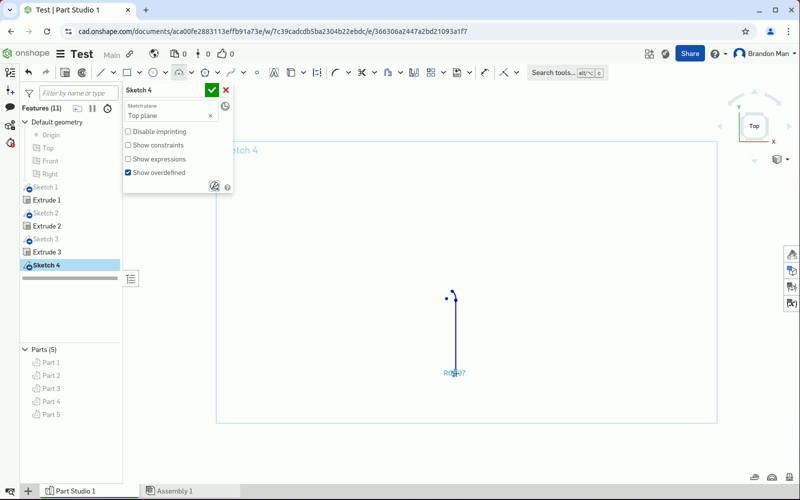
scroll(6)
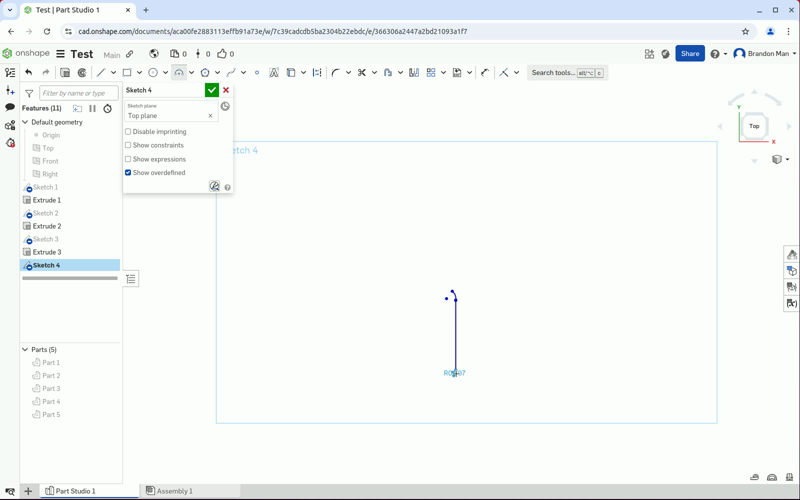
scroll(6)
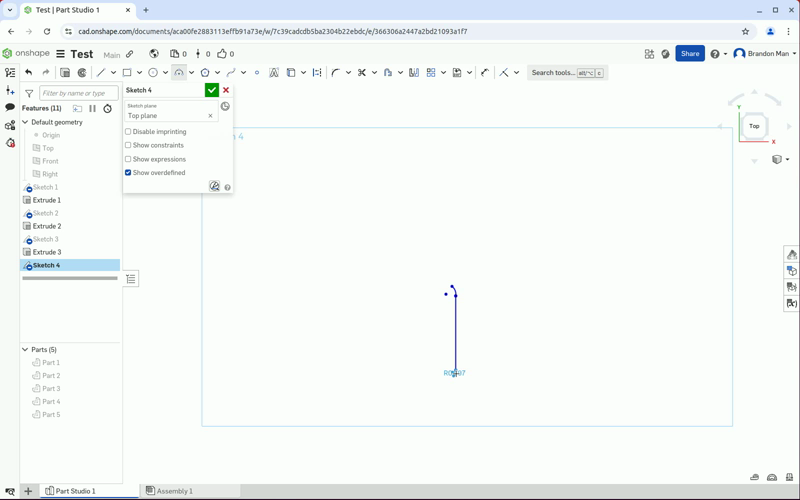
scroll(6)
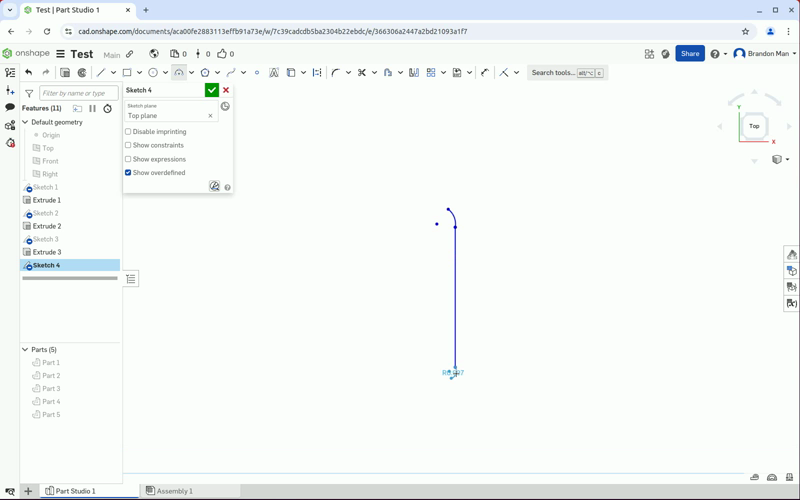
scroll(6)
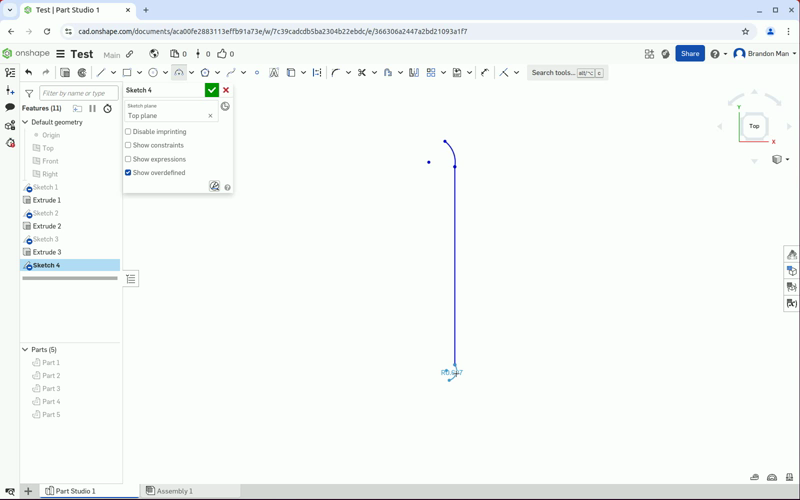
scroll(6)
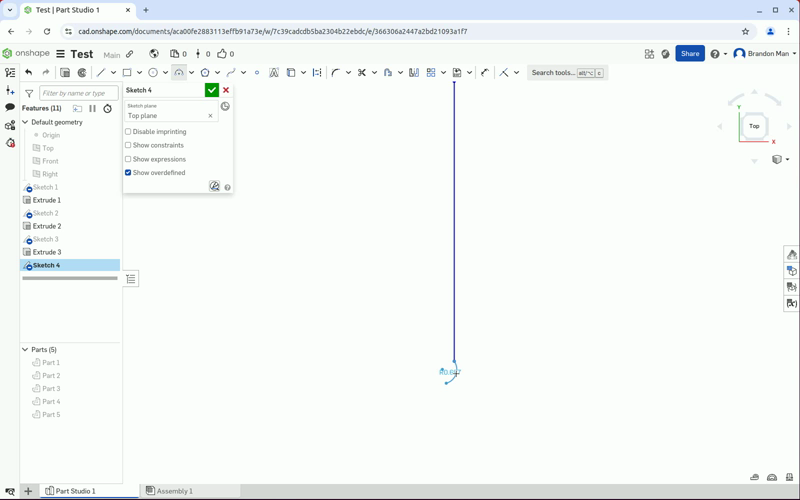
scroll(6)
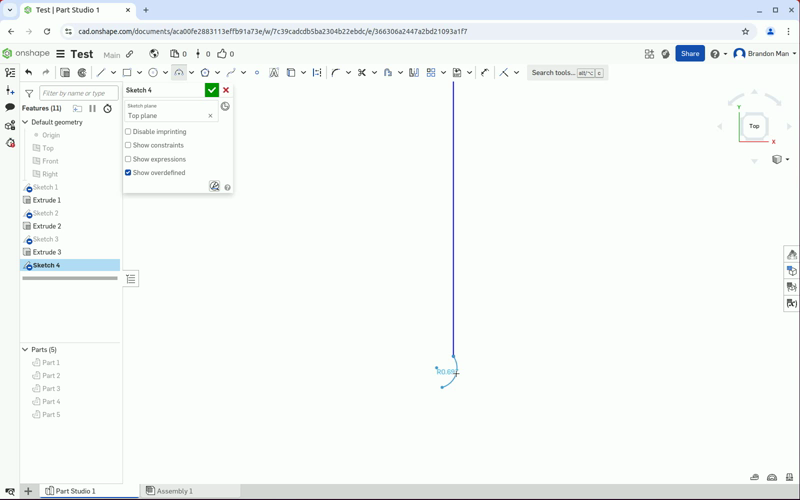
scroll(6)
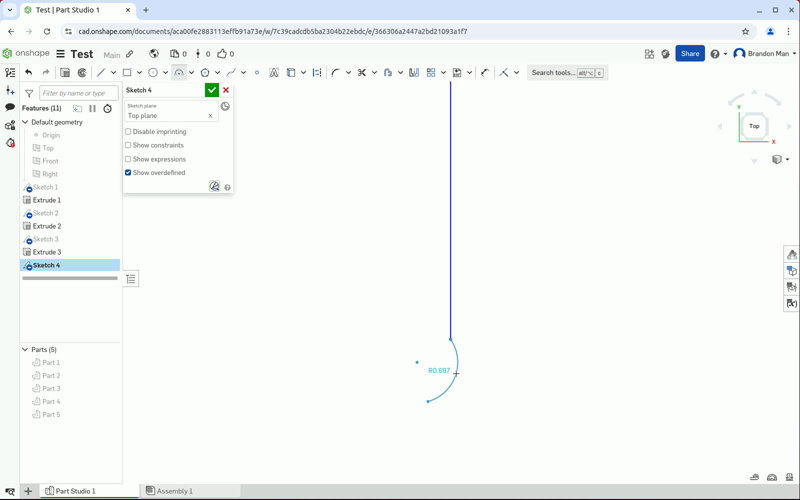
click(456, 373)
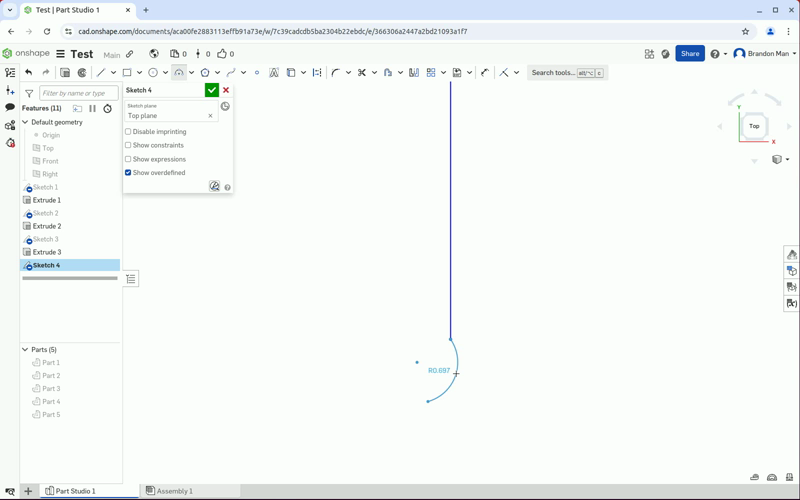
scroll(-6)
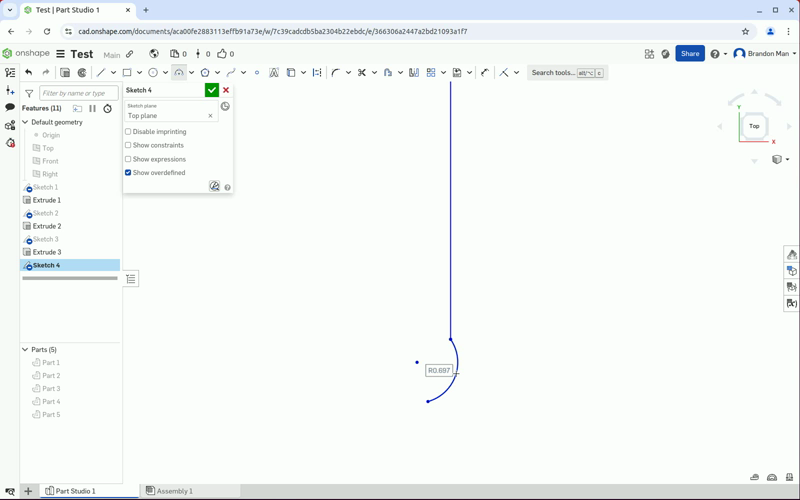
scroll(-6)
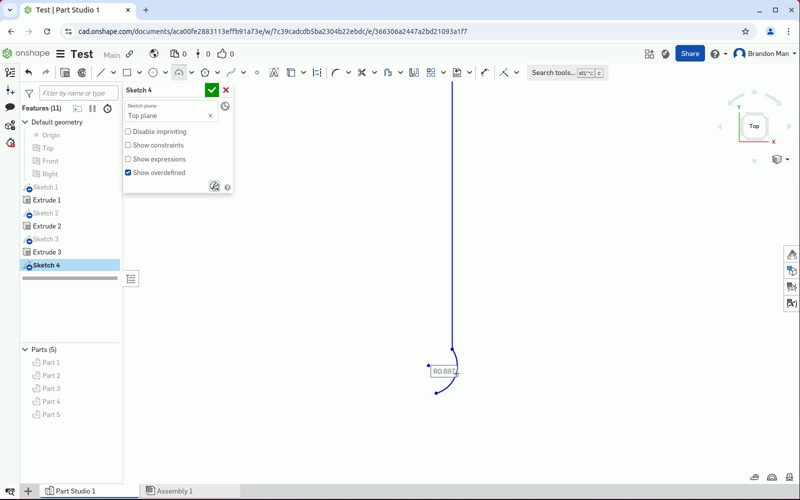
scroll(-6)
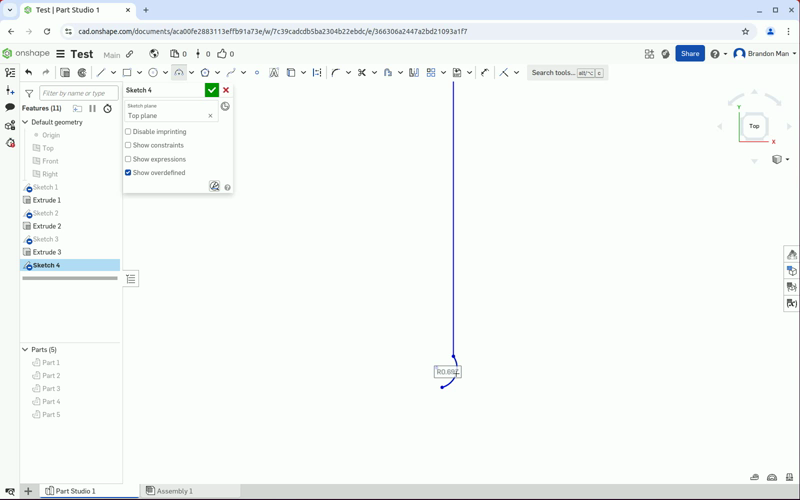
scroll(-6)
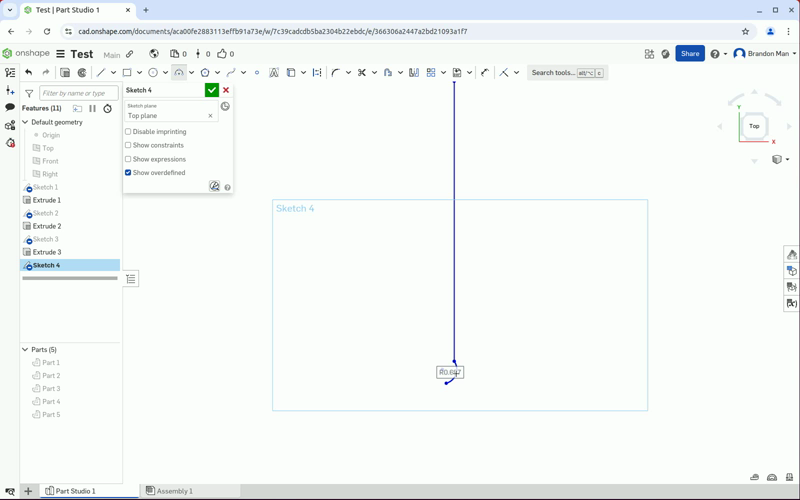
scroll(-6)
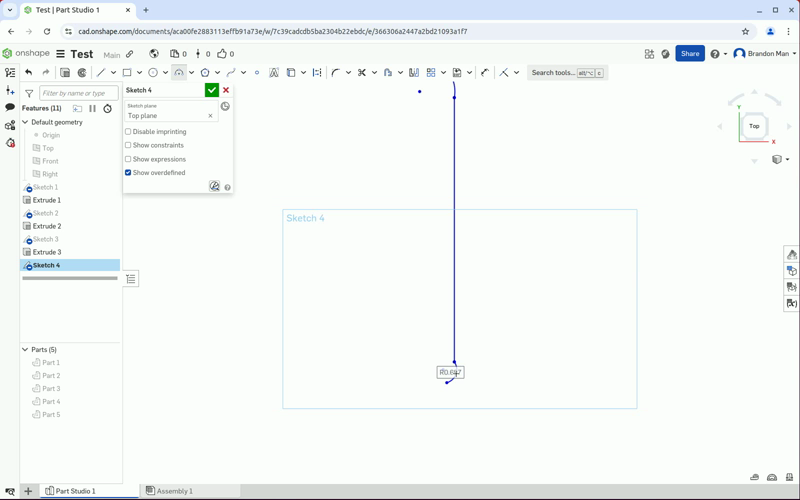
scroll(-6)
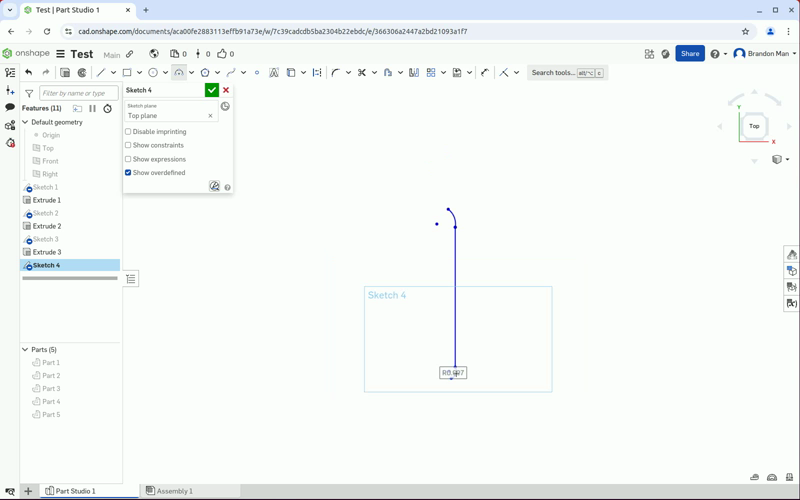
scroll(-6)
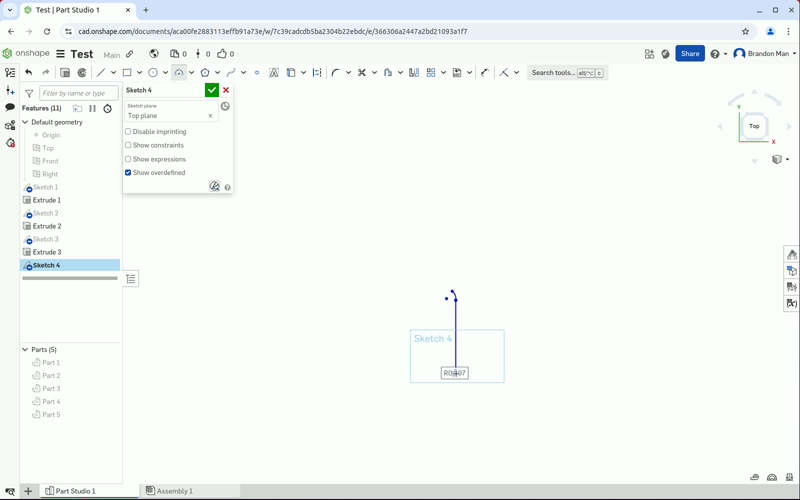
key_up(shift)
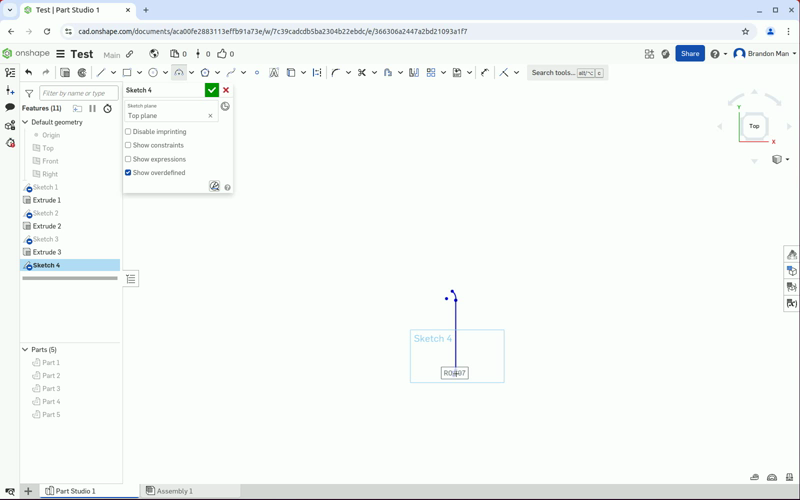
mouse_move(453, 375)
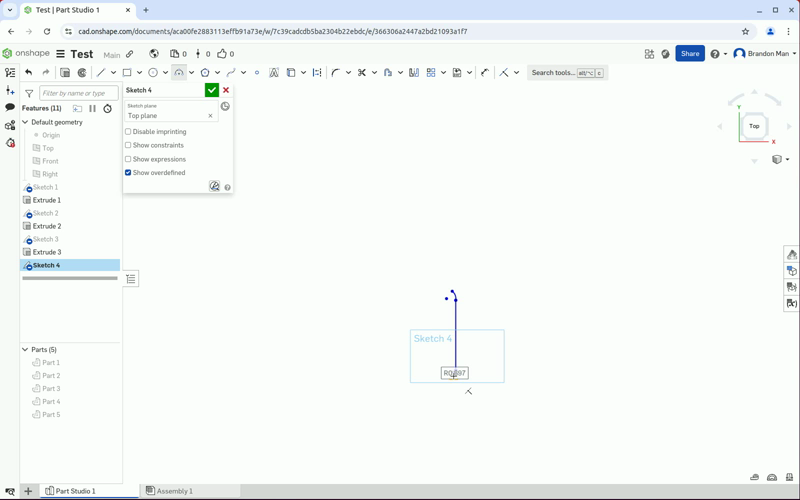
scroll(6)
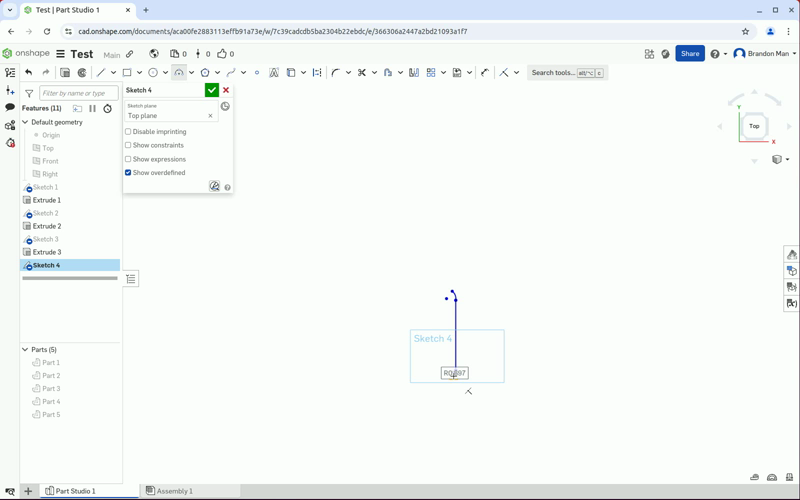
scroll(6)
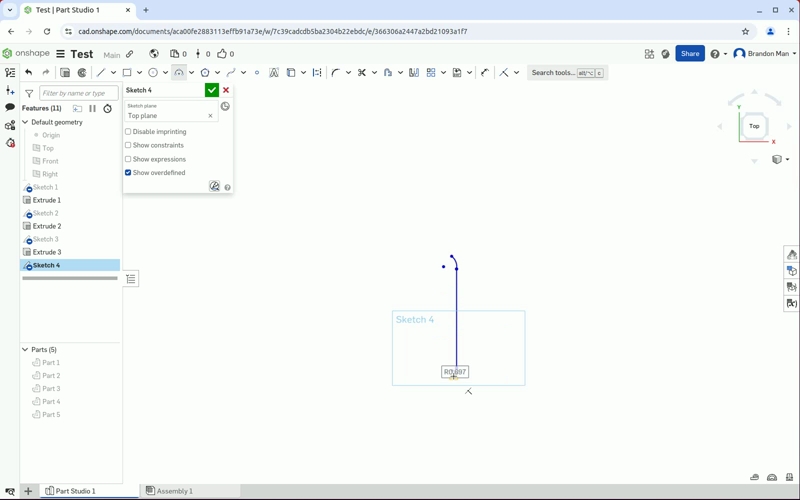
scroll(6)
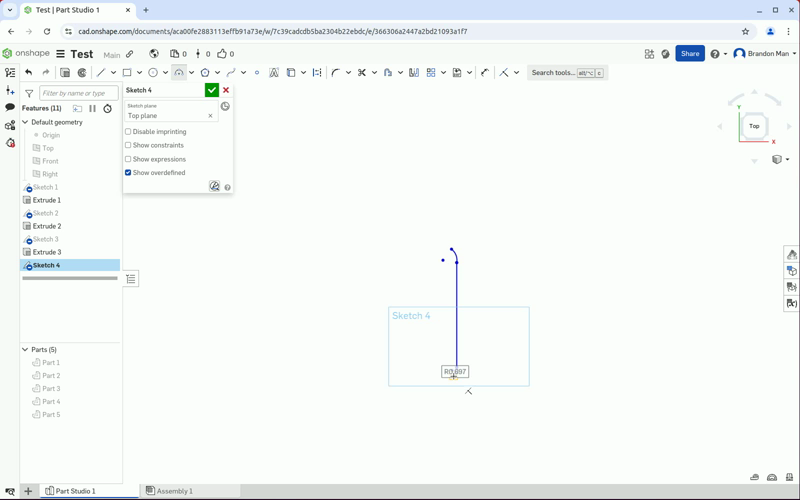
scroll(6)
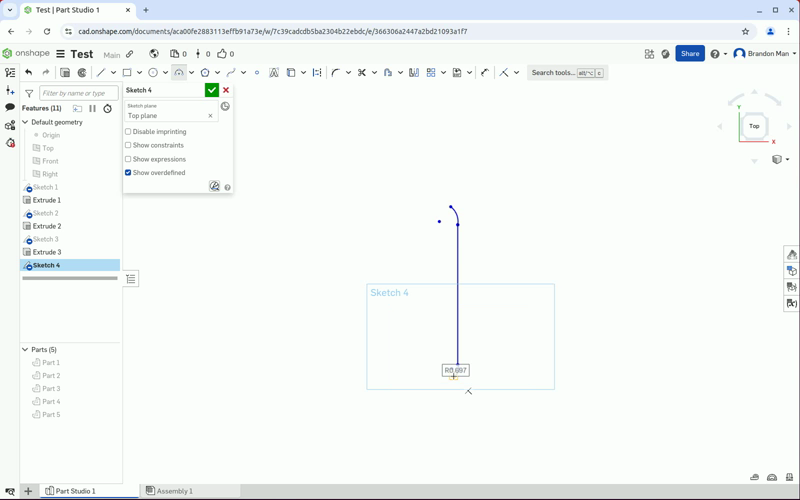
scroll(6)
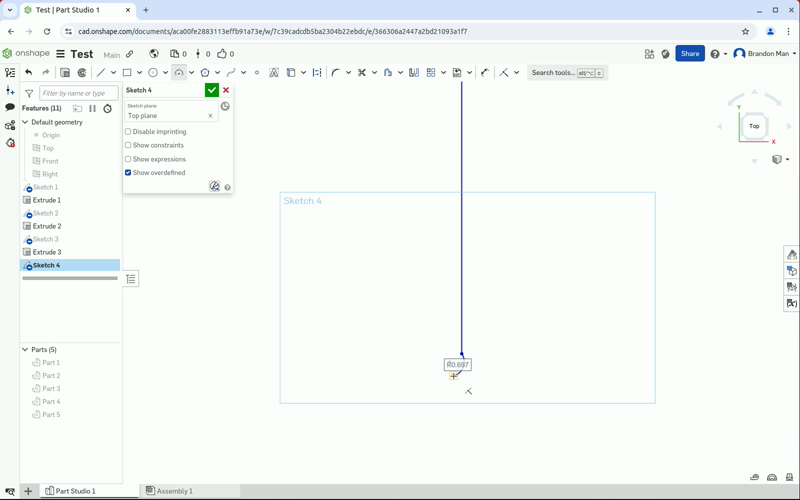
scroll(6)
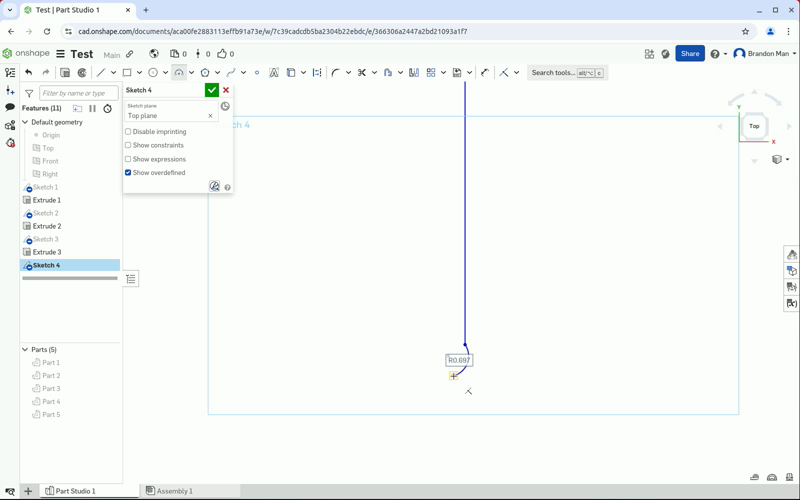
scroll(6)
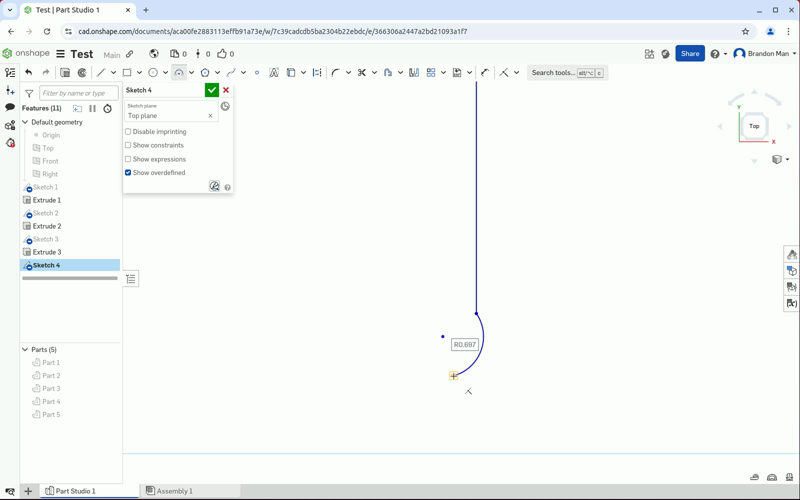
click(453, 375)
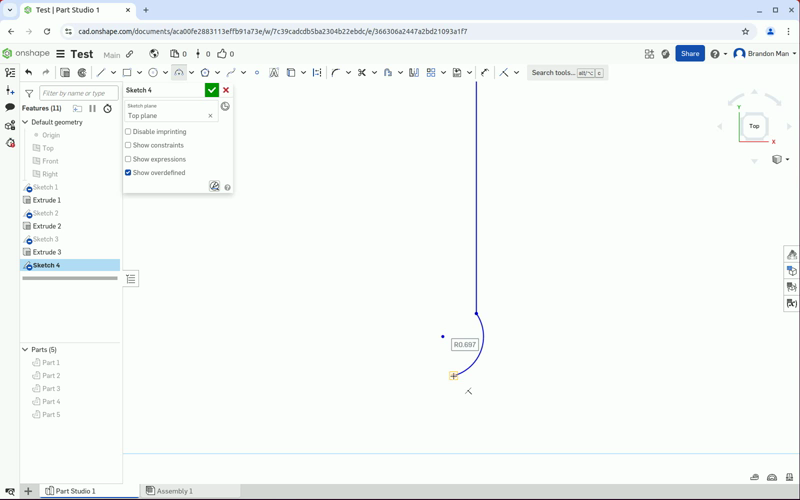
scroll(-6)
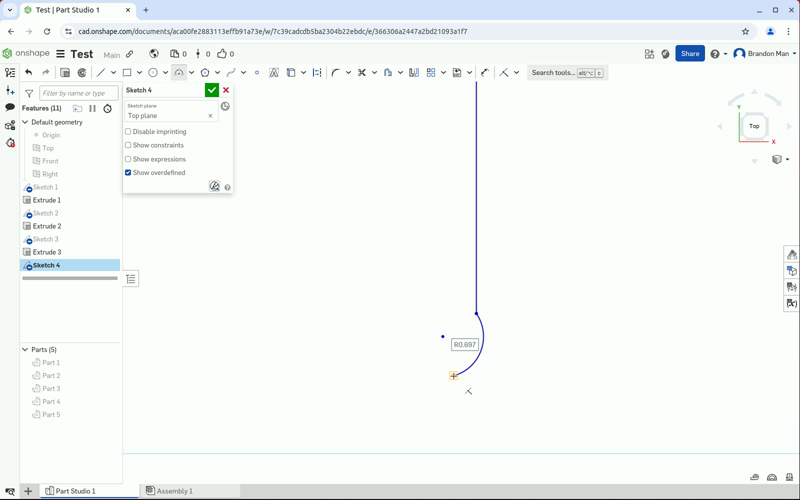
scroll(-6)
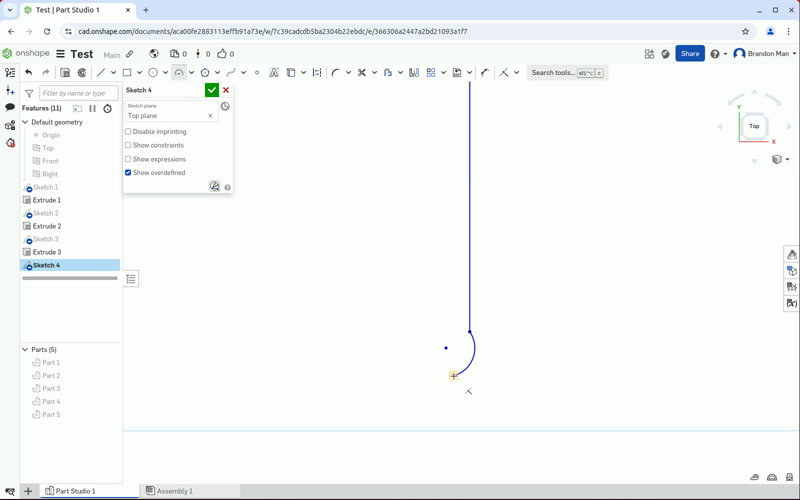
scroll(-6)
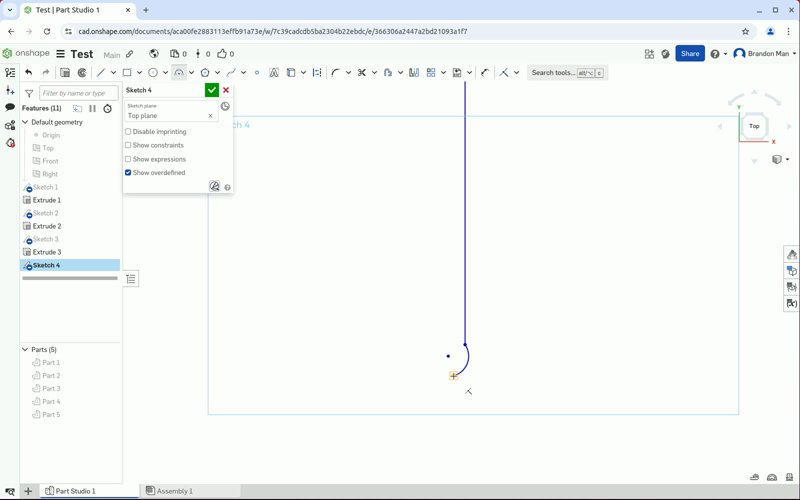
scroll(-6)
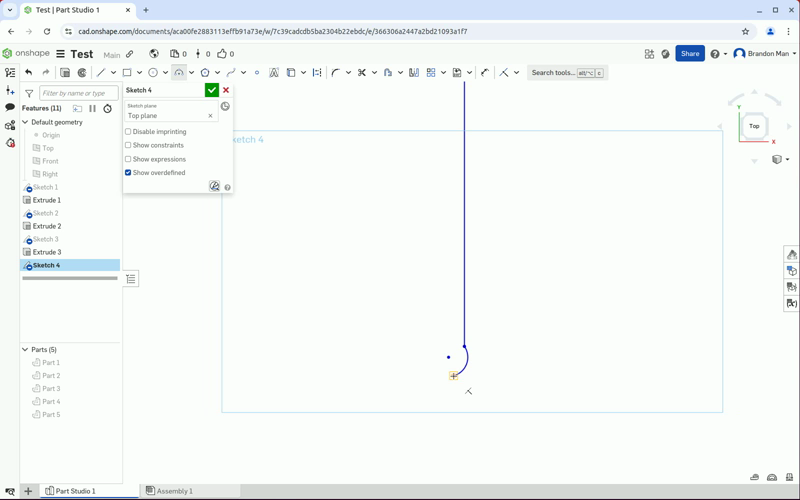
scroll(-6)
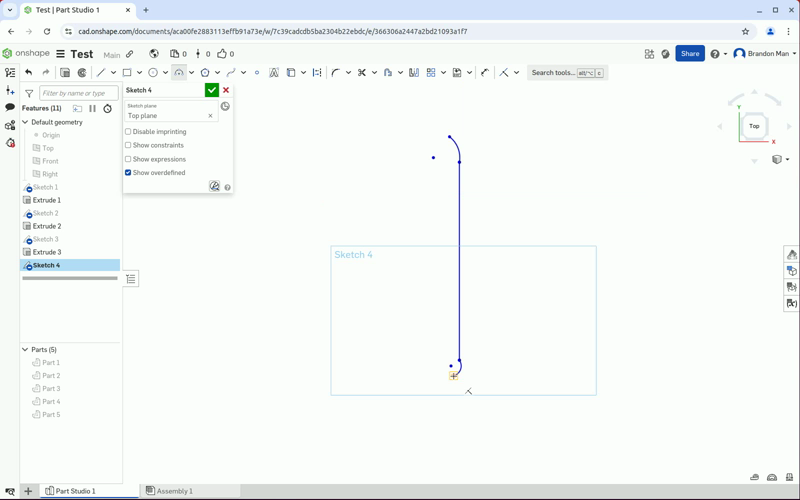
scroll(-6)
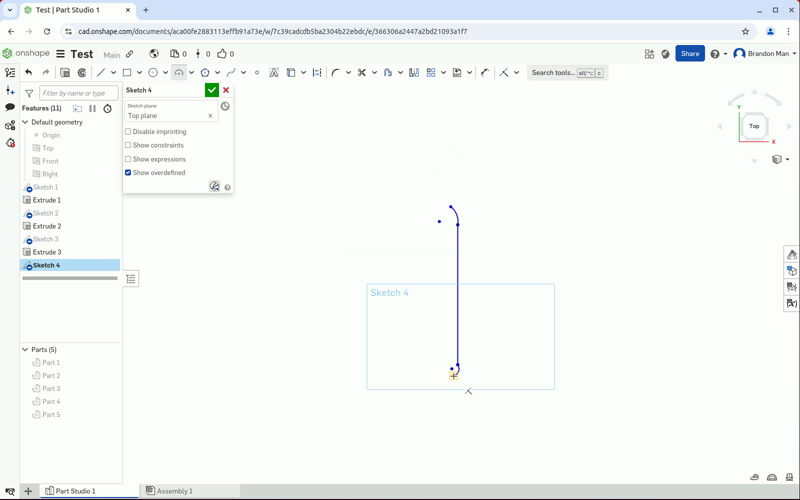
scroll(-6)
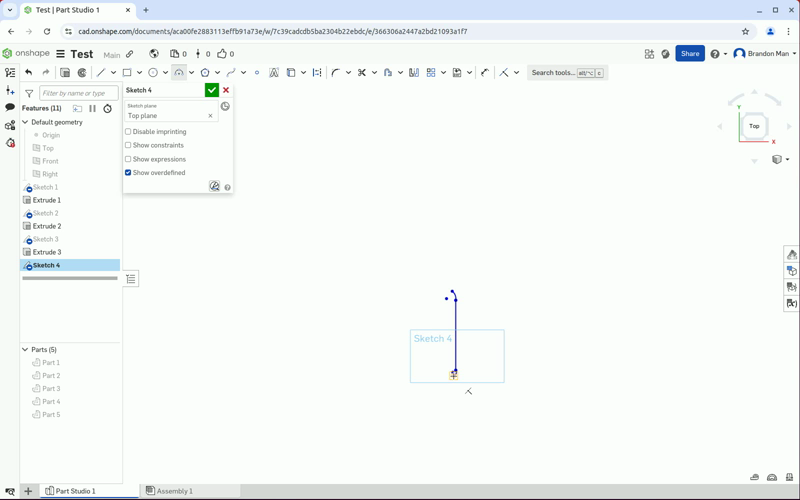
key_down(shift)
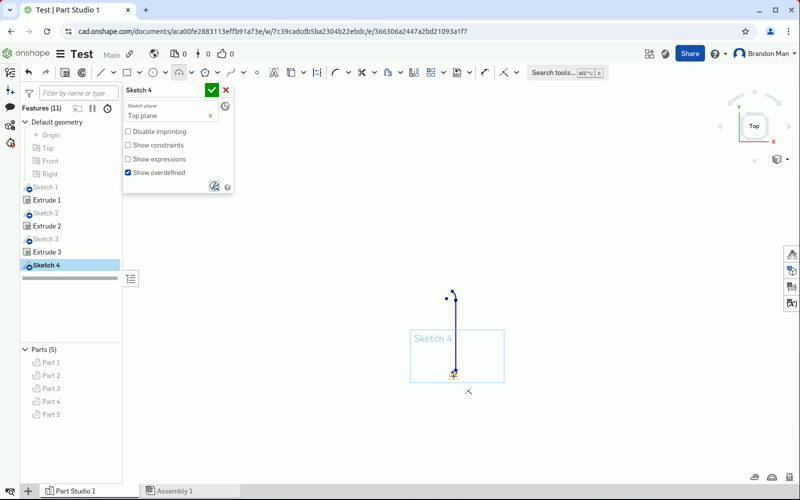
mouse_move(467, 375)
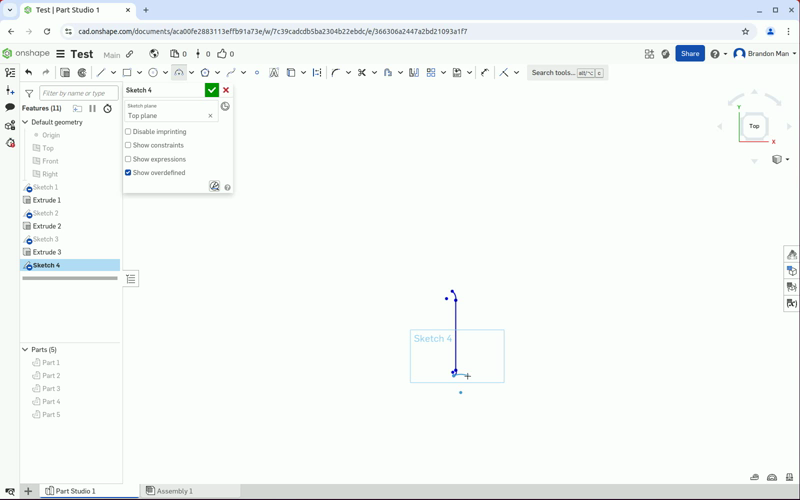
click(467, 375)
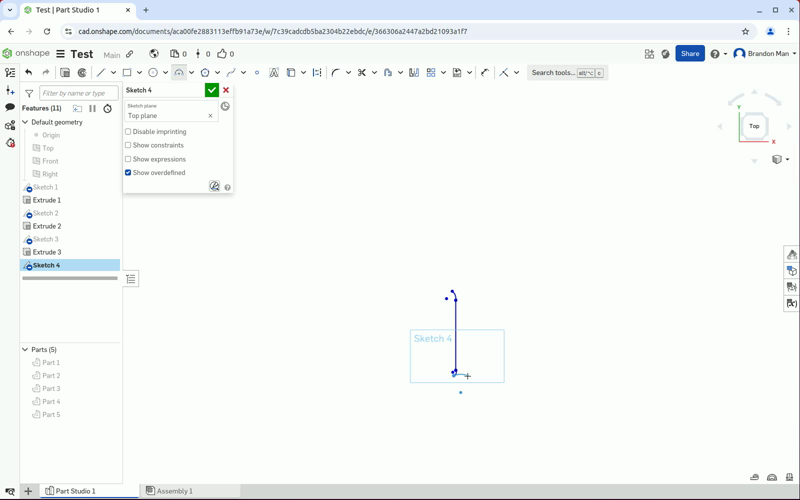
mouse_move(460, 396)
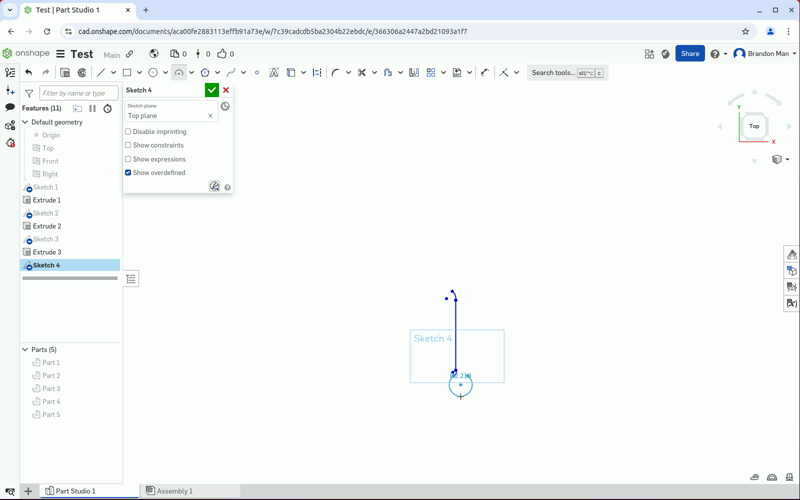
click(460, 396)
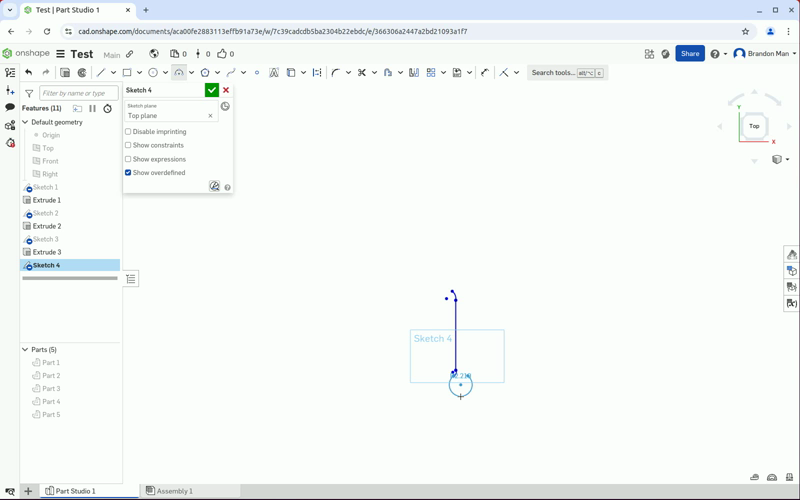
key_up(shift)
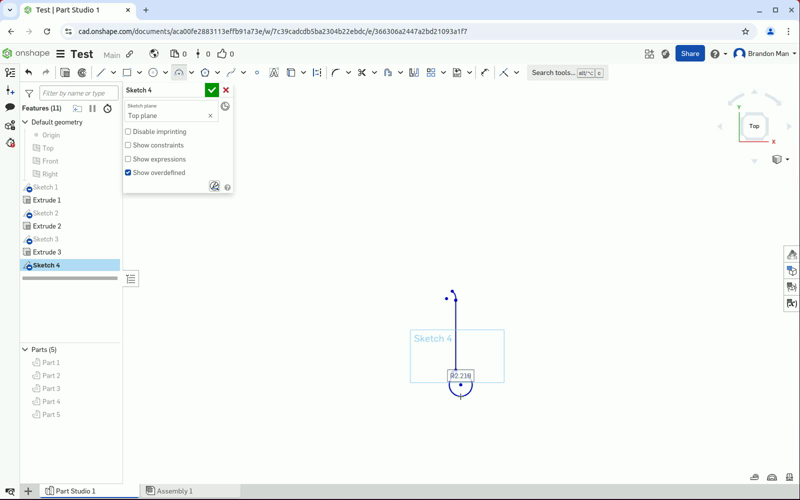
mouse_move(467, 375)
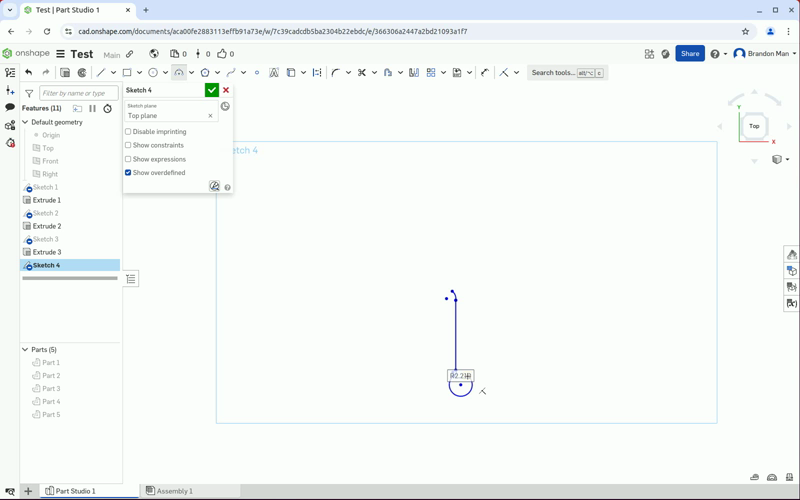
click(467, 375)
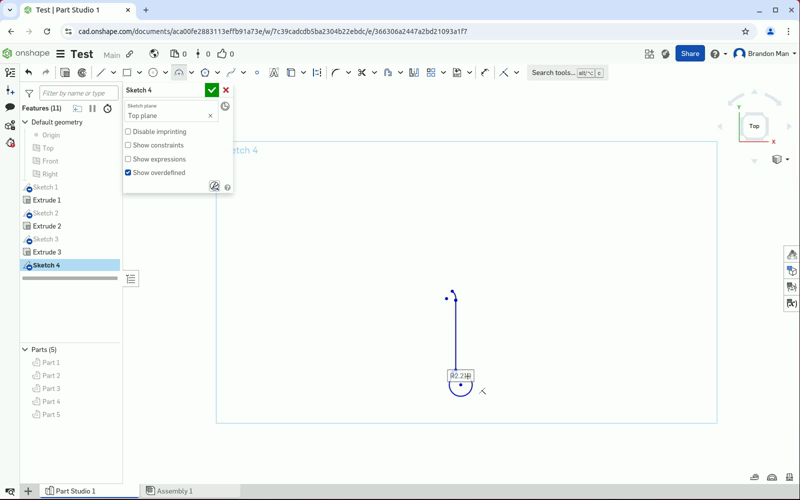
key_down(shift)
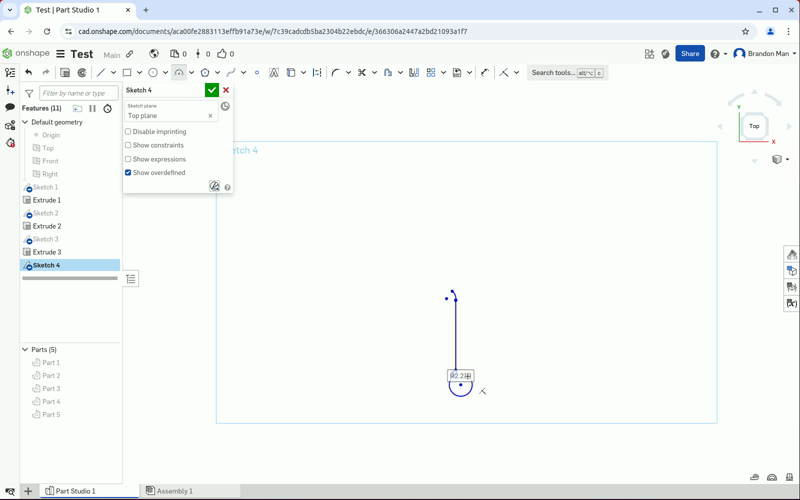
mouse_move(464, 370)
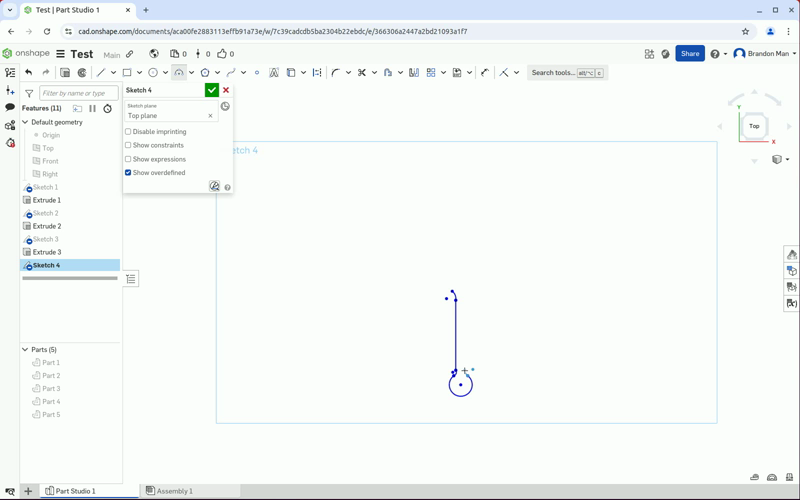
scroll(6)
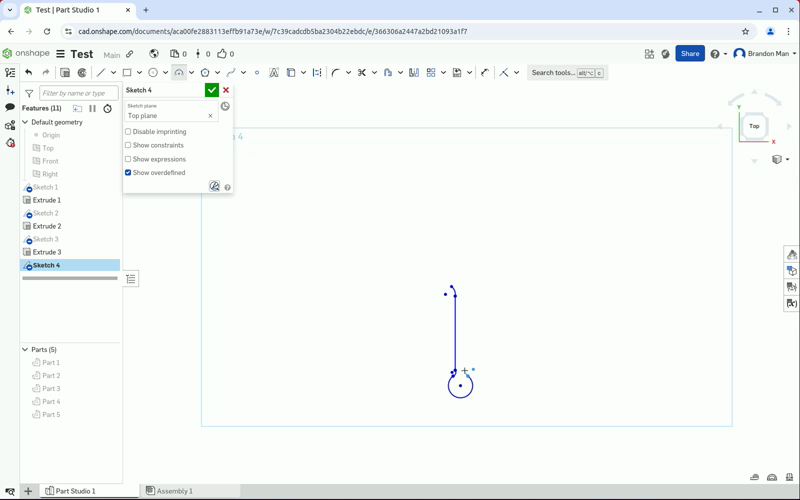
scroll(6)
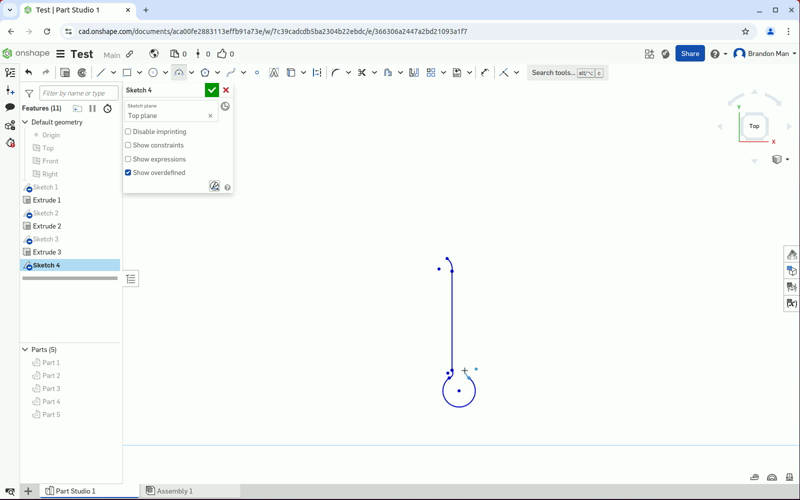
scroll(6)
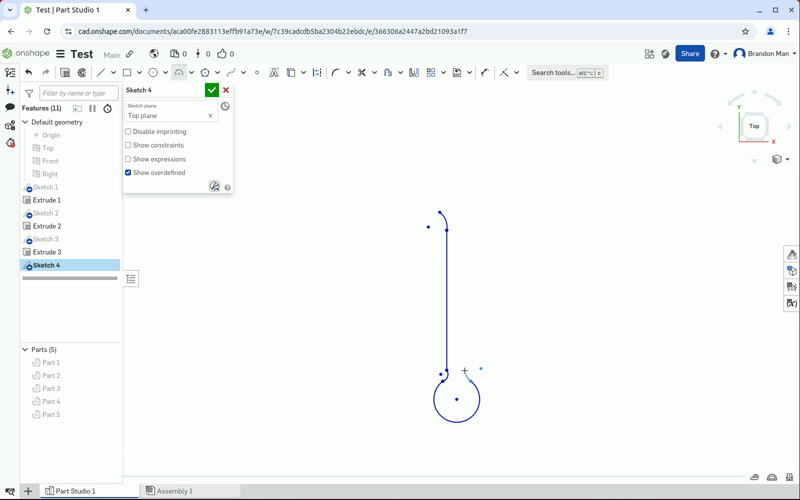
scroll(6)
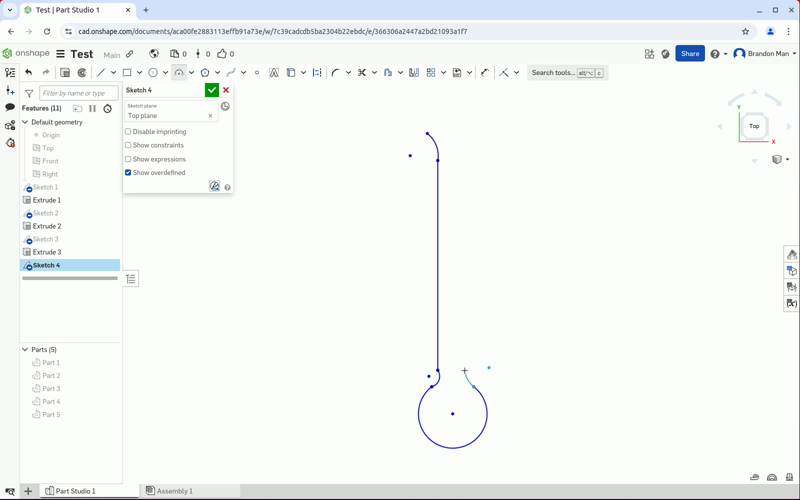
scroll(6)
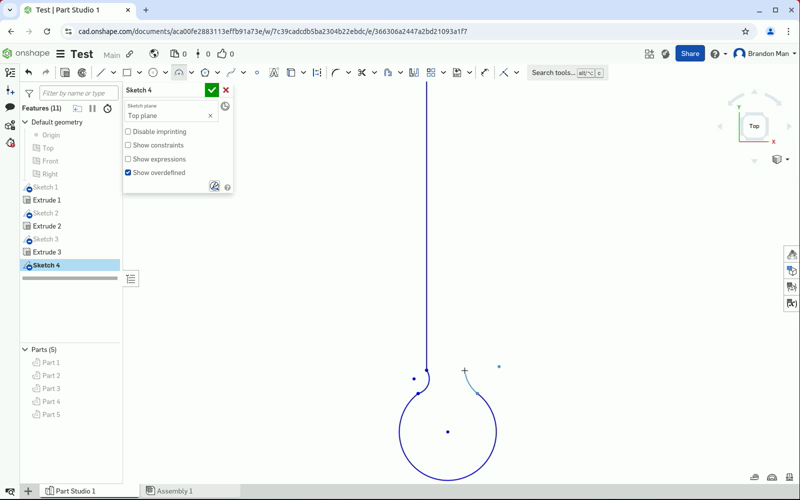
scroll(6)
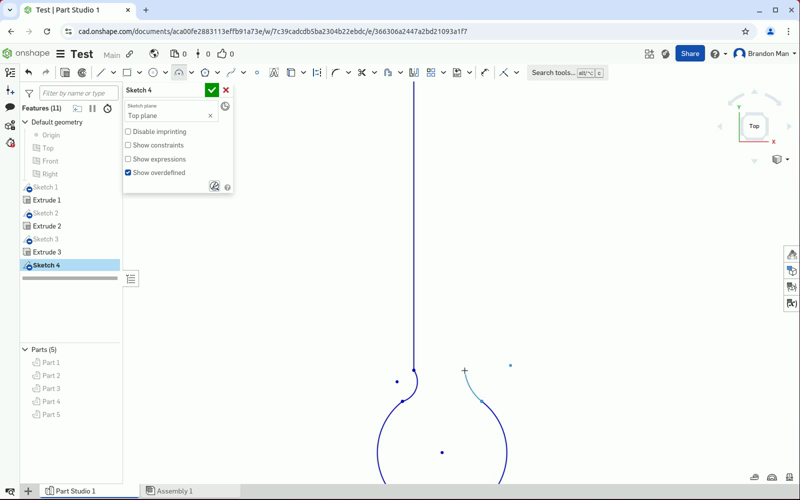
scroll(6)
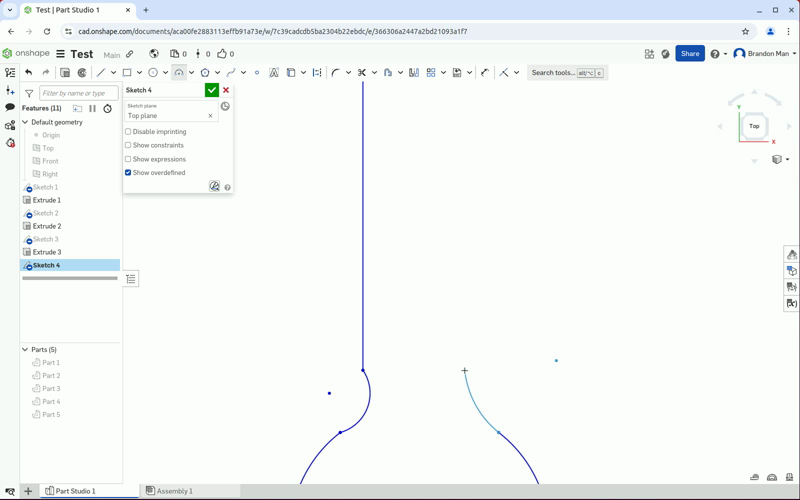
click(464, 370)
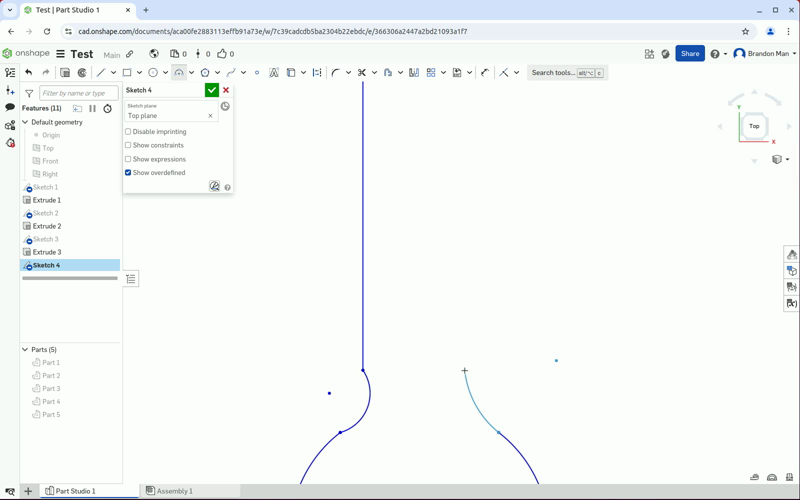
scroll(-6)
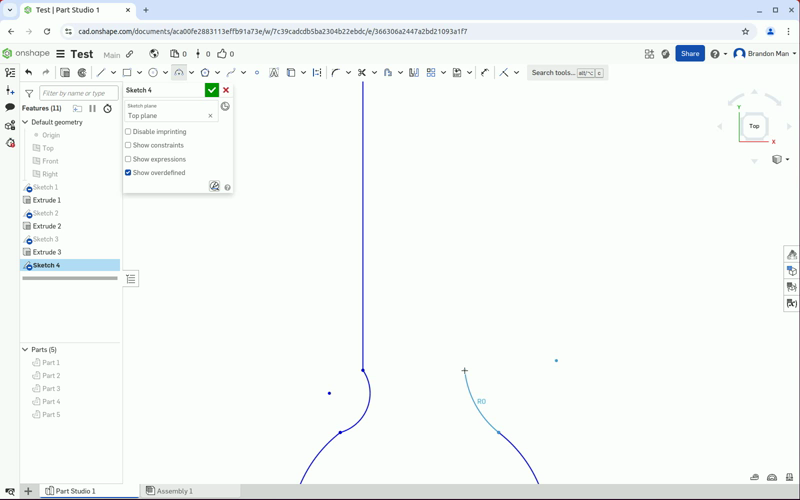
scroll(-6)
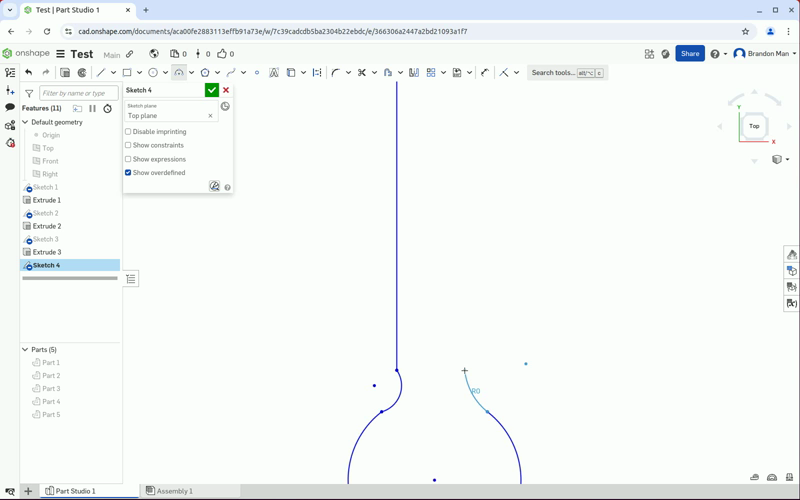
scroll(-6)
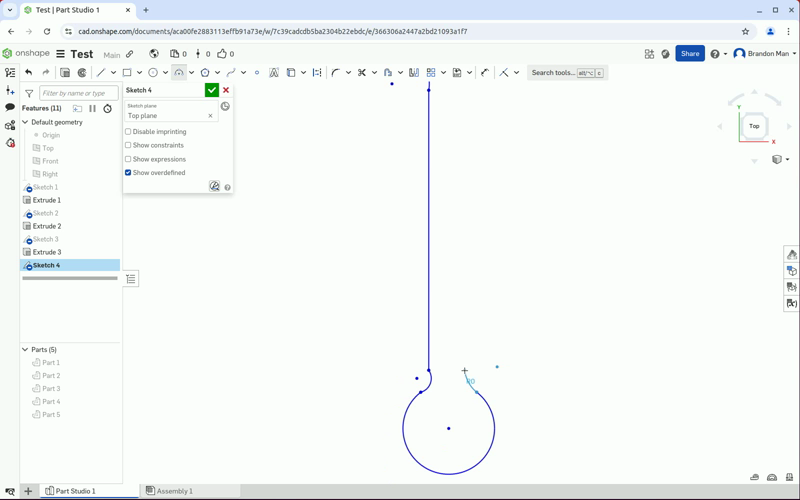
scroll(-6)
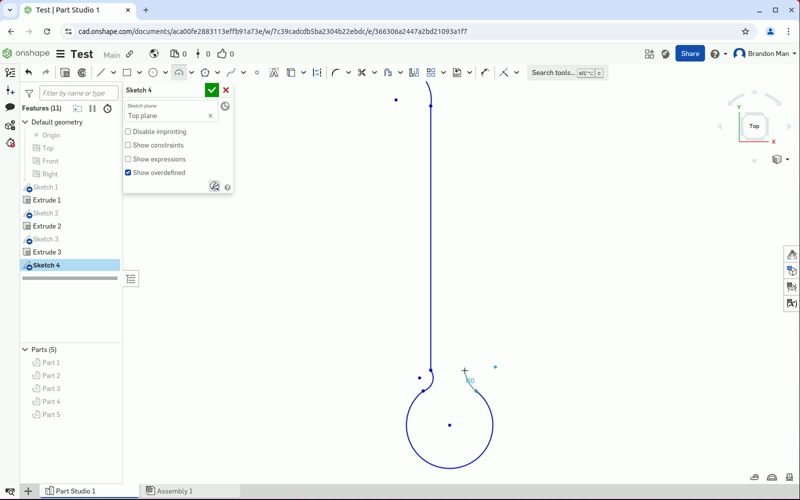
scroll(-6)
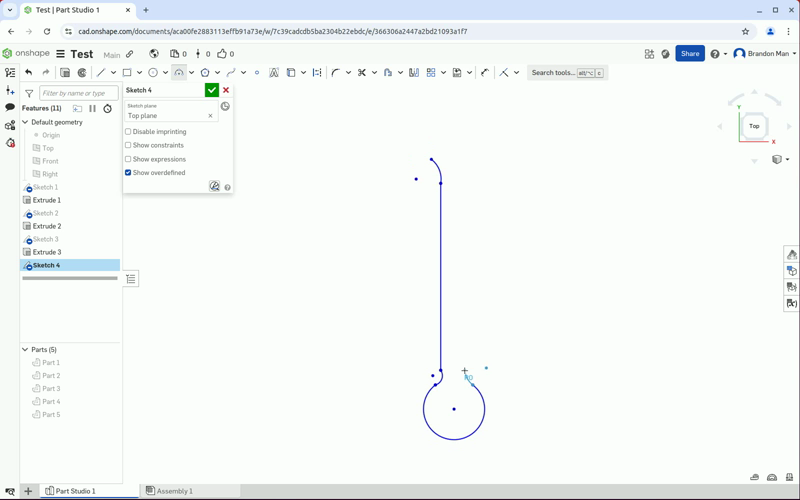
scroll(-6)
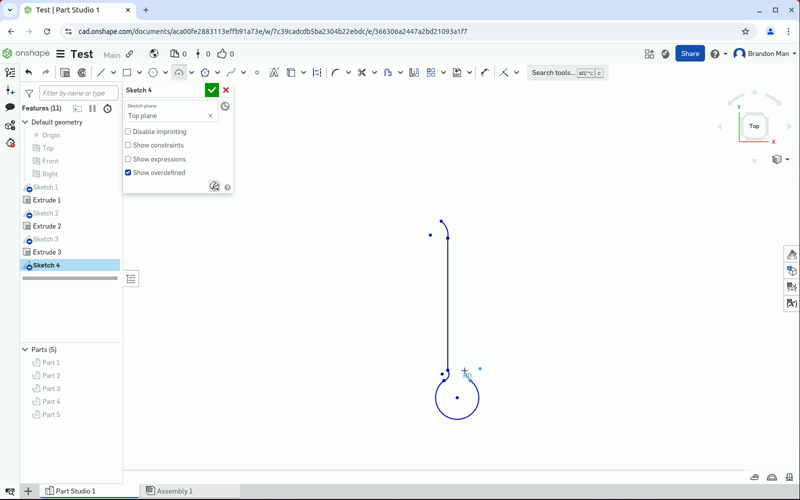
scroll(-6)
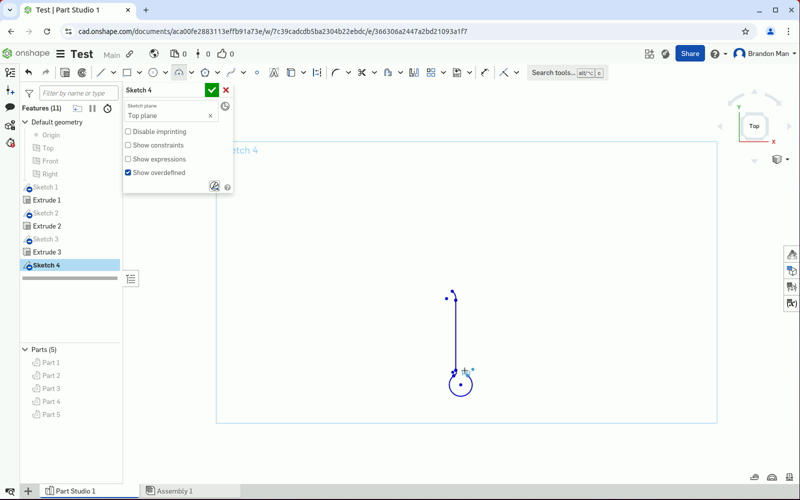
mouse_move(465, 373)
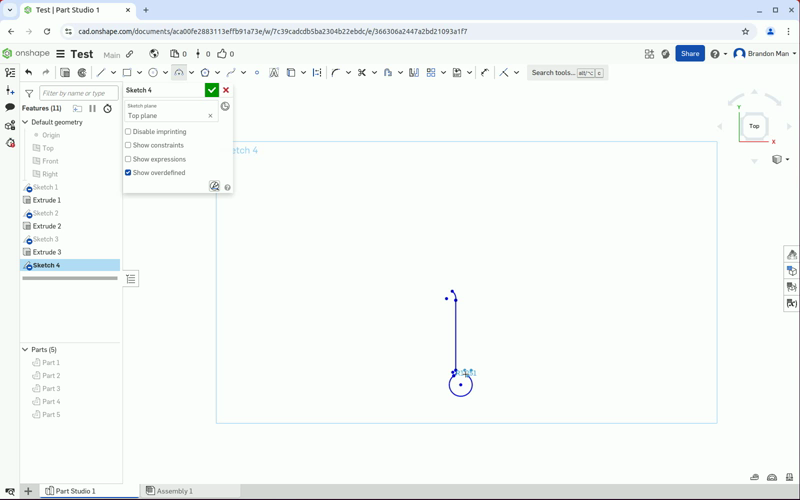
scroll(6)
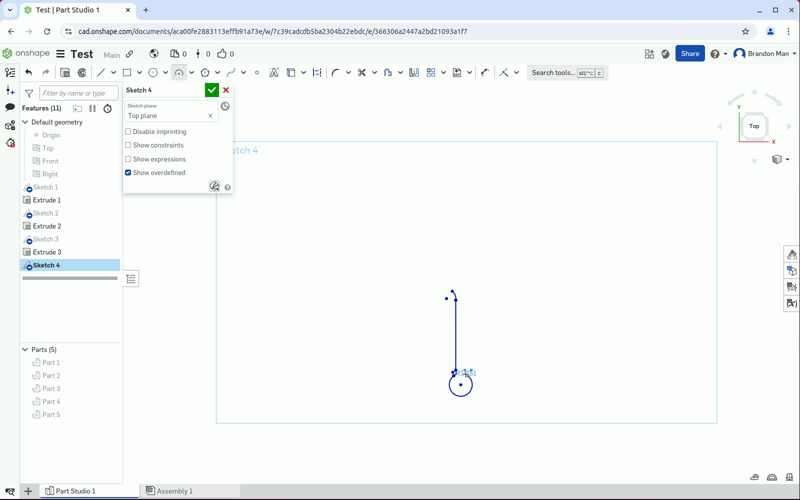
scroll(6)
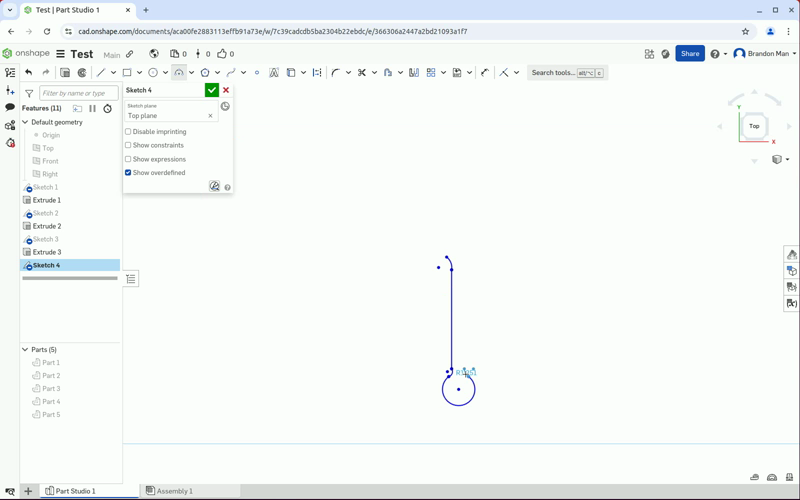
scroll(6)
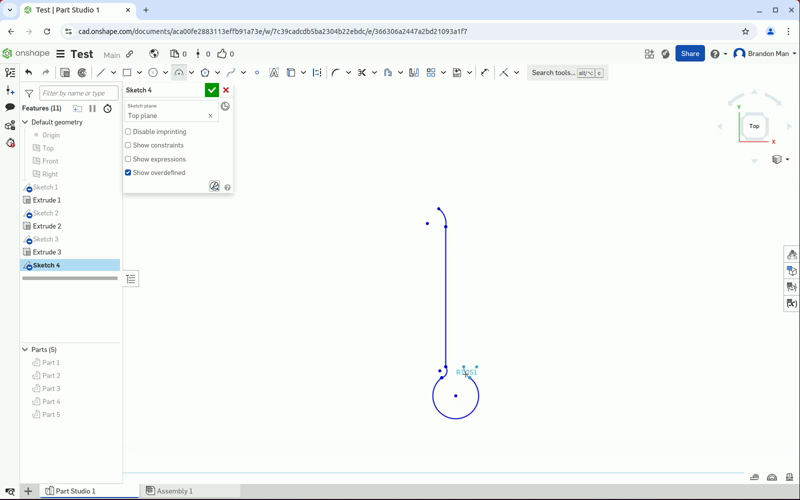
scroll(6)
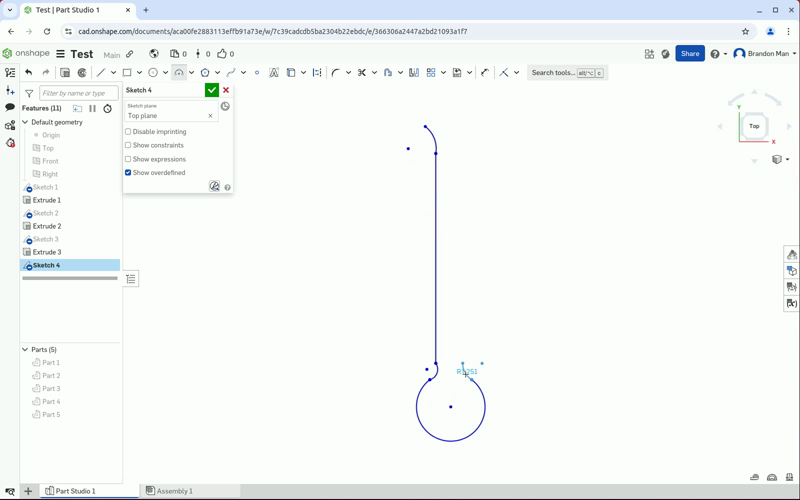
scroll(6)
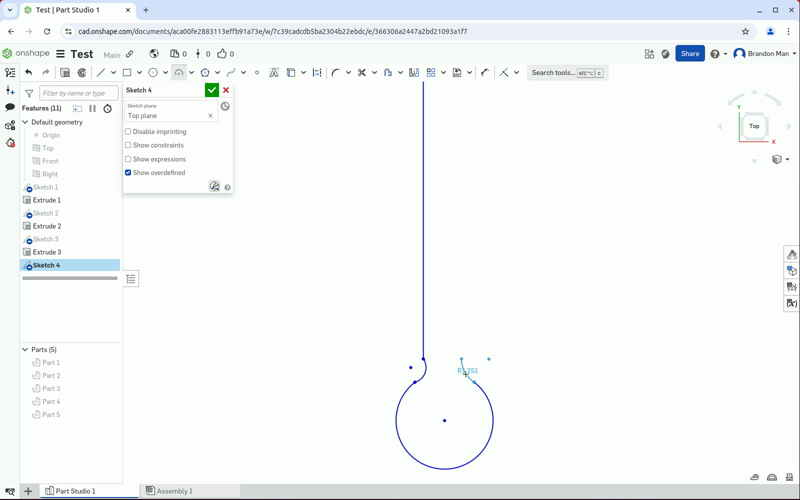
scroll(6)
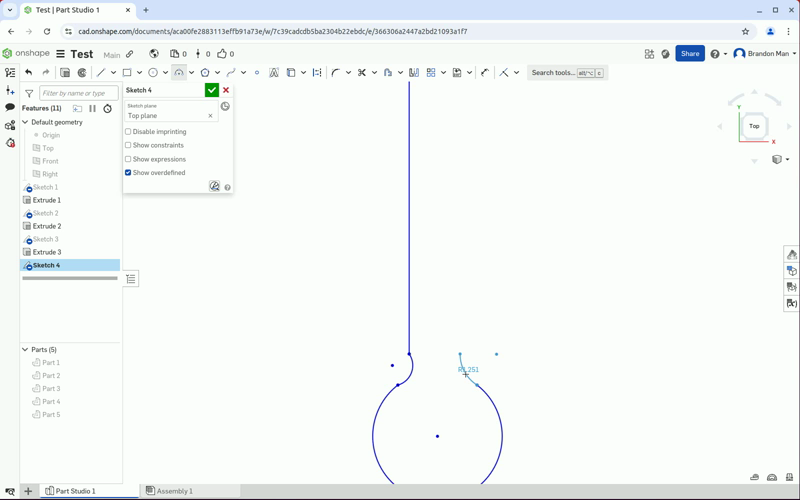
scroll(6)
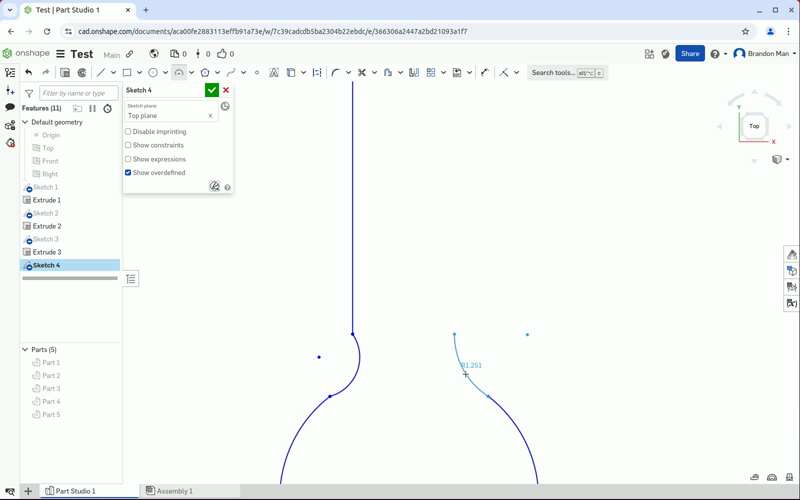
click(465, 373)
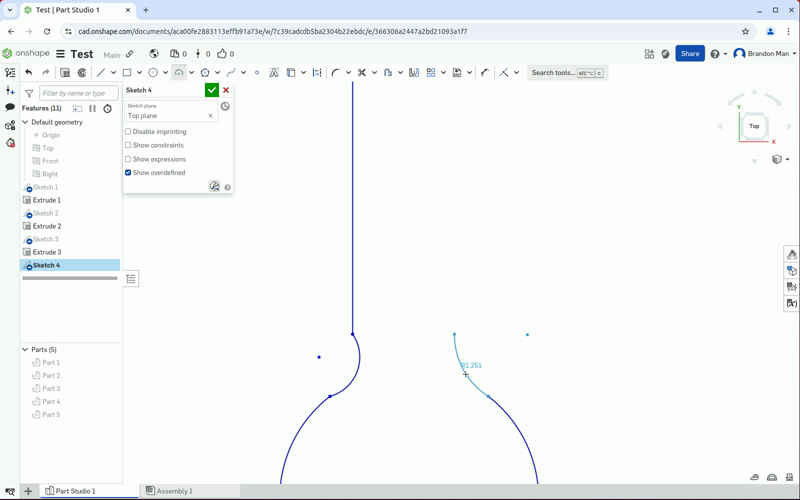
scroll(-6)
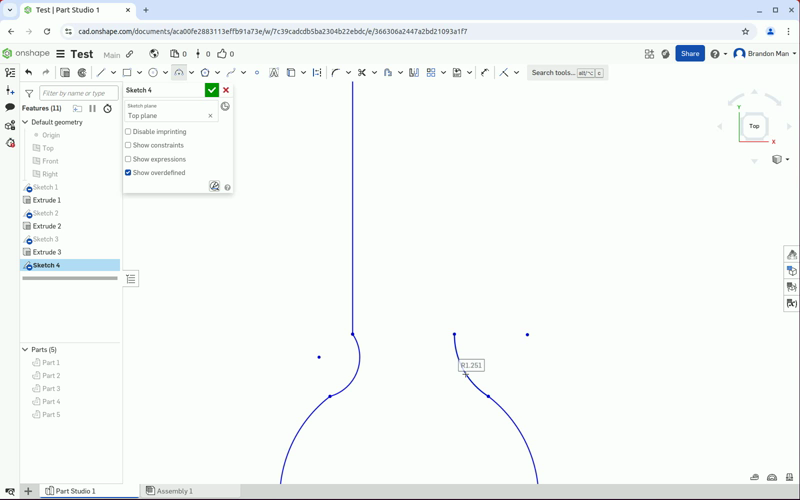
scroll(-6)
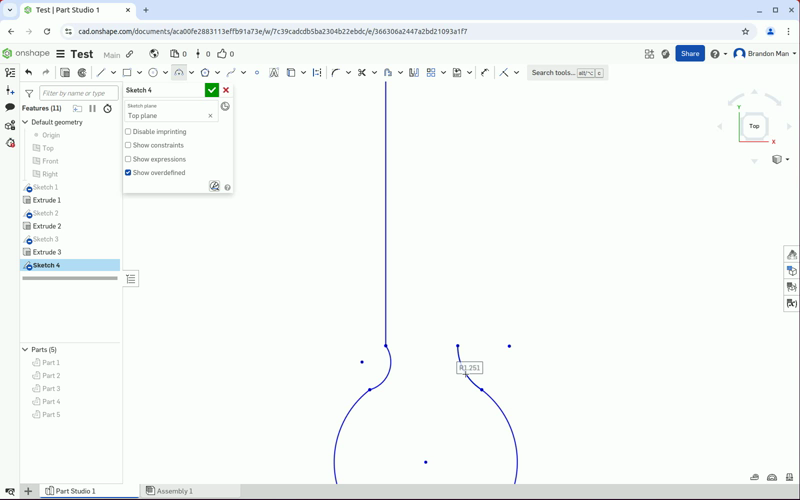
scroll(-6)
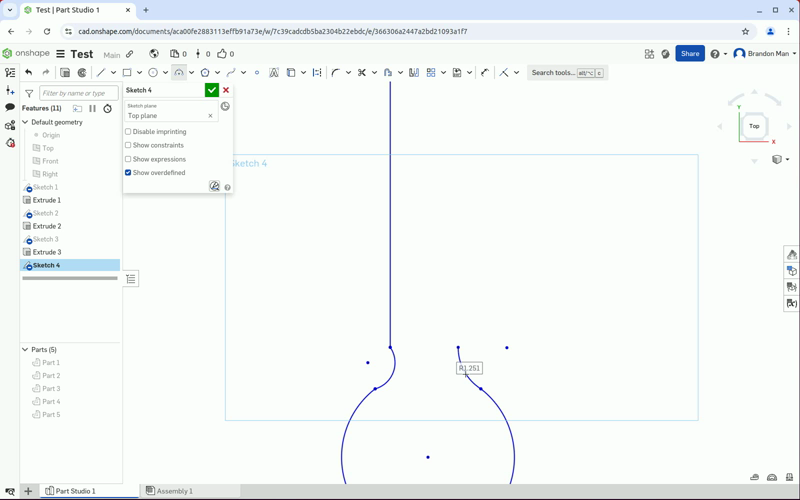
scroll(-6)
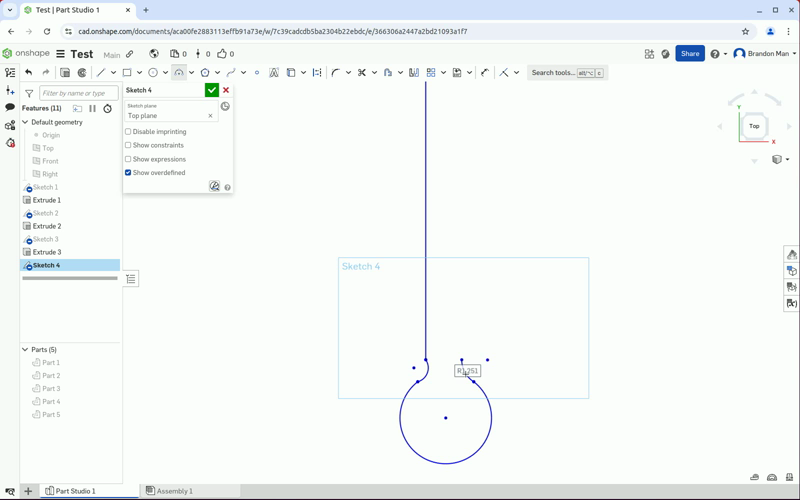
scroll(-6)
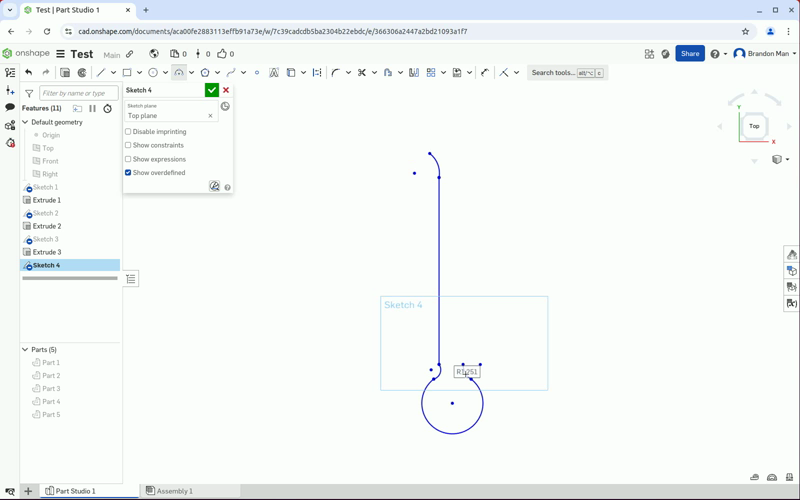
scroll(-6)
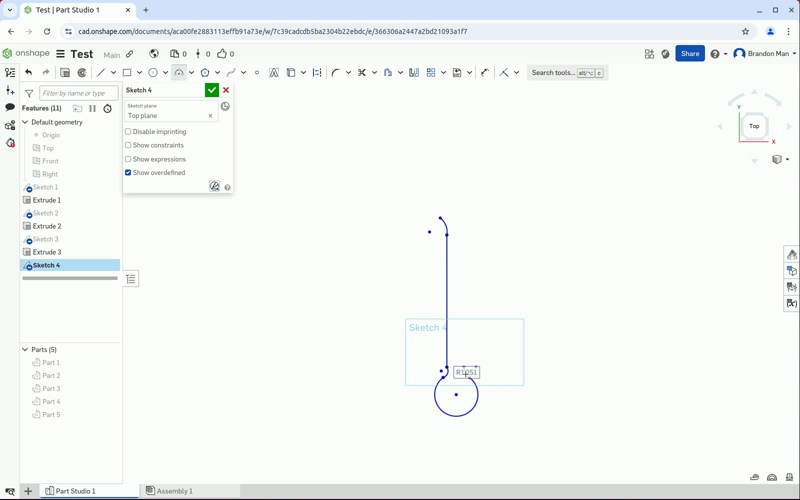
scroll(-6)
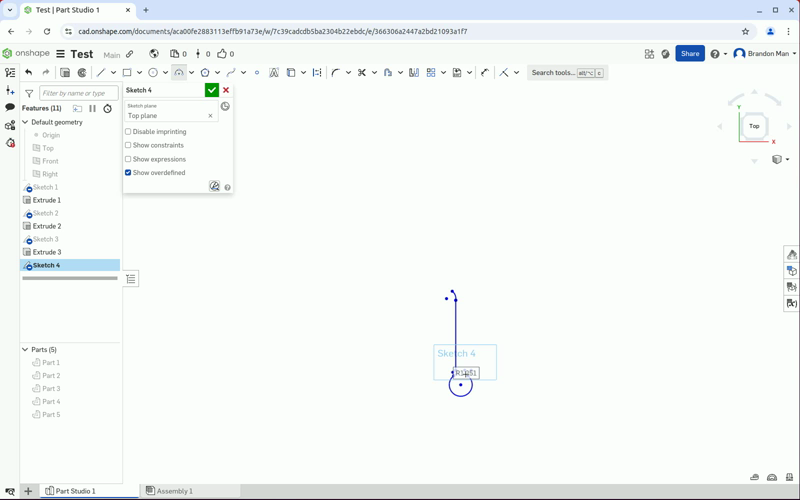
key_up(shift)
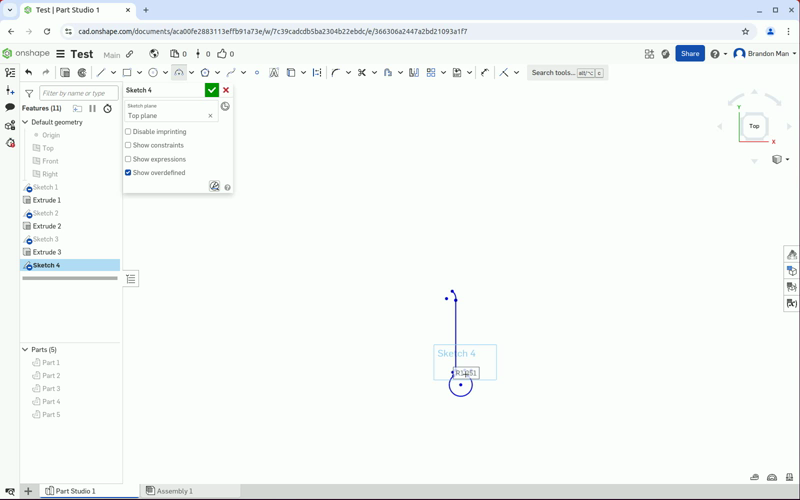
key(esc)
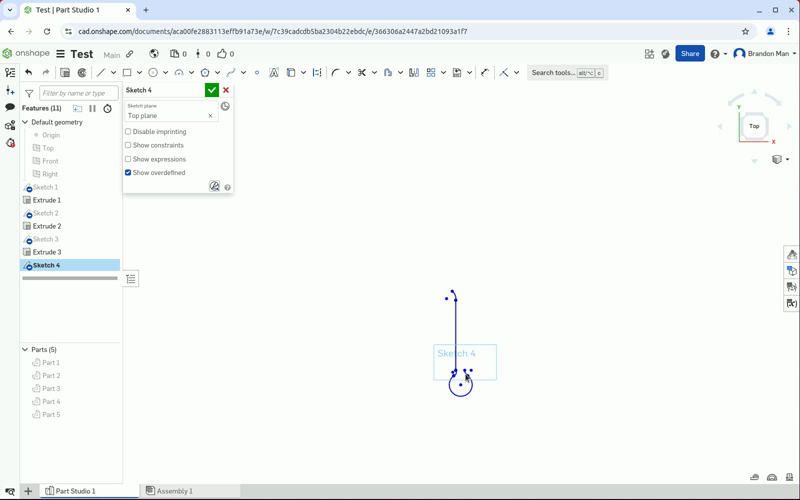
key(l)
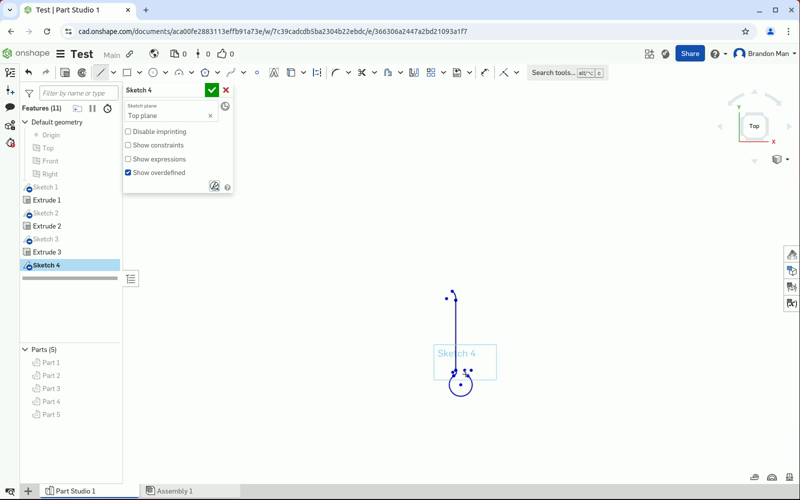
mouse_move(464, 370)
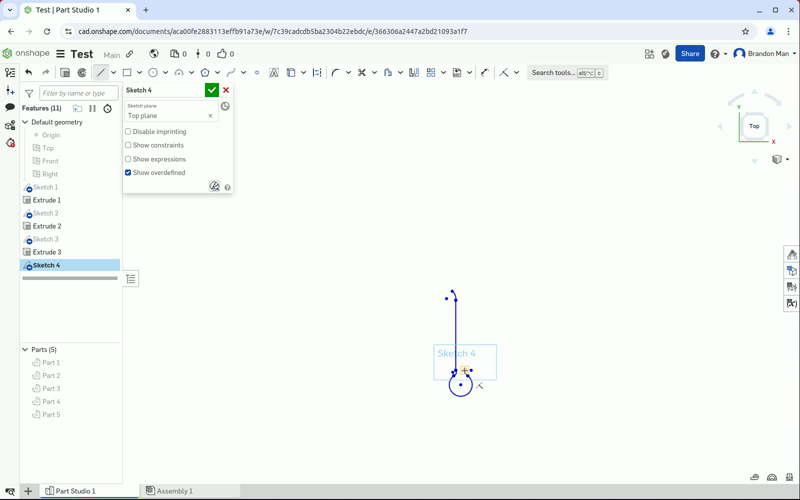
scroll(6)
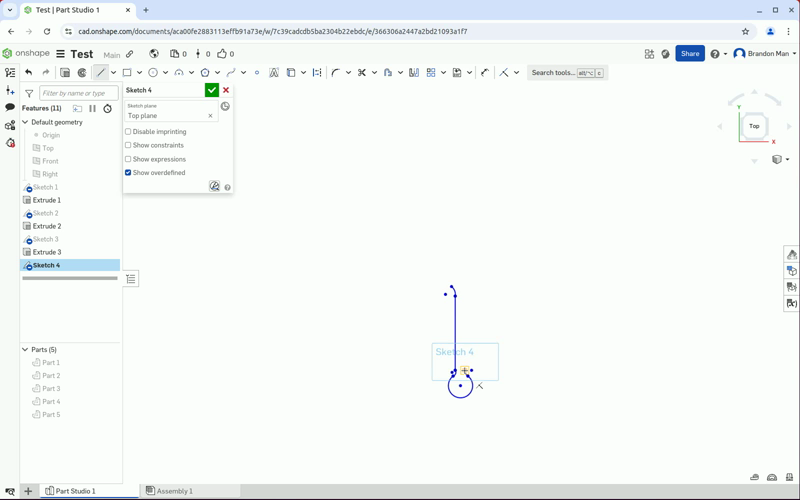
scroll(6)
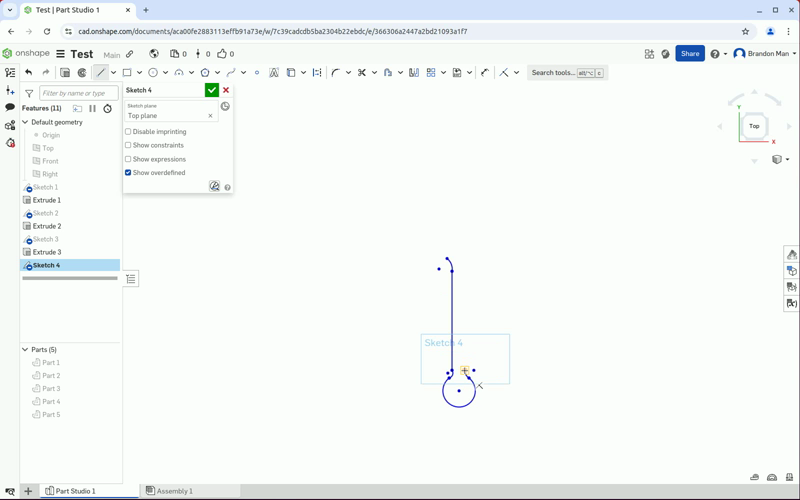
scroll(6)
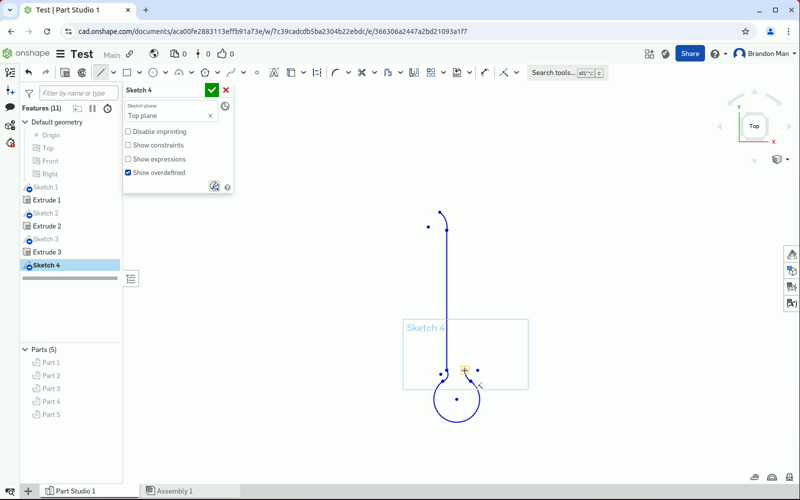
scroll(6)
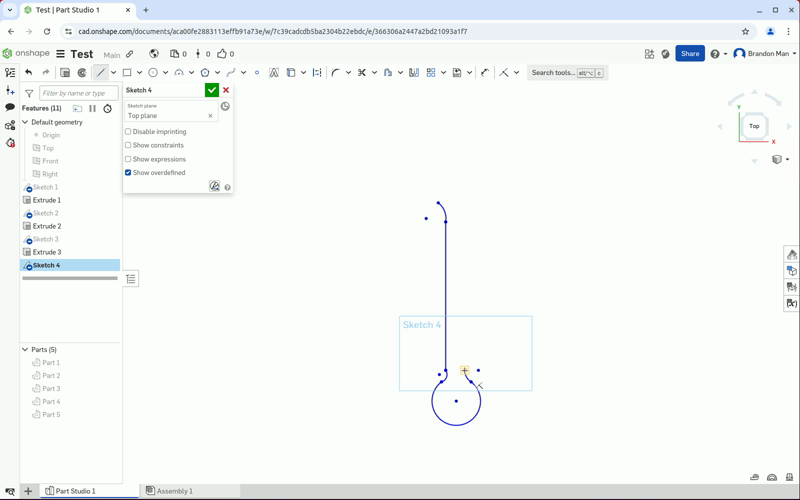
scroll(6)
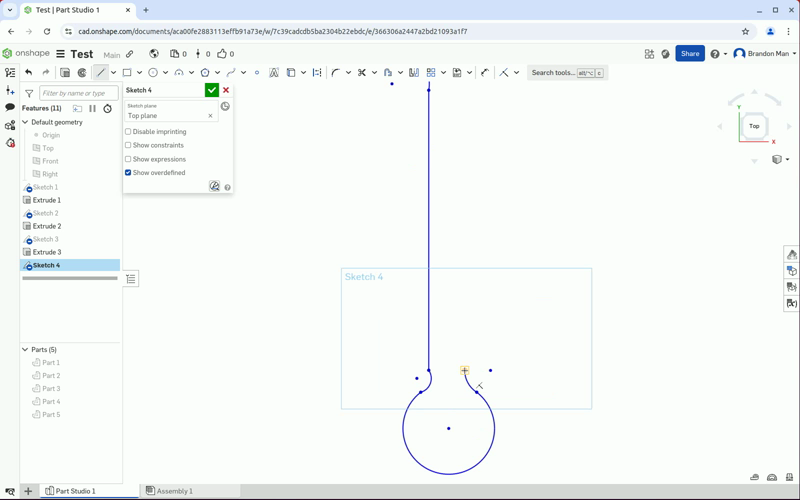
scroll(6)
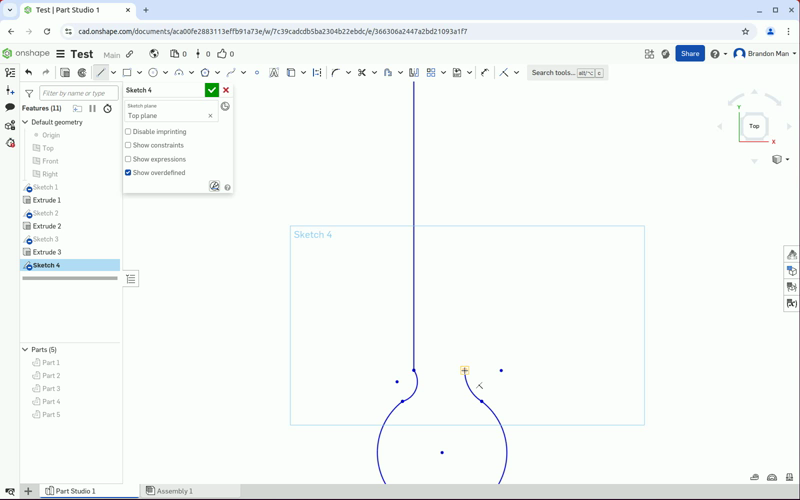
scroll(6)
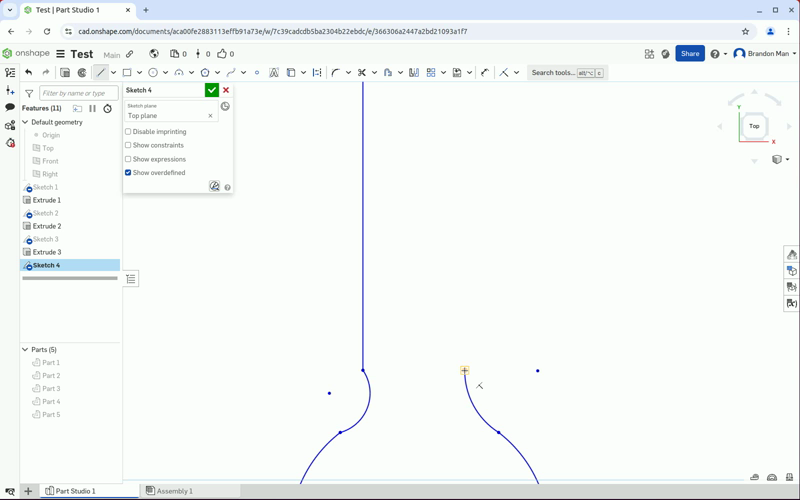
click(464, 370)
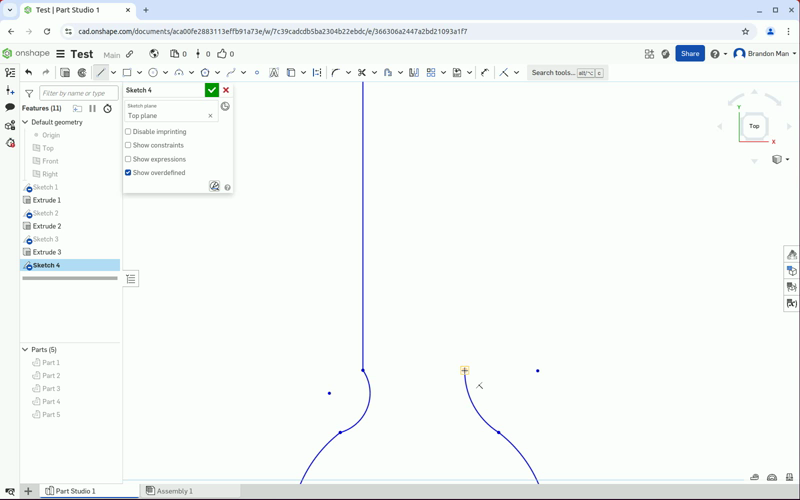
scroll(-6)
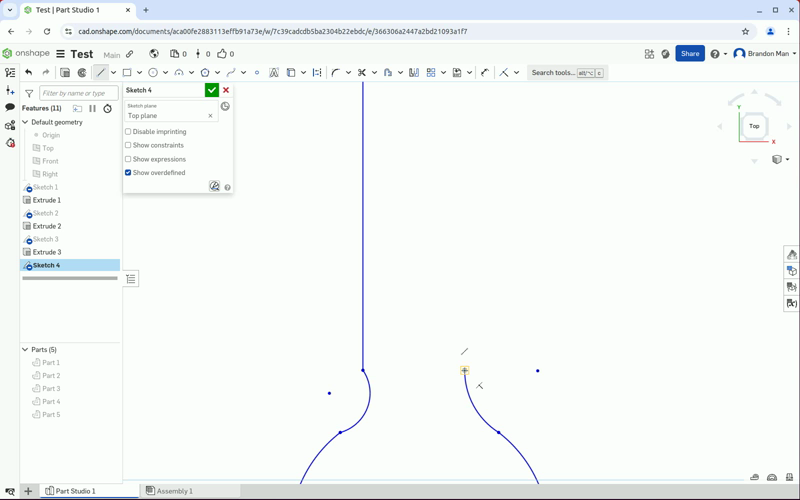
scroll(-6)
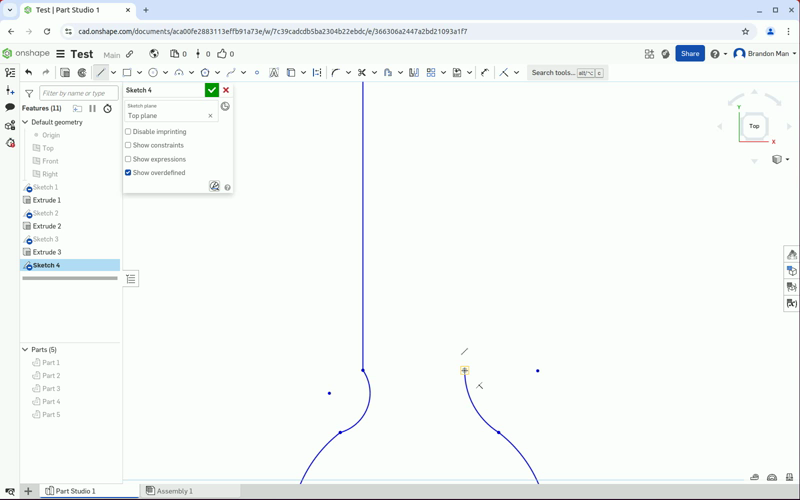
scroll(-6)
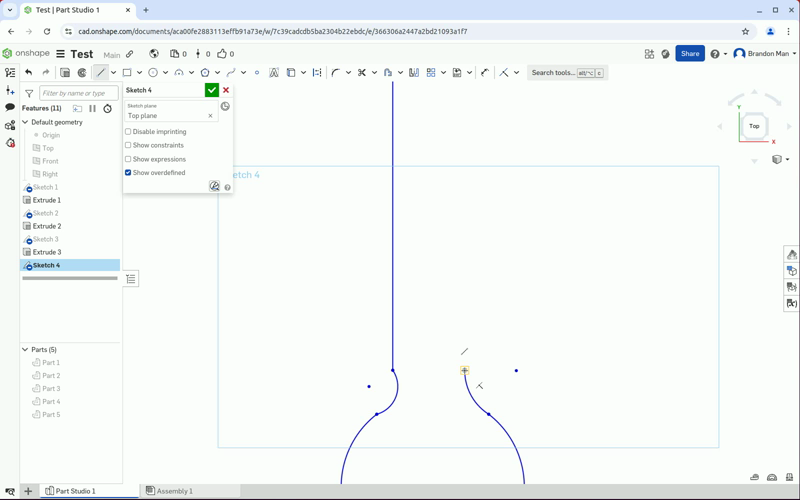
scroll(-6)
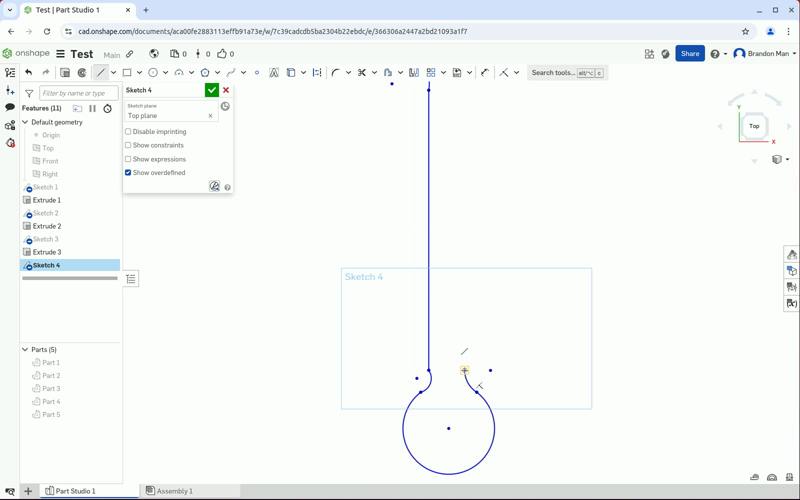
scroll(-6)
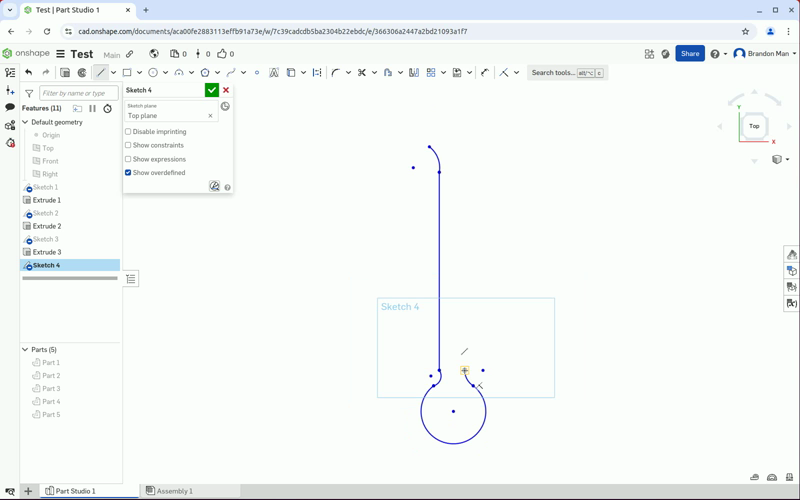
scroll(-6)
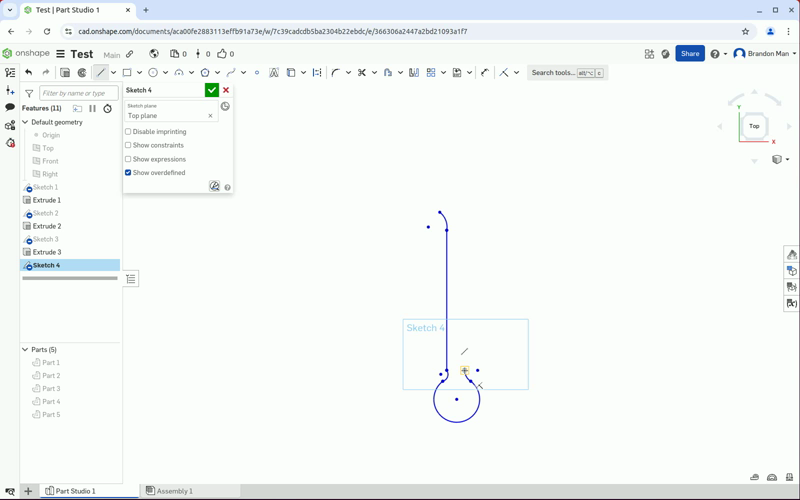
scroll(-6)
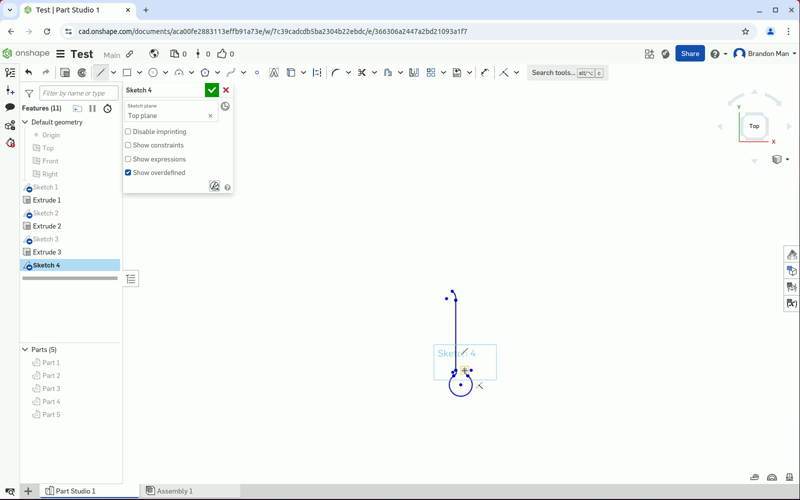
key_down(shift)
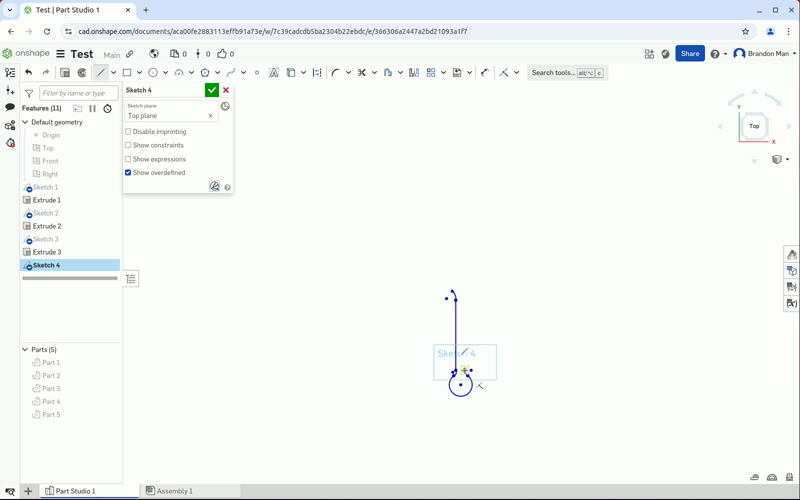
mouse_move(464, 300)
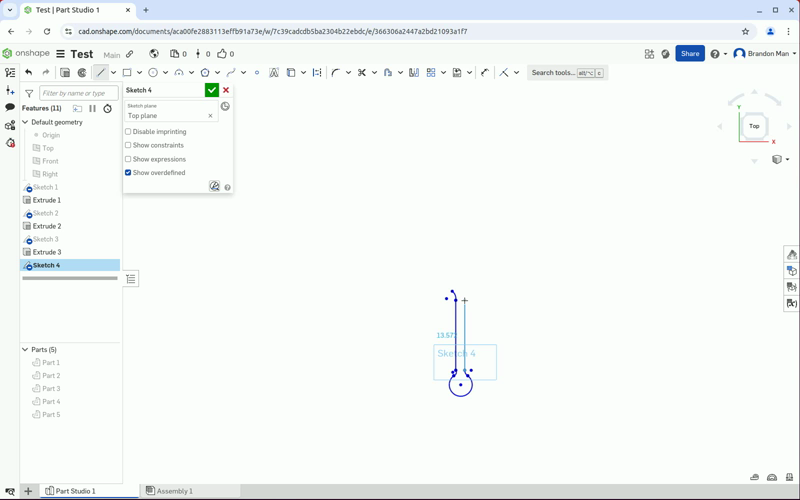
click(464, 300)
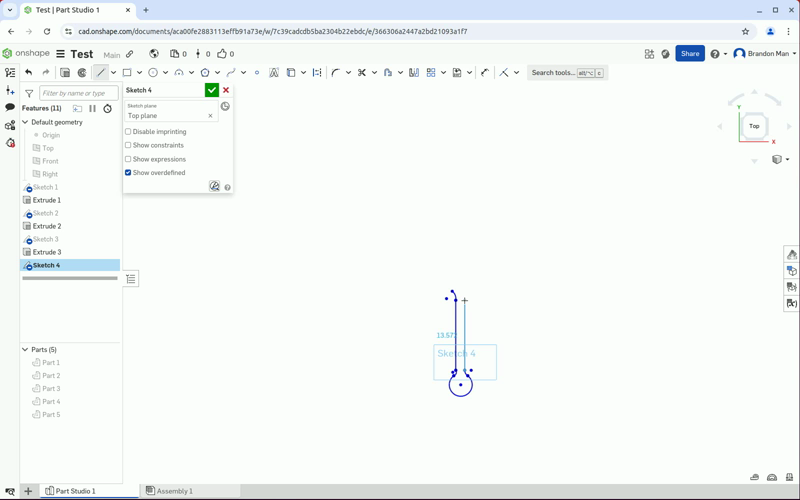
key_up(shift)
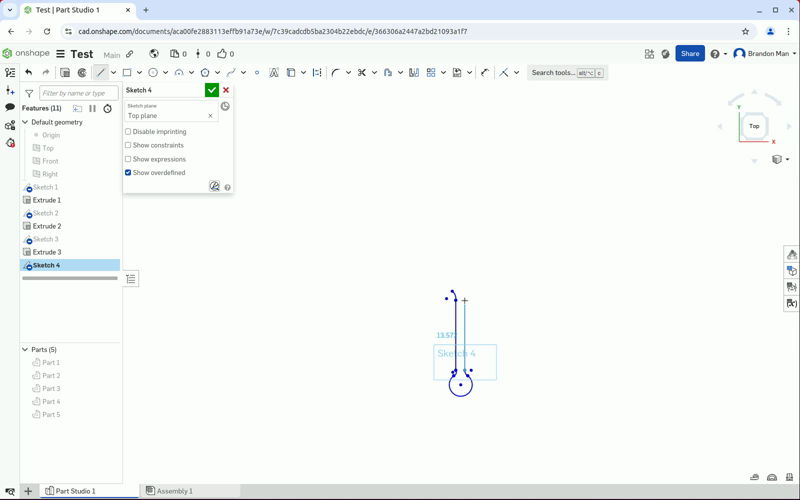
key(esc)
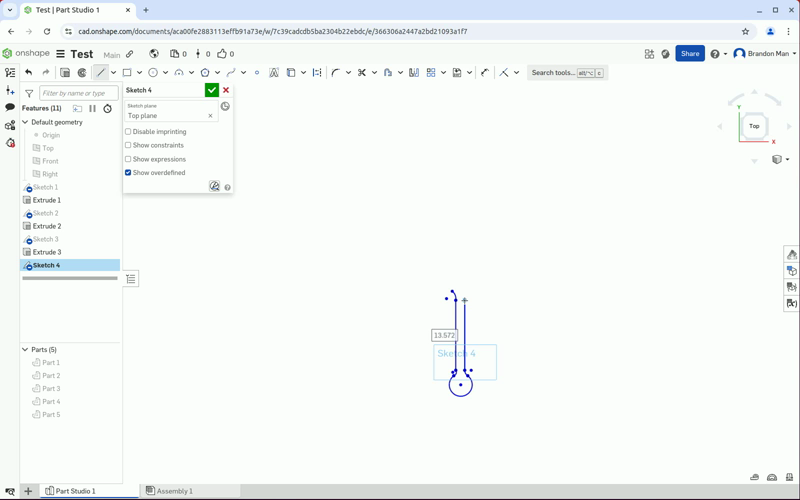
key(a)
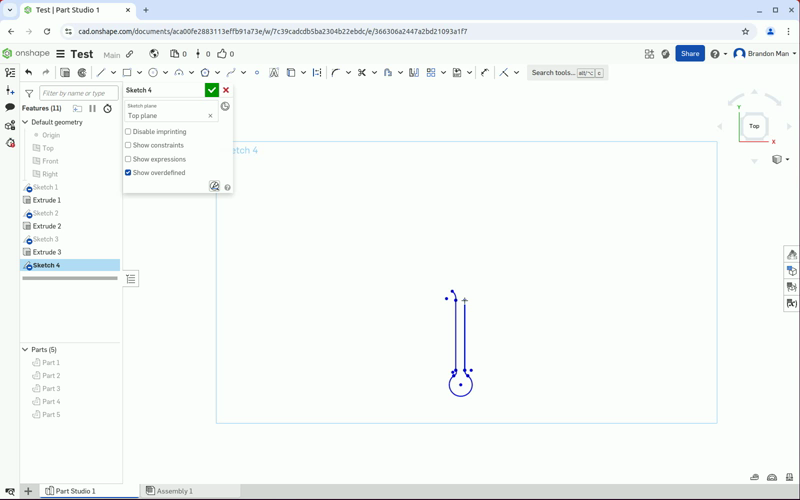
mouse_move(464, 300)
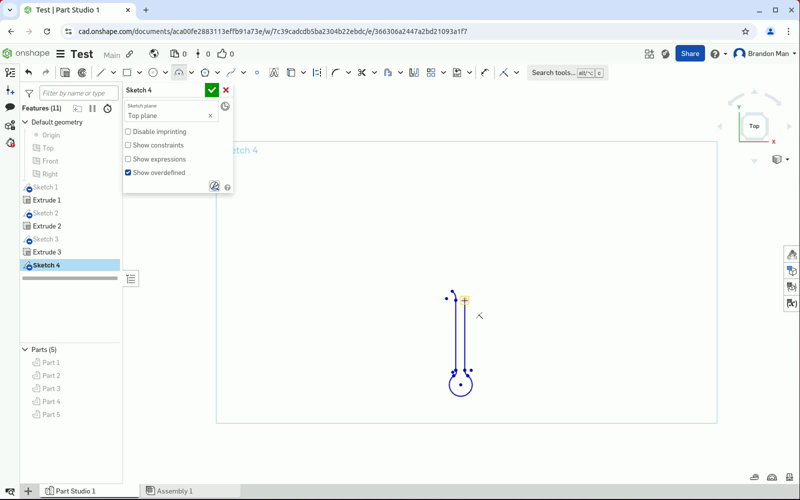
click(464, 300)
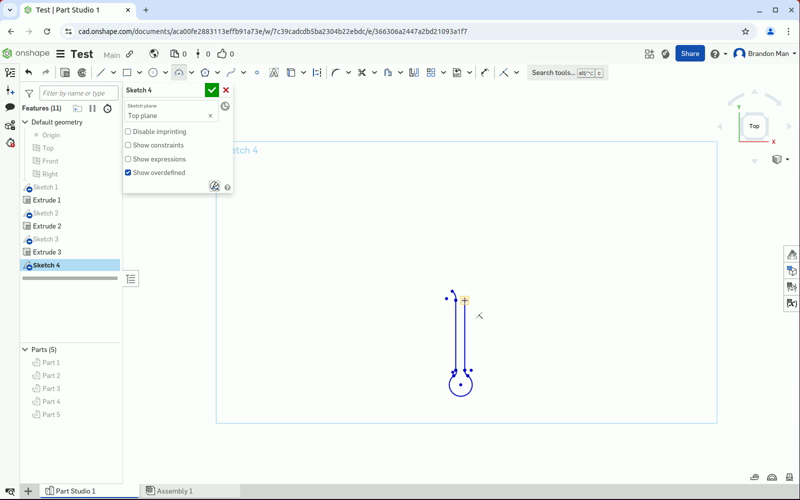
key_down(shift)
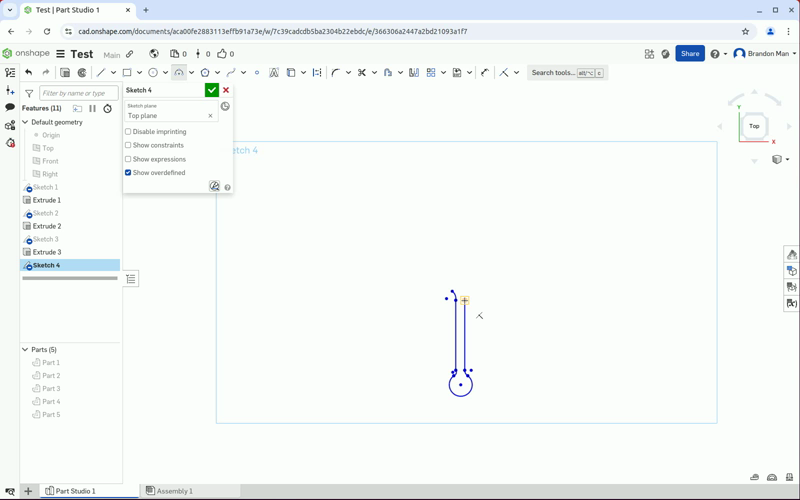
mouse_move(467, 291)
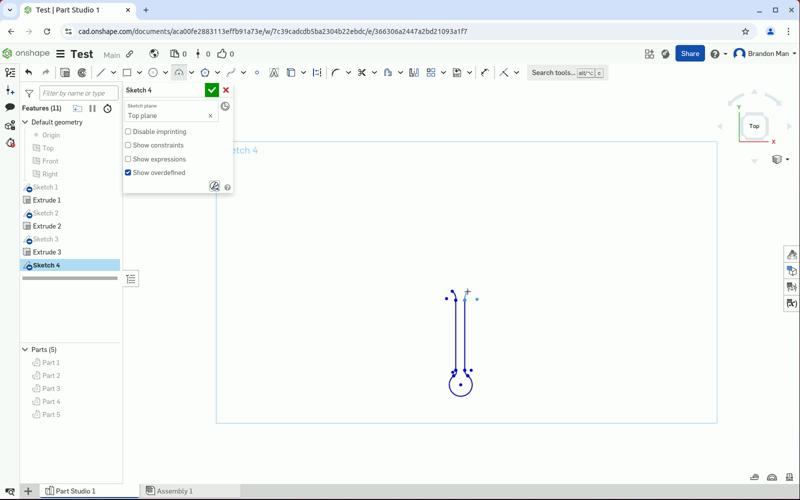
click(467, 291)
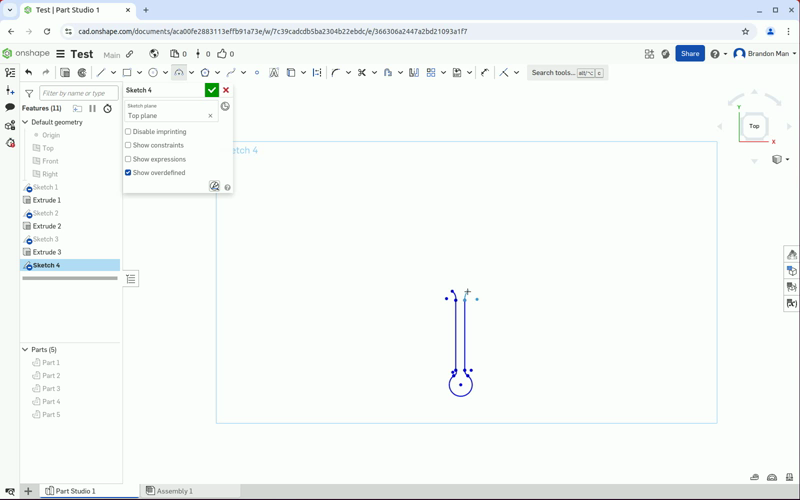
mouse_move(465, 295)
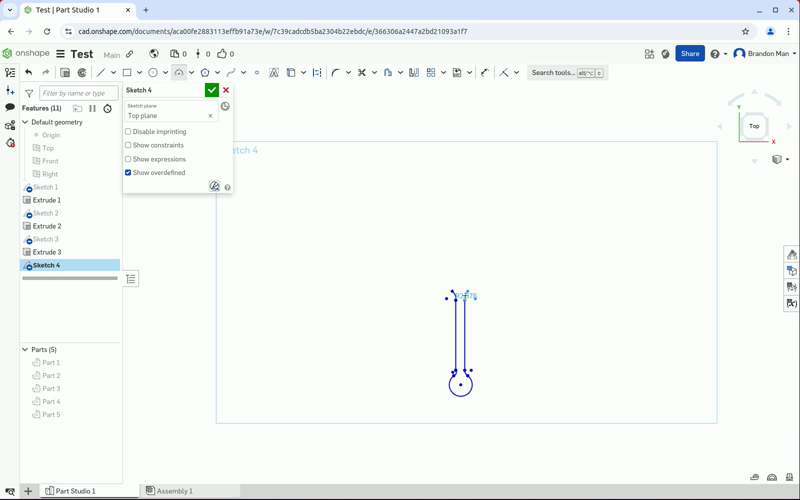
click(465, 295)
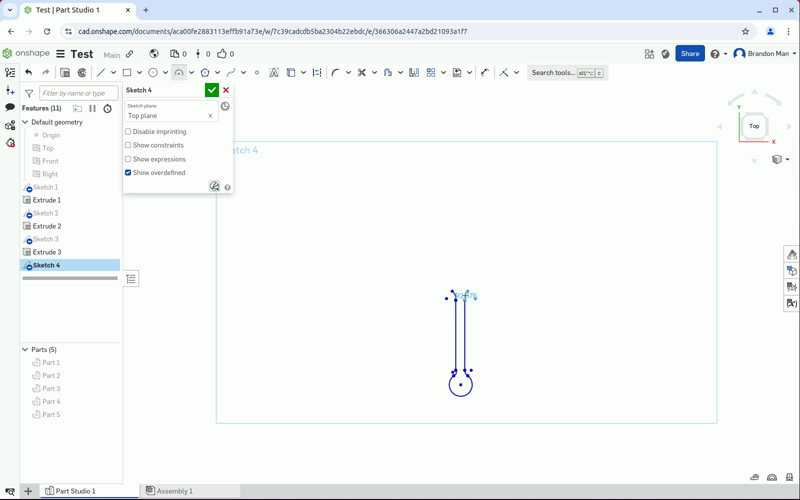
key_up(shift)
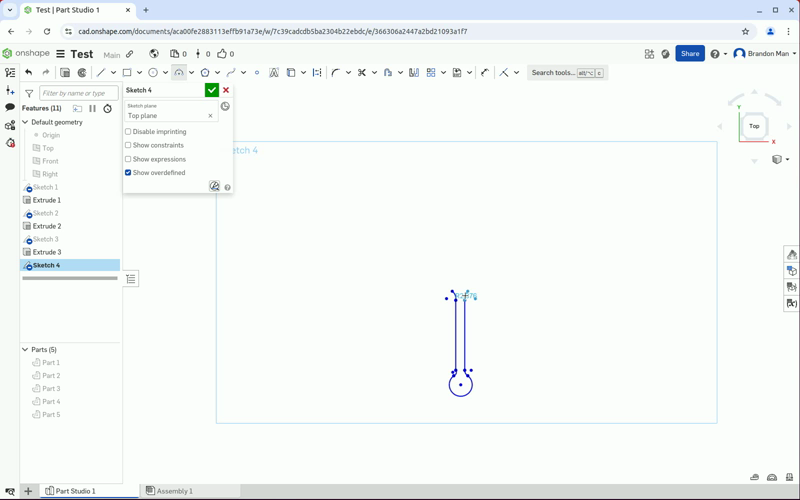
mouse_move(467, 291)
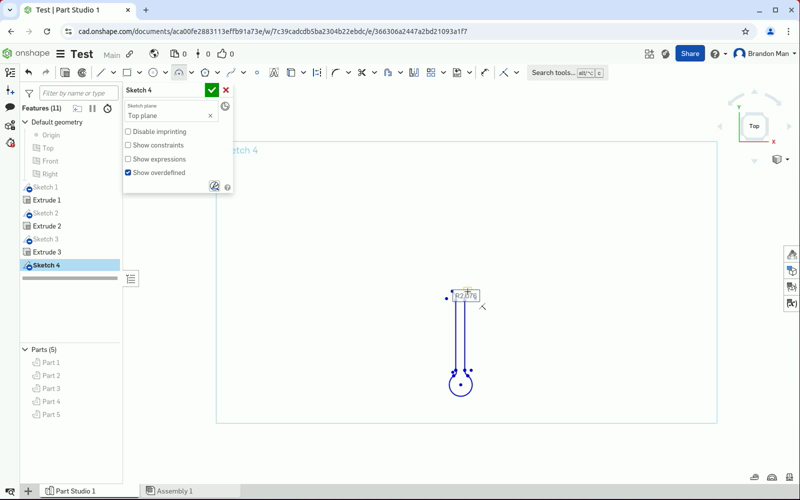
click(467, 291)
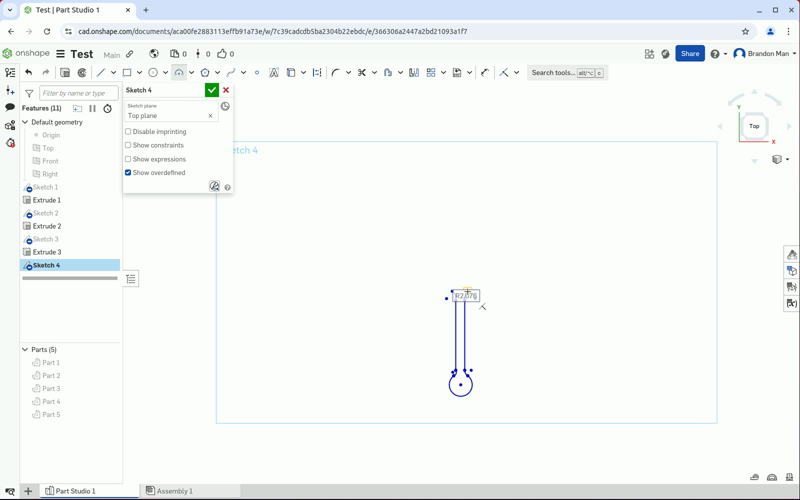
mouse_move(452, 291)
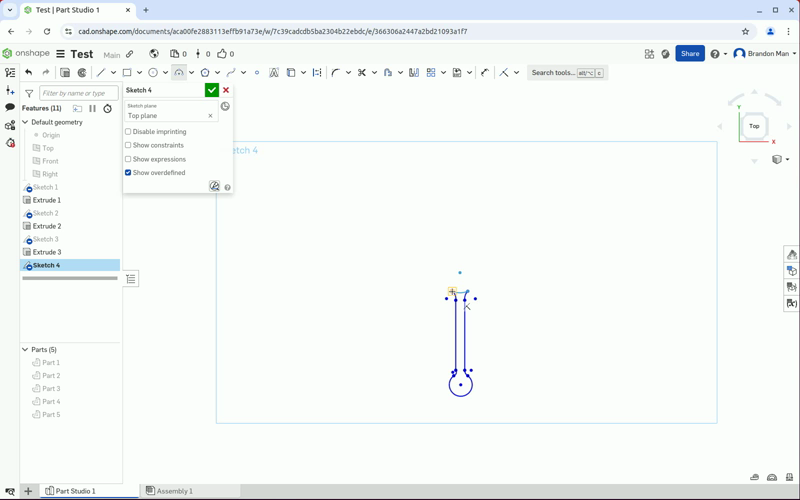
click(452, 291)
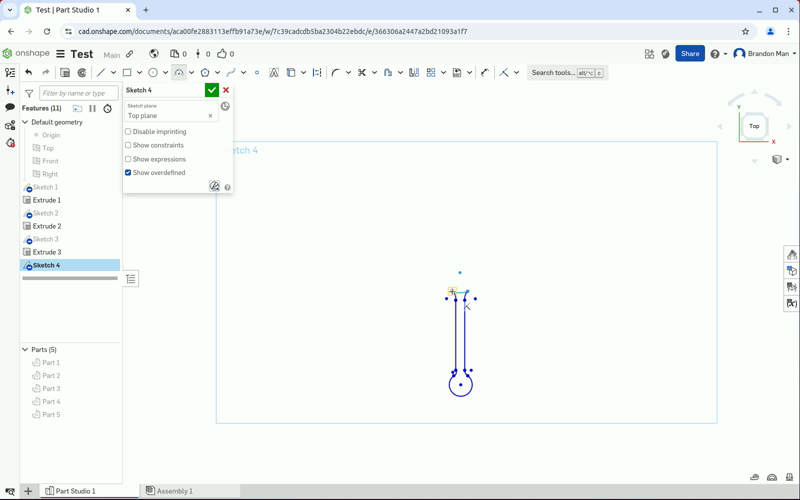
key_down(shift)
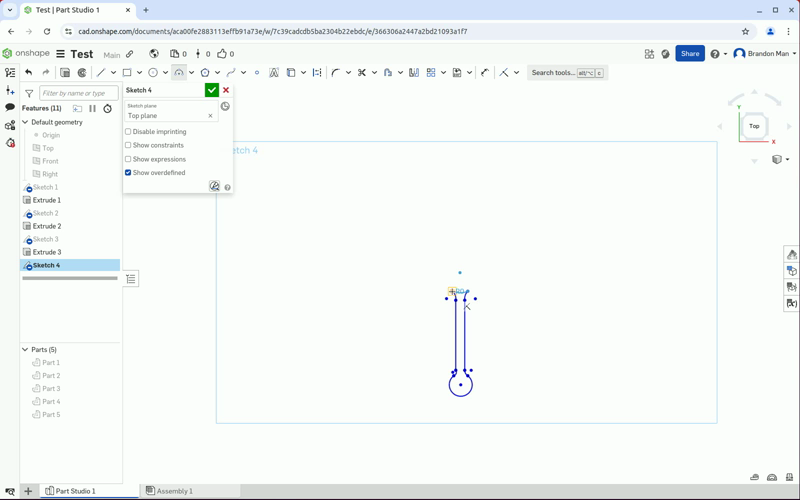
mouse_move(460, 294)
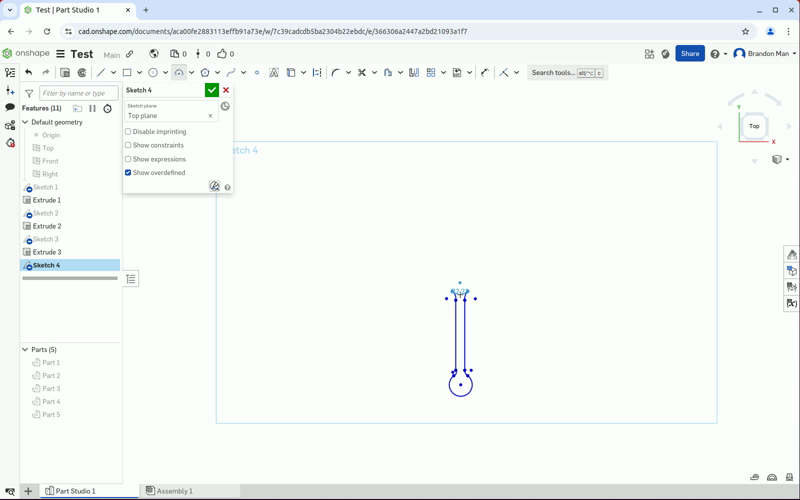
click(460, 294)
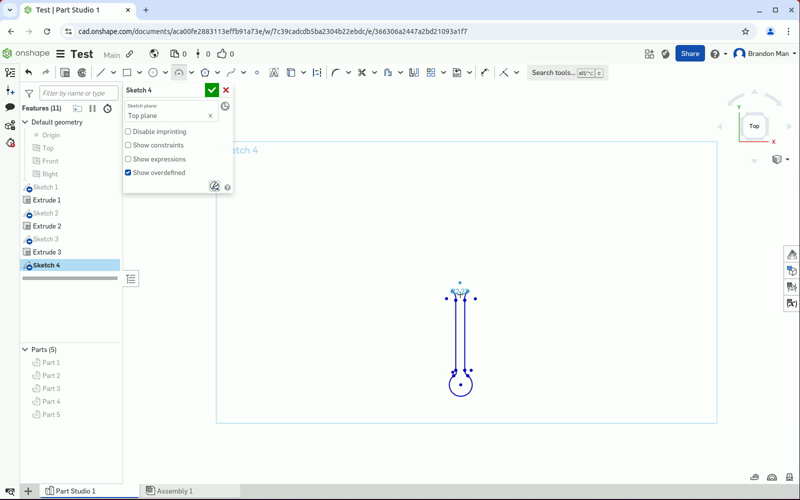
key_up(shift)
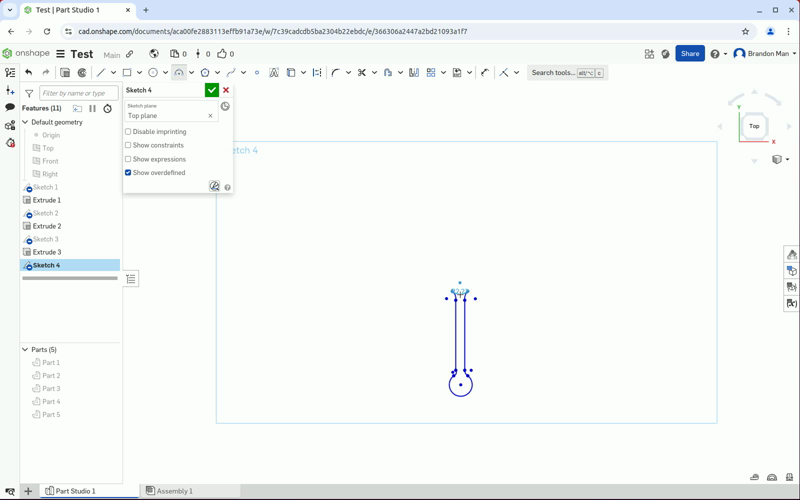
key(esc)
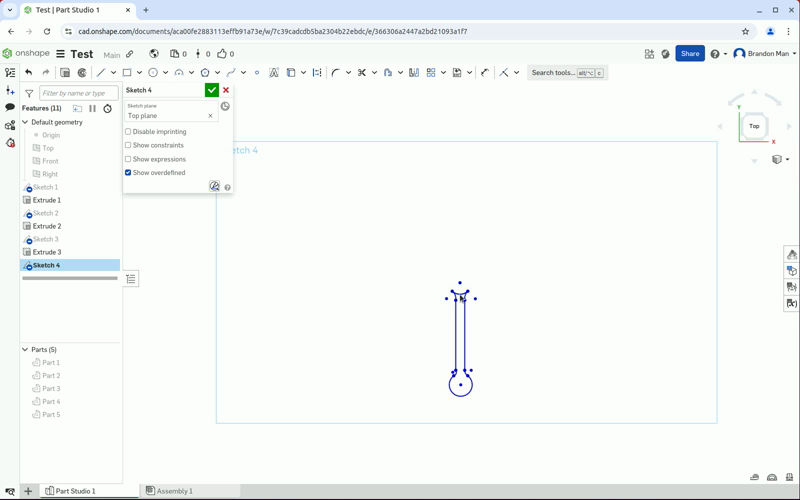
mouse_move(463, 331)
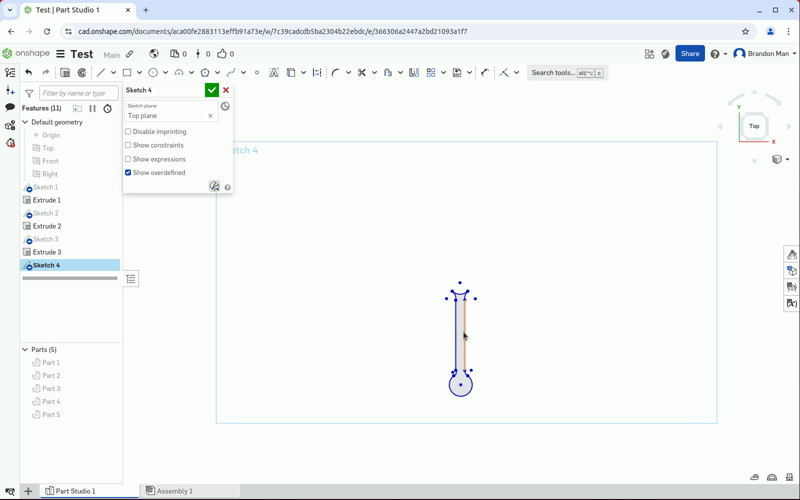
scroll(6)
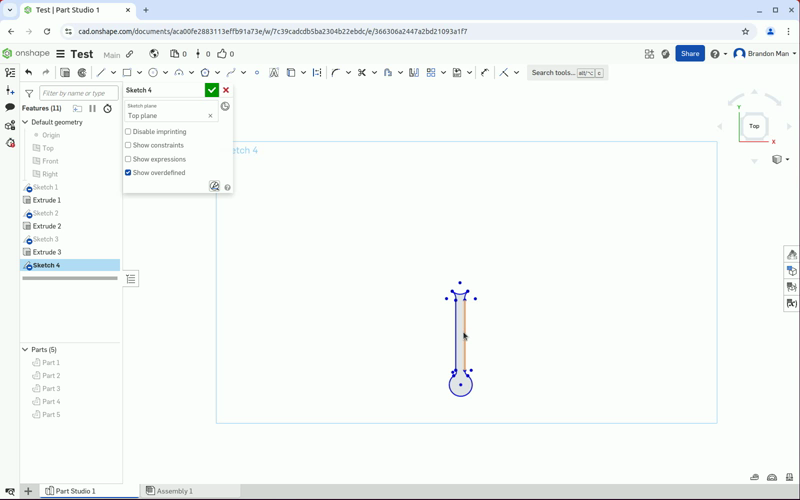
scroll(6)
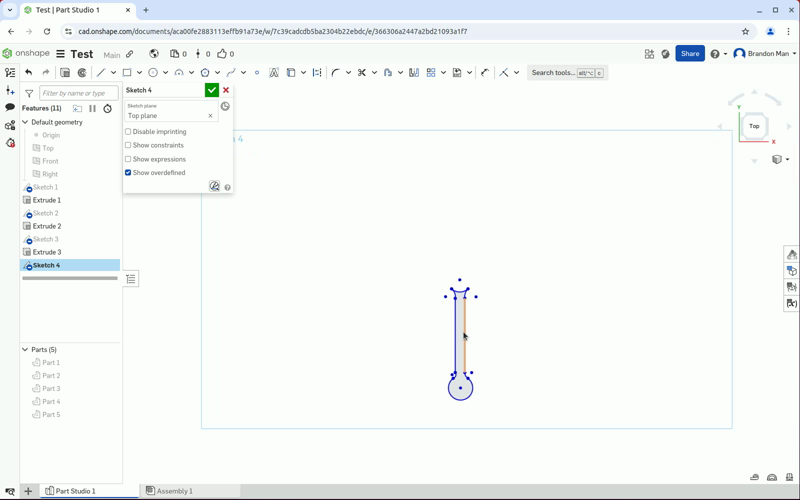
scroll(6)
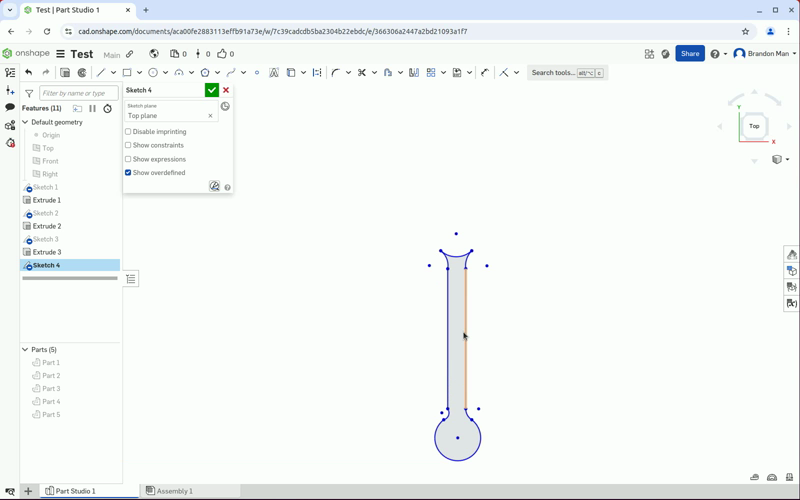
scroll(6)
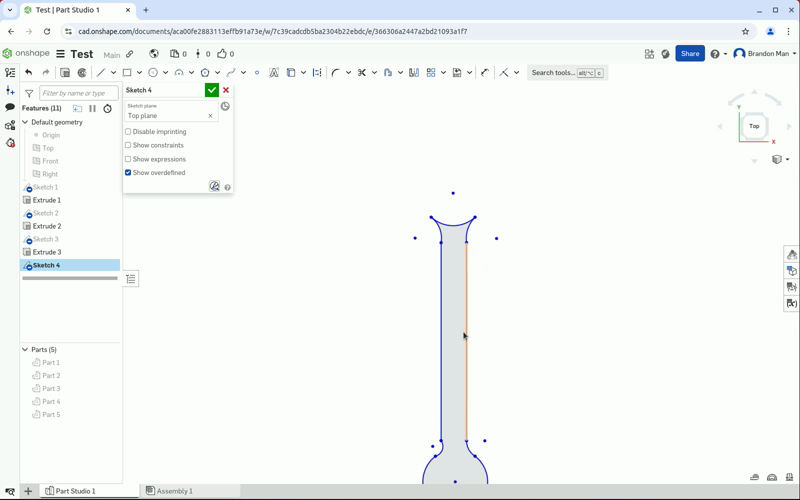
scroll(6)
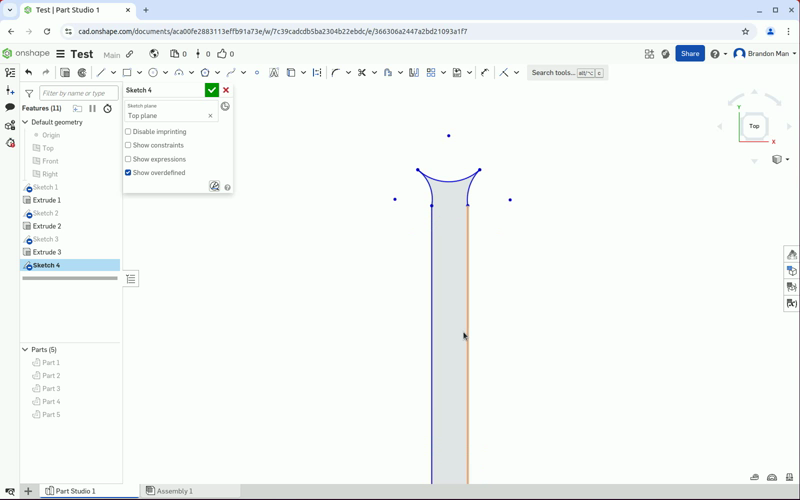
scroll(6)
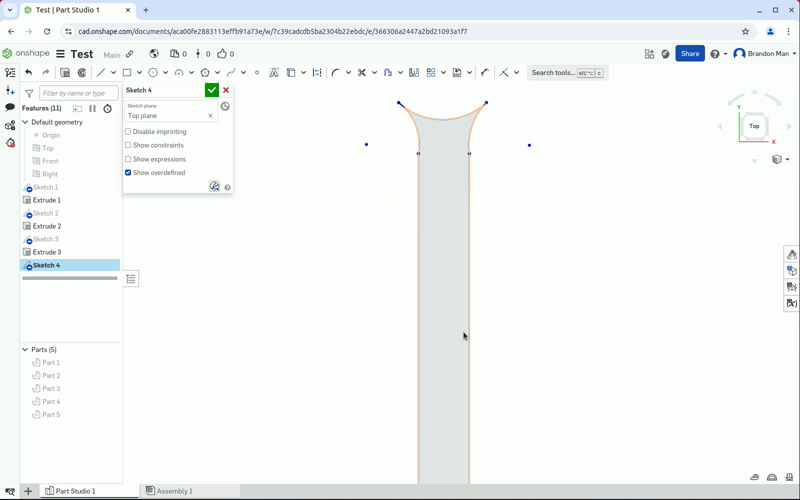
scroll(6)
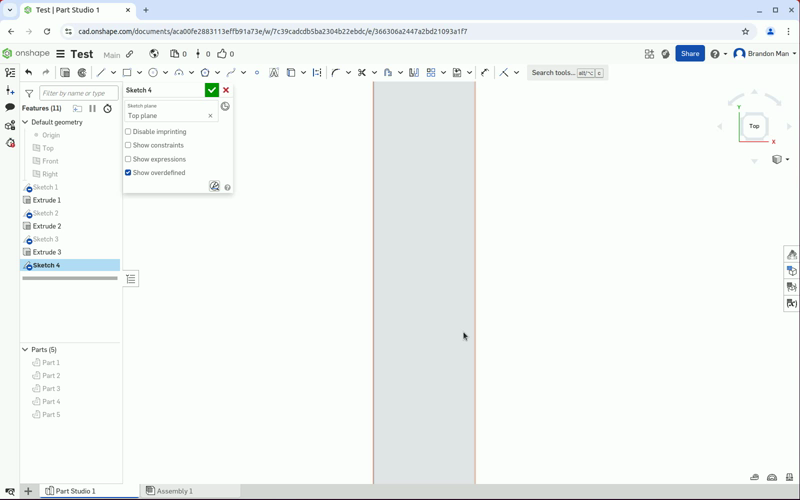
click(463, 331)
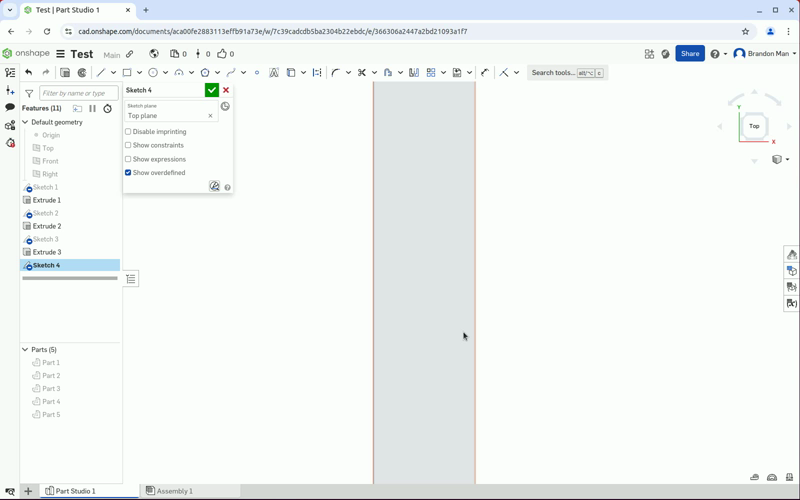
scroll(-6)
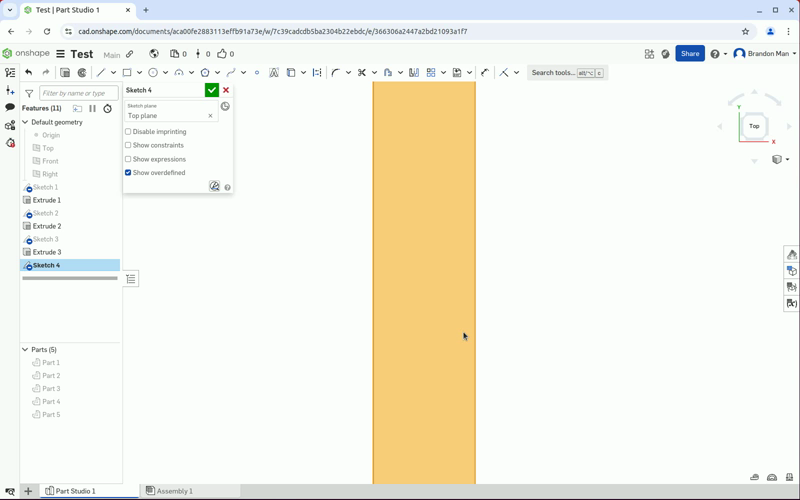
scroll(-6)
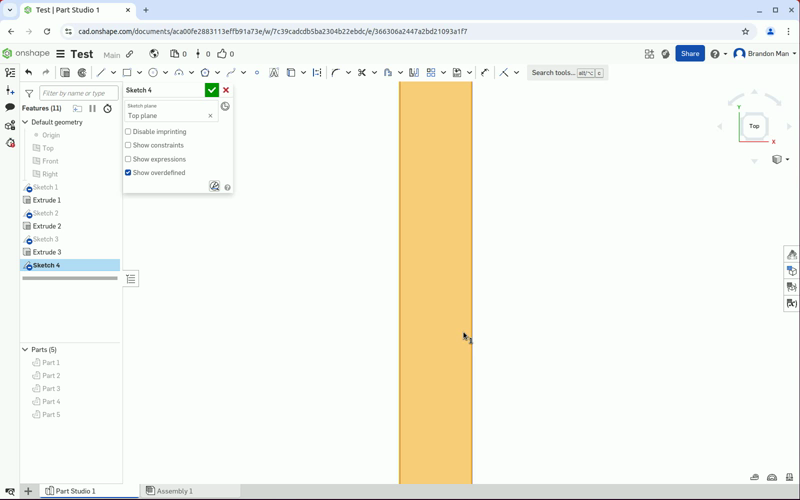
scroll(-6)
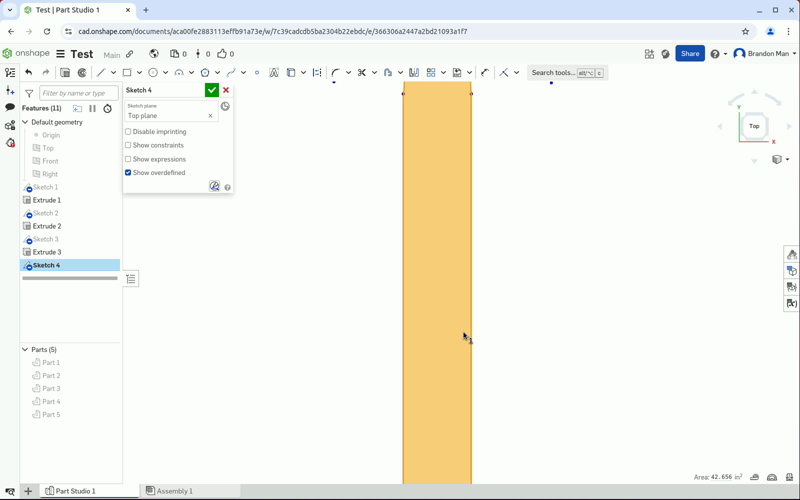
scroll(-6)
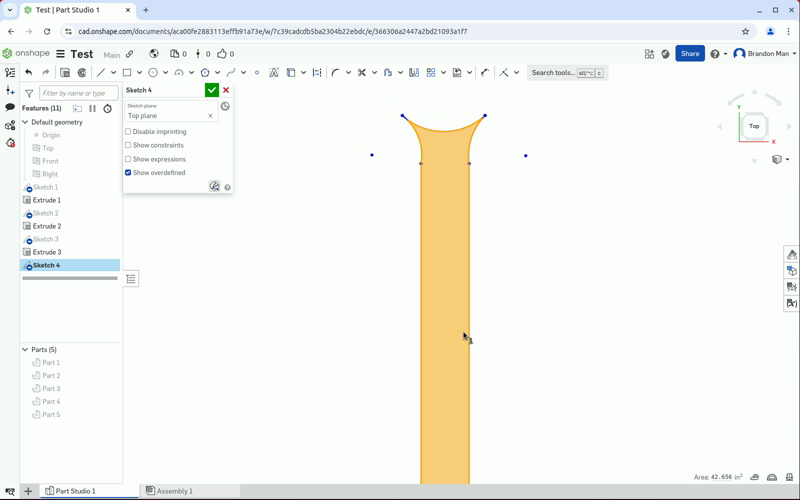
scroll(-6)
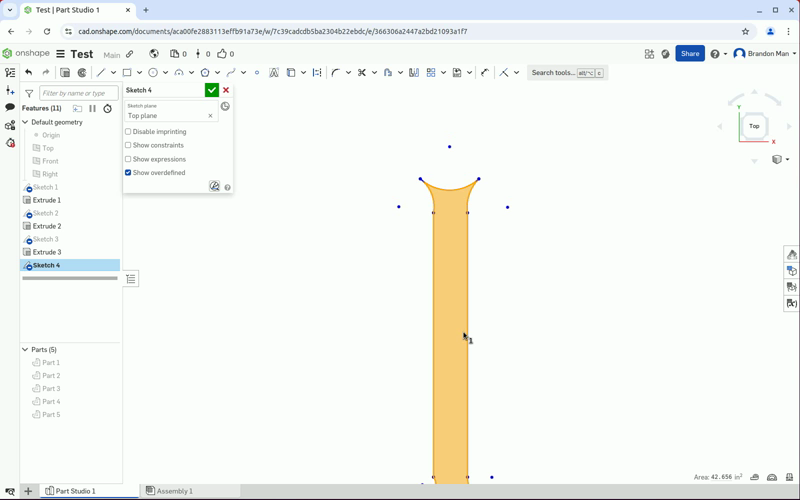
scroll(-6)
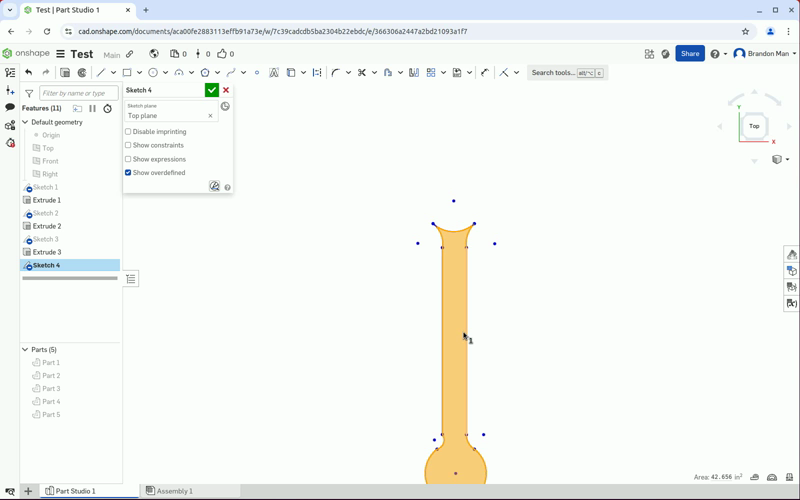
scroll(-6)
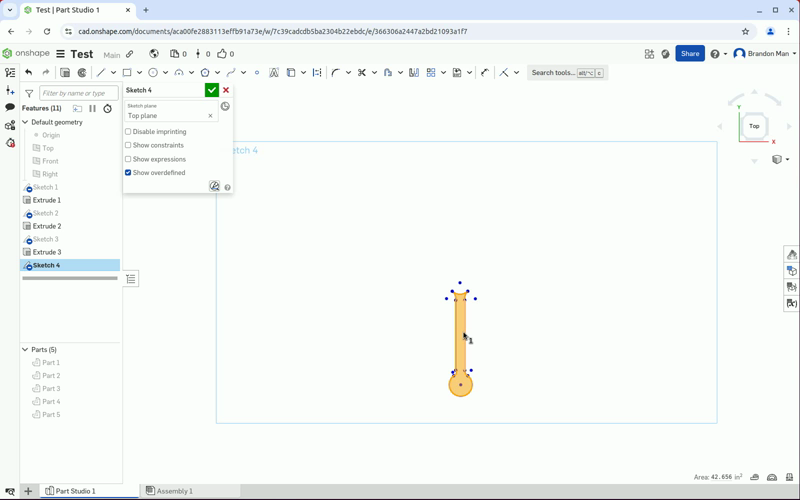
mouse_move(73, 352)
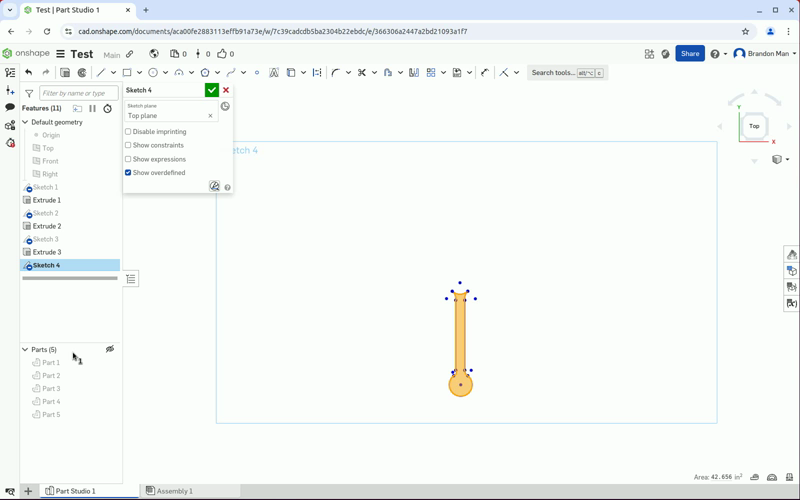
key(shift+y)
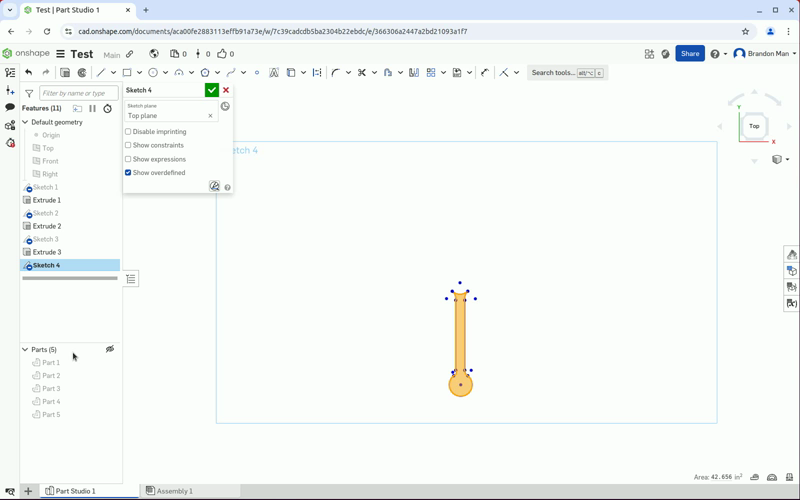
key(shift+e)
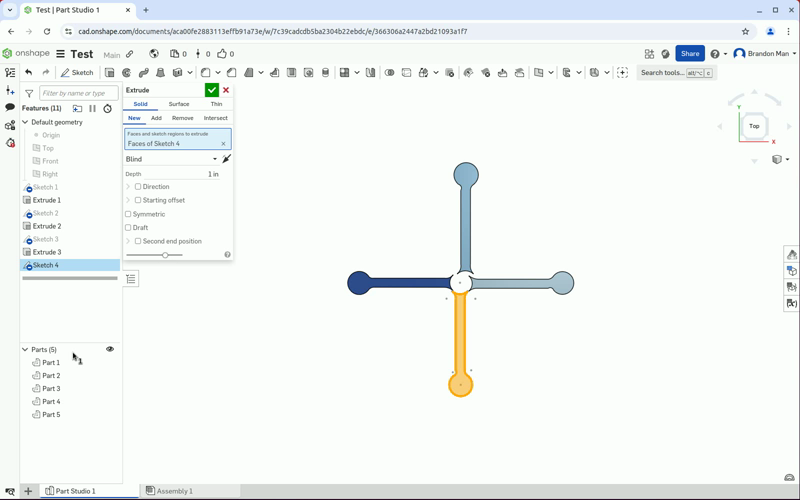
mouse_move(143, 106)
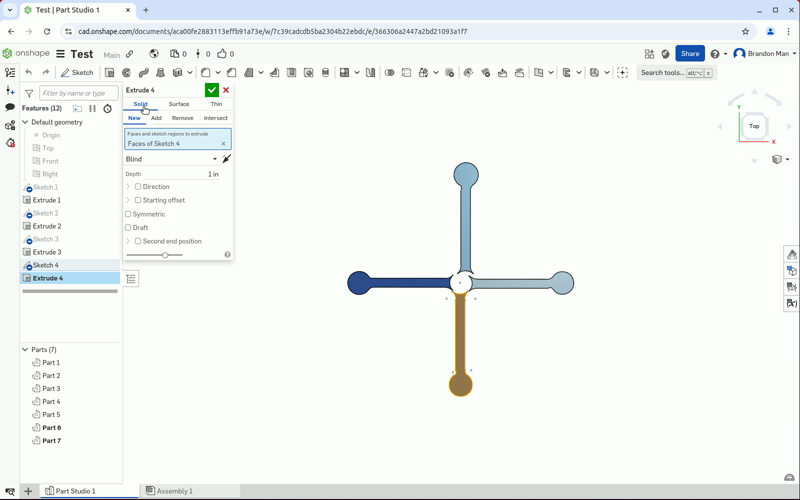
click(143, 106)
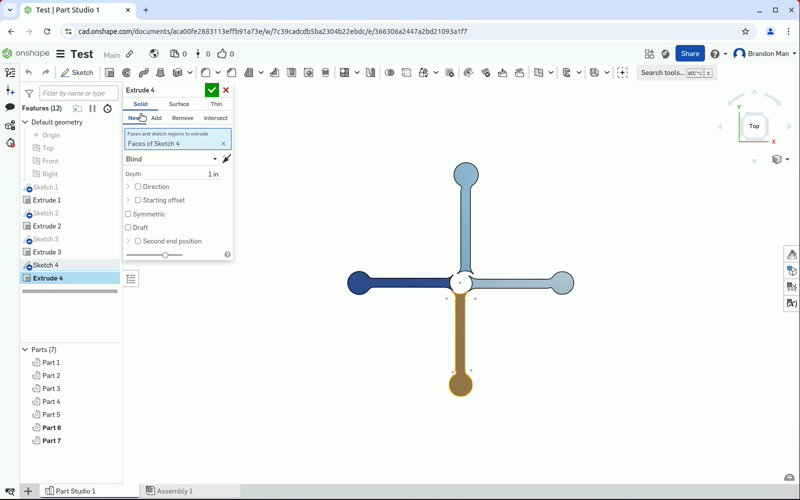
mouse_move(137, 120)
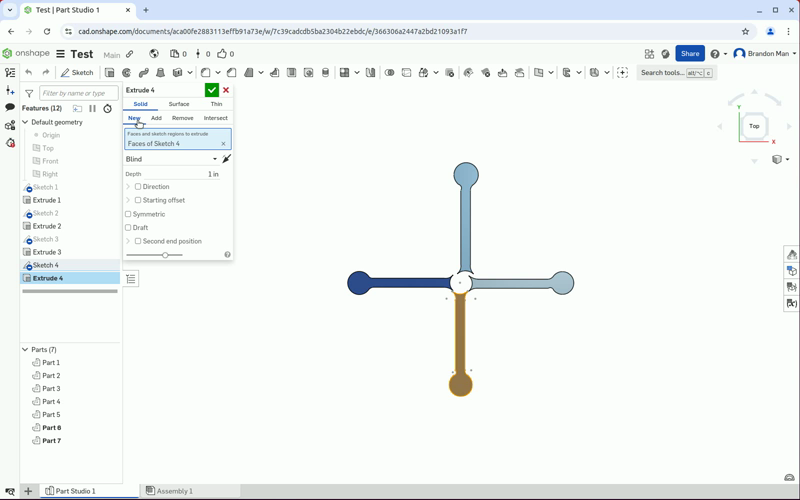
click(137, 120)
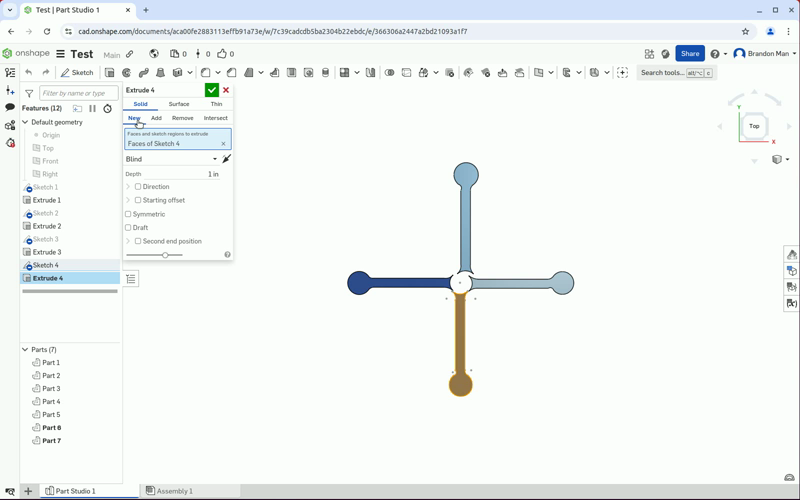
key(tab, 4)
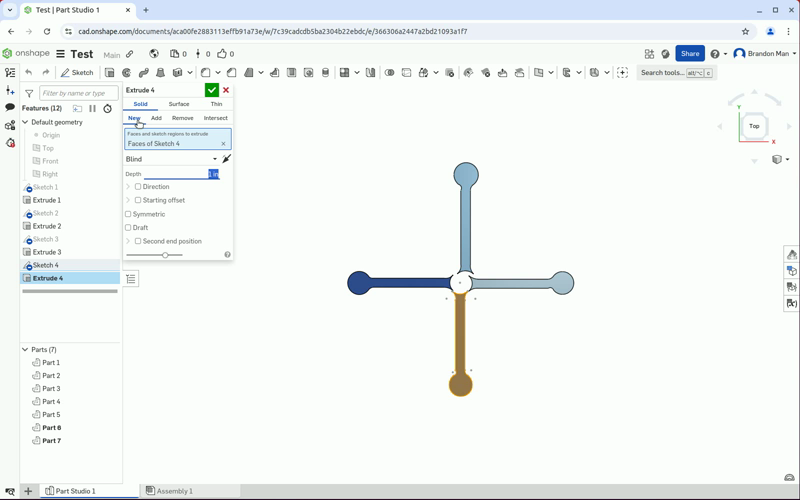
text(1.444)
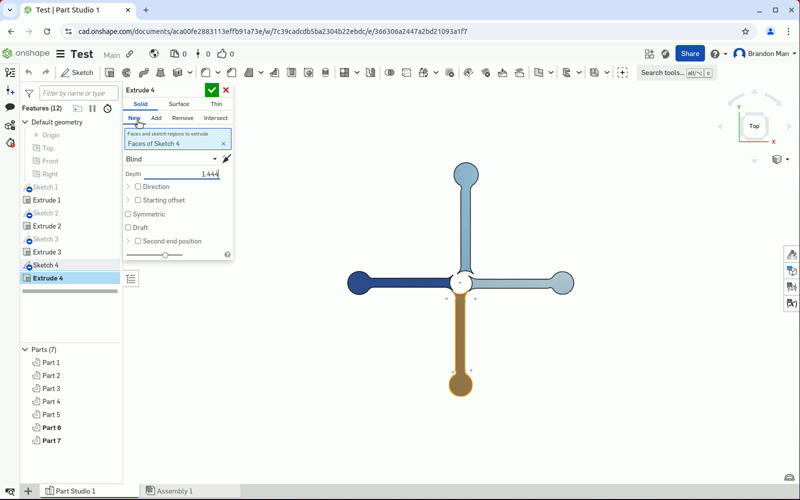
key(enter)
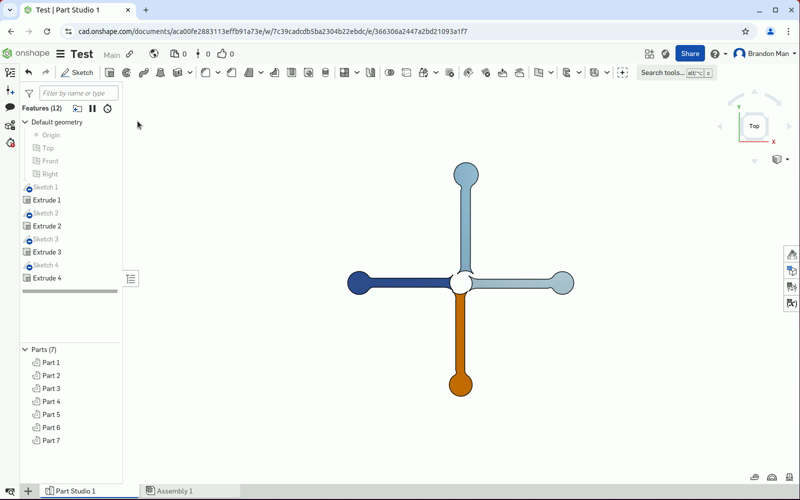
key(shift+h)
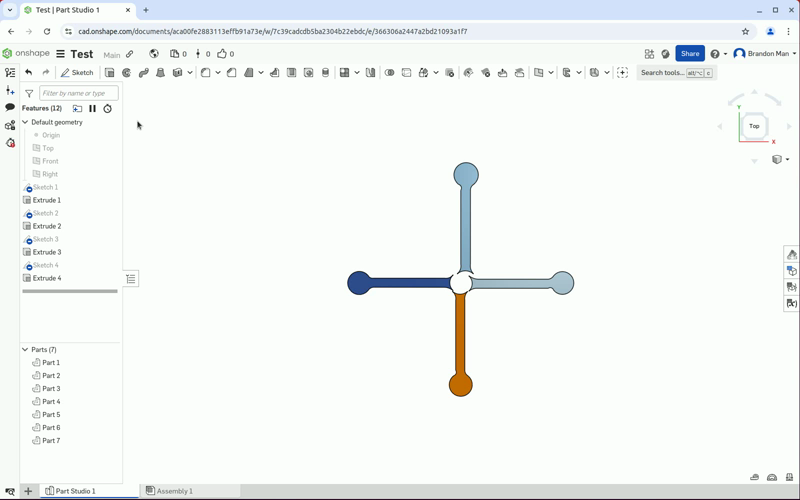
key(shift+h)
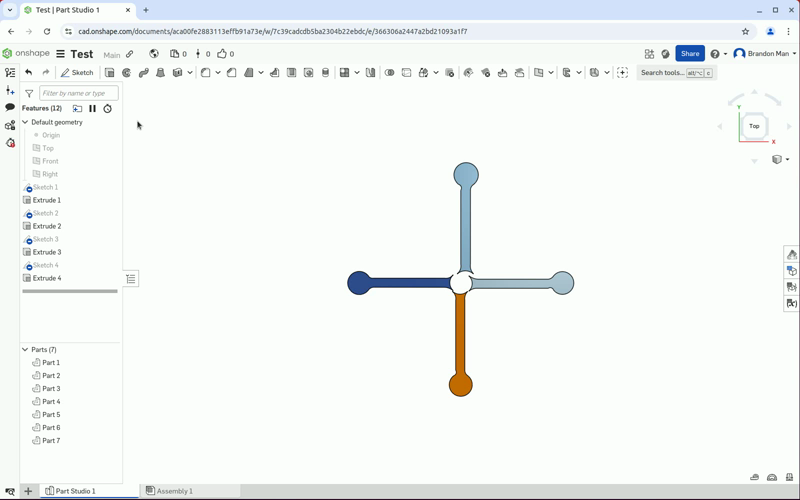
mouse_move(73, 189)
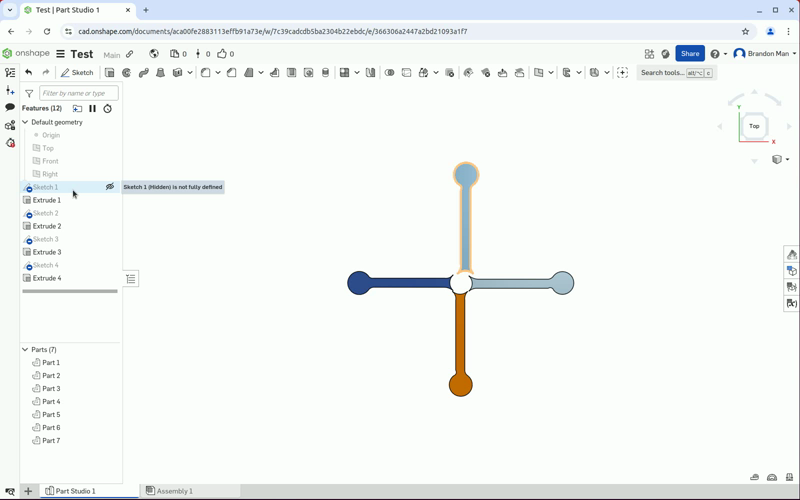
click(73, 189)
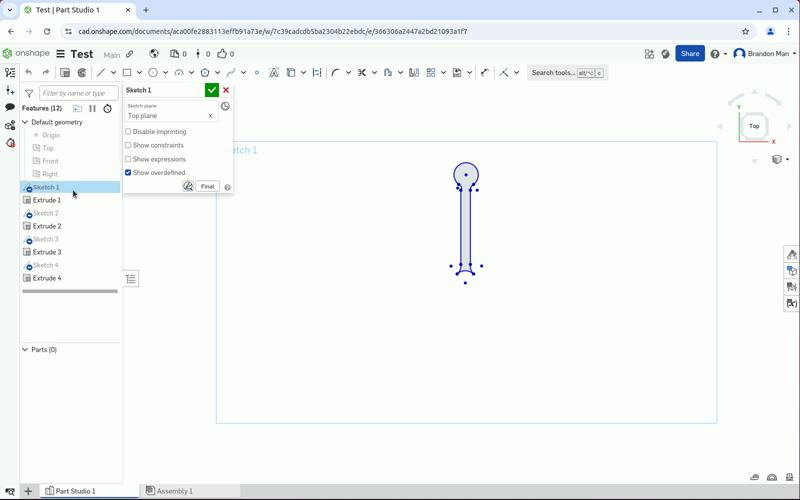
mouse_move(229, 92)
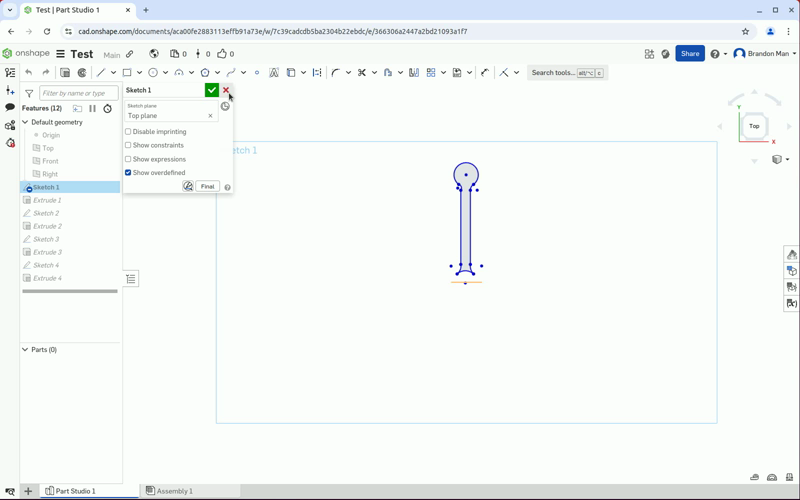
click(229, 92)
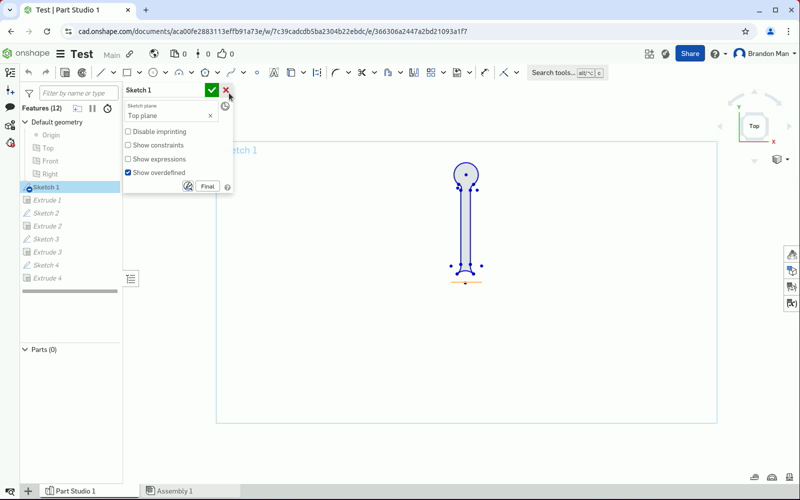
key(shift+s)
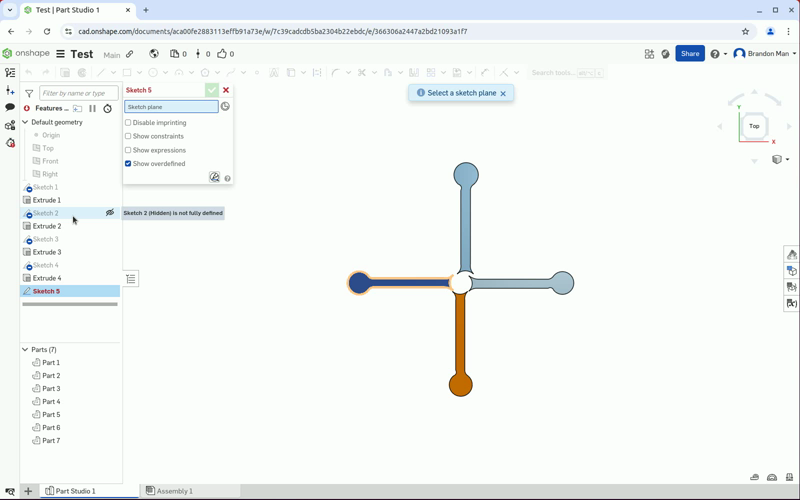
scroll(3)
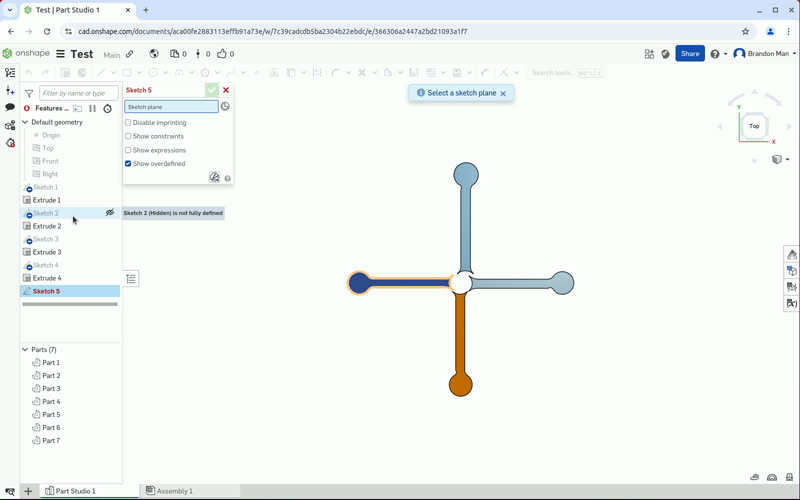
mouse_move(73, 150)
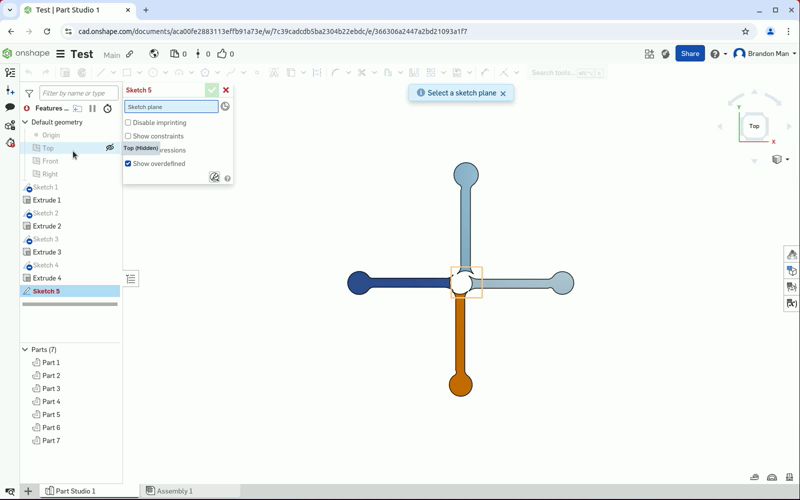
click(73, 150)
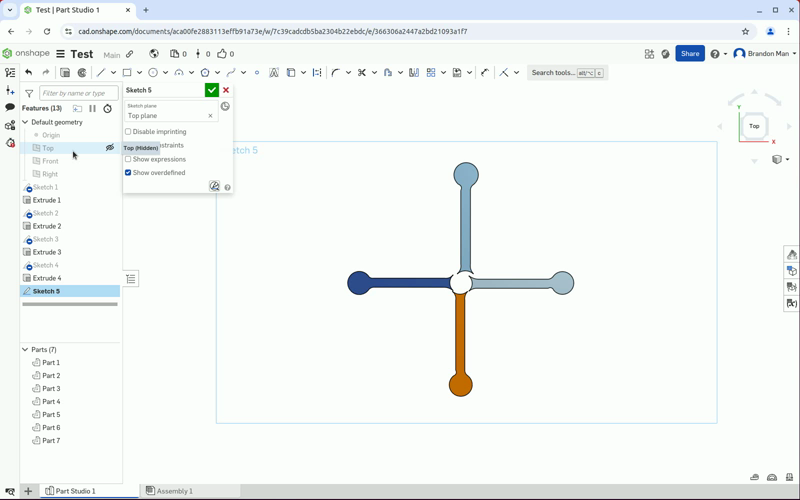
mouse_move(73, 352)
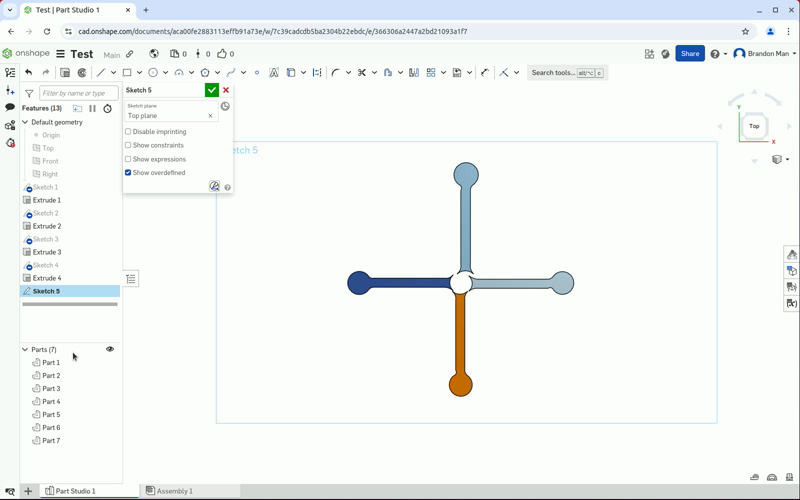
key(y)
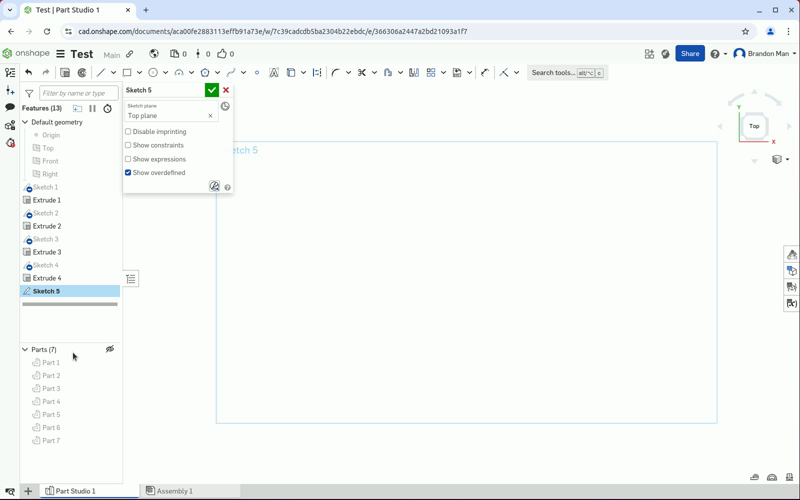
key(c)
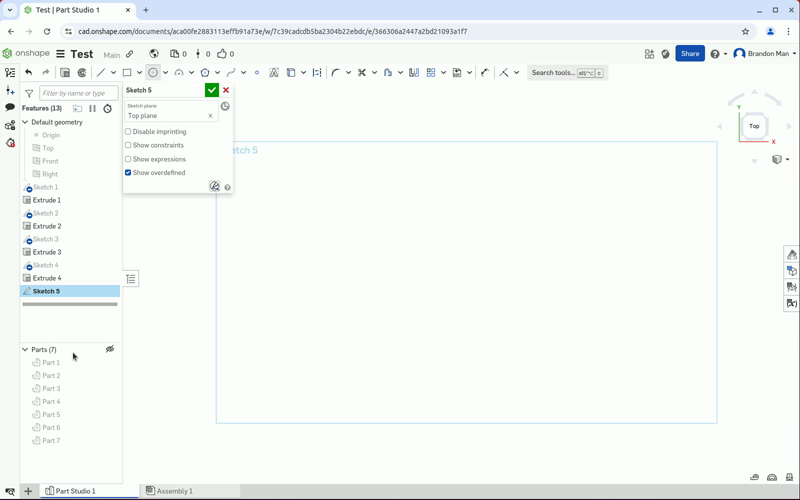
key_down(shift)
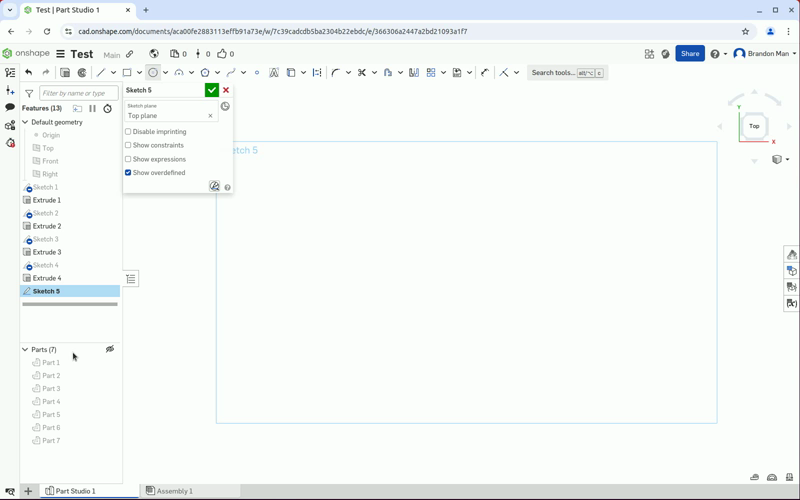
mouse_move(460, 282)
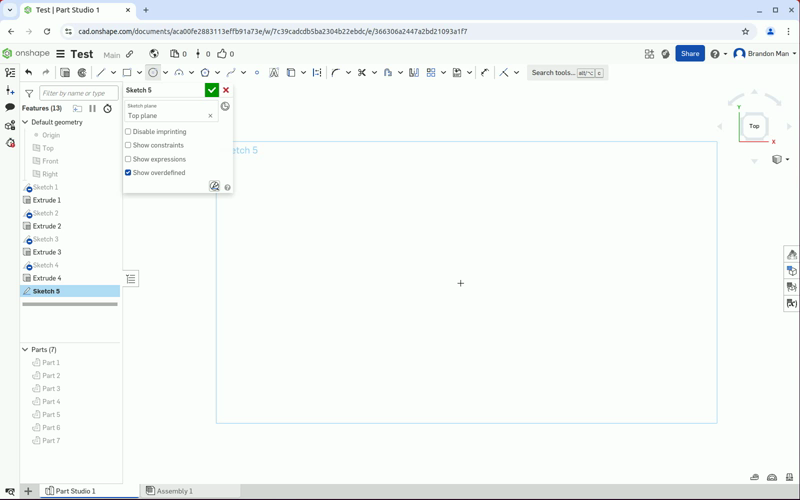
click(460, 282)
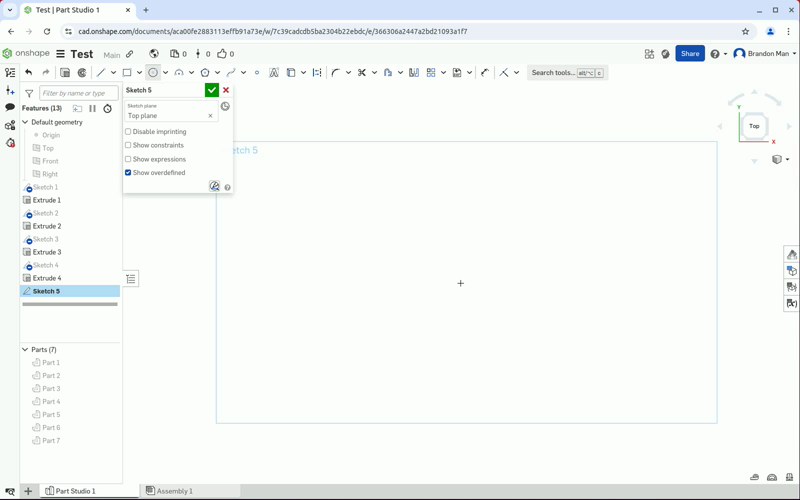
key_up(shift)
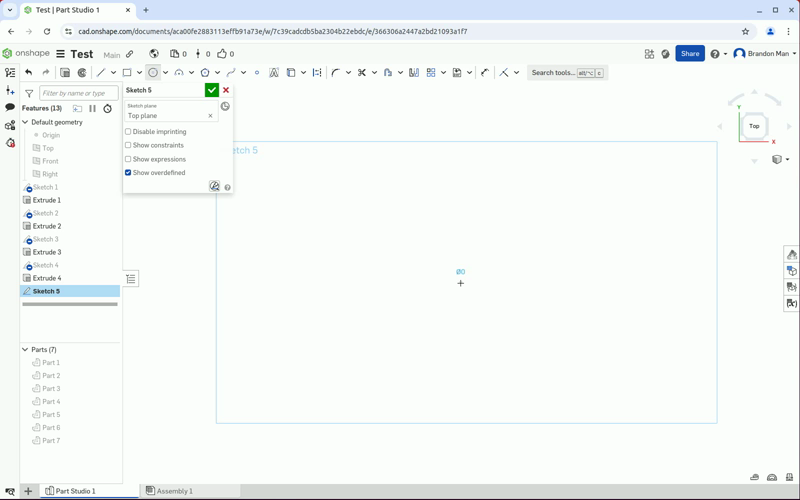
mouse_move(472, 282)
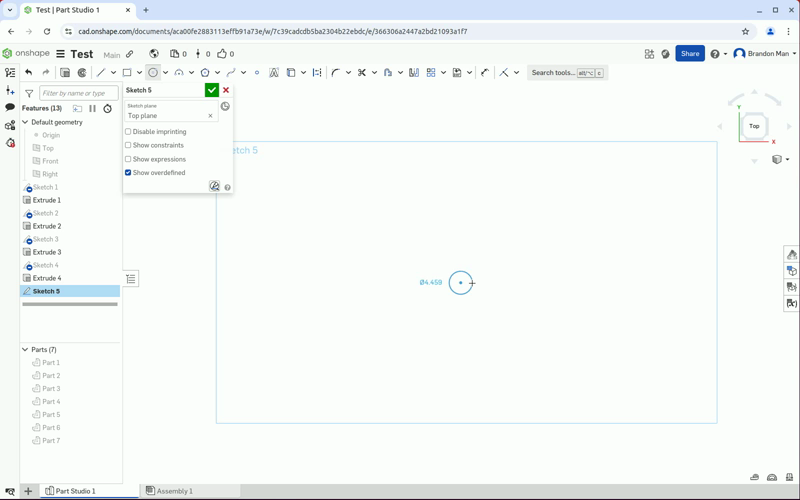
click(472, 282)
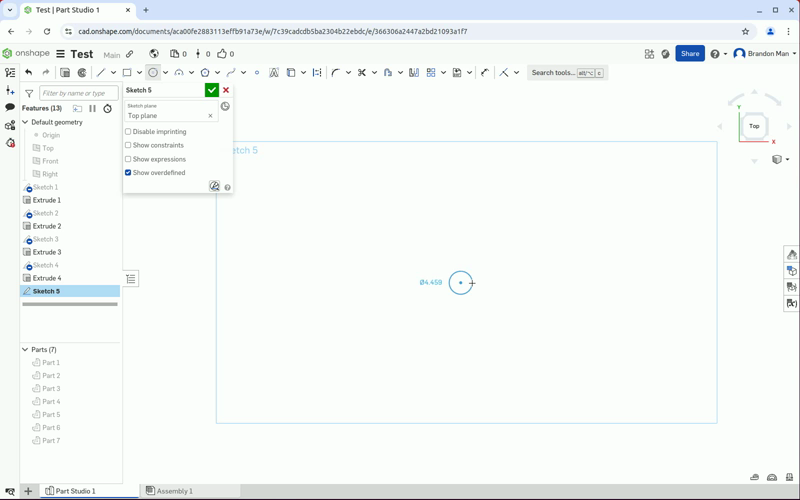
key(esc)
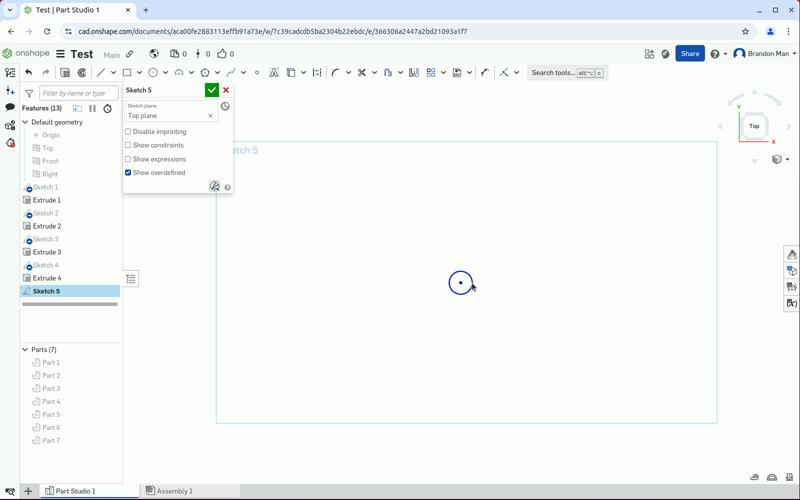
key(c)
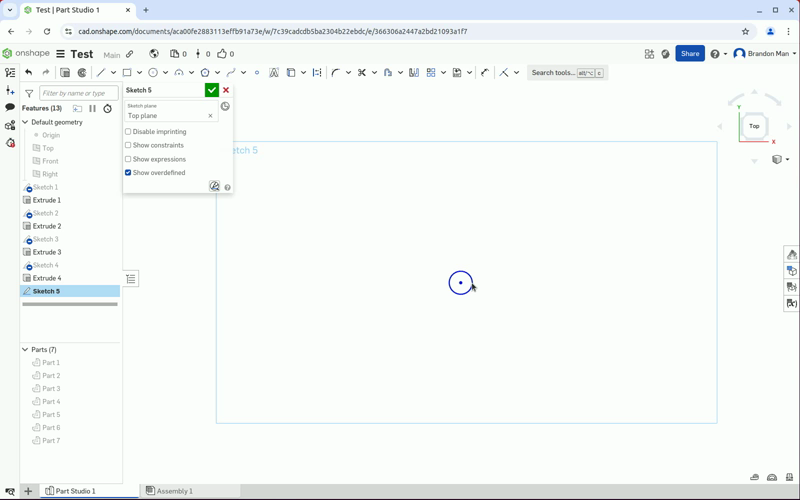
key_down(shift)
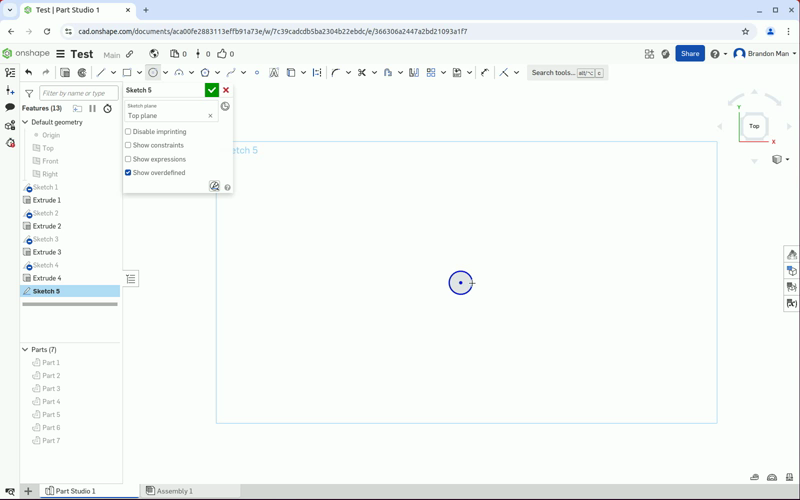
mouse_move(460, 282)
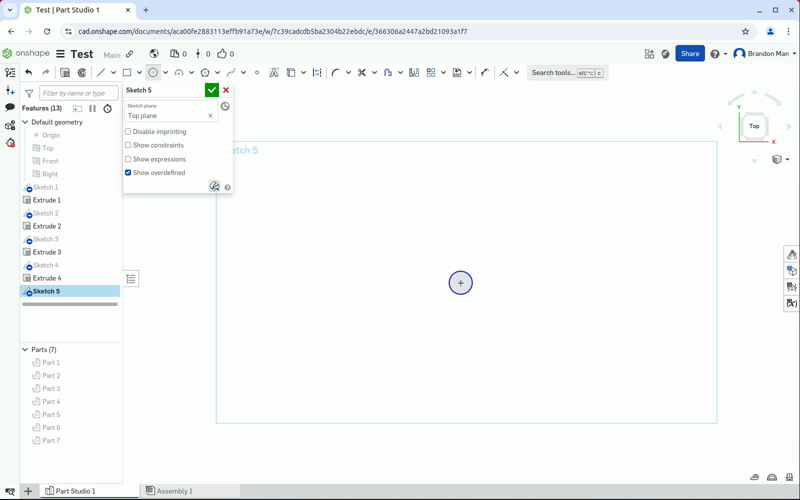
click(460, 282)
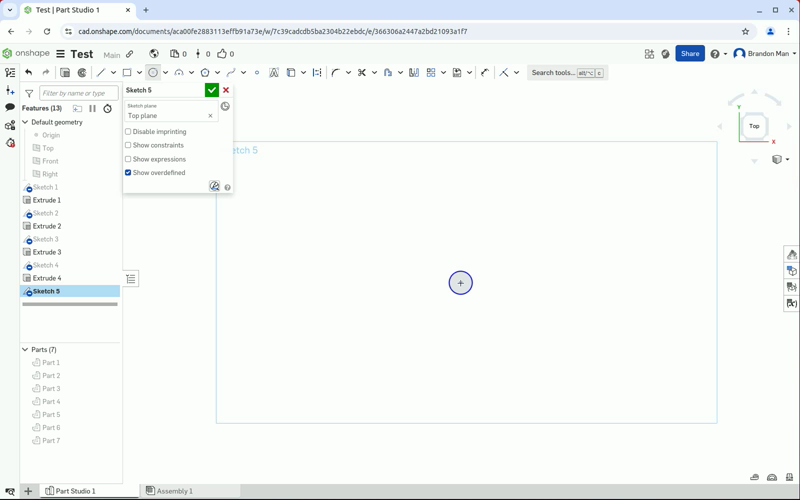
key_up(shift)
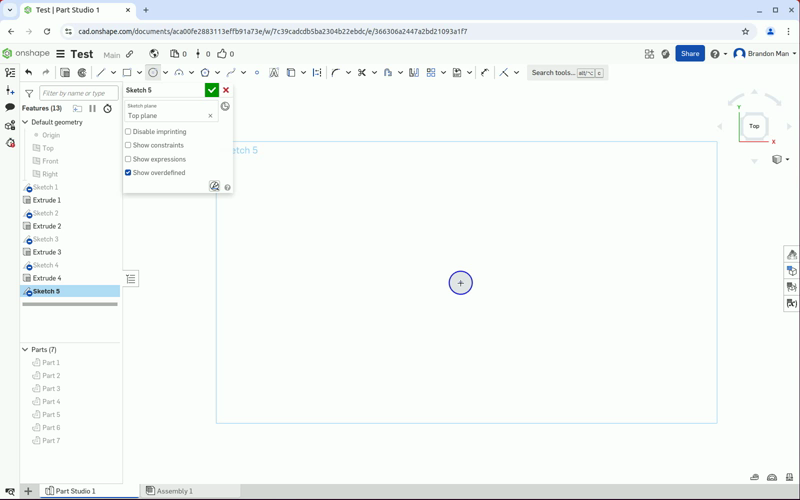
mouse_move(466, 282)
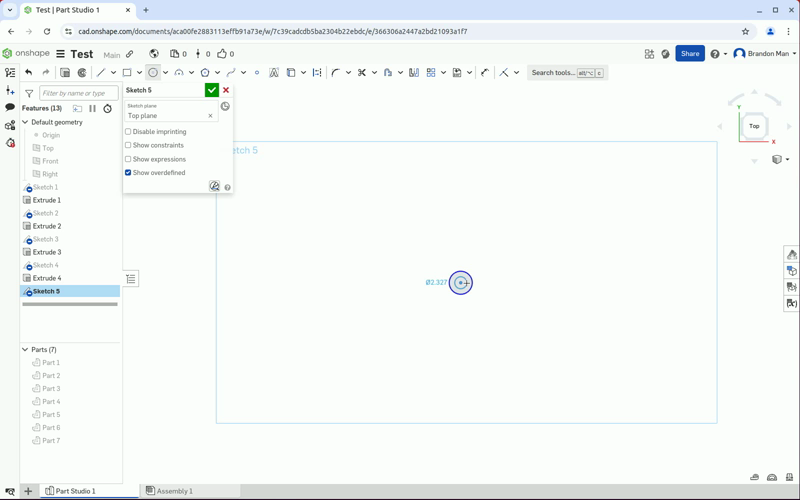
click(466, 282)
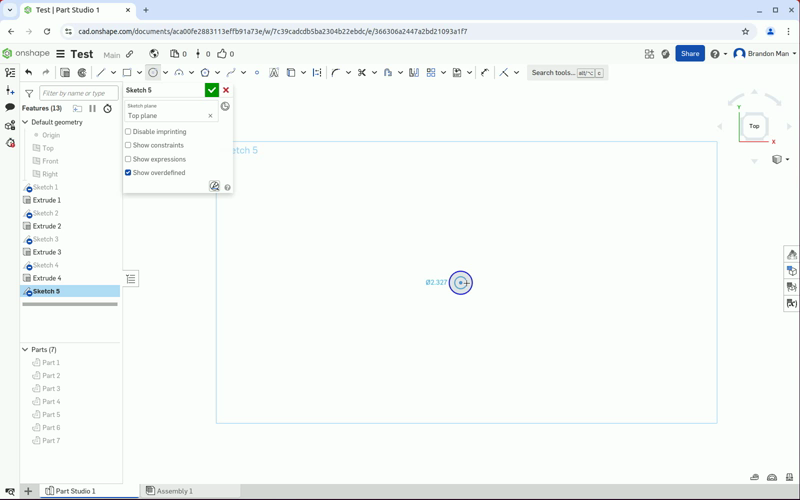
key(esc)
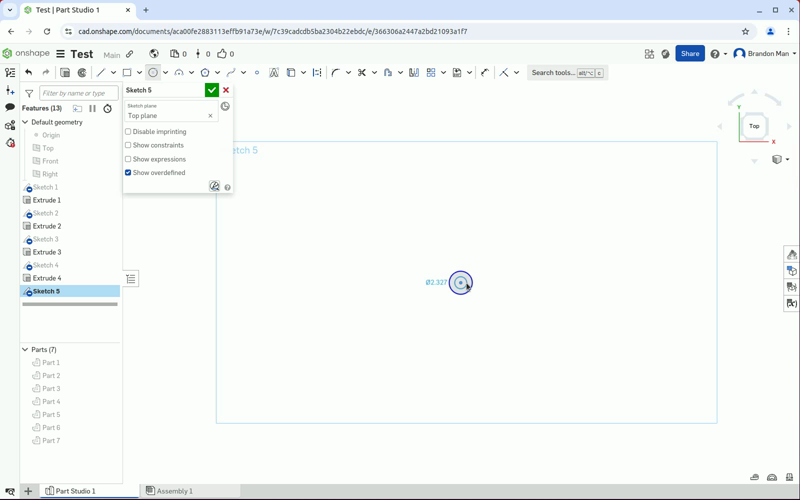
mouse_move(460, 291)
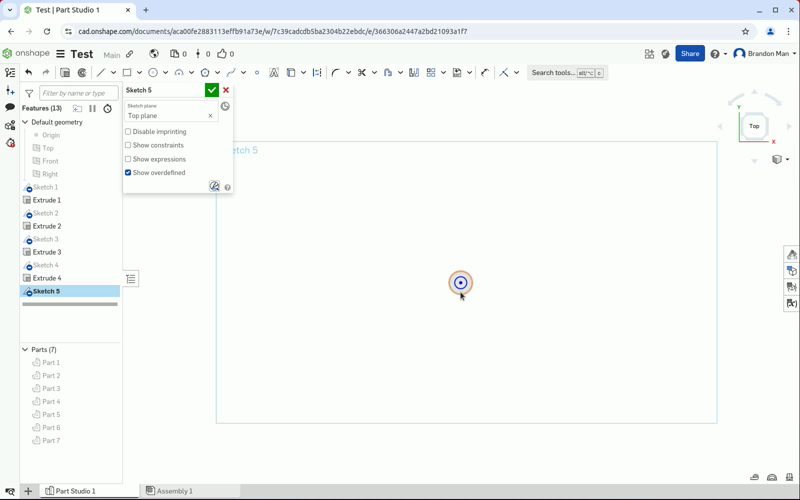
scroll(6)
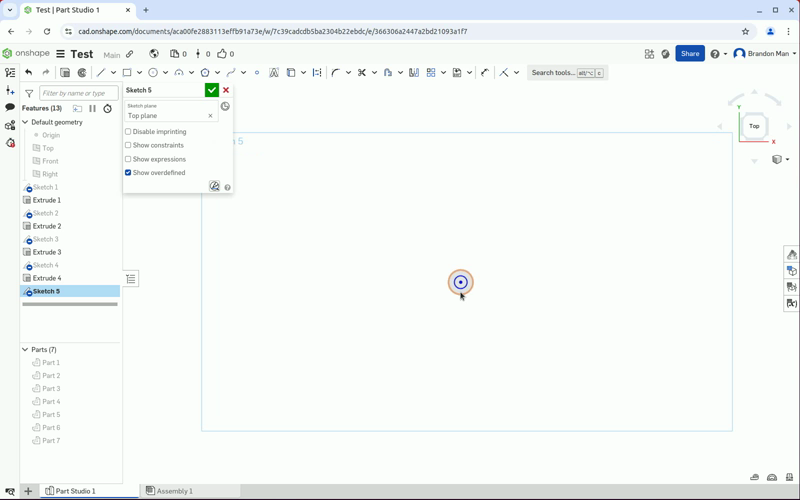
scroll(6)
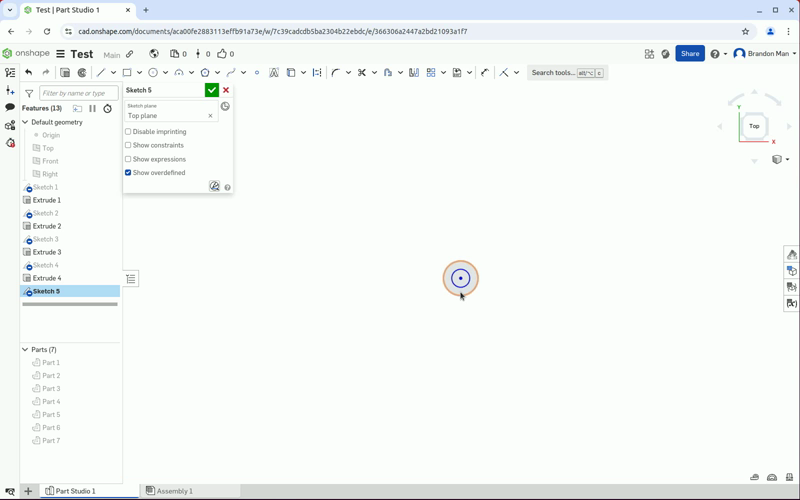
scroll(6)
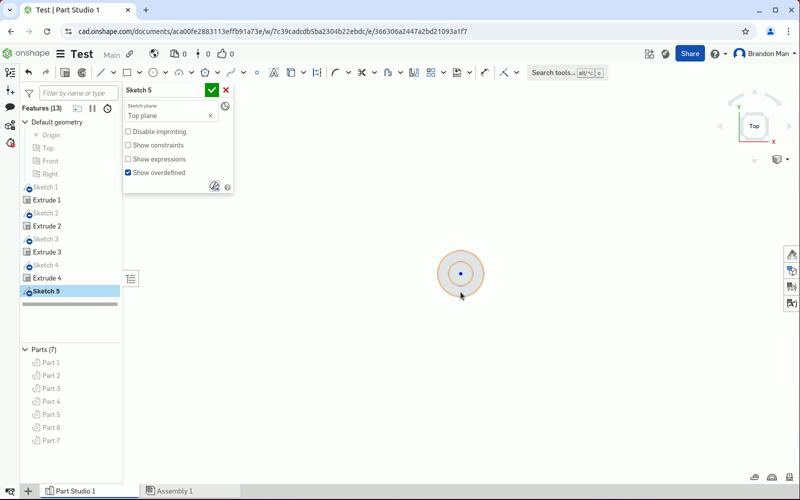
scroll(6)
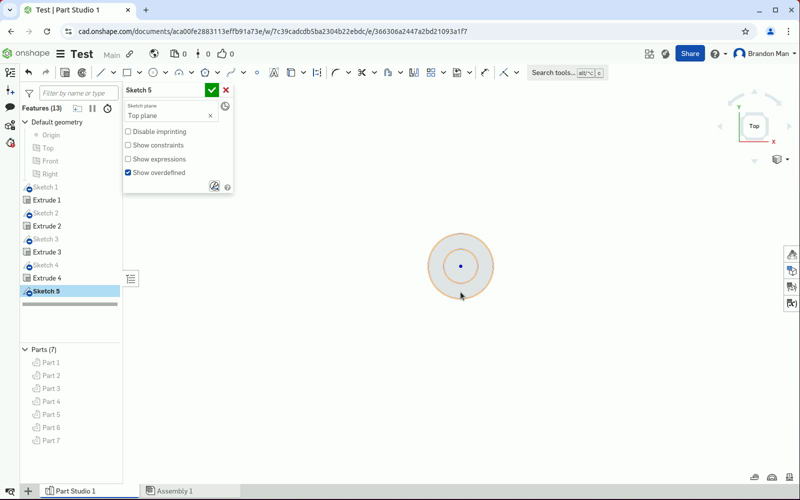
scroll(6)
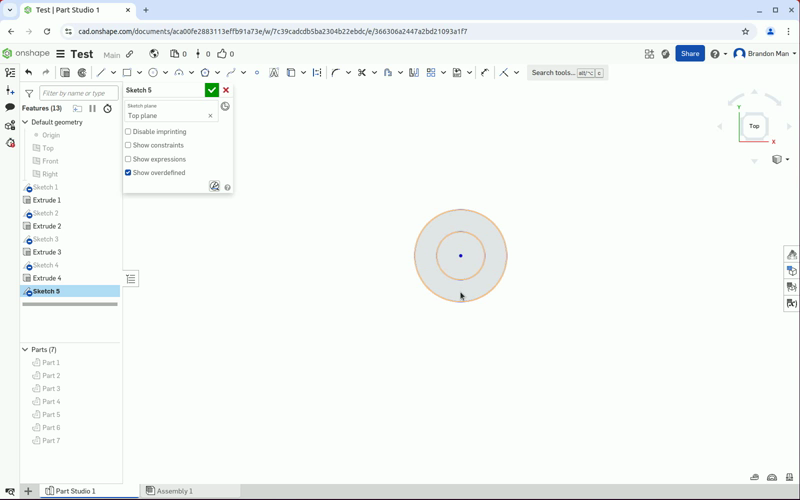
scroll(6)
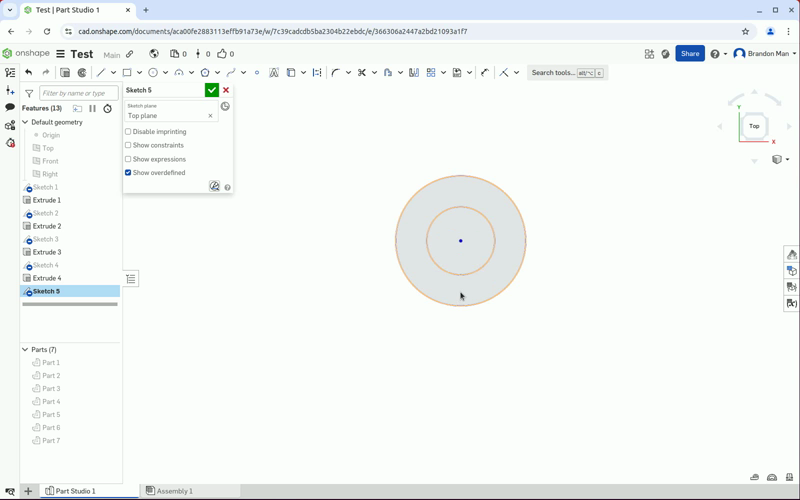
scroll(6)
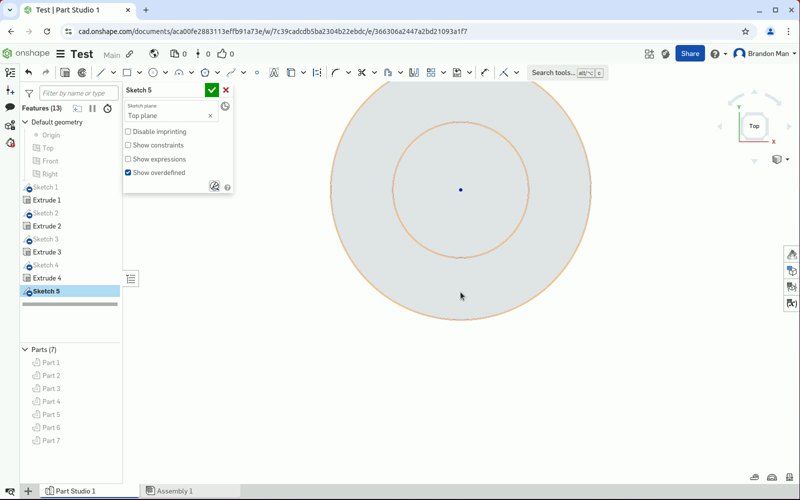
click(460, 291)
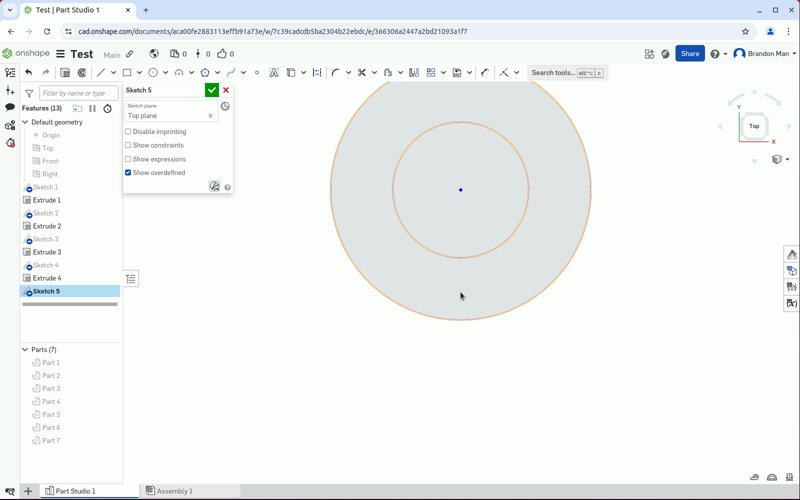
scroll(-6)
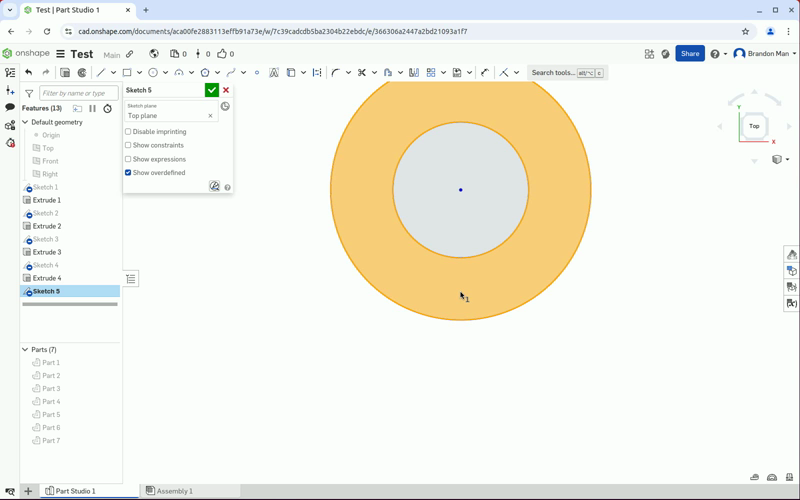
scroll(-6)
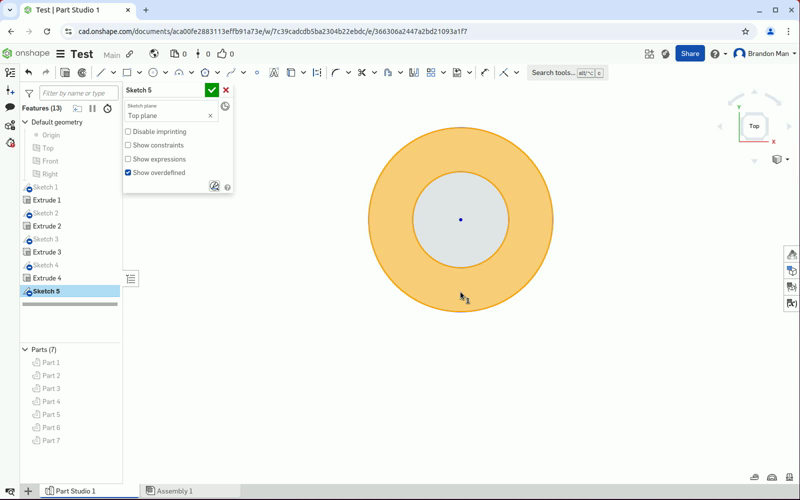
scroll(-6)
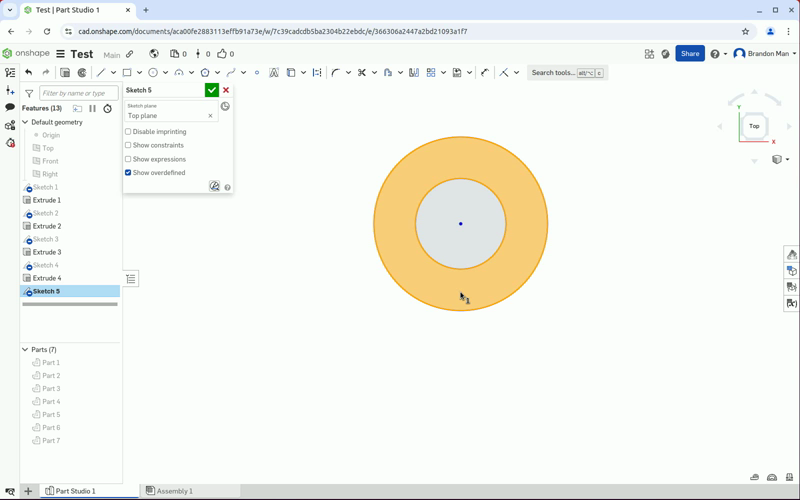
scroll(-6)
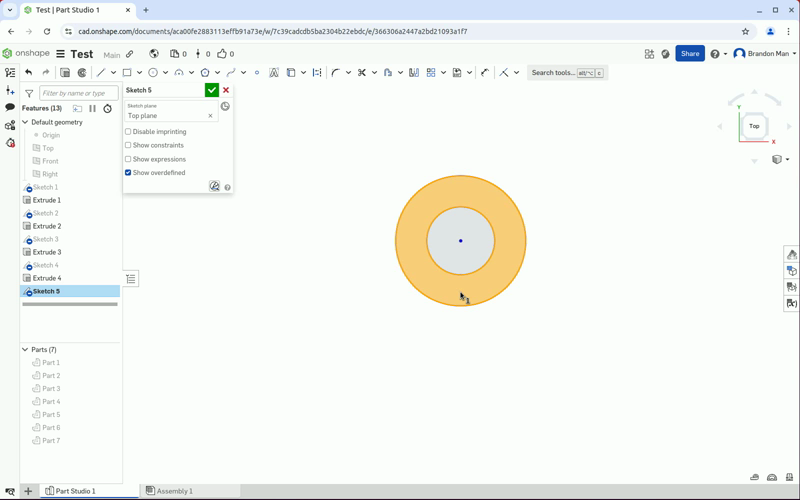
scroll(-6)
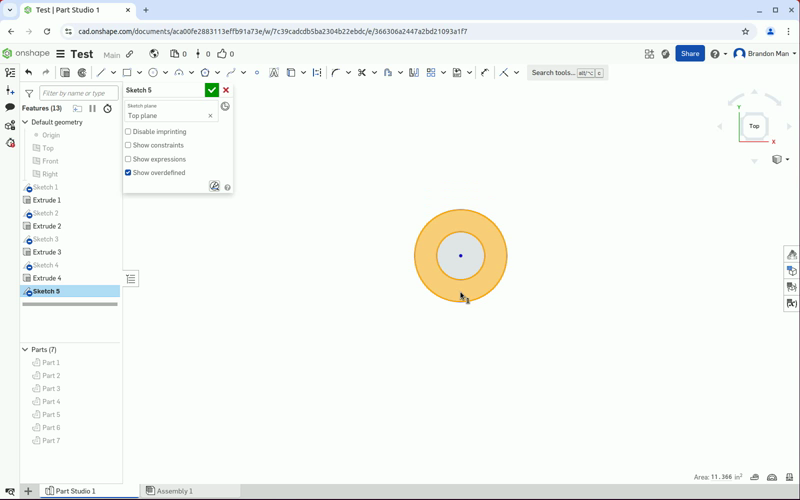
scroll(-6)
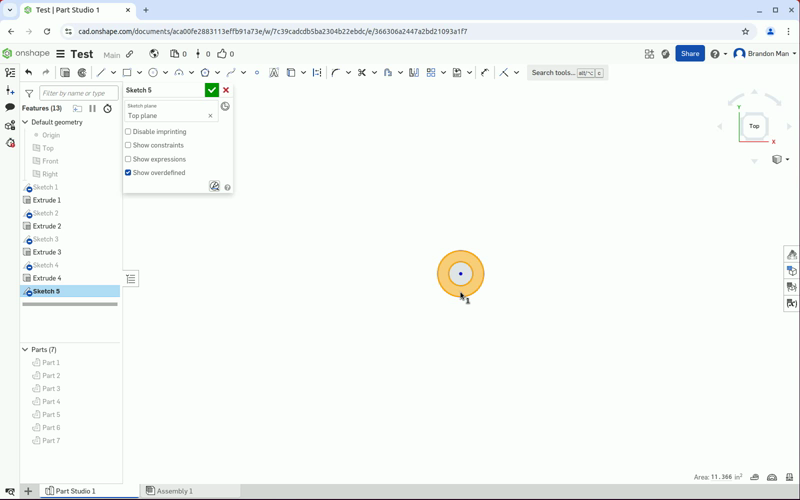
scroll(-6)
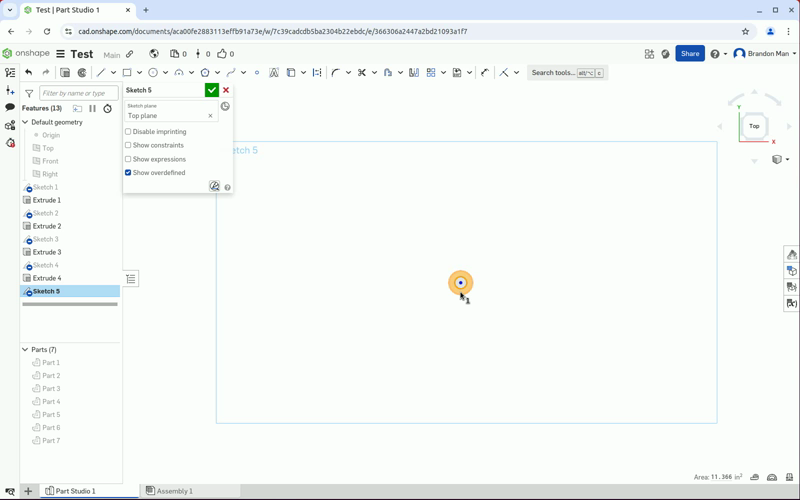
mouse_move(73, 352)
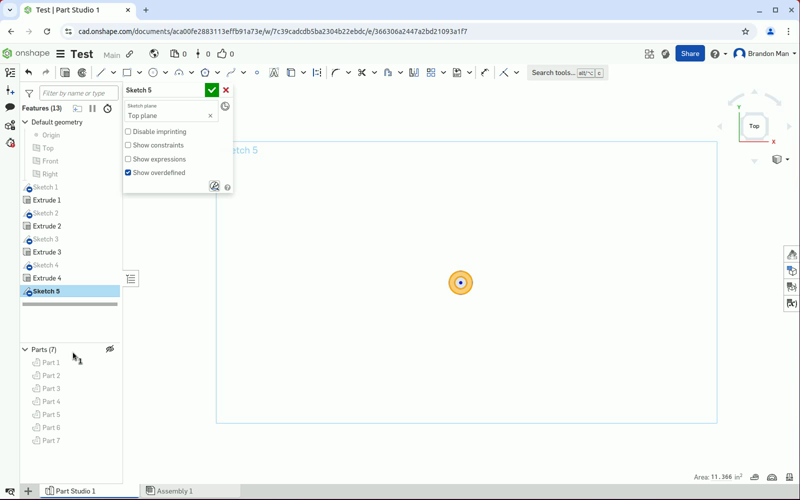
key(shift+y)
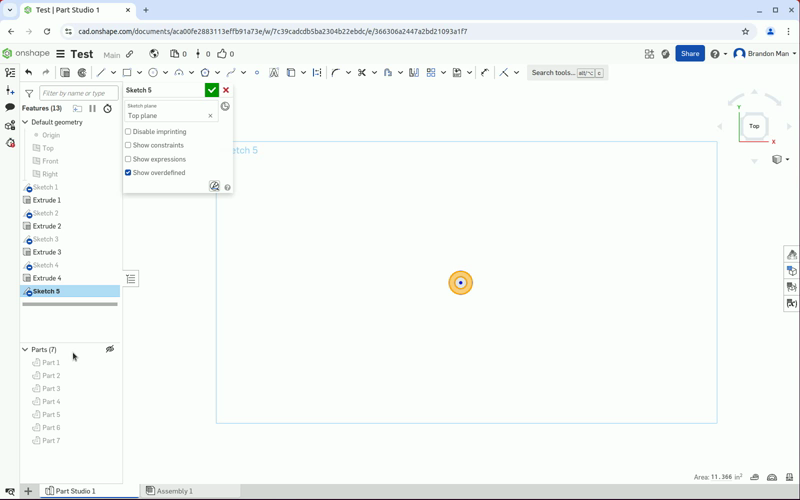
key(shift+e)
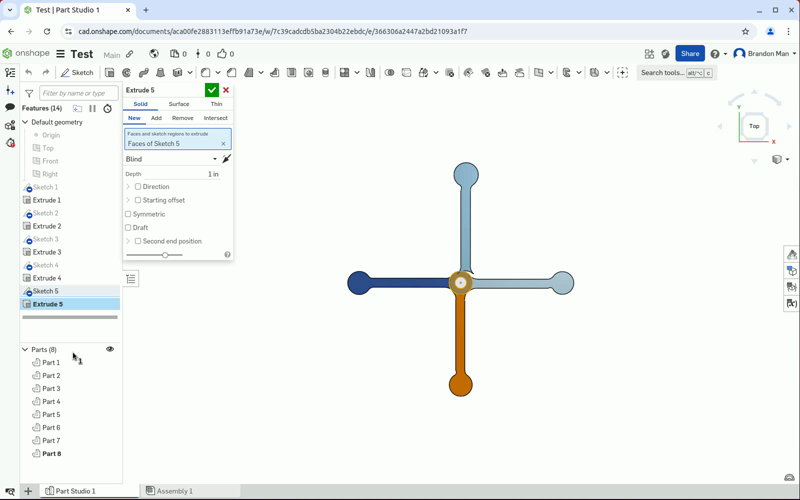
mouse_move(143, 106)
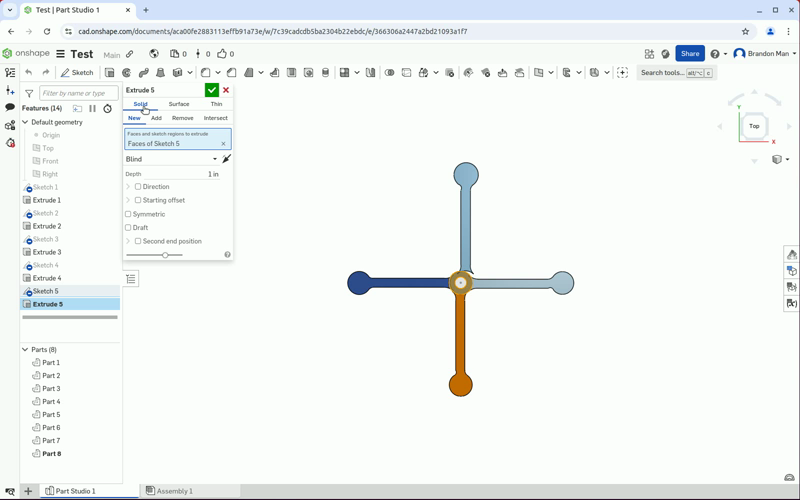
click(143, 106)
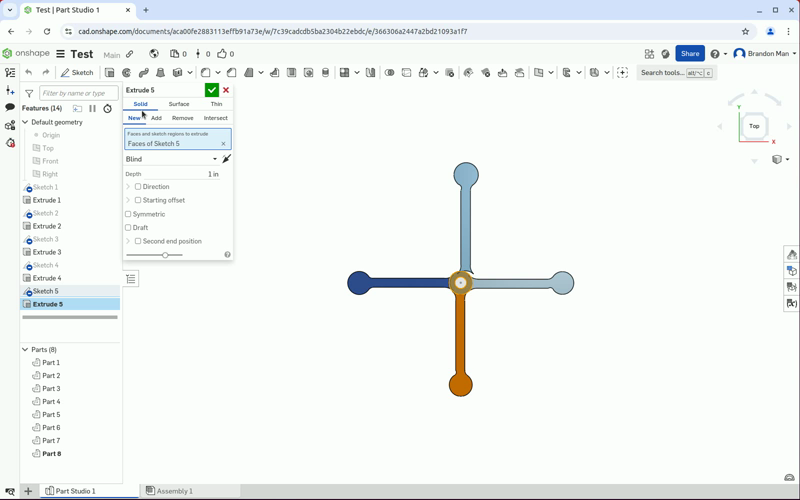
mouse_move(137, 120)
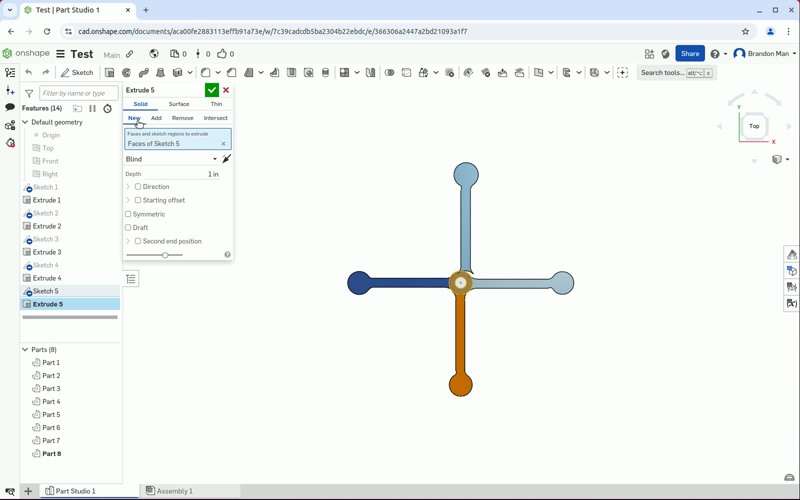
click(137, 120)
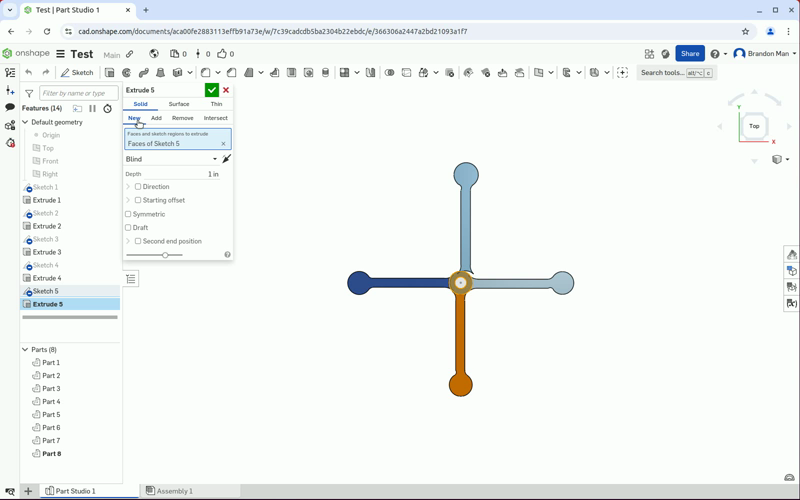
key(tab, 4)
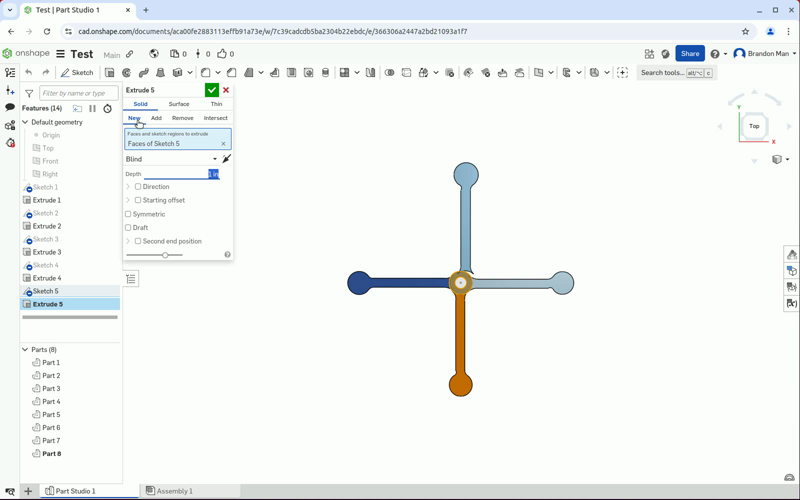
text(1.444)
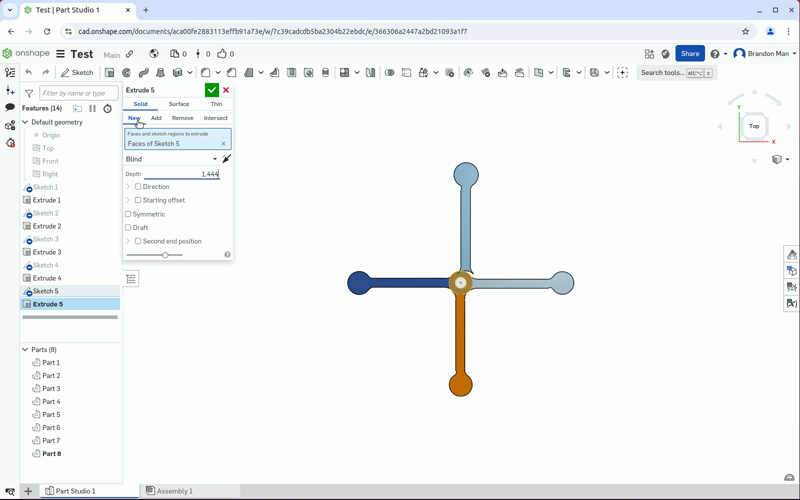
key(enter)
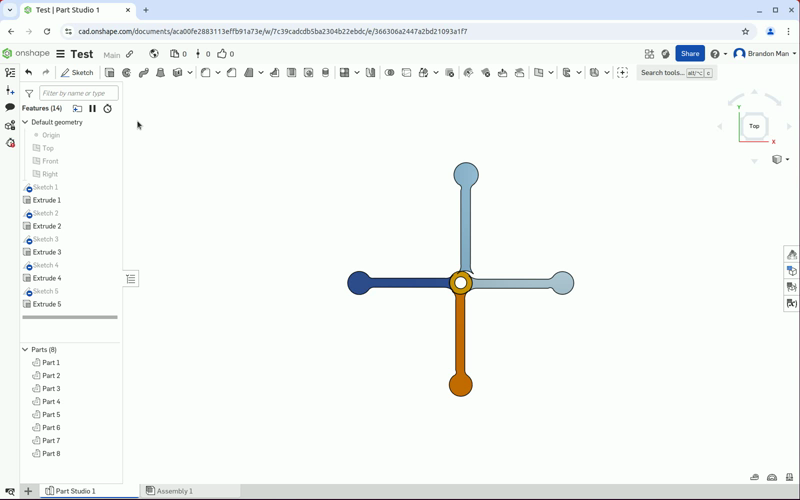
key(shift+h)
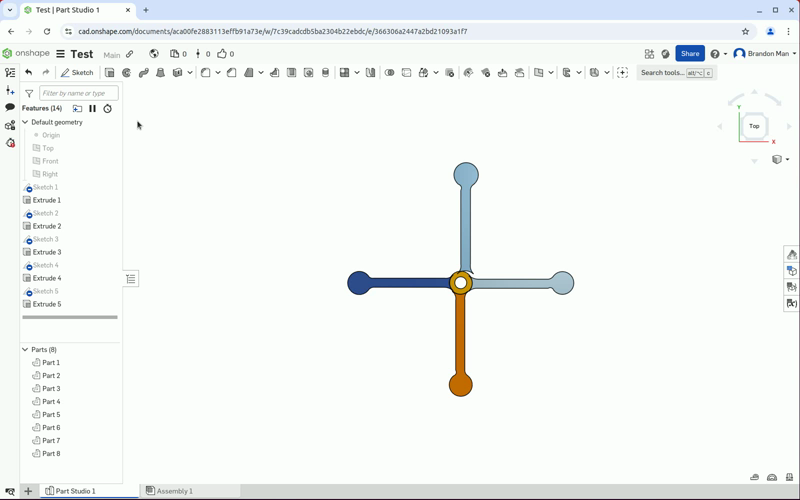
key(shift+h)
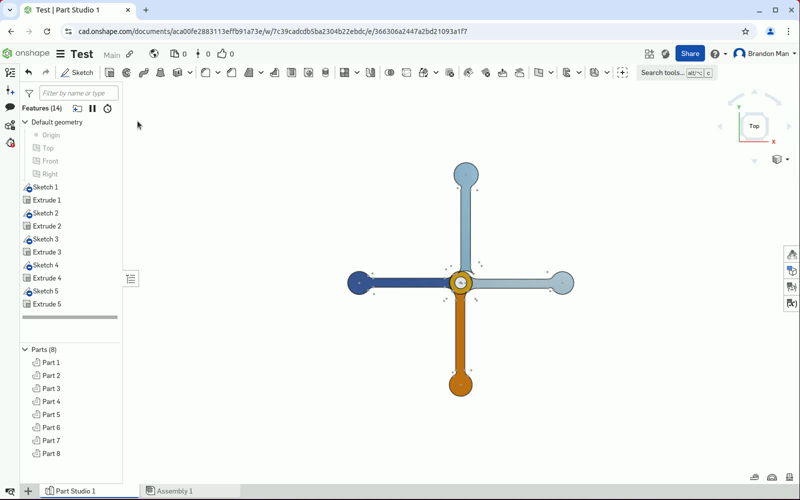
key(shift+7)
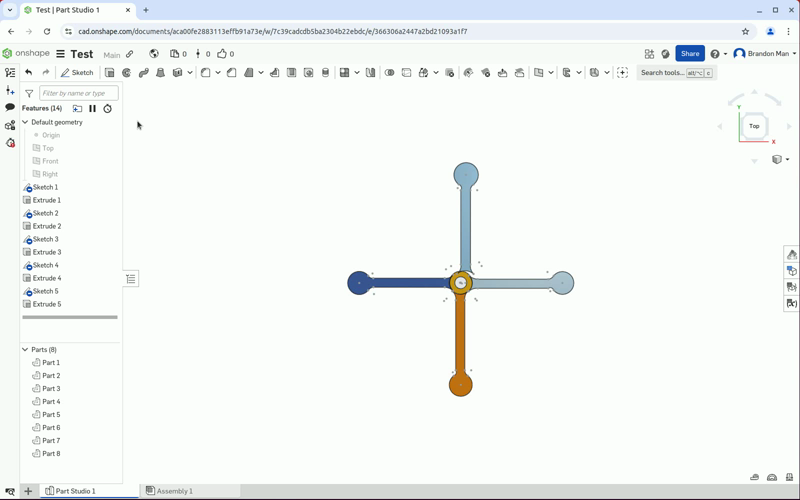
key(up, 3)
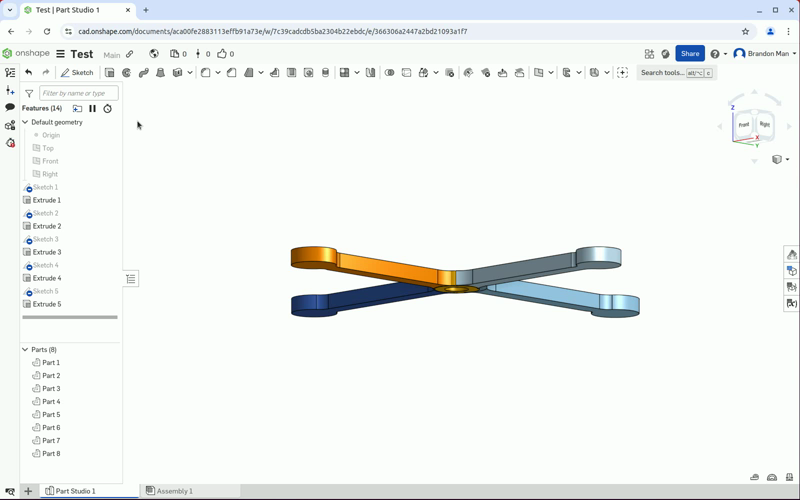
key(left, 3)
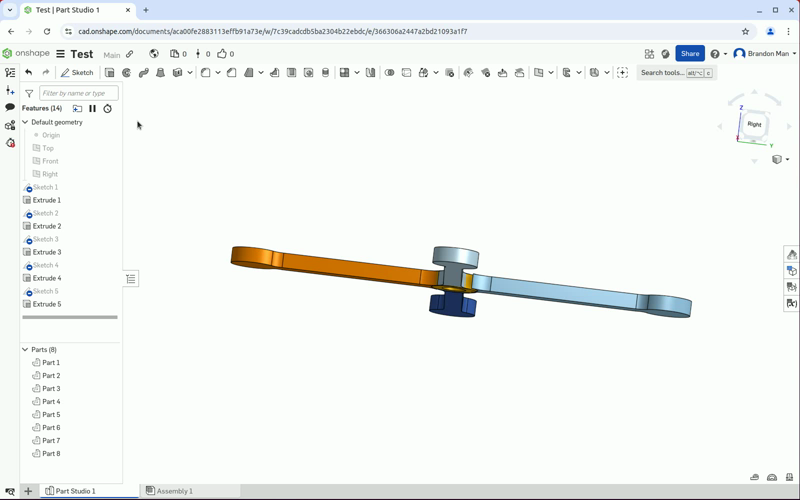
key(right, 3)
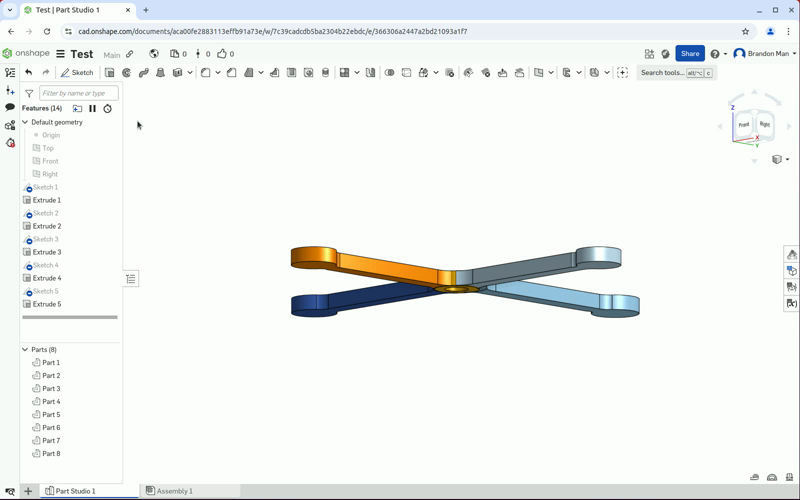
key(down, 3)
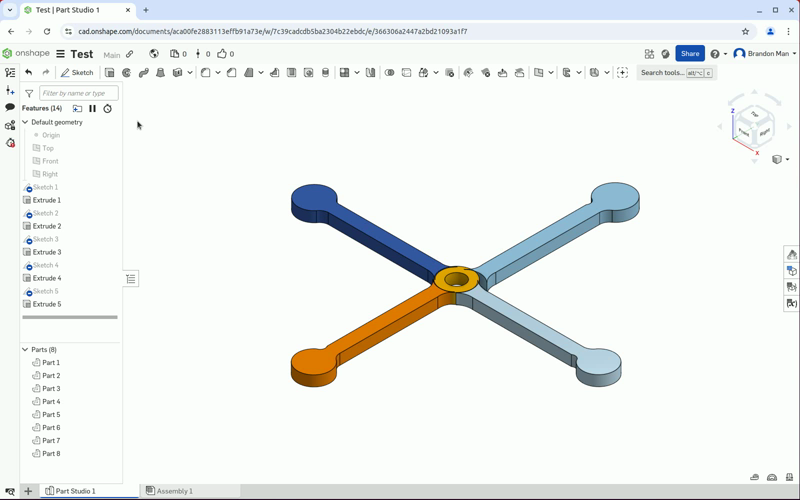
mouse_move(73, 189)
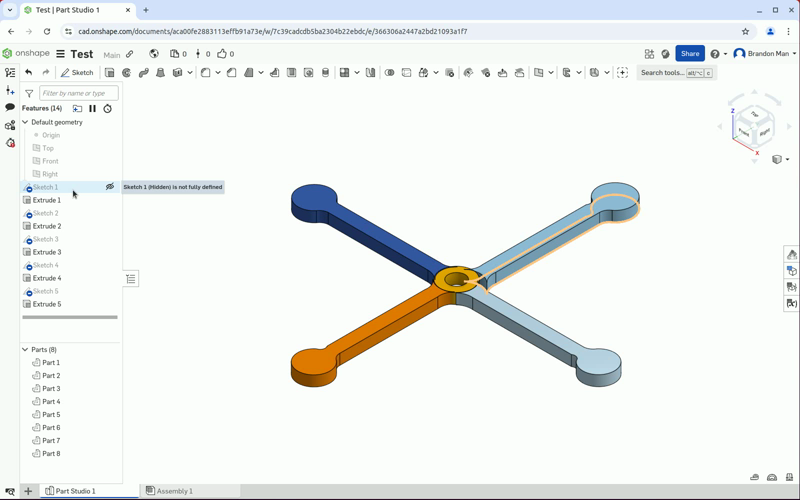
click(73, 189)